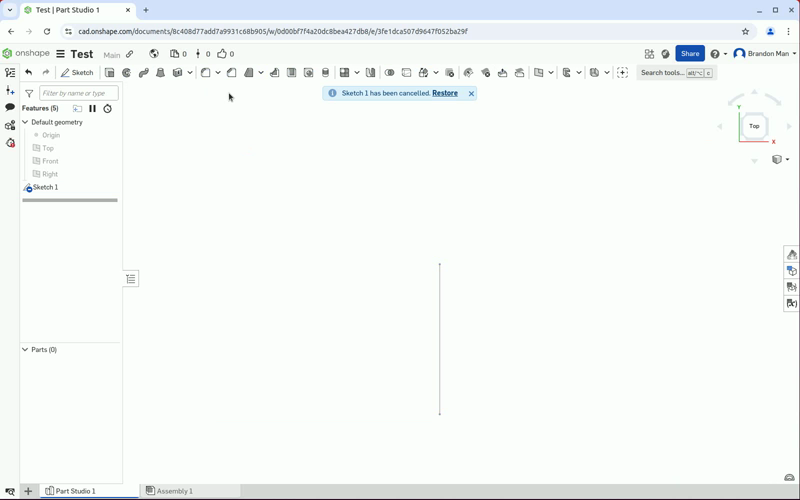
key(shift+h)
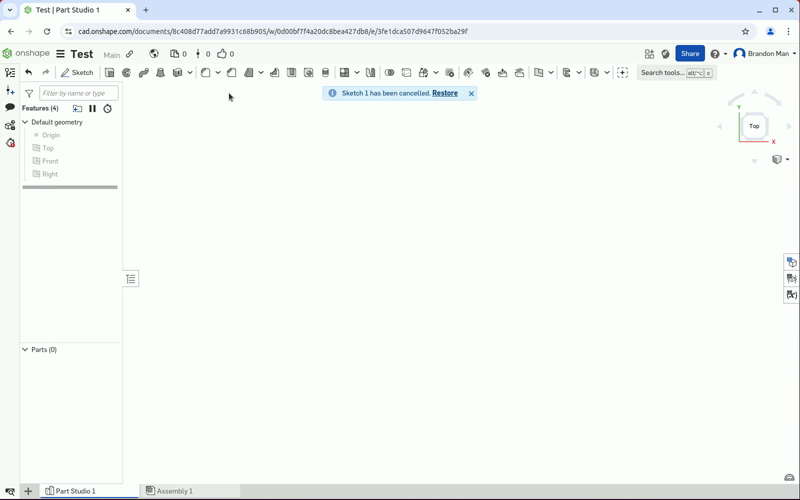
mouse_move(73, 352)
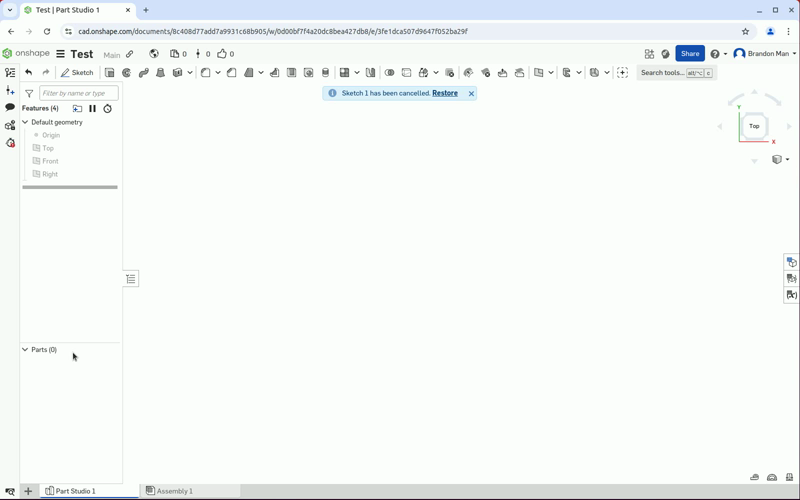
key(y)
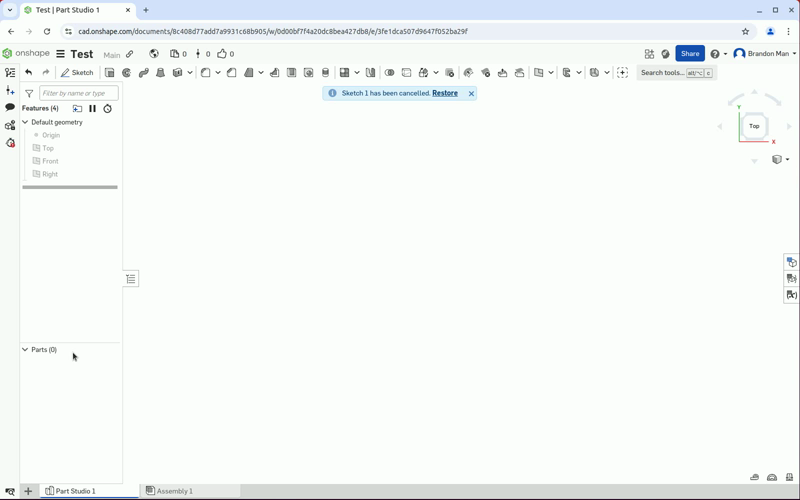
key(shift+p)
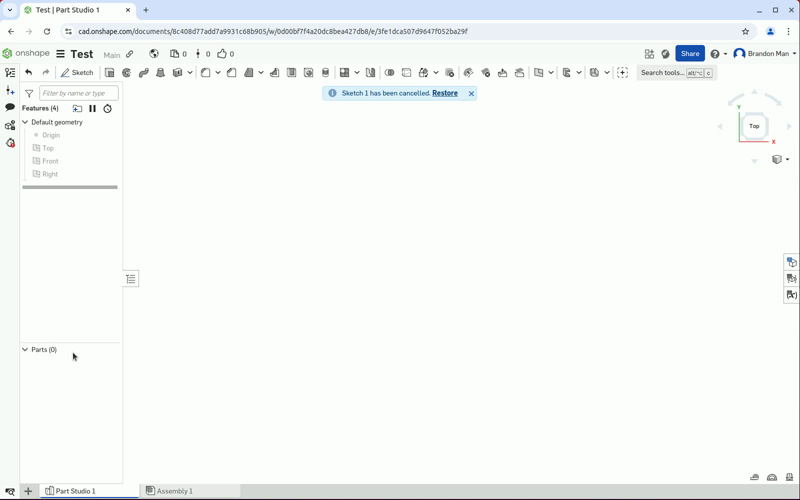
key(space)
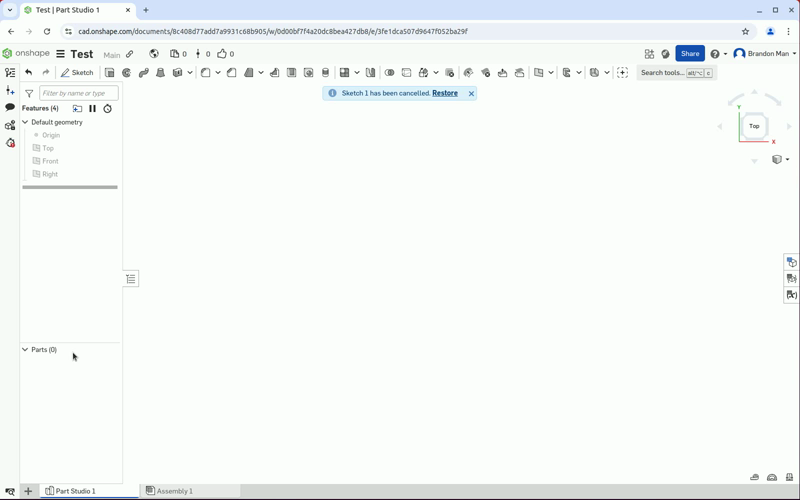
key_down(shift)
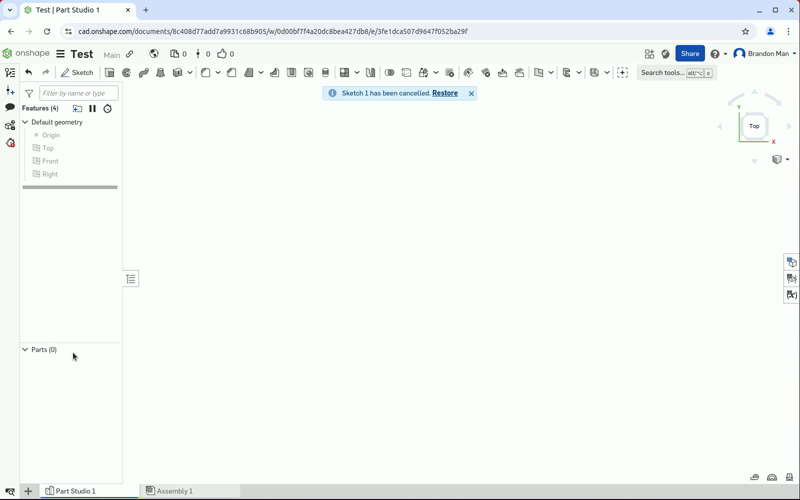
key(up)
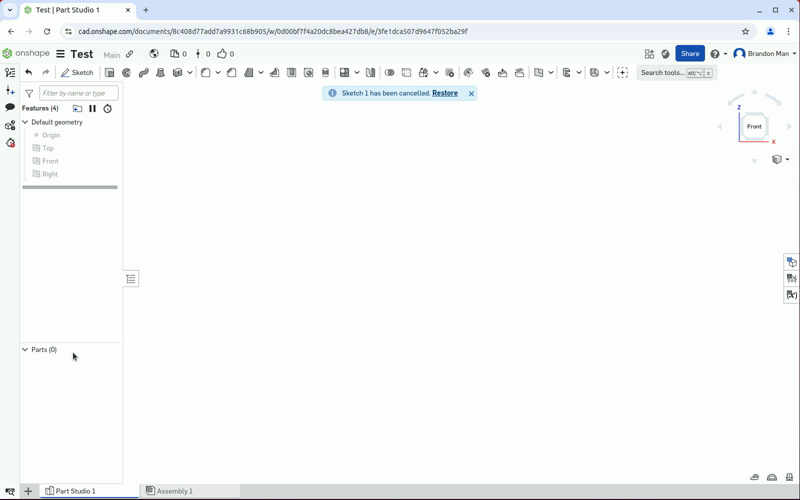
key_up(shift)
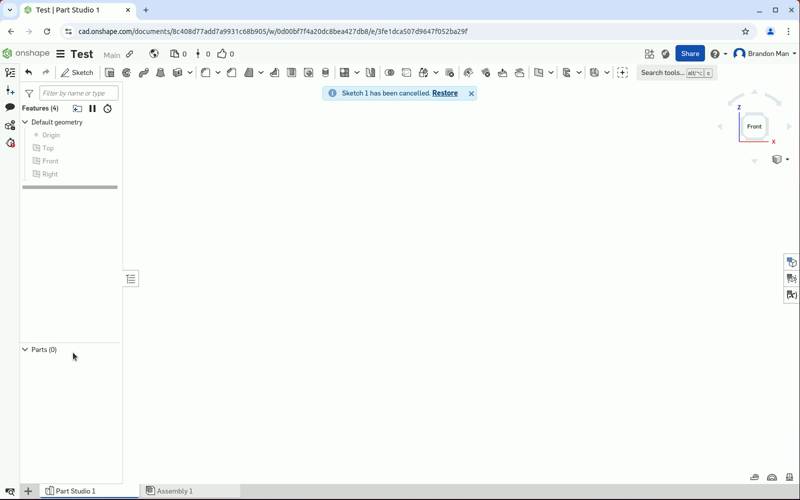
mouse_move(73, 352)
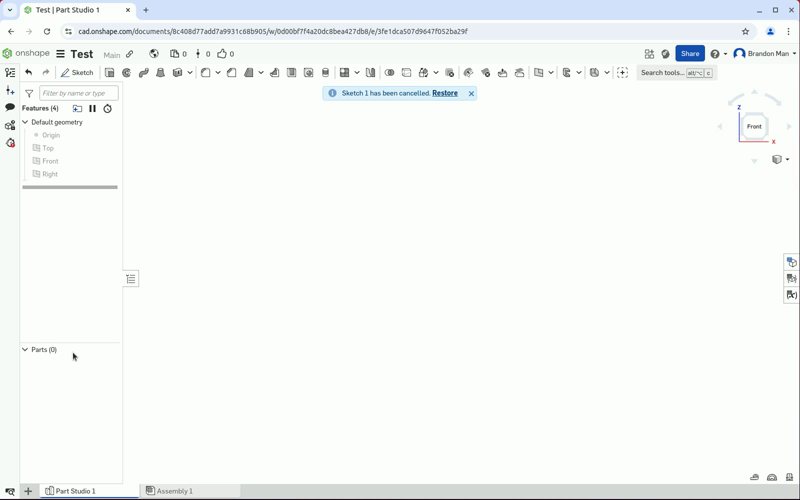
key(shift+y)
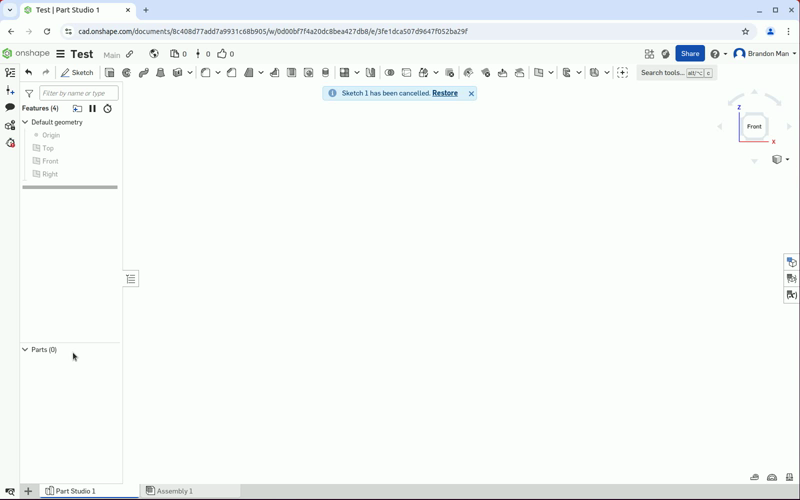
key(shift+s)
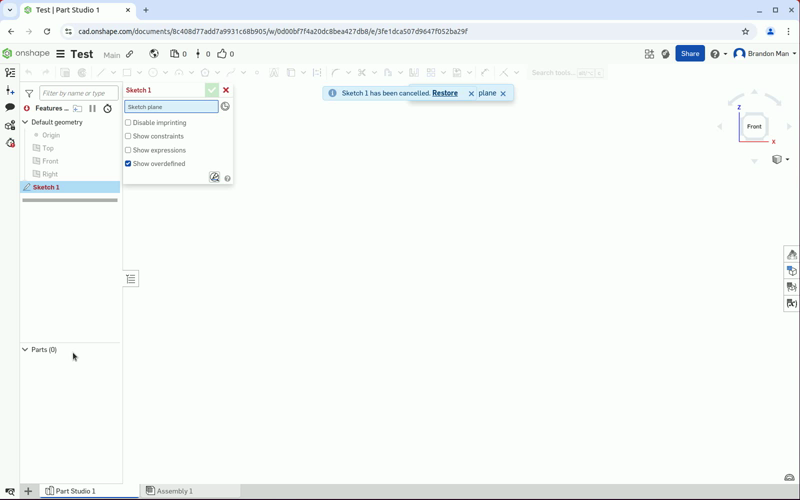
mouse_move(73, 163)
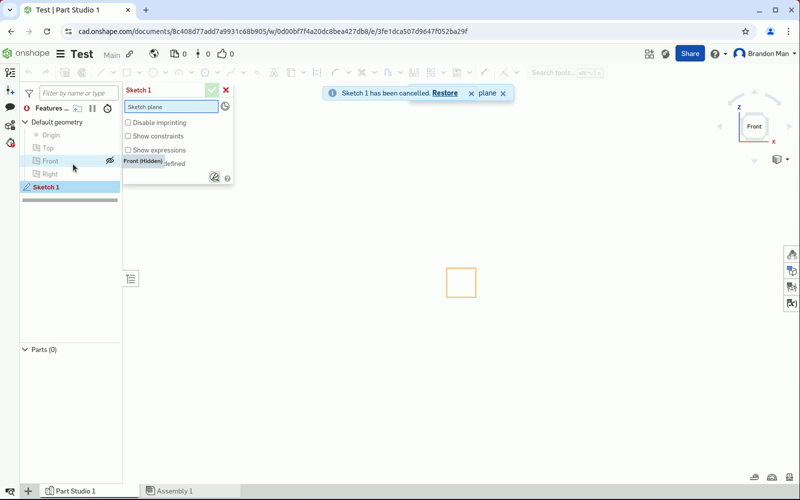
click(73, 163)
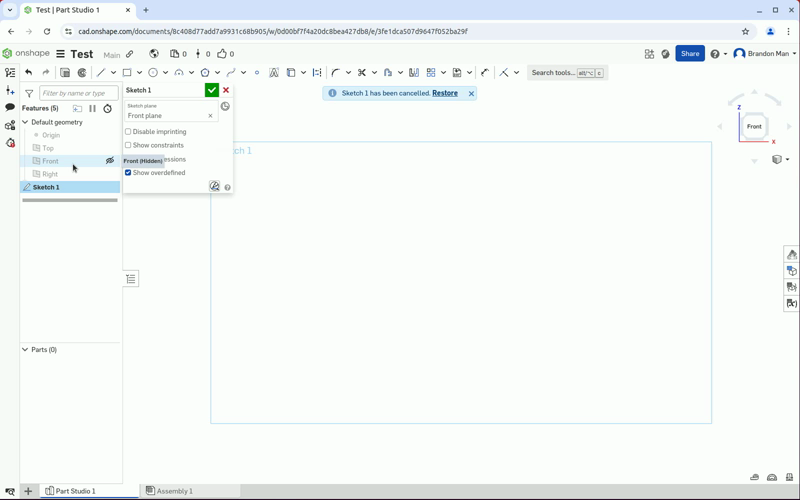
mouse_move(73, 352)
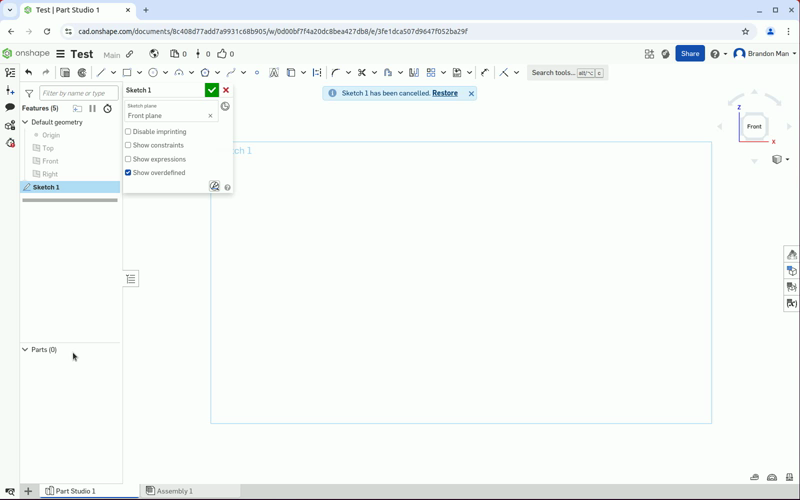
key(y)
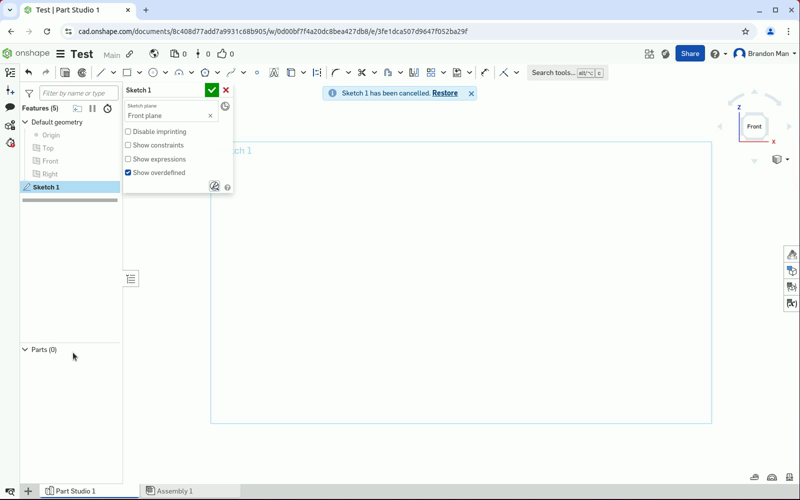
key(l)
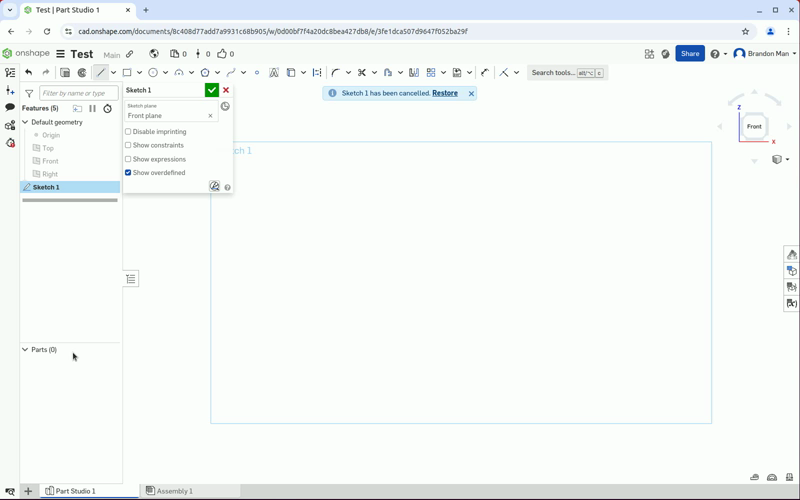
key_down(shift)
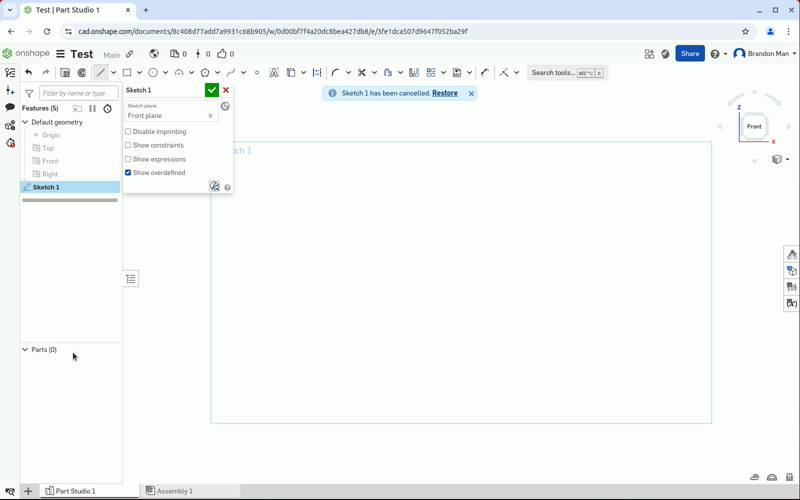
mouse_move(459, 284)
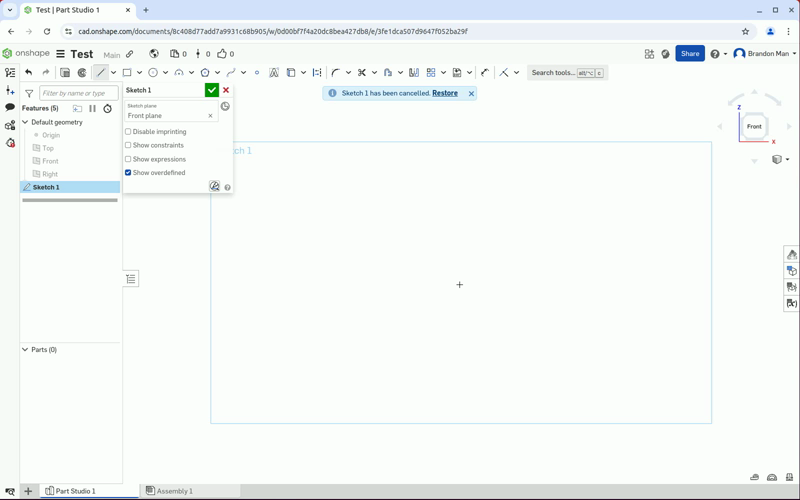
click(459, 284)
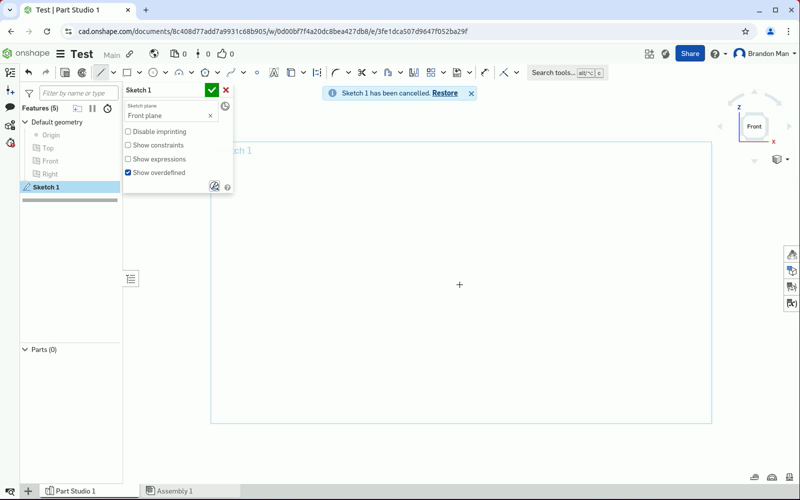
key_up(shift)
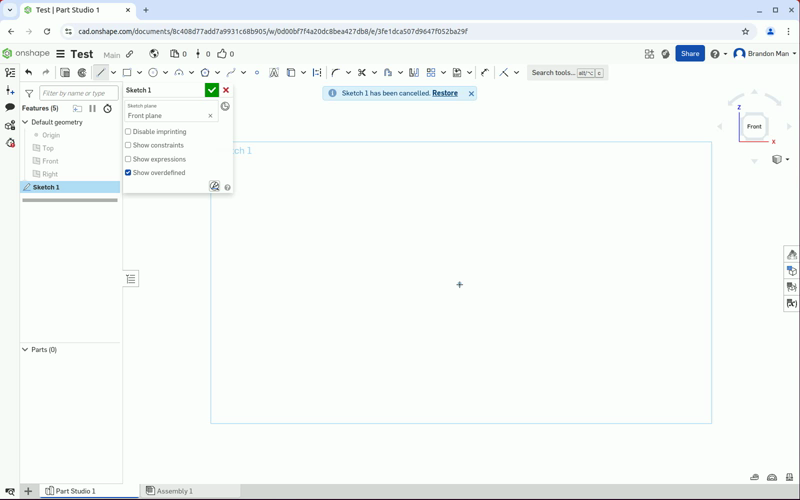
key_down(shift)
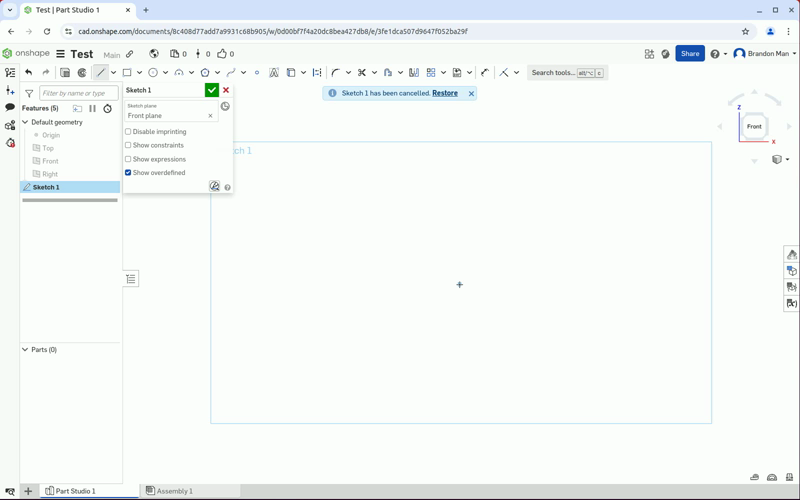
mouse_move(551, 284)
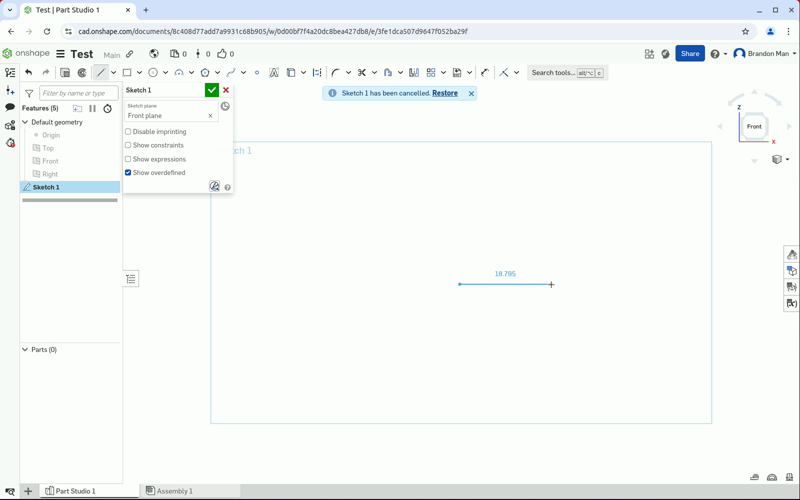
click(551, 284)
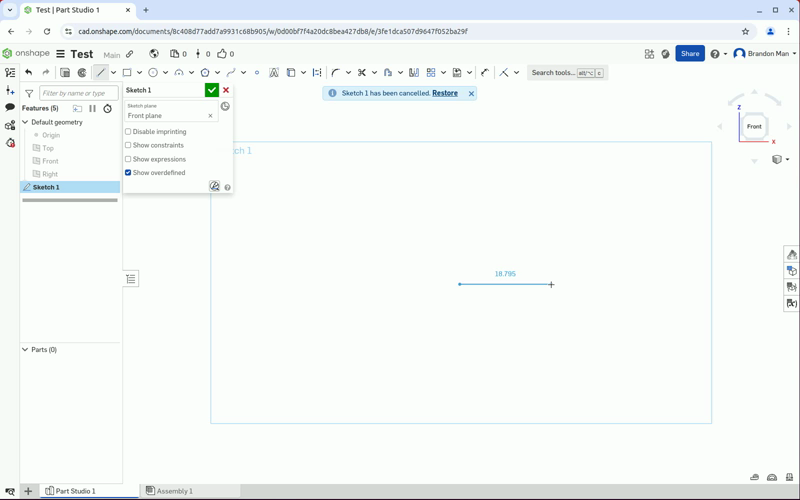
key_up(shift)
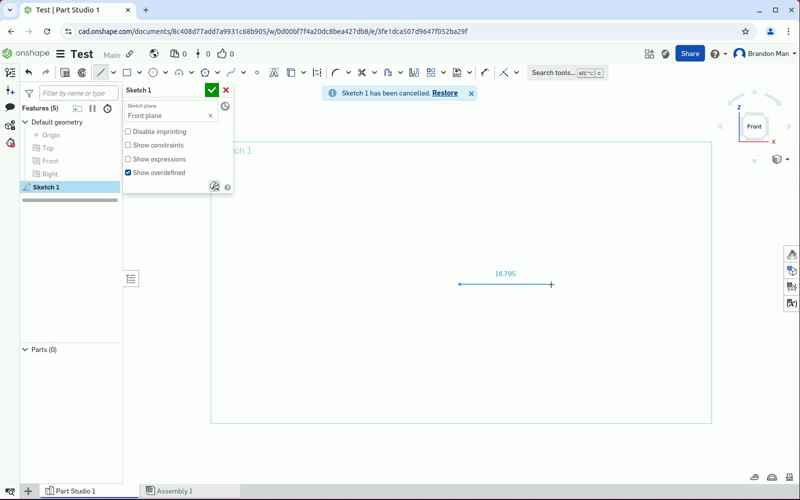
key_down(shift)
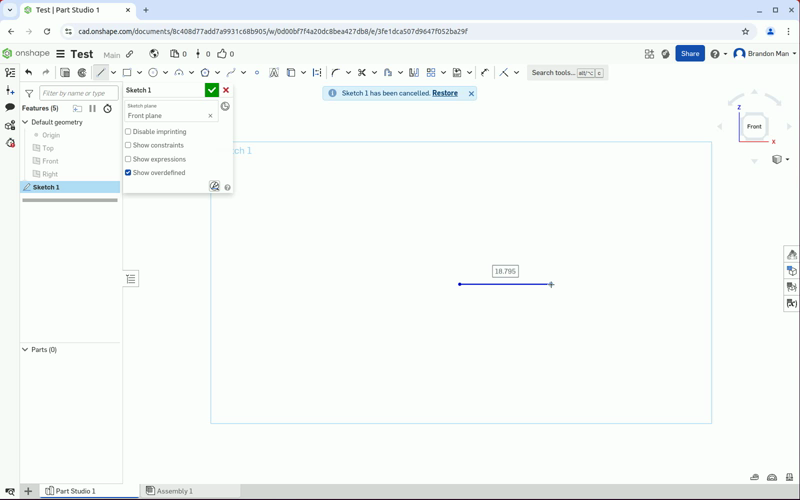
mouse_move(581, 284)
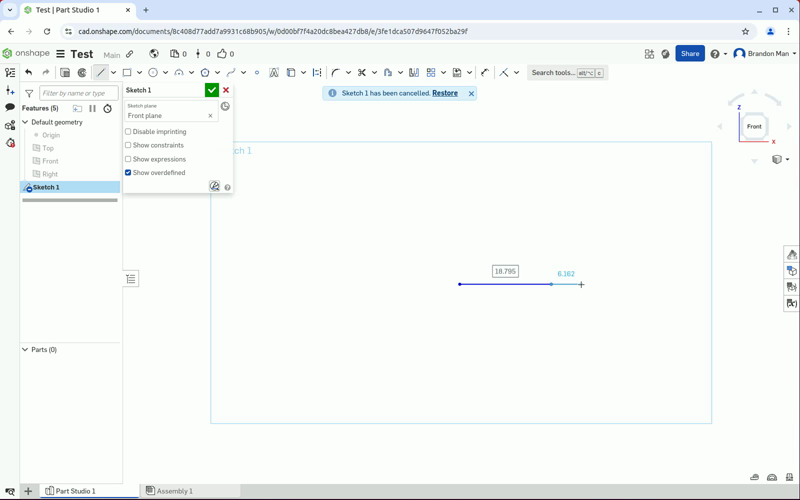
mouse_move(548, 283)
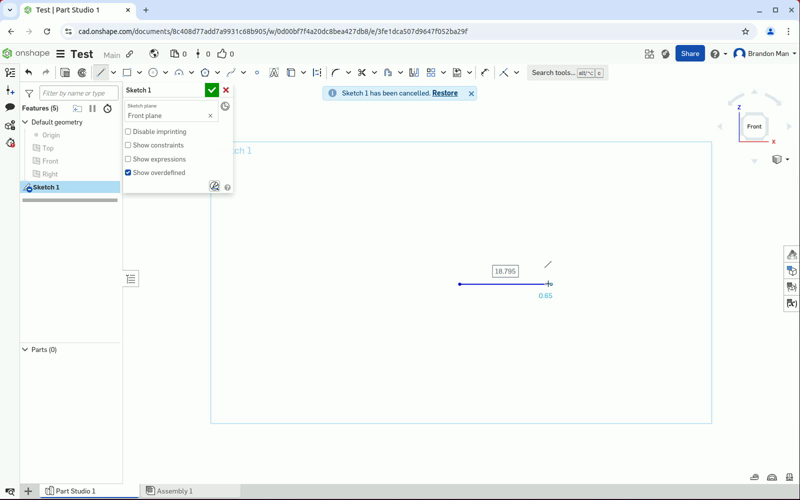
scroll(6)
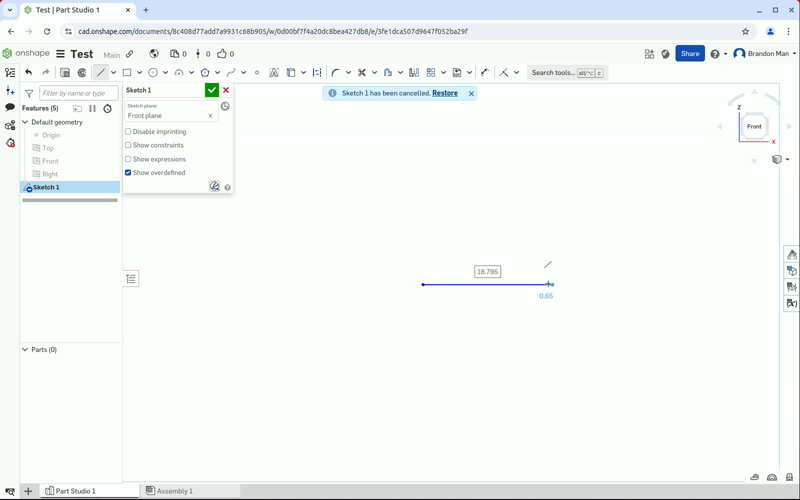
scroll(6)
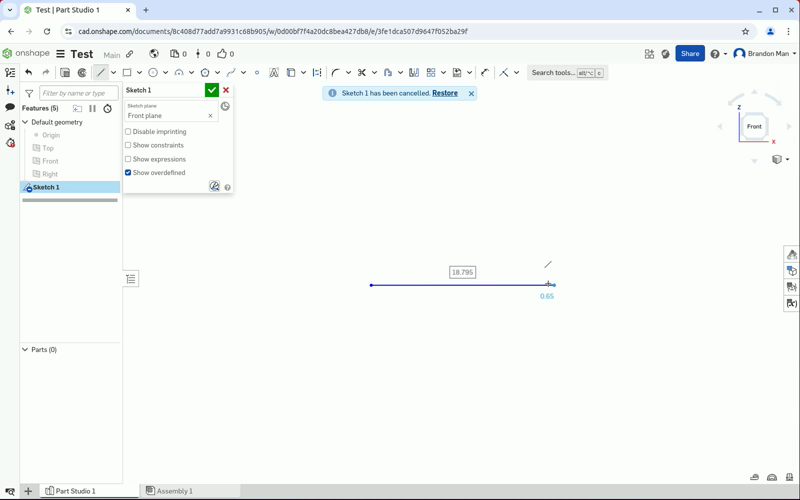
scroll(6)
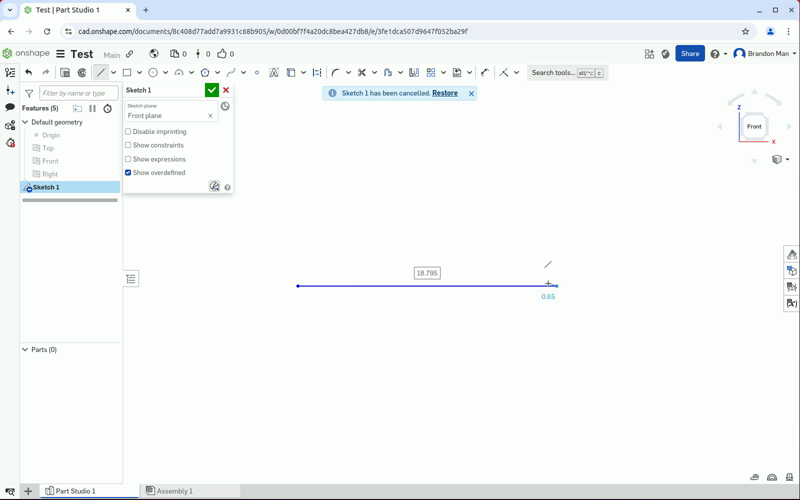
scroll(6)
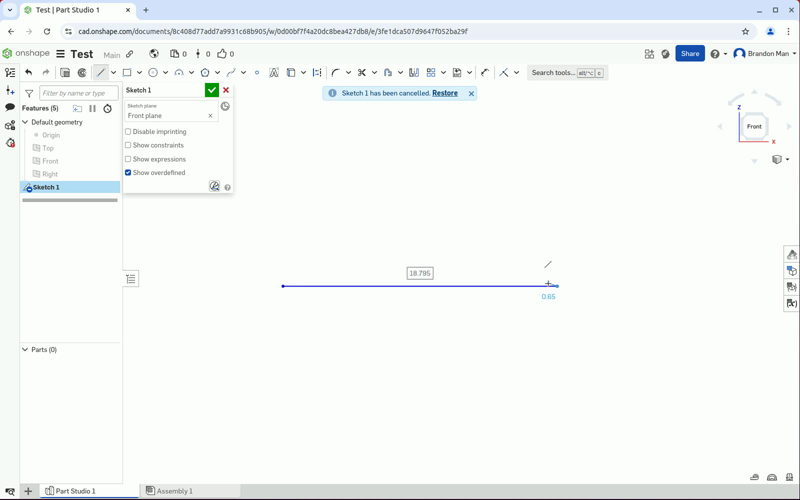
scroll(6)
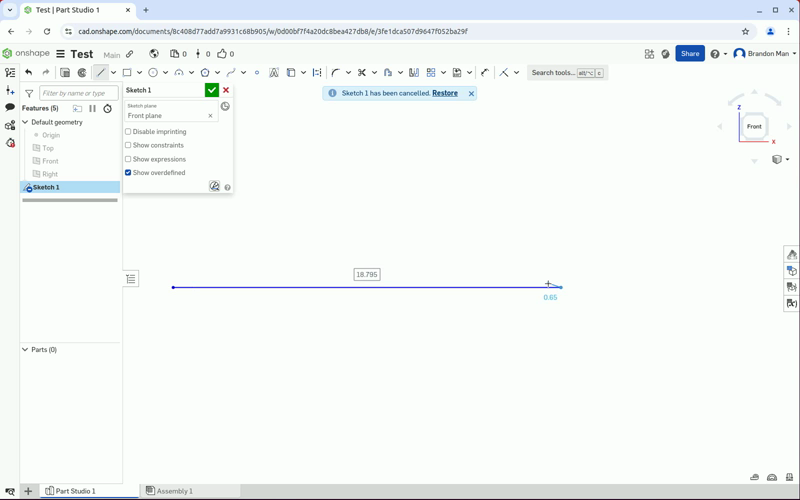
scroll(6)
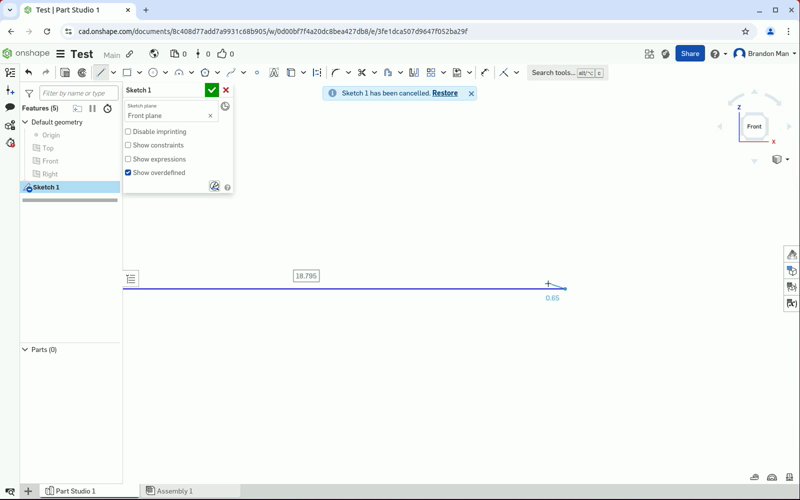
scroll(6)
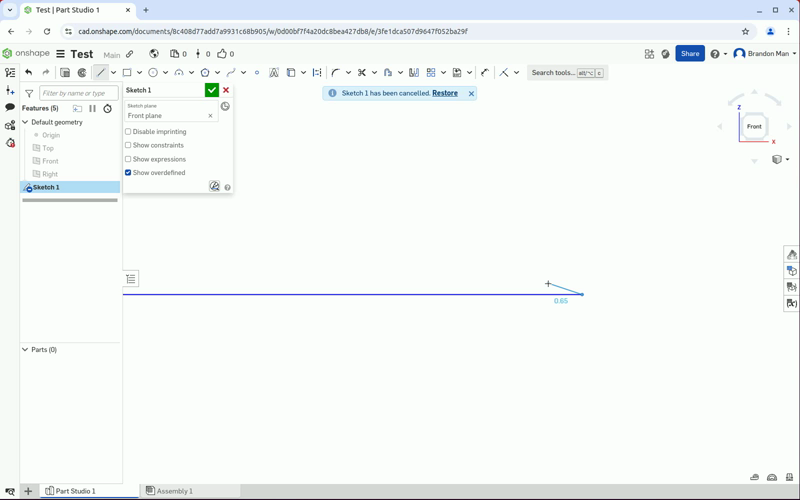
click(548, 283)
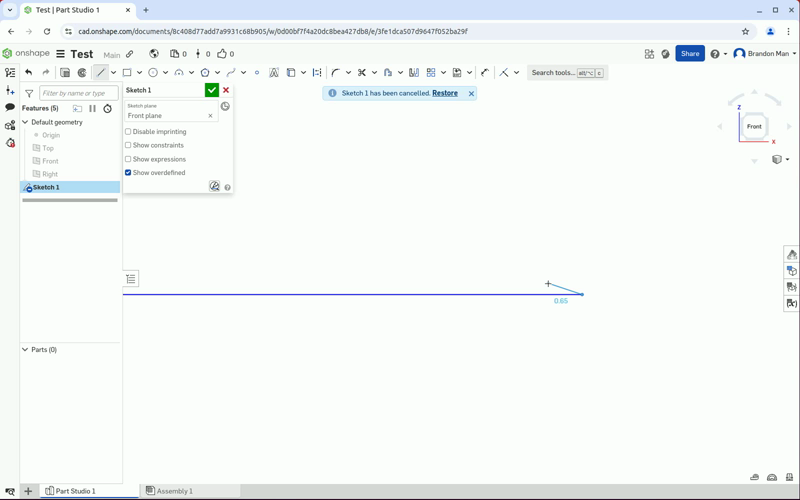
scroll(-6)
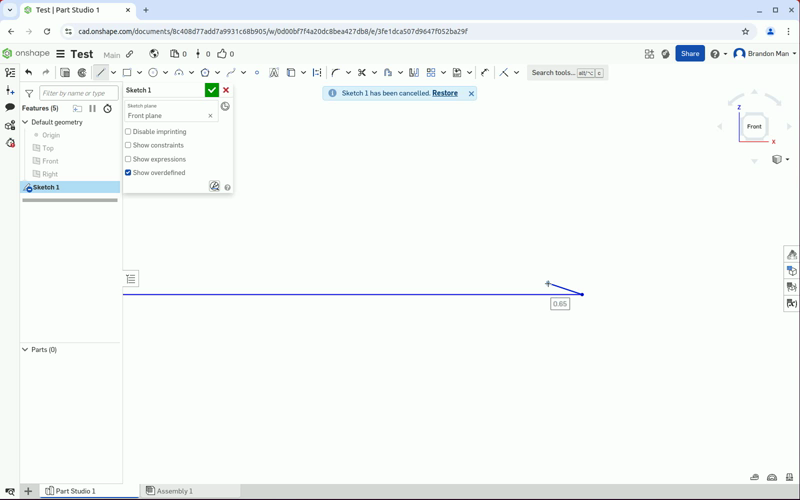
scroll(-6)
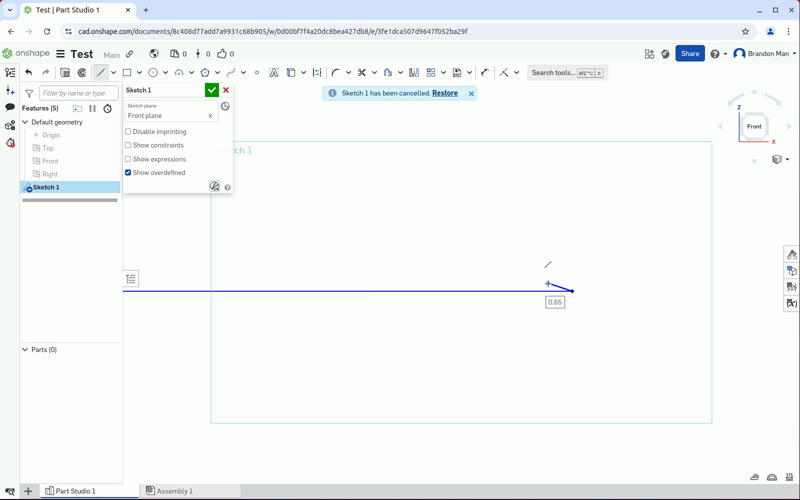
scroll(-6)
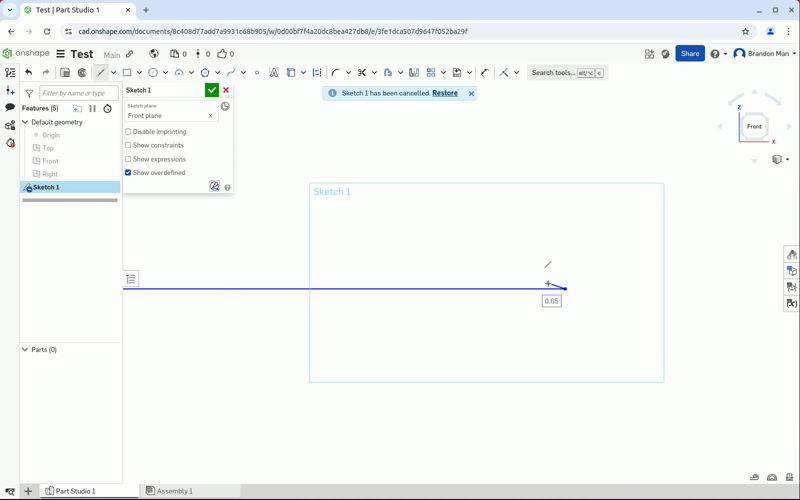
scroll(-6)
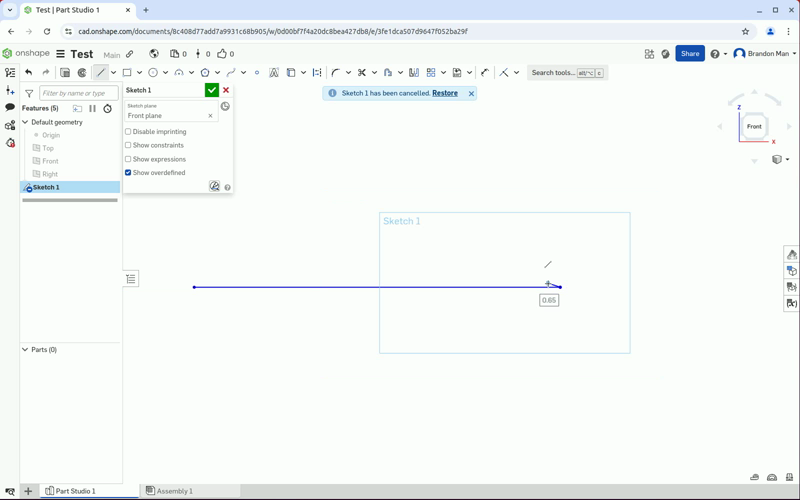
scroll(-6)
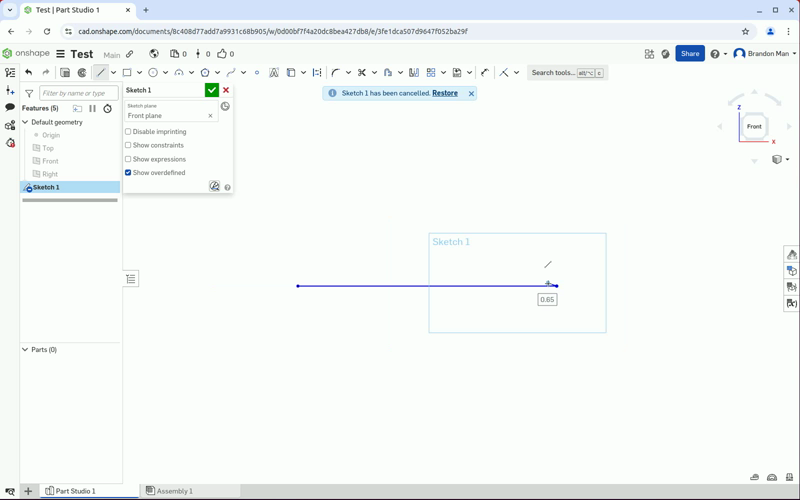
scroll(-6)
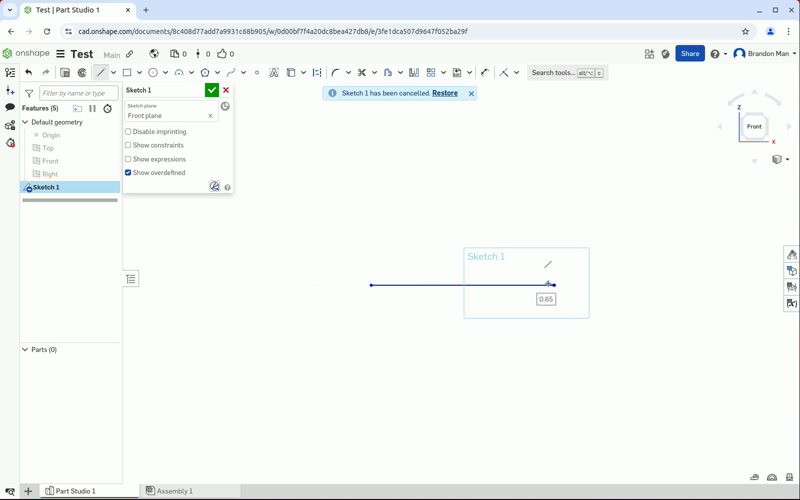
scroll(-6)
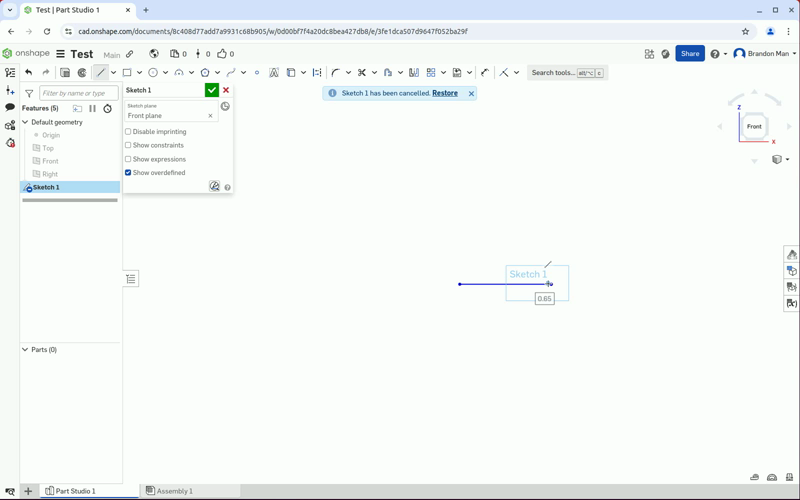
key_up(shift)
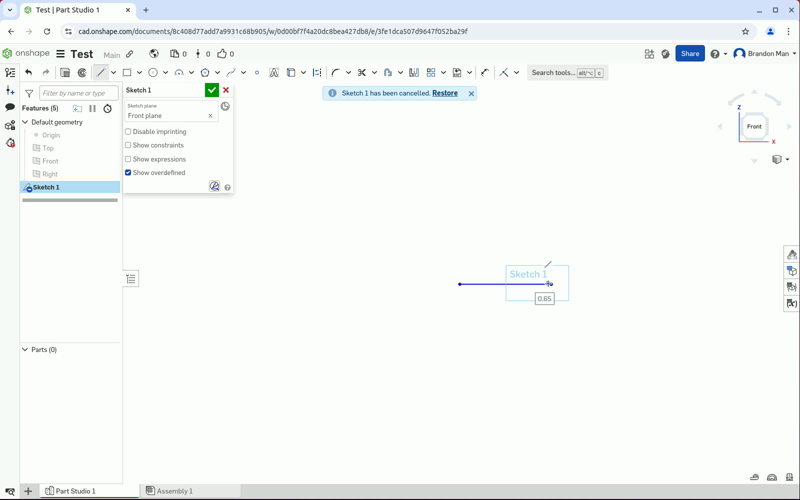
key_down(shift)
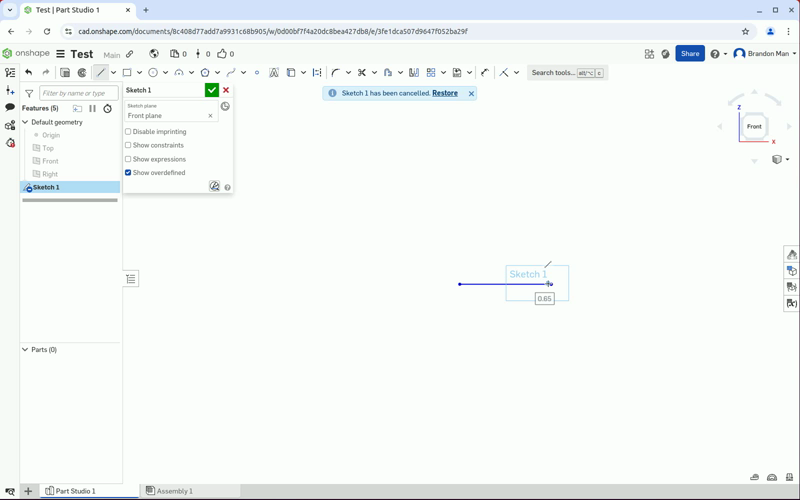
mouse_move(460, 283)
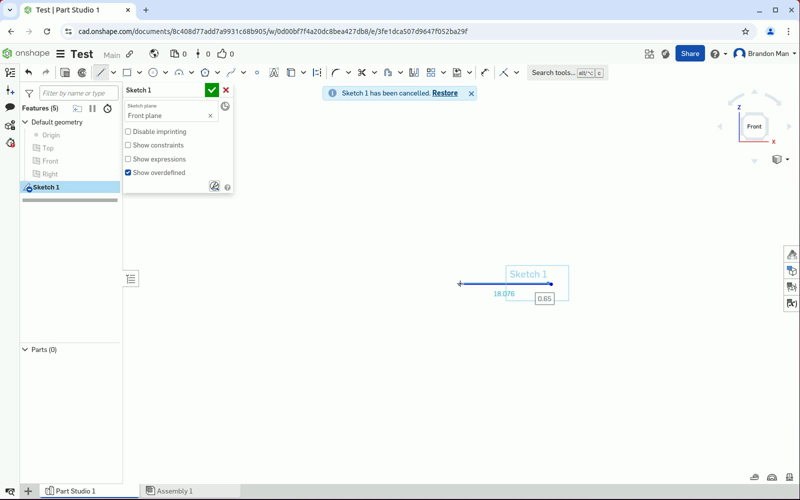
scroll(6)
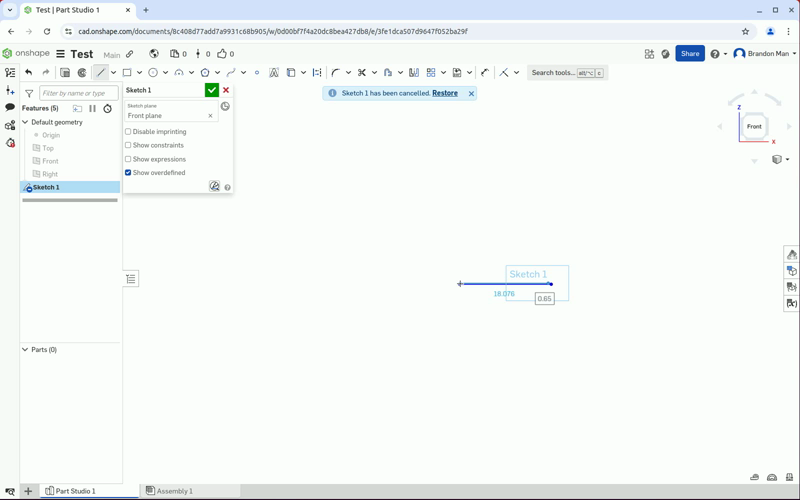
scroll(6)
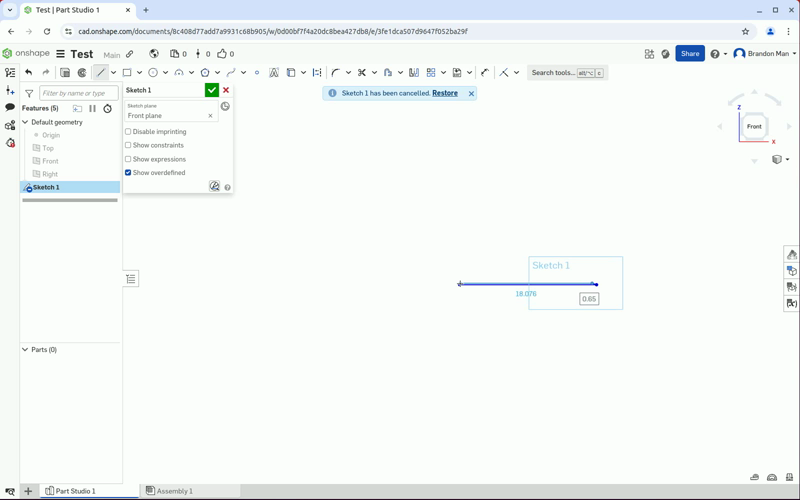
scroll(6)
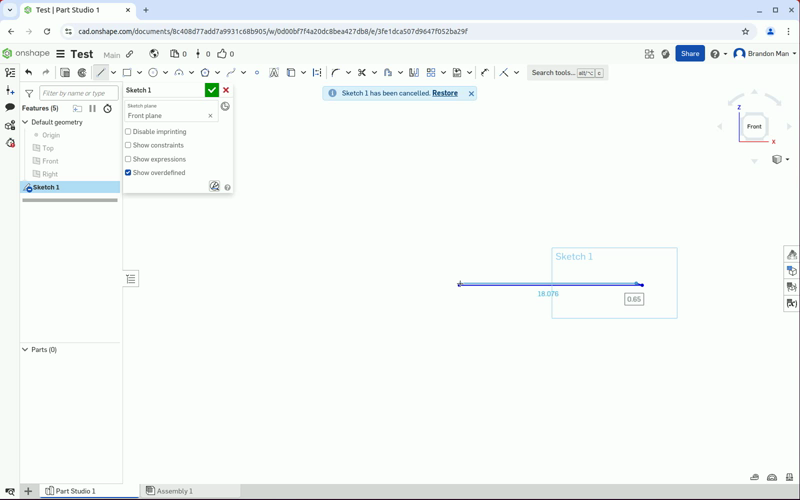
scroll(6)
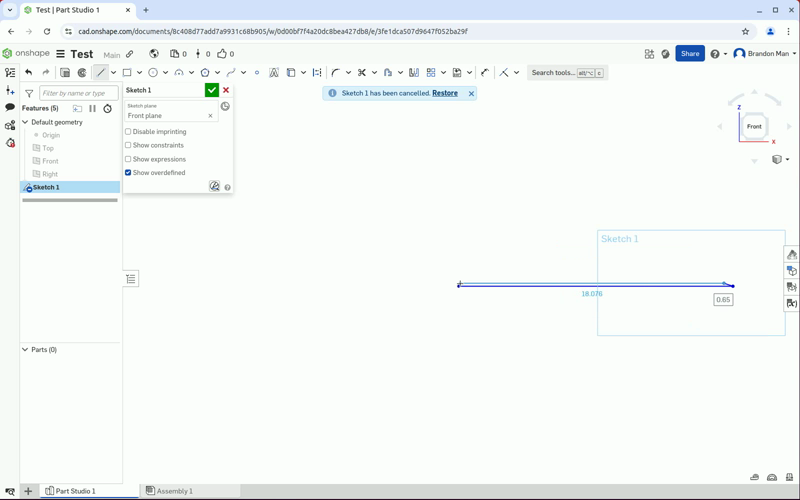
scroll(6)
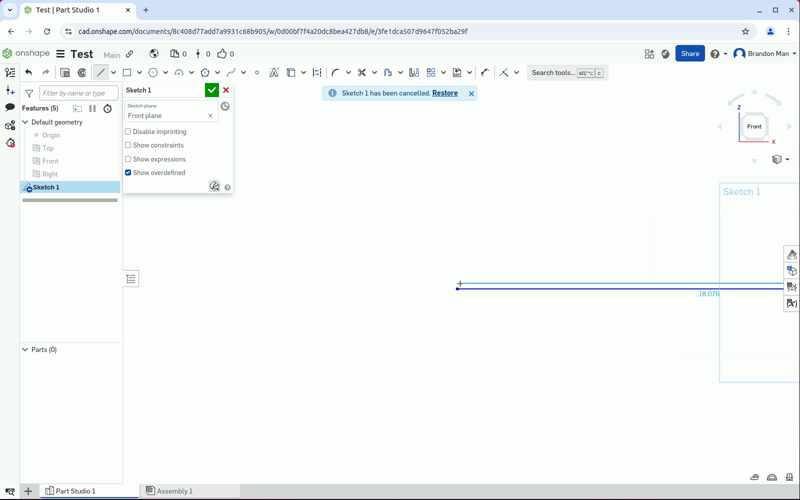
scroll(6)
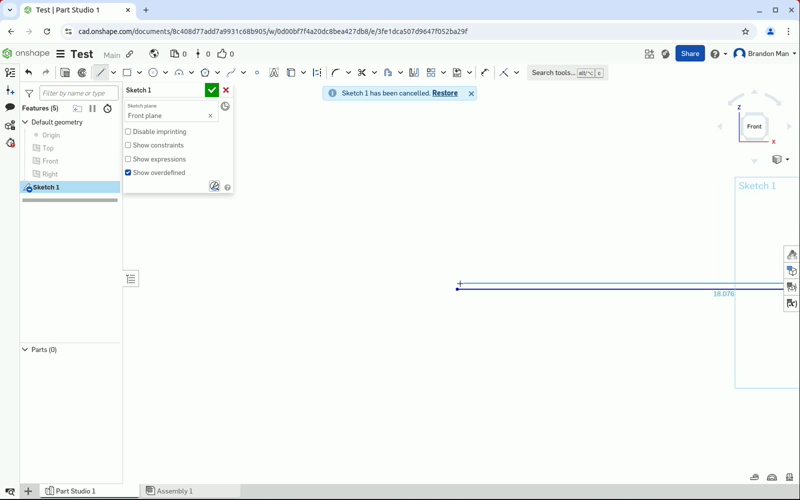
scroll(6)
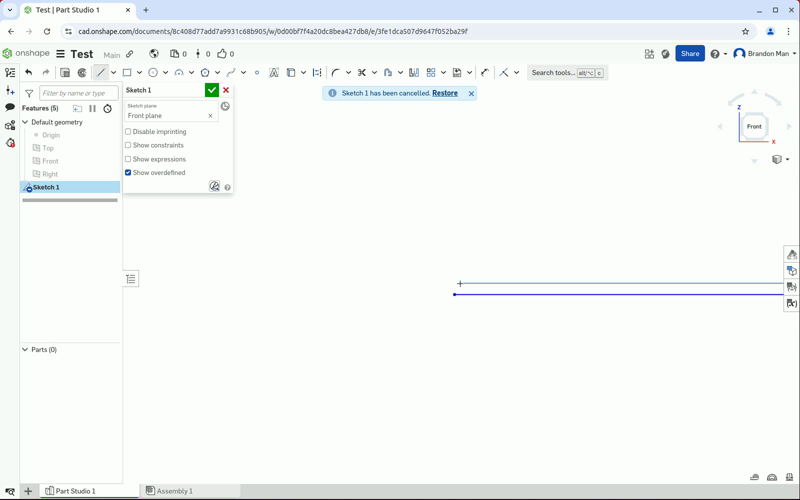
click(460, 283)
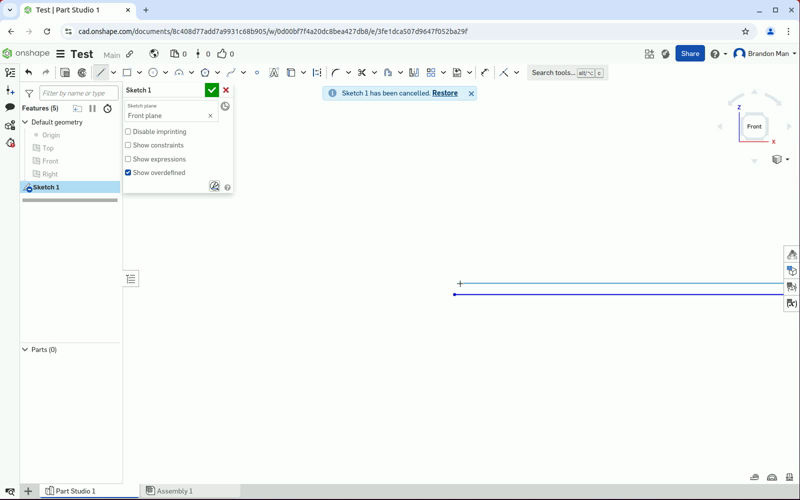
scroll(-6)
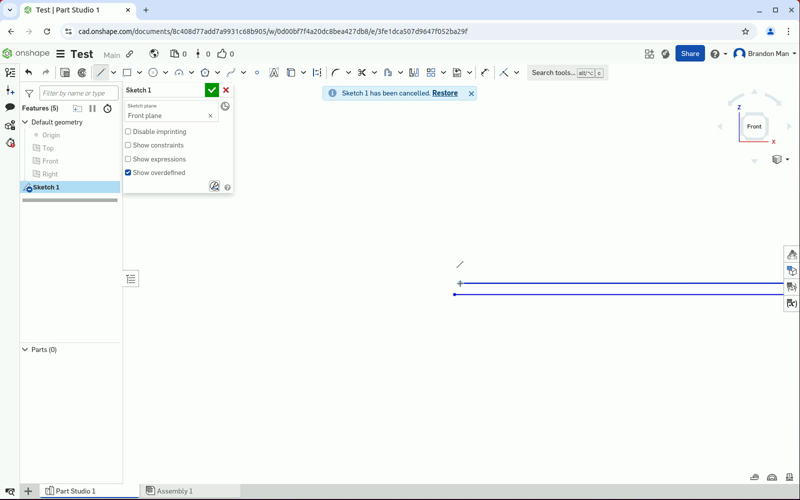
scroll(-6)
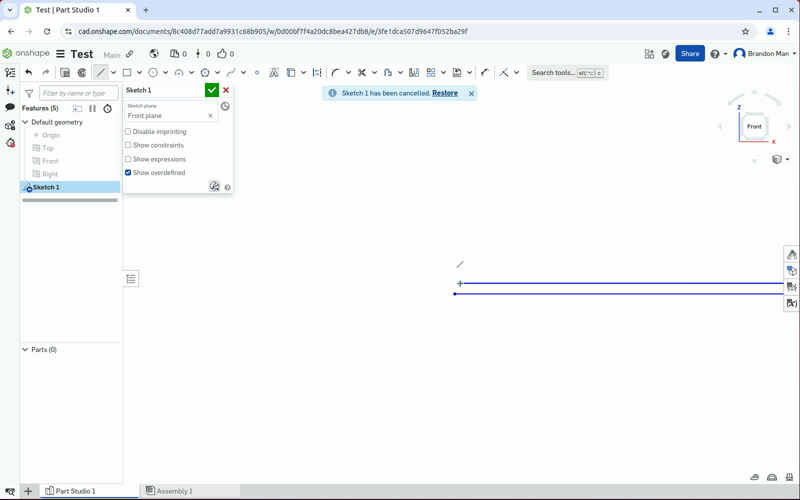
scroll(-6)
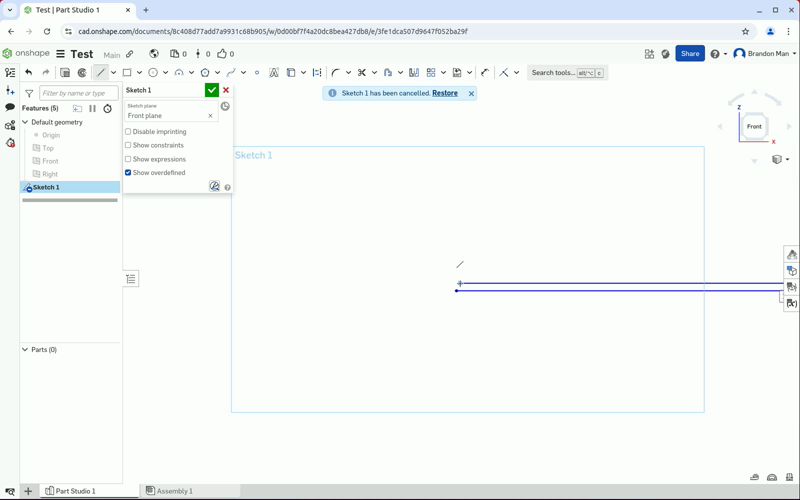
scroll(-6)
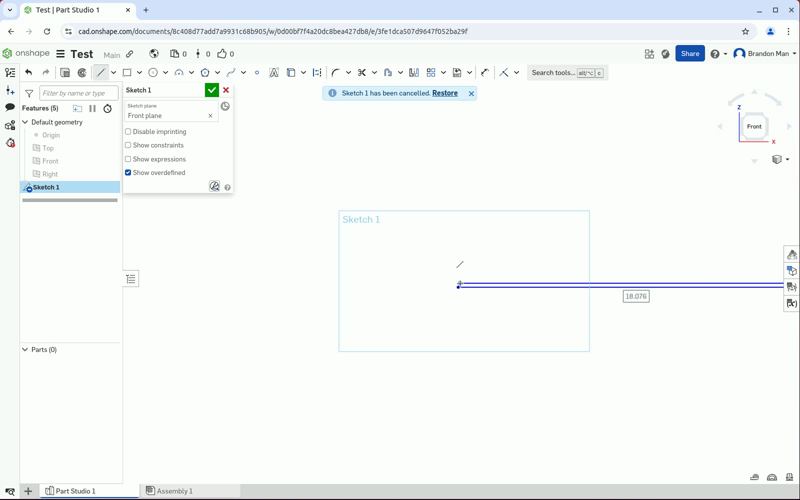
scroll(-6)
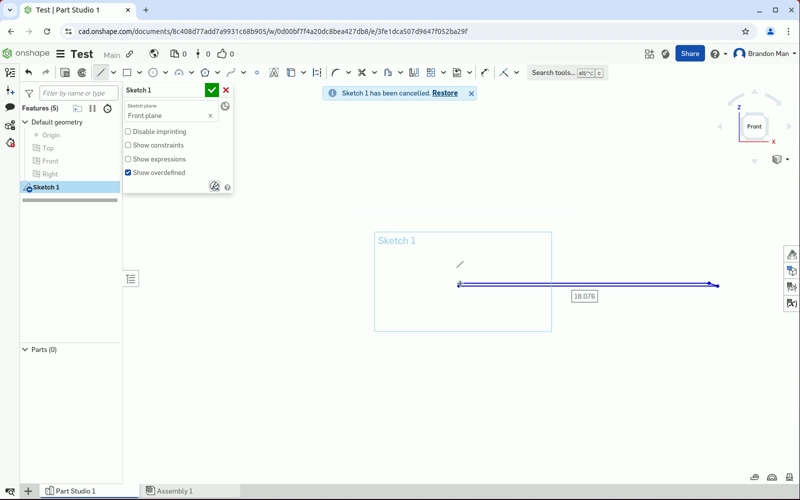
scroll(-6)
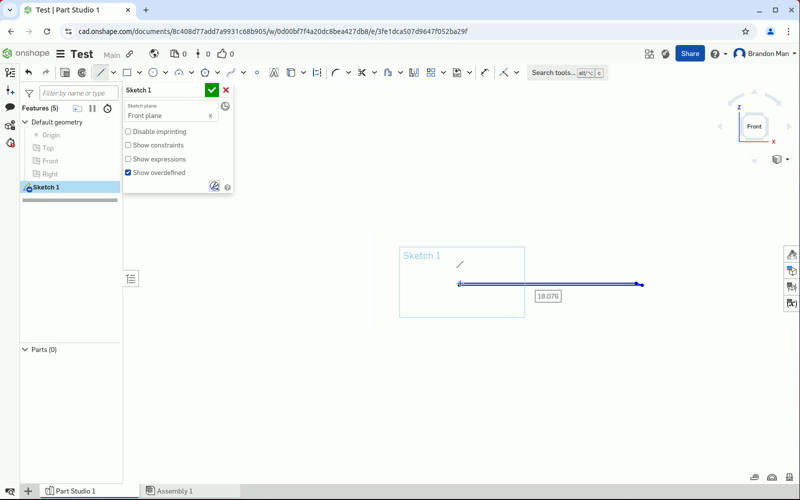
scroll(-6)
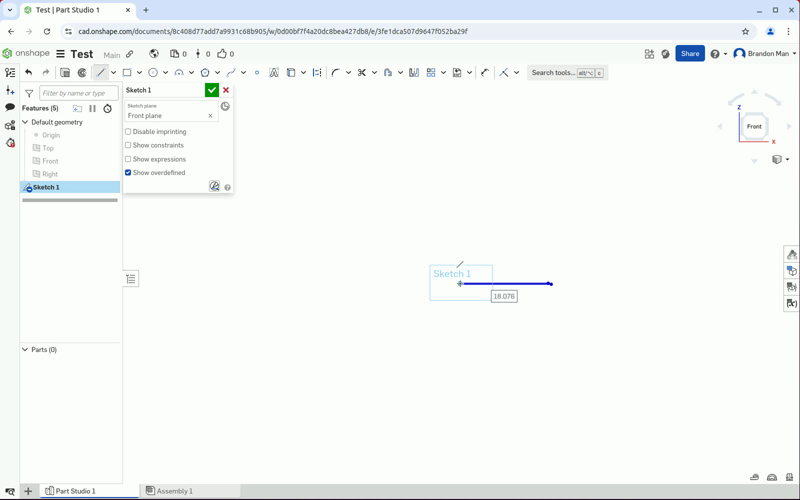
key_up(shift)
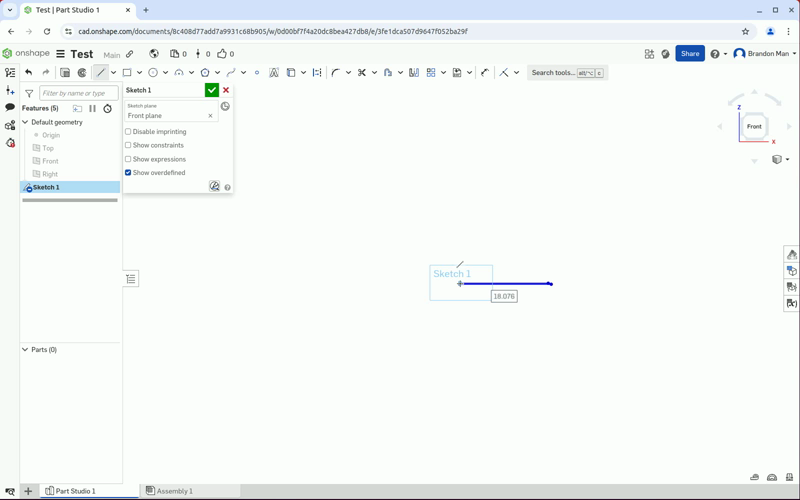
key_down(shift)
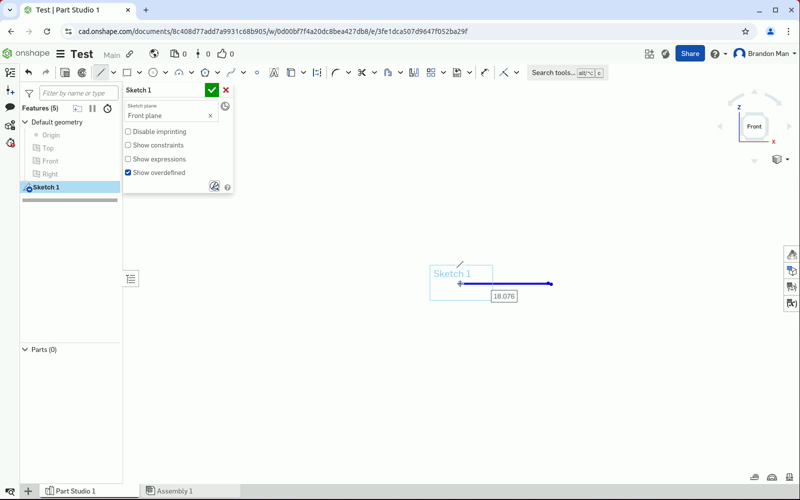
mouse_move(490, 283)
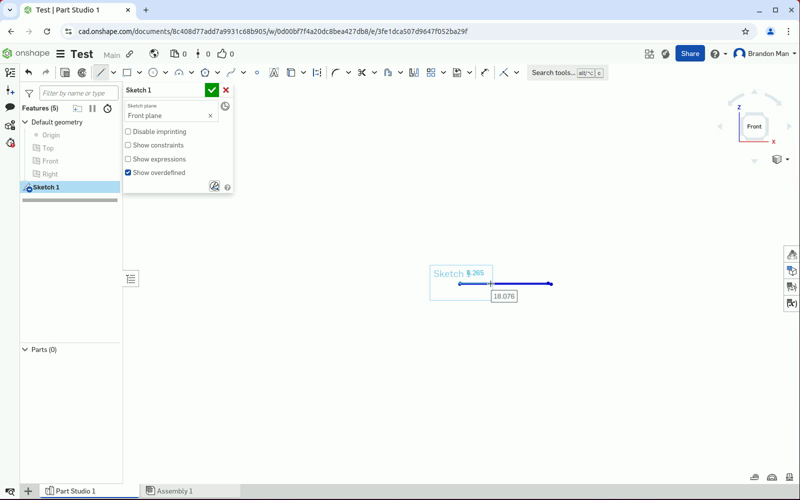
mouse_move(460, 248)
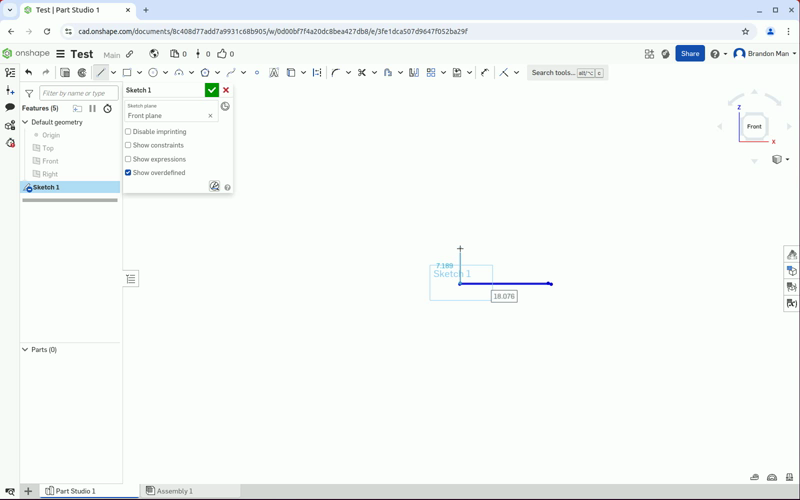
click(460, 248)
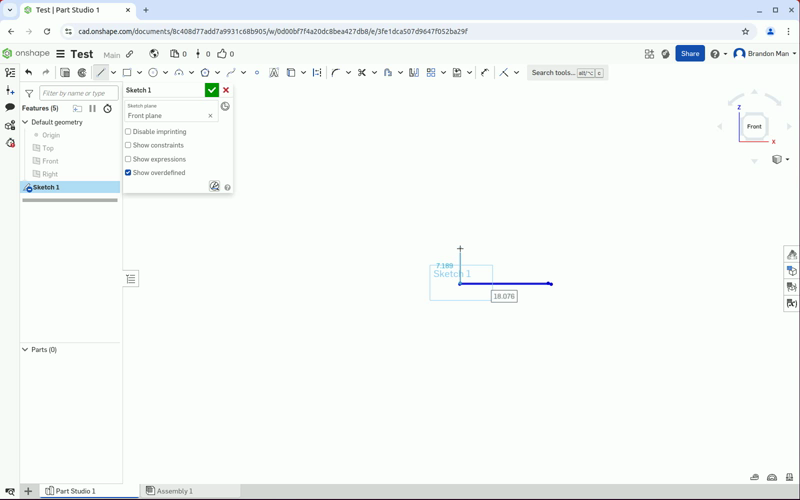
key_up(shift)
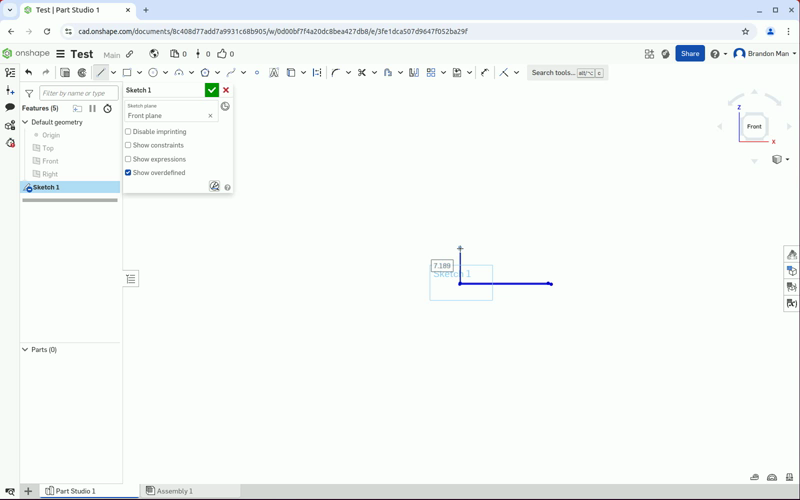
key_down(shift)
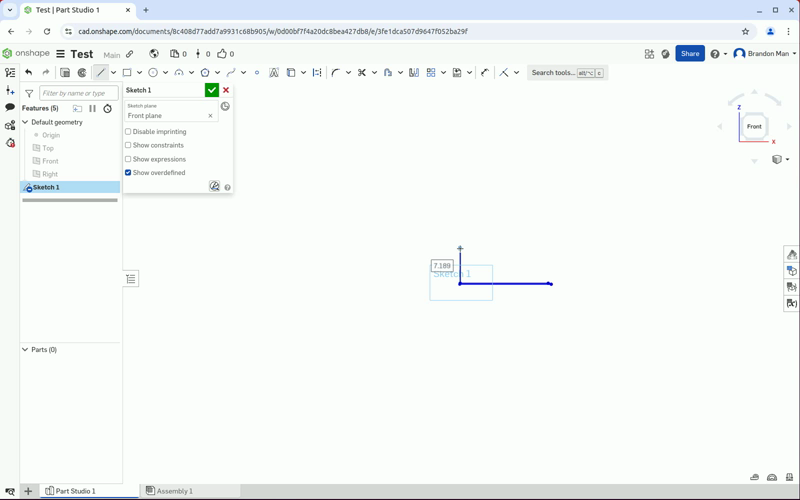
mouse_move(490, 248)
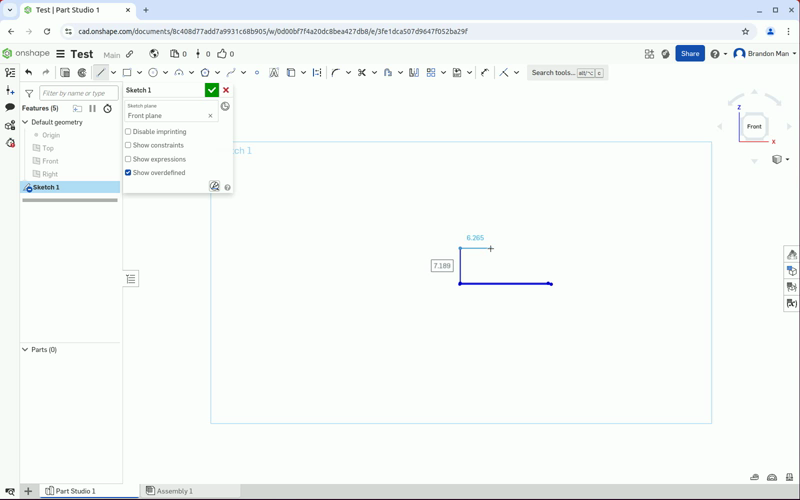
mouse_move(459, 248)
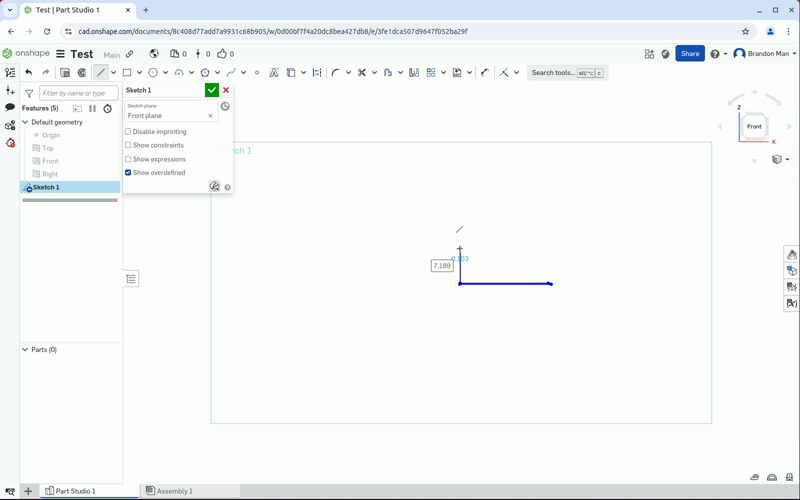
scroll(6)
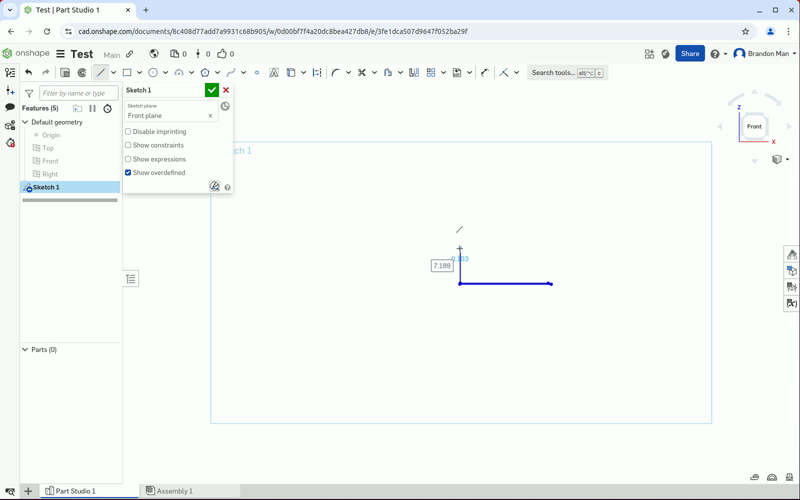
scroll(6)
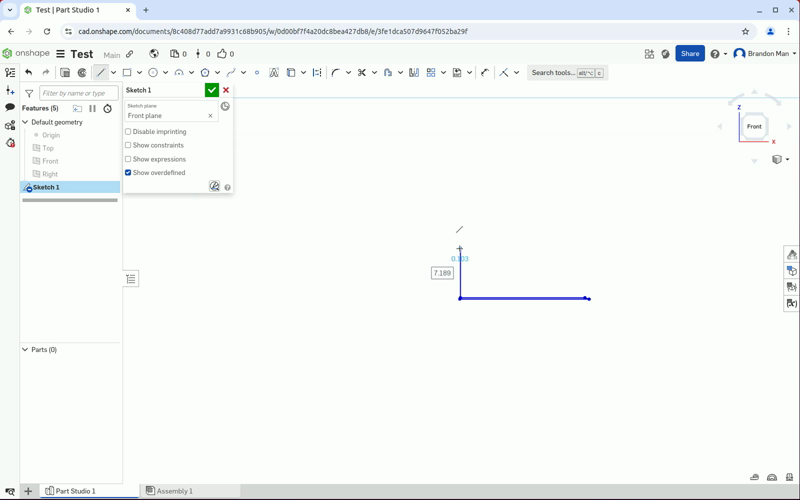
scroll(6)
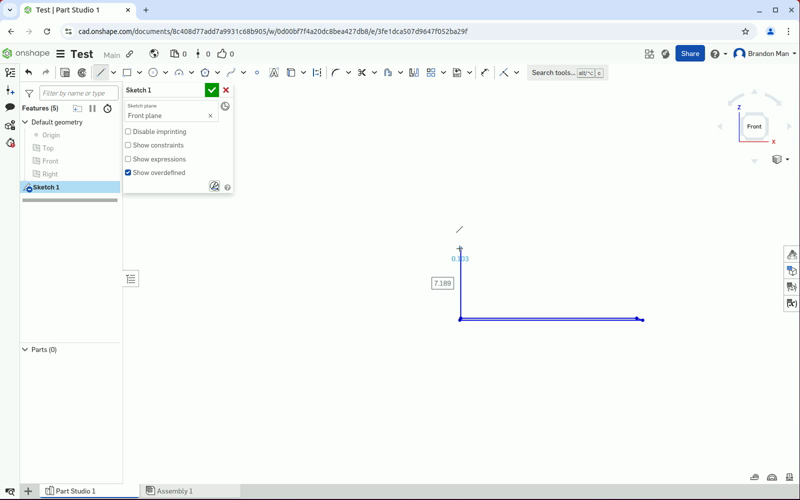
scroll(6)
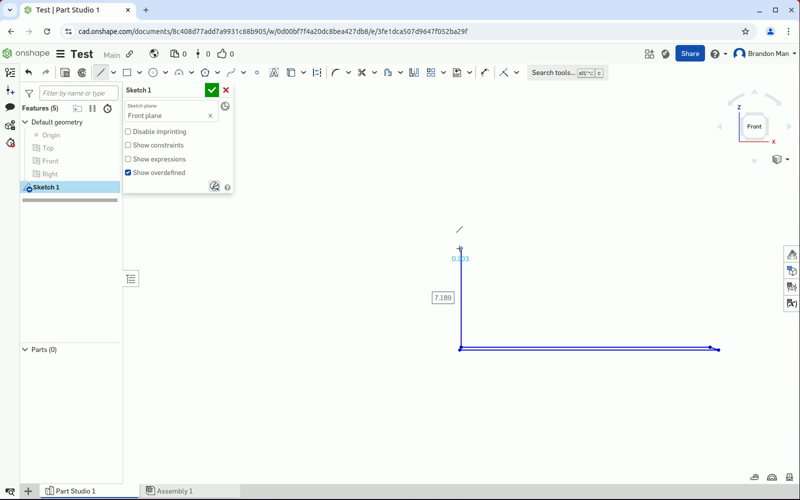
scroll(6)
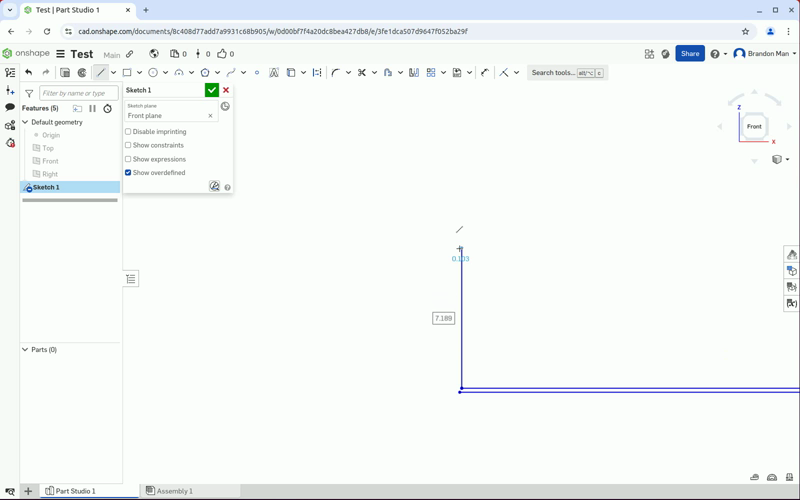
scroll(6)
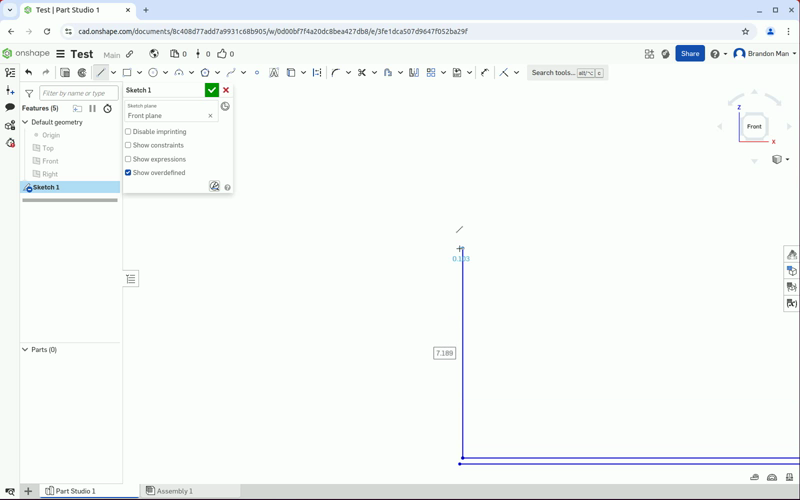
scroll(6)
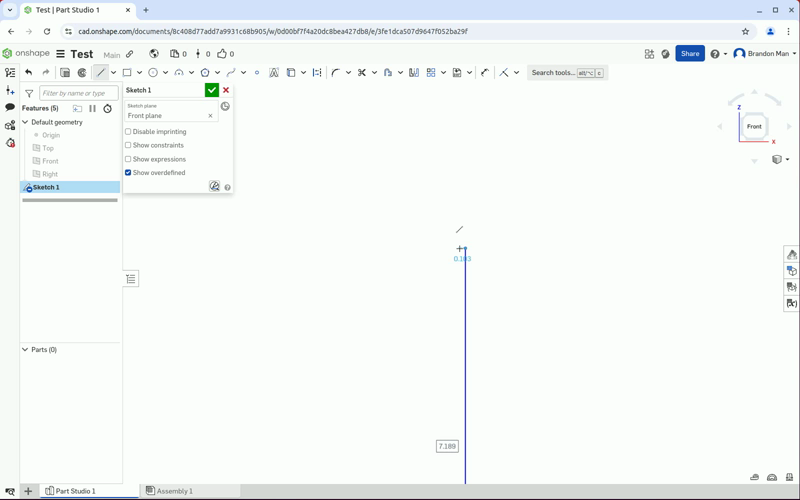
click(459, 248)
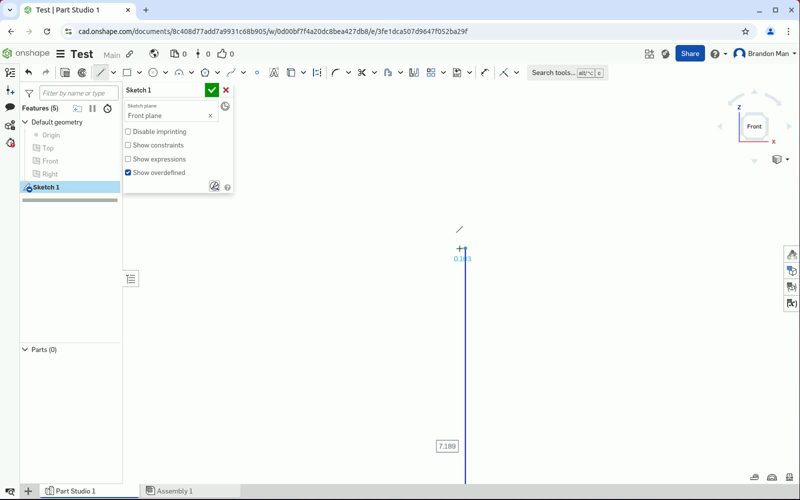
scroll(-6)
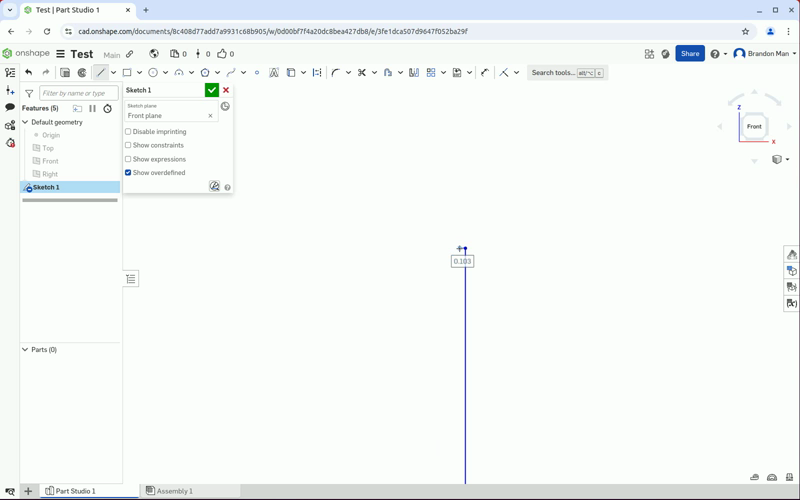
scroll(-6)
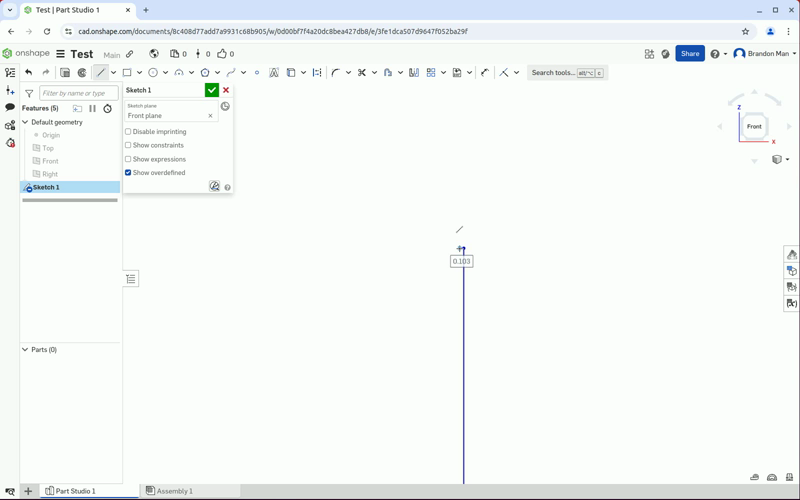
scroll(-6)
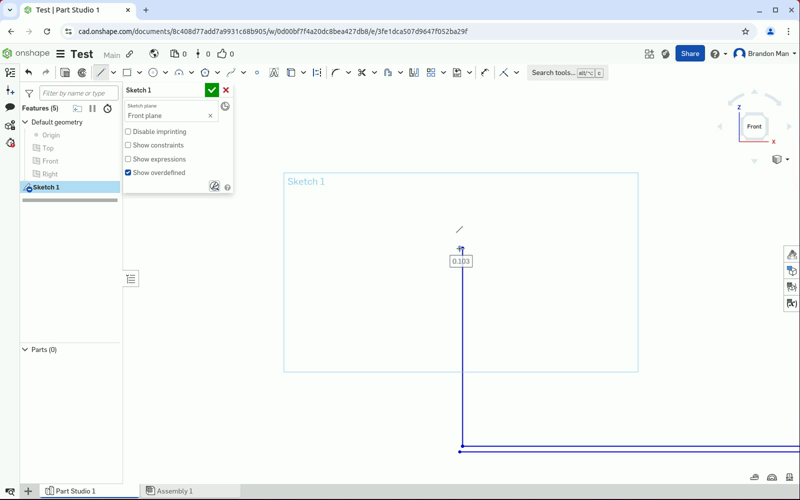
scroll(-6)
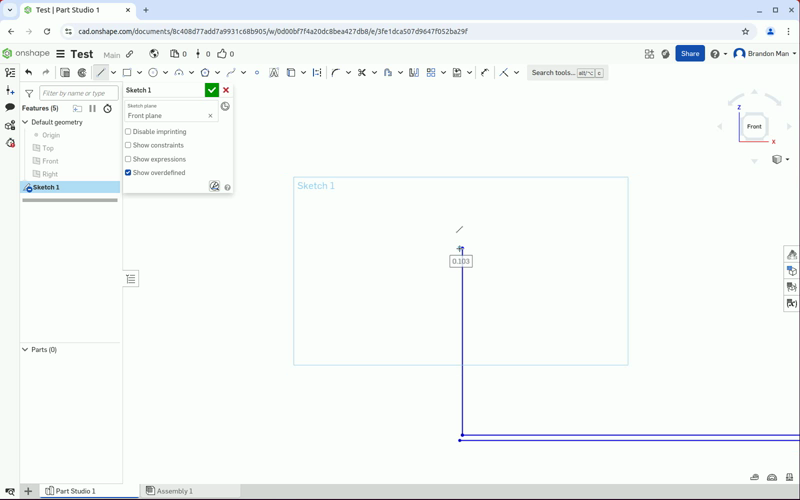
scroll(-6)
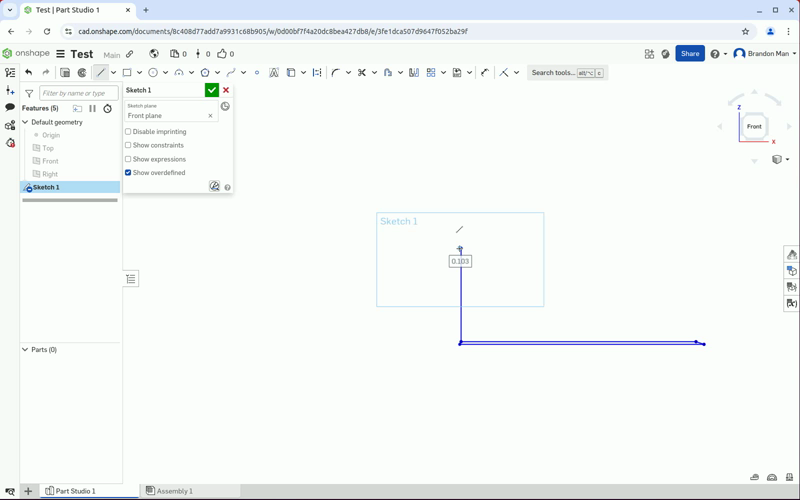
scroll(-6)
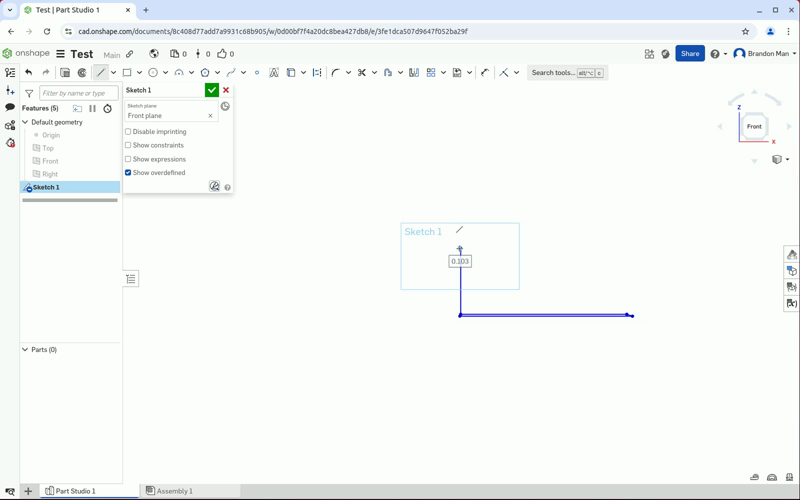
scroll(-6)
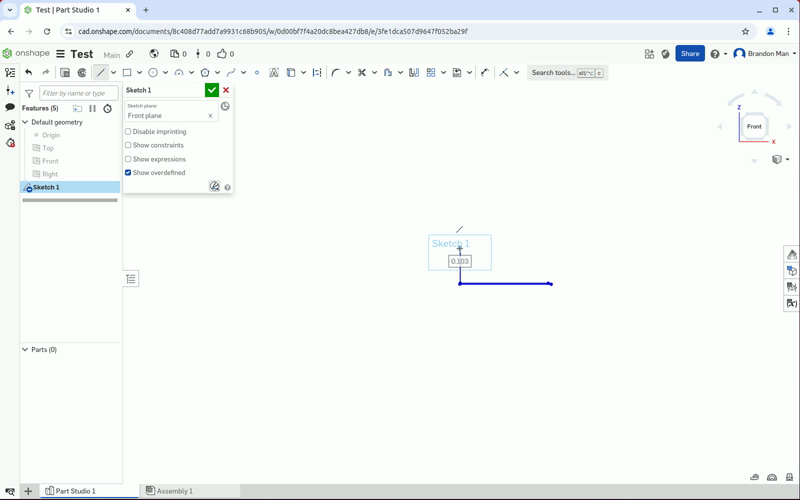
key_up(shift)
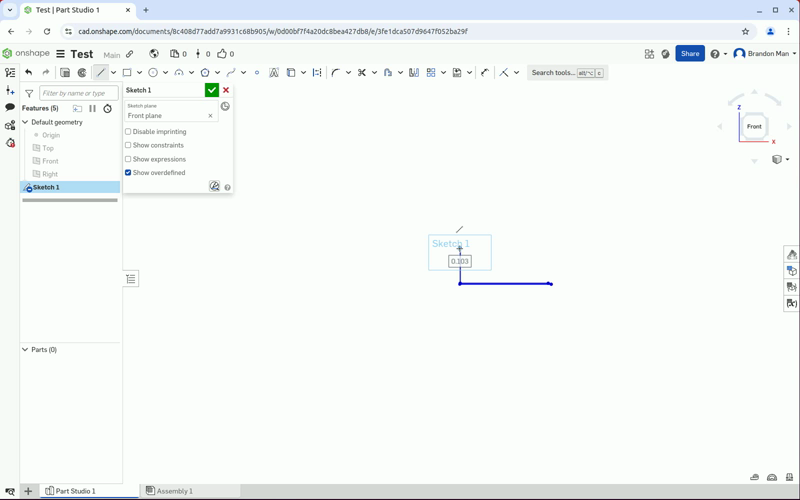
mouse_move(489, 248)
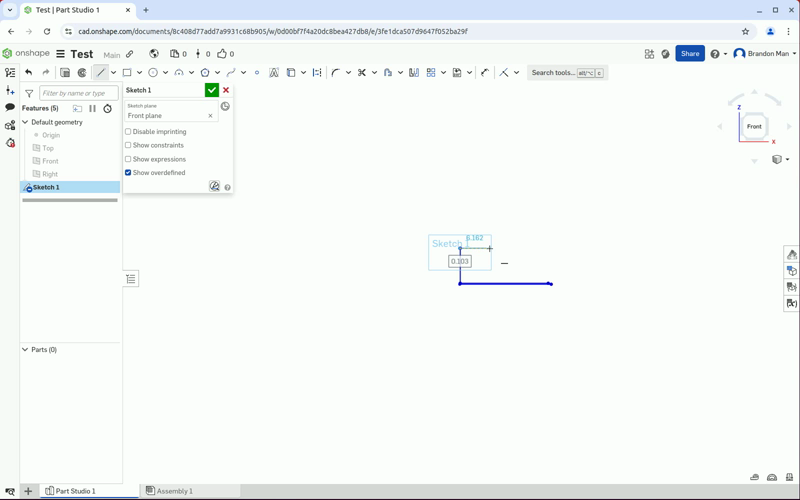
key_down(shift)
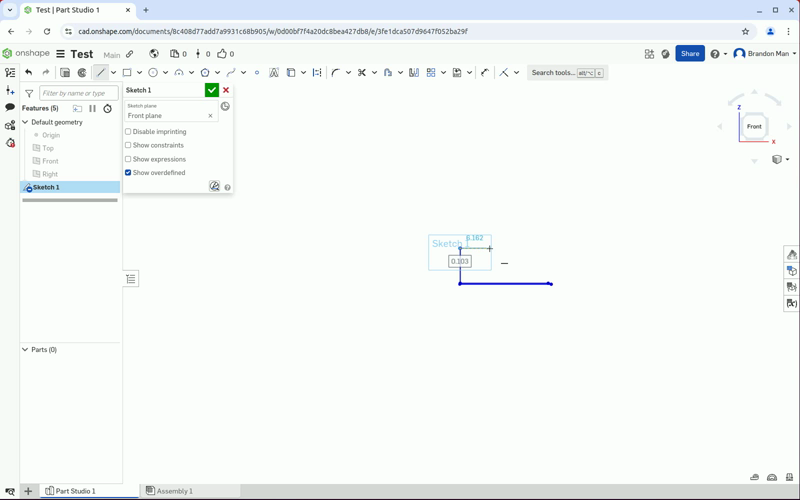
mouse_move(459, 284)
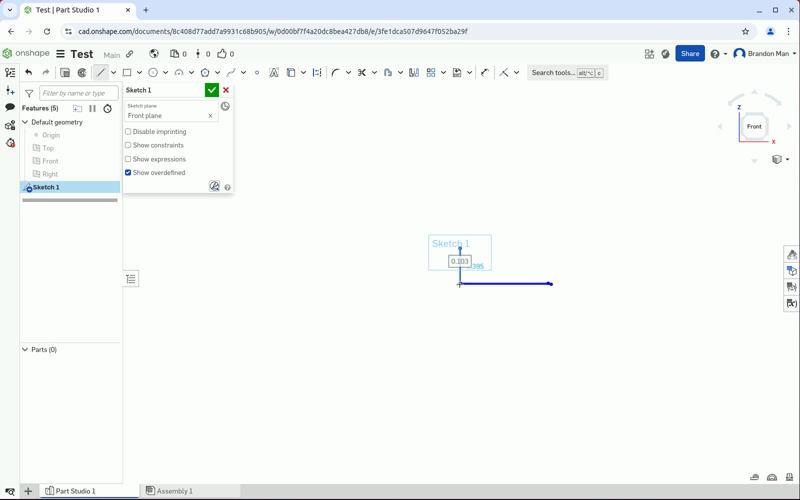
scroll(6)
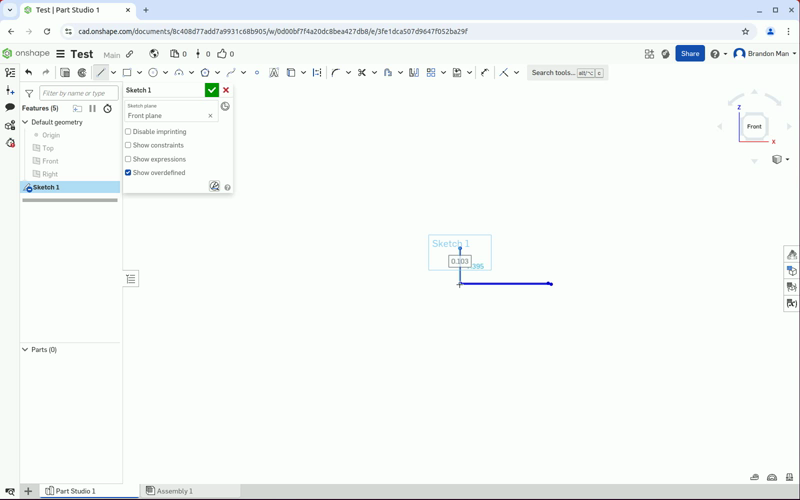
scroll(6)
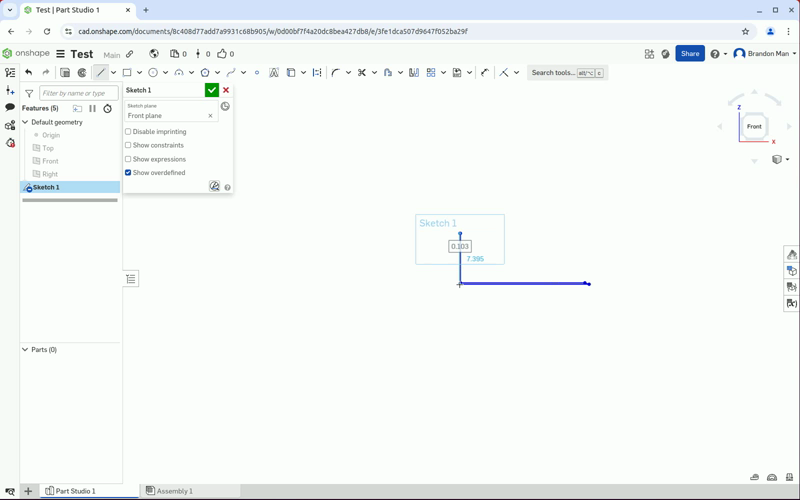
scroll(6)
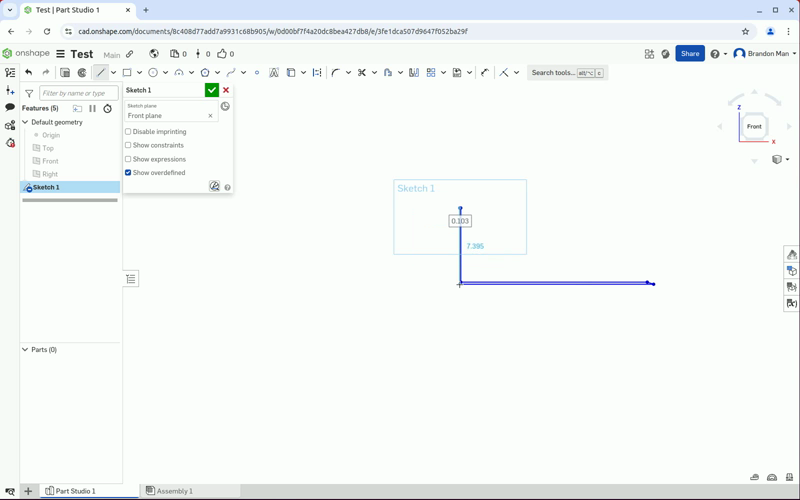
scroll(6)
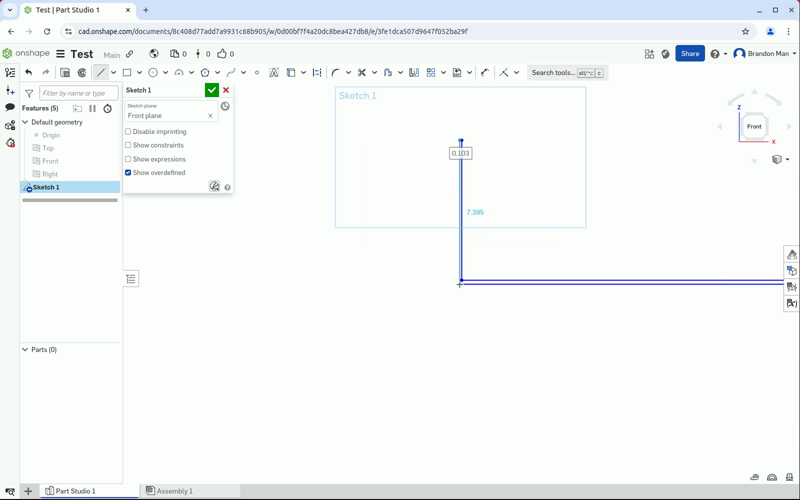
scroll(6)
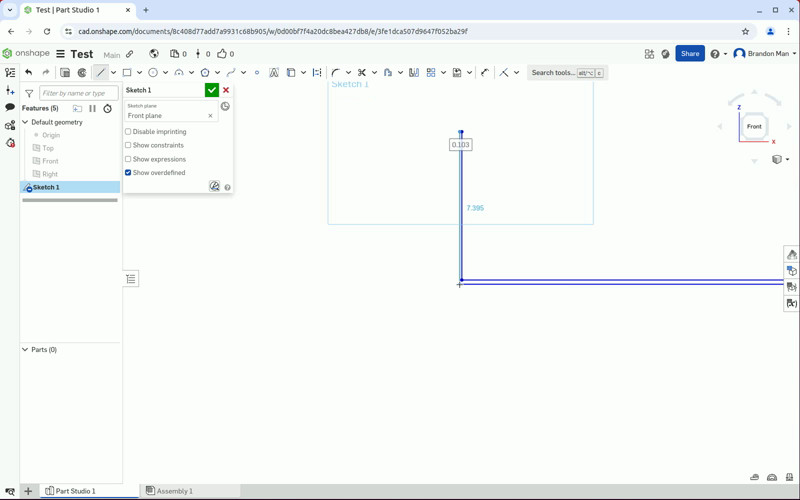
scroll(6)
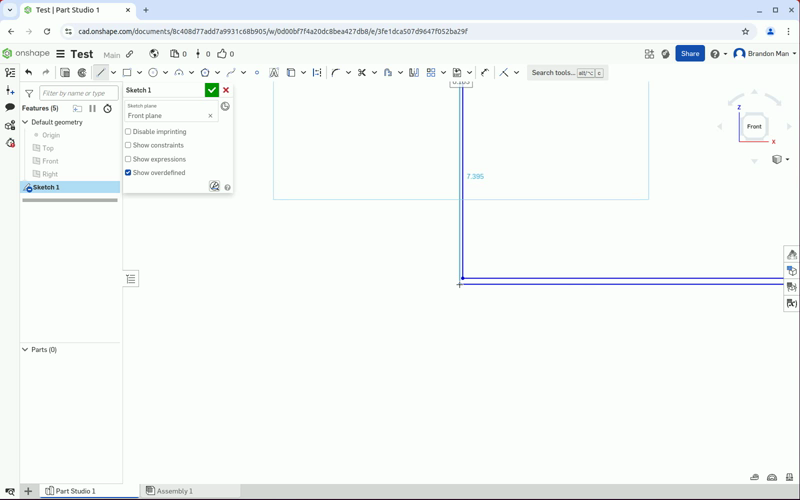
scroll(6)
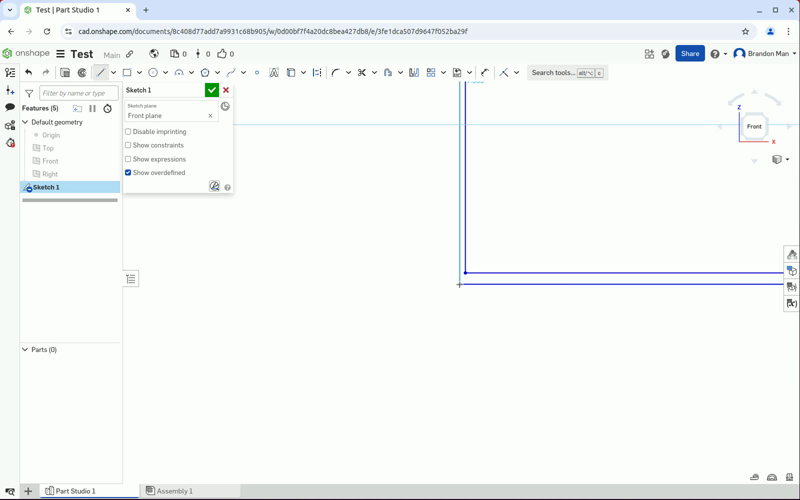
key_up(shift)
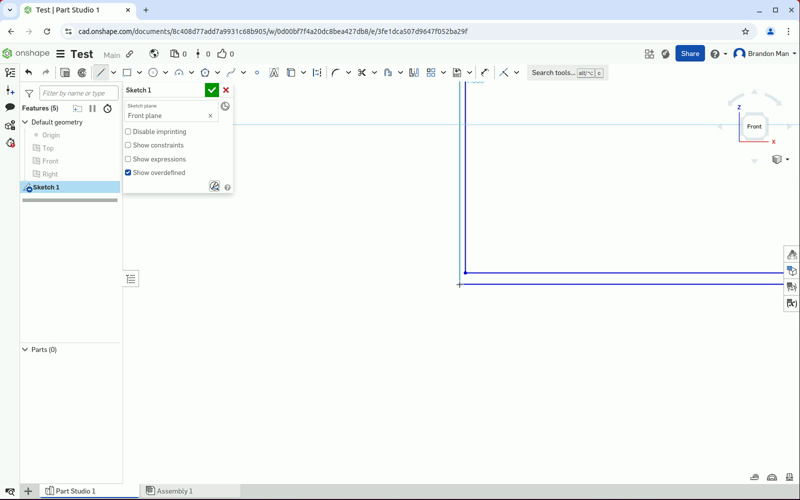
click(459, 284)
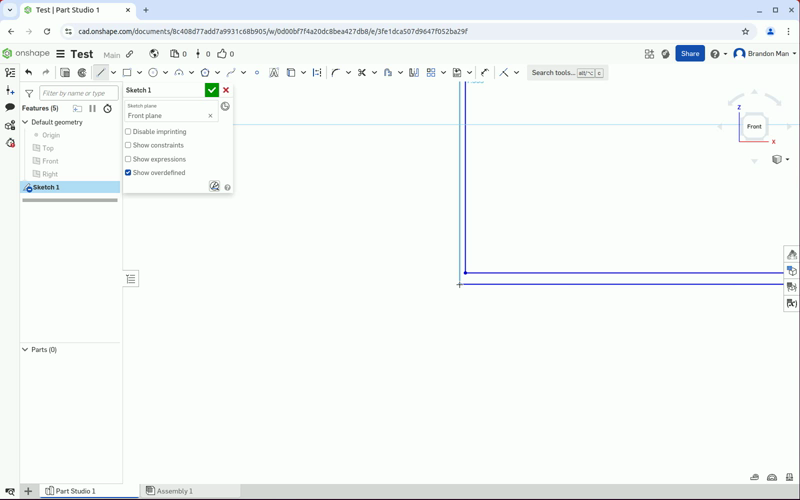
scroll(-6)
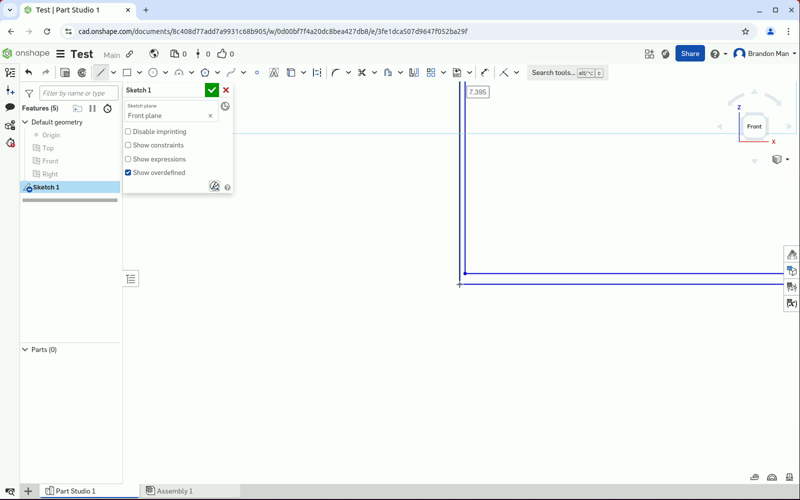
scroll(-6)
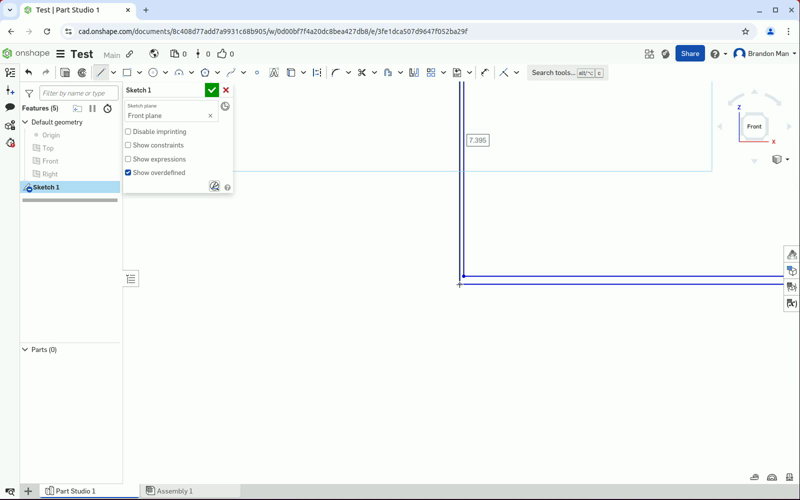
scroll(-6)
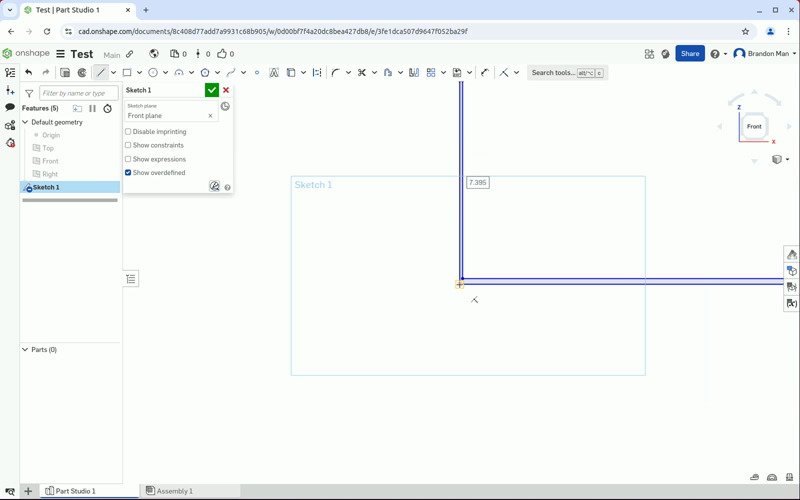
scroll(-6)
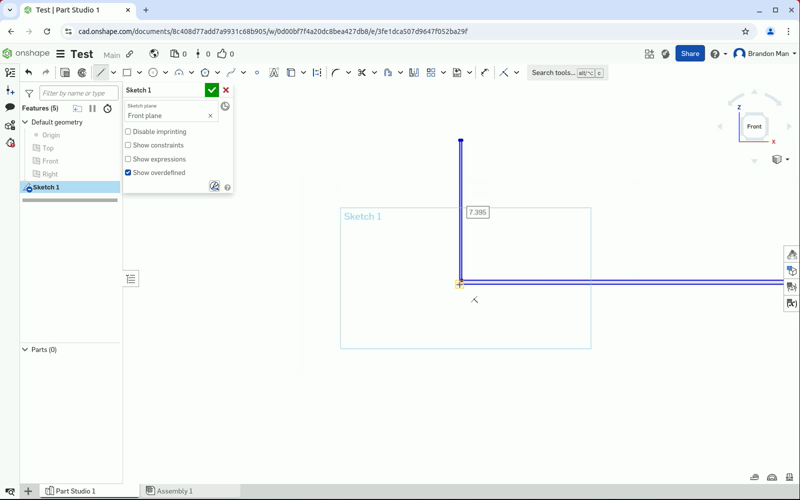
scroll(-6)
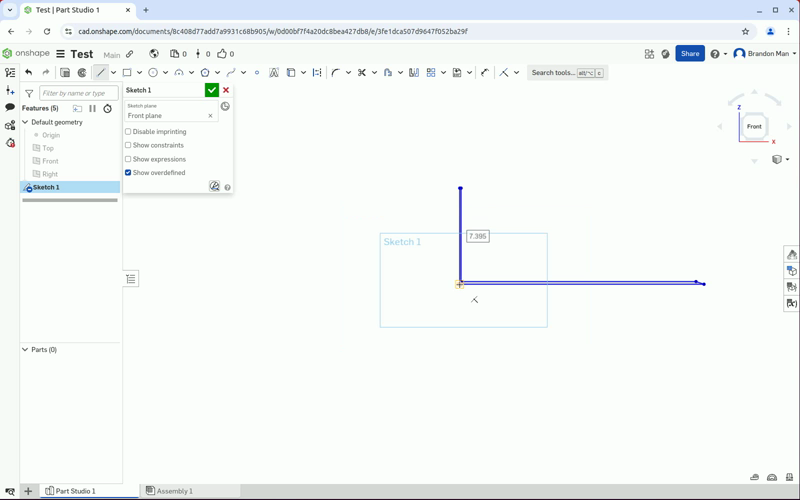
scroll(-6)
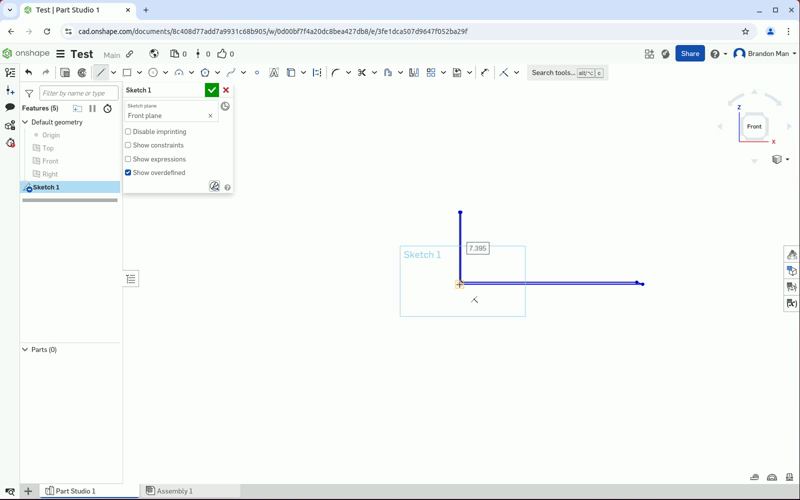
scroll(-6)
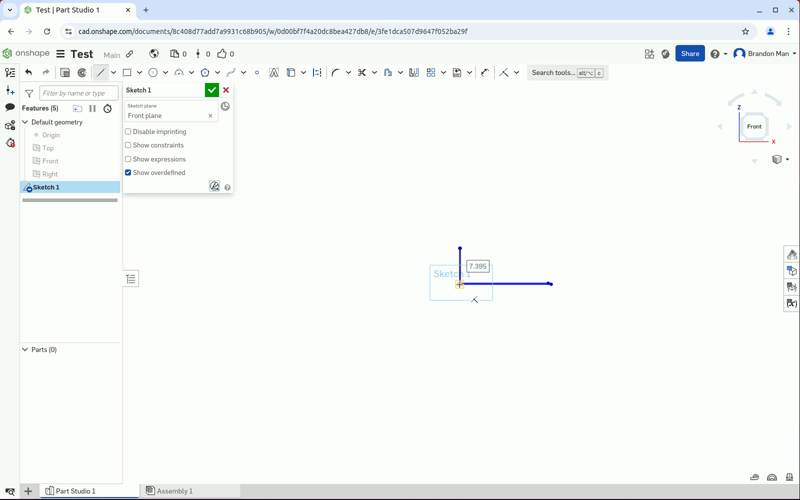
key(esc)
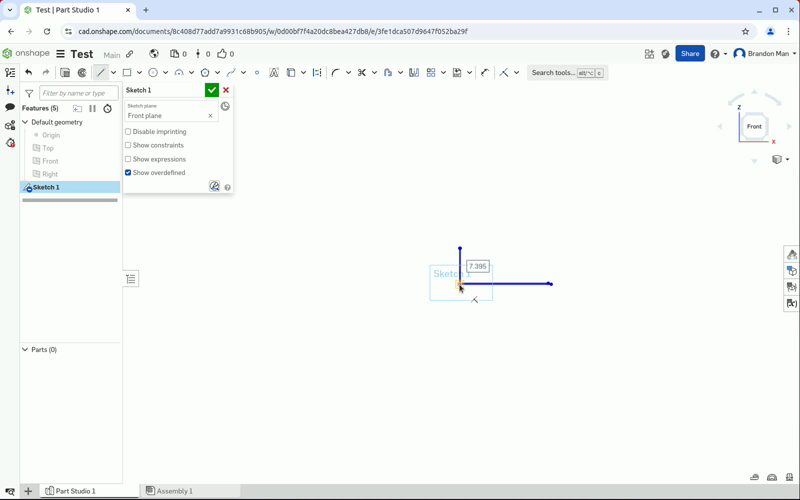
mouse_move(478, 283)
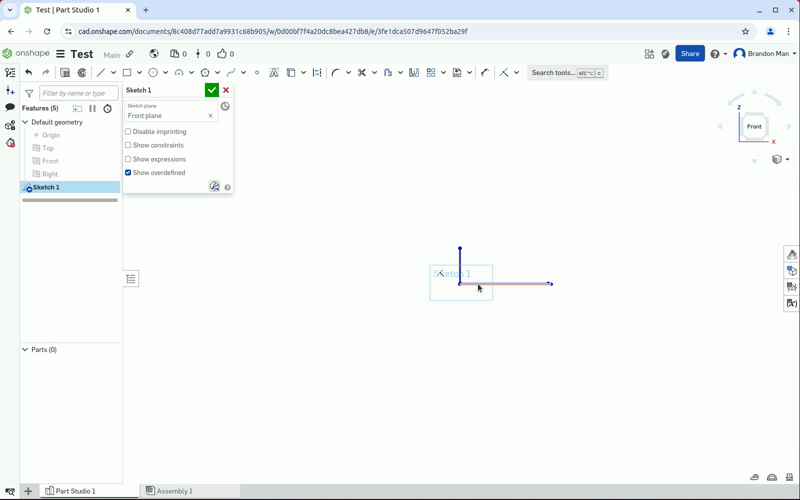
scroll(6)
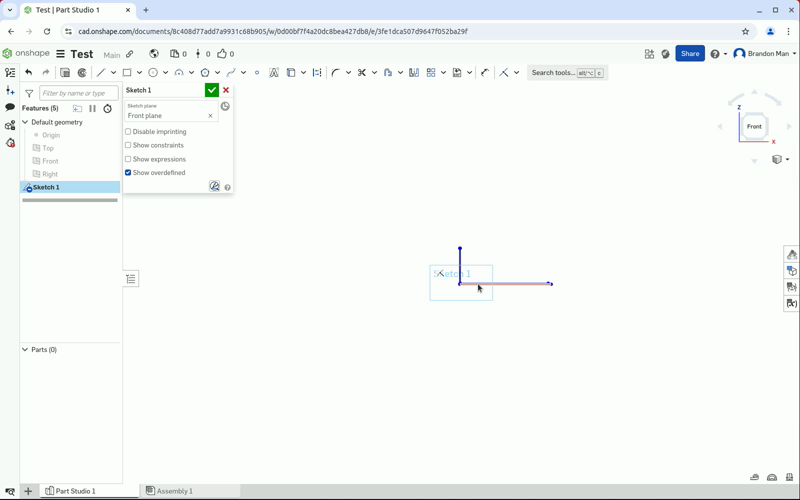
scroll(6)
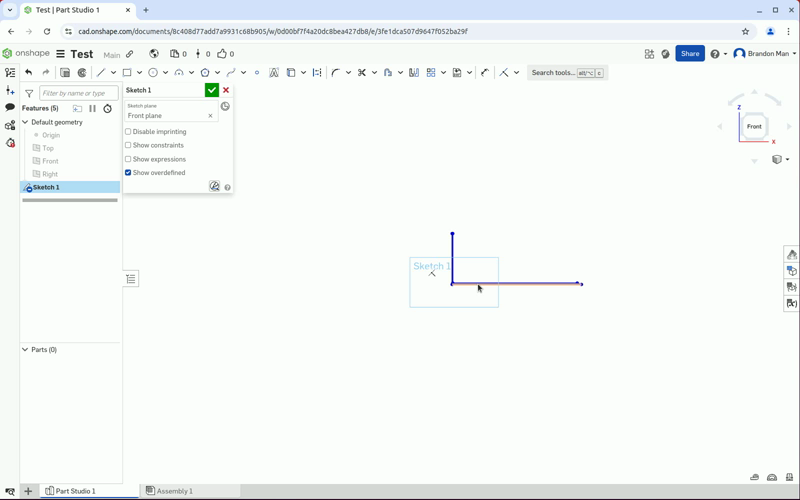
scroll(6)
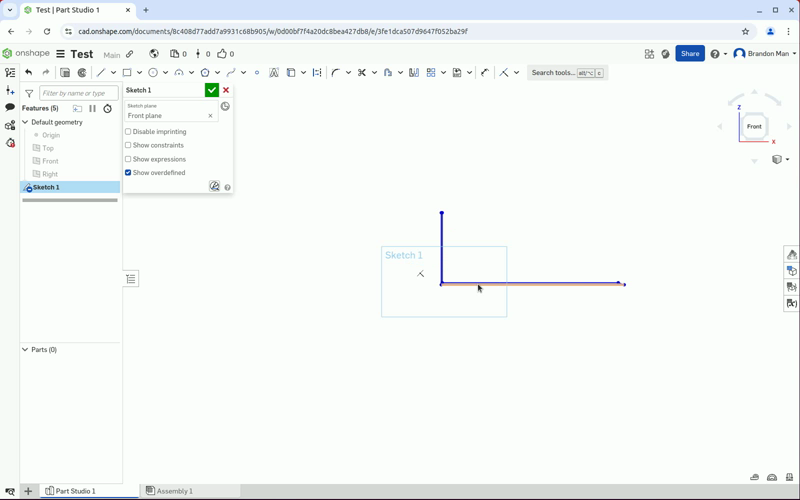
scroll(6)
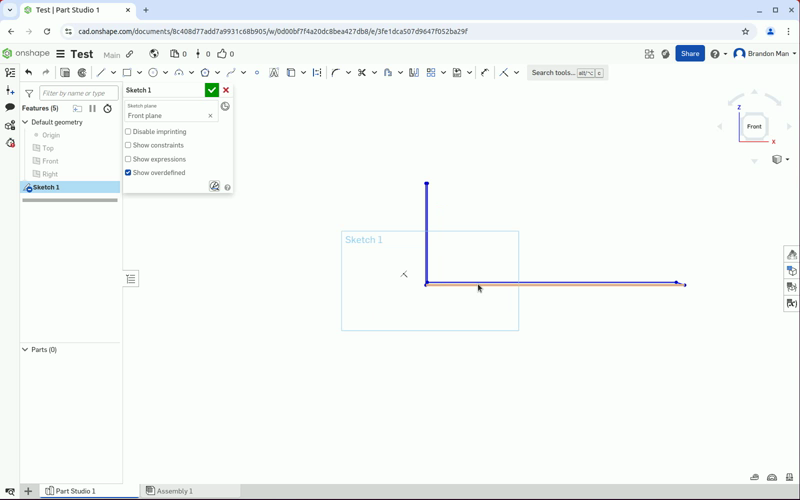
scroll(6)
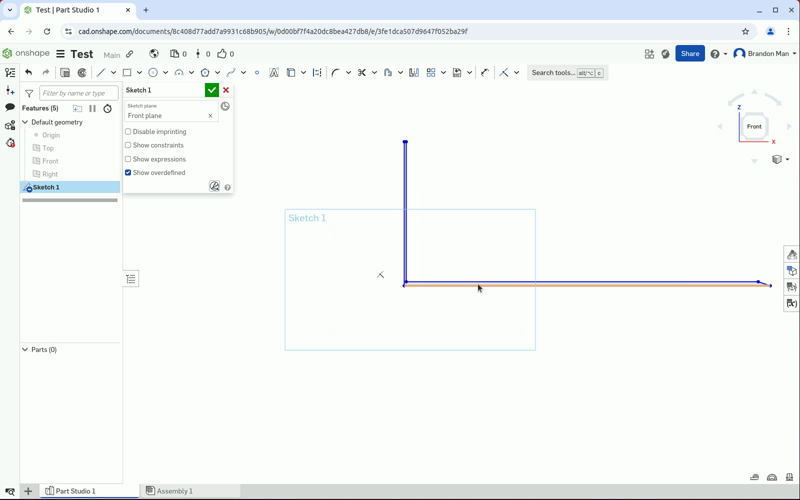
scroll(6)
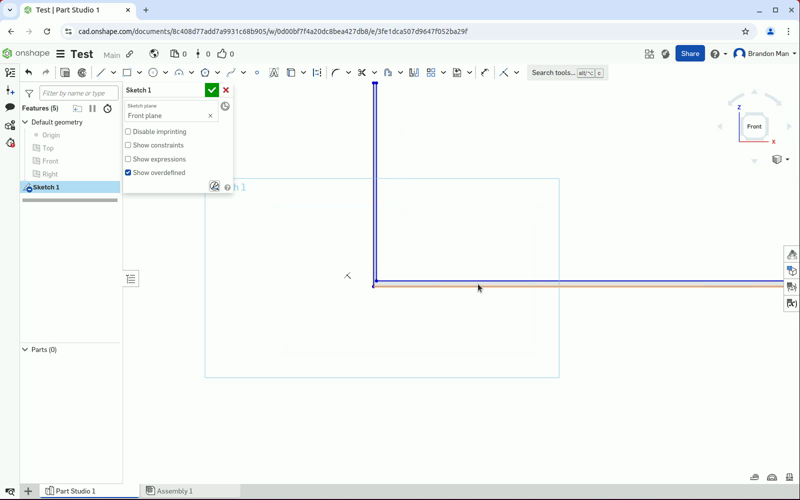
scroll(6)
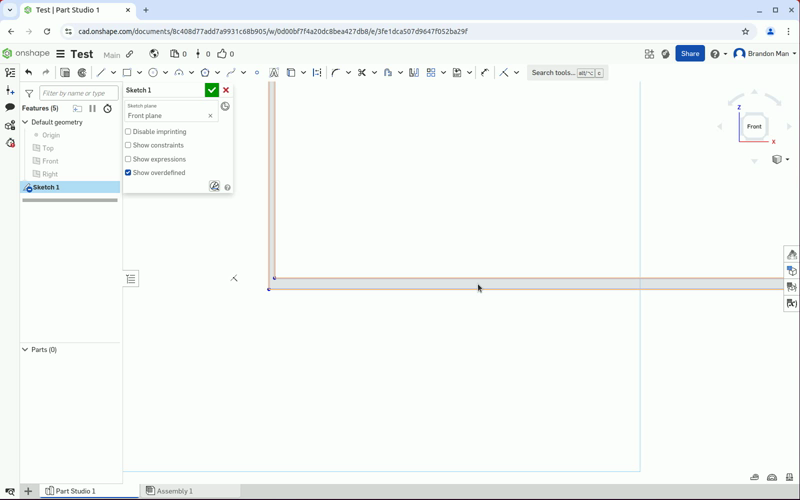
click(478, 283)
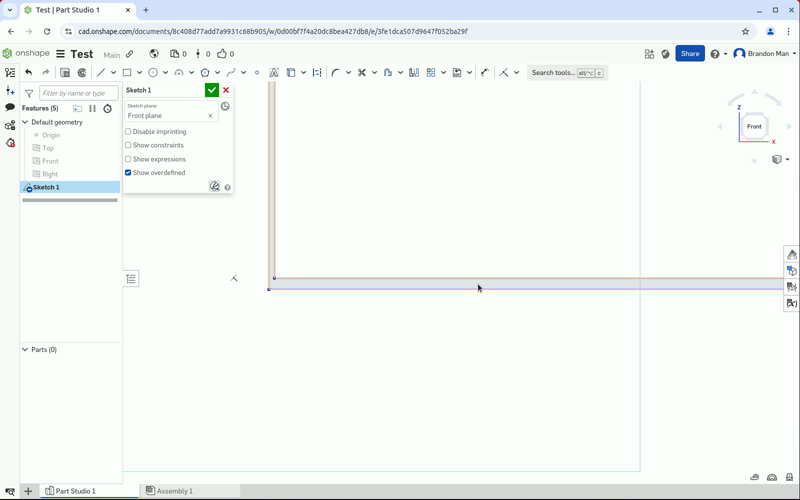
scroll(-6)
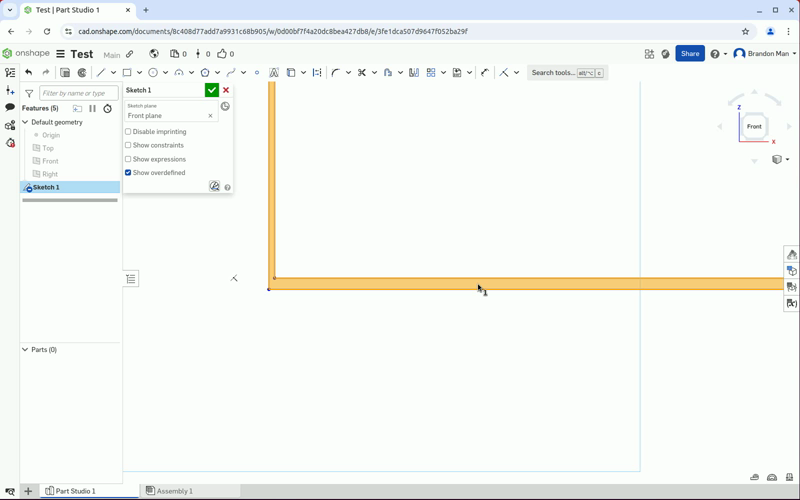
scroll(-6)
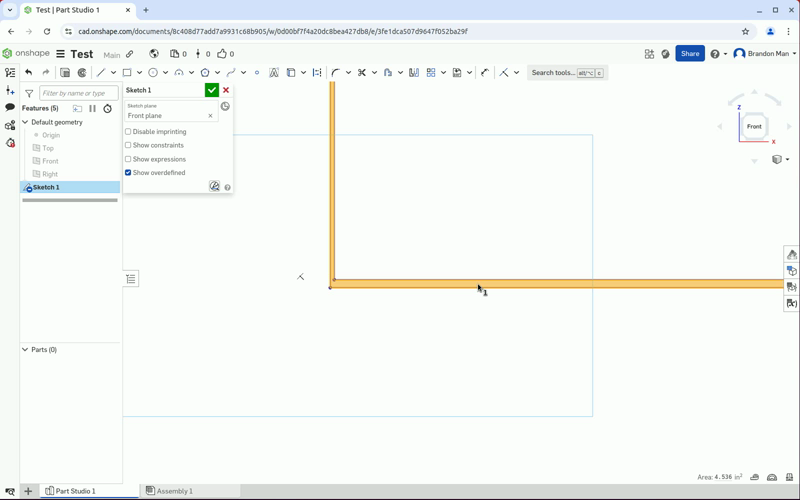
scroll(-6)
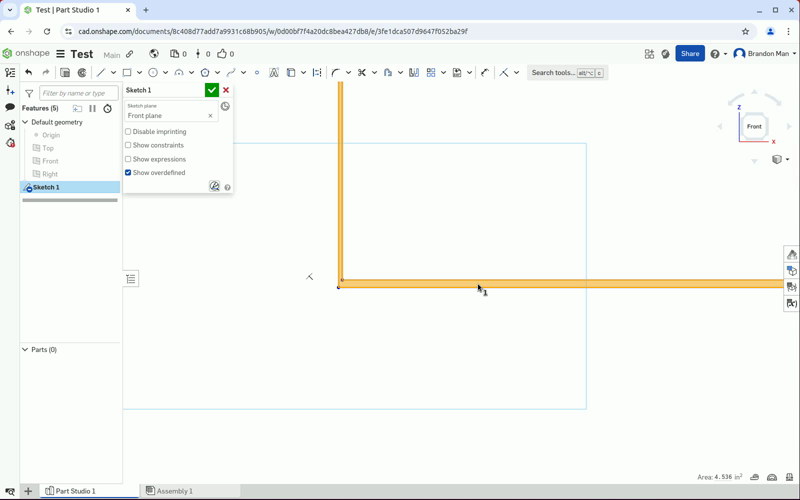
scroll(-6)
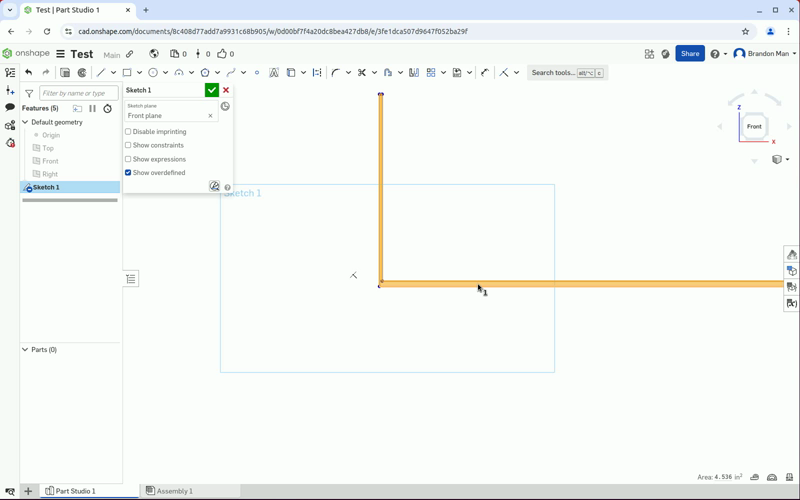
scroll(-6)
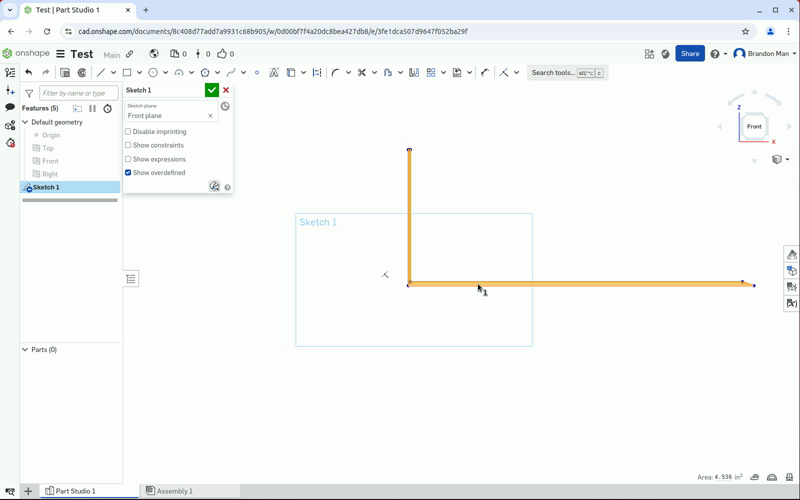
scroll(-6)
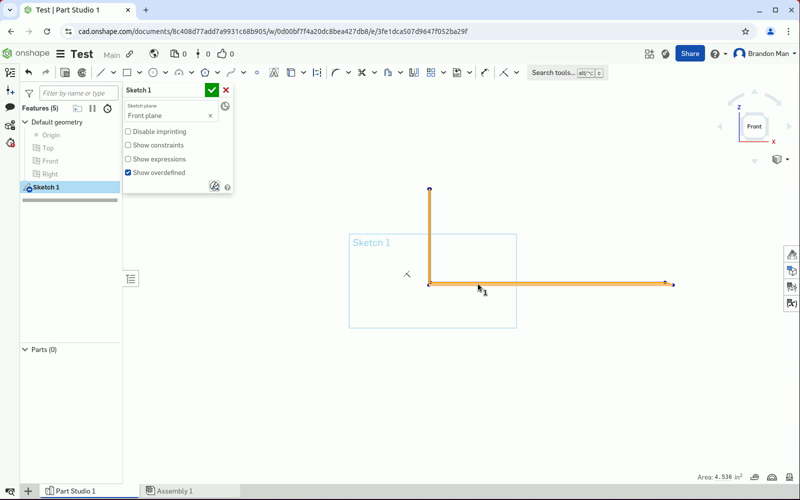
scroll(-6)
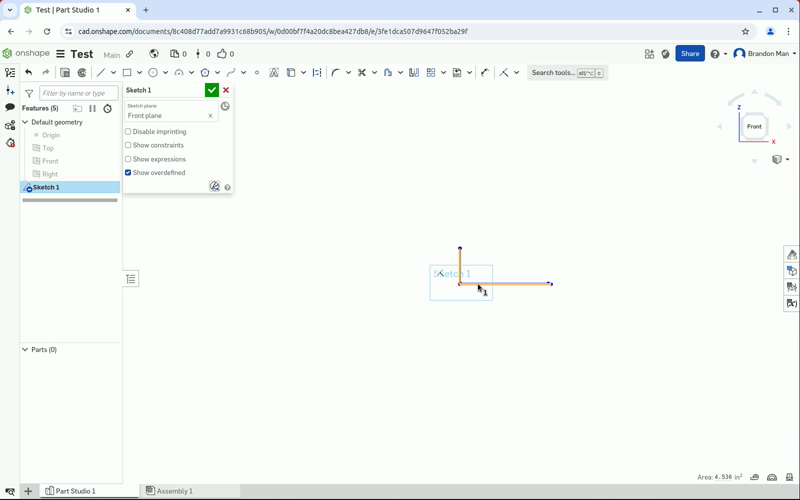
mouse_move(73, 352)
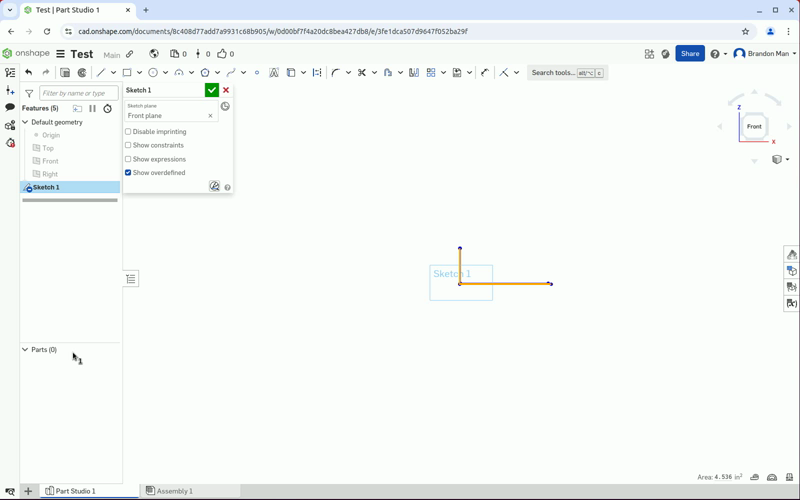
key(shift+y)
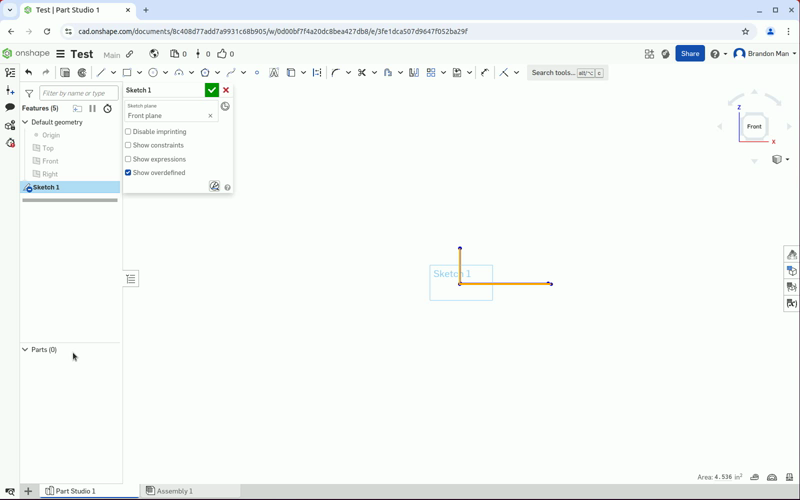
key(shift+e)
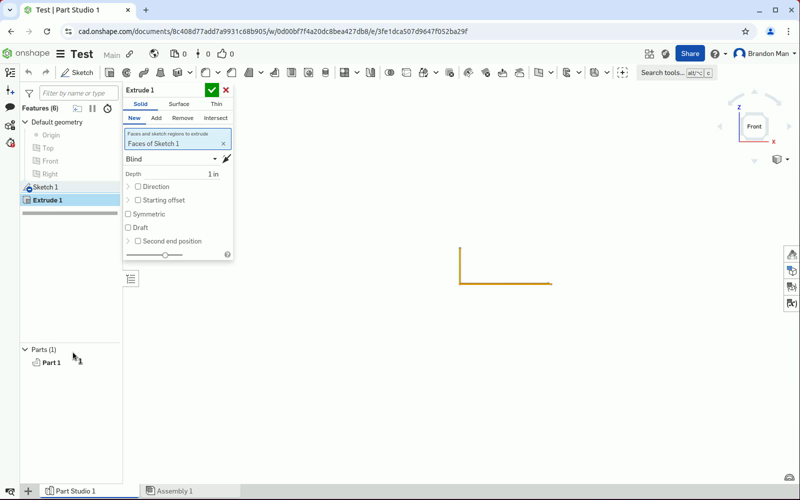
mouse_move(143, 106)
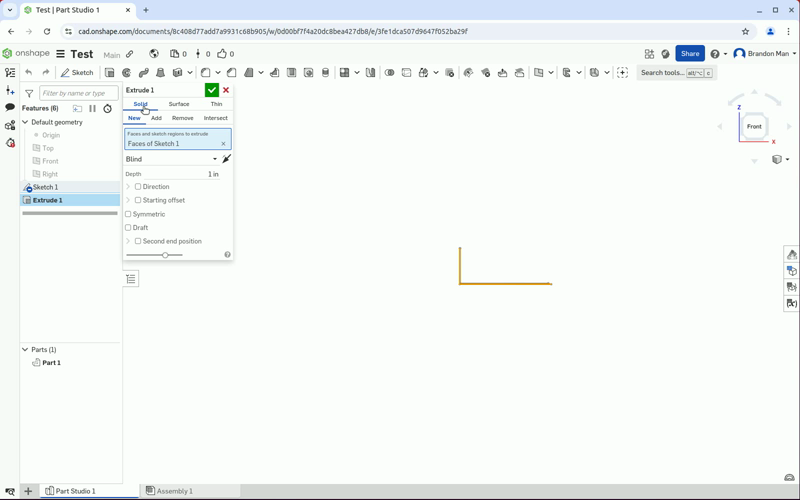
click(143, 106)
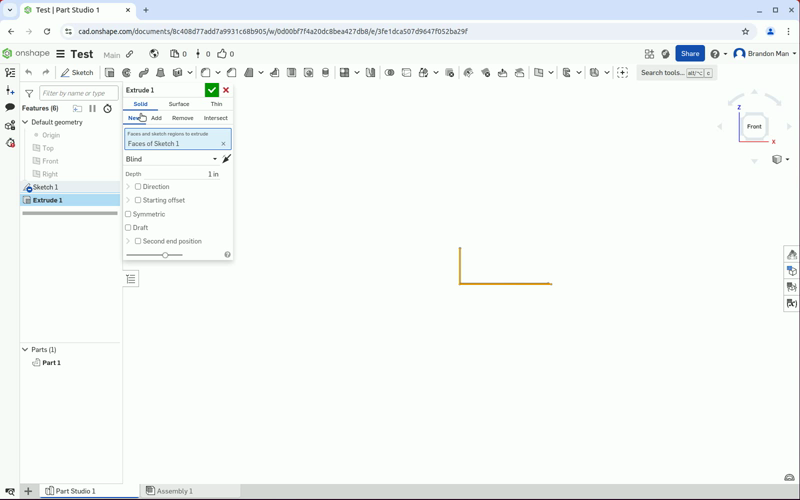
mouse_move(137, 120)
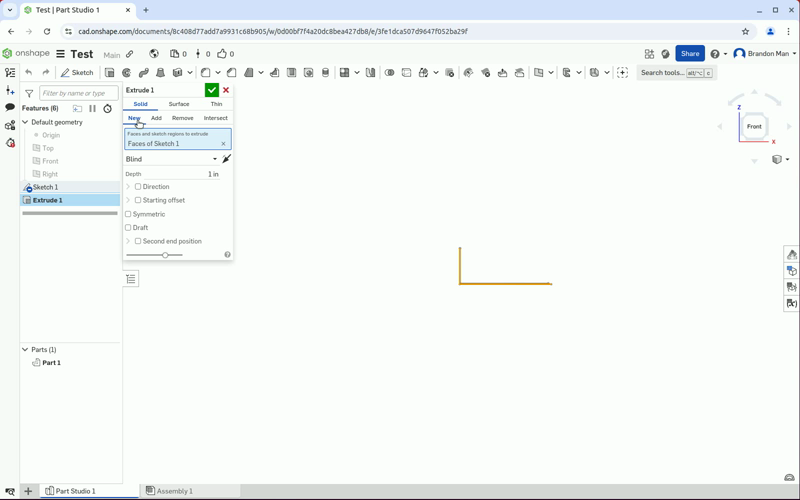
click(137, 120)
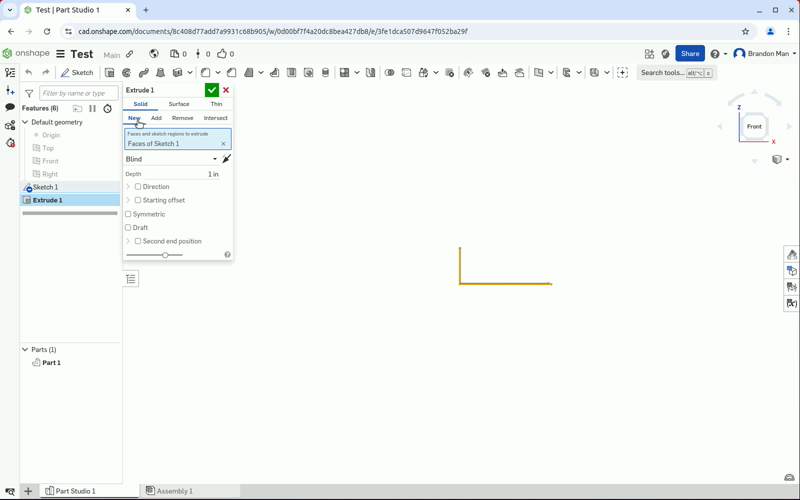
key(tab, 4)
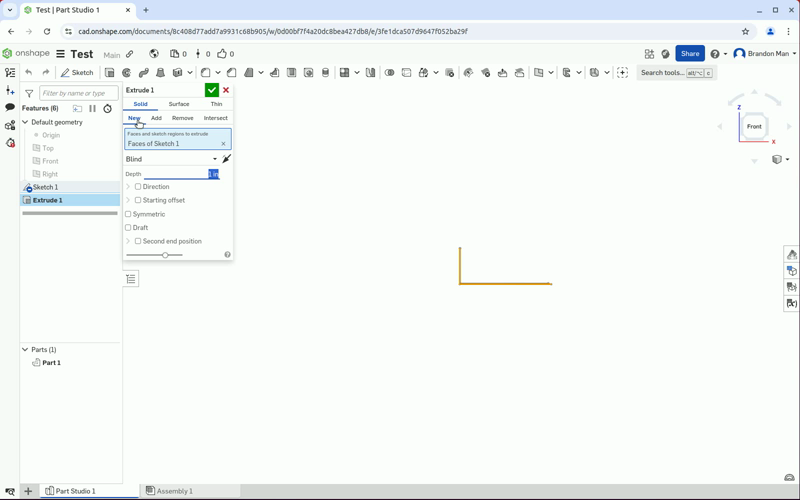
text(46.216)
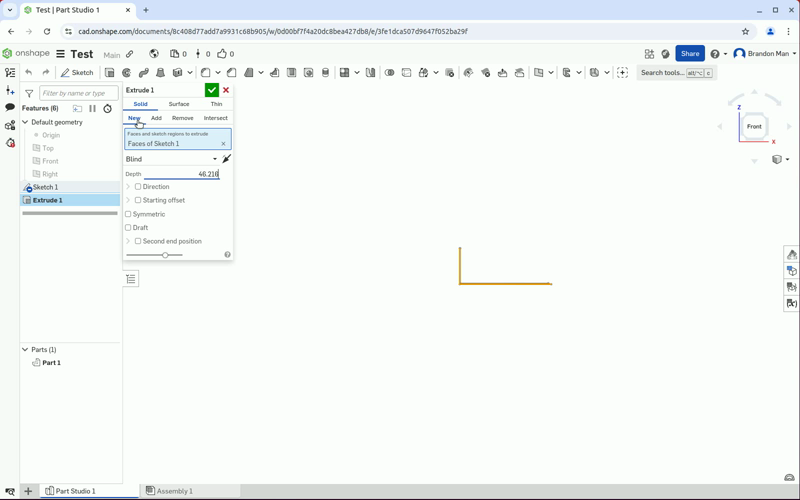
key(tab, 3)
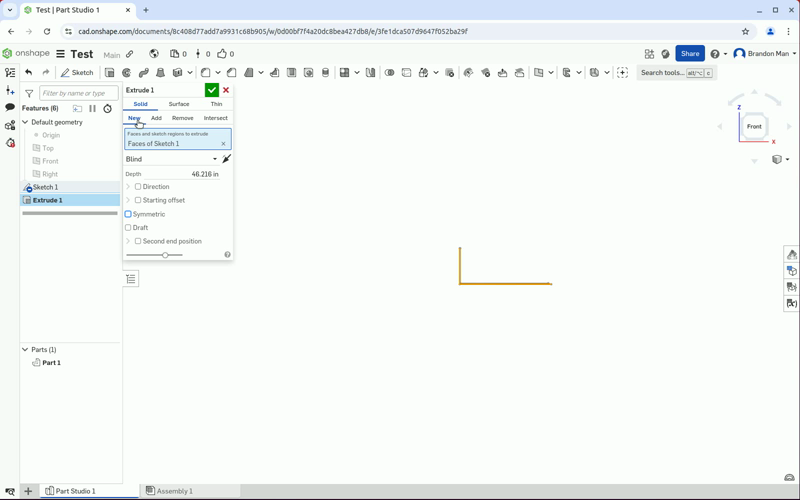
key(space)
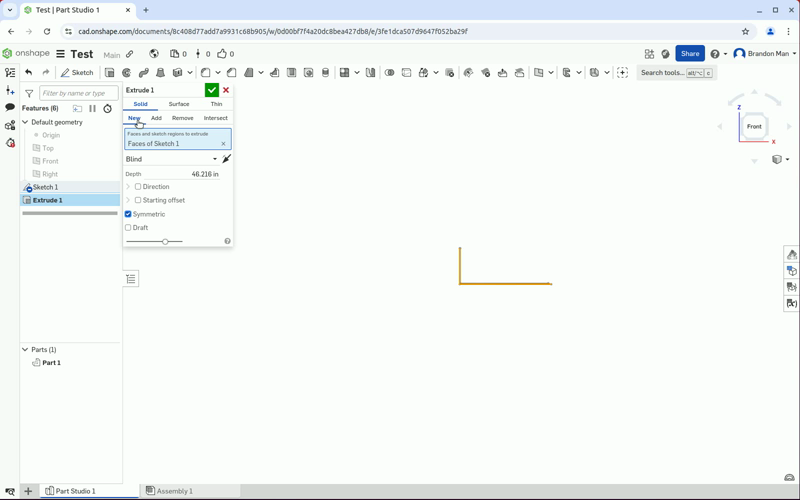
key(enter)
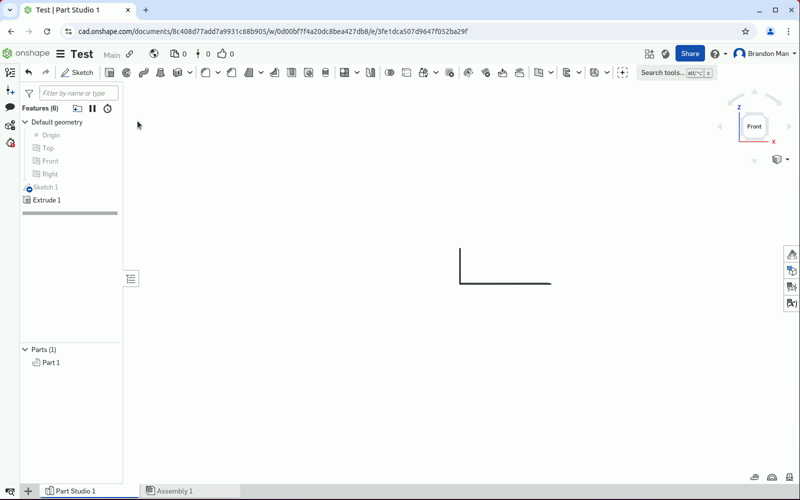
key(shift+h)
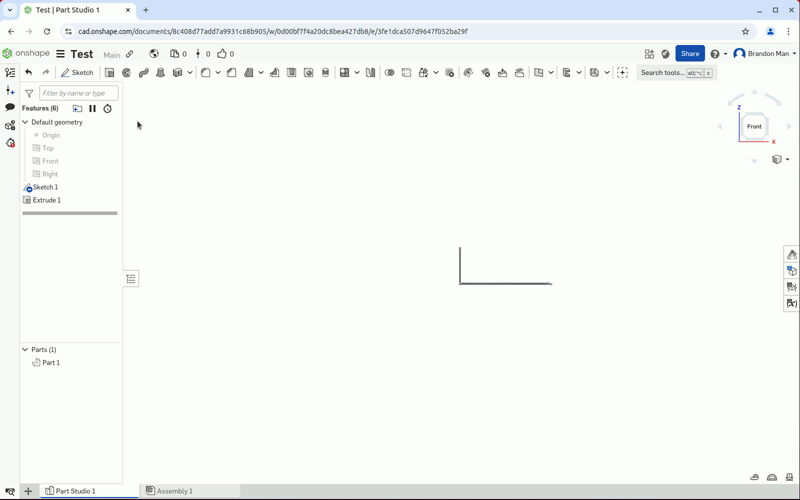
key(shift+h)
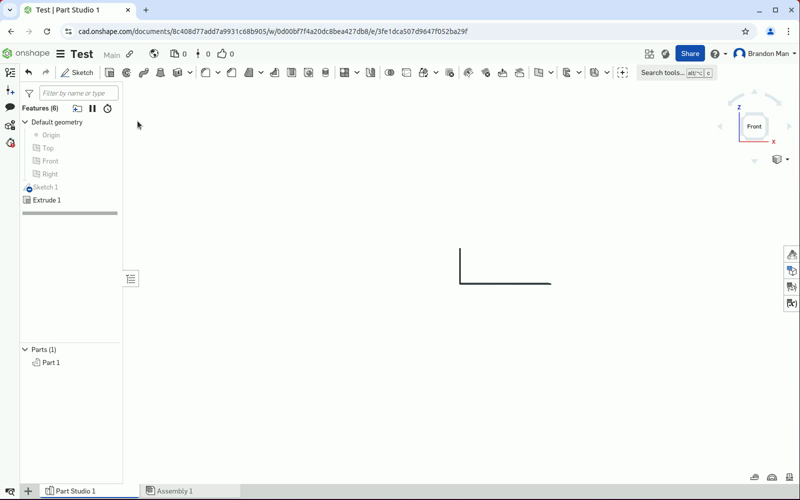
mouse_move(73, 189)
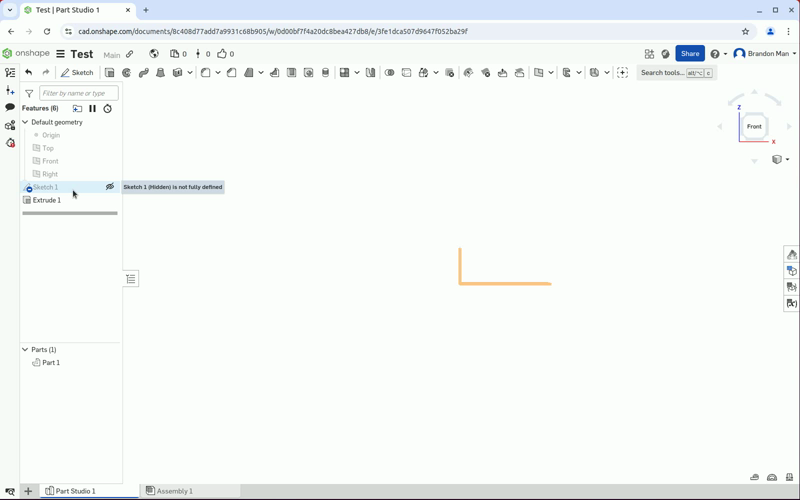
click(73, 189)
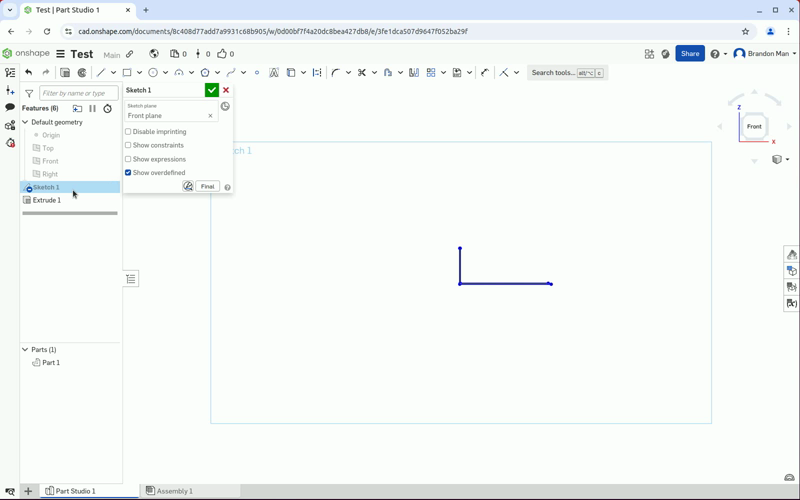
mouse_move(229, 92)
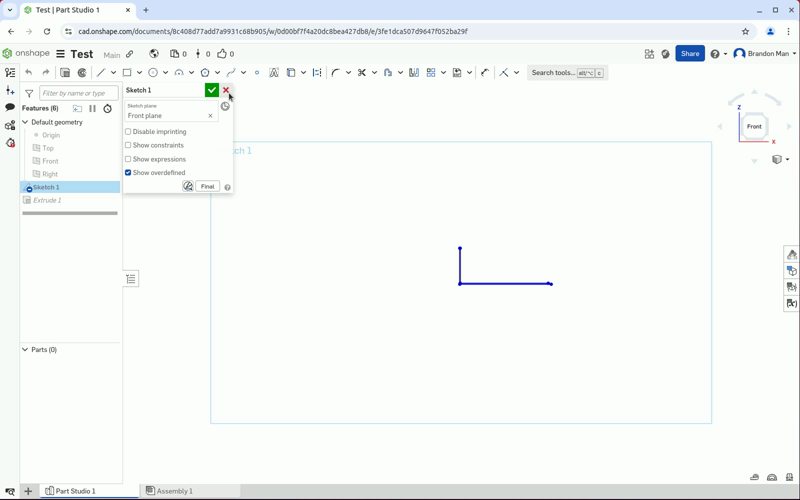
click(229, 92)
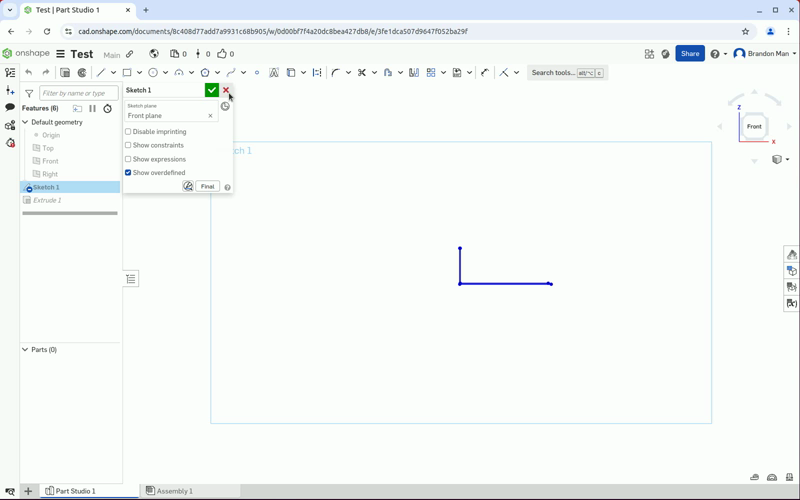
key(shift+s)
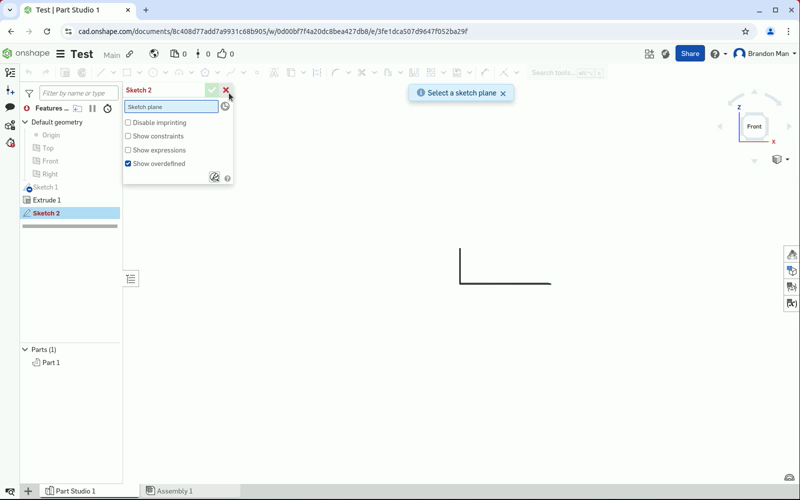
mouse_move(73, 163)
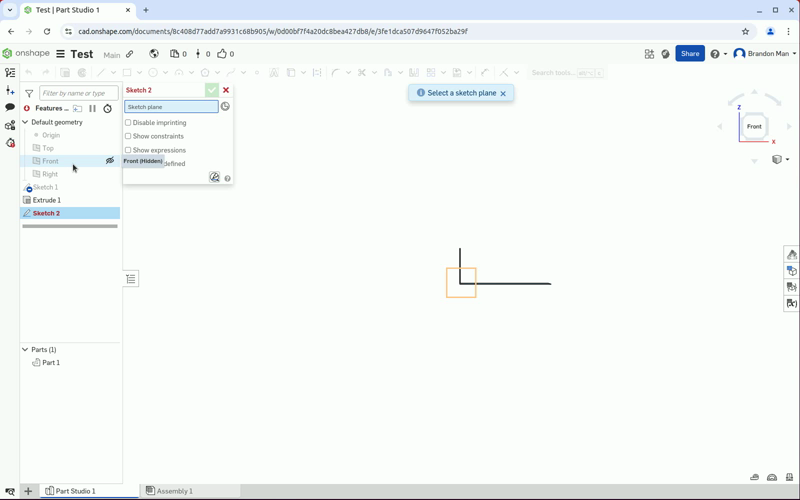
click(73, 163)
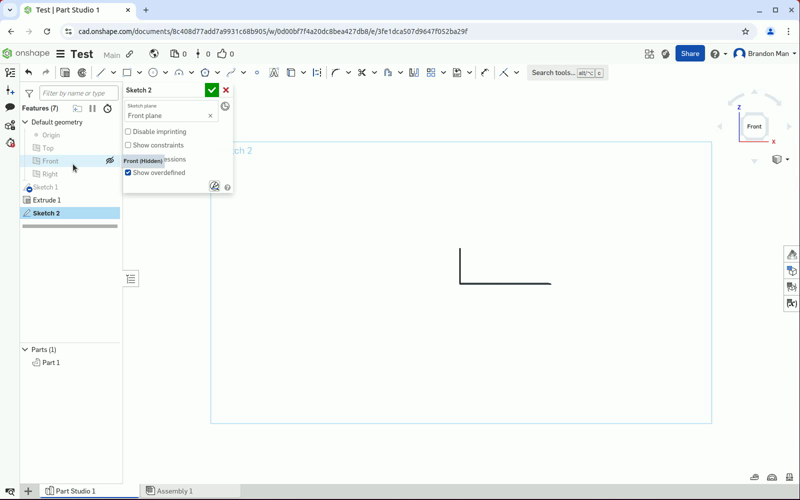
mouse_move(73, 352)
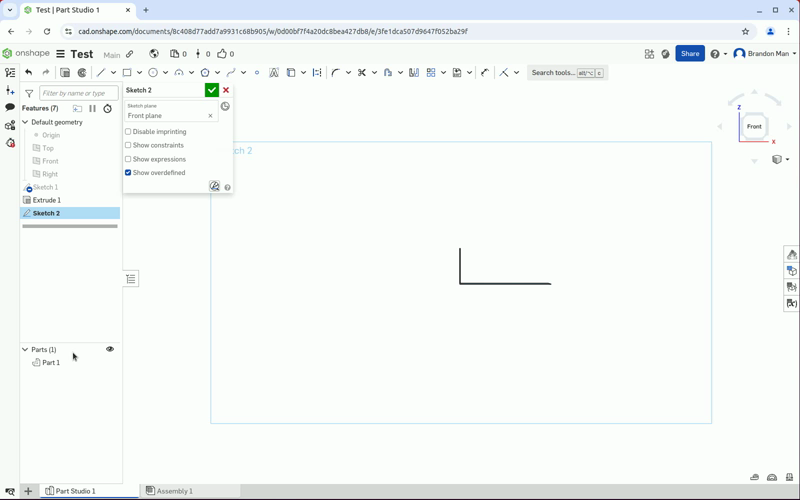
key(y)
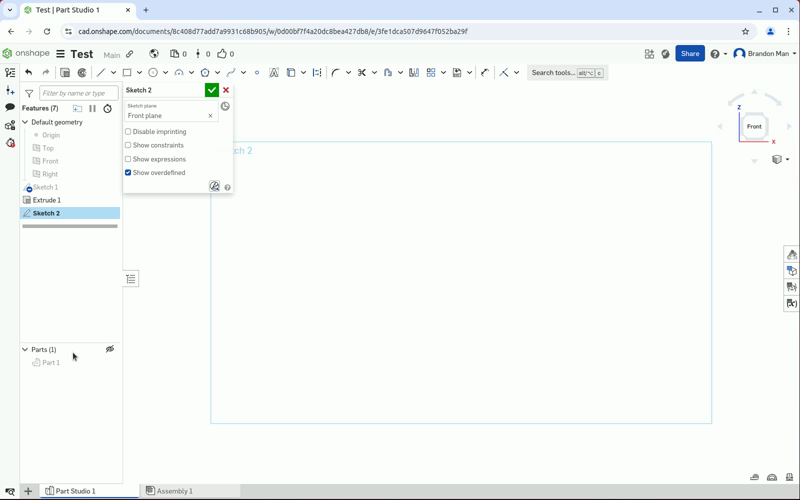
key(c)
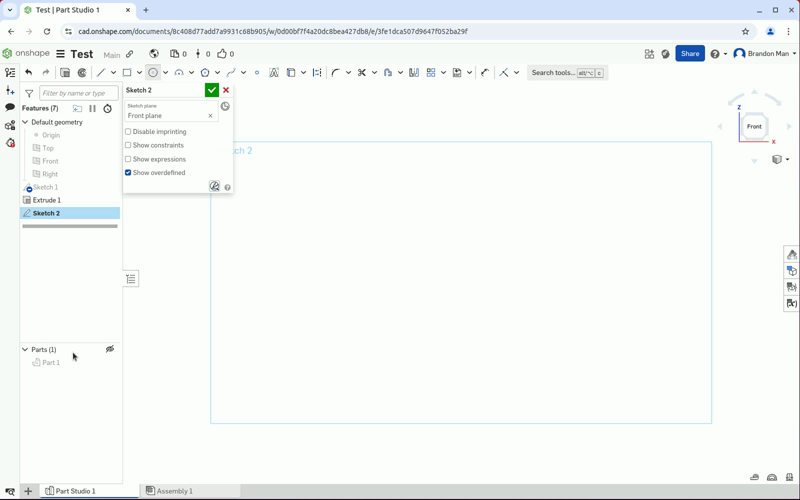
key_down(shift)
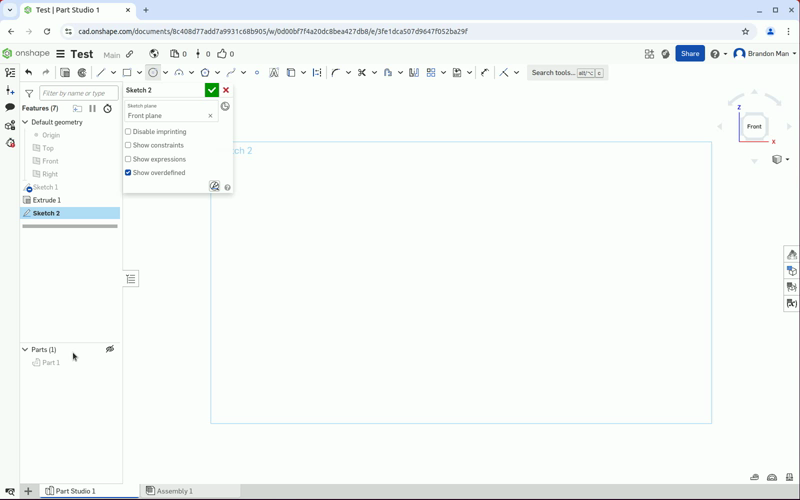
mouse_move(545, 243)
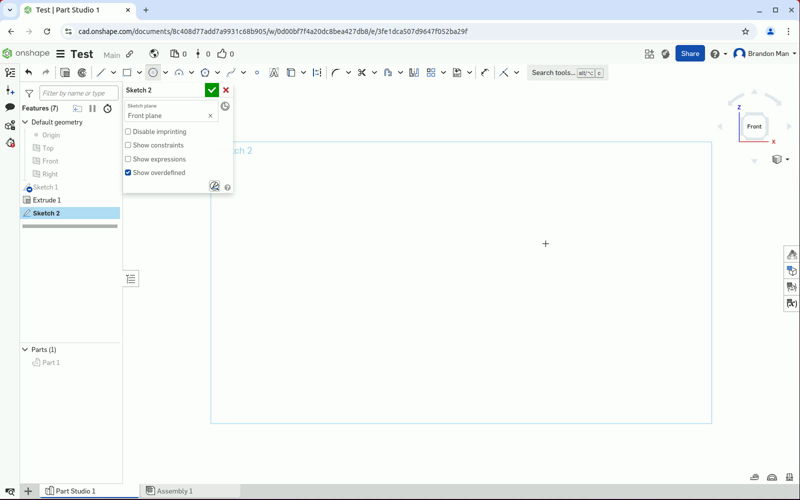
click(545, 243)
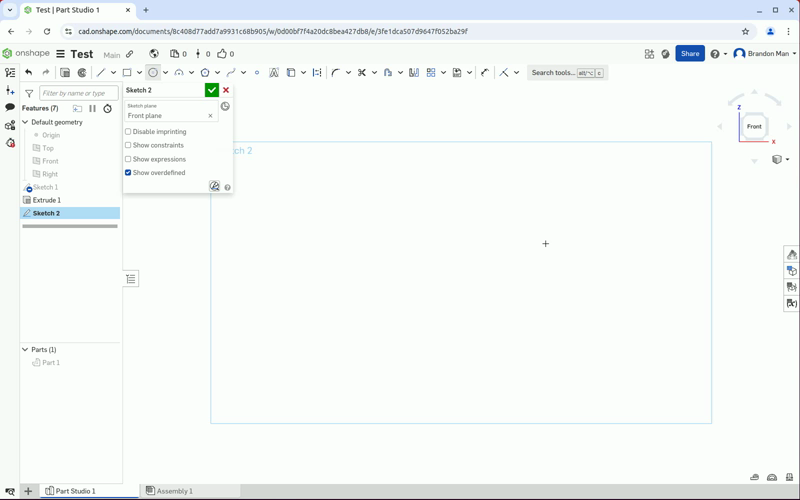
key_up(shift)
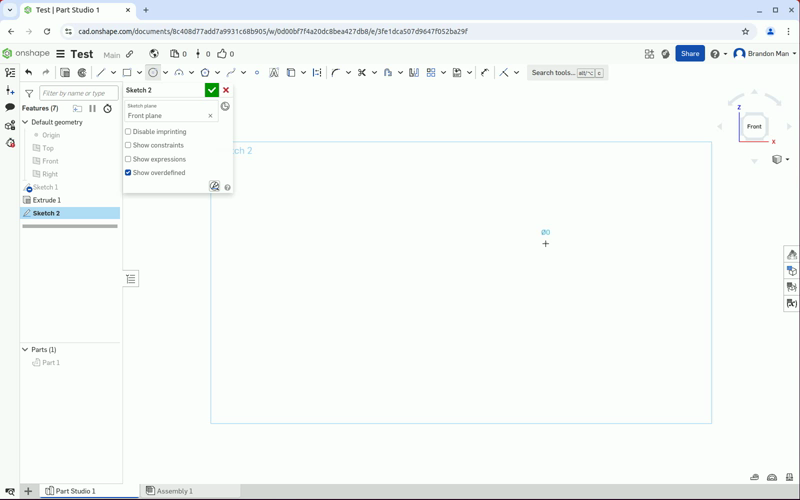
mouse_move(552, 243)
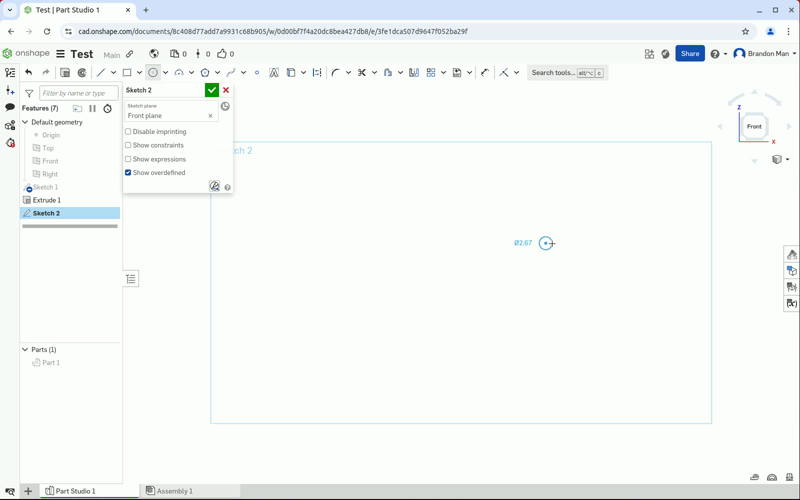
click(552, 243)
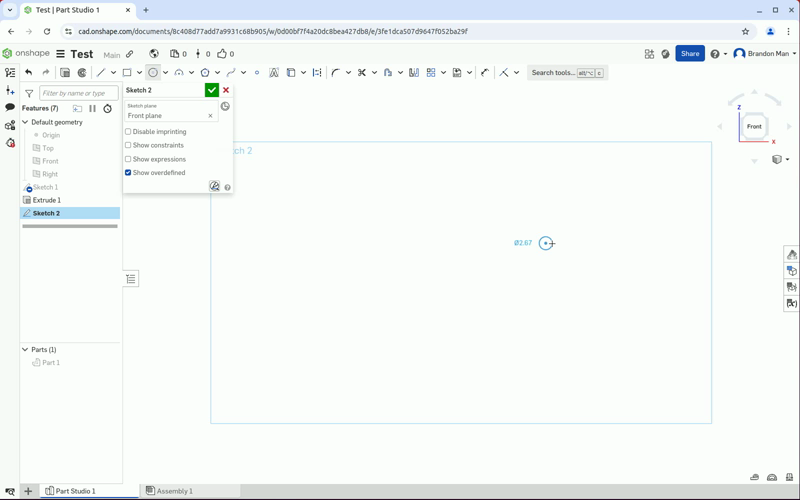
key(esc)
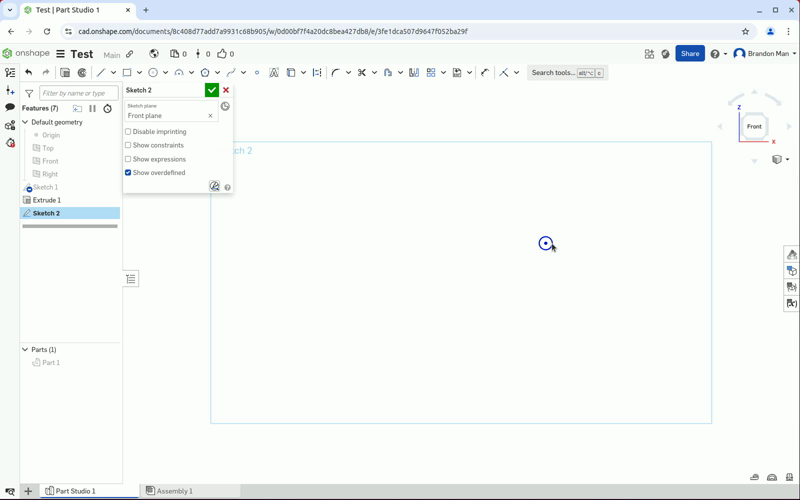
mouse_move(547, 240)
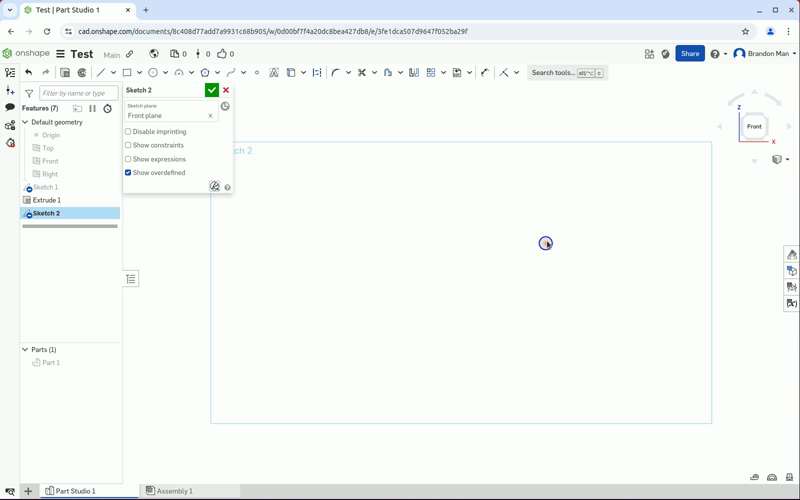
scroll(6)
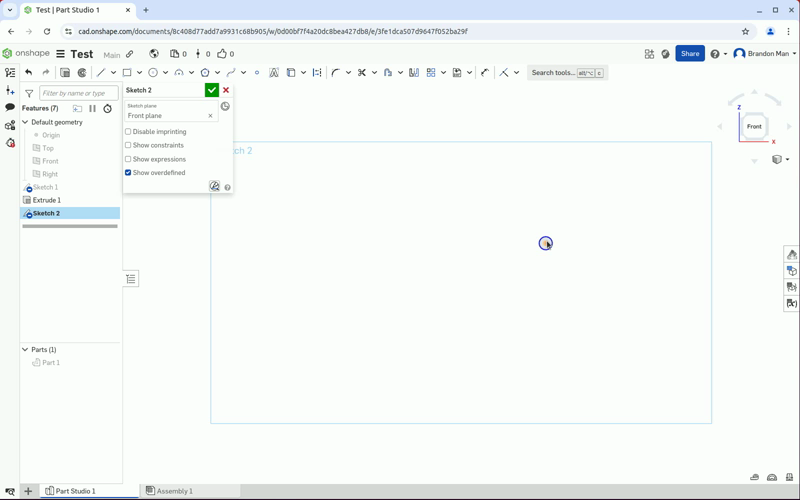
scroll(6)
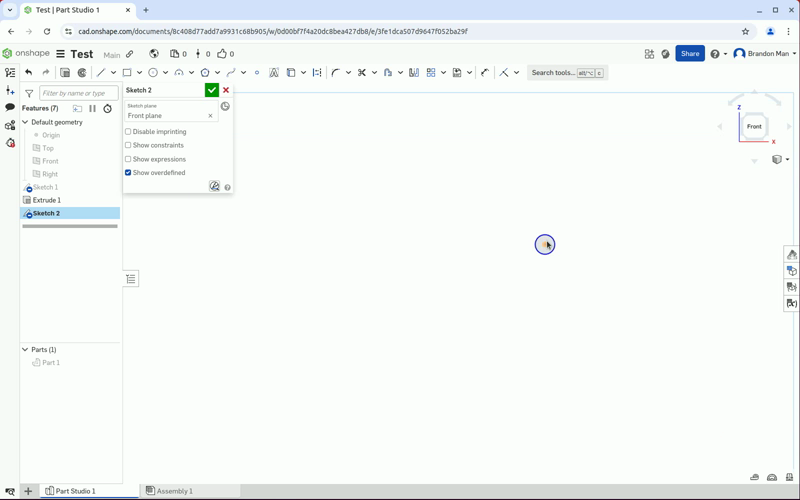
scroll(6)
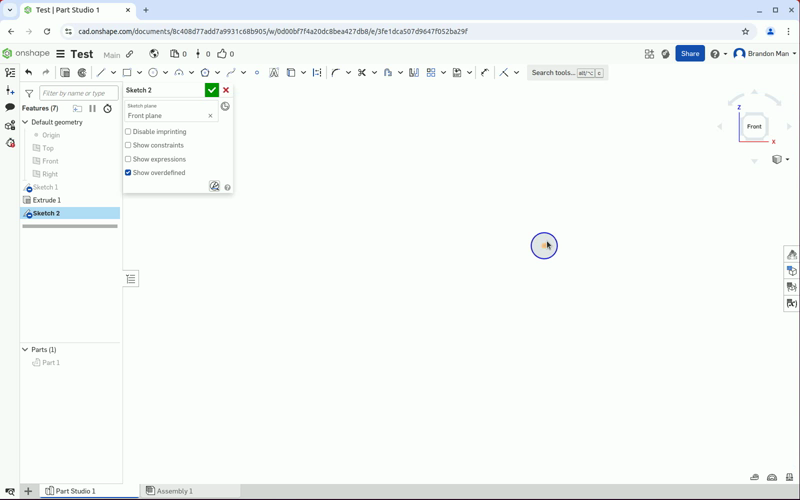
scroll(6)
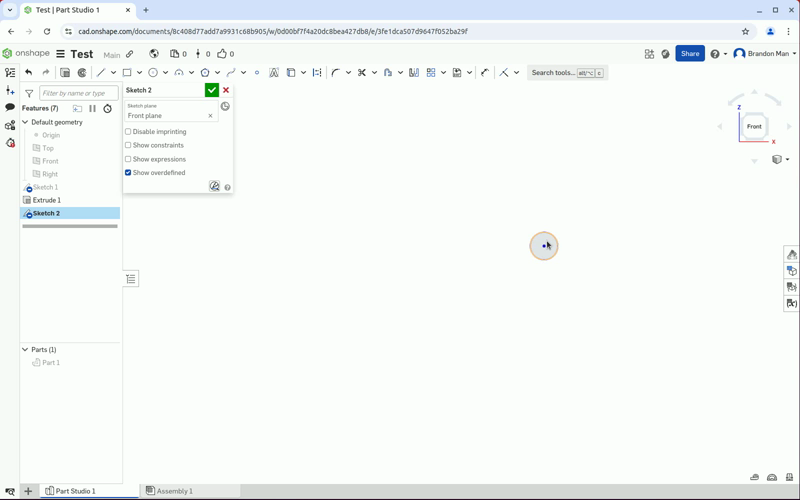
scroll(6)
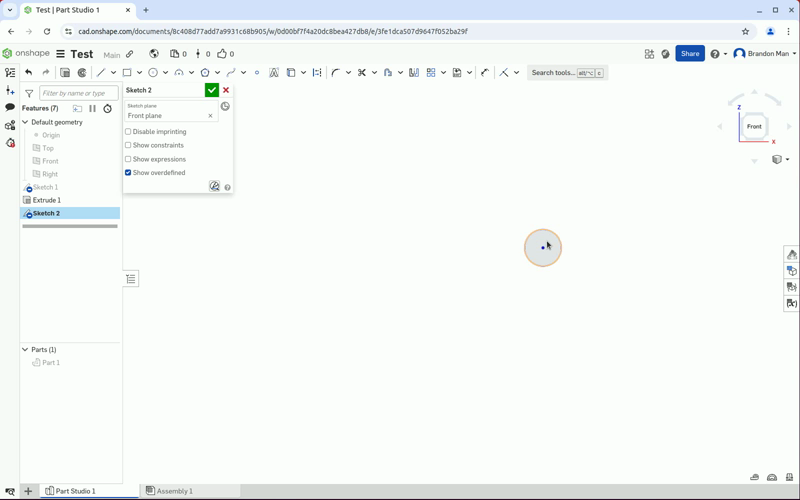
scroll(6)
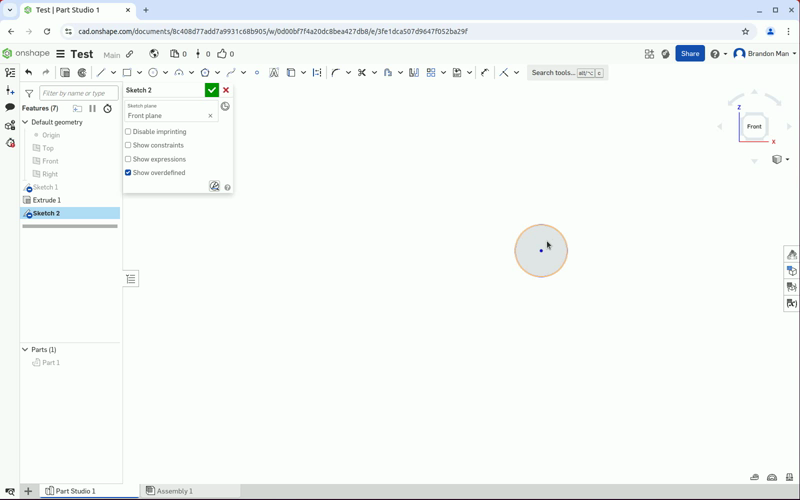
scroll(6)
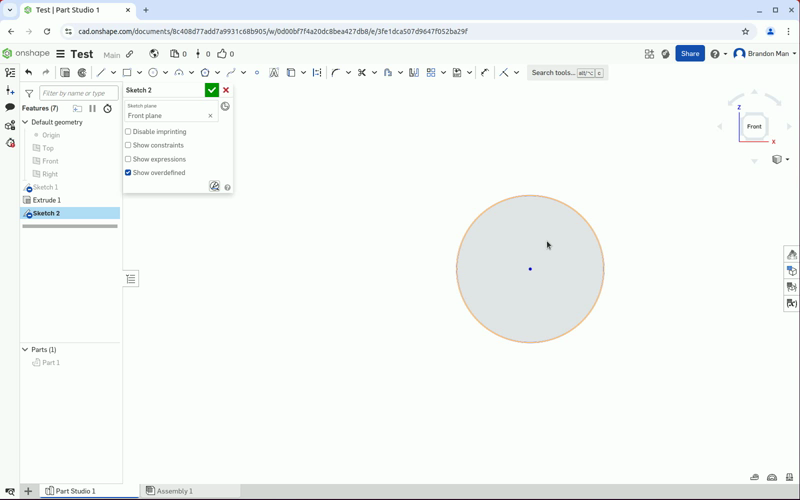
click(547, 240)
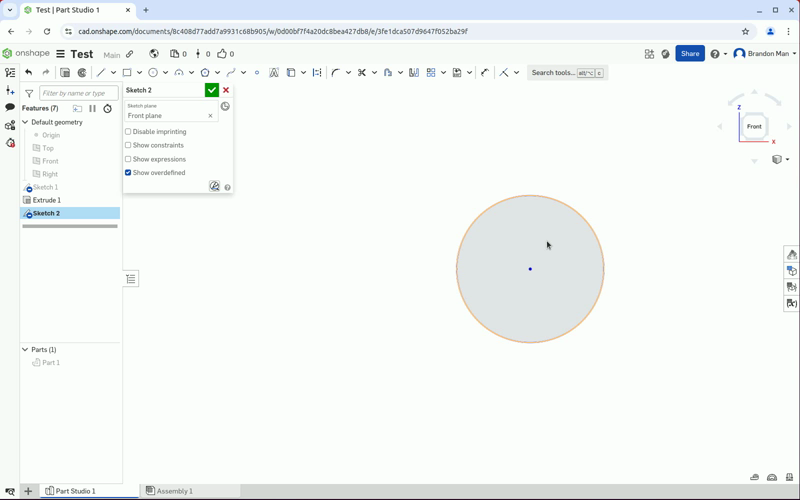
scroll(-6)
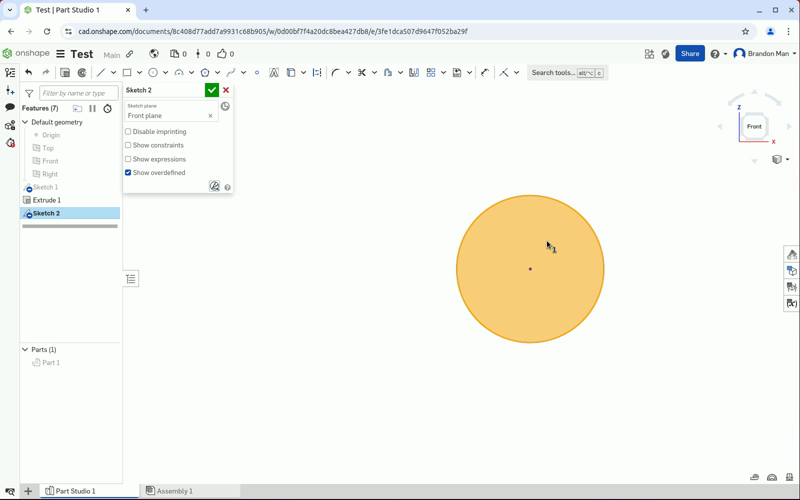
scroll(-6)
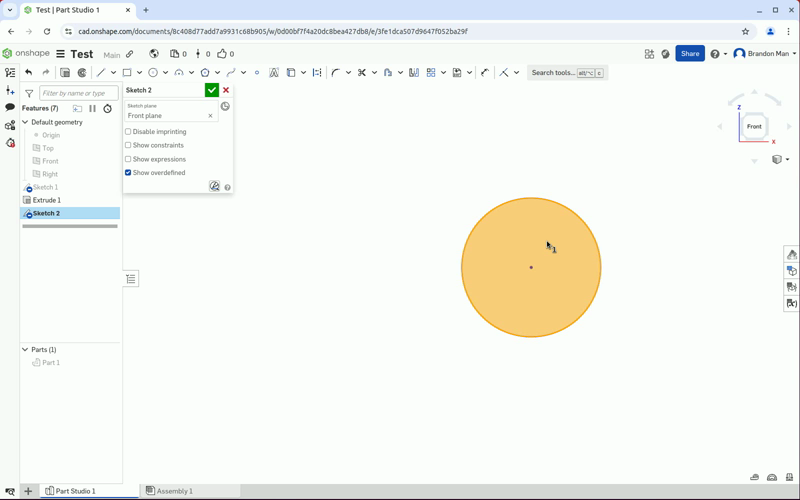
scroll(-6)
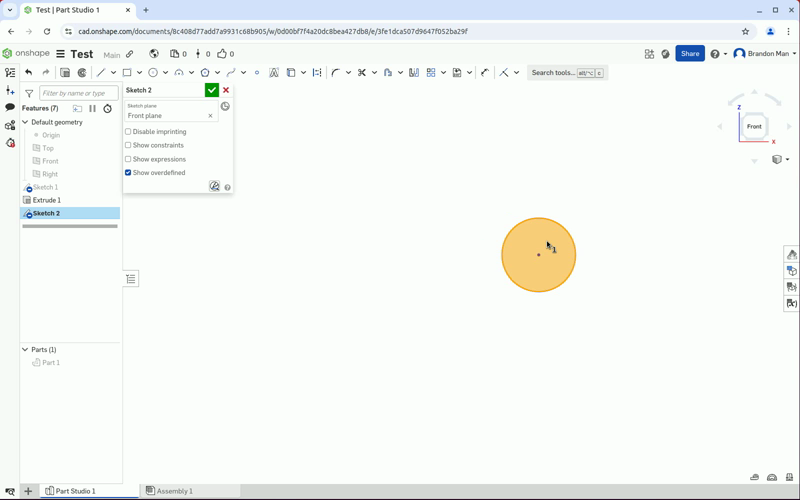
scroll(-6)
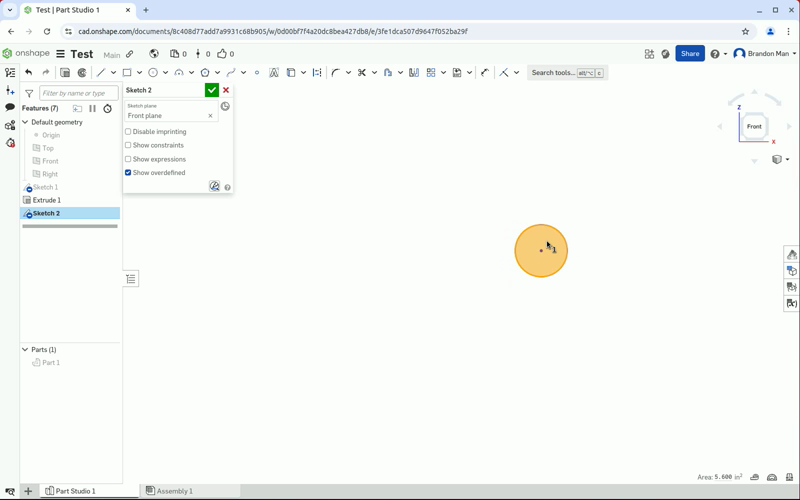
scroll(-6)
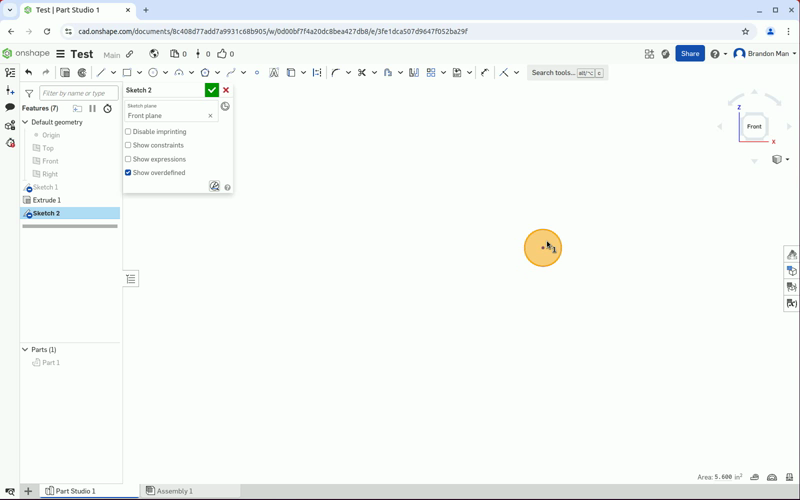
scroll(-6)
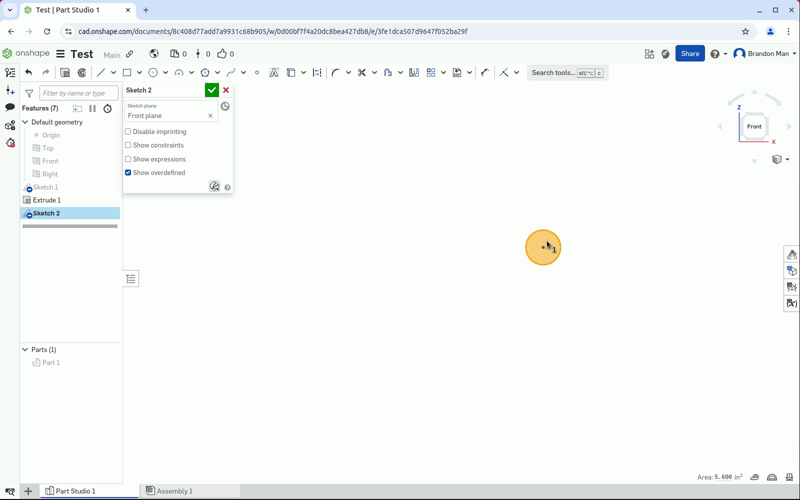
scroll(-6)
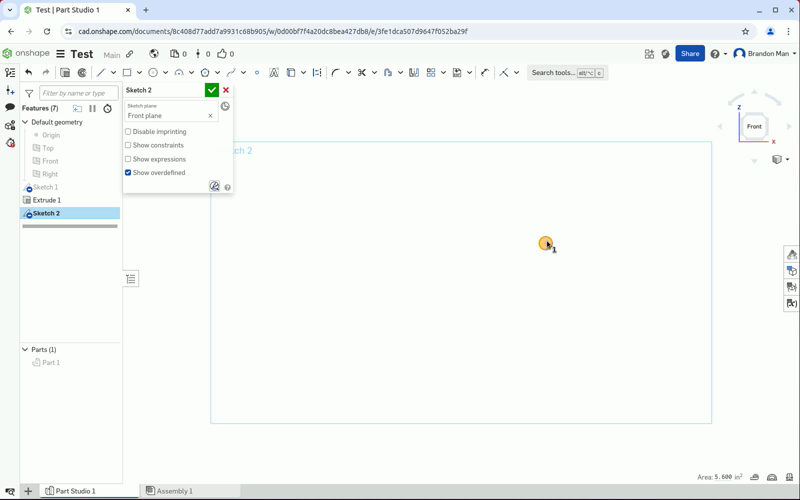
mouse_move(73, 352)
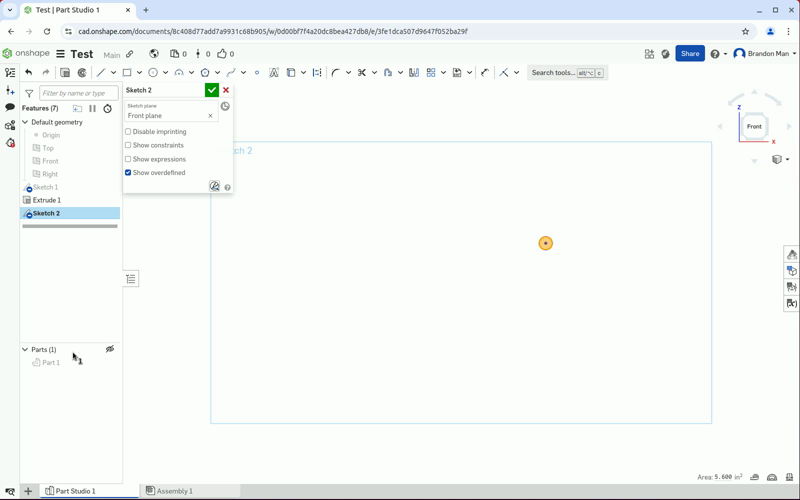
key(shift+y)
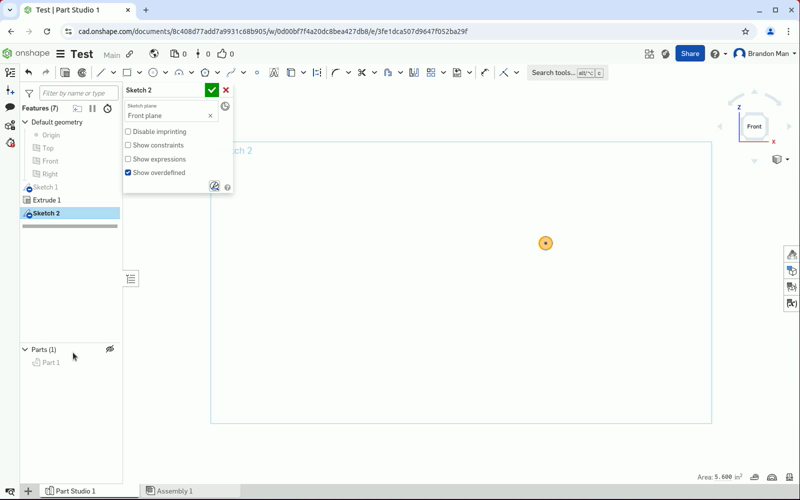
key(shift+e)
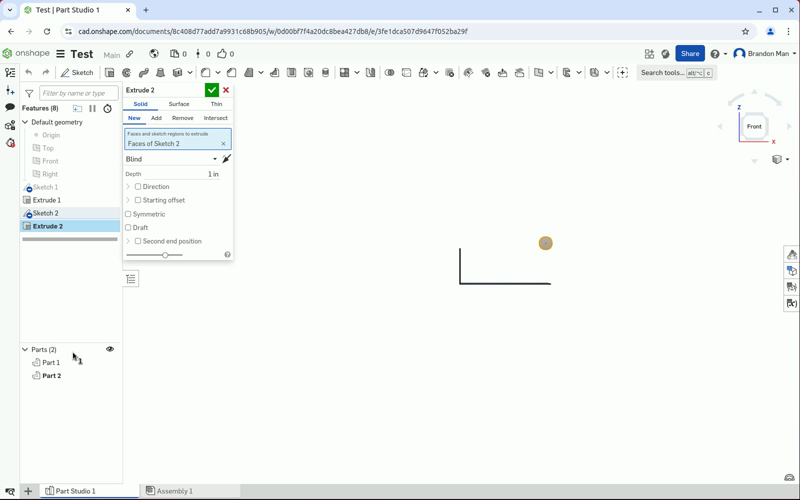
mouse_move(143, 106)
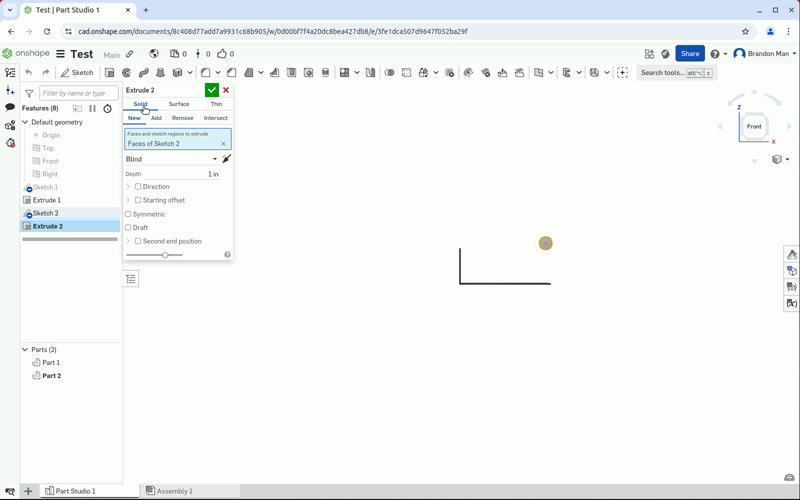
click(143, 106)
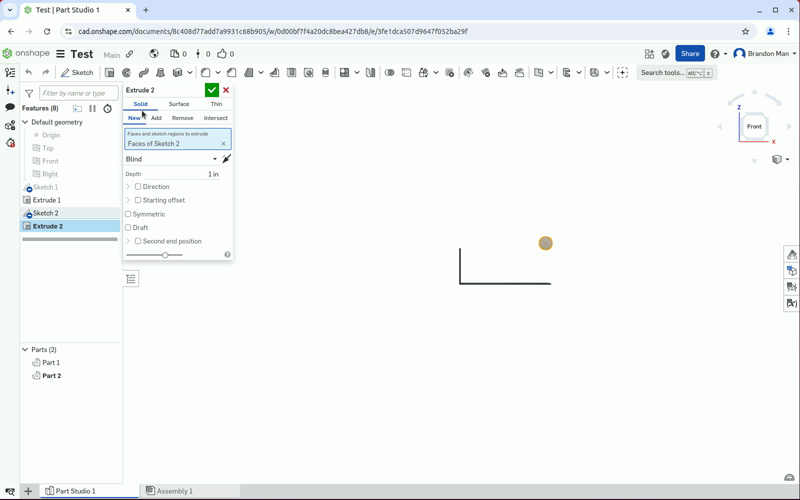
mouse_move(137, 120)
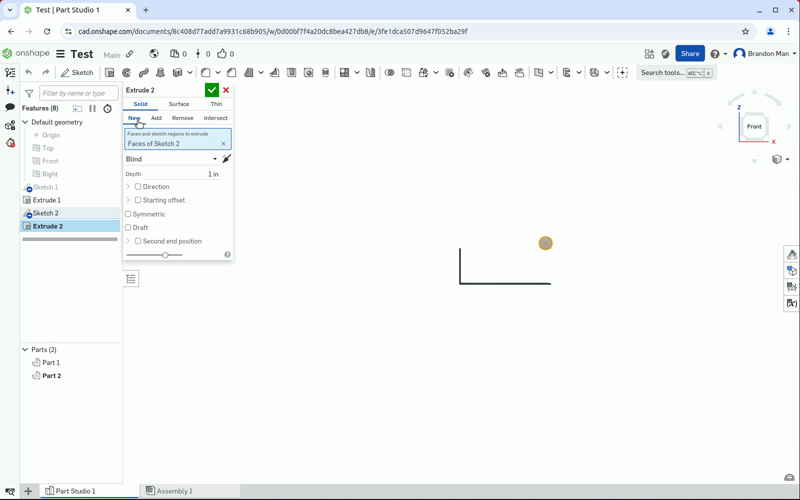
click(137, 120)
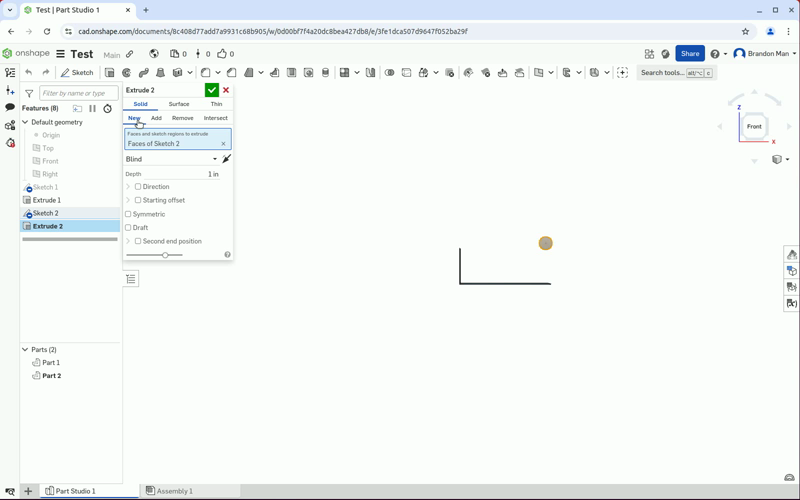
key(tab, 4)
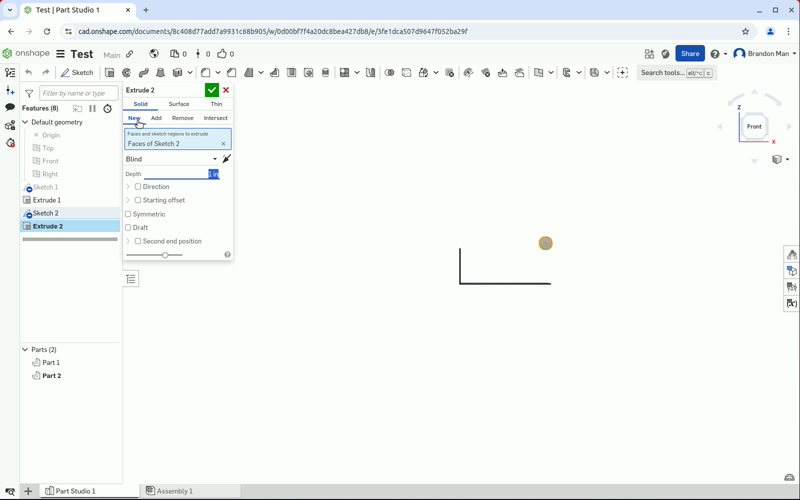
text(27.922)
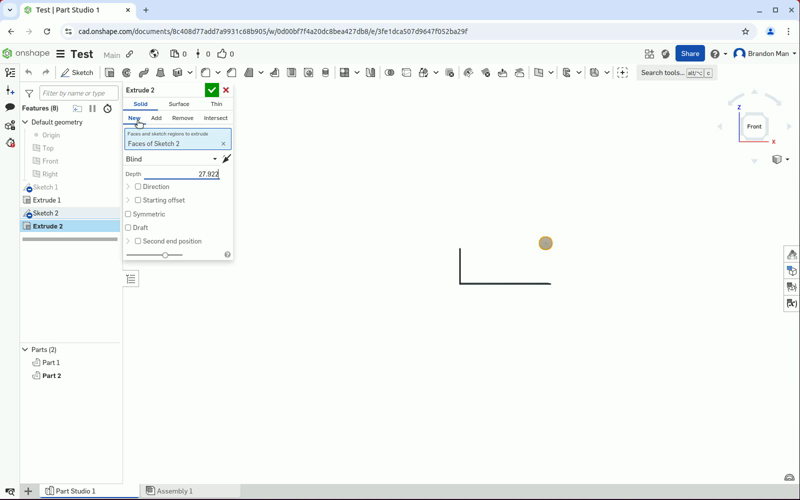
key(tab, 3)
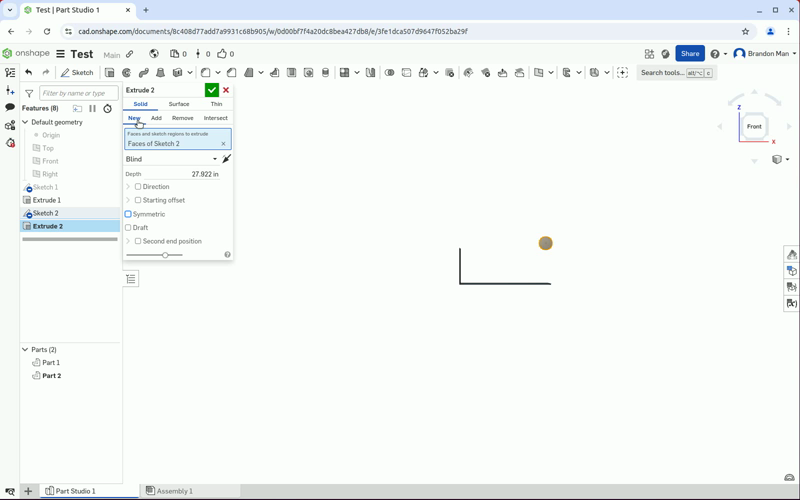
key(space)
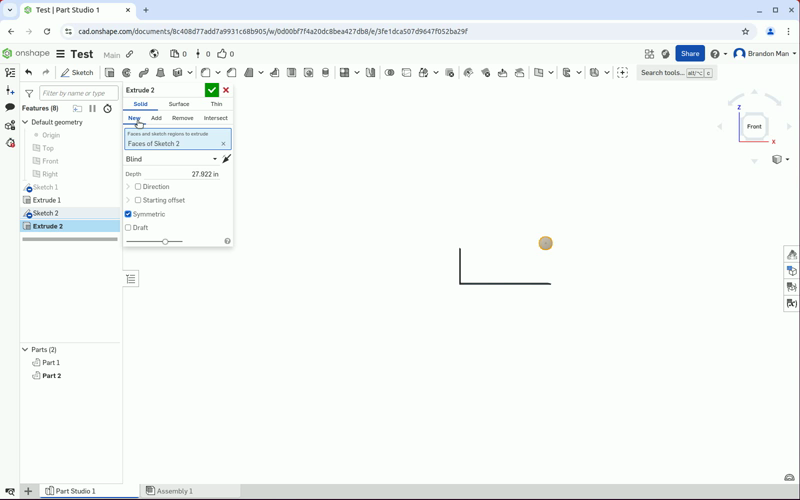
key(enter)
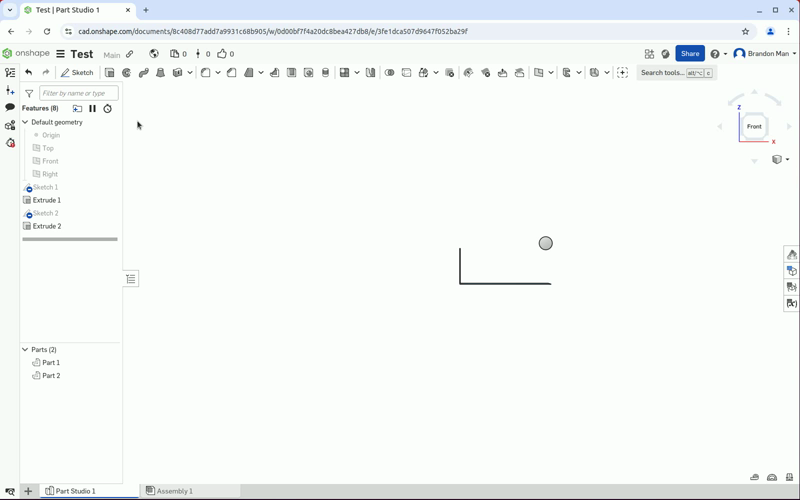
key(shift+h)
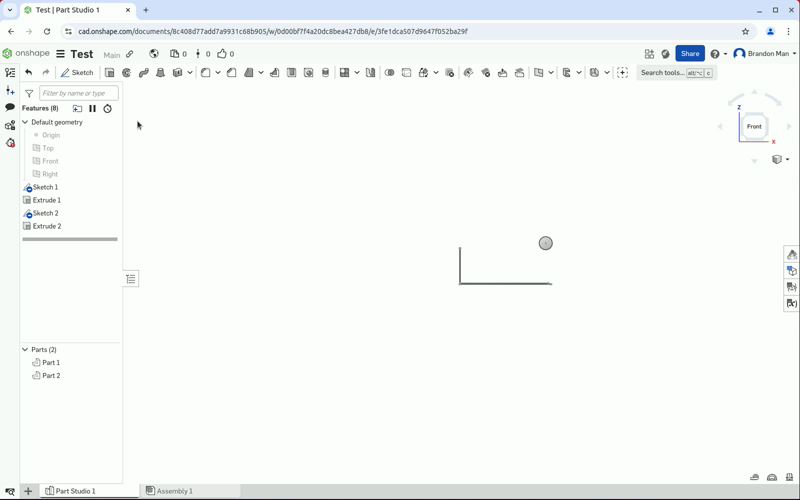
key(shift+h)
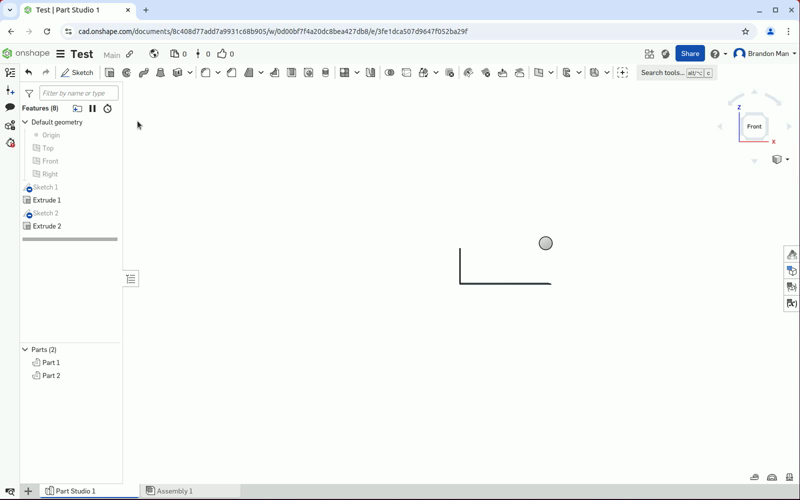
mouse_move(73, 189)
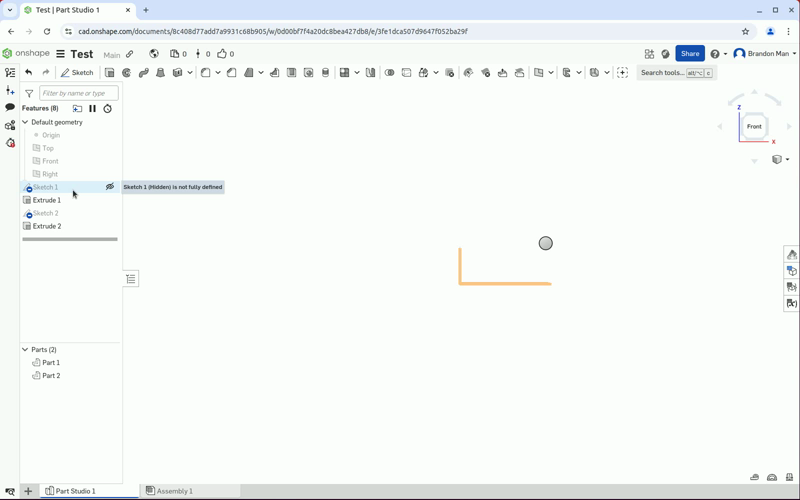
click(73, 189)
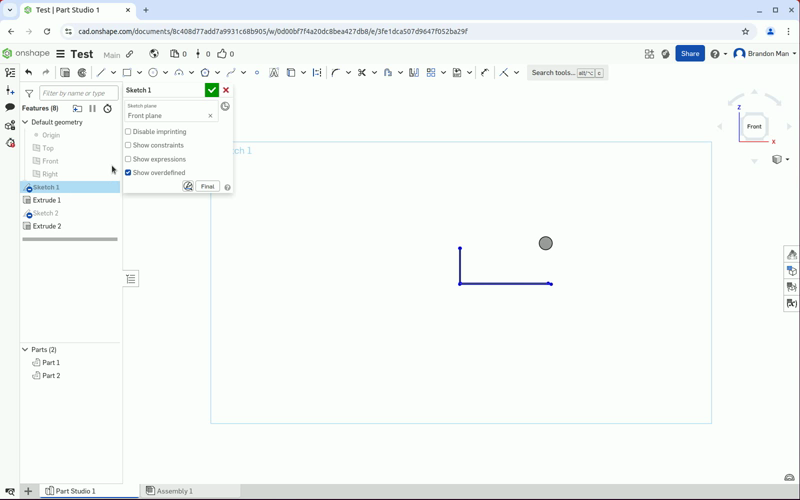
mouse_move(229, 92)
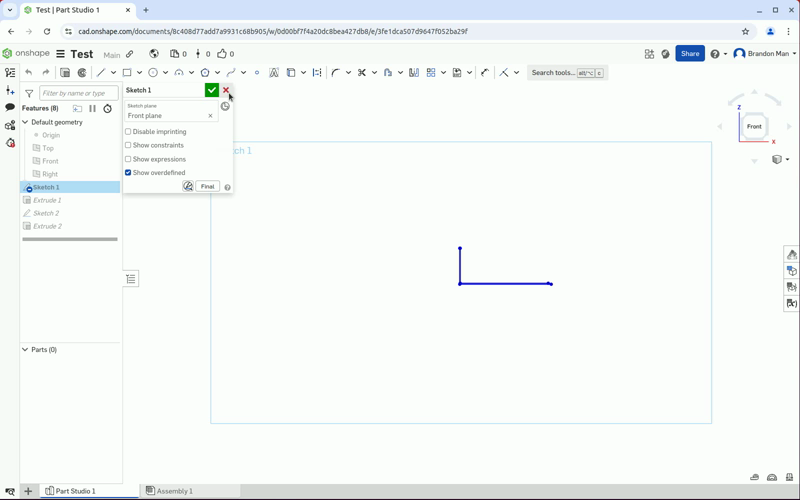
click(229, 92)
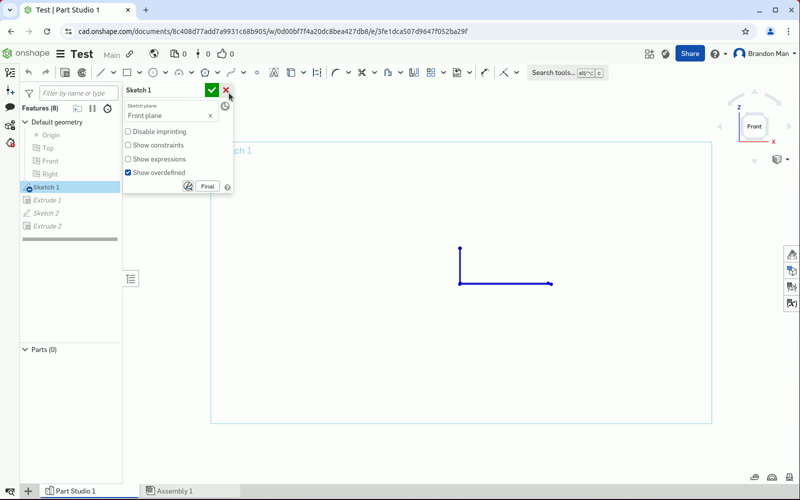
key(shift+s)
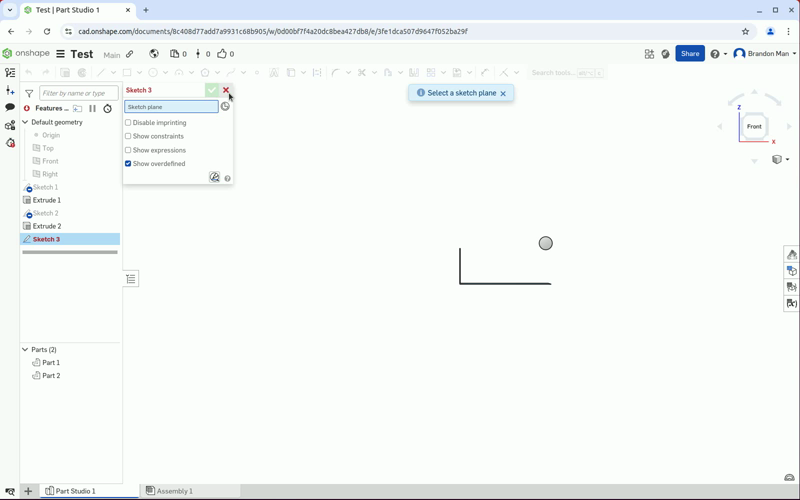
mouse_move(73, 163)
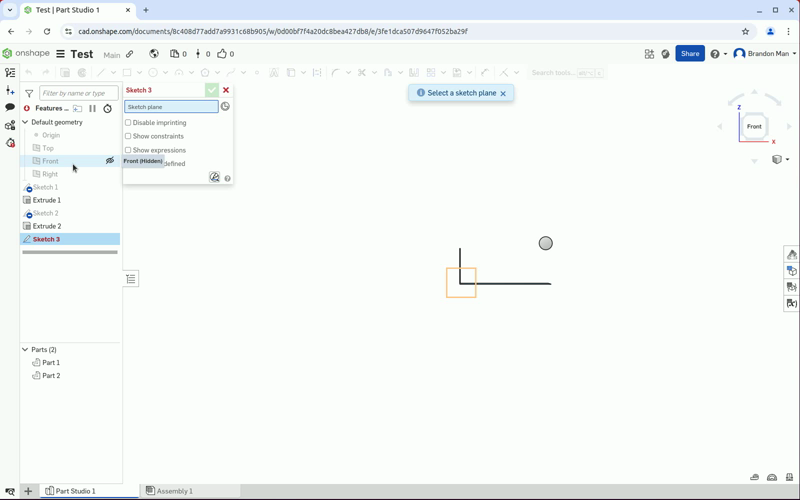
click(73, 163)
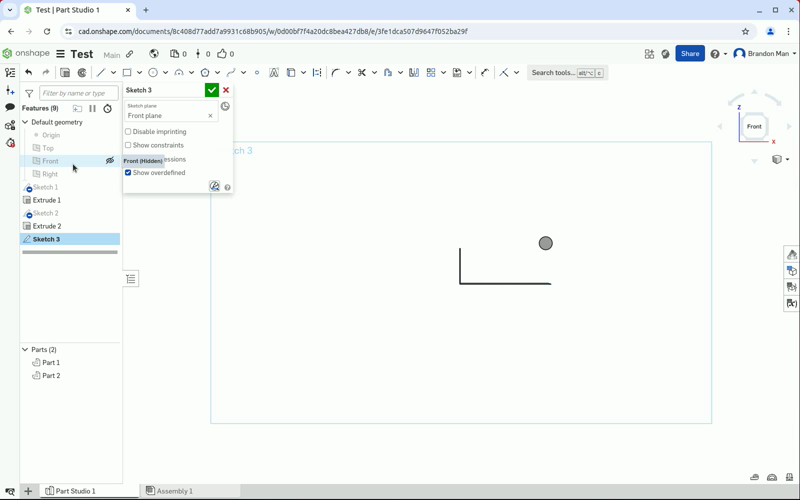
mouse_move(73, 352)
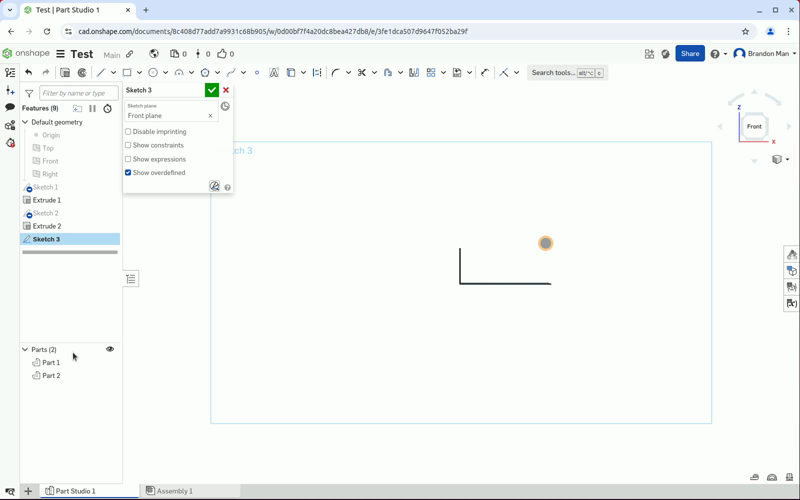
key(y)
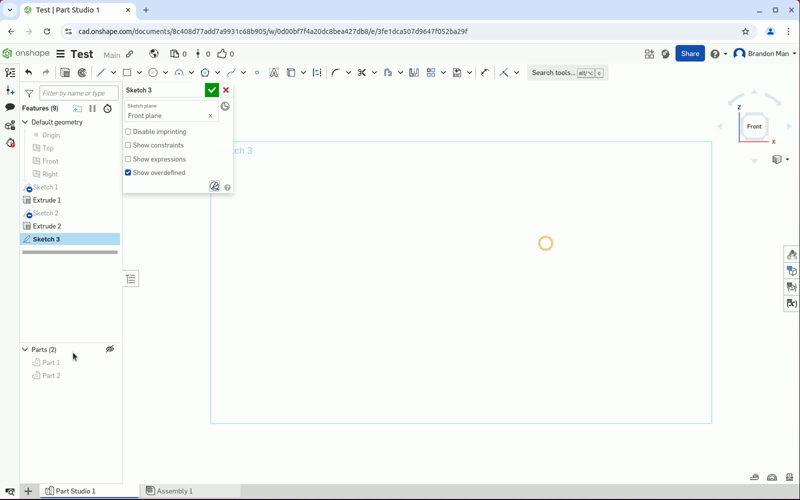
key(c)
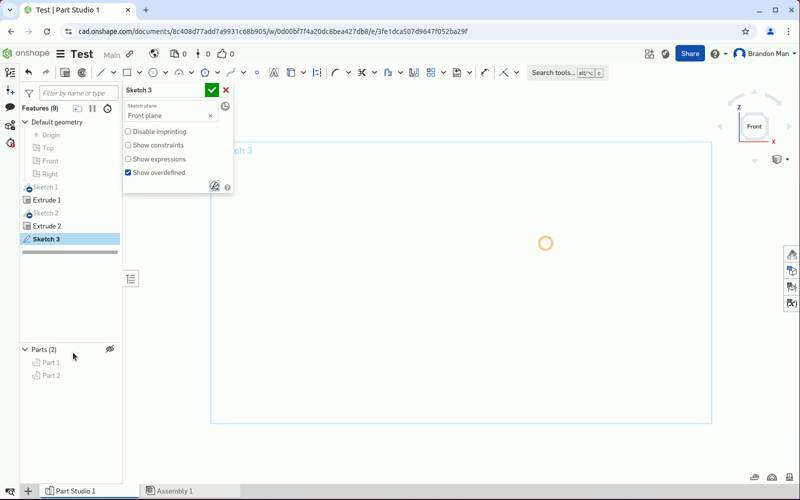
key_down(shift)
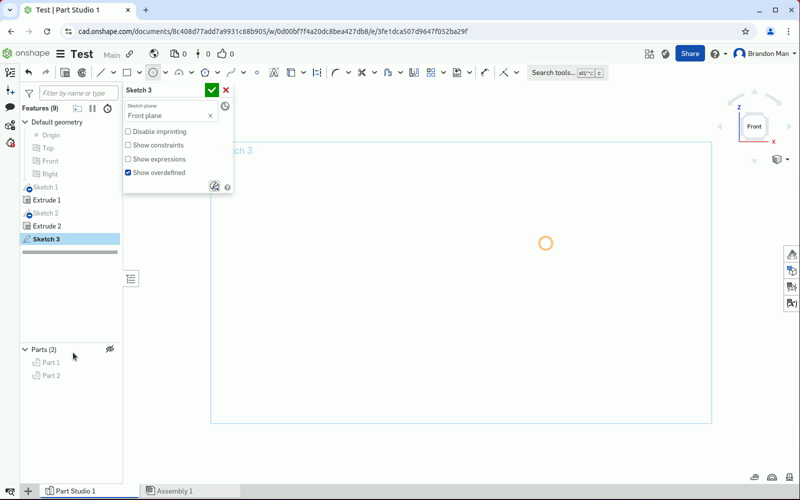
mouse_move(522, 243)
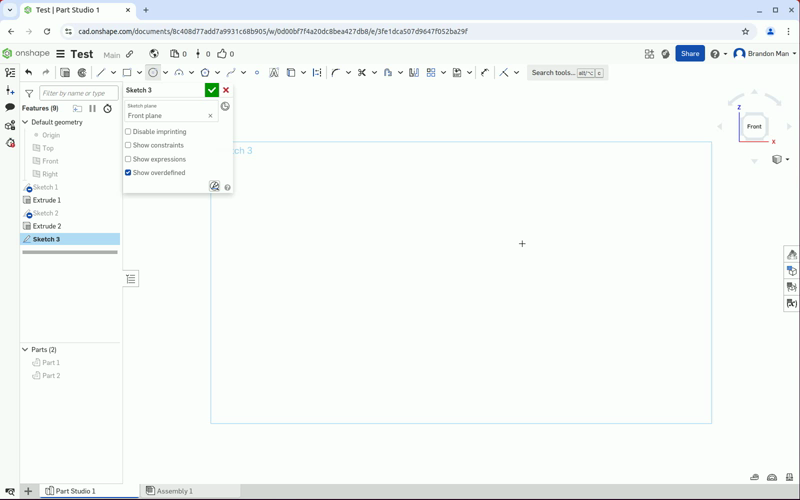
click(522, 243)
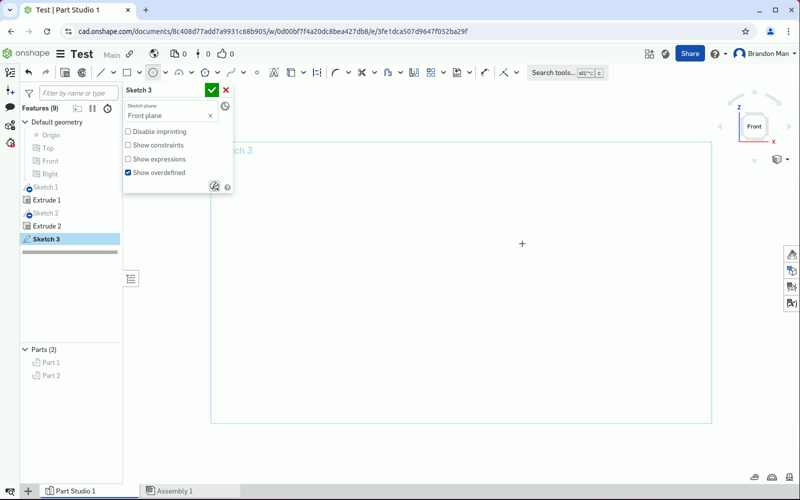
key_up(shift)
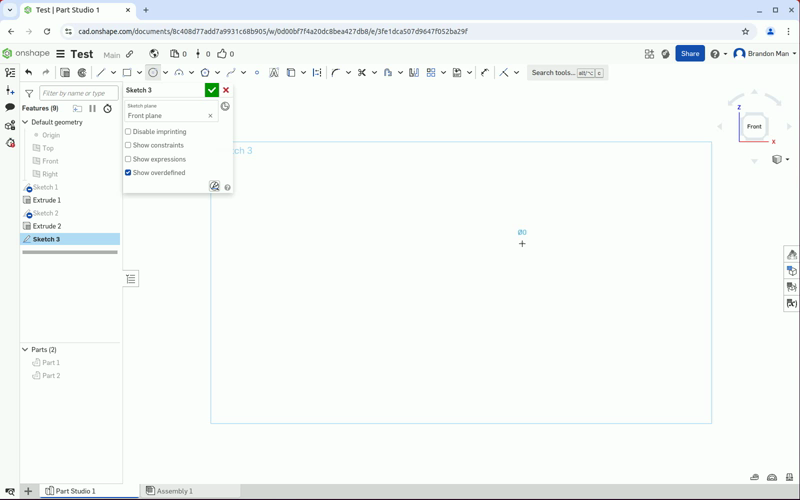
mouse_move(528, 243)
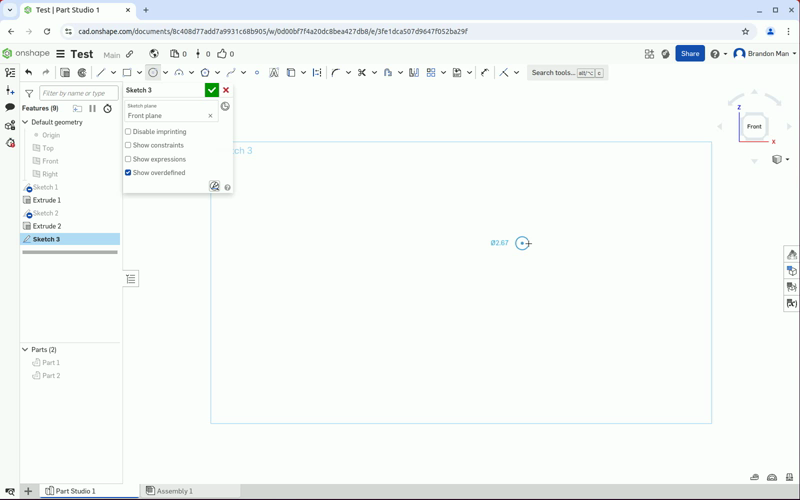
click(528, 243)
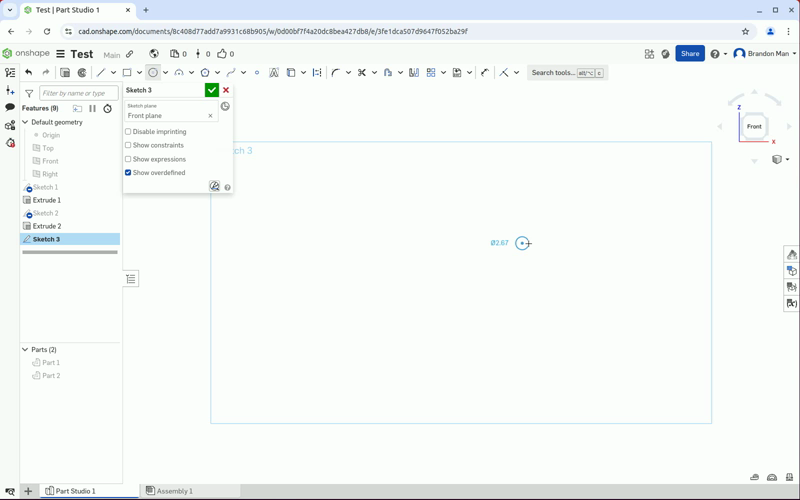
key(esc)
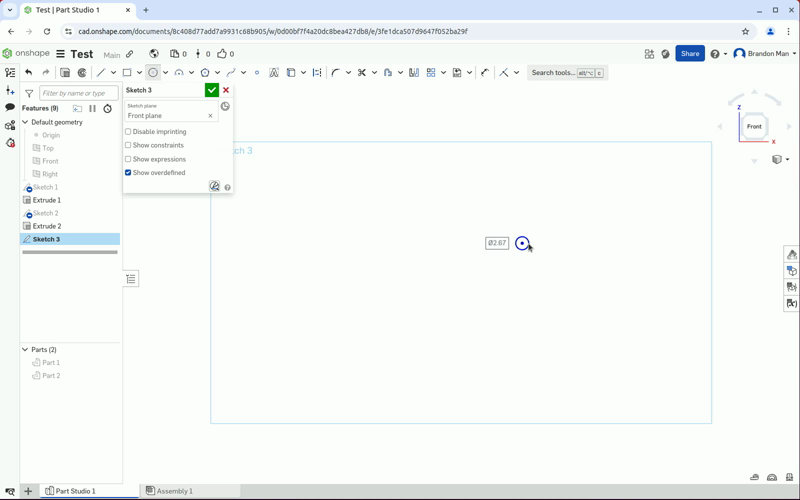
mouse_move(519, 244)
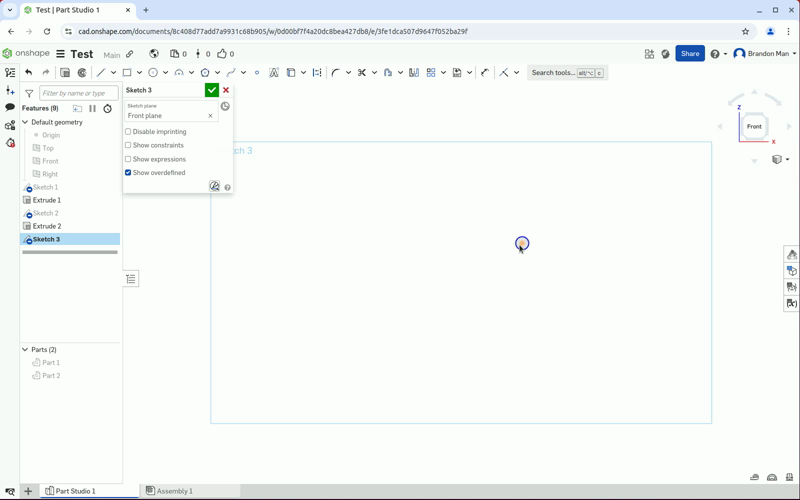
scroll(6)
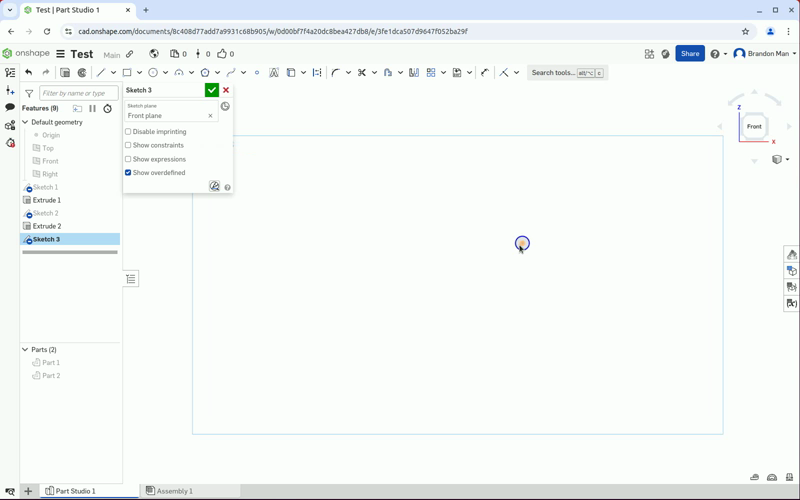
scroll(6)
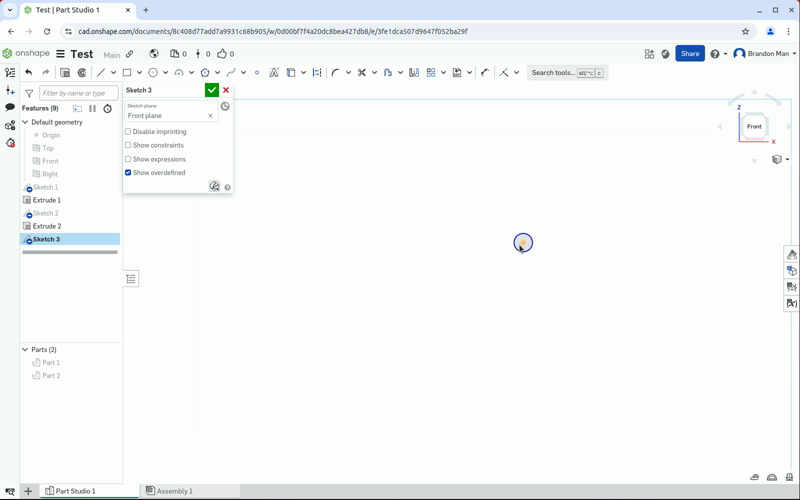
scroll(6)
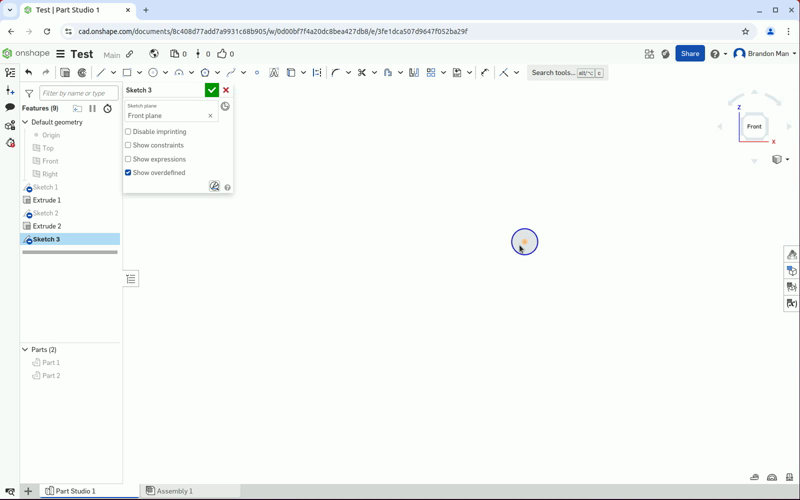
scroll(6)
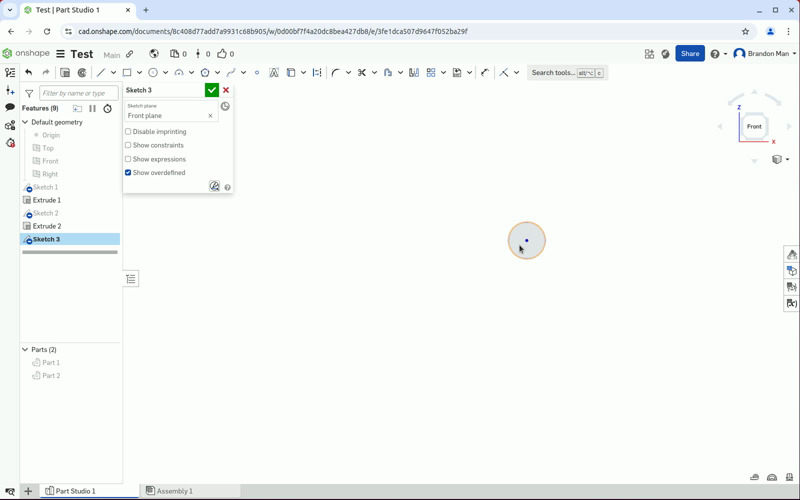
scroll(6)
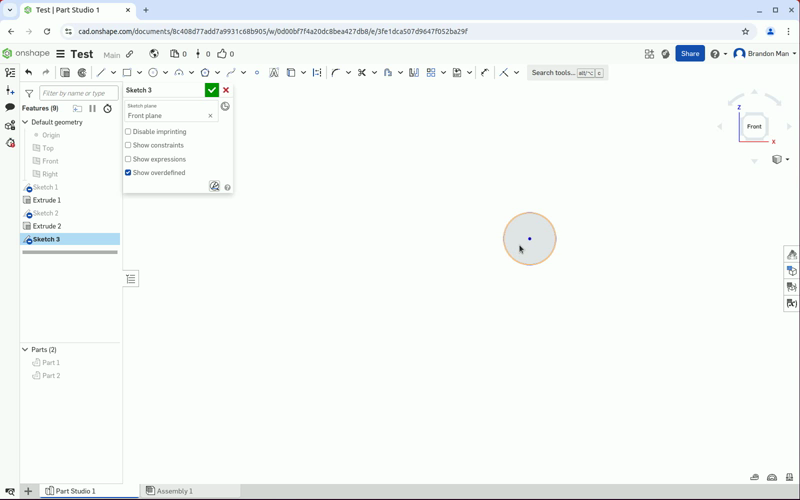
scroll(6)
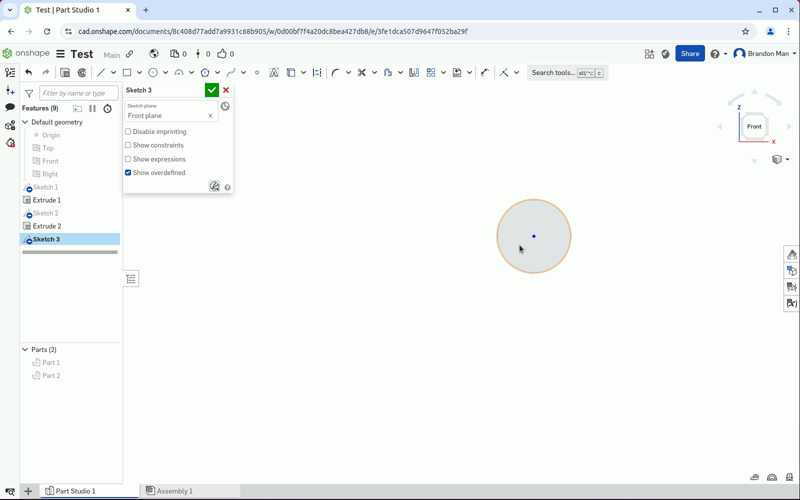
scroll(6)
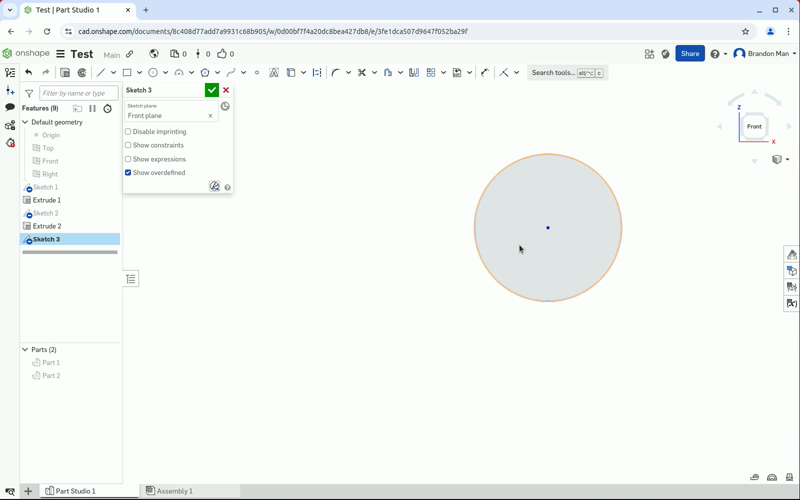
click(519, 244)
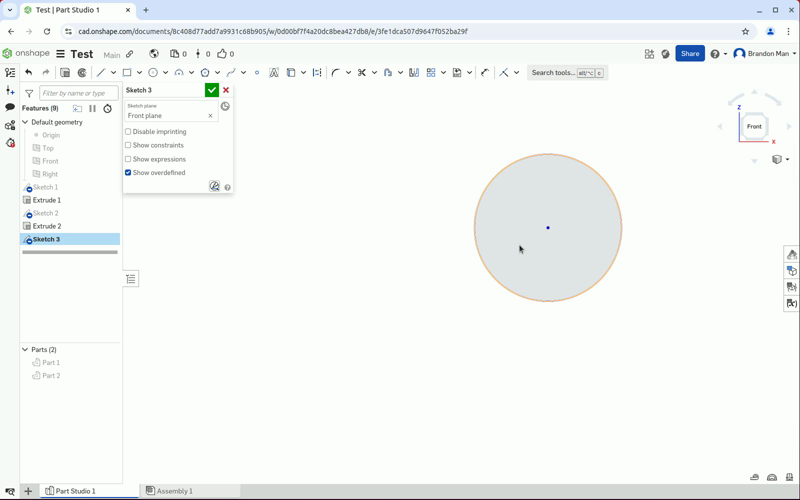
scroll(-6)
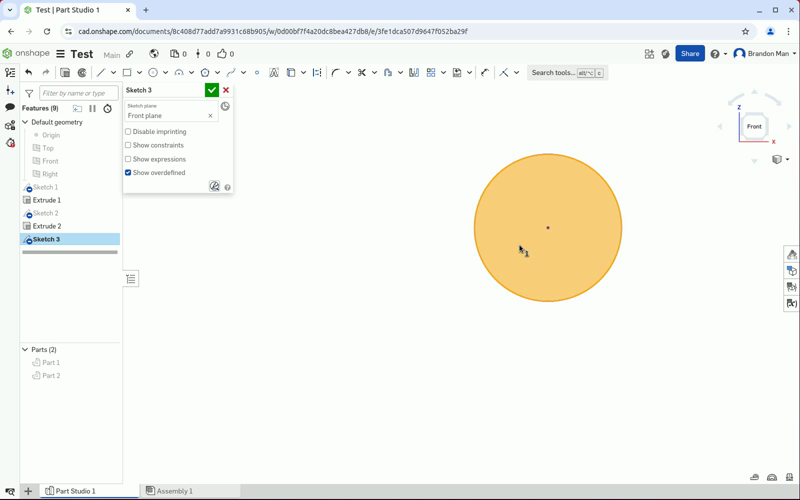
scroll(-6)
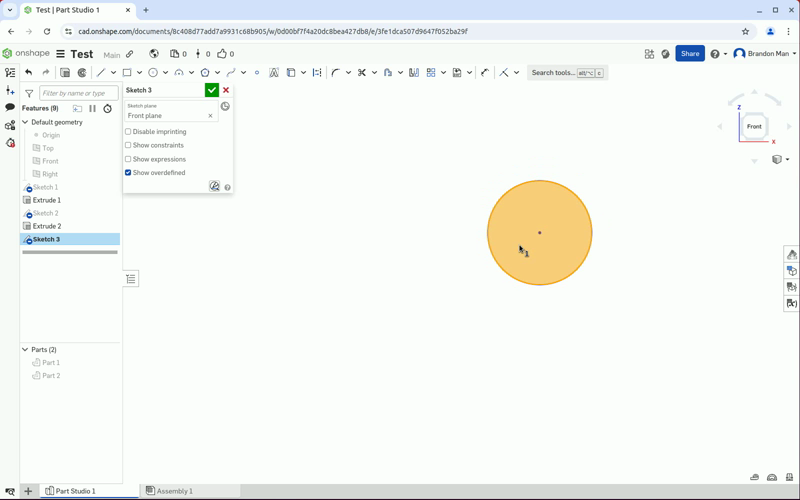
scroll(-6)
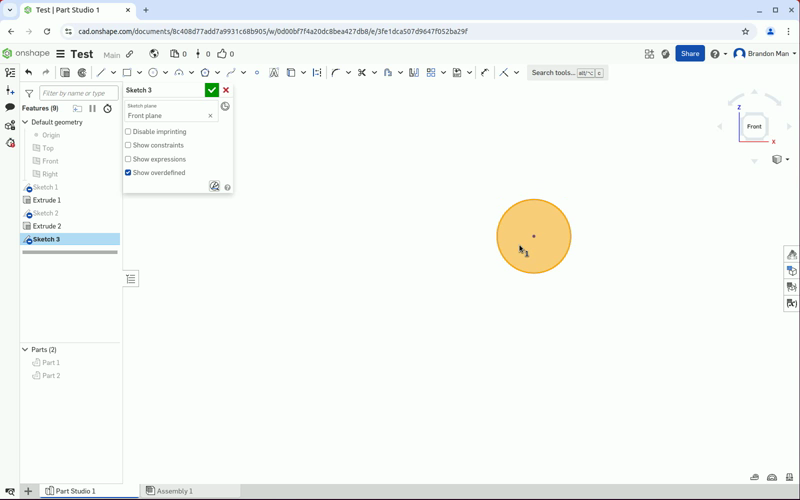
scroll(-6)
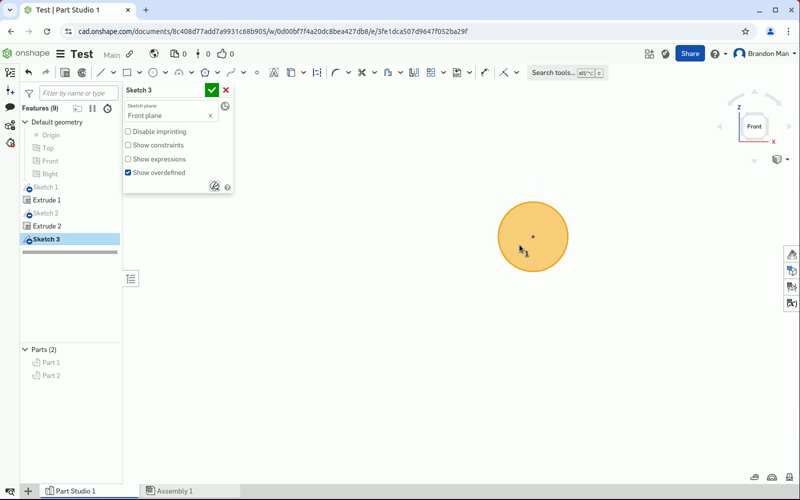
scroll(-6)
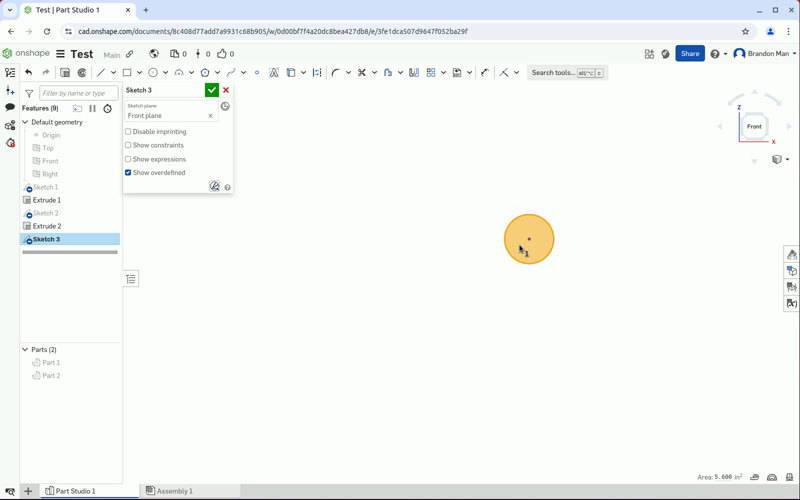
scroll(-6)
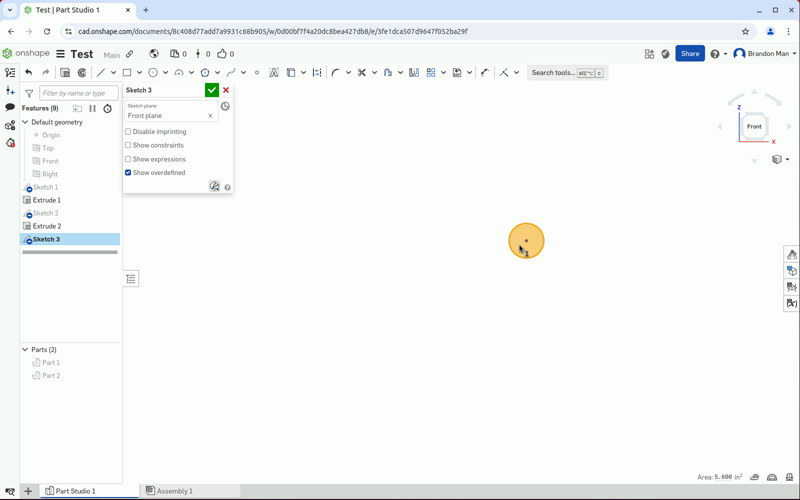
scroll(-6)
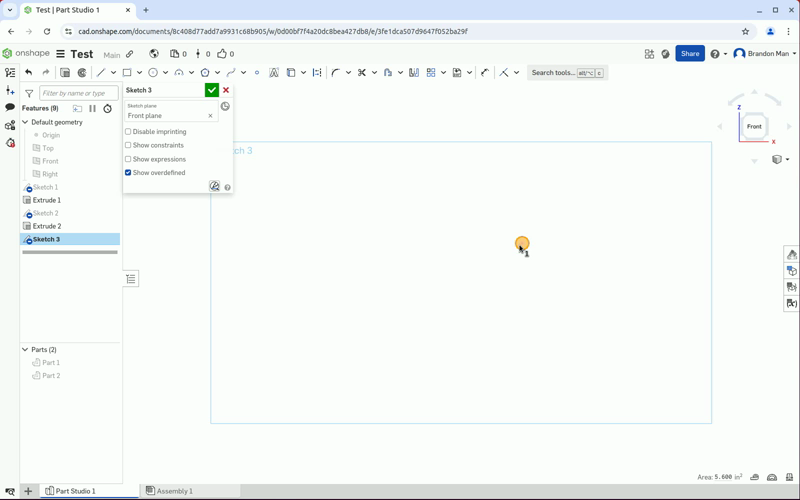
mouse_move(73, 352)
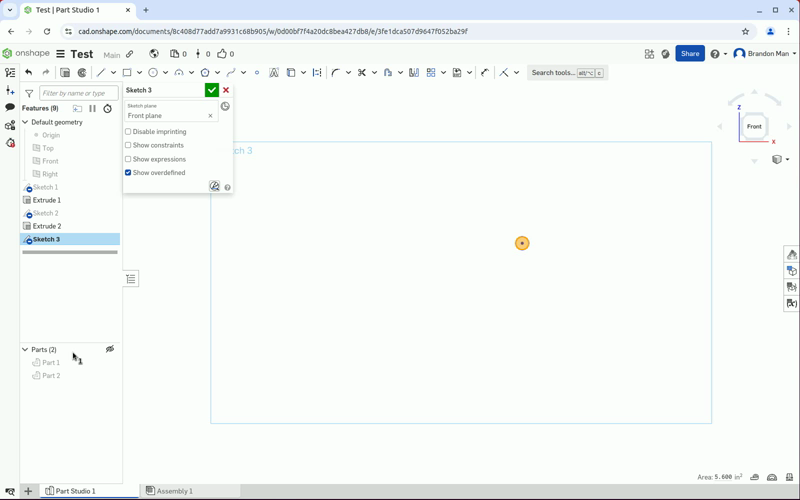
key(shift+y)
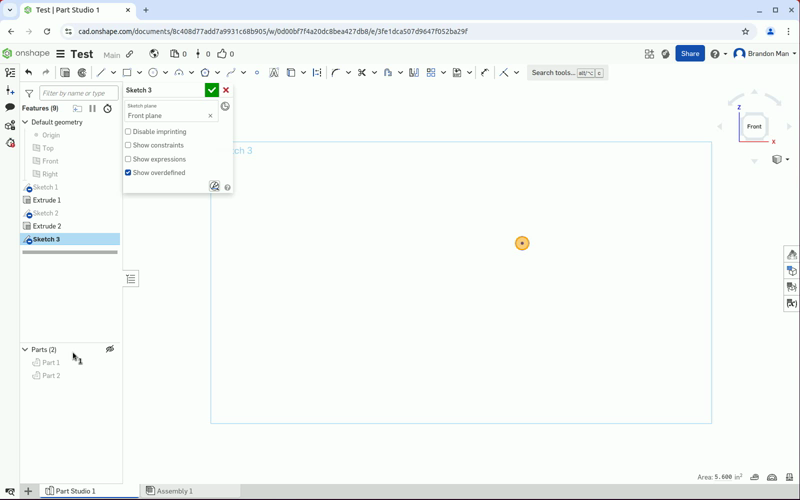
key(shift+e)
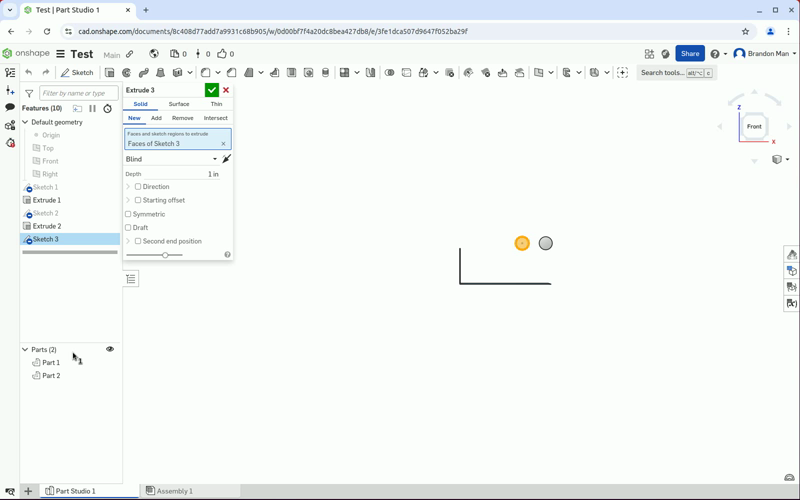
mouse_move(143, 106)
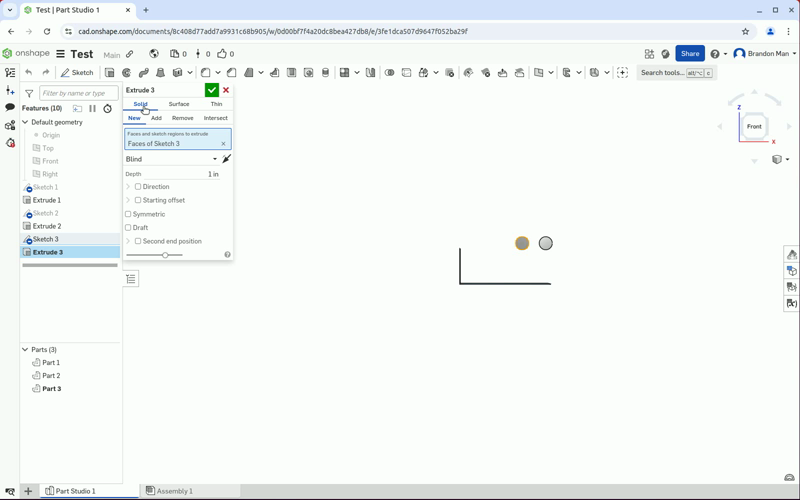
click(143, 106)
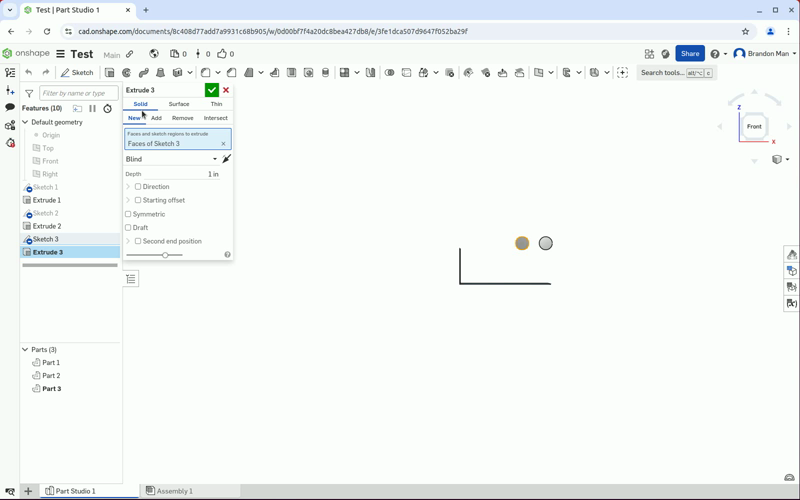
mouse_move(137, 120)
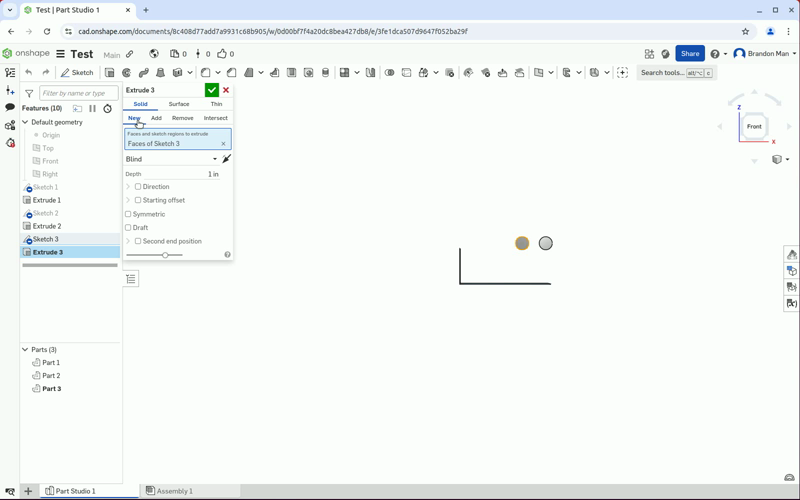
click(137, 120)
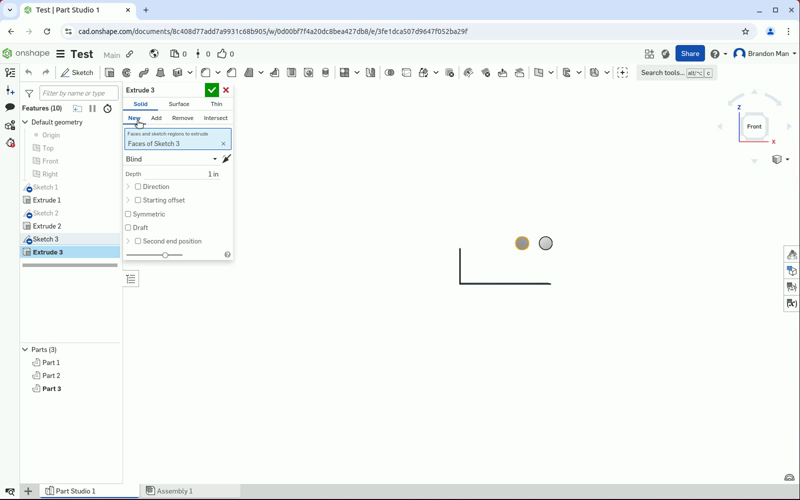
key(tab, 4)
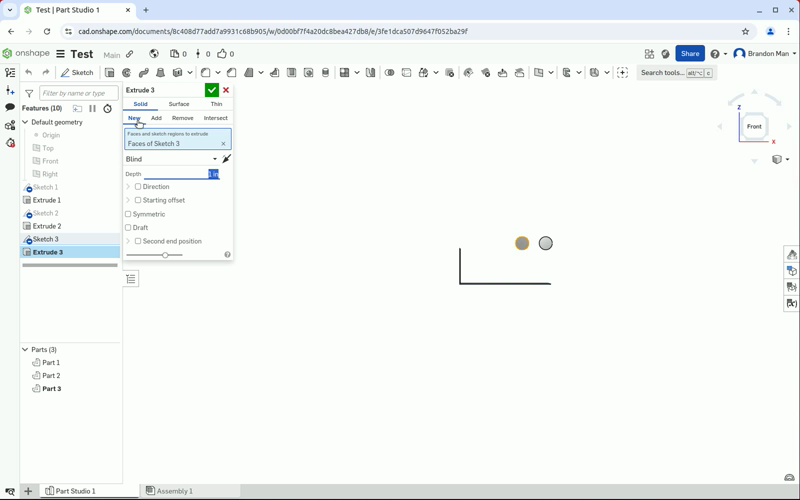
text(27.922)
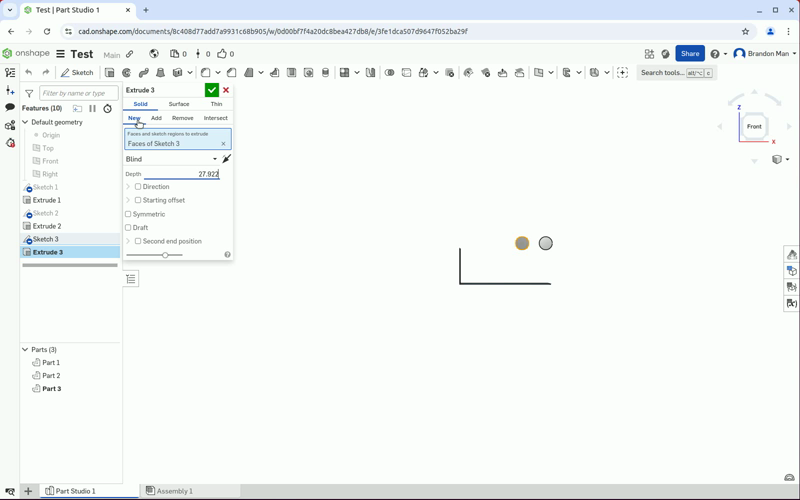
key(tab, 3)
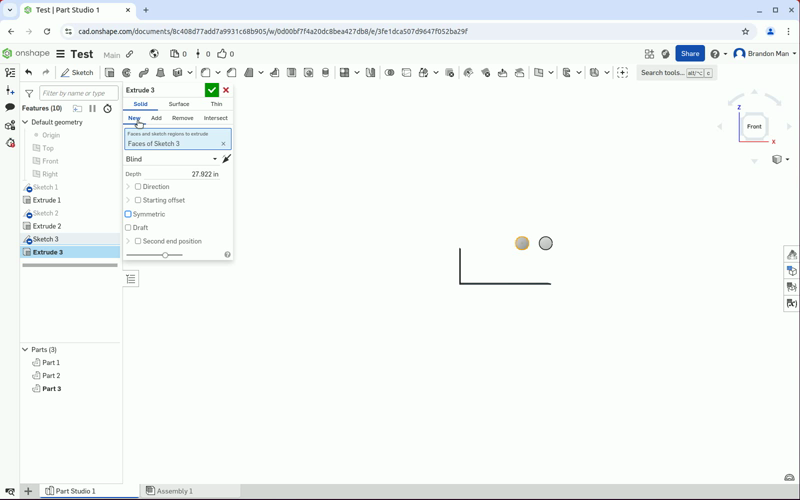
key(space)
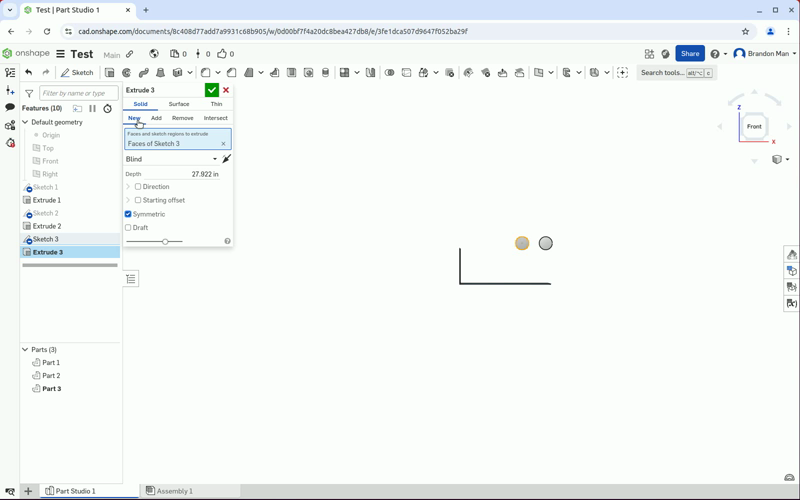
key(enter)
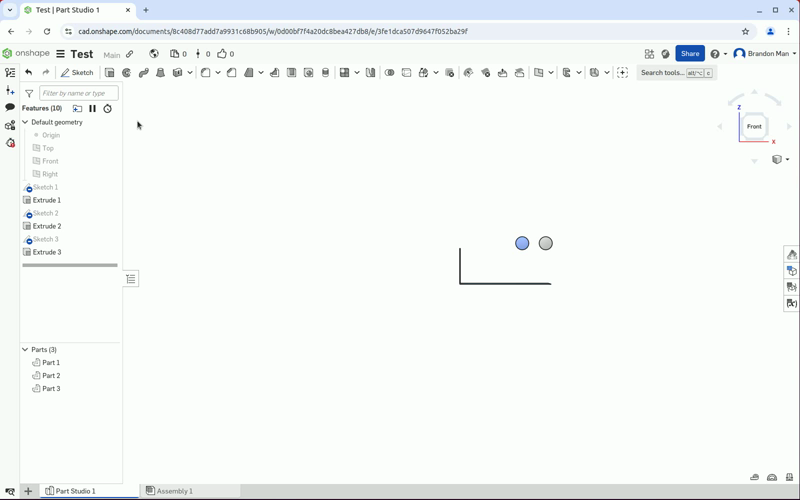
key(shift+h)
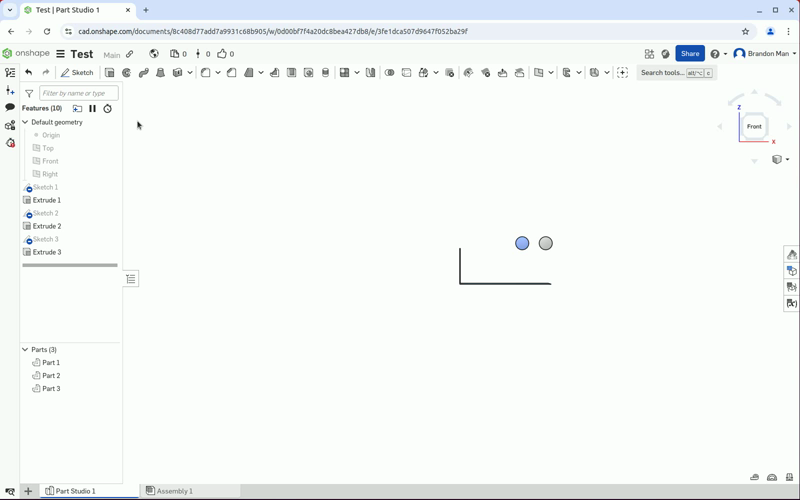
key(shift+h)
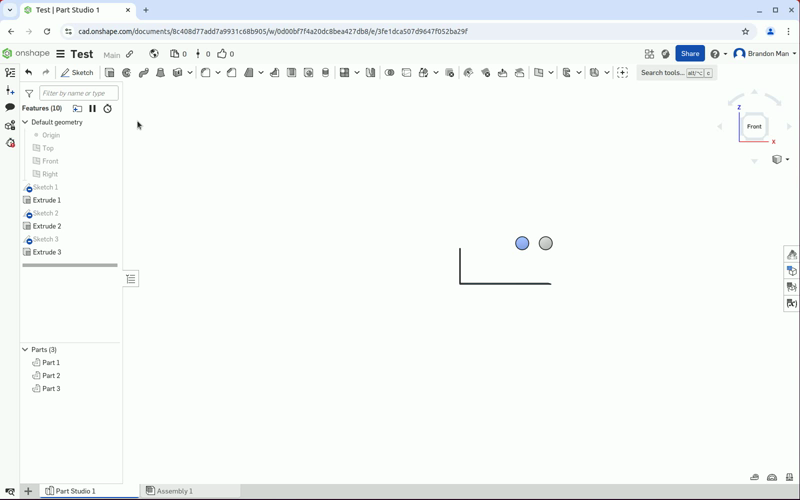
mouse_move(73, 189)
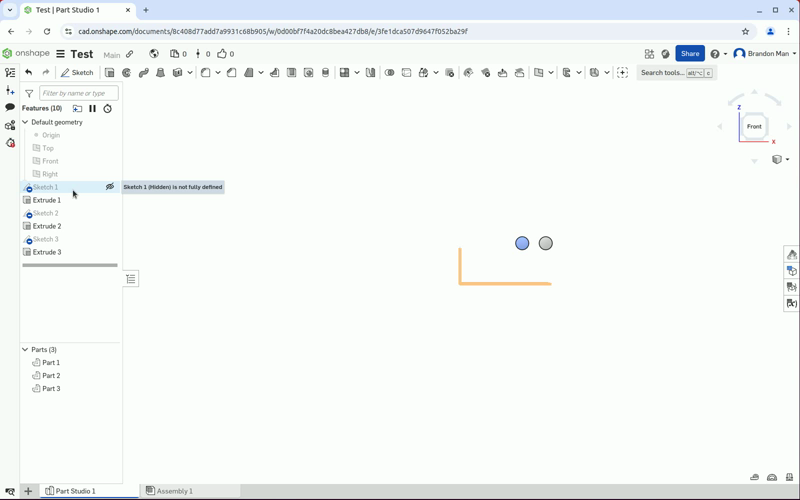
click(73, 189)
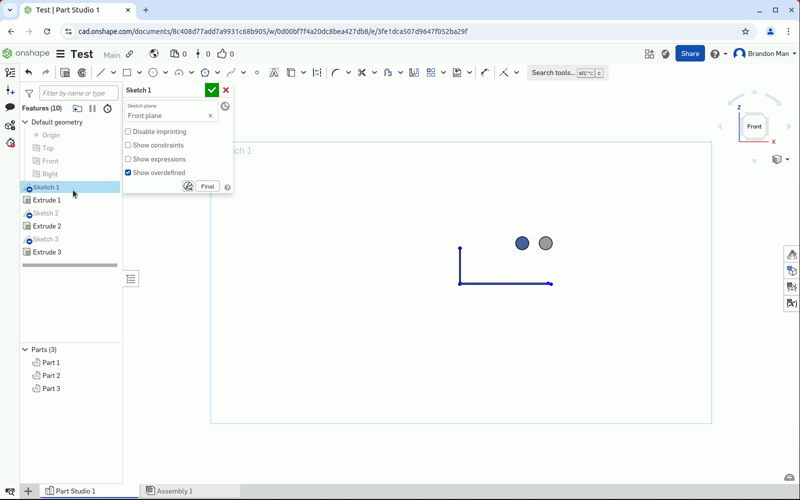
mouse_move(229, 92)
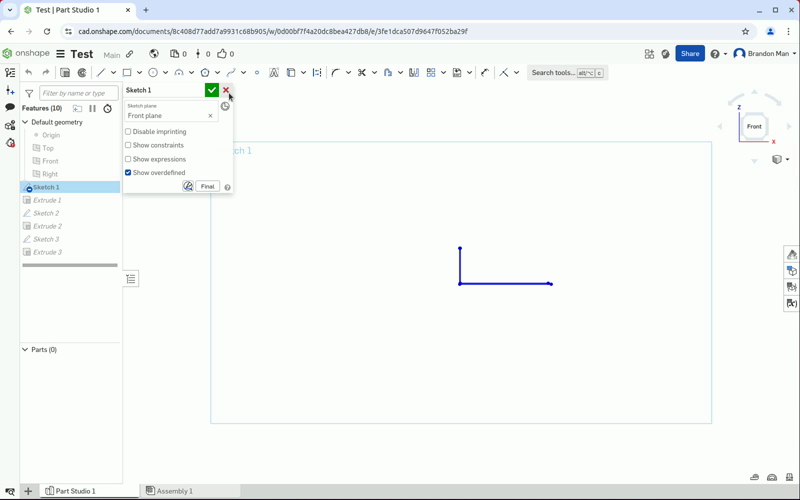
click(229, 92)
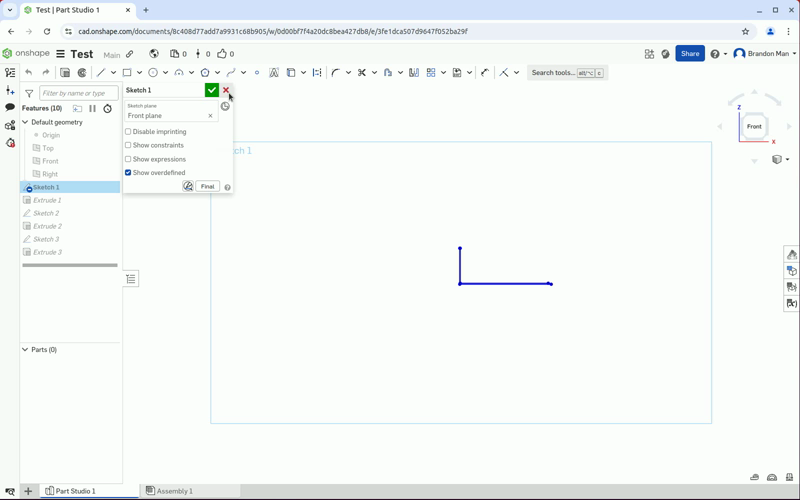
key(shift+s)
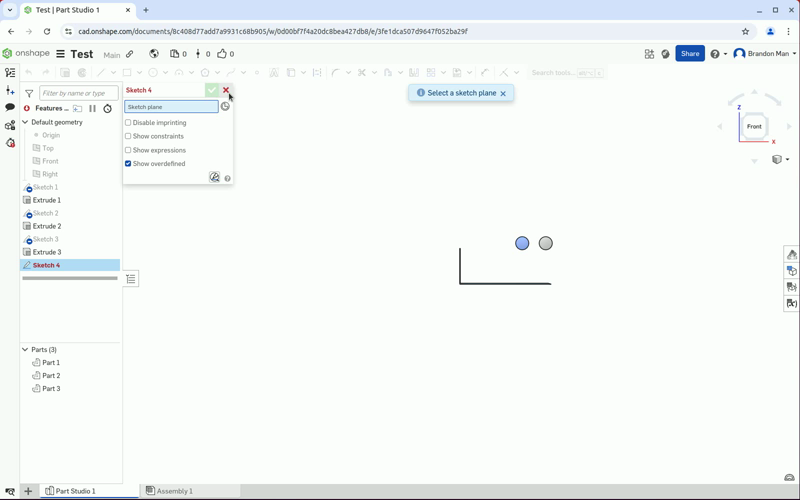
mouse_move(73, 163)
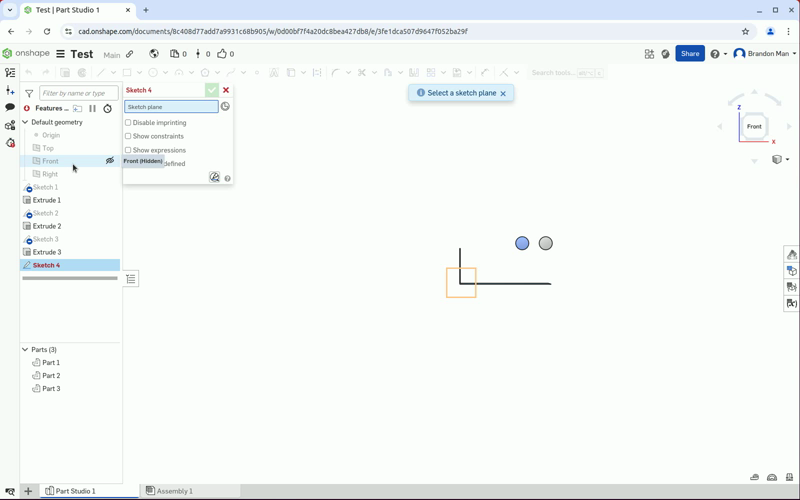
click(73, 163)
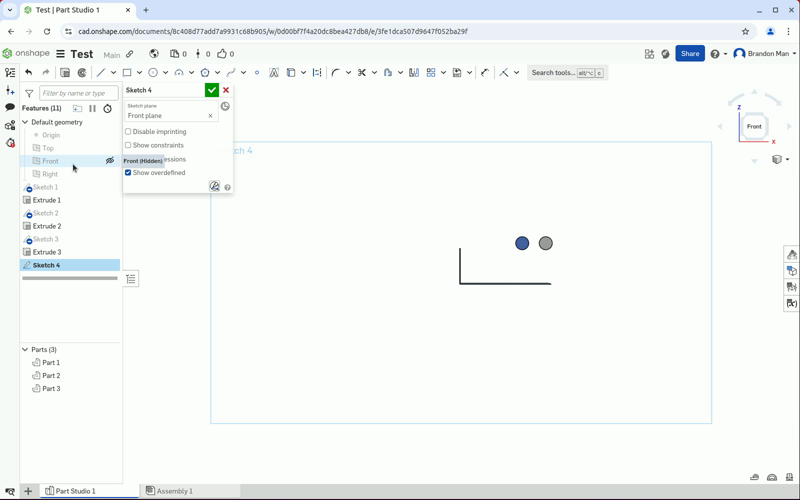
mouse_move(73, 352)
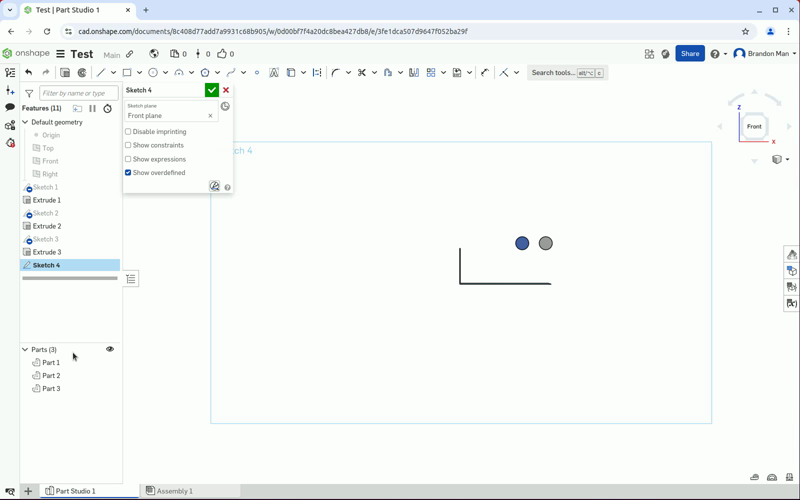
key(y)
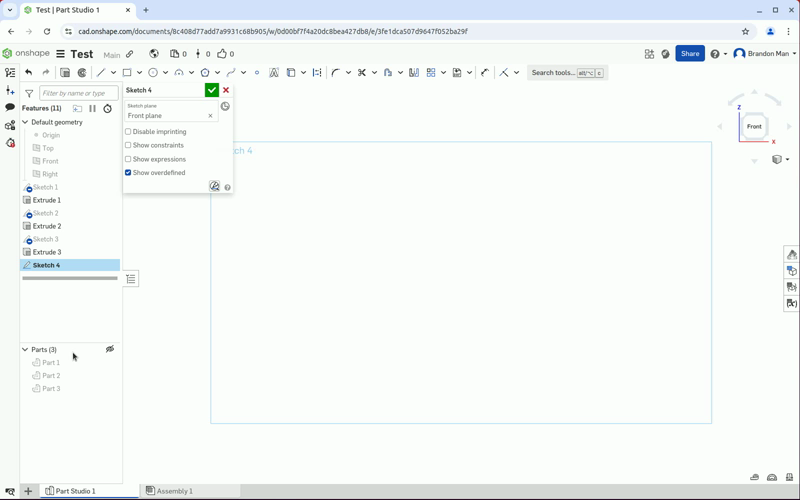
key(l)
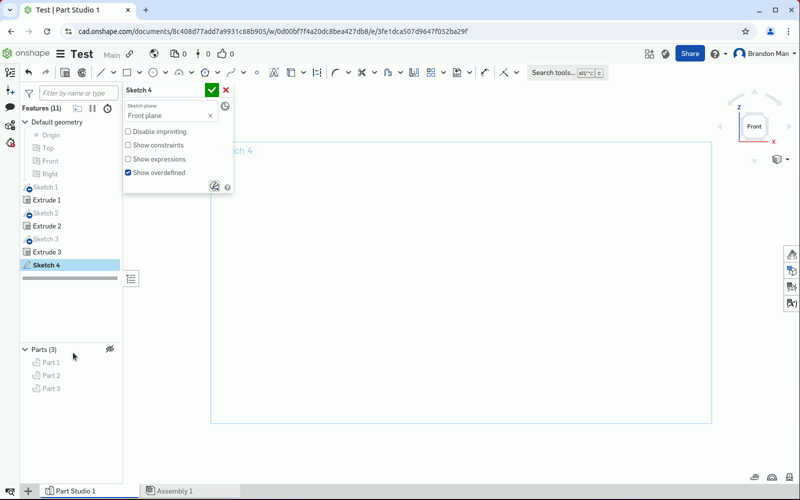
key_down(shift)
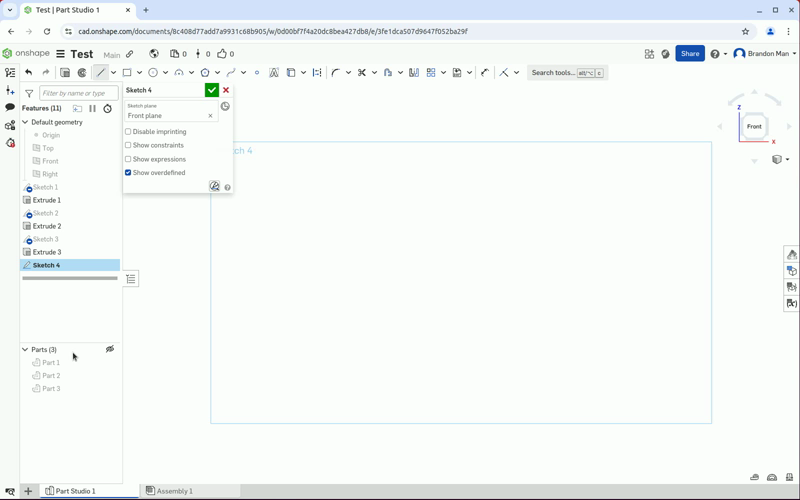
mouse_move(459, 284)
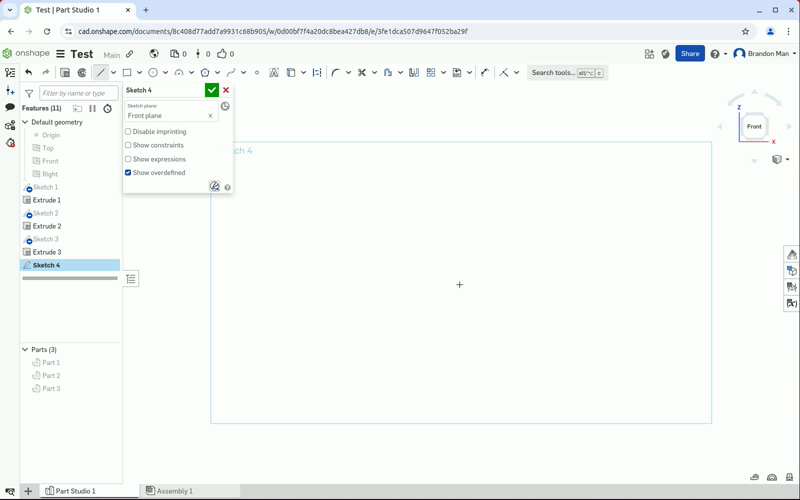
click(459, 284)
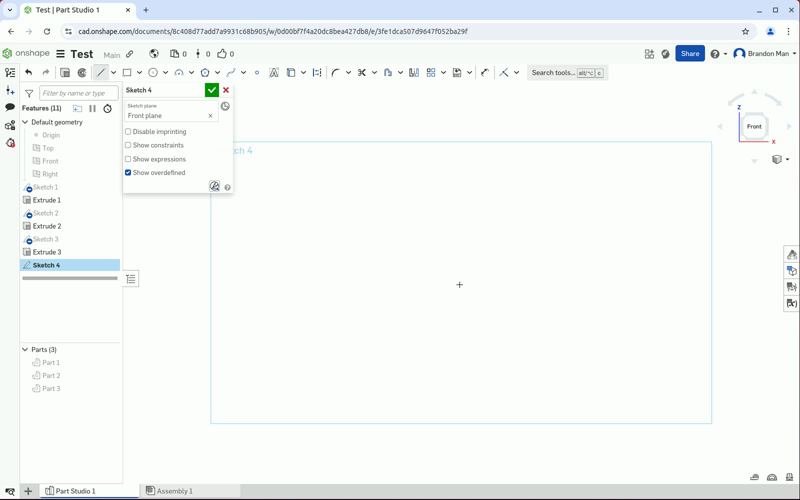
key_up(shift)
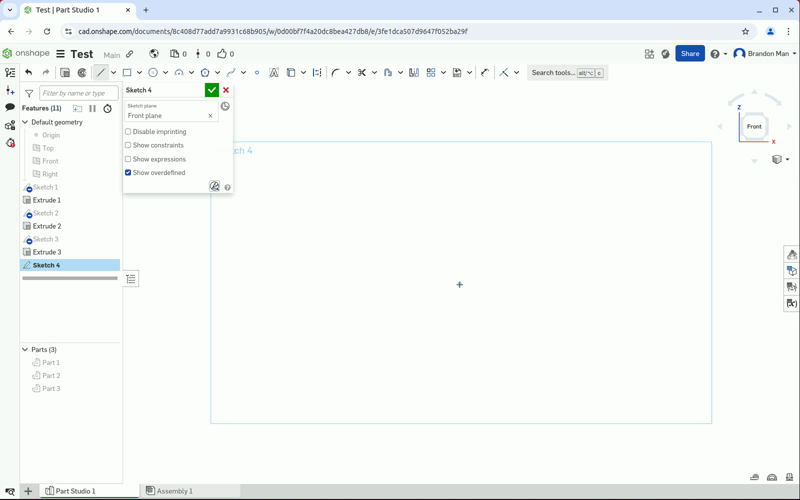
key_down(shift)
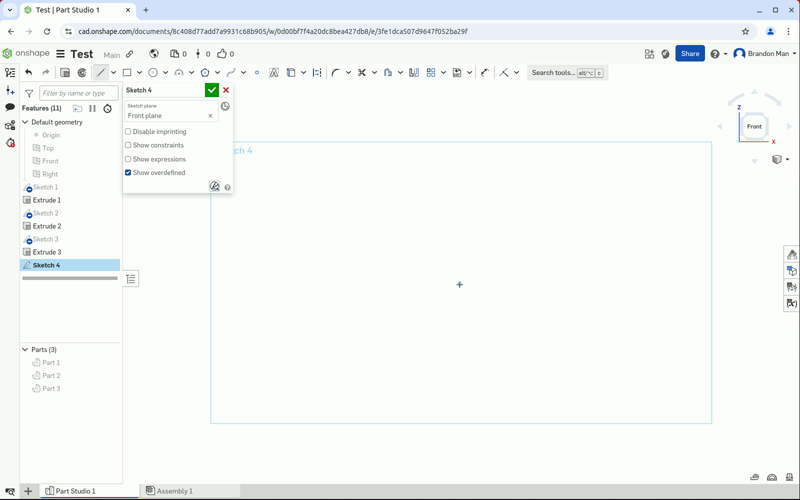
mouse_move(551, 284)
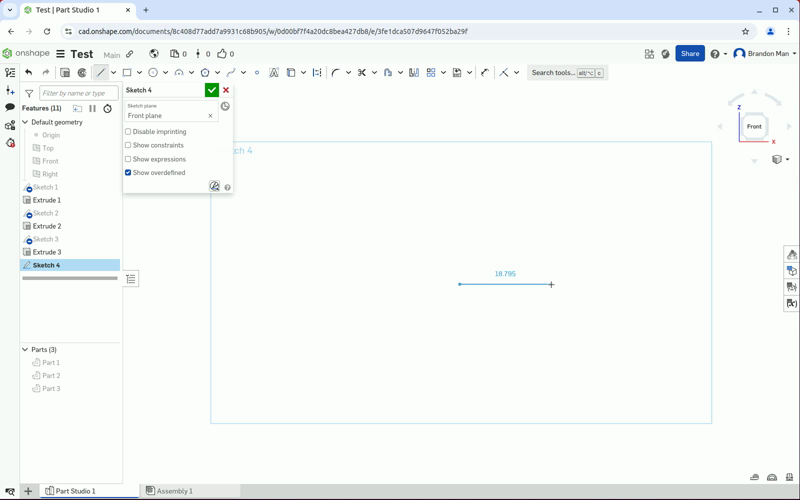
click(551, 284)
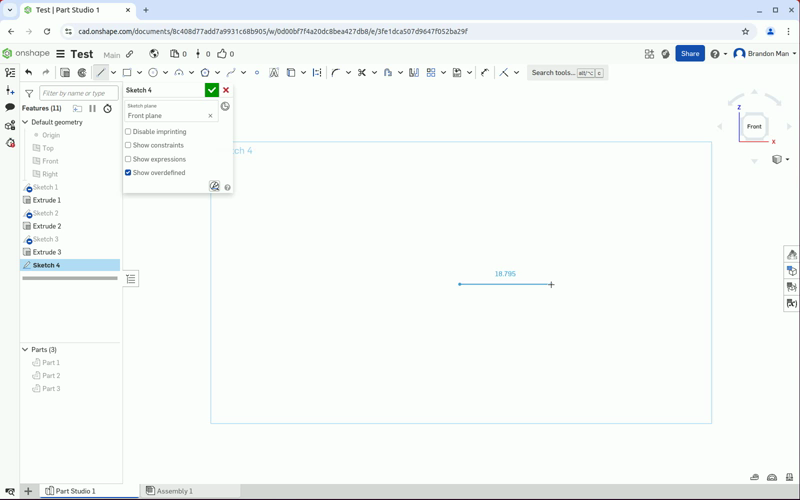
key_up(shift)
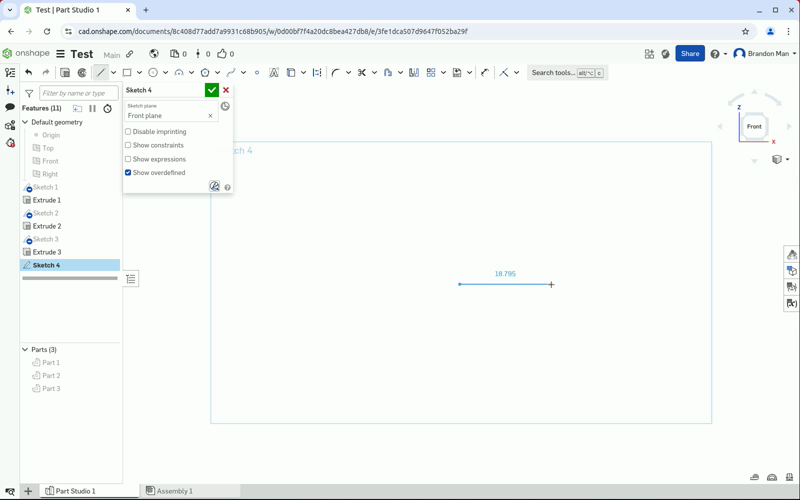
key_down(shift)
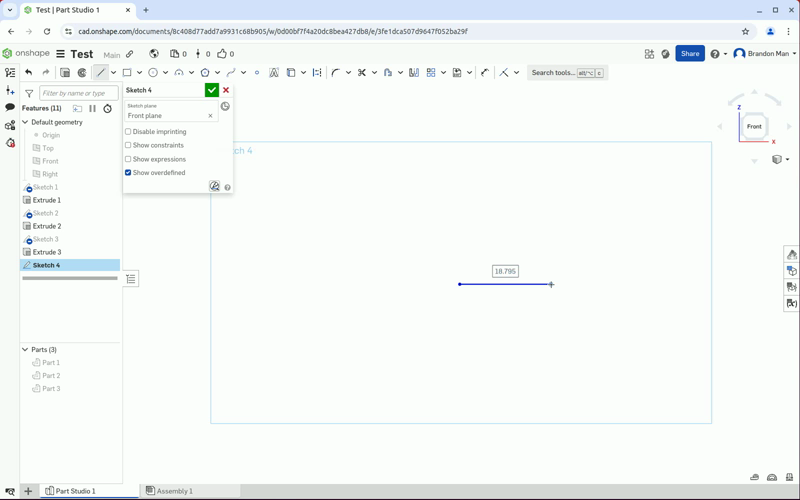
mouse_move(581, 284)
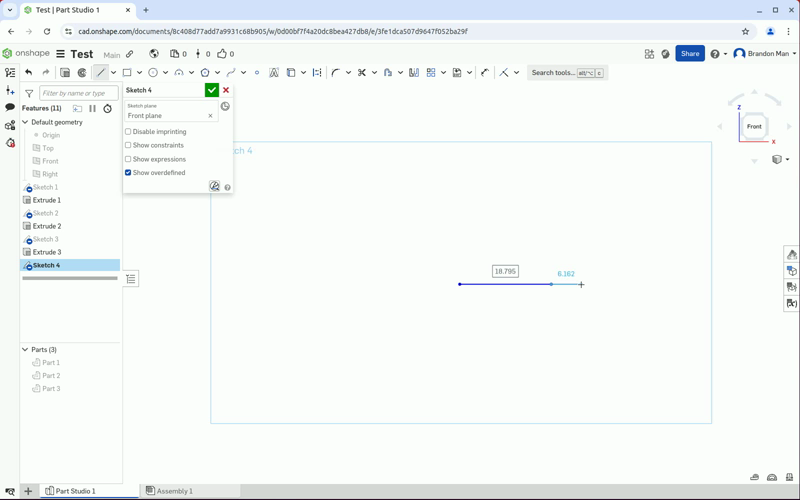
mouse_move(548, 283)
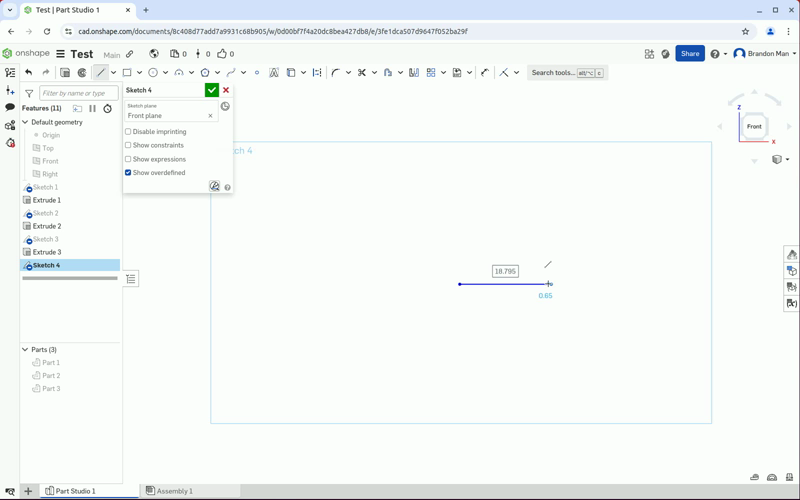
scroll(6)
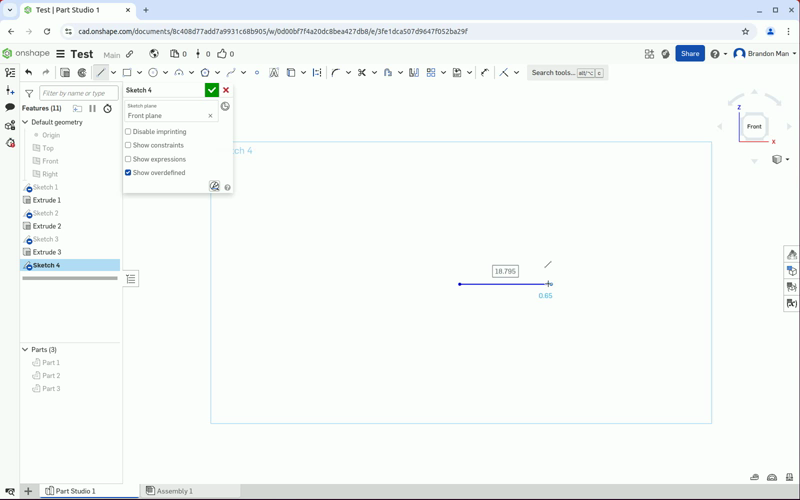
scroll(6)
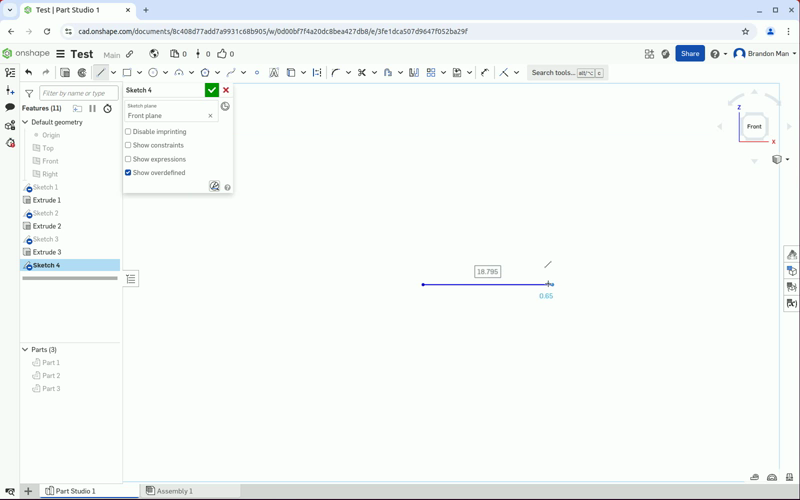
scroll(6)
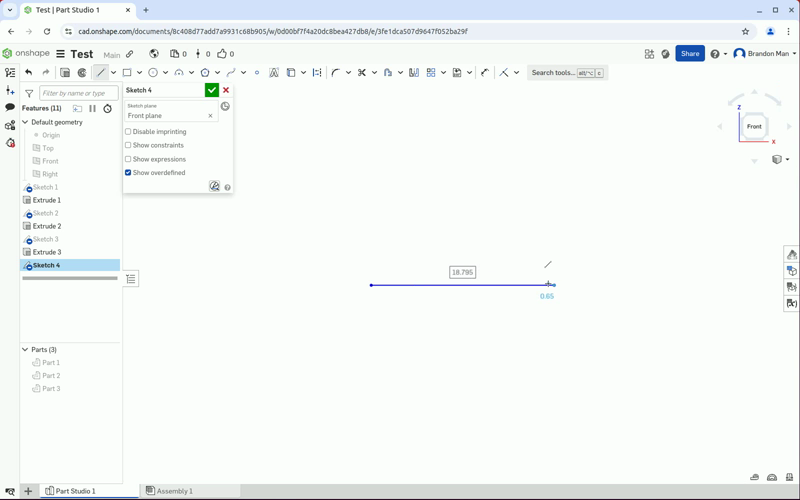
scroll(6)
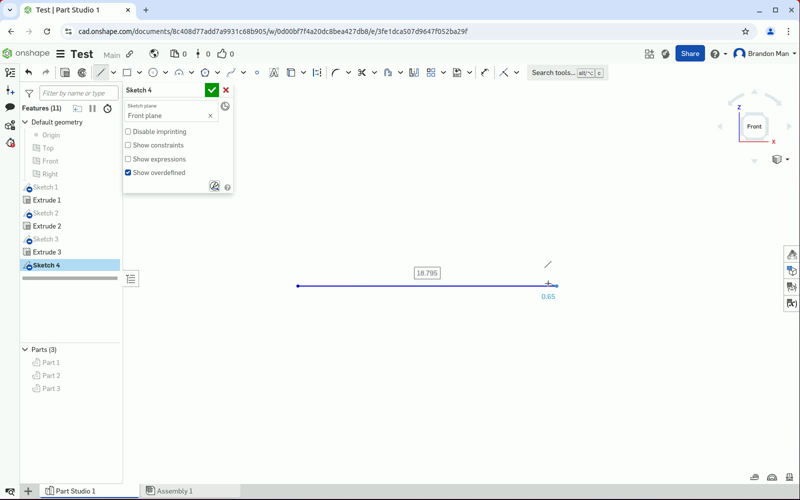
scroll(6)
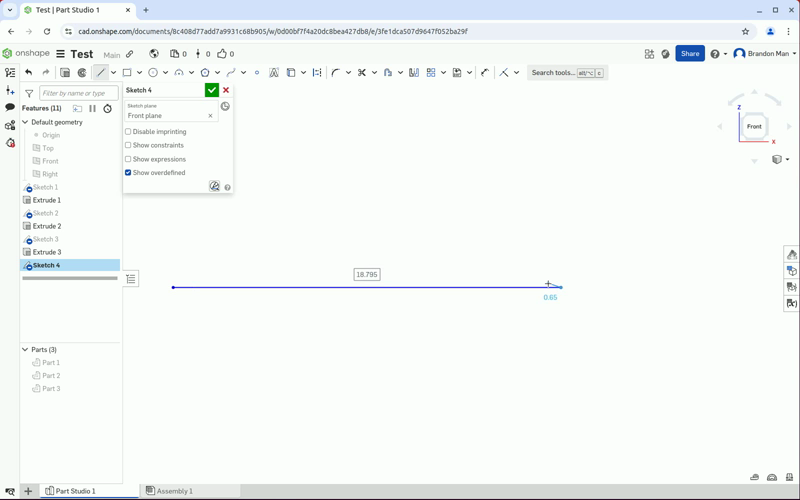
scroll(6)
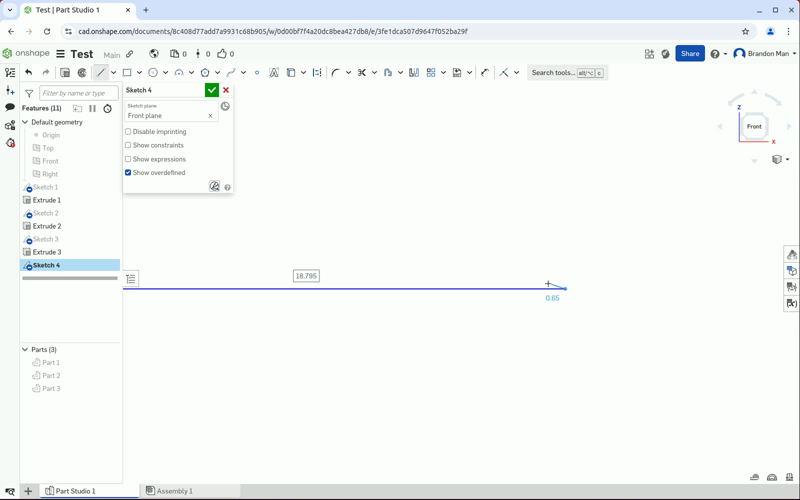
scroll(6)
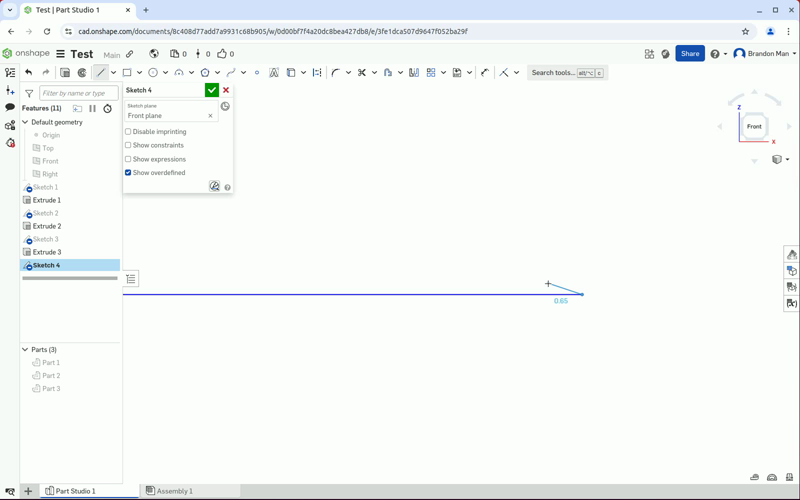
click(548, 283)
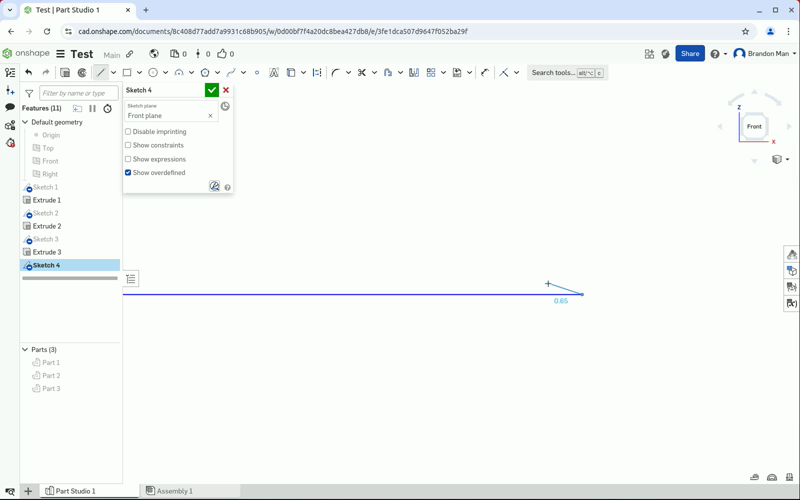
scroll(-6)
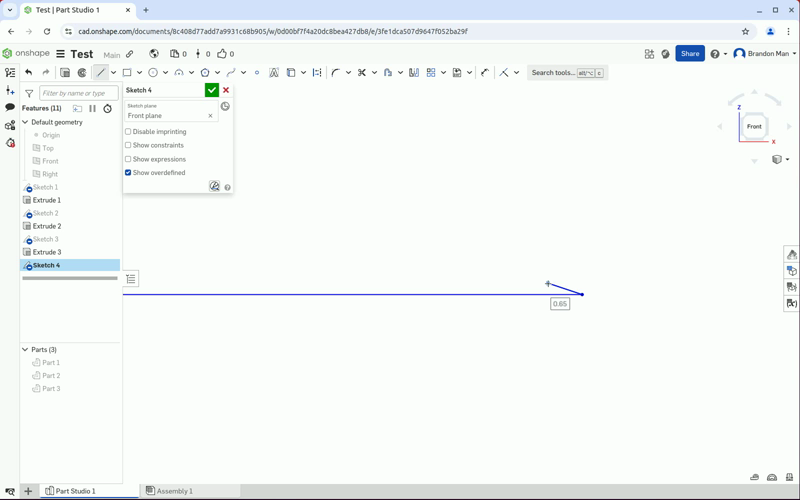
scroll(-6)
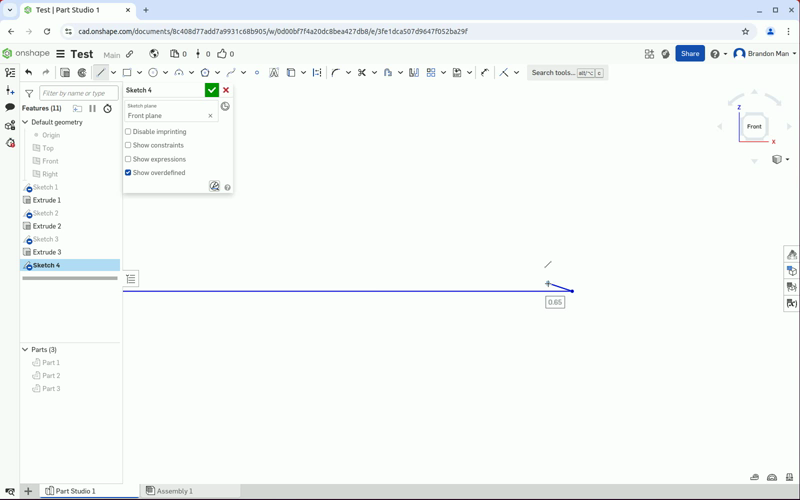
scroll(-6)
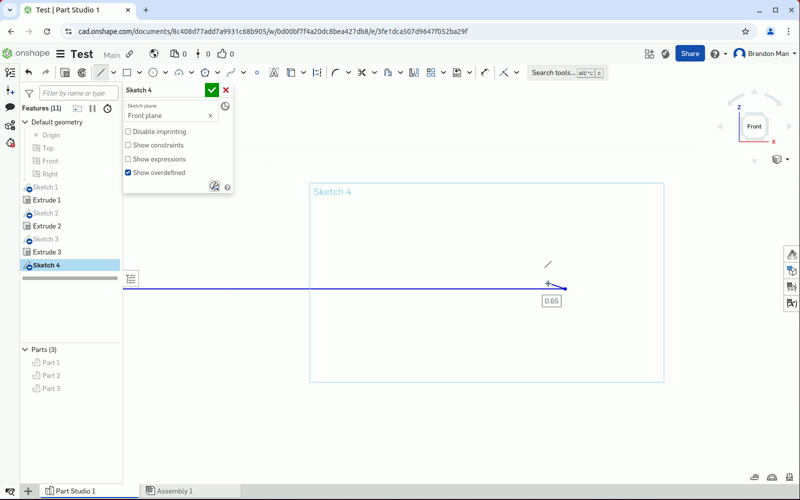
scroll(-6)
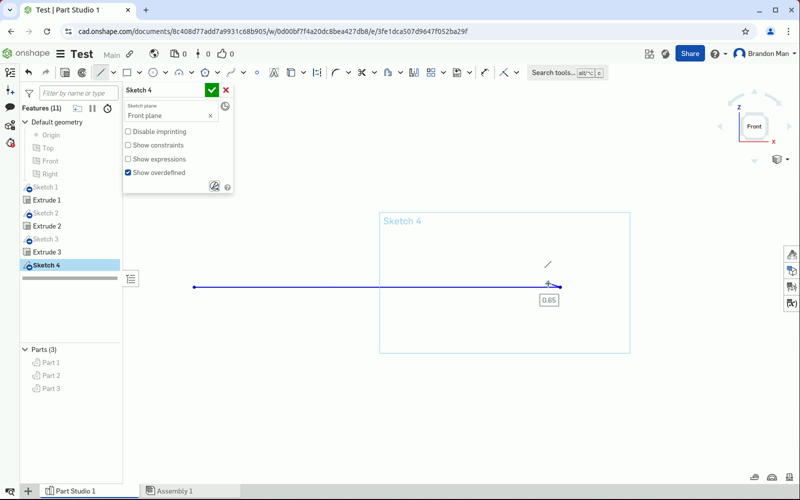
scroll(-6)
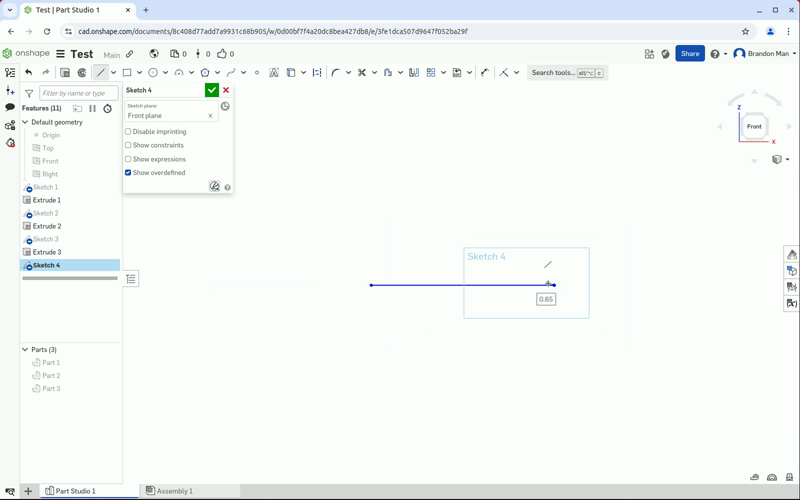
scroll(-6)
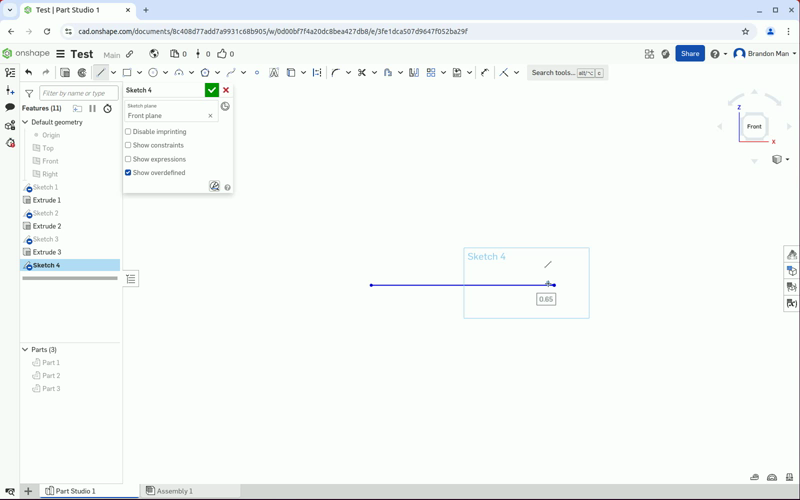
scroll(-6)
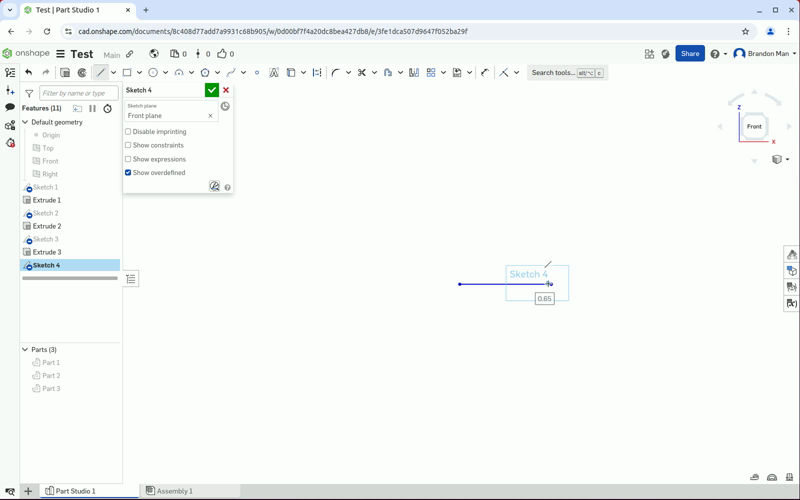
key_up(shift)
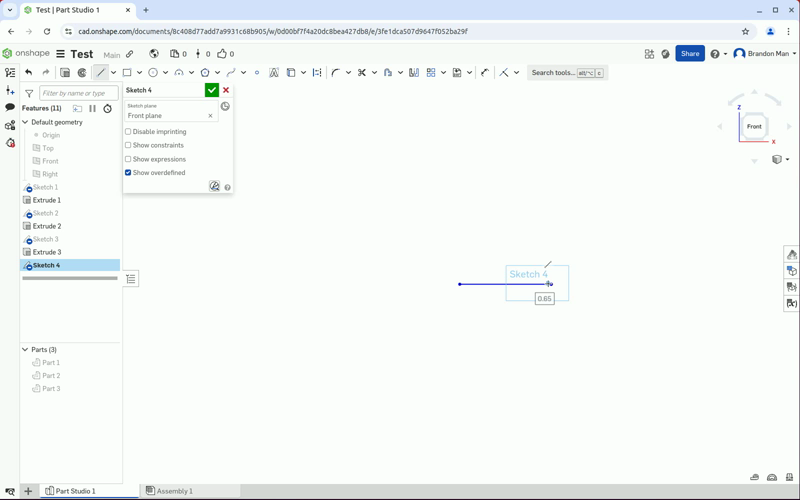
key_down(shift)
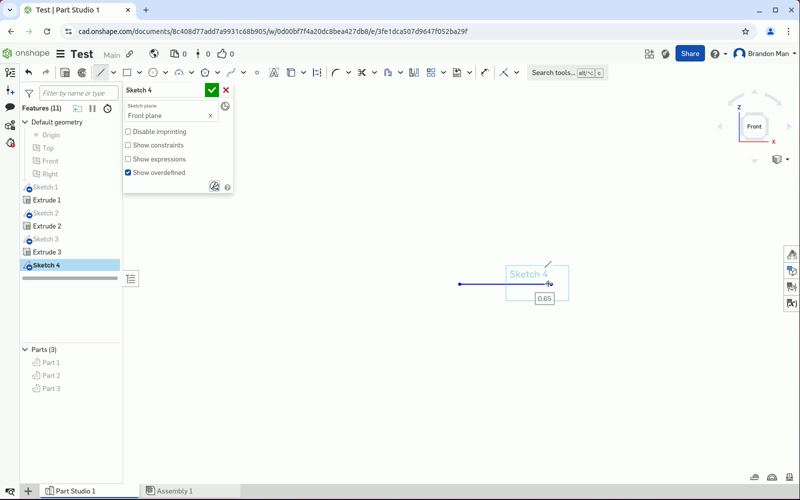
mouse_move(460, 283)
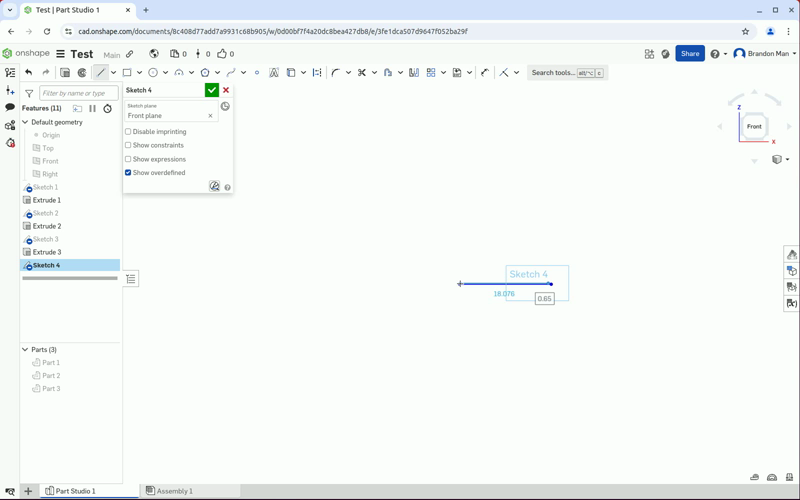
scroll(6)
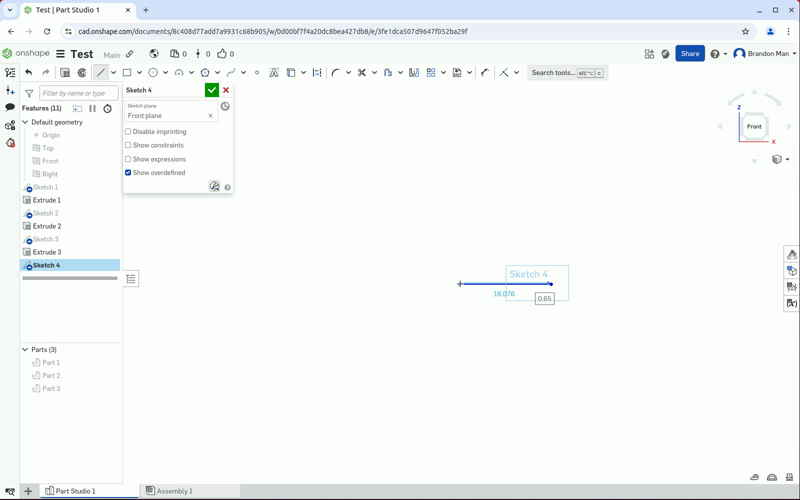
scroll(6)
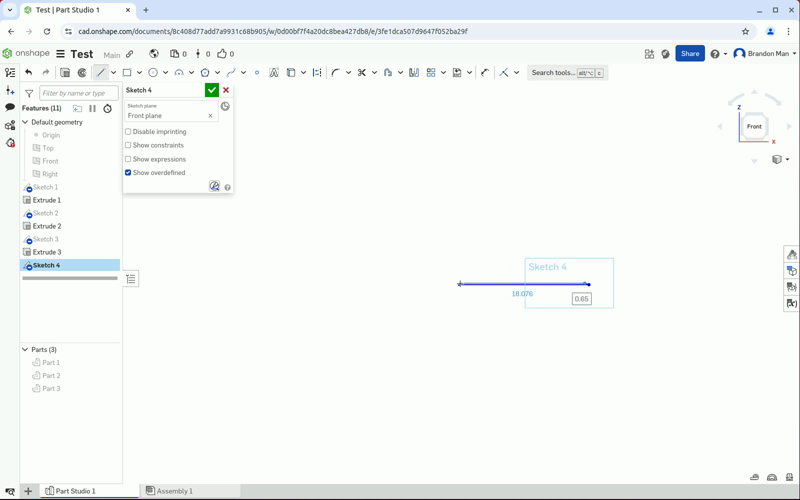
scroll(6)
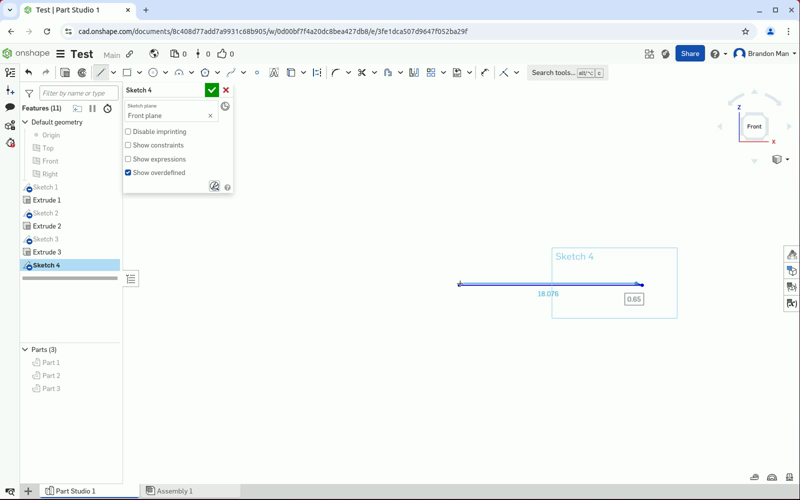
scroll(6)
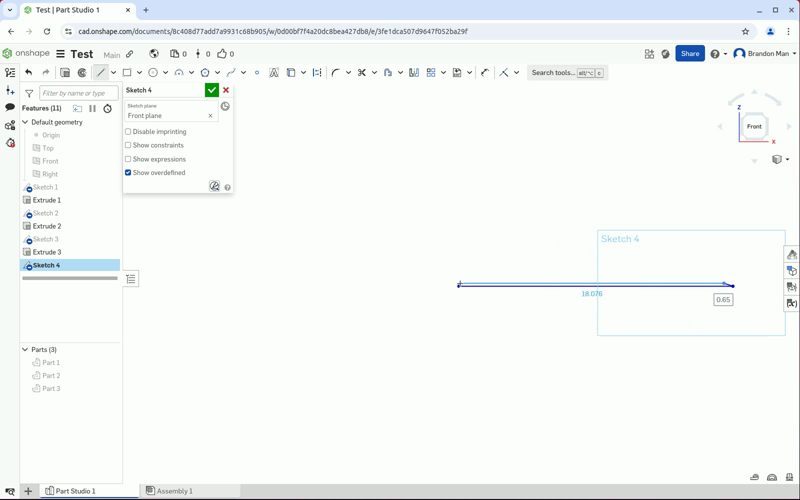
scroll(6)
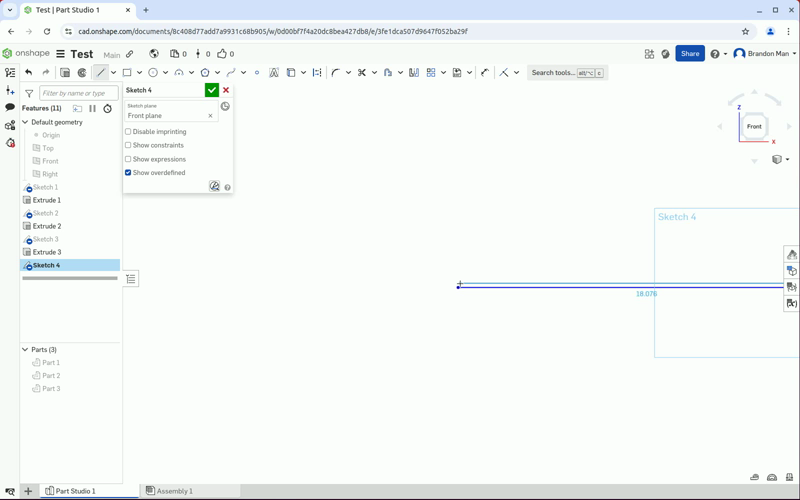
scroll(6)
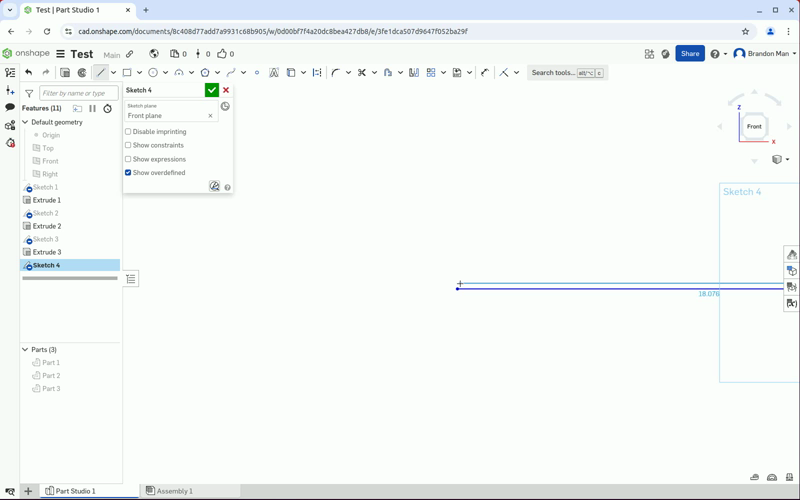
scroll(6)
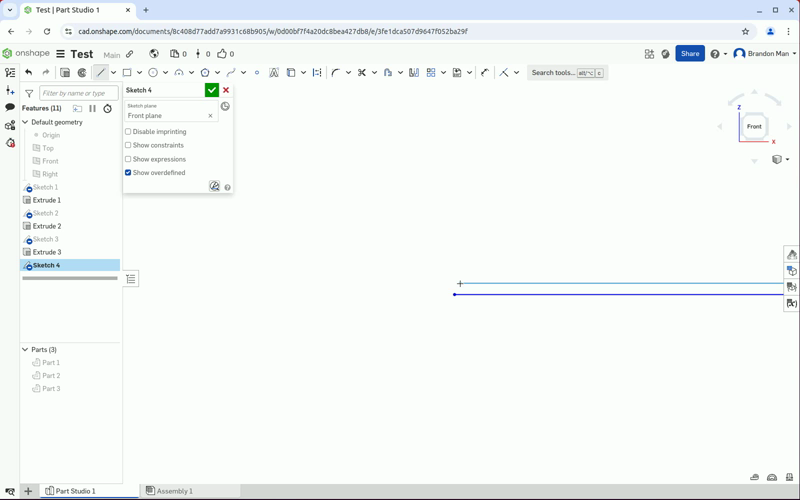
click(460, 283)
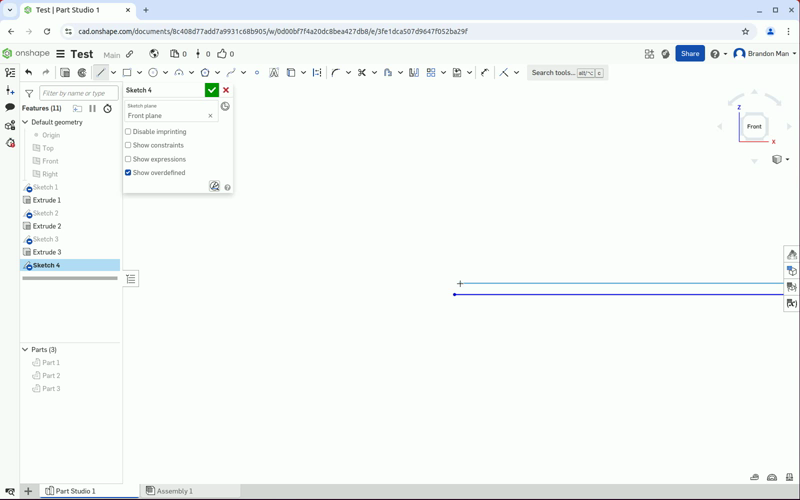
scroll(-6)
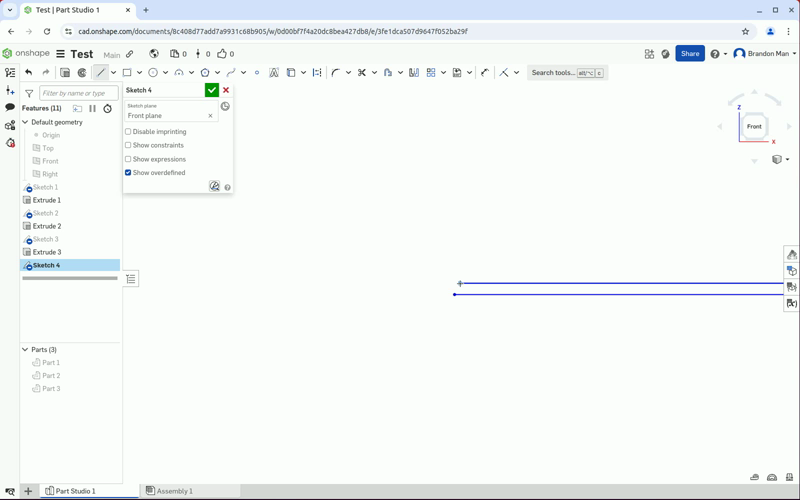
scroll(-6)
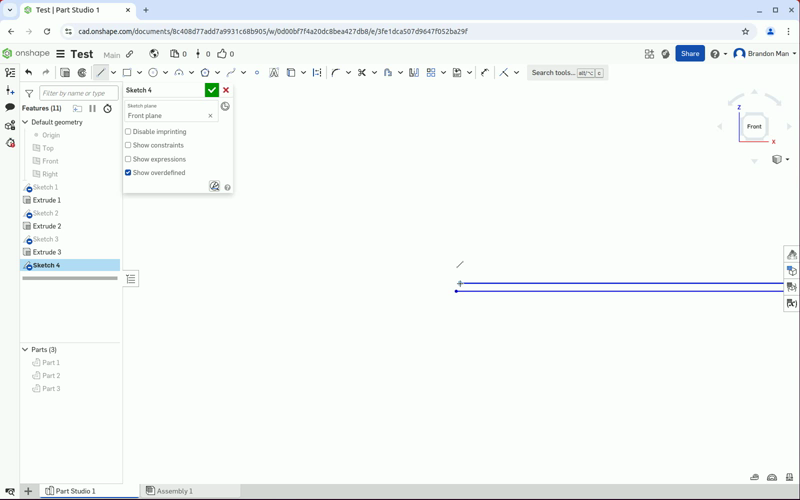
scroll(-6)
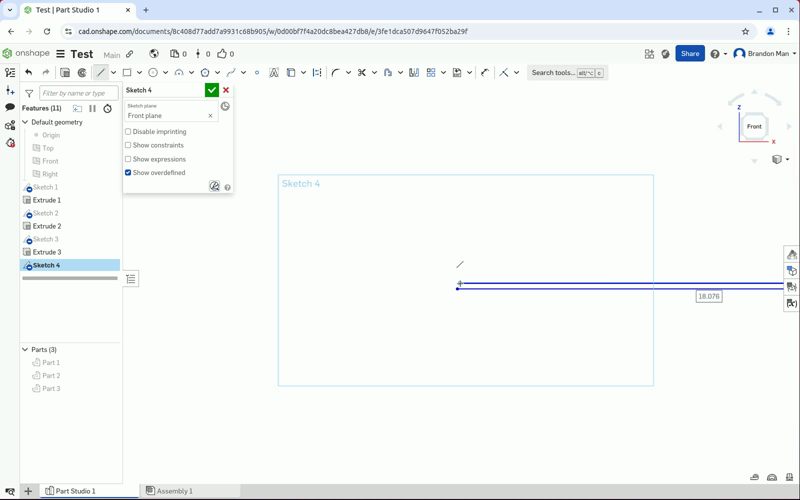
scroll(-6)
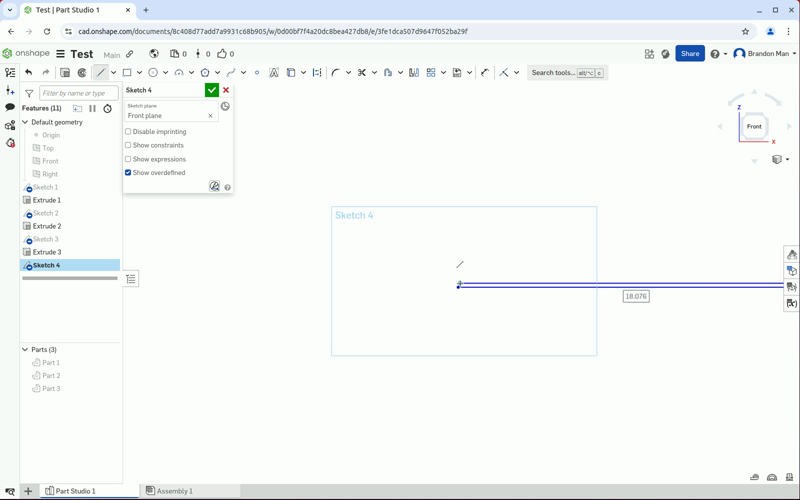
scroll(-6)
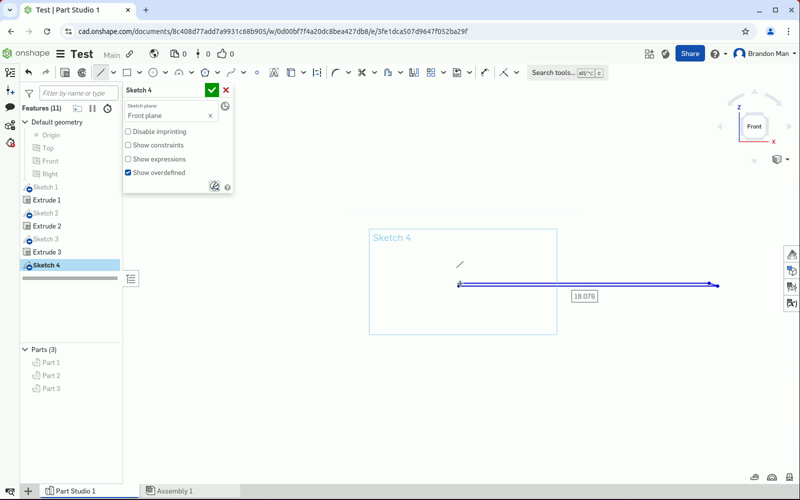
scroll(-6)
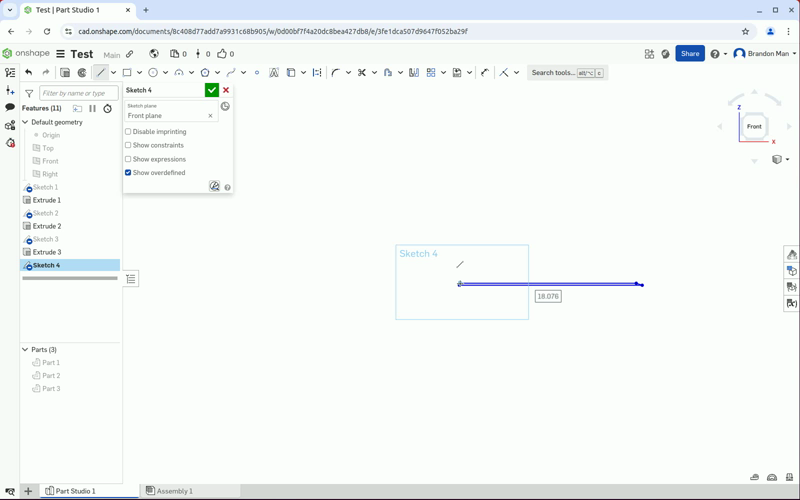
scroll(-6)
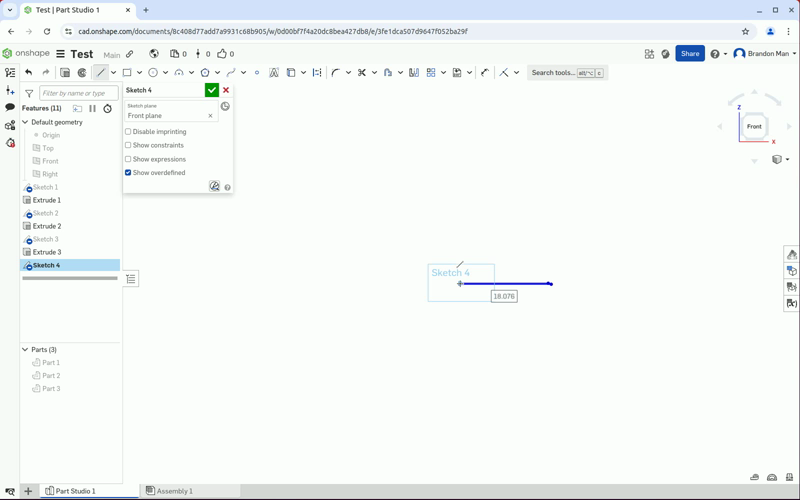
key_up(shift)
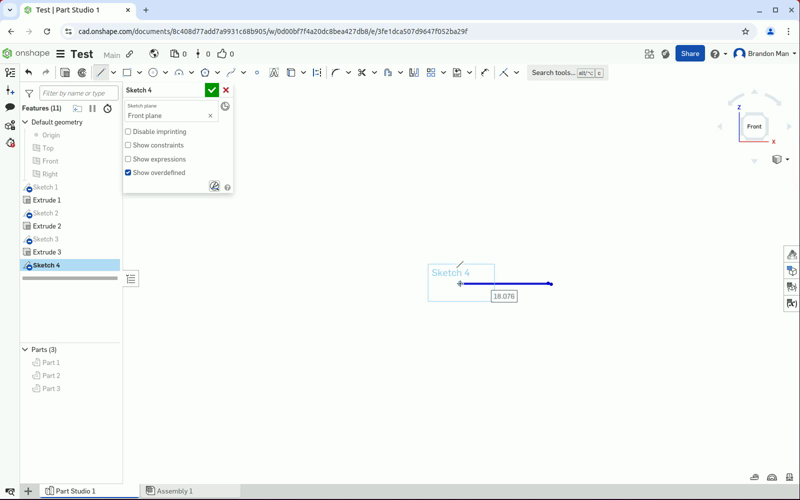
key_down(shift)
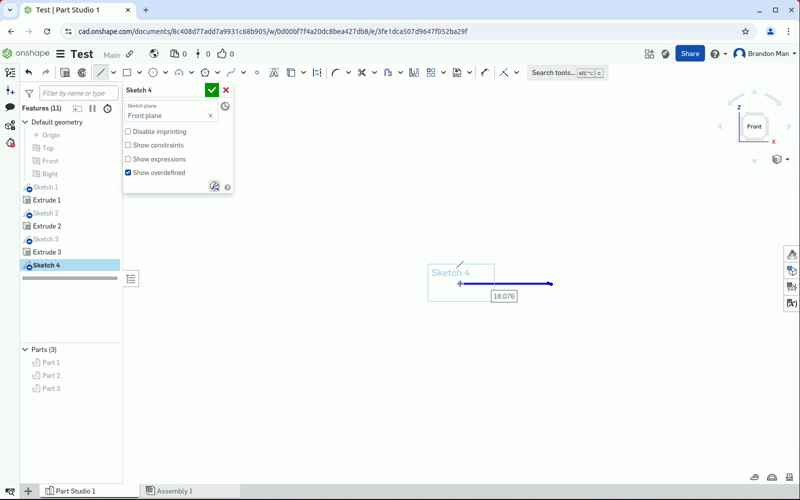
mouse_move(490, 283)
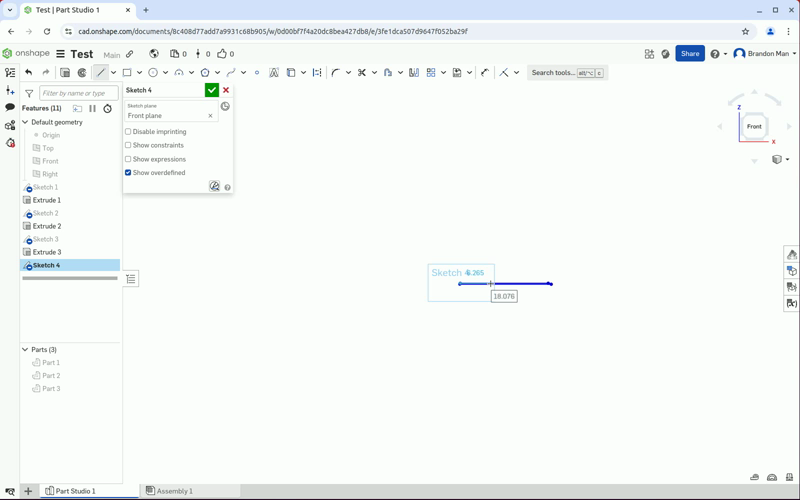
mouse_move(460, 248)
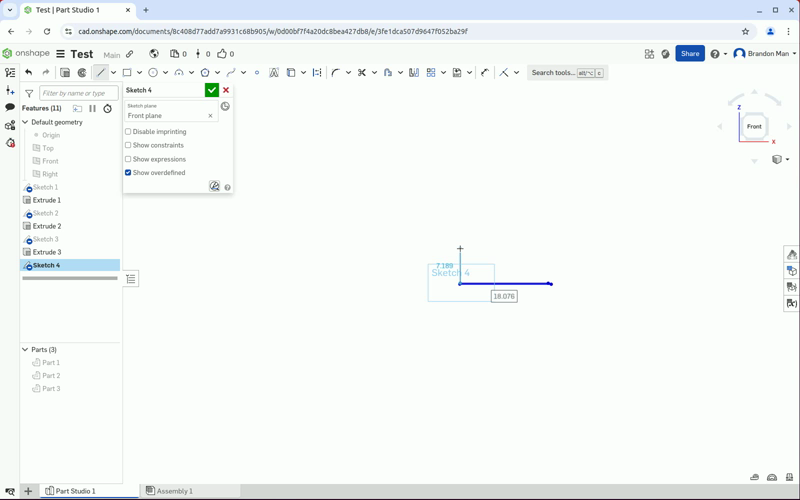
click(460, 248)
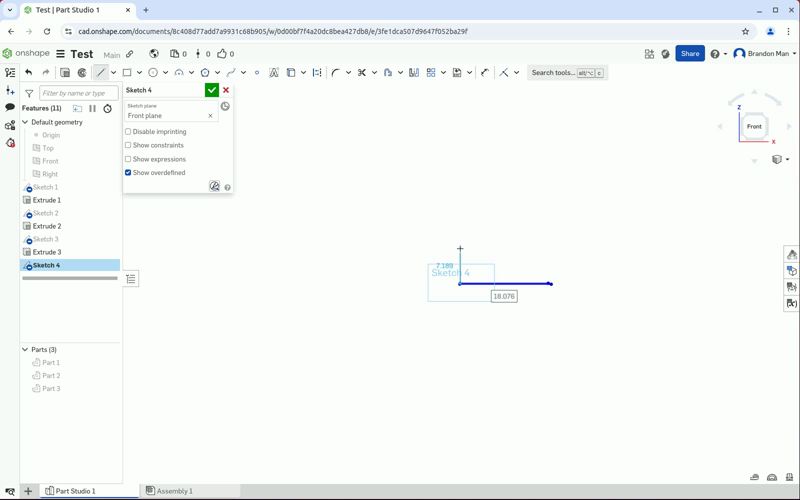
key_up(shift)
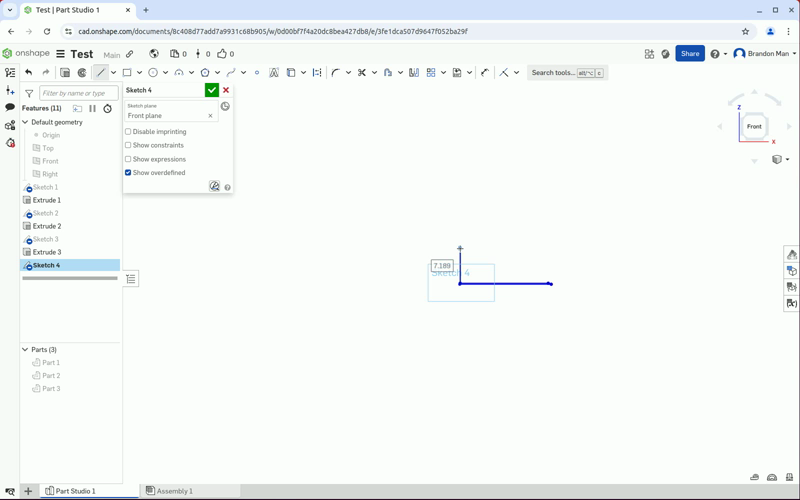
key_down(shift)
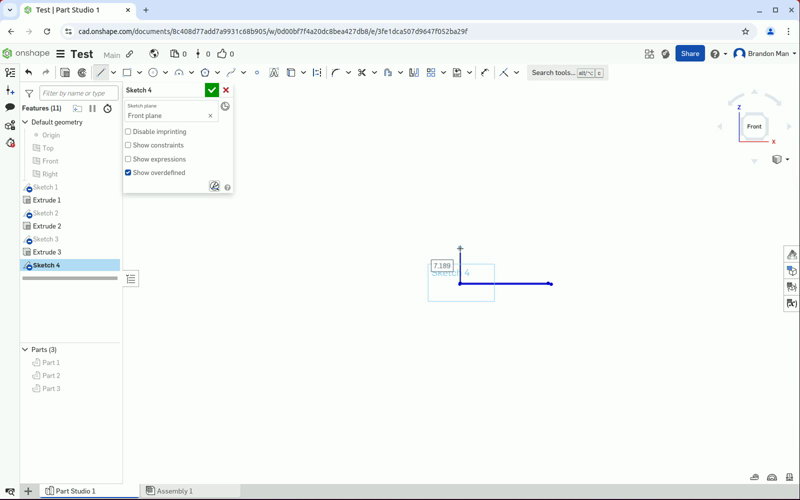
mouse_move(490, 248)
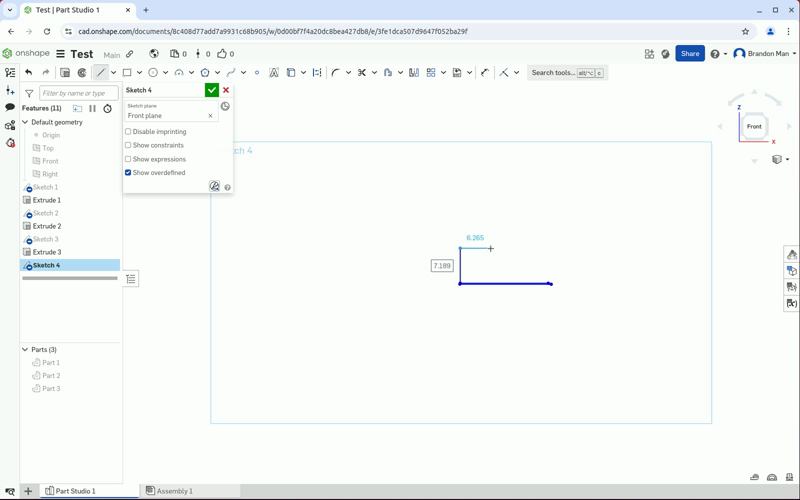
mouse_move(459, 248)
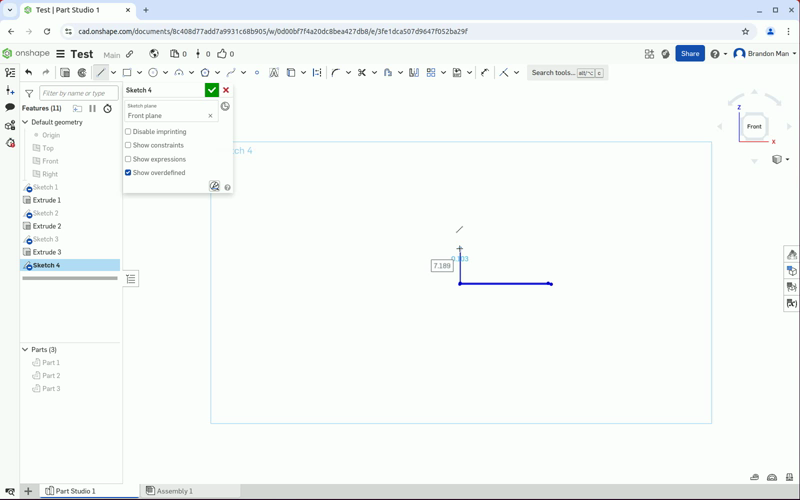
scroll(6)
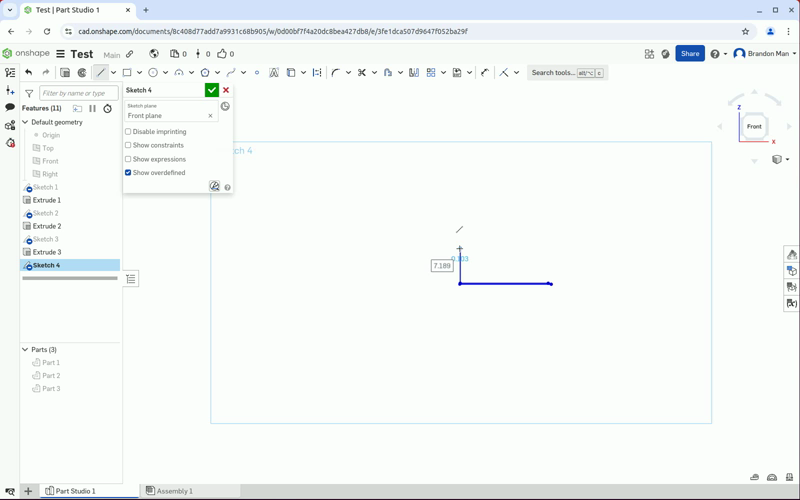
scroll(6)
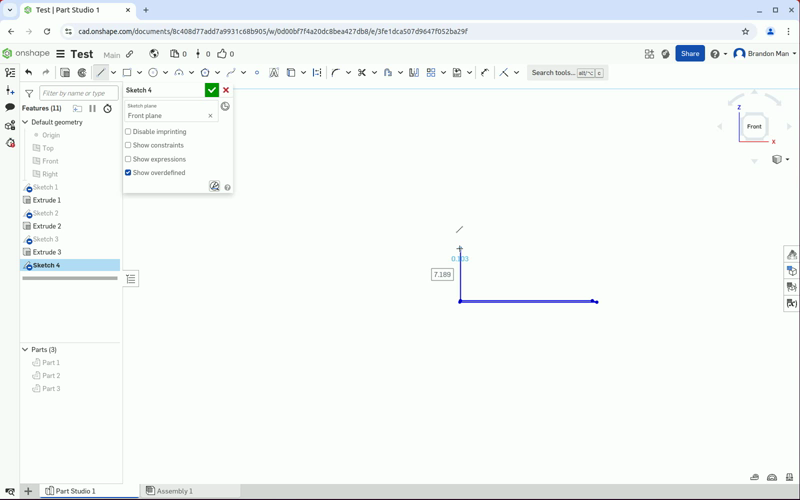
scroll(6)
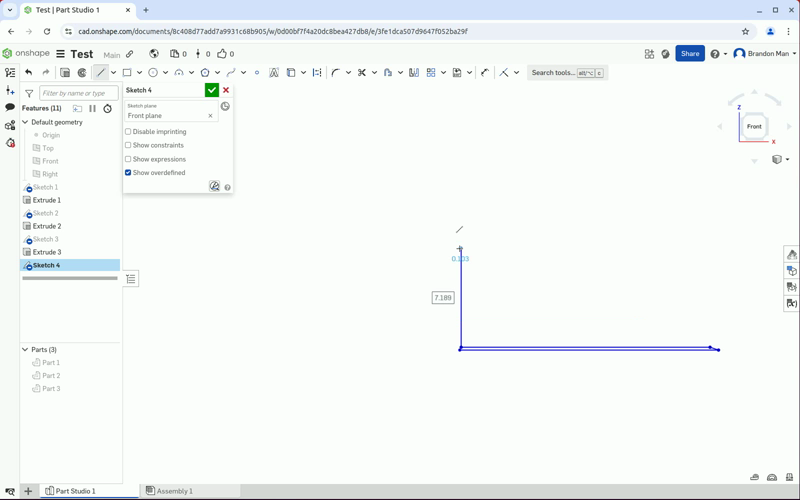
scroll(6)
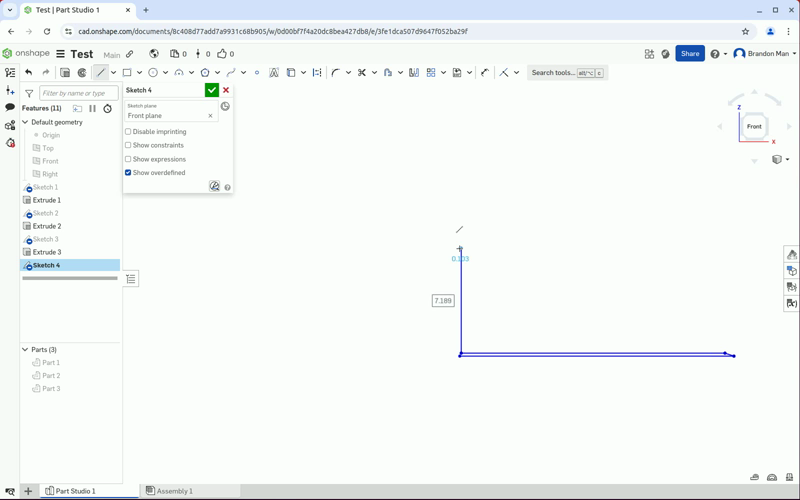
scroll(6)
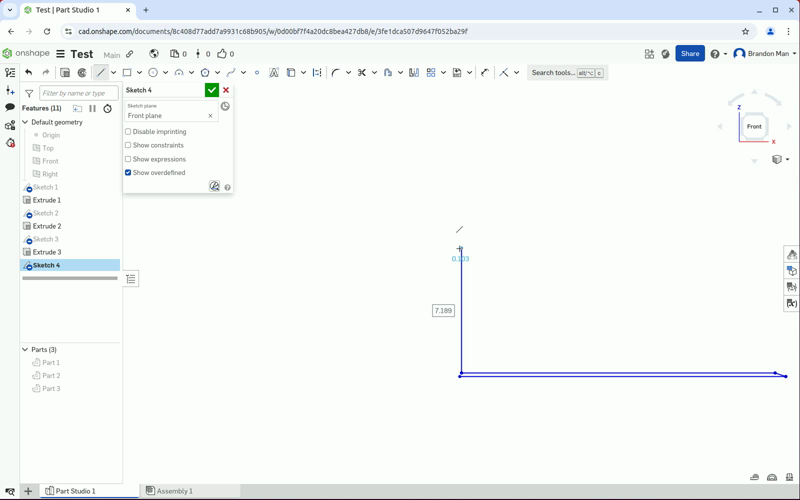
scroll(6)
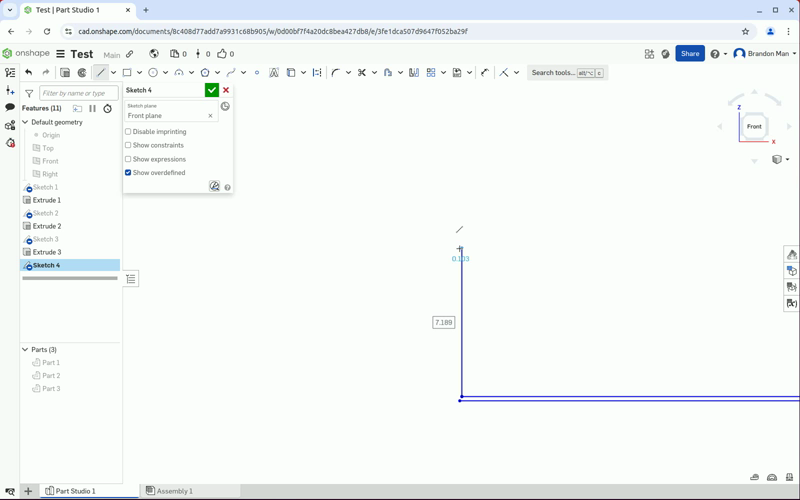
scroll(6)
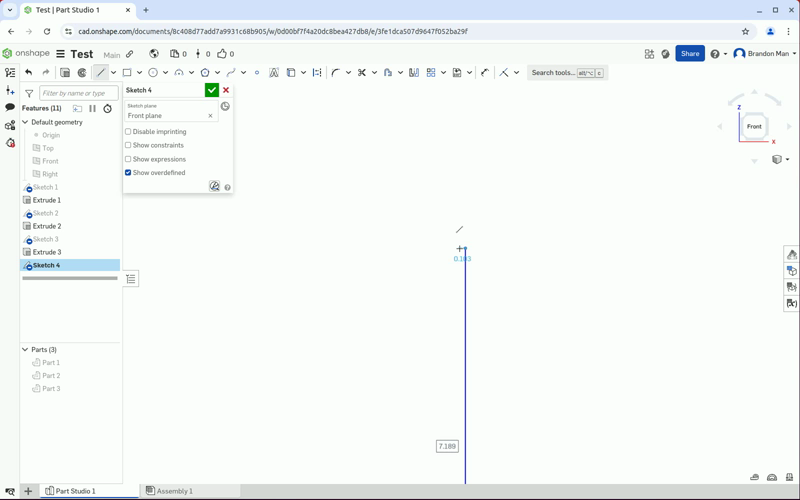
click(459, 248)
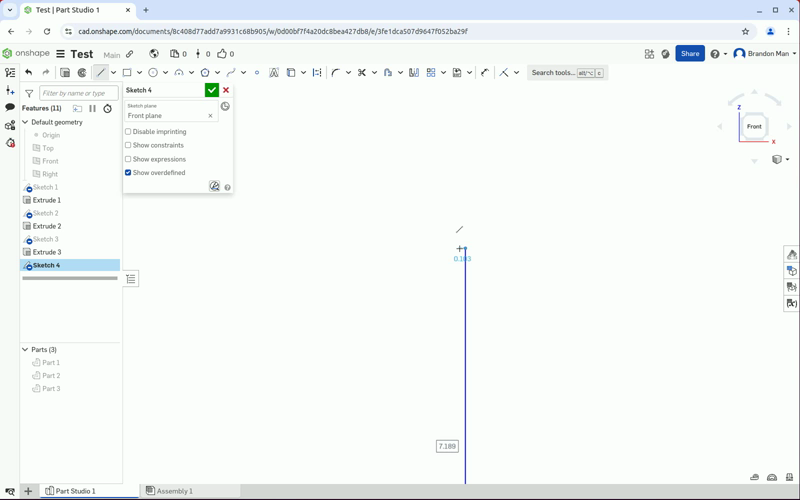
scroll(-6)
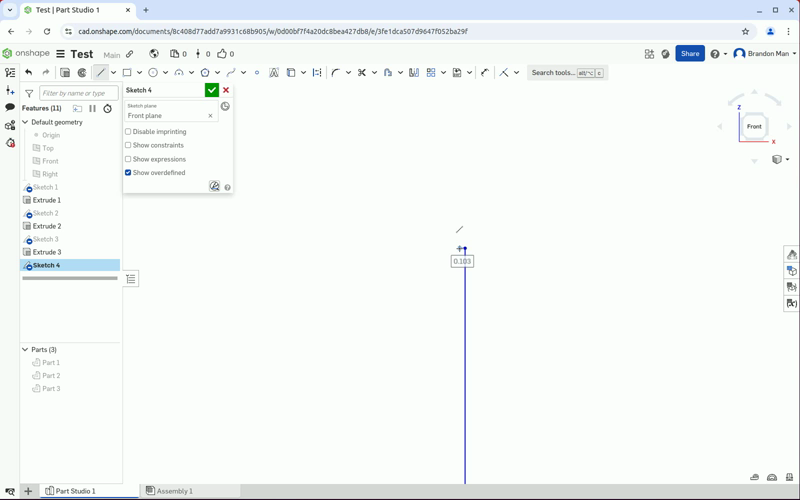
scroll(-6)
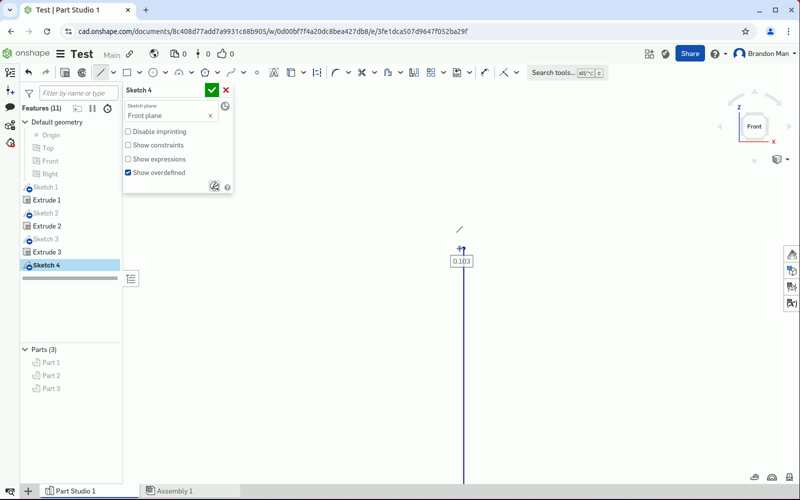
scroll(-6)
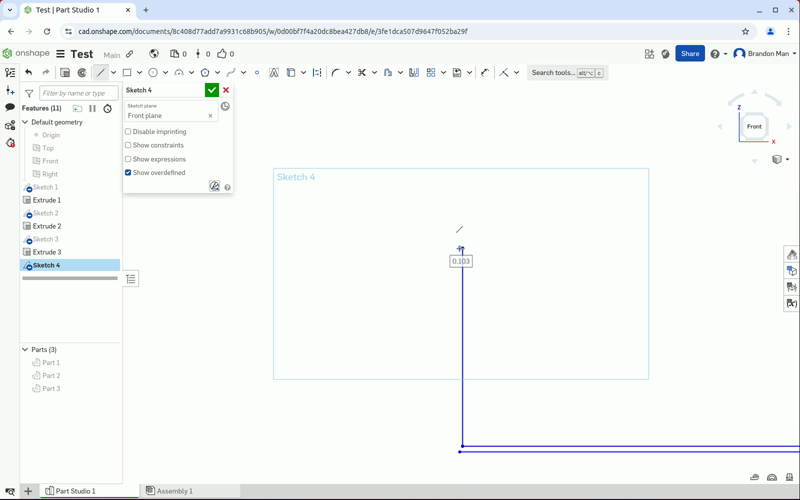
scroll(-6)
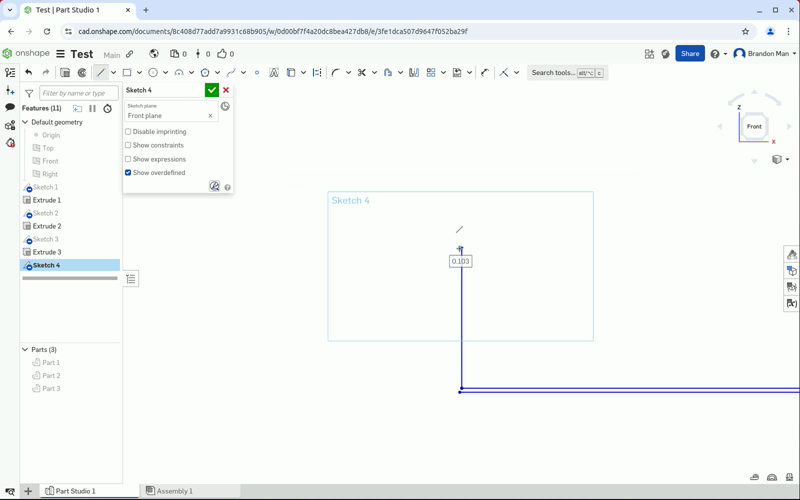
scroll(-6)
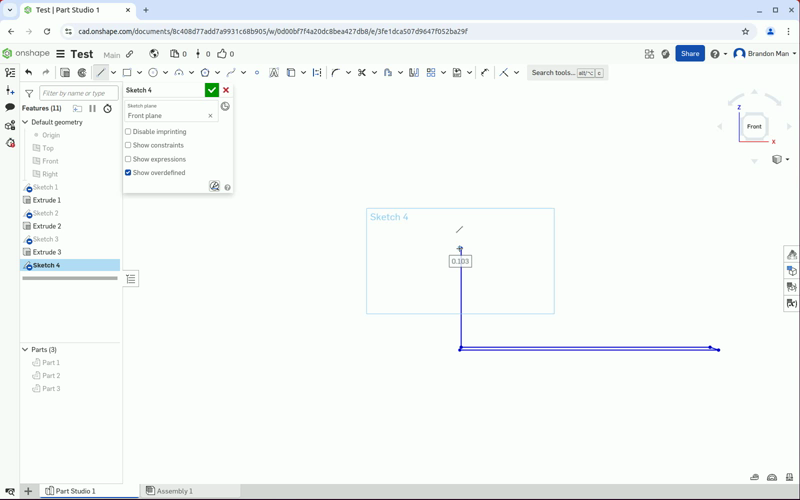
scroll(-6)
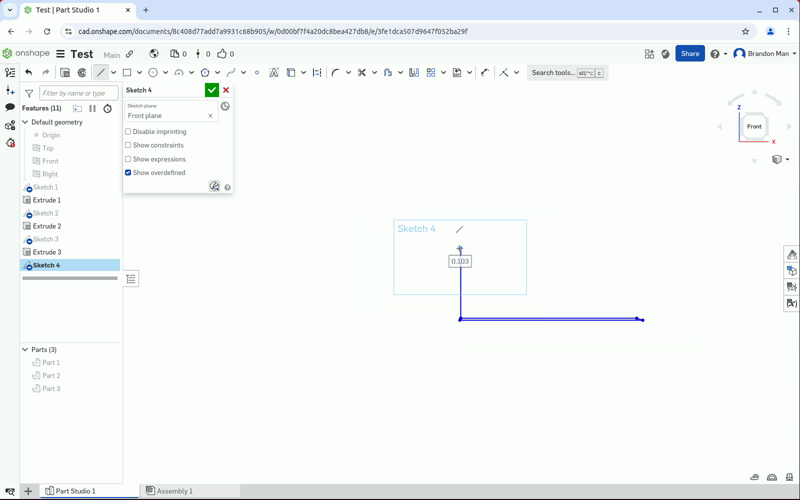
scroll(-6)
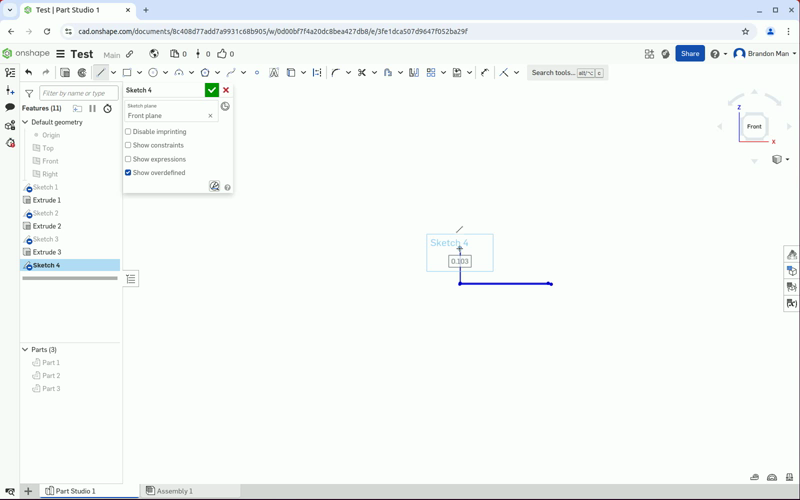
key_up(shift)
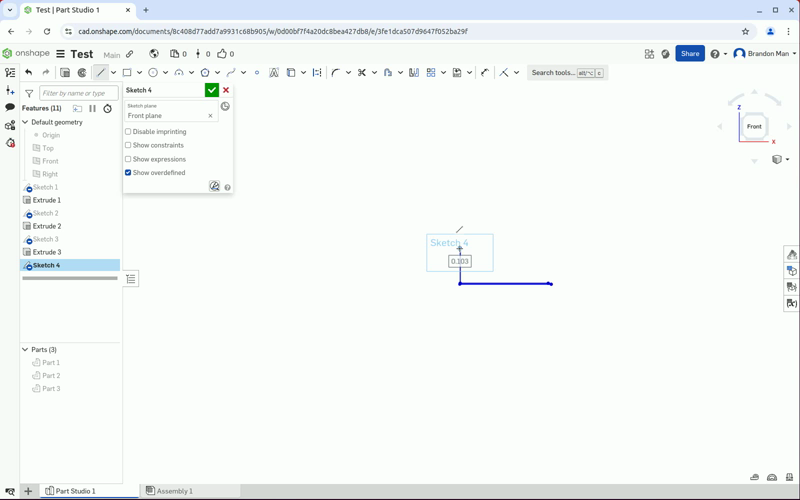
mouse_move(489, 248)
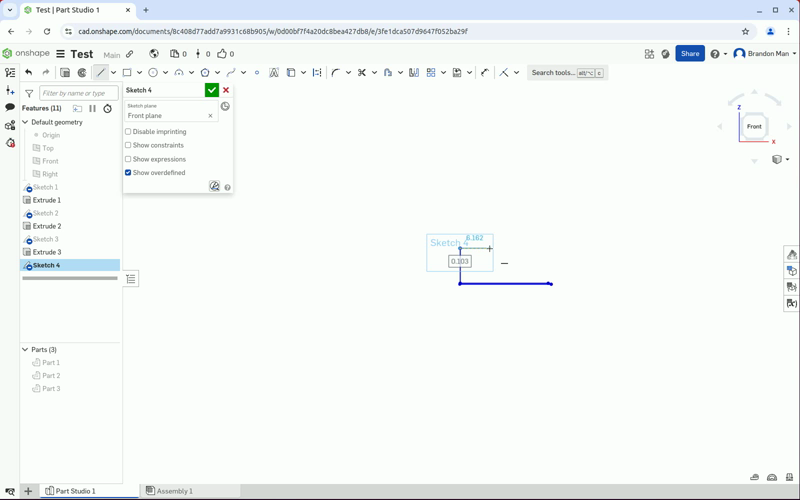
key_down(shift)
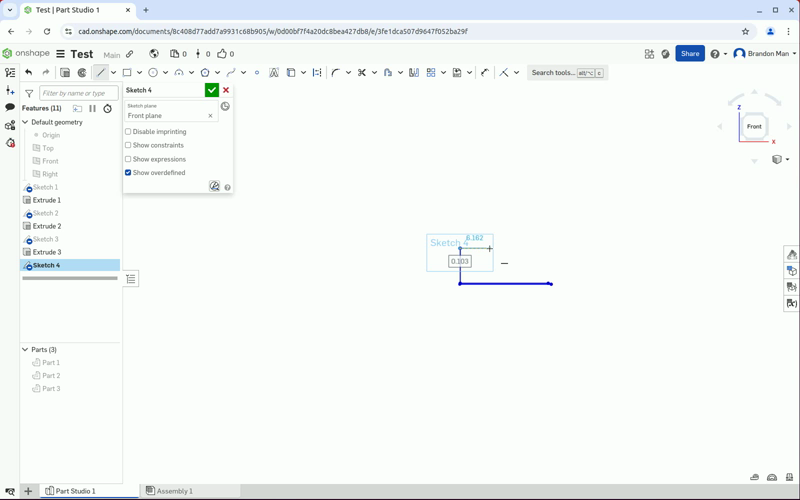
mouse_move(459, 284)
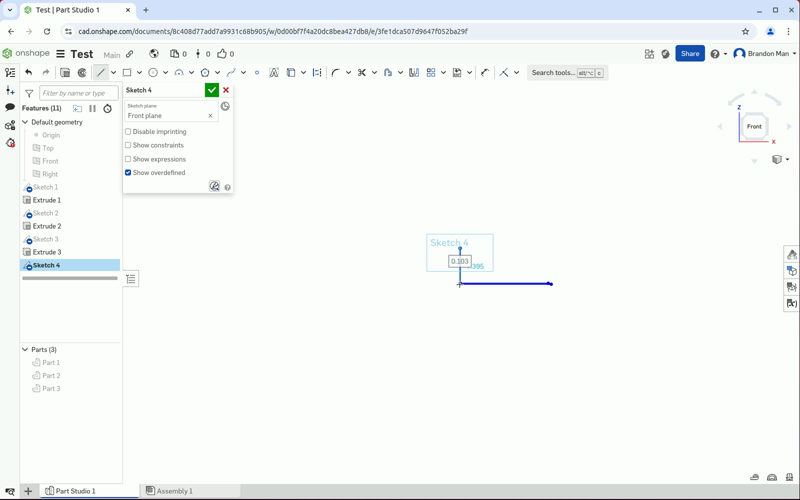
scroll(6)
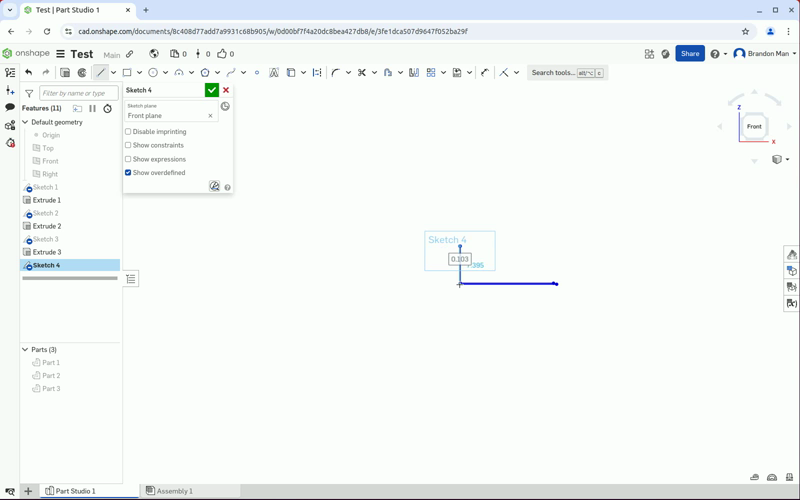
scroll(6)
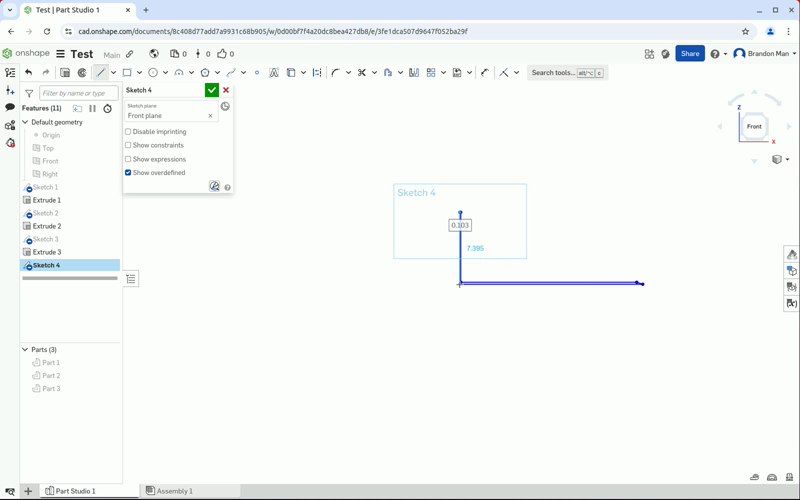
scroll(6)
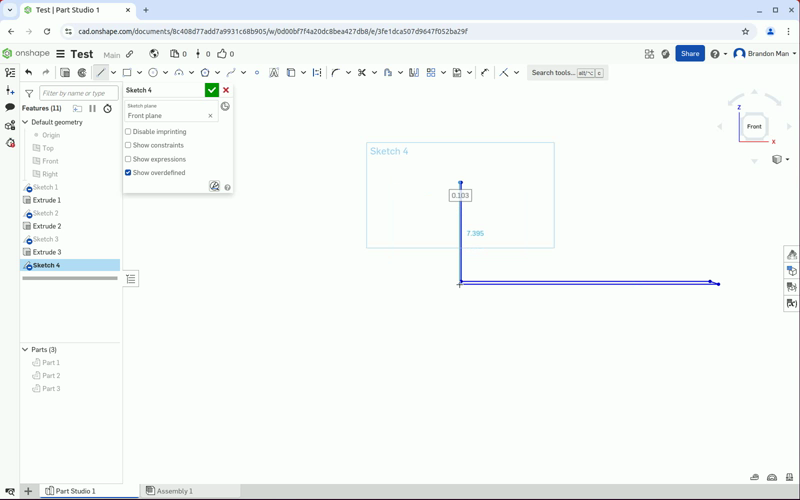
scroll(6)
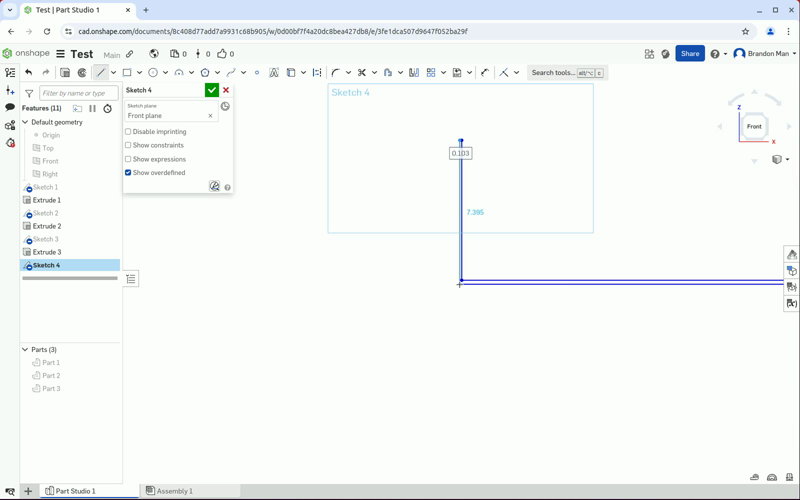
scroll(6)
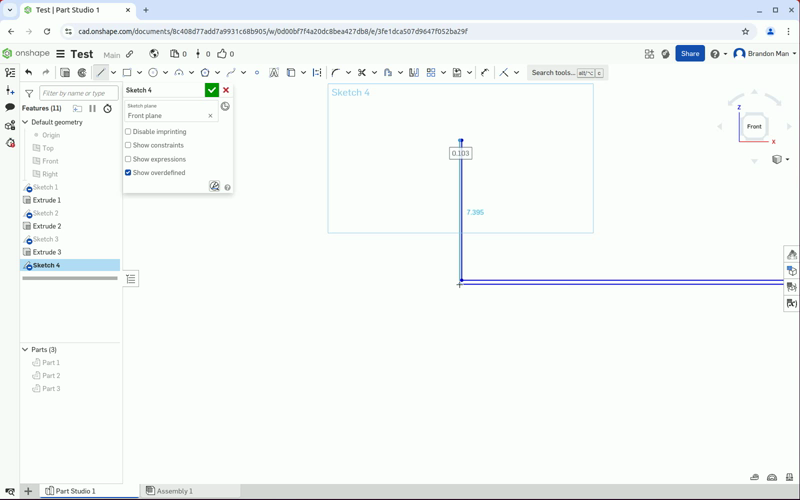
scroll(6)
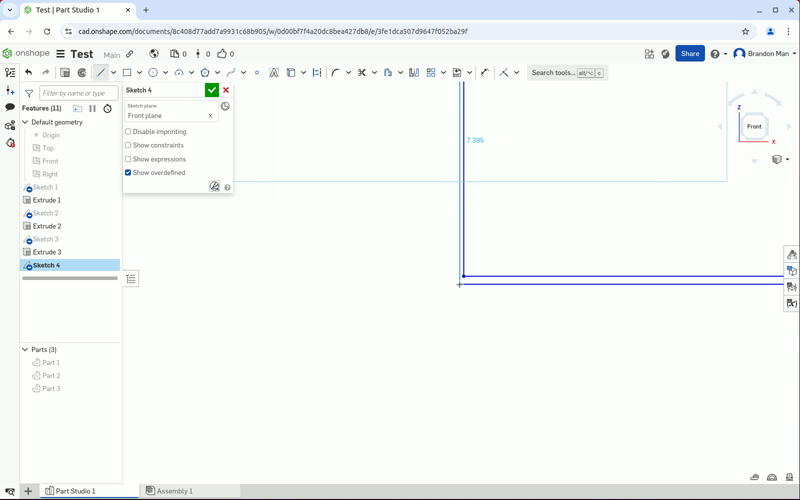
scroll(6)
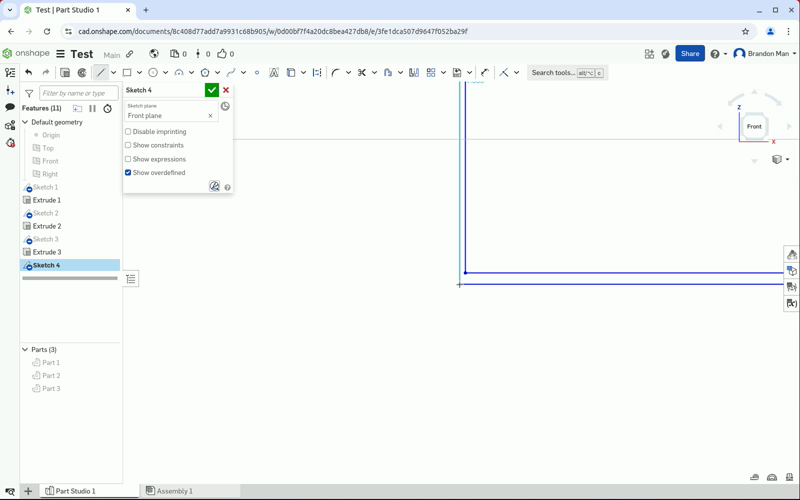
key_up(shift)
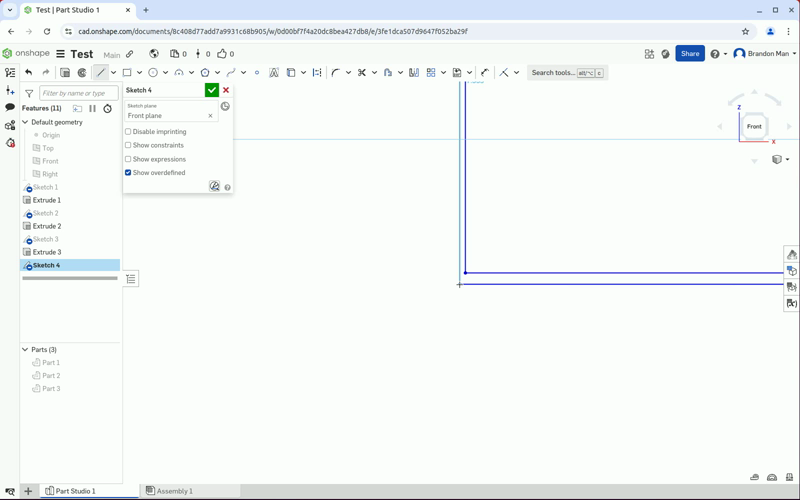
click(459, 284)
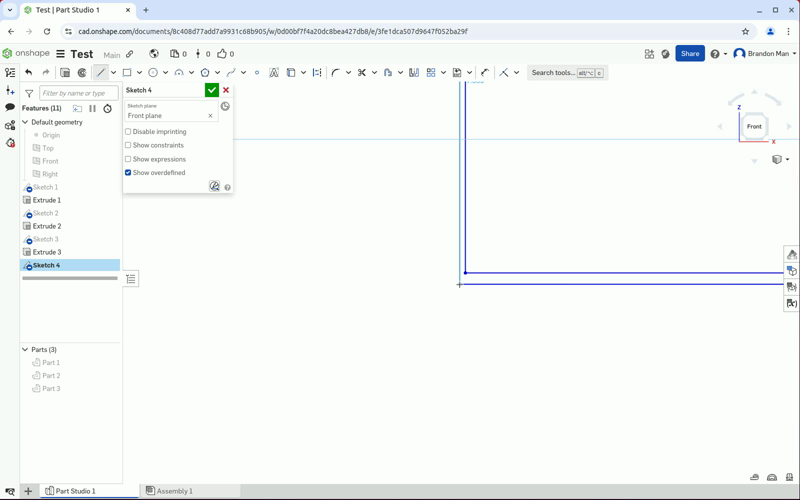
scroll(-6)
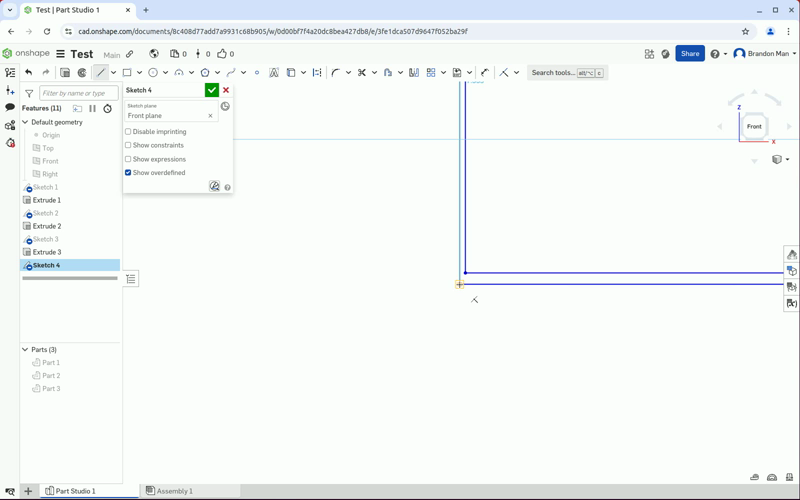
scroll(-6)
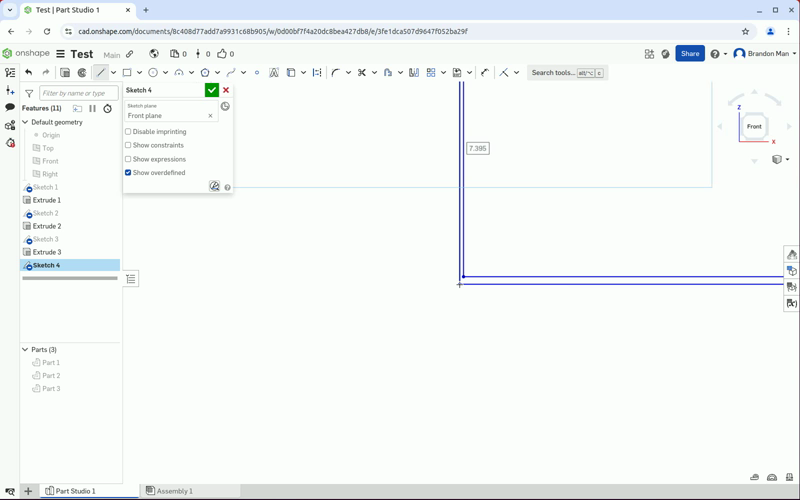
scroll(-6)
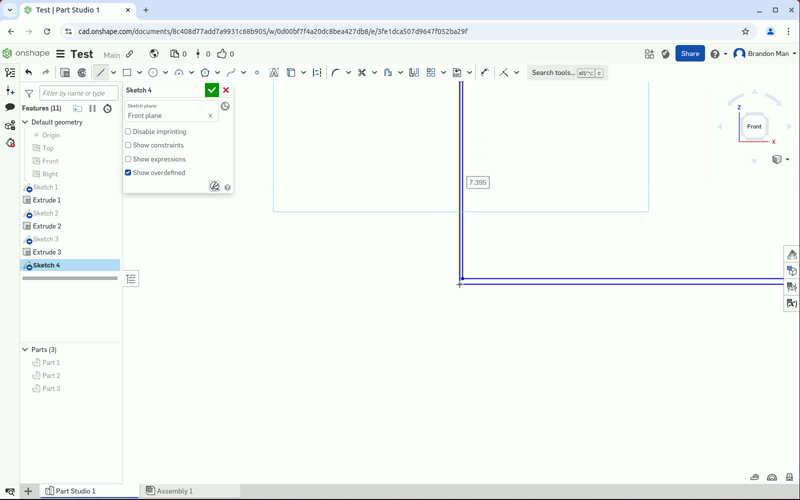
scroll(-6)
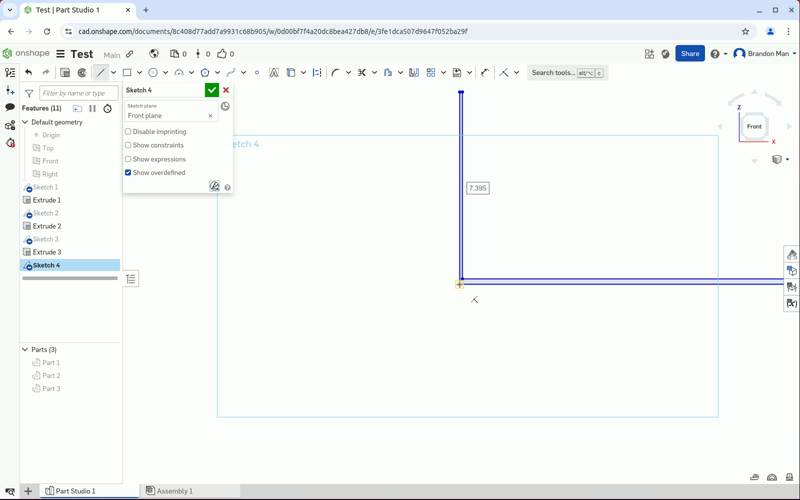
scroll(-6)
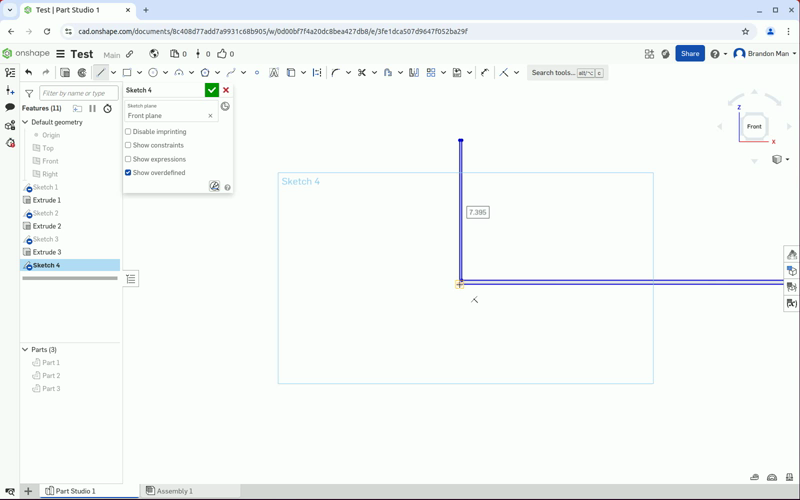
scroll(-6)
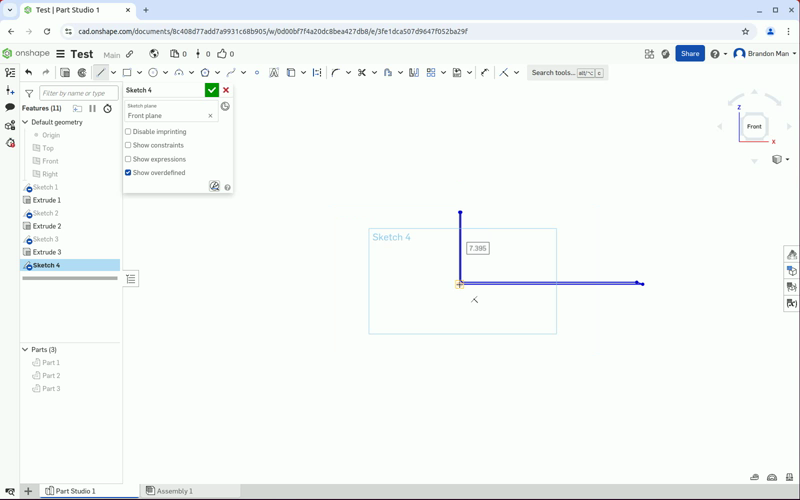
scroll(-6)
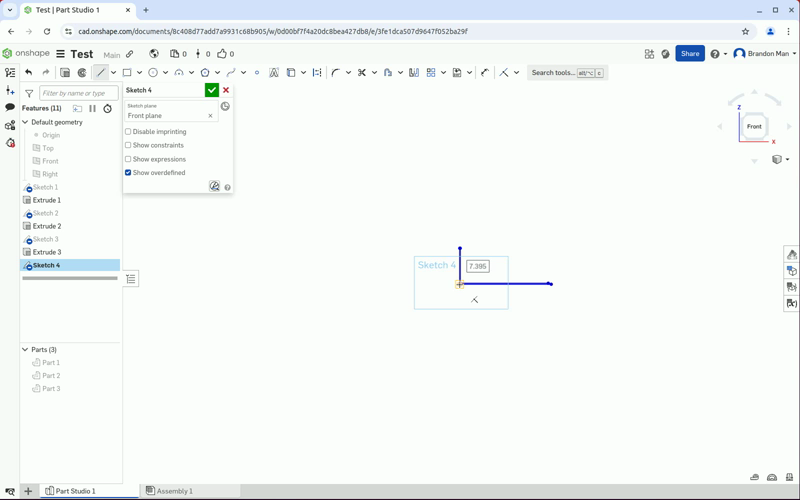
key(esc)
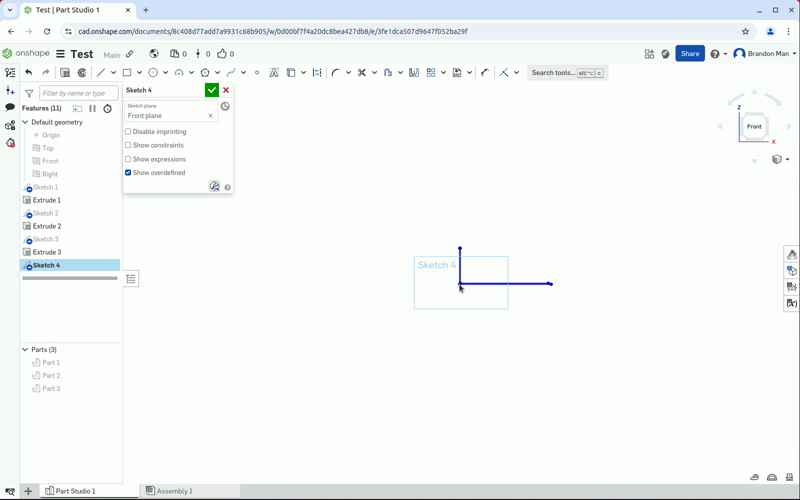
mouse_move(459, 272)
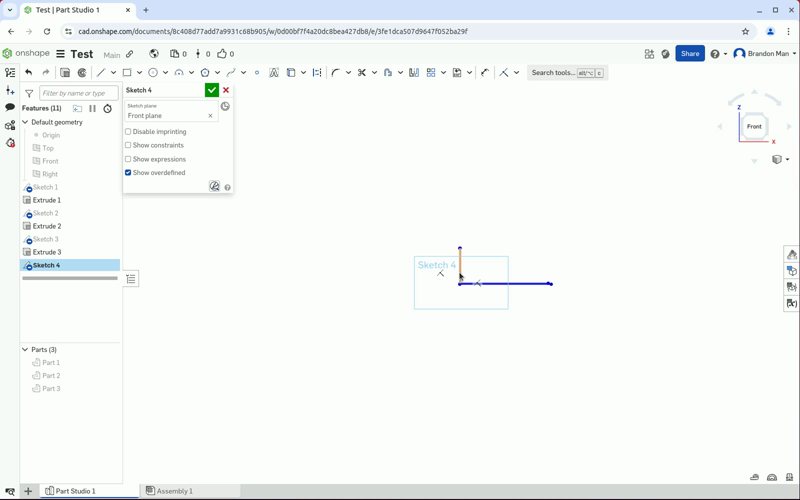
scroll(6)
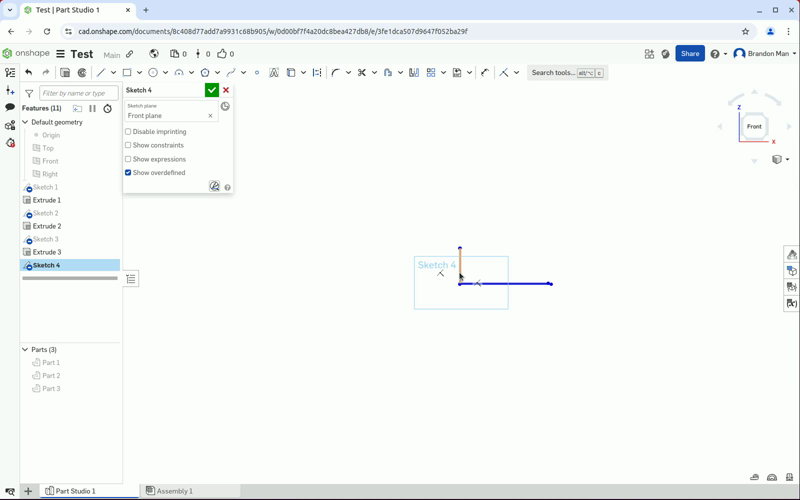
scroll(6)
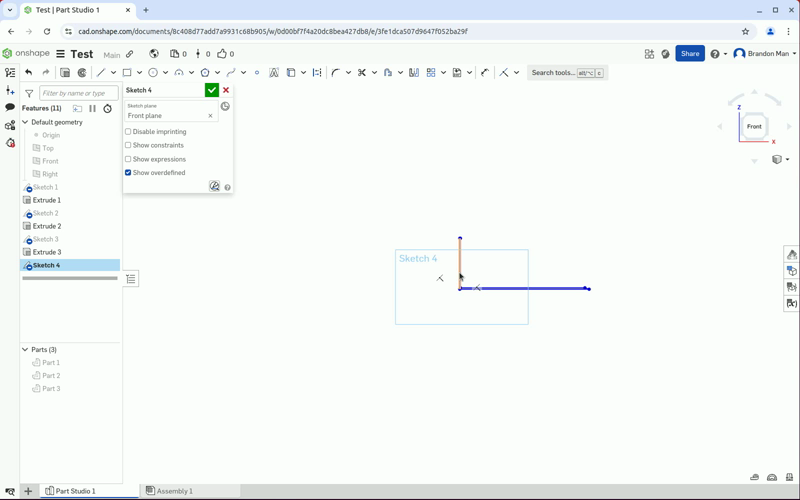
scroll(6)
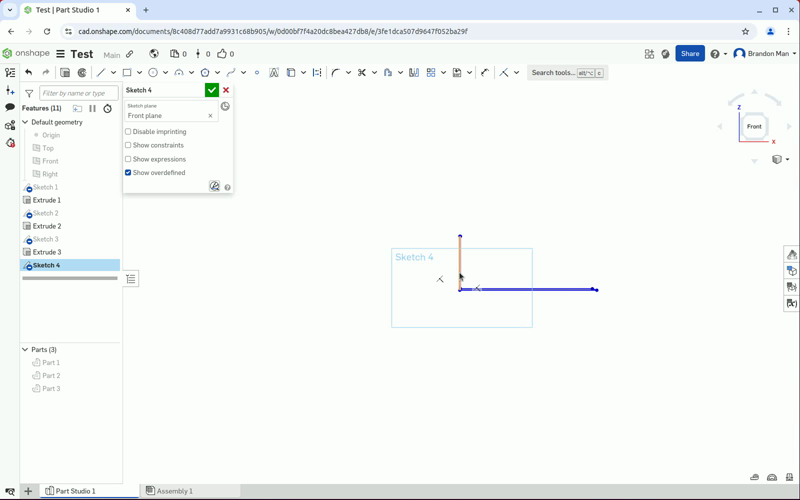
scroll(6)
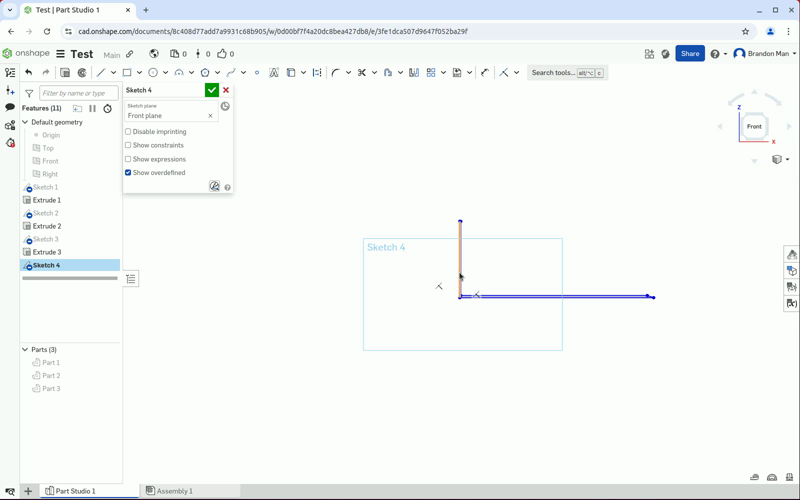
scroll(6)
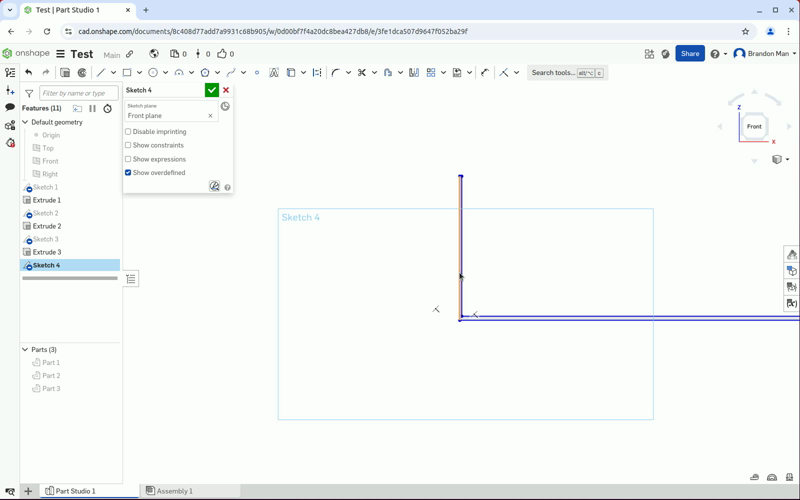
scroll(6)
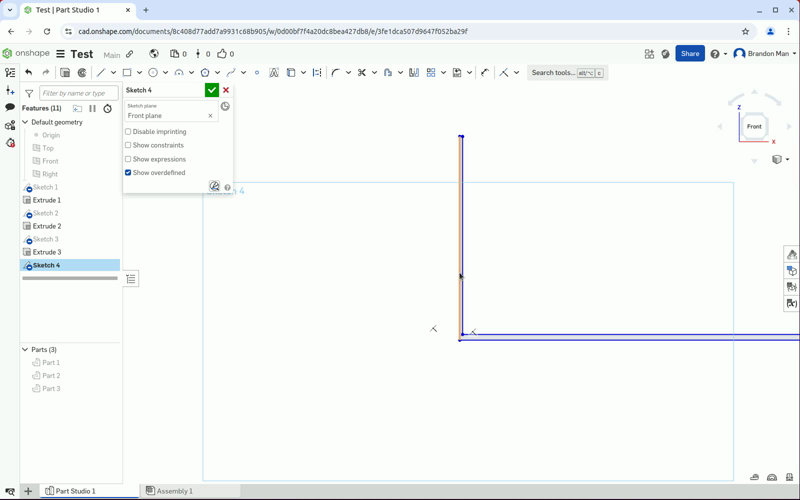
scroll(6)
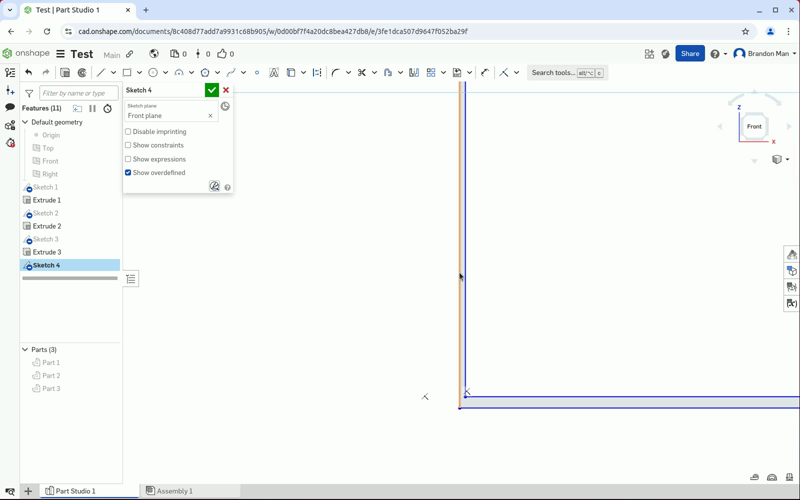
click(459, 272)
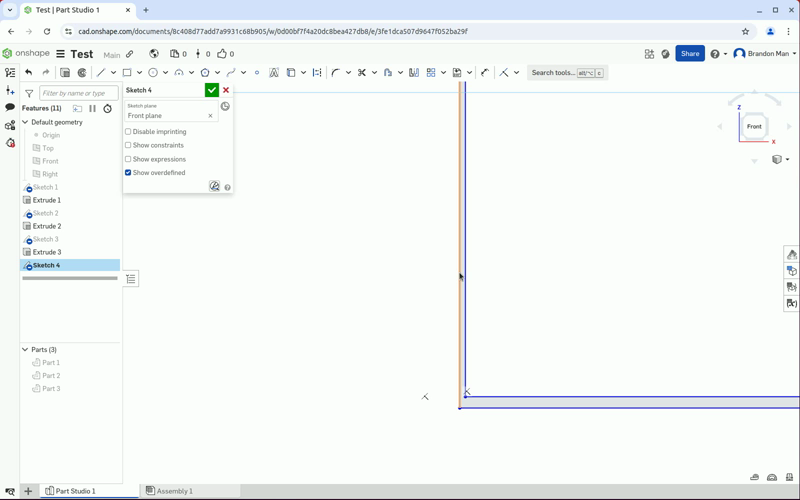
scroll(-6)
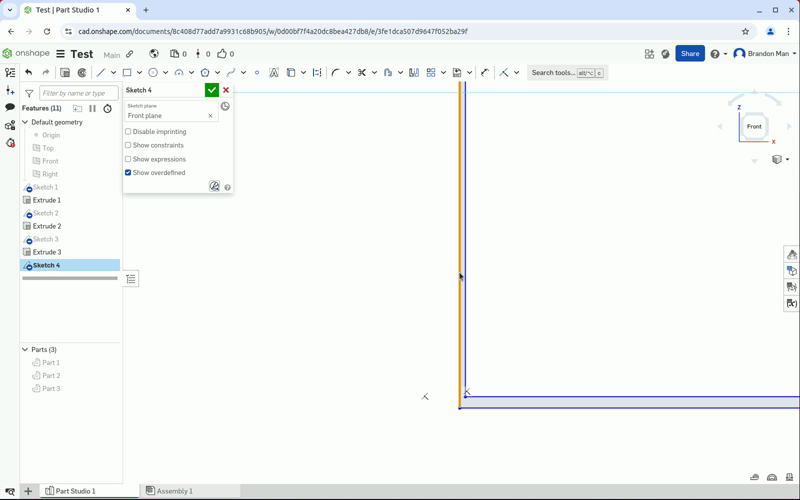
scroll(-6)
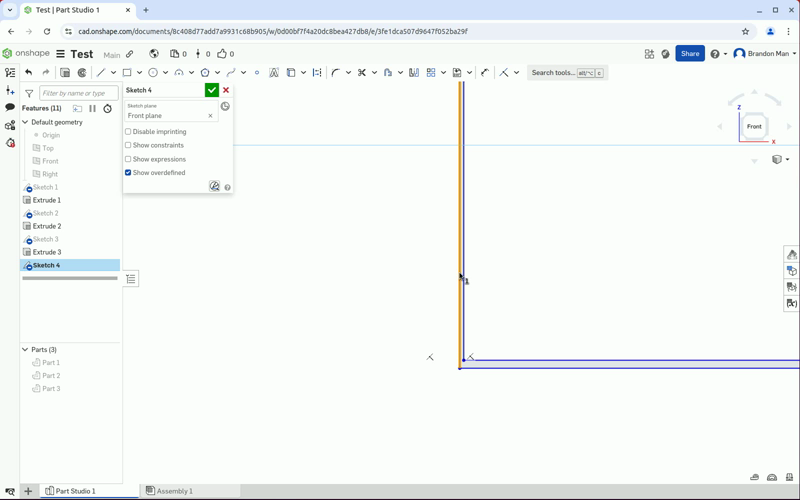
scroll(-6)
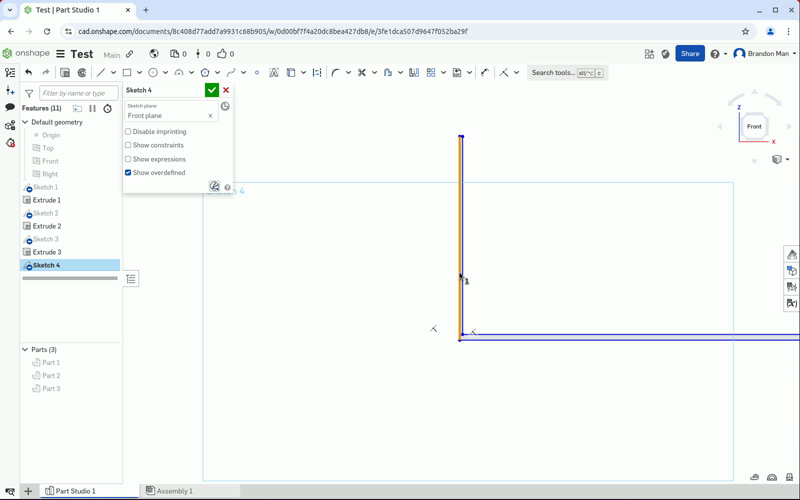
scroll(-6)
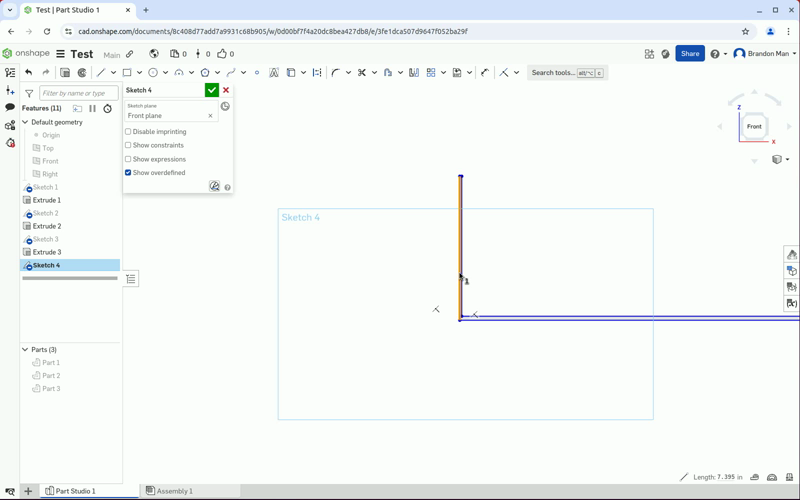
scroll(-6)
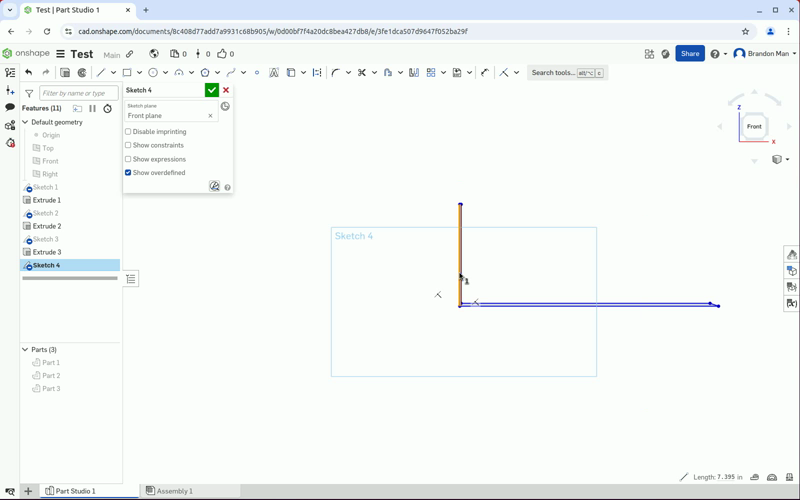
scroll(-6)
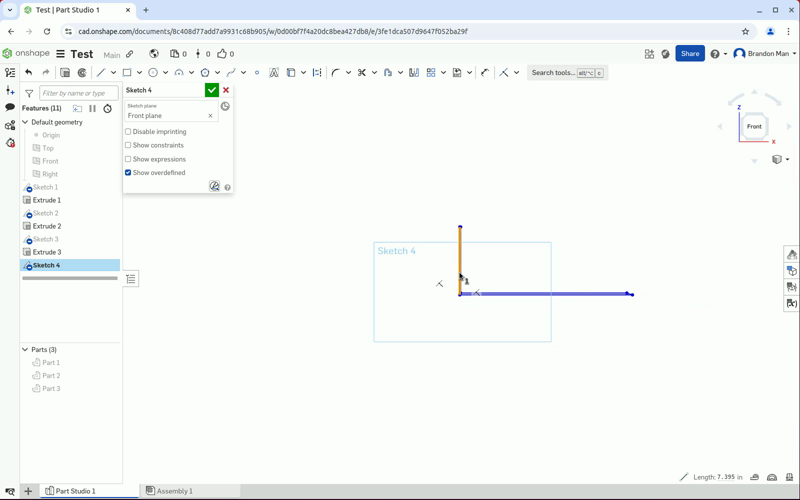
scroll(-6)
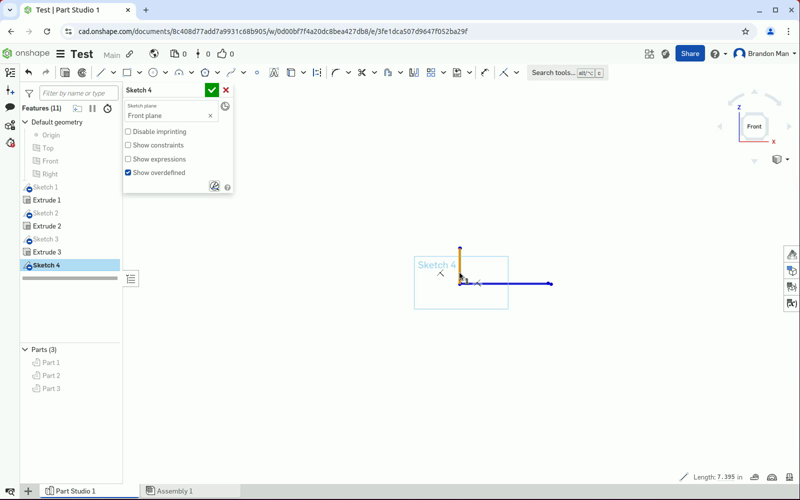
mouse_move(73, 352)
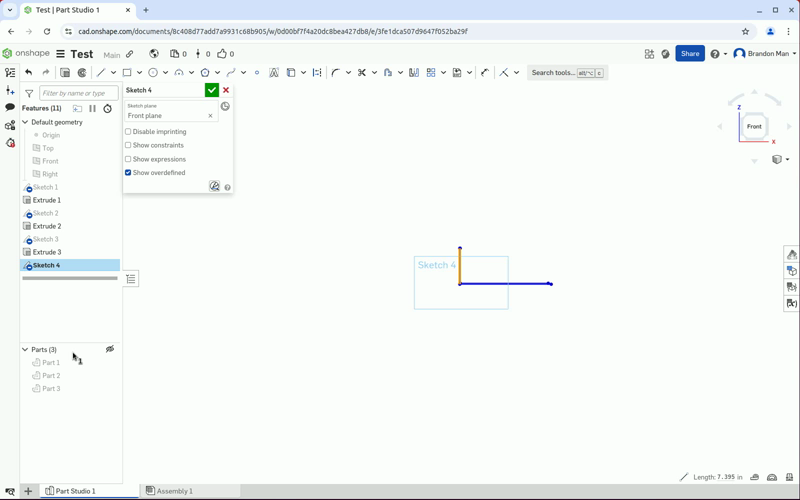
key(shift+y)
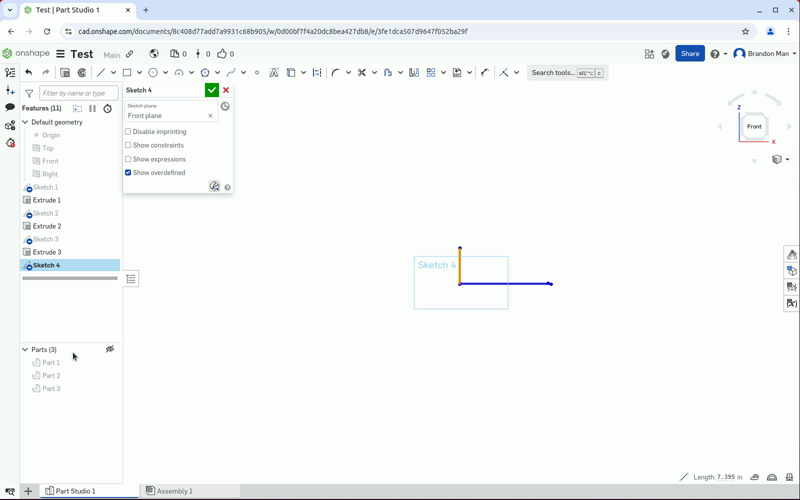
key(shift+e)
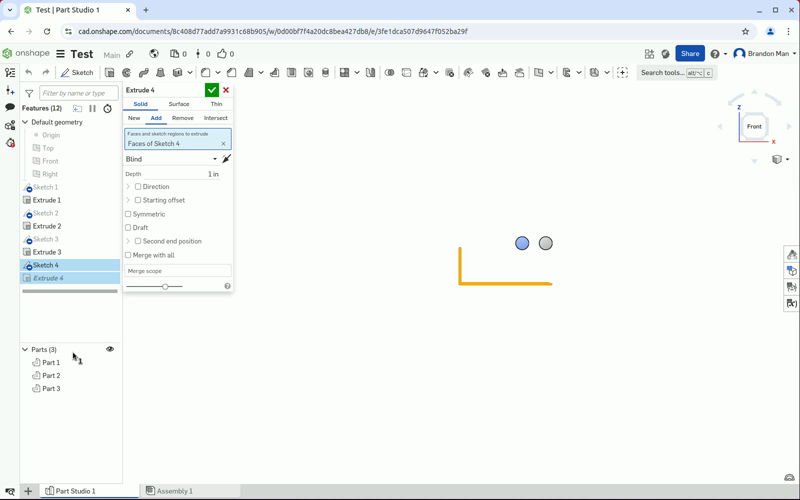
mouse_move(143, 106)
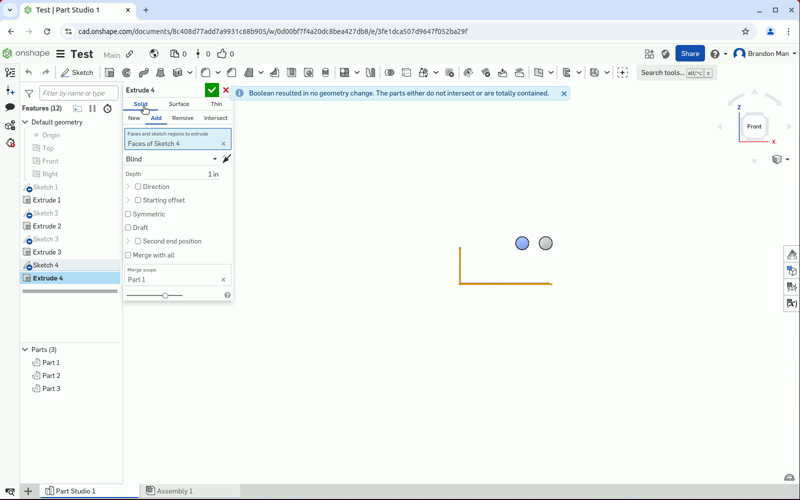
click(143, 106)
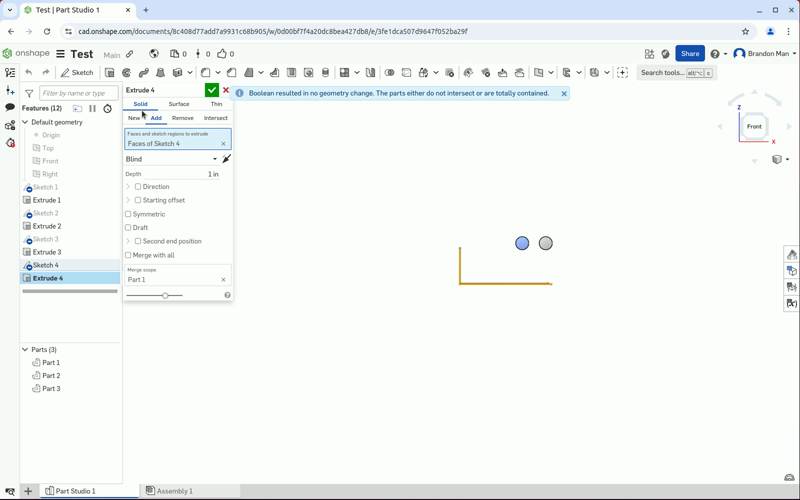
mouse_move(137, 120)
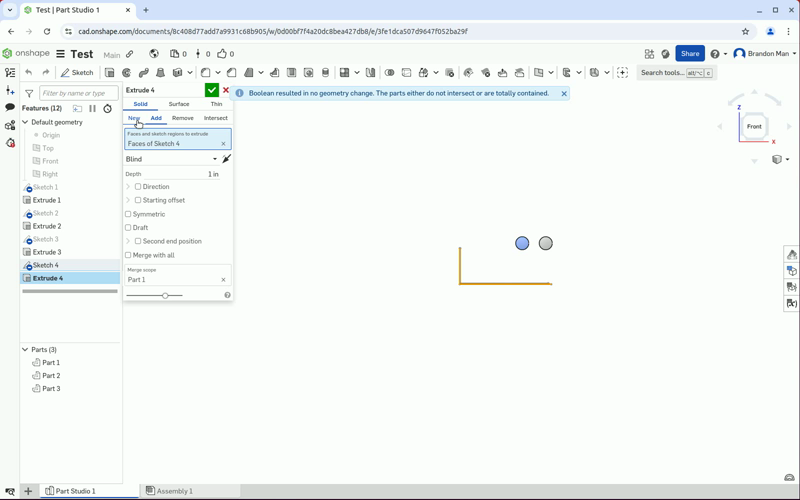
click(137, 120)
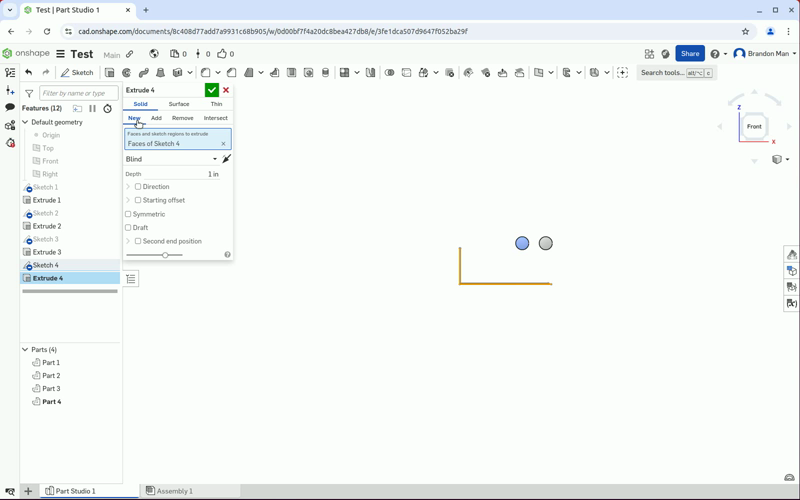
key(tab, 4)
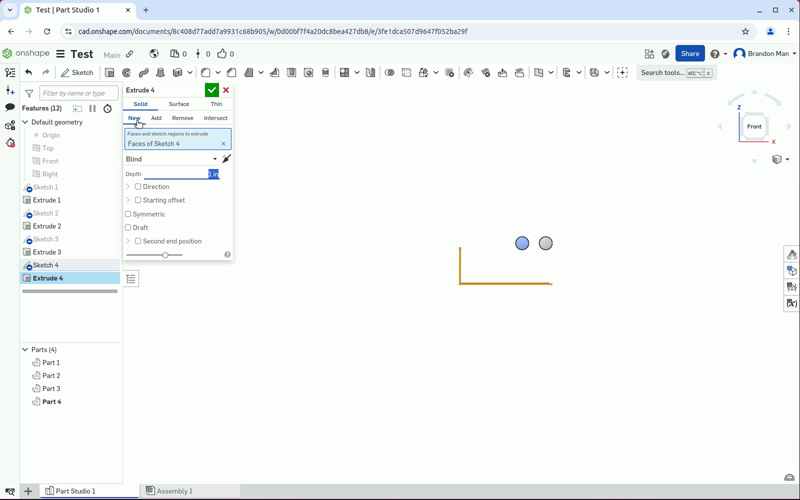
text(27.922)
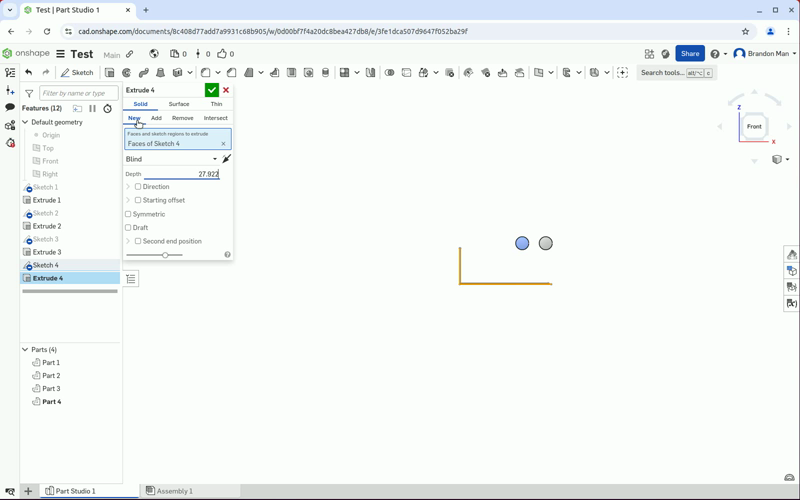
key(tab, 3)
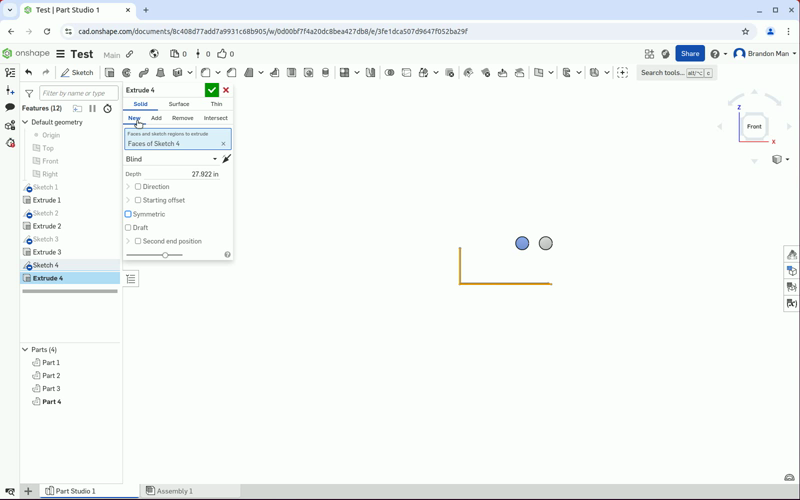
key(space)
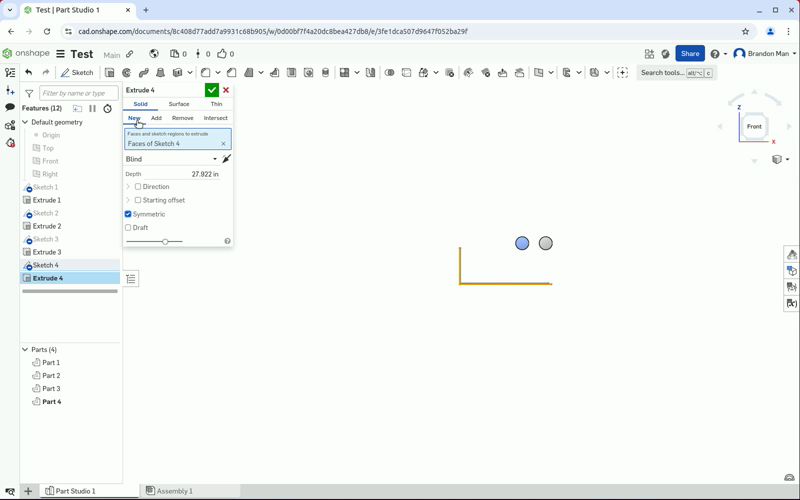
key(enter)
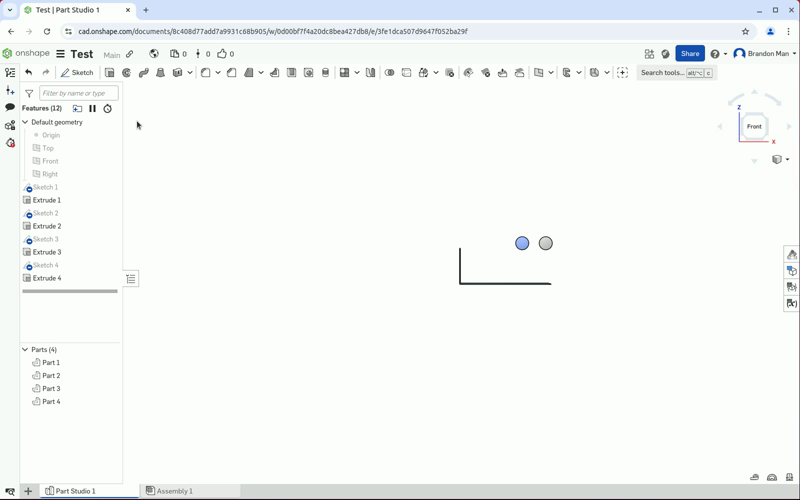
key(shift+h)
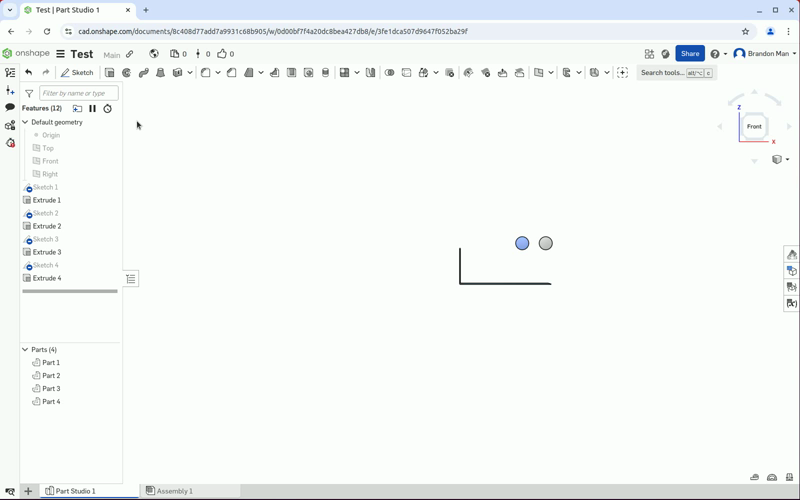
key(shift+h)
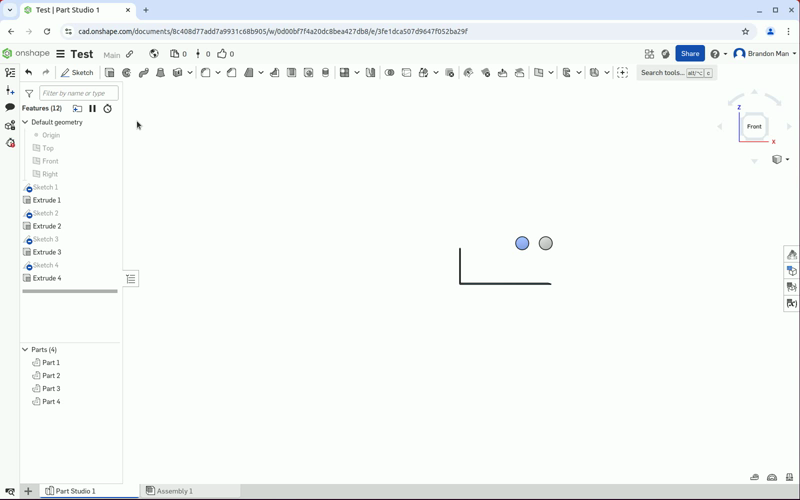
mouse_move(73, 189)
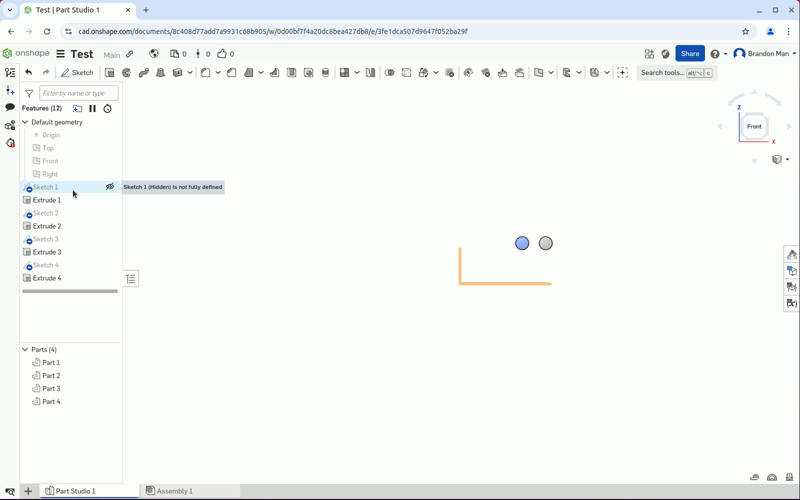
click(73, 189)
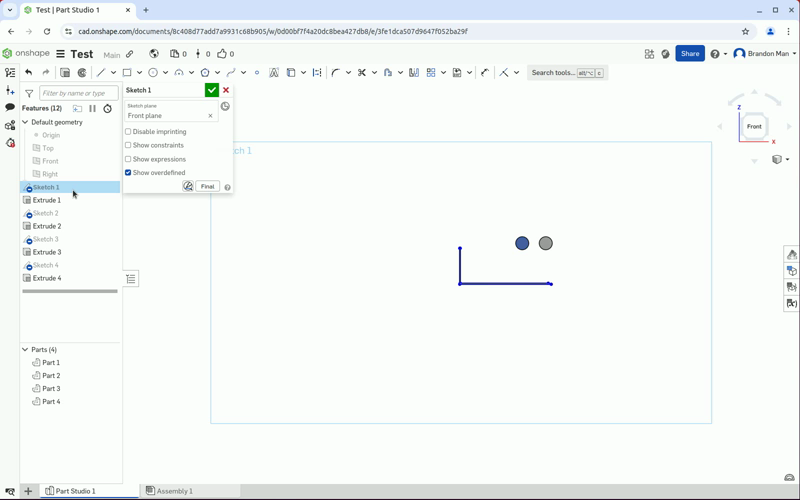
mouse_move(229, 92)
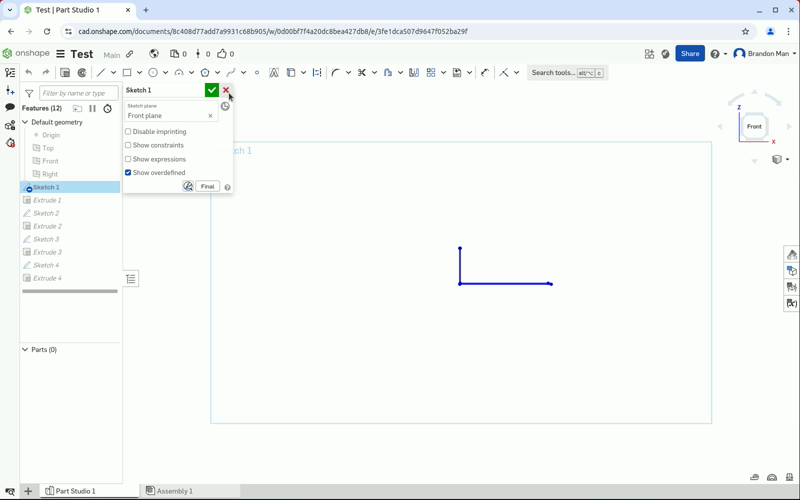
click(229, 92)
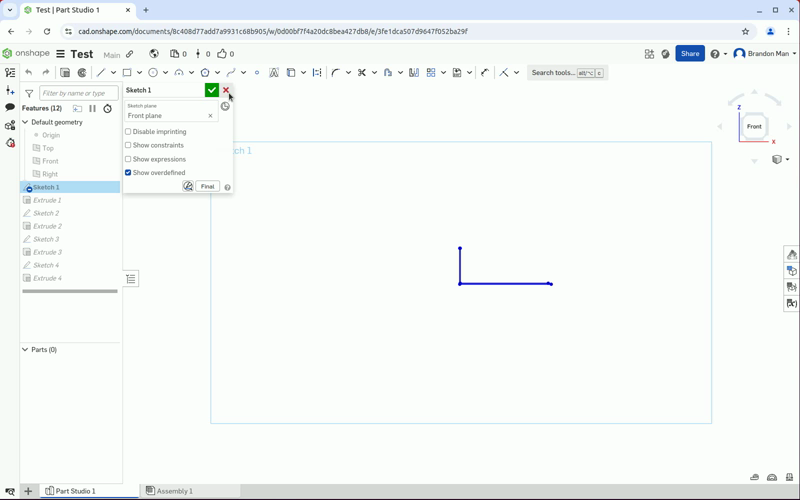
key(shift+s)
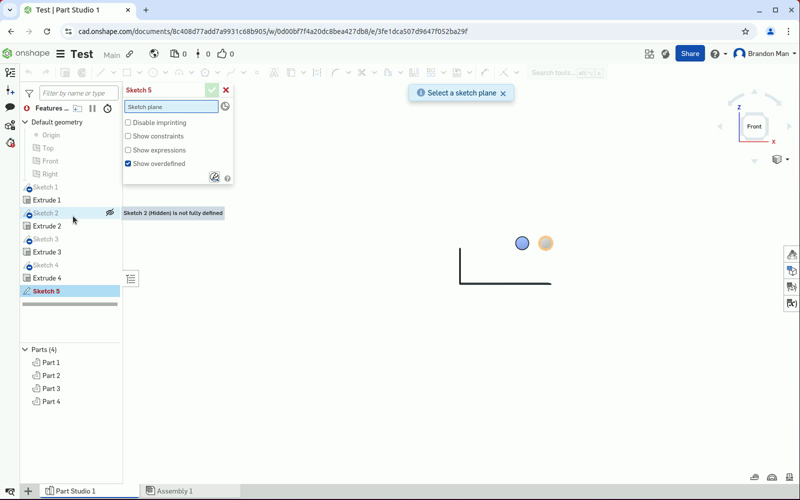
scroll(3)
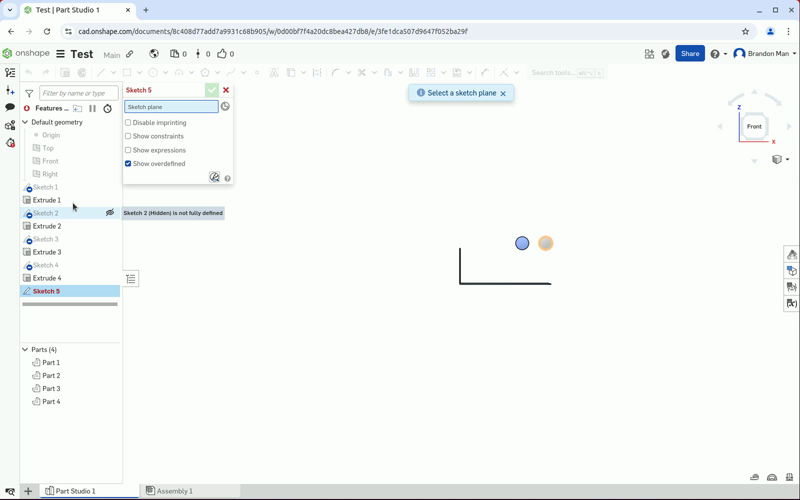
mouse_move(73, 163)
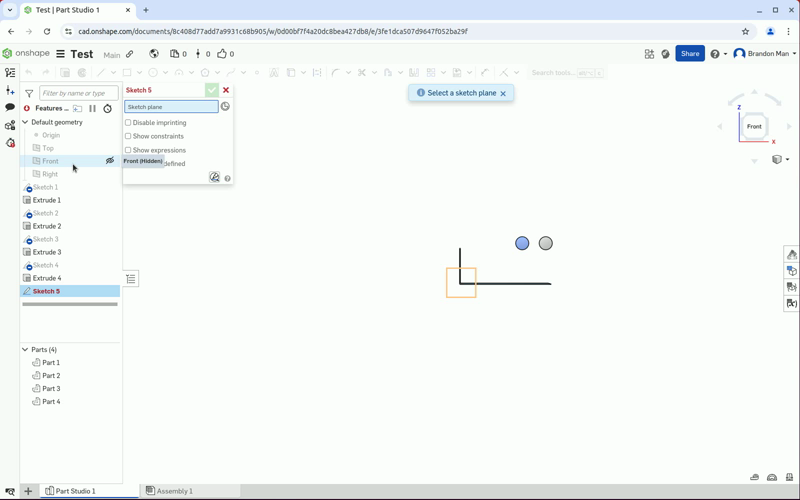
click(73, 163)
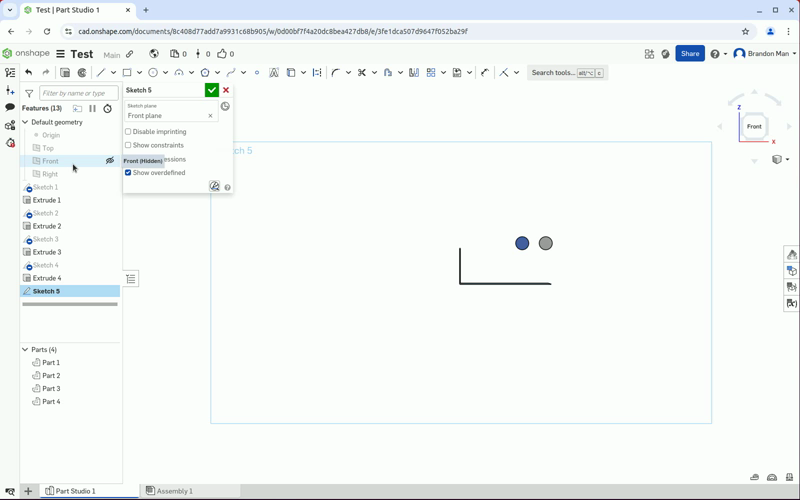
mouse_move(73, 352)
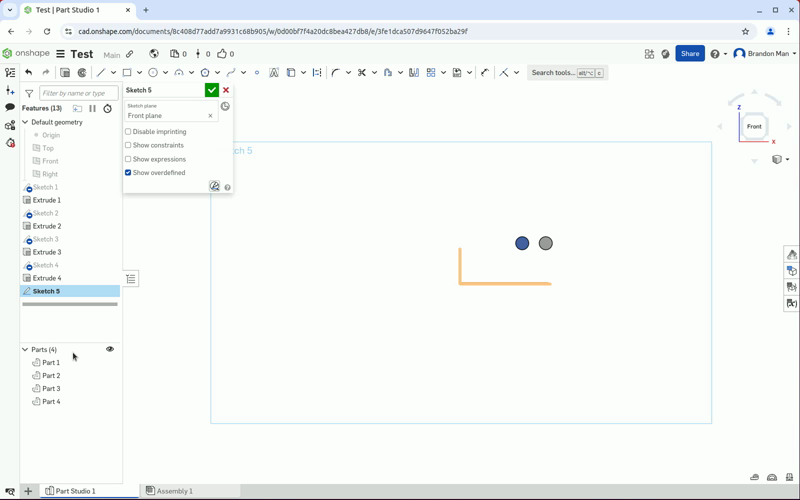
key(y)
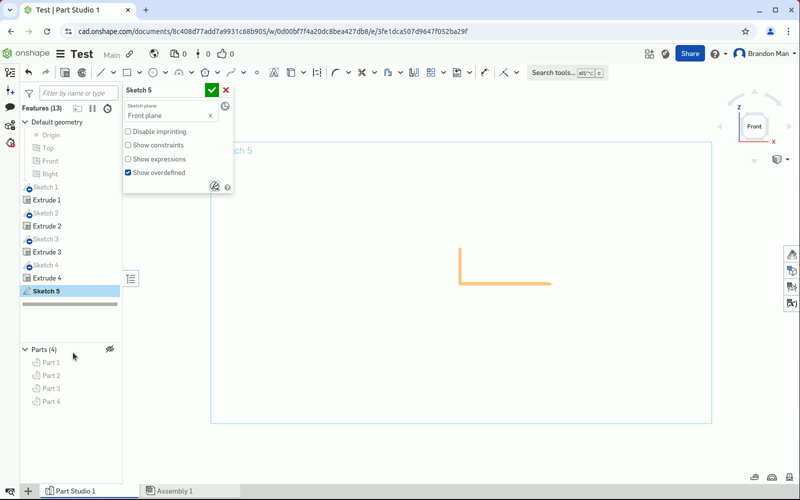
key(l)
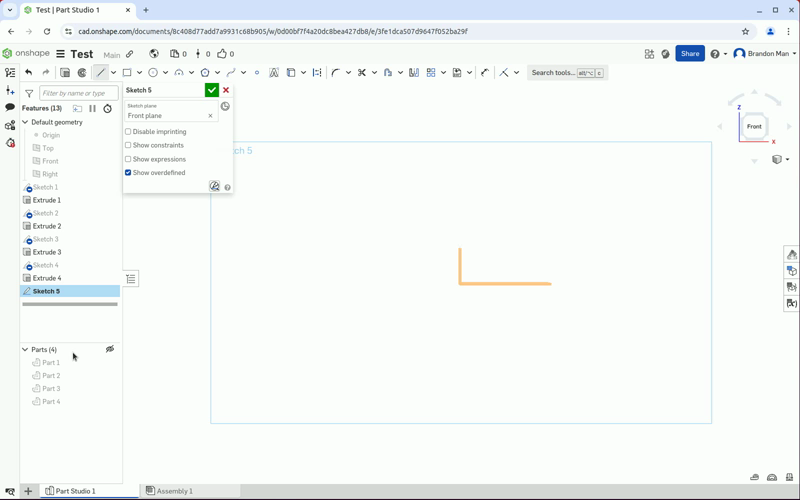
key_down(shift)
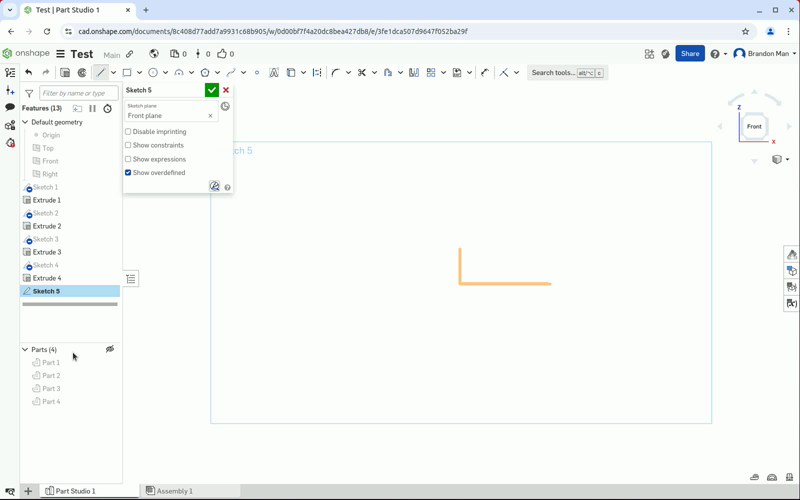
mouse_move(389, 259)
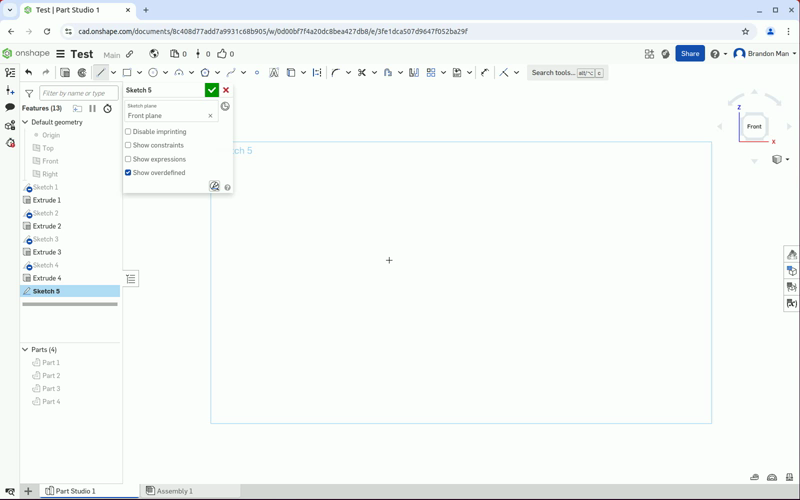
click(389, 259)
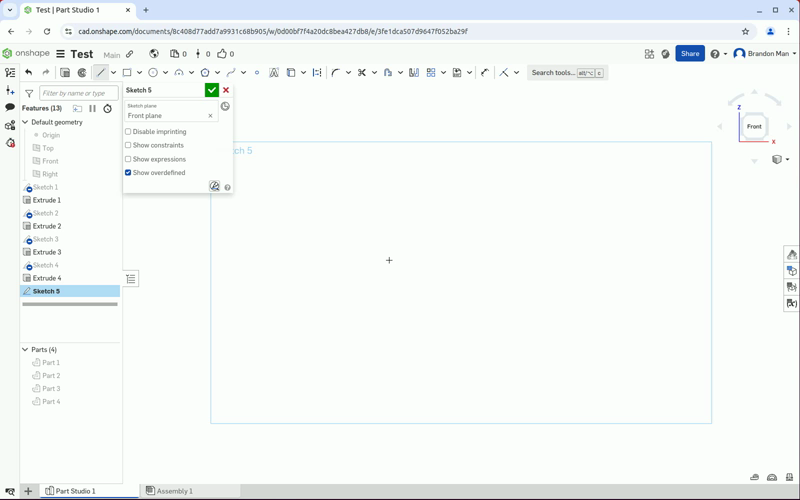
key_up(shift)
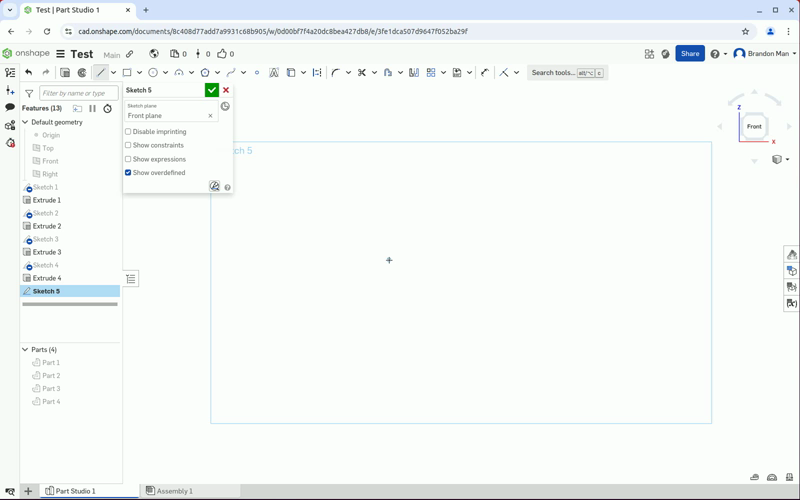
key_down(shift)
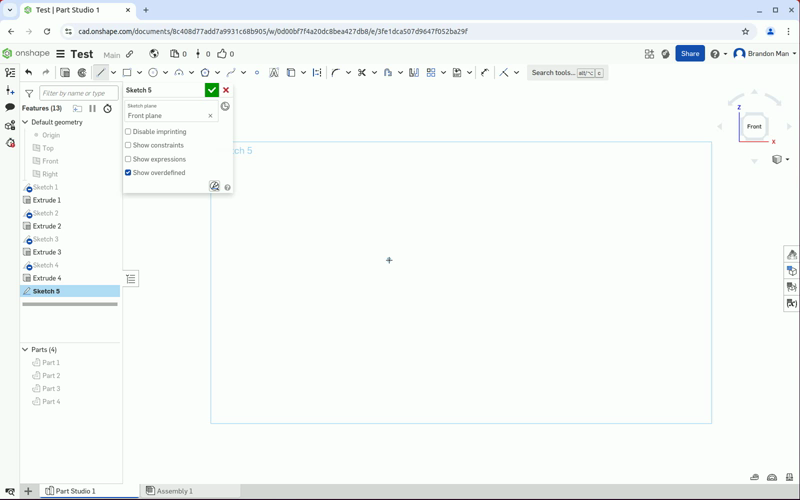
mouse_move(459, 284)
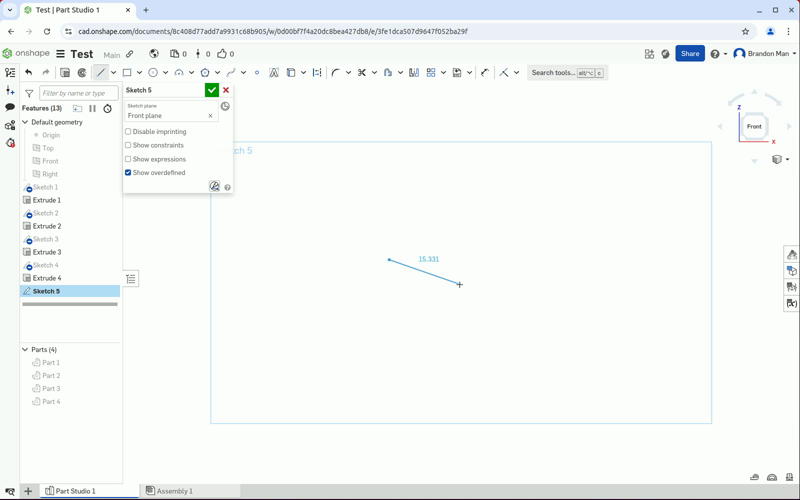
click(459, 284)
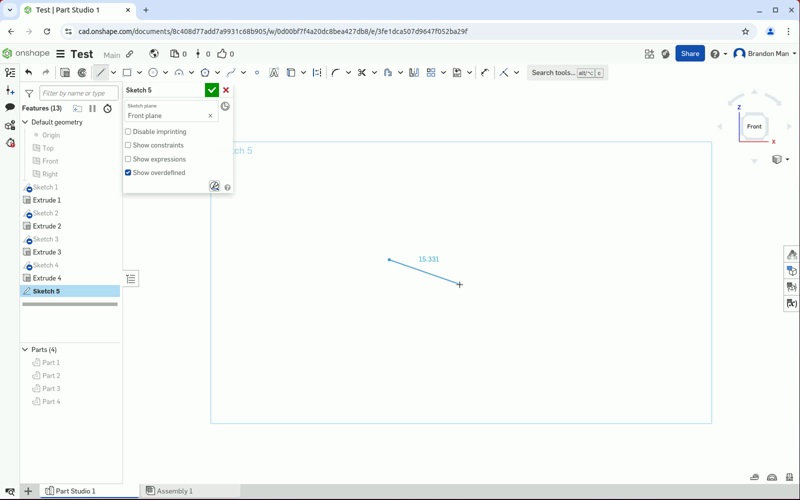
key_up(shift)
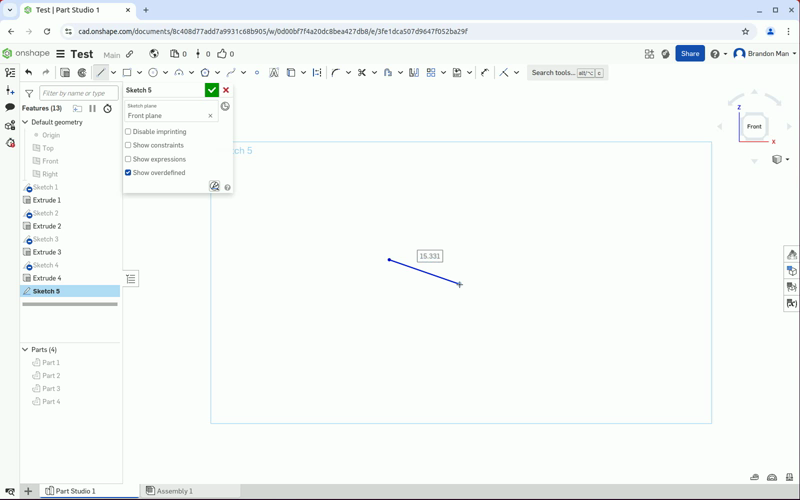
key_down(shift)
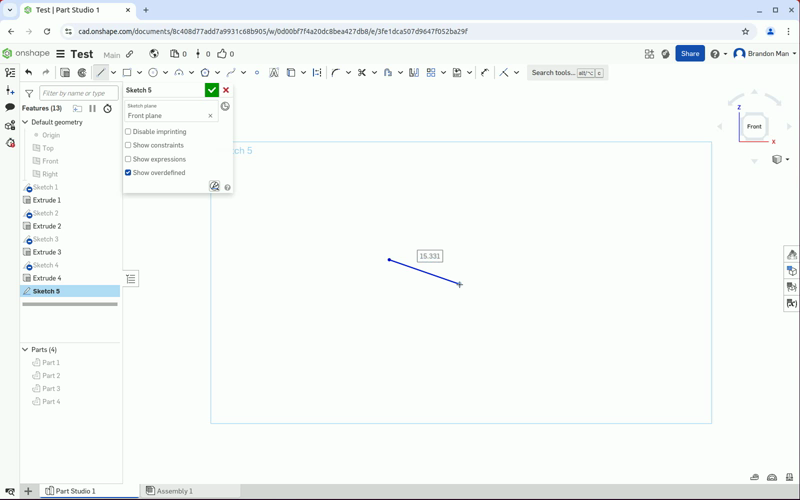
mouse_move(489, 284)
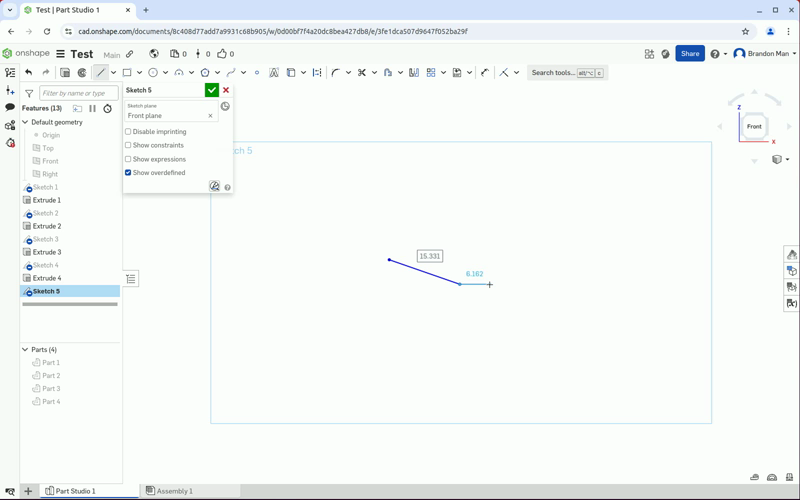
mouse_move(459, 249)
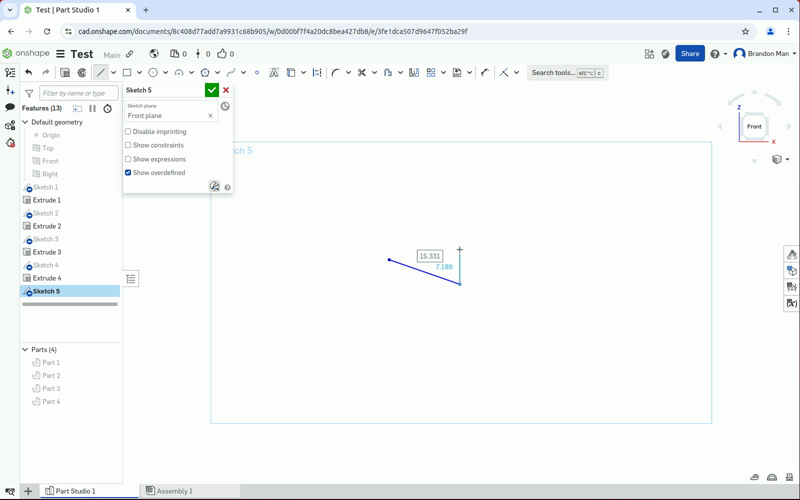
click(459, 249)
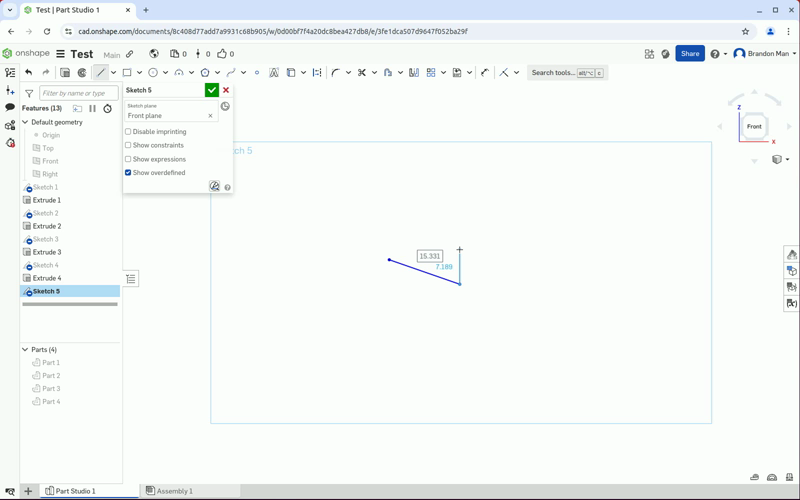
key_up(shift)
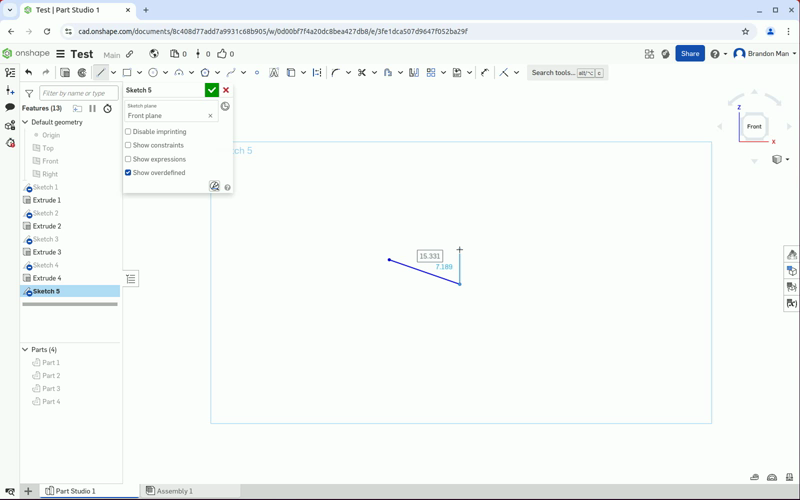
key_down(shift)
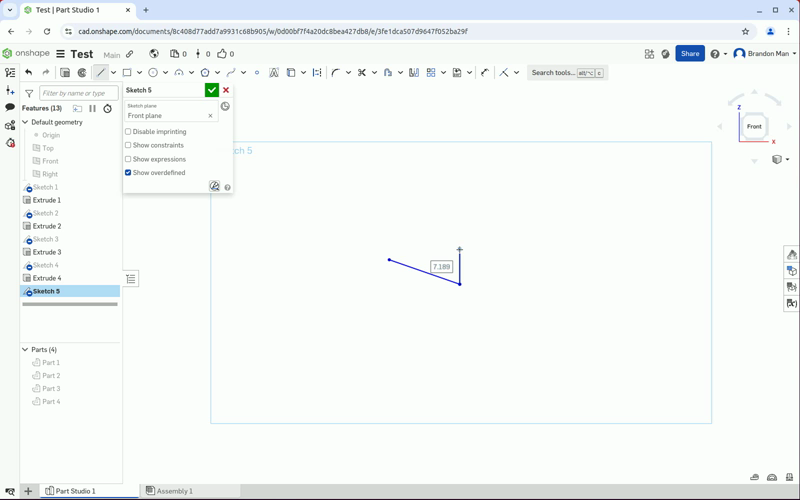
mouse_move(489, 249)
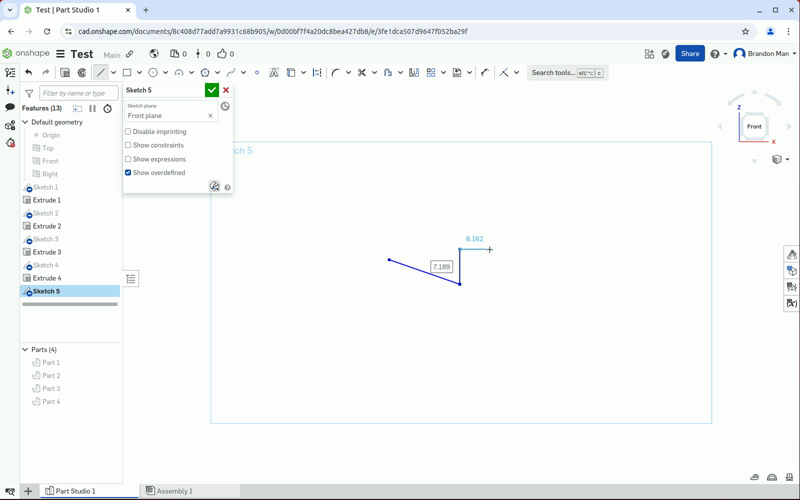
mouse_move(459, 237)
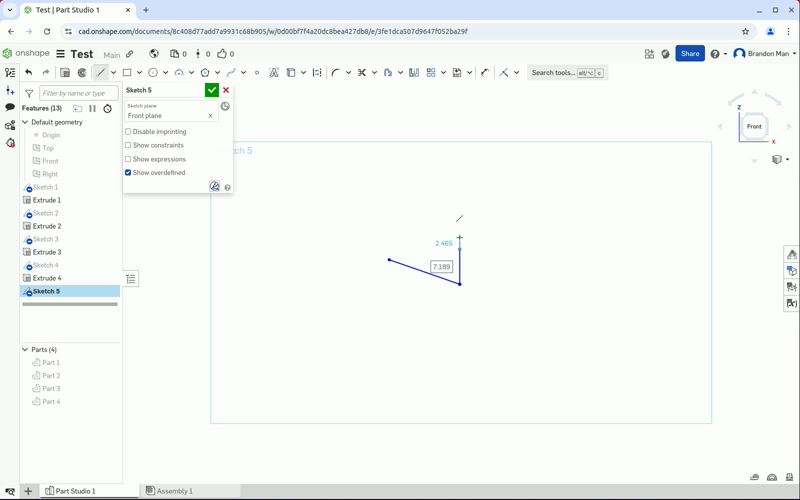
click(459, 237)
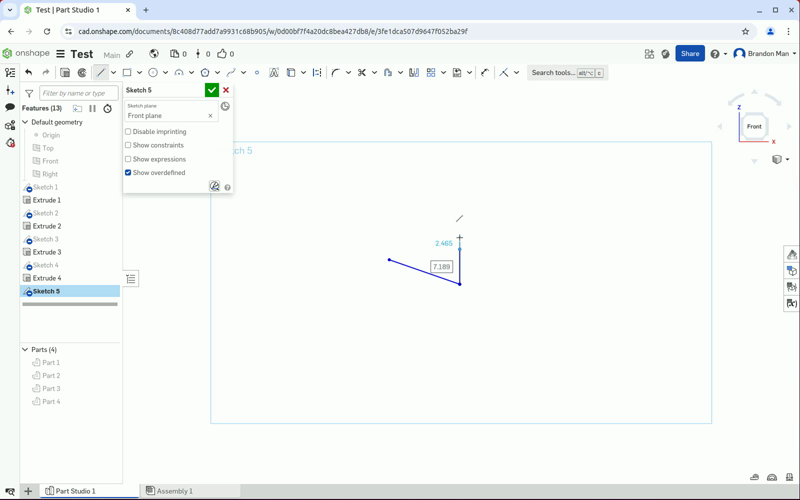
key_up(shift)
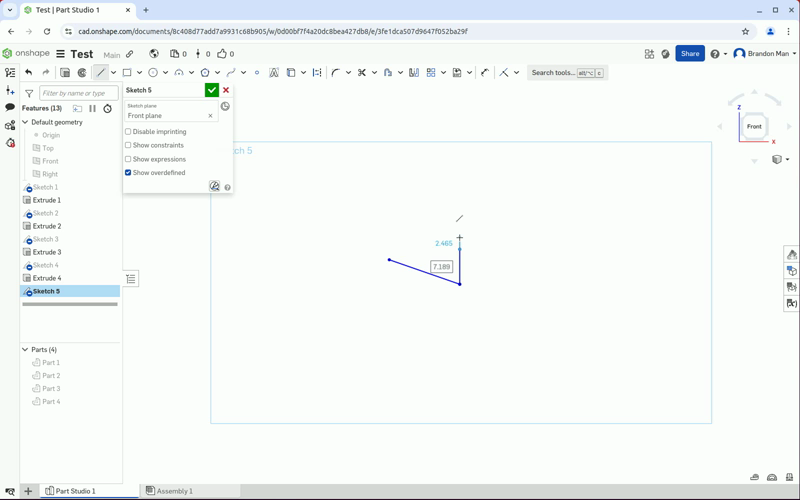
key_down(shift)
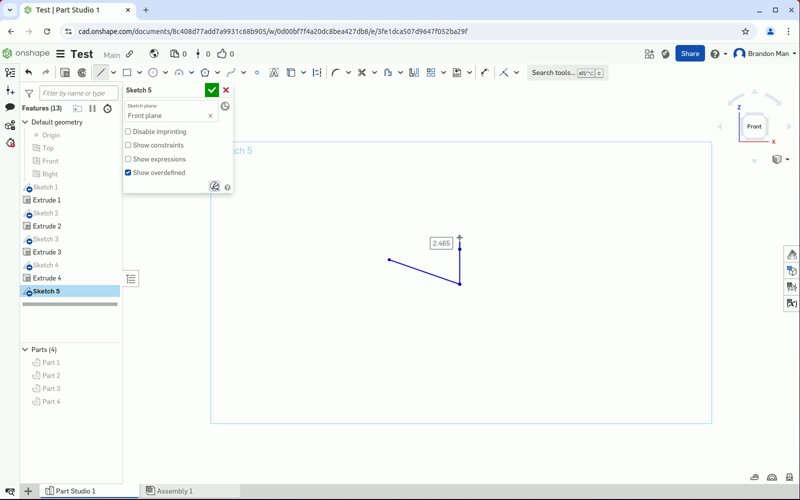
mouse_move(392, 237)
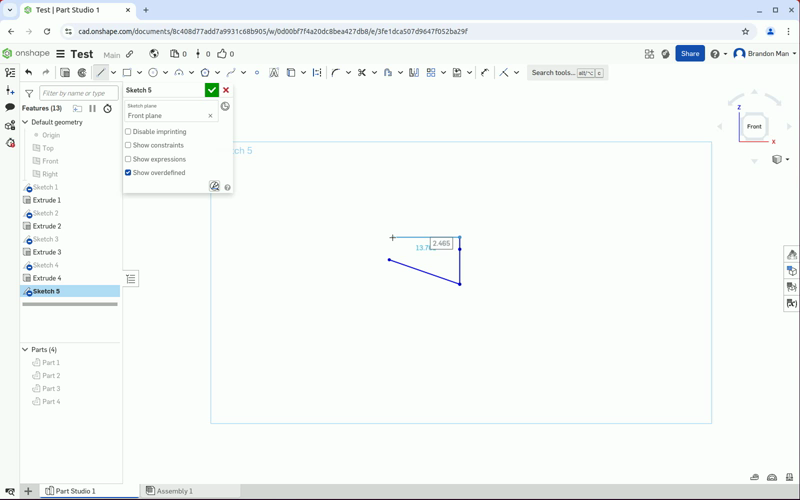
click(392, 237)
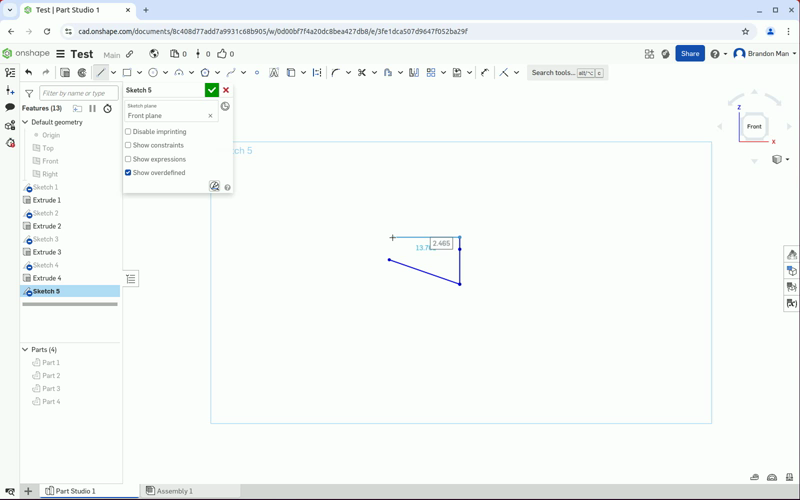
key_up(shift)
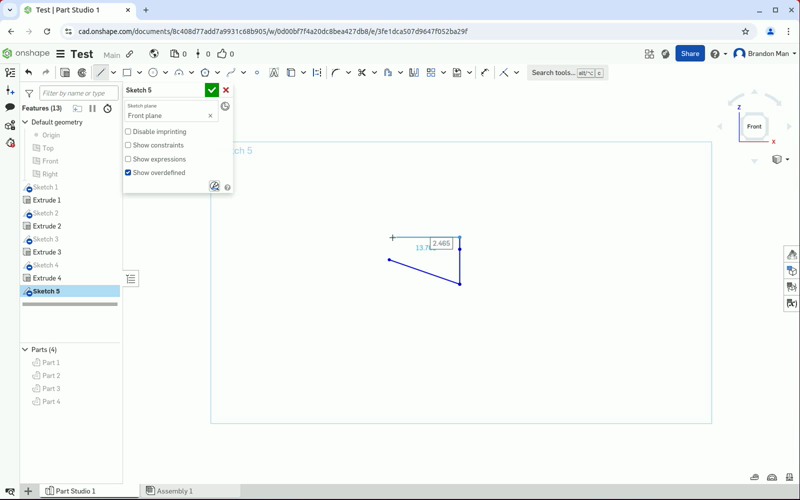
key(esc)
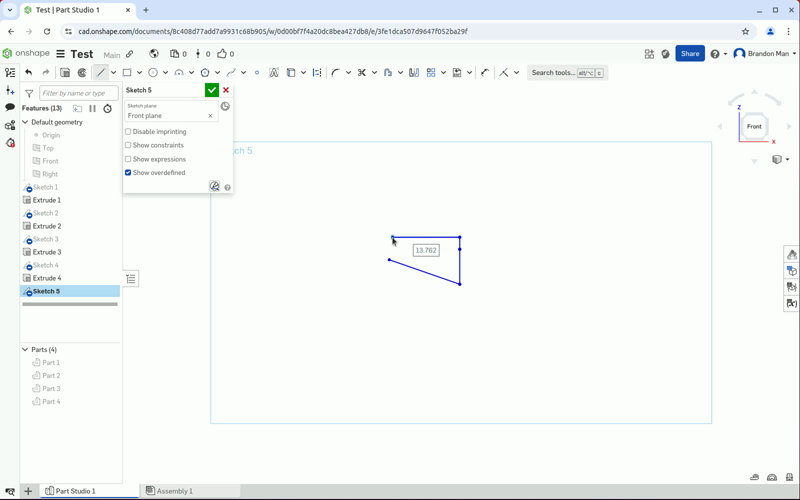
key(a)
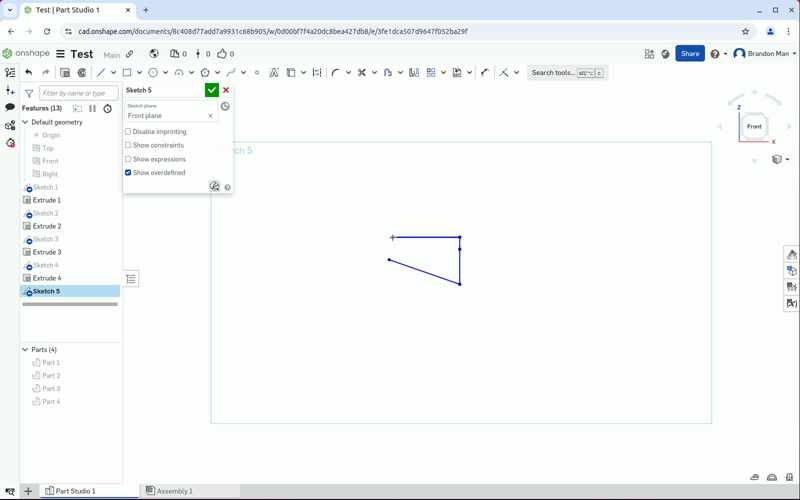
mouse_move(392, 237)
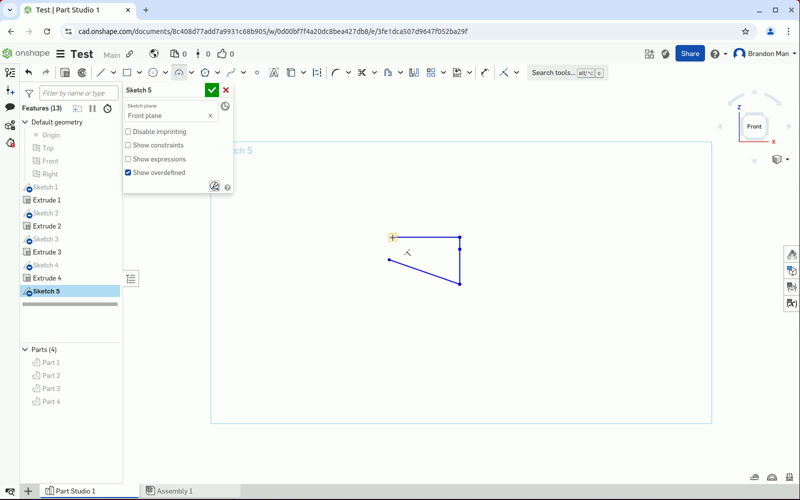
click(392, 237)
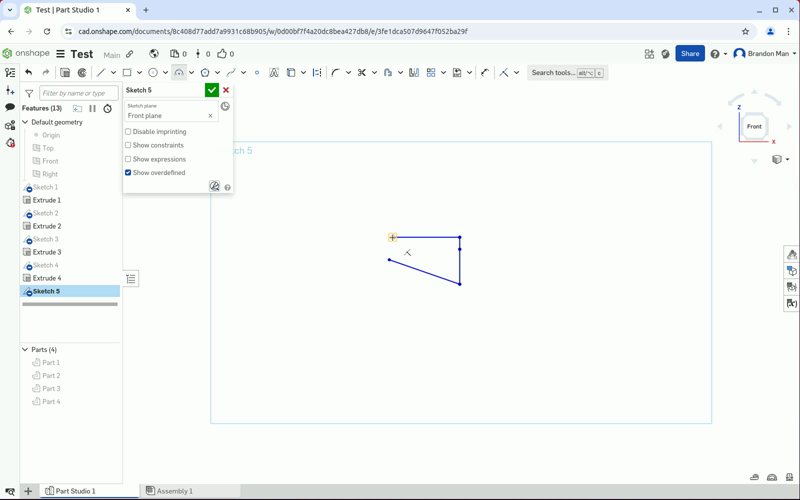
mouse_move(389, 259)
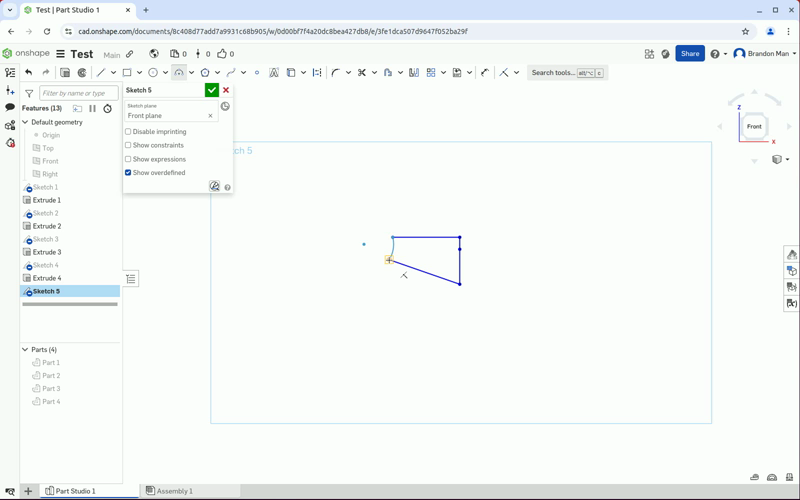
click(389, 259)
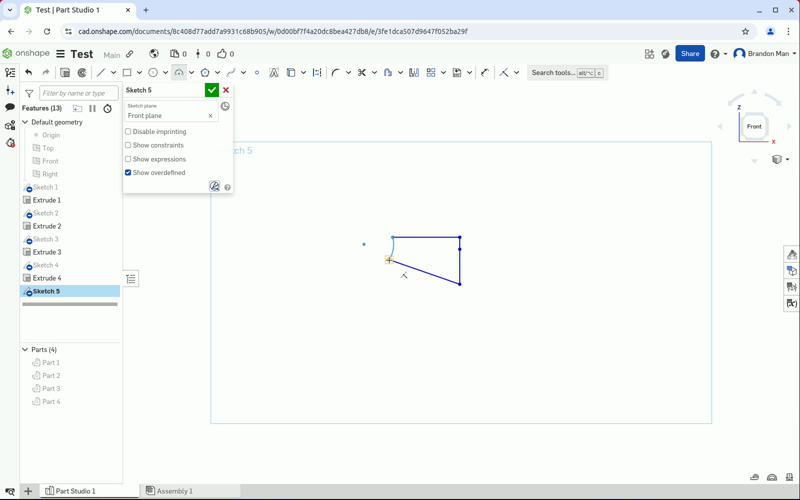
key_down(shift)
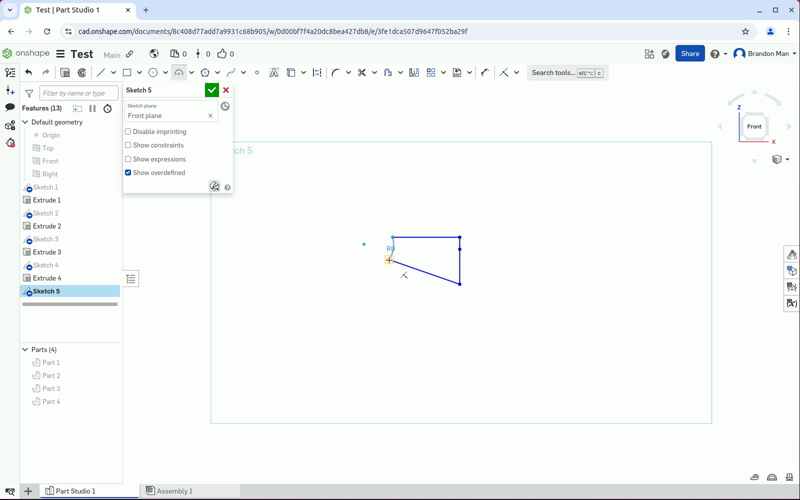
mouse_move(381, 246)
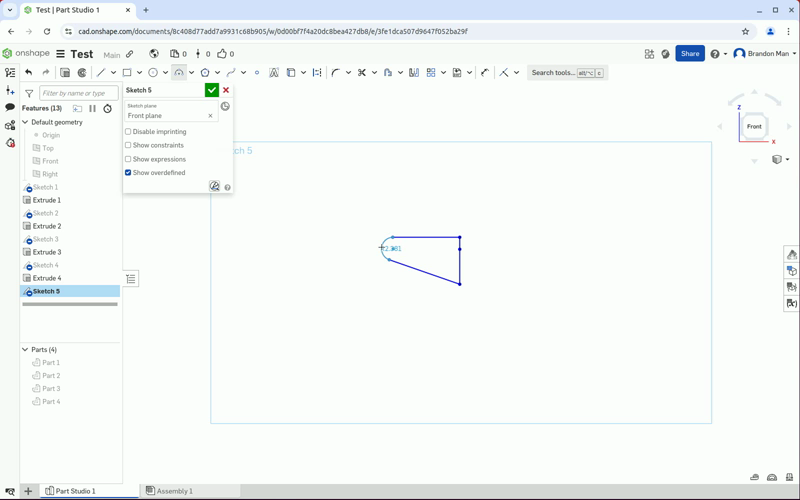
click(381, 246)
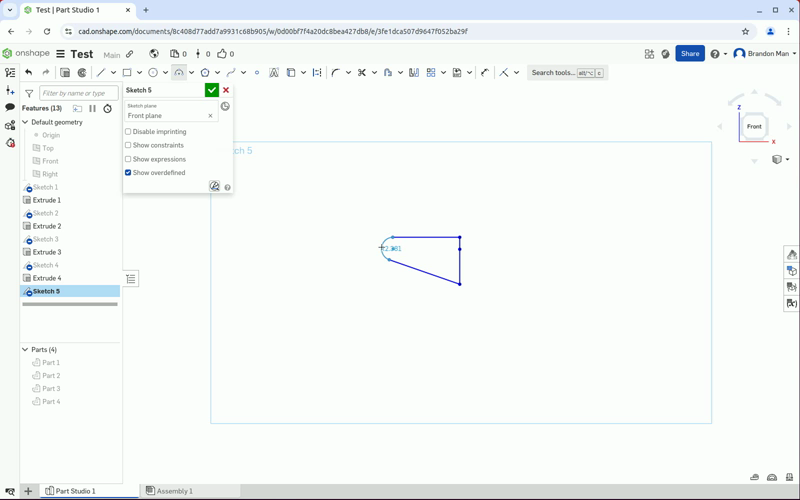
key_up(shift)
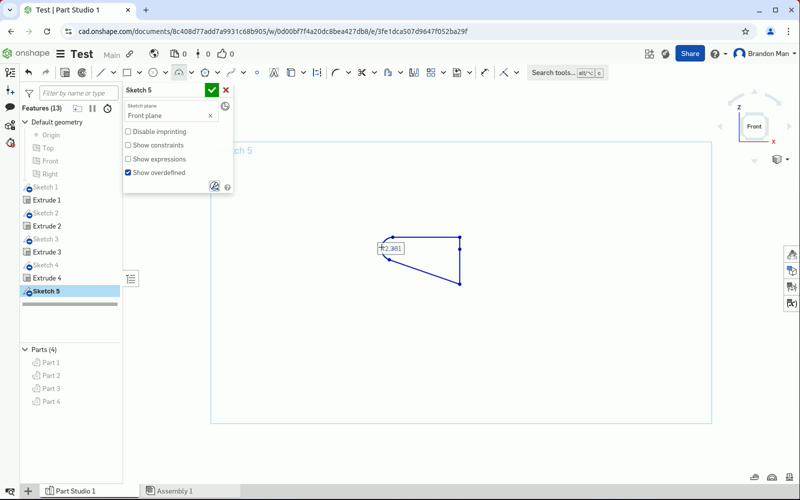
key(esc)
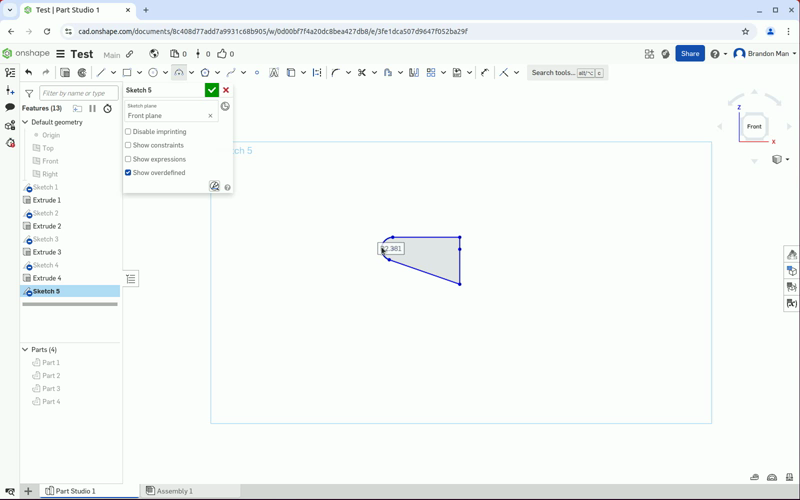
key(c)
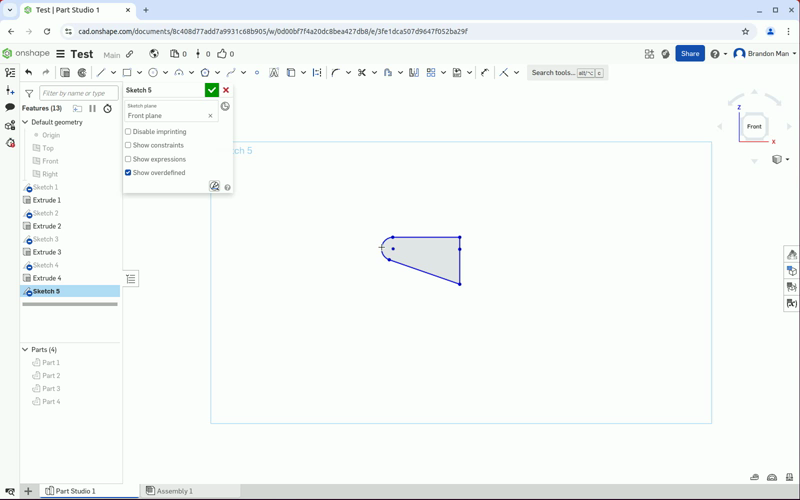
key_down(shift)
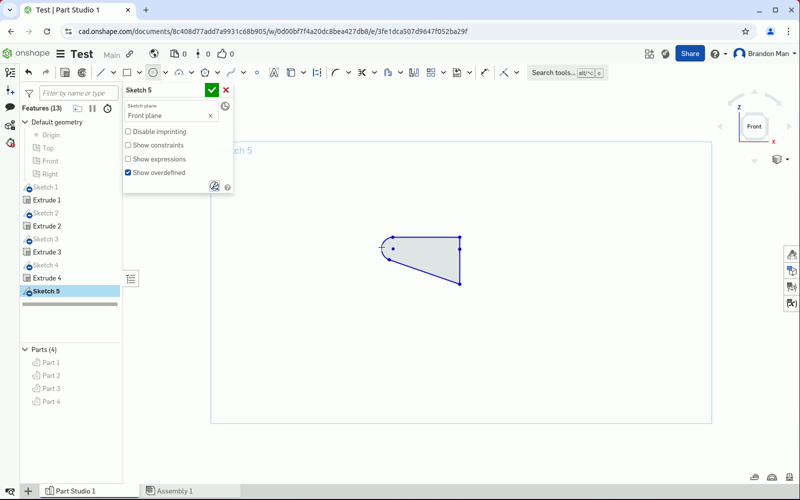
mouse_move(392, 249)
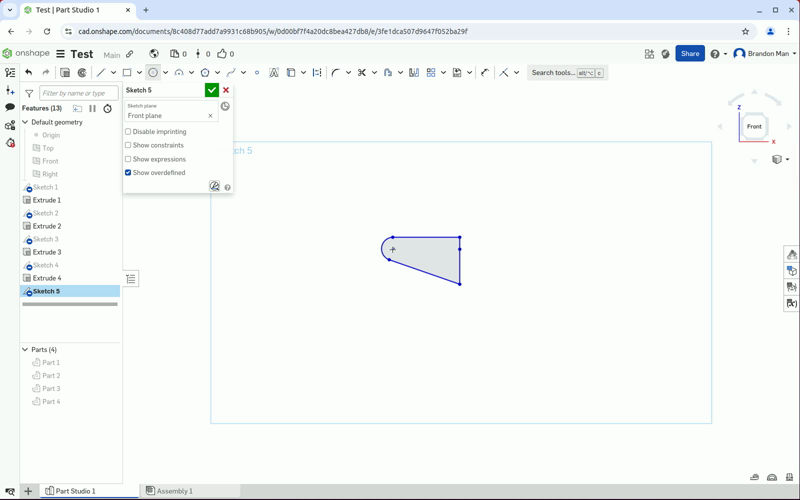
click(392, 249)
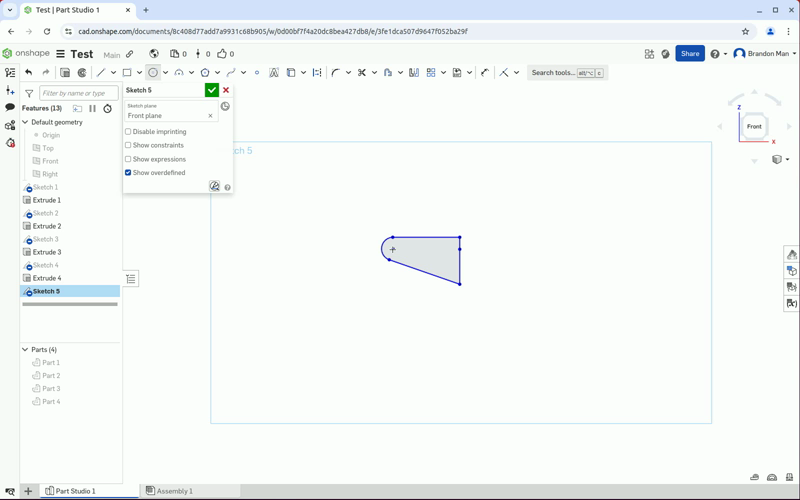
key_up(shift)
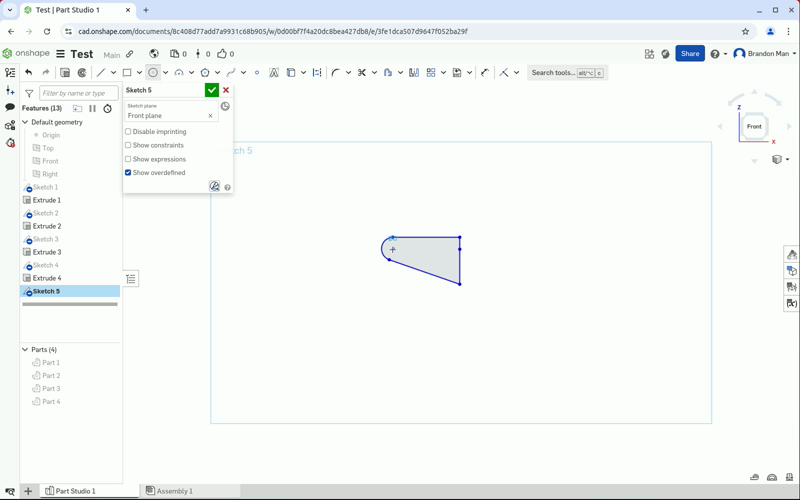
mouse_move(398, 249)
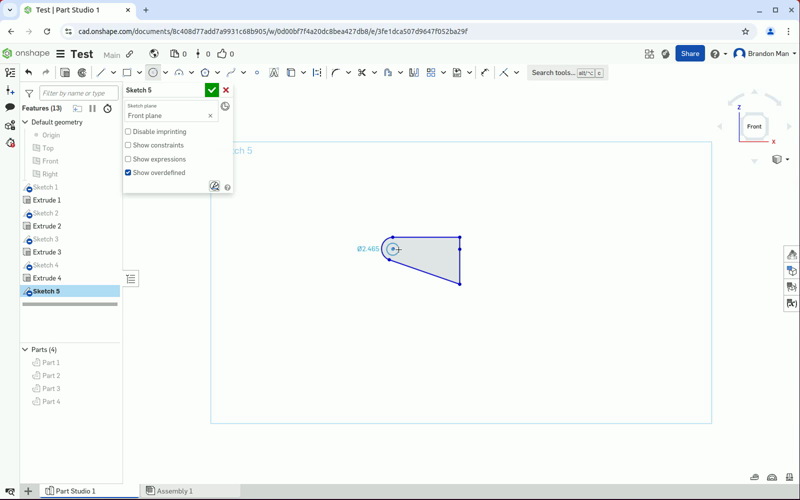
click(398, 249)
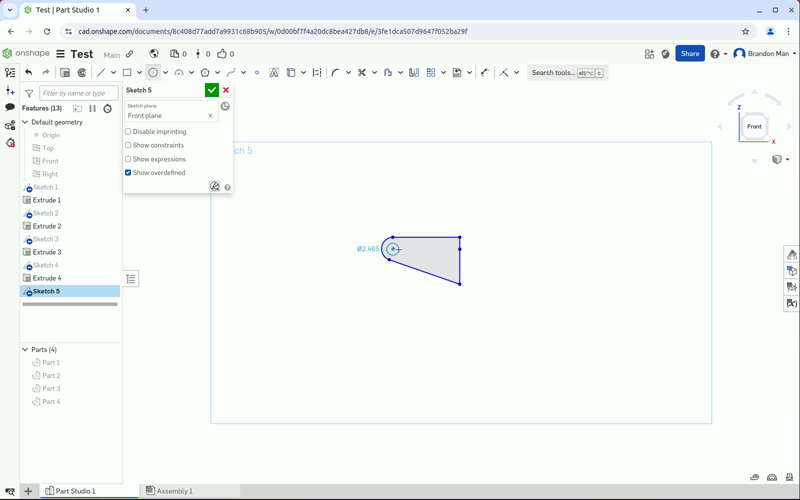
key(esc)
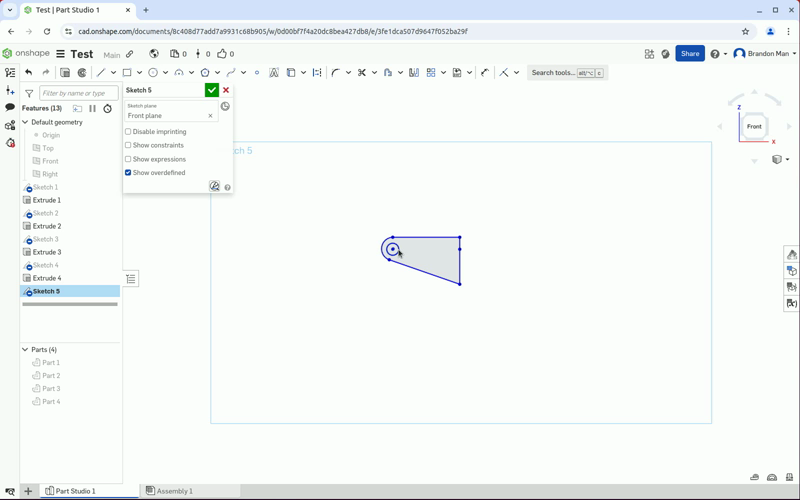
mouse_move(384, 248)
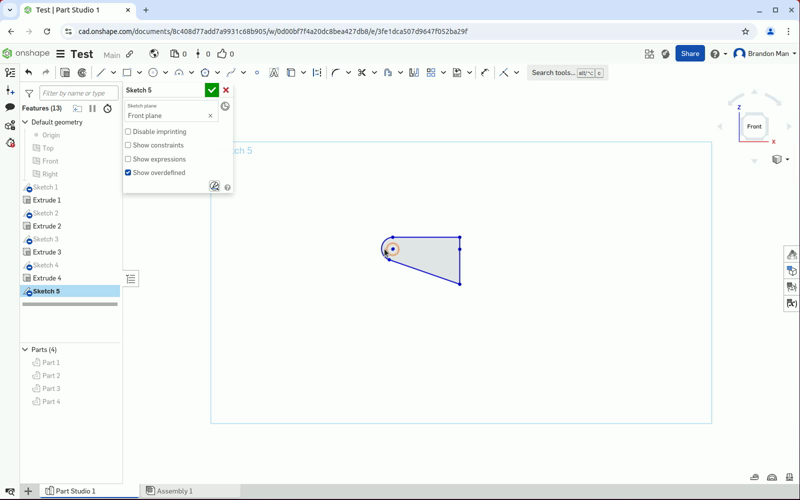
click(384, 248)
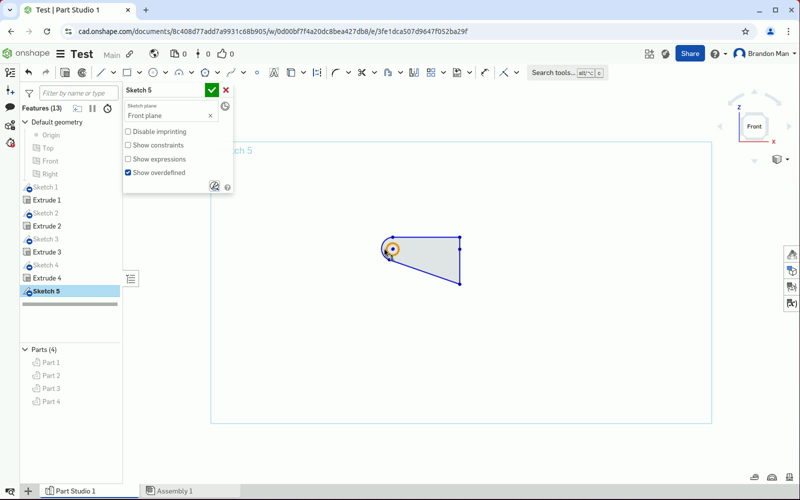
mouse_move(73, 352)
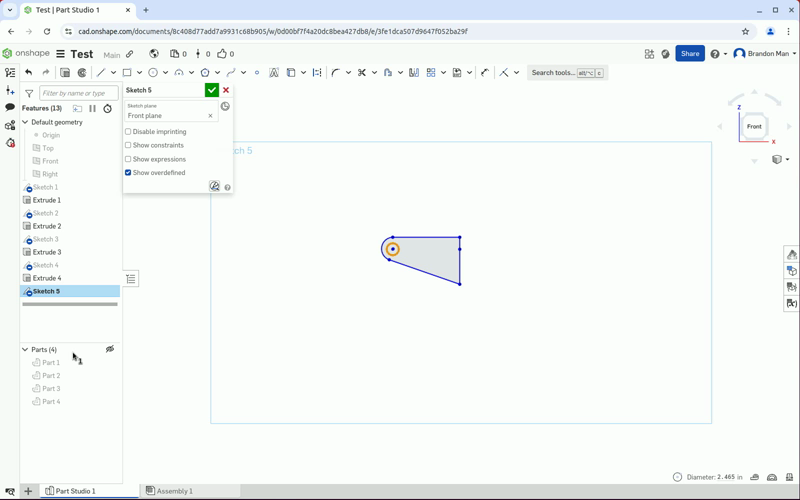
key(shift+y)
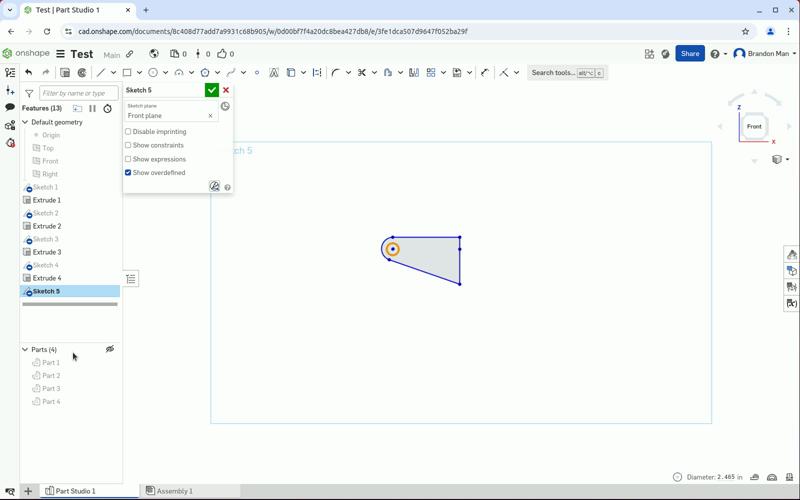
key(shift+e)
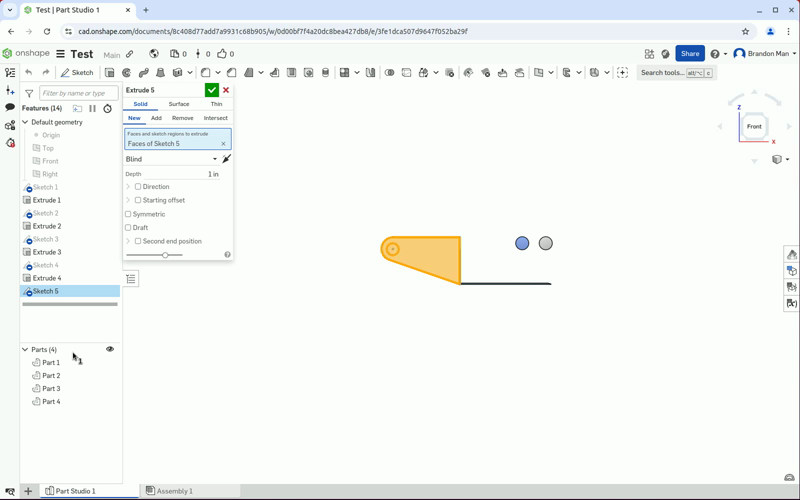
mouse_move(143, 106)
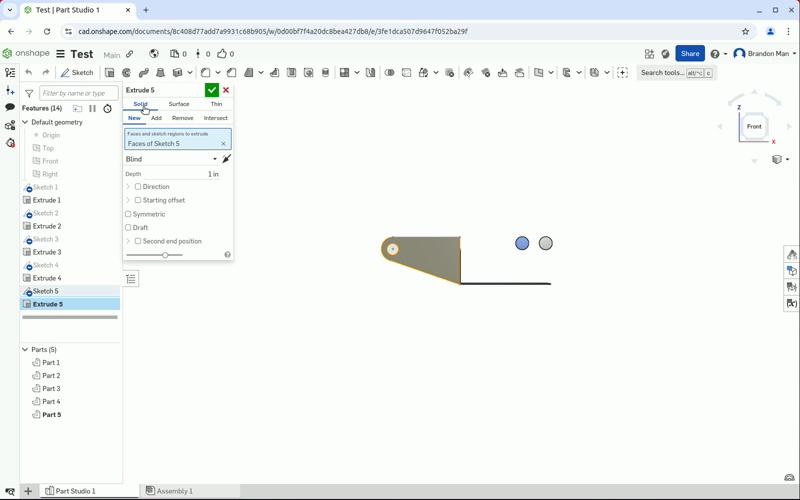
click(143, 106)
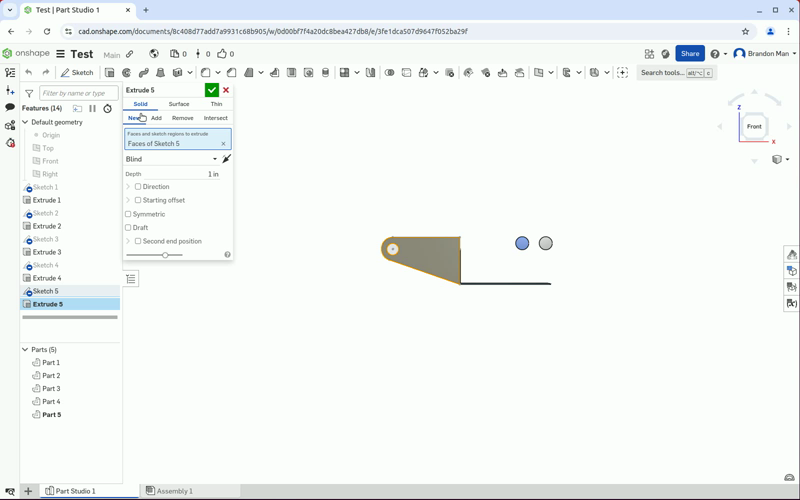
mouse_move(137, 120)
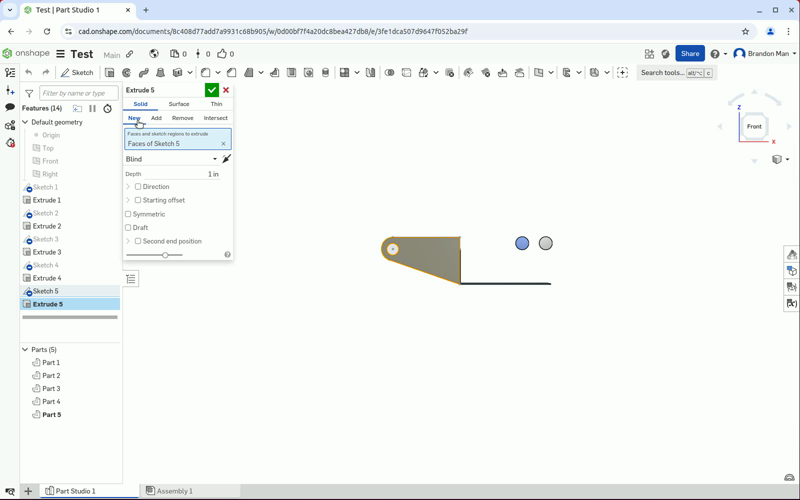
click(137, 120)
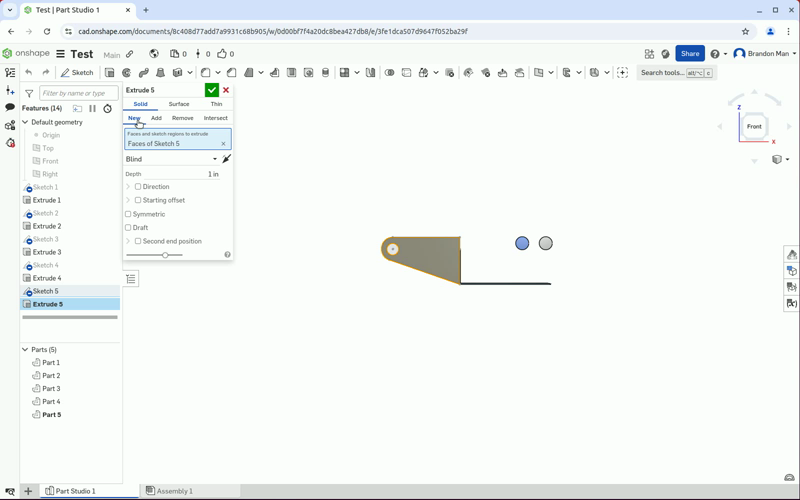
key(tab, 4)
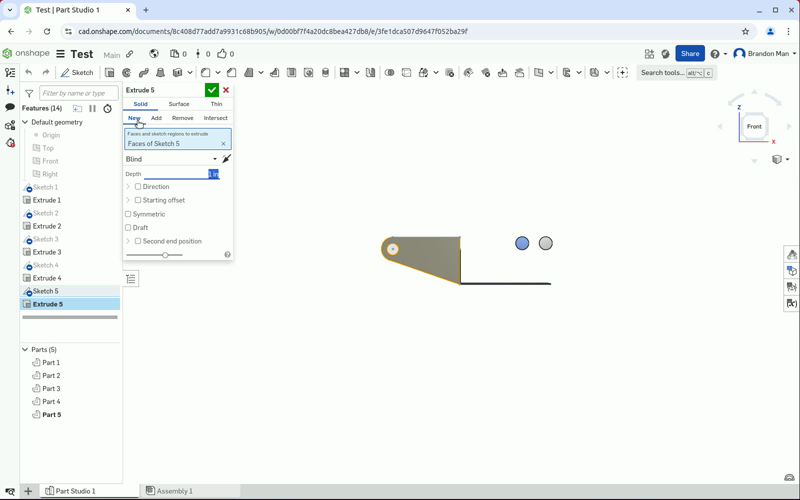
text(27.922)
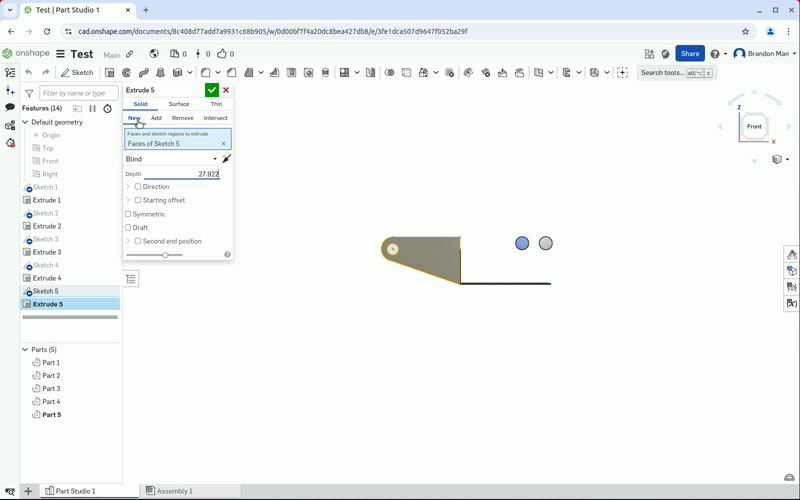
key(tab, 3)
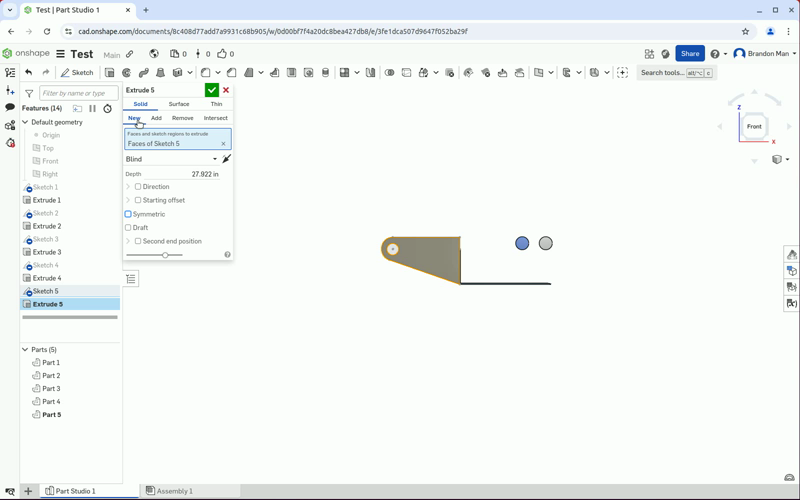
key(space)
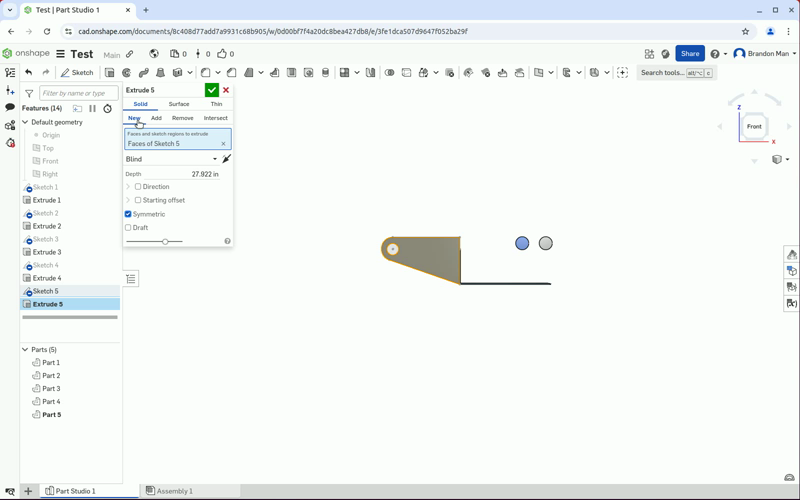
key(enter)
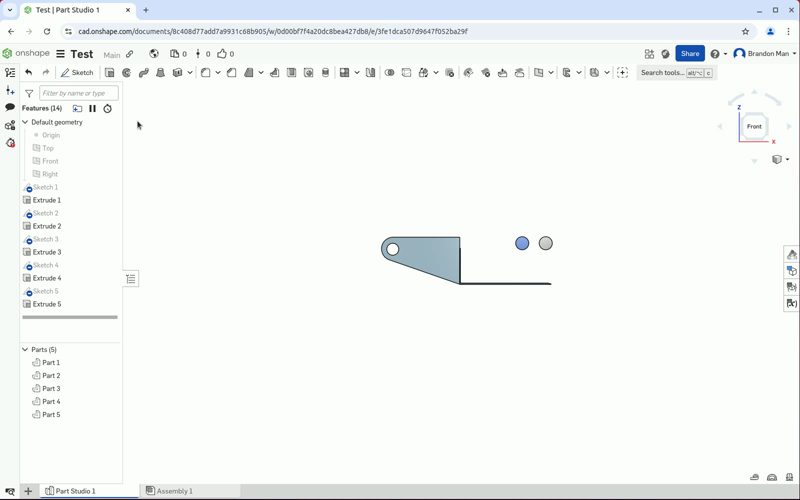
key(shift+h)
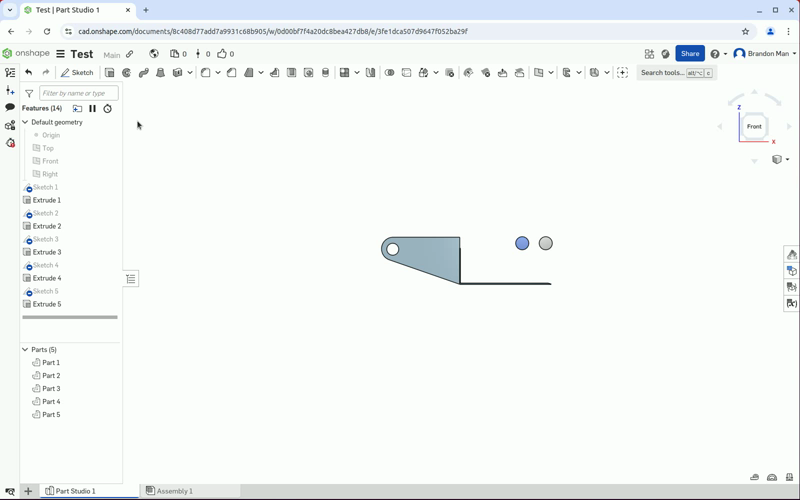
key(shift+h)
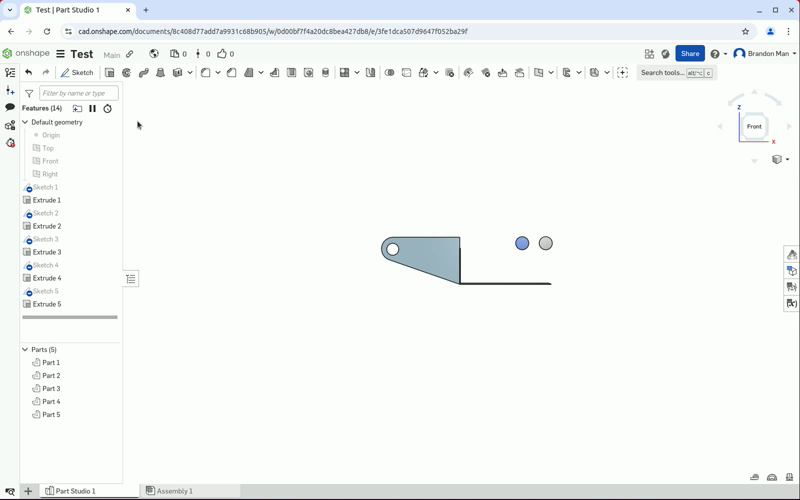
mouse_move(73, 189)
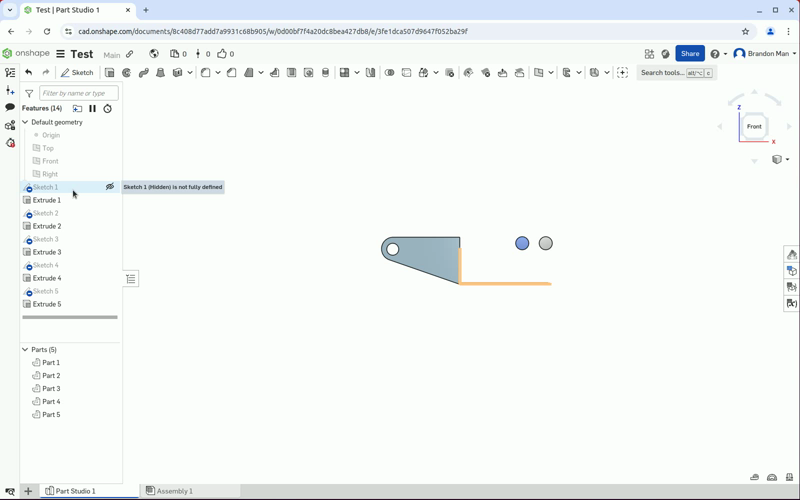
click(73, 189)
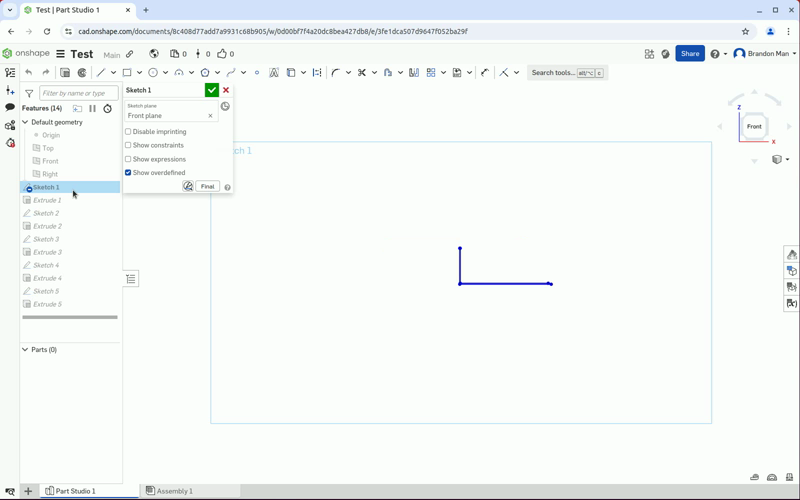
mouse_move(229, 92)
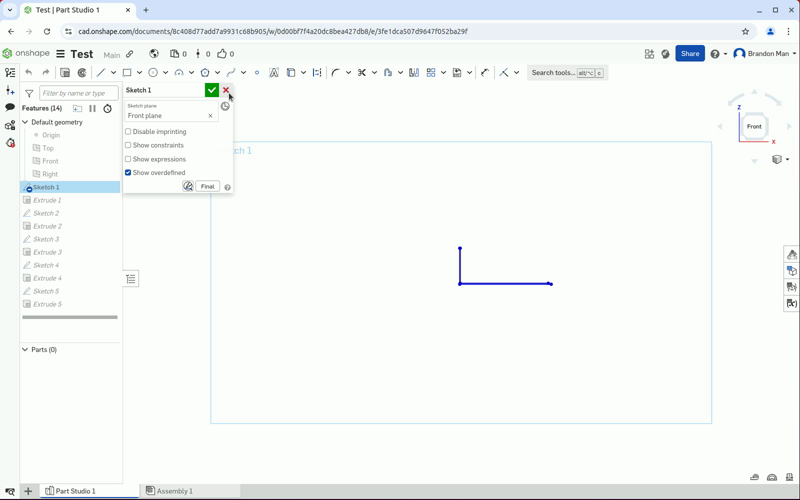
click(229, 92)
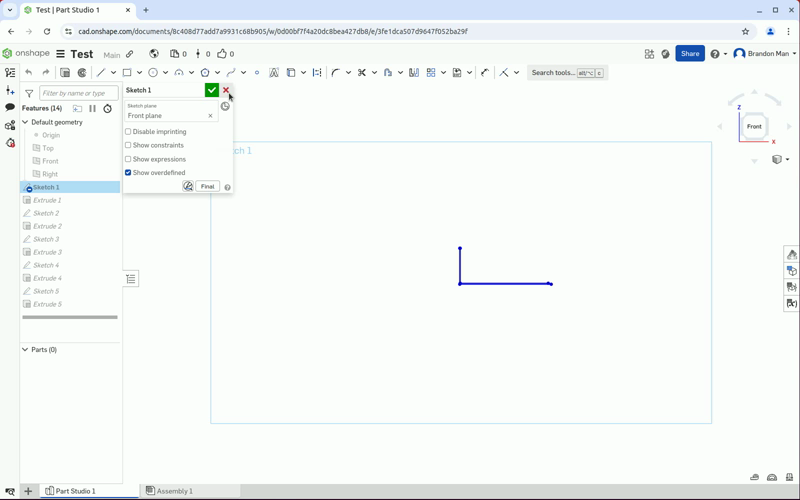
key(shift+s)
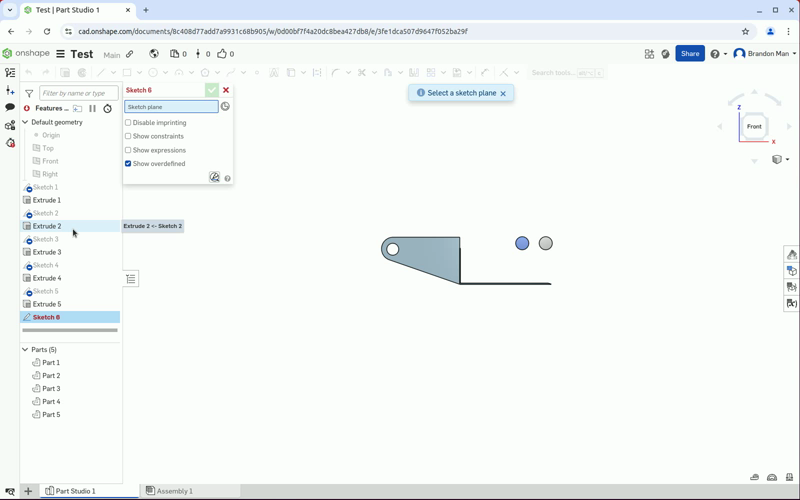
scroll(3)
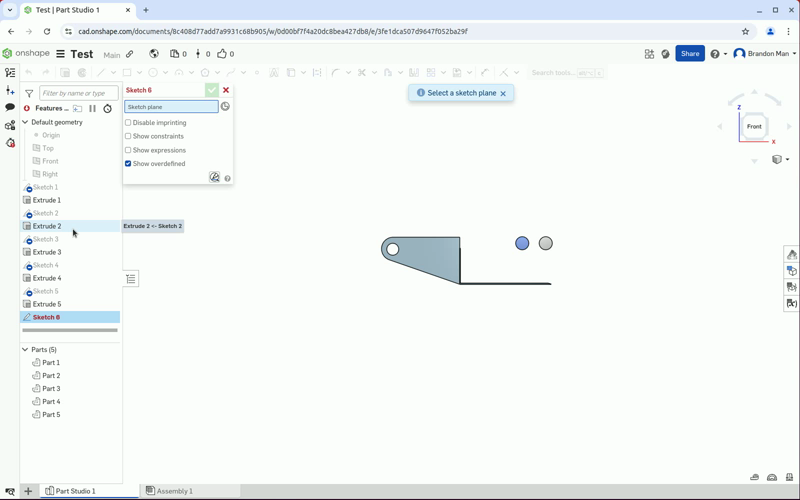
mouse_move(73, 163)
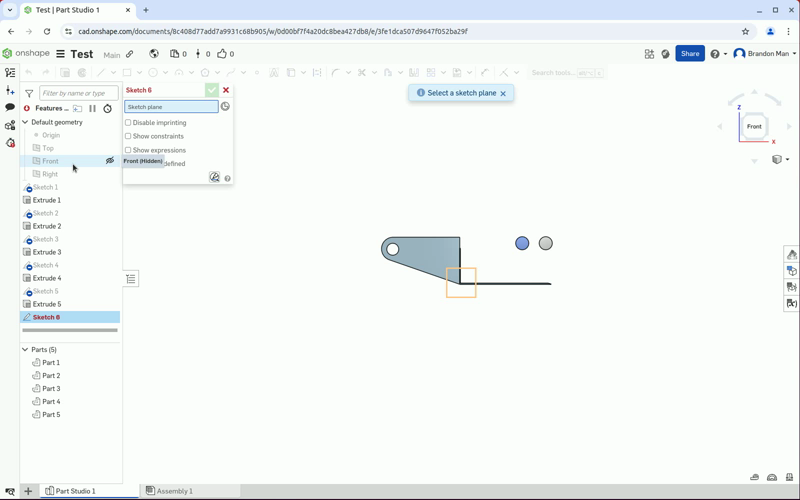
click(73, 163)
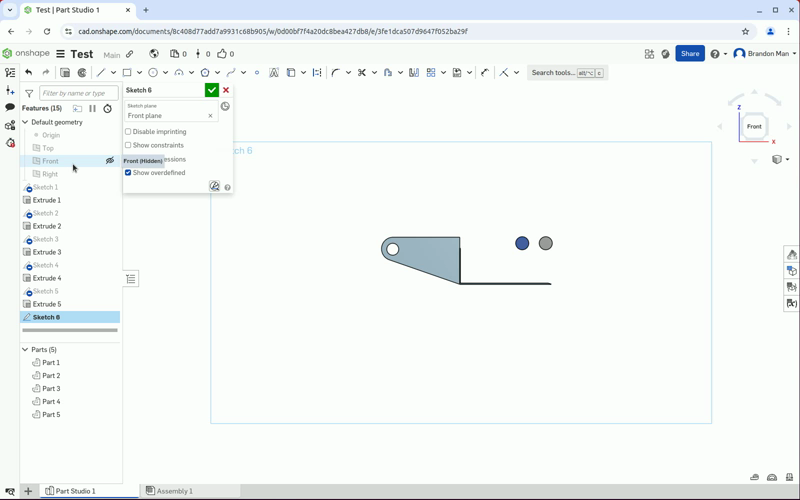
mouse_move(73, 352)
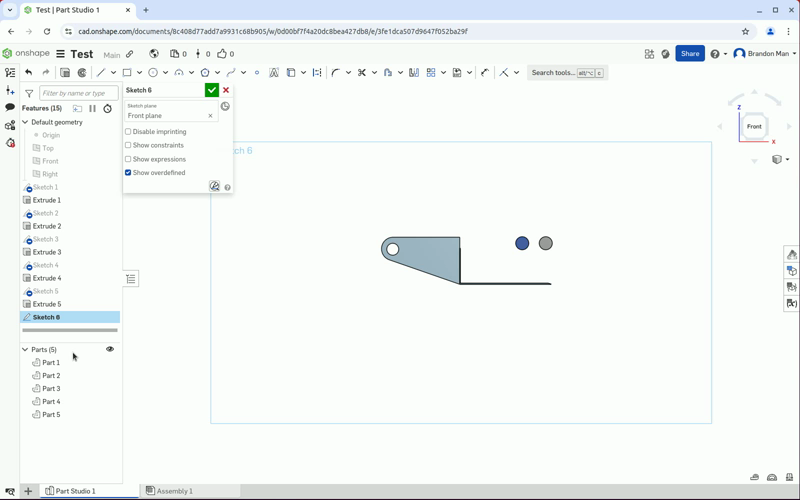
key(y)
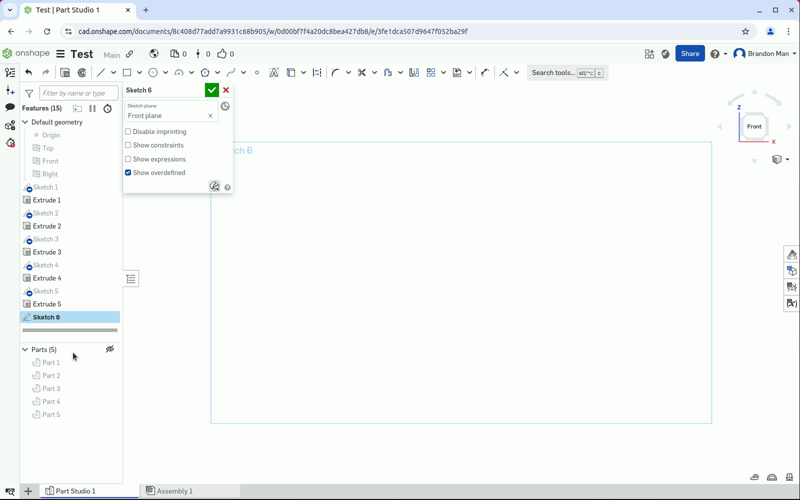
key(c)
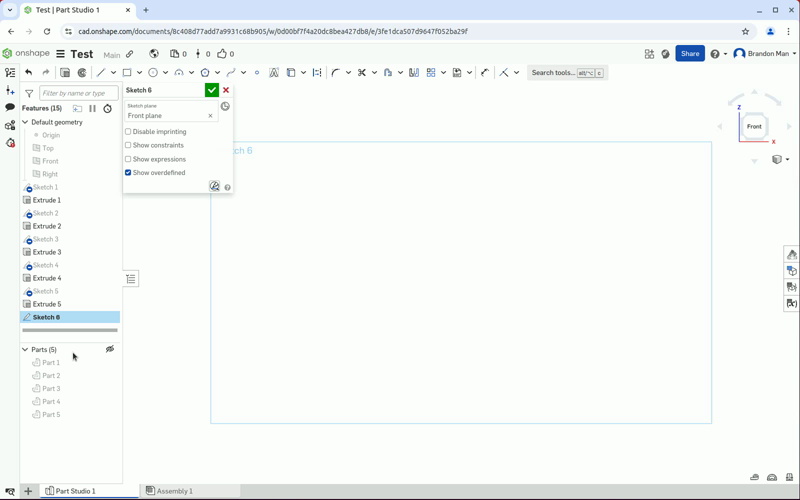
key_down(shift)
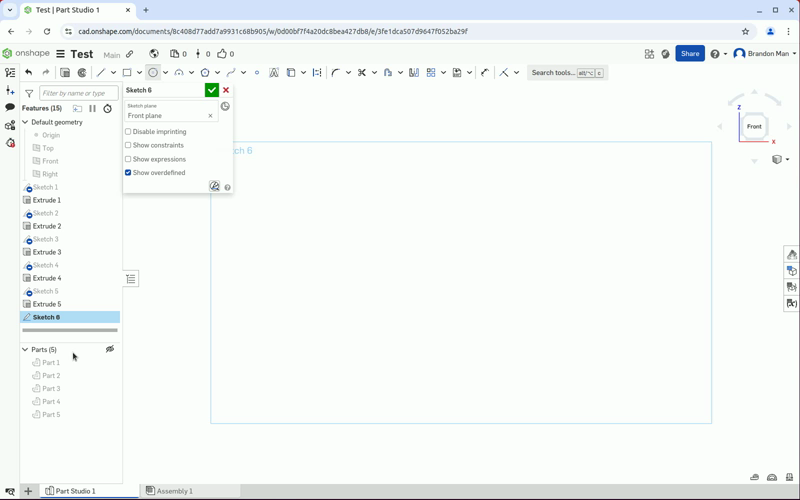
mouse_move(545, 243)
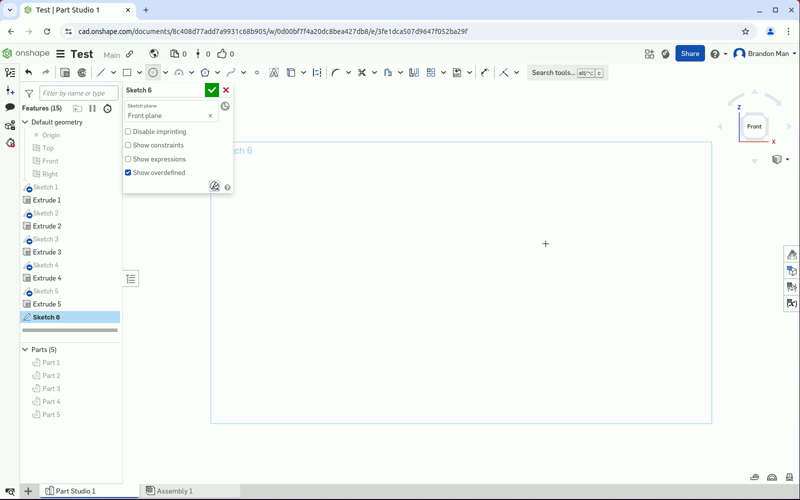
click(545, 243)
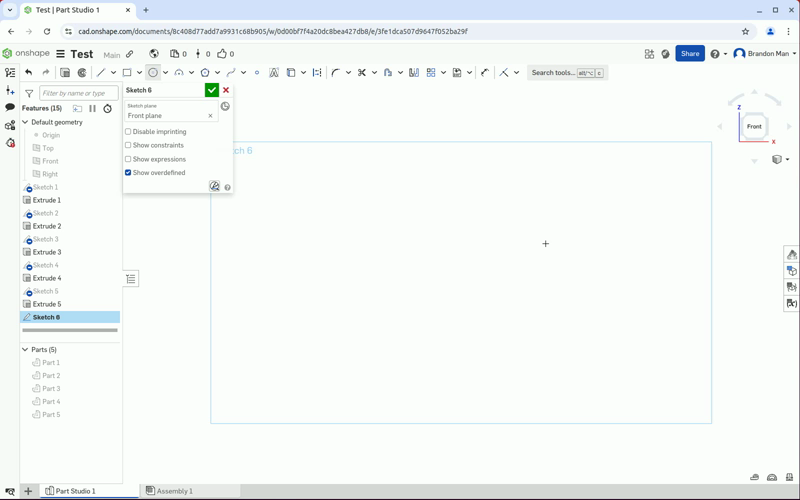
key_up(shift)
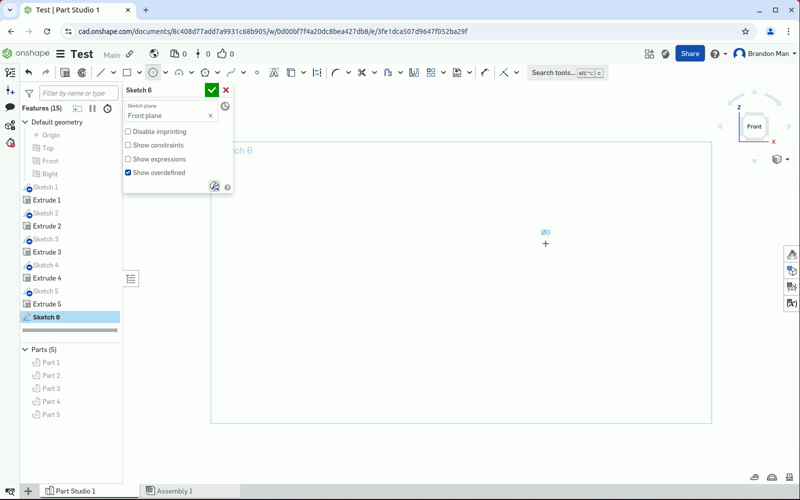
mouse_move(552, 243)
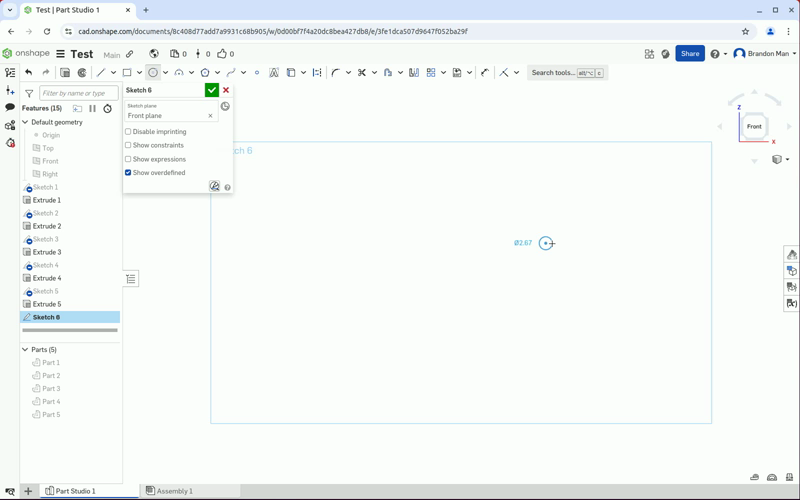
click(552, 243)
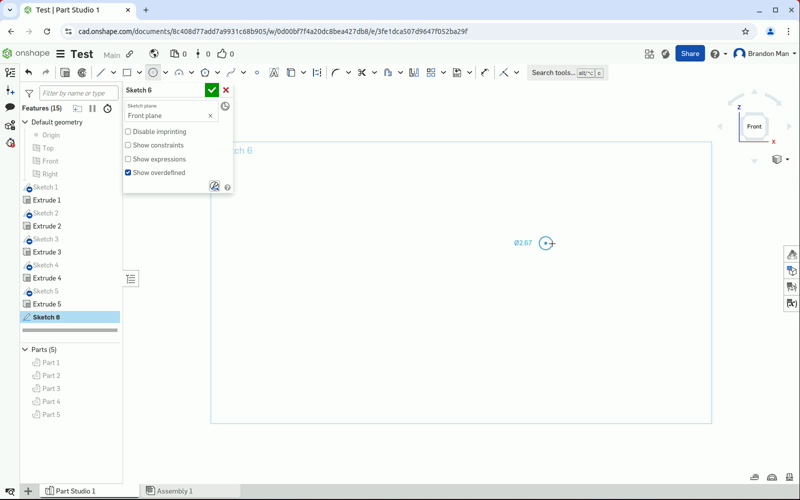
key(esc)
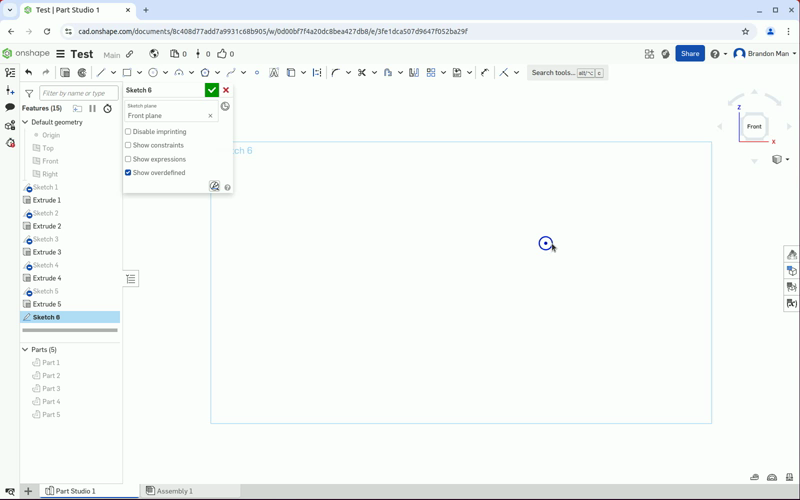
mouse_move(547, 241)
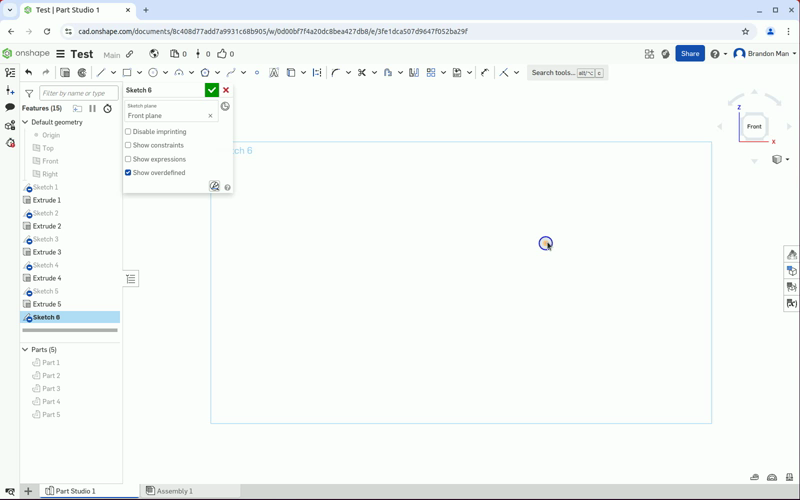
scroll(6)
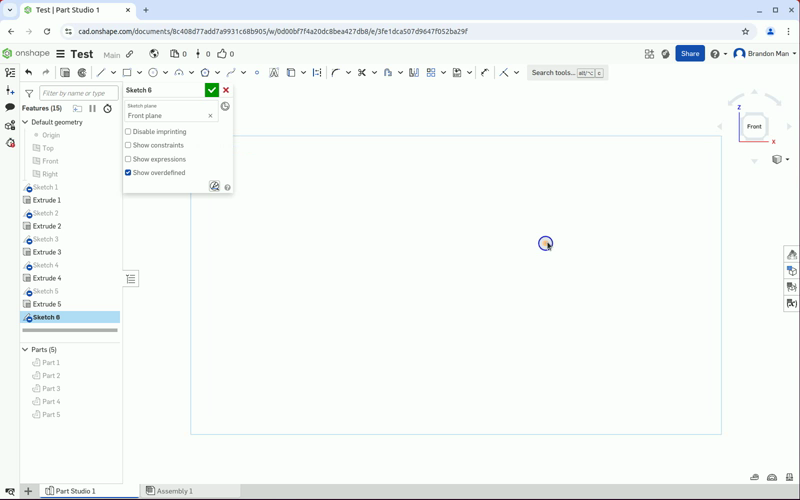
scroll(6)
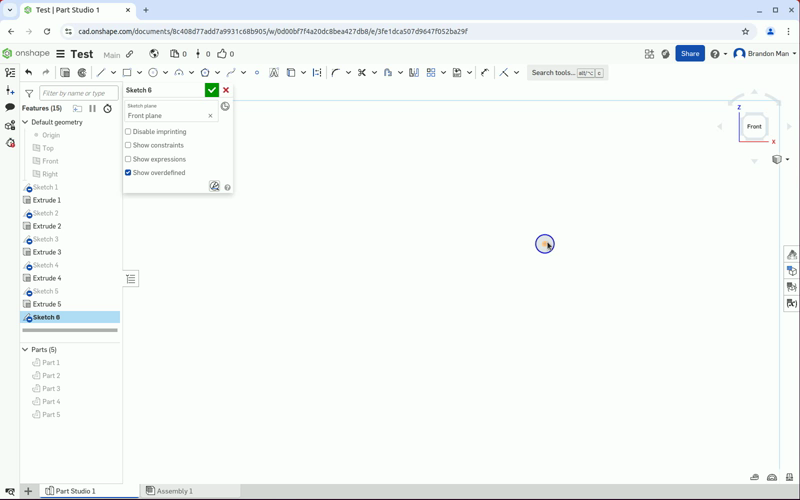
scroll(6)
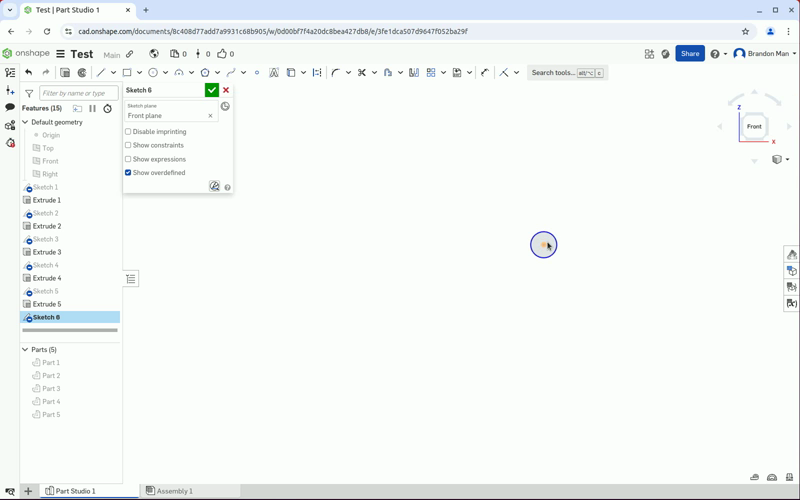
scroll(6)
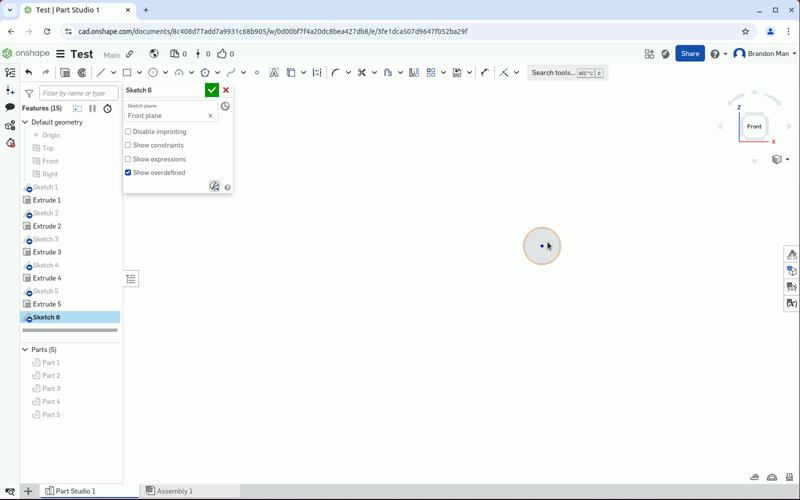
scroll(6)
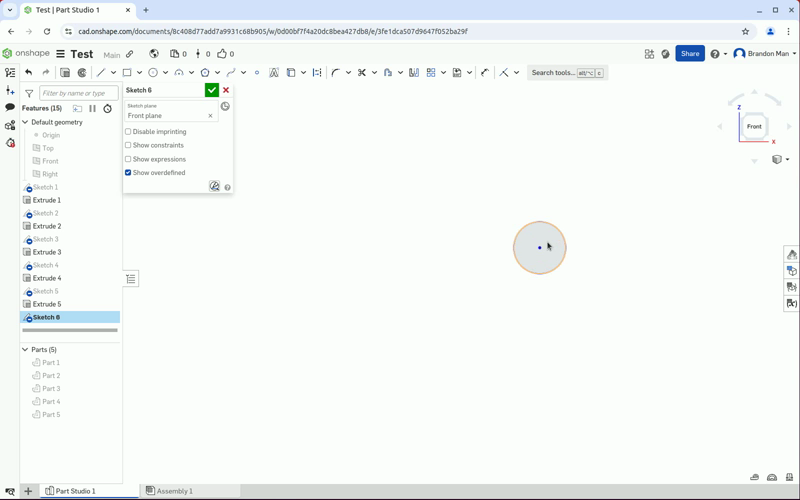
scroll(6)
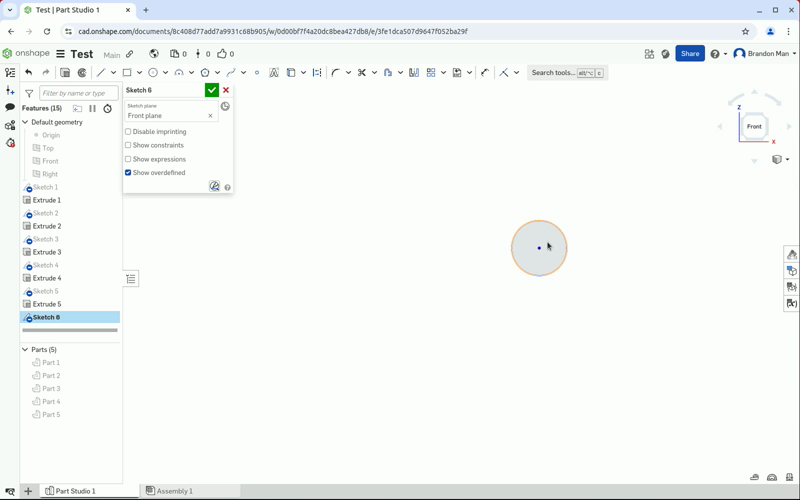
scroll(6)
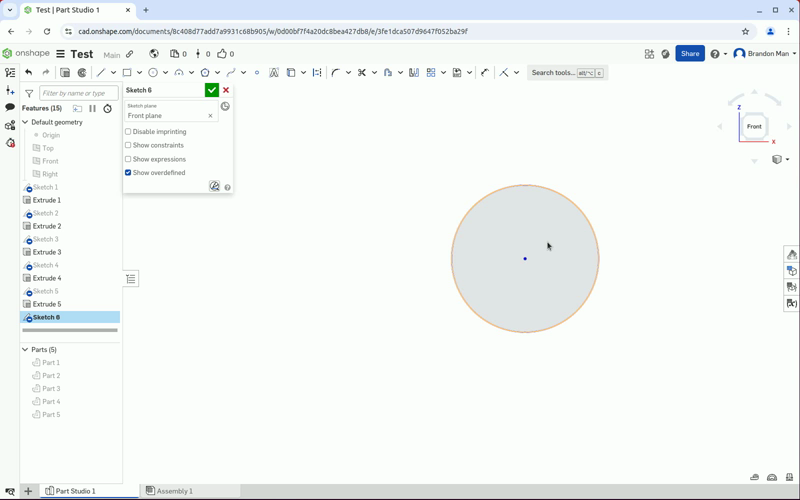
click(547, 241)
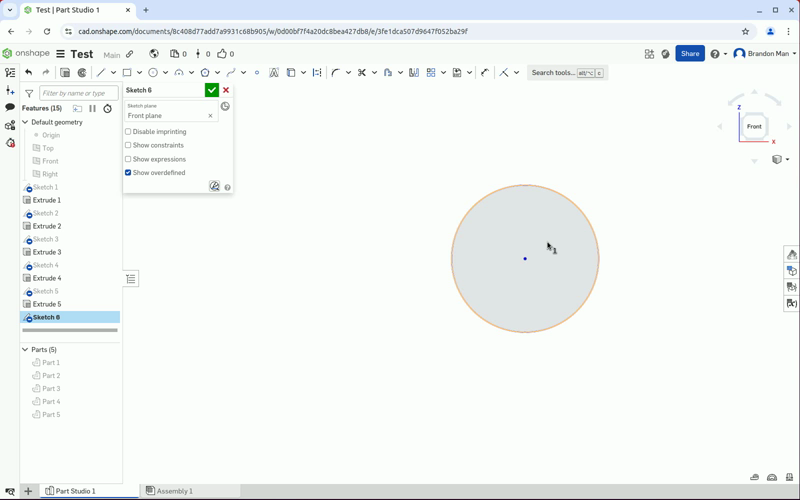
scroll(-6)
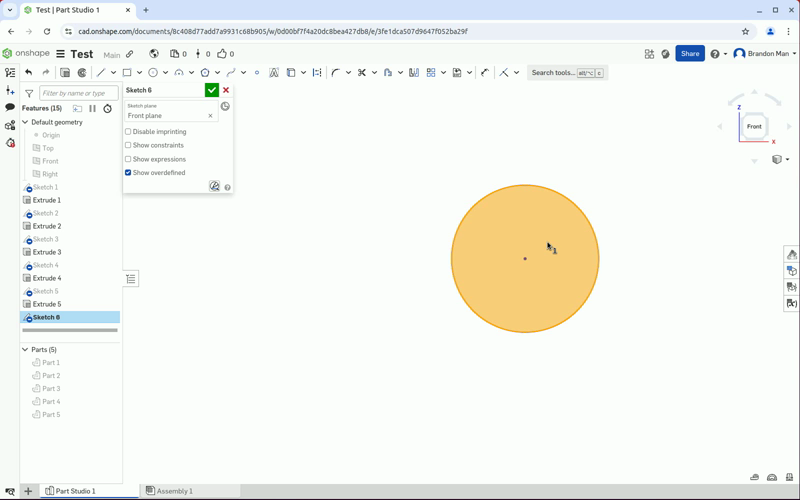
scroll(-6)
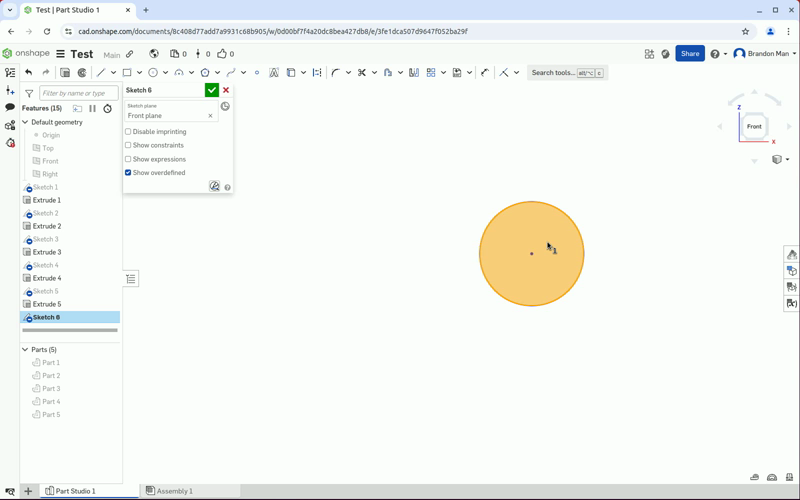
scroll(-6)
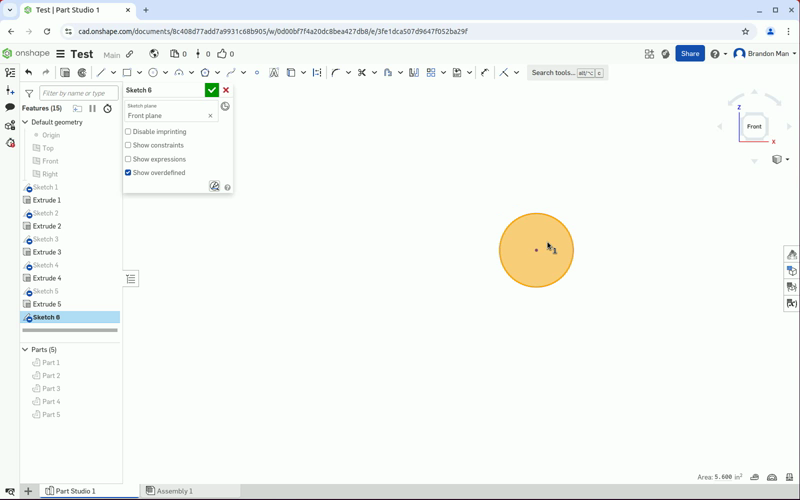
scroll(-6)
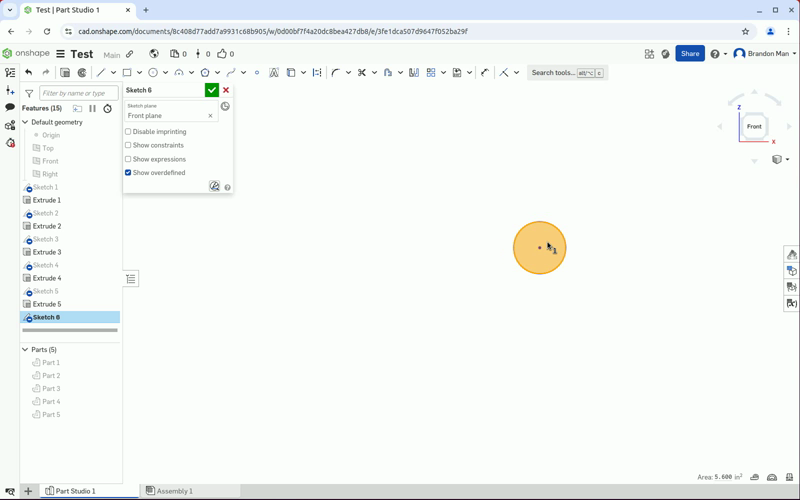
scroll(-6)
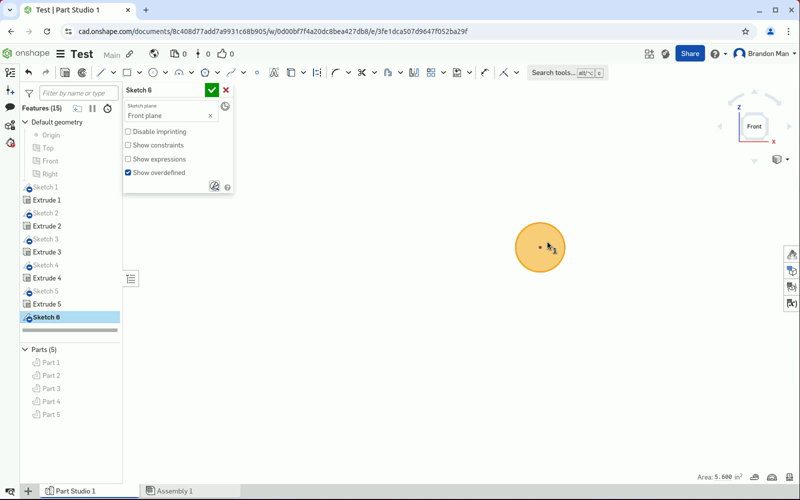
scroll(-6)
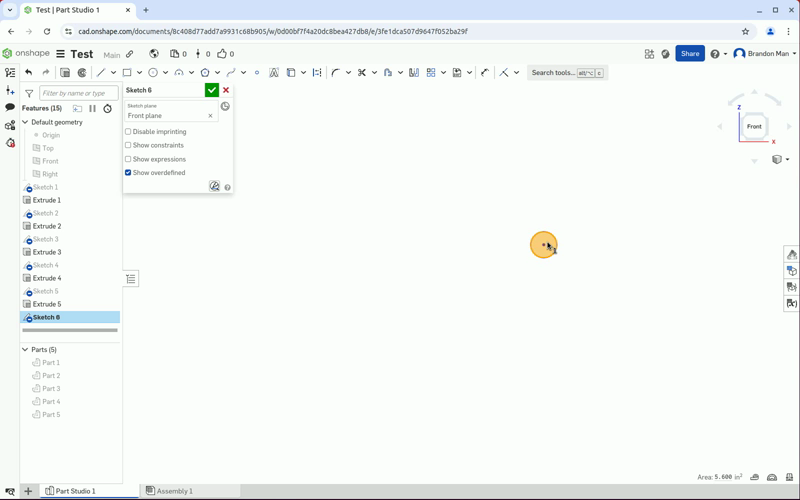
scroll(-6)
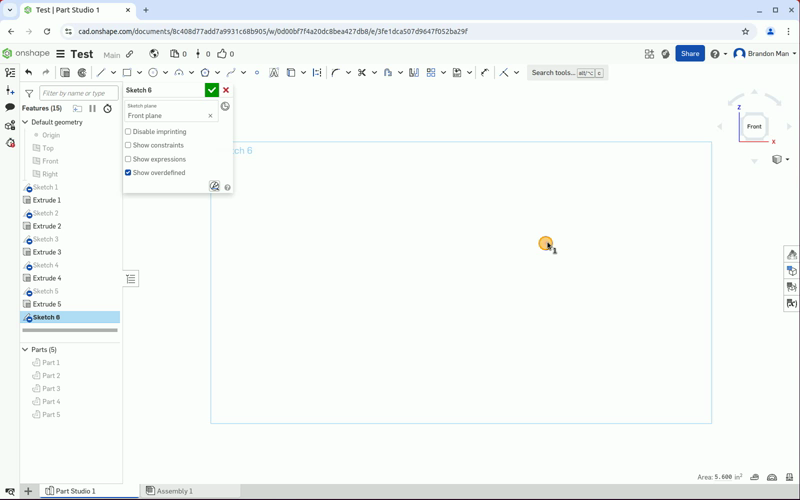
mouse_move(73, 352)
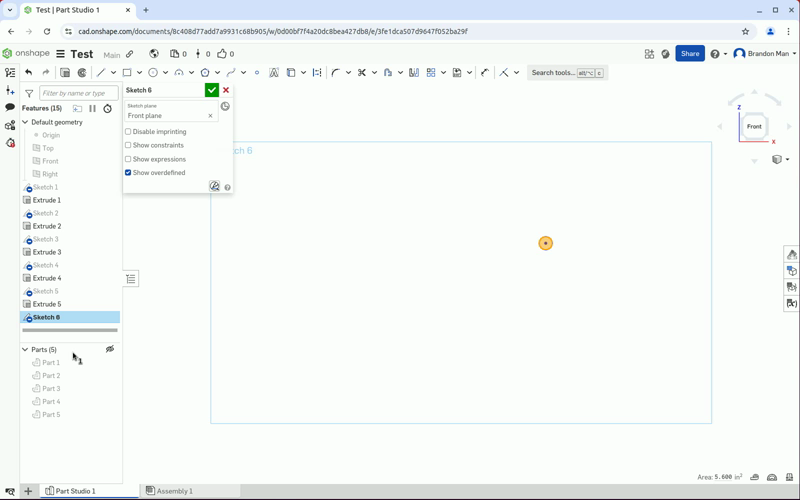
key(shift+y)
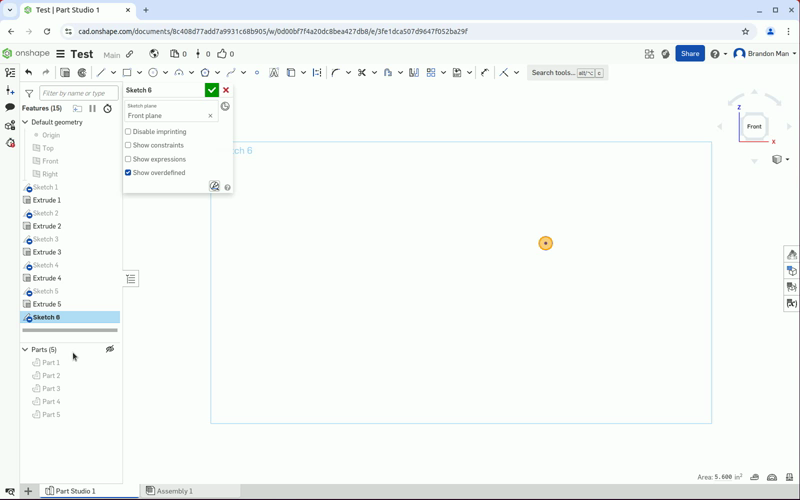
key(shift+e)
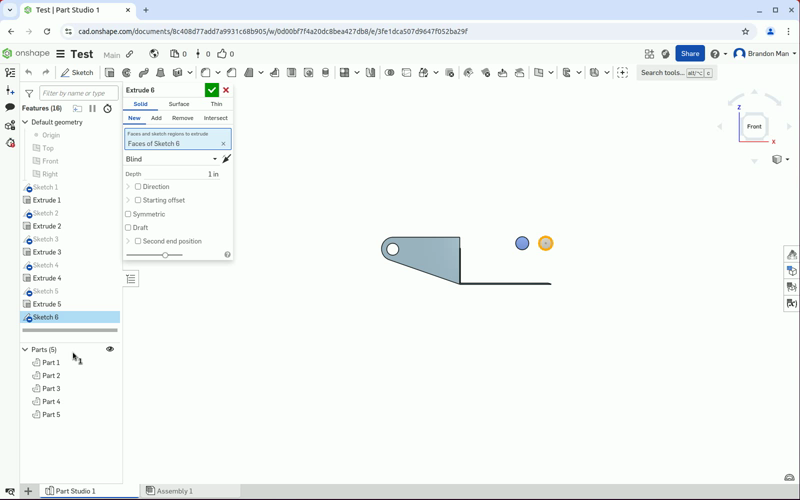
mouse_move(143, 106)
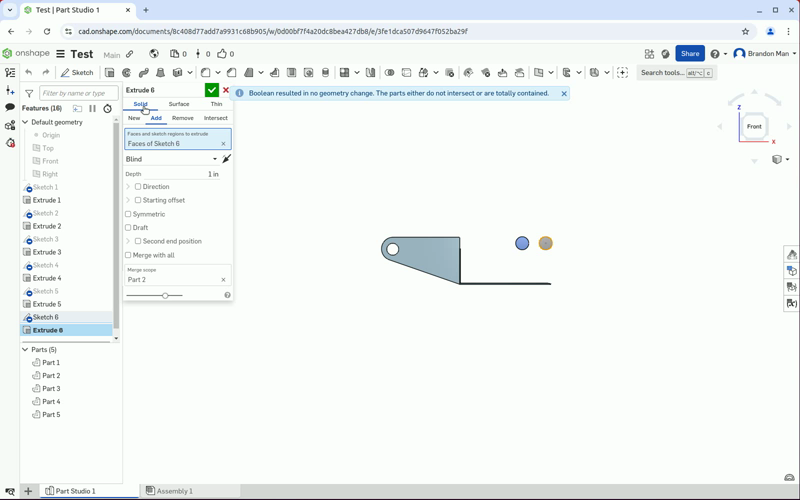
click(143, 106)
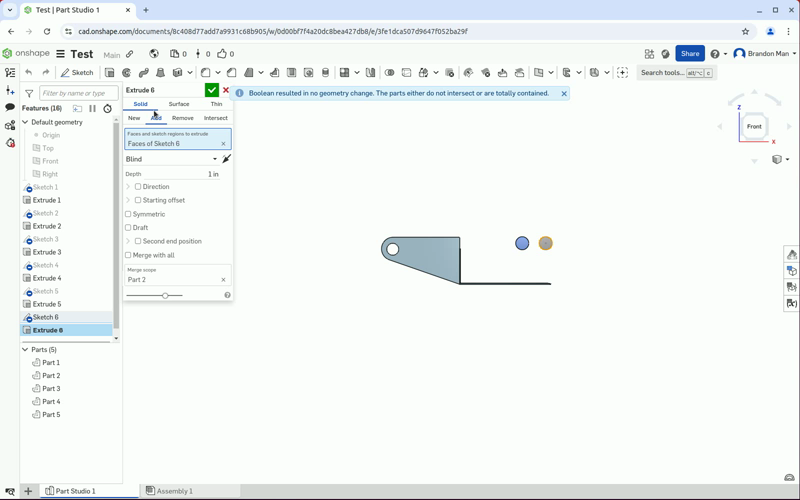
mouse_move(186, 120)
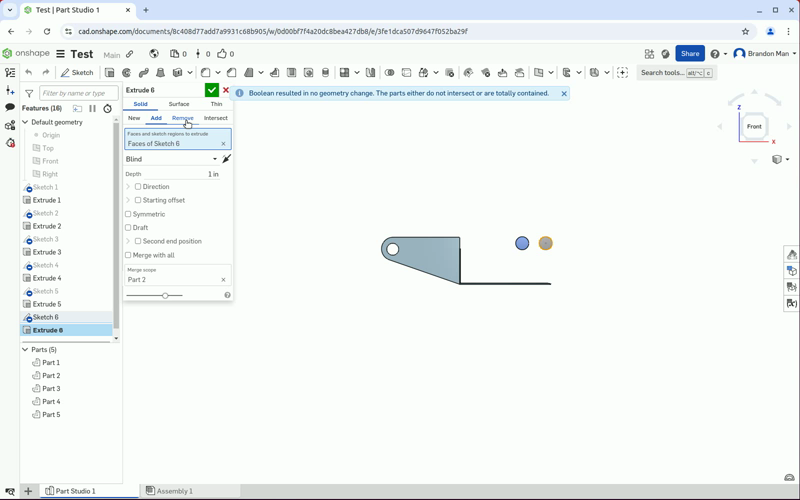
click(186, 120)
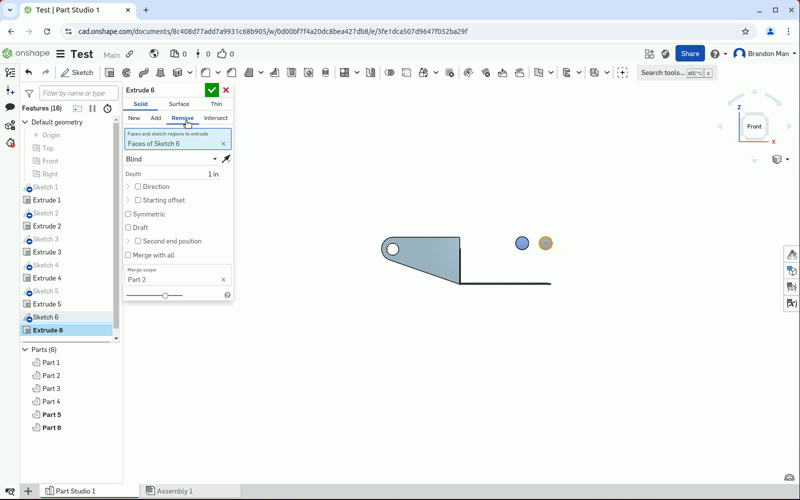
key(tab, 4)
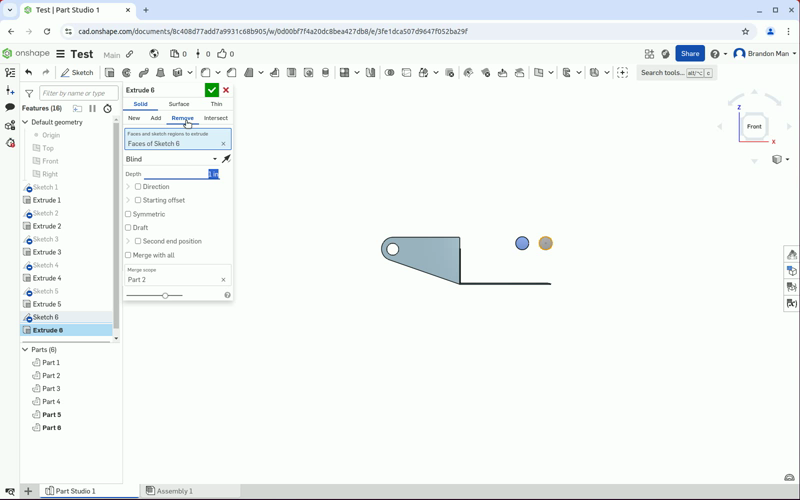
text(4.574)
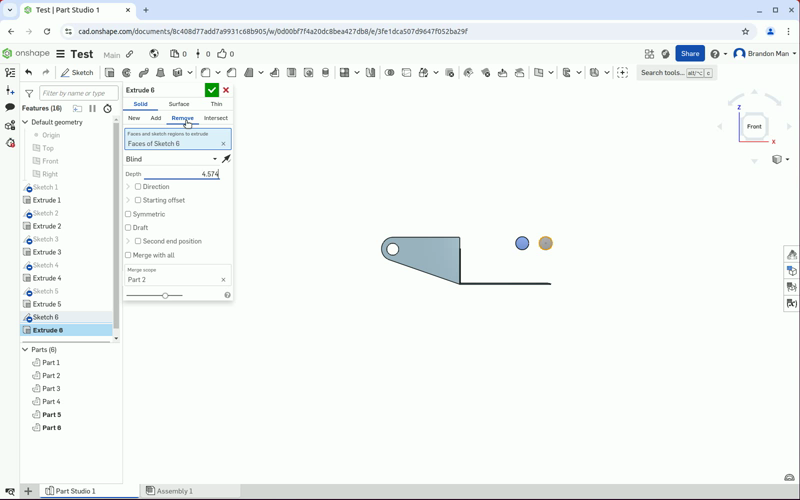
key(tab, 6)
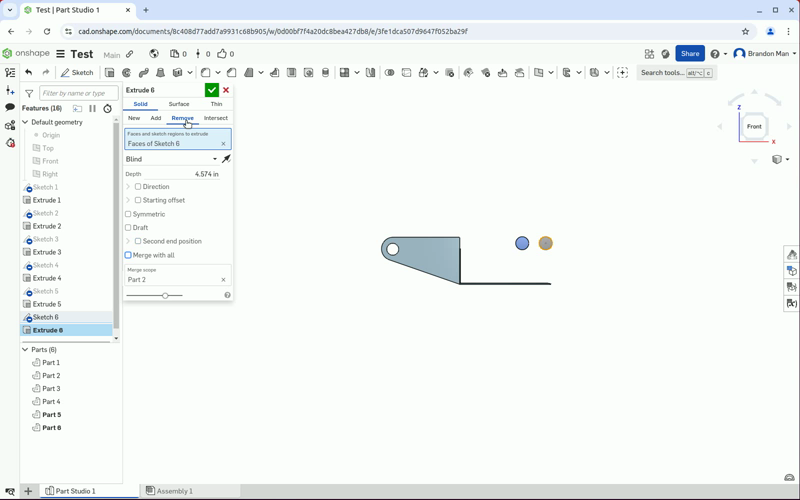
key(space)
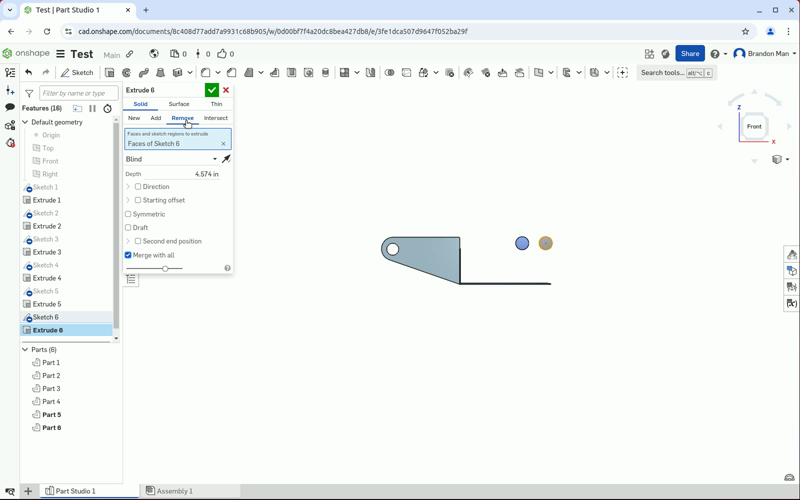
key(enter)
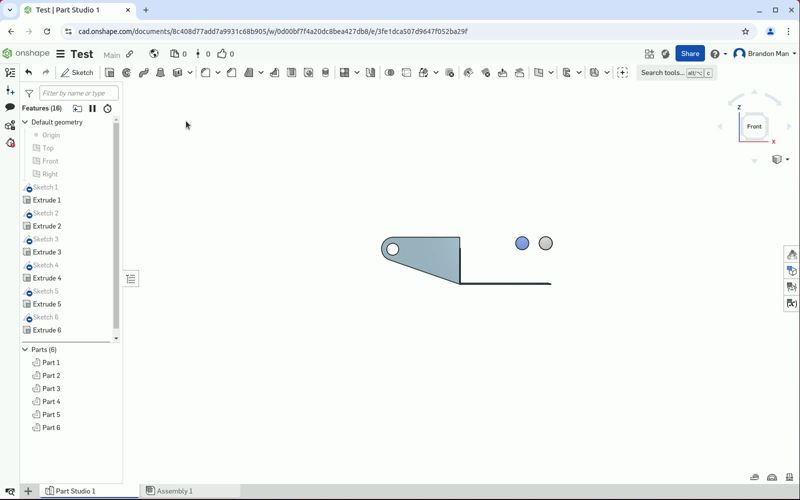
key(shift+h)
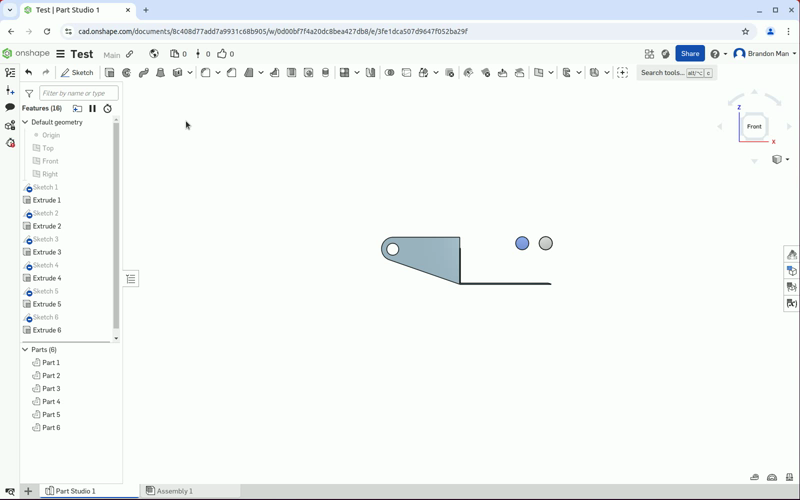
key(shift+h)
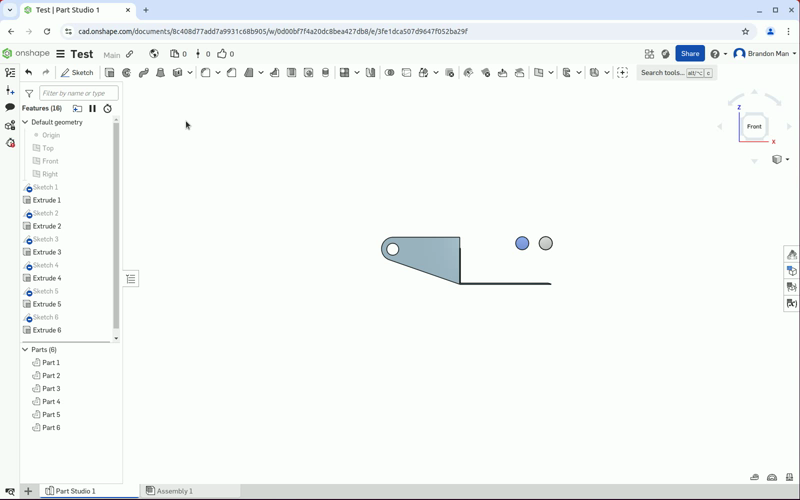
mouse_move(69, 189)
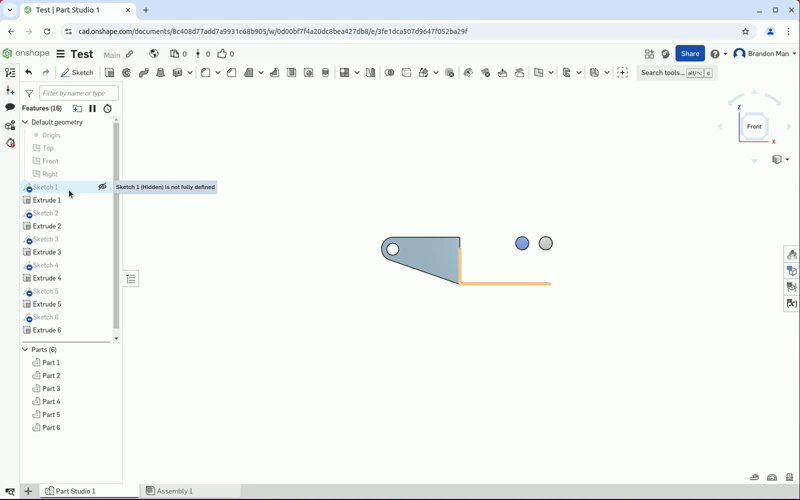
click(69, 189)
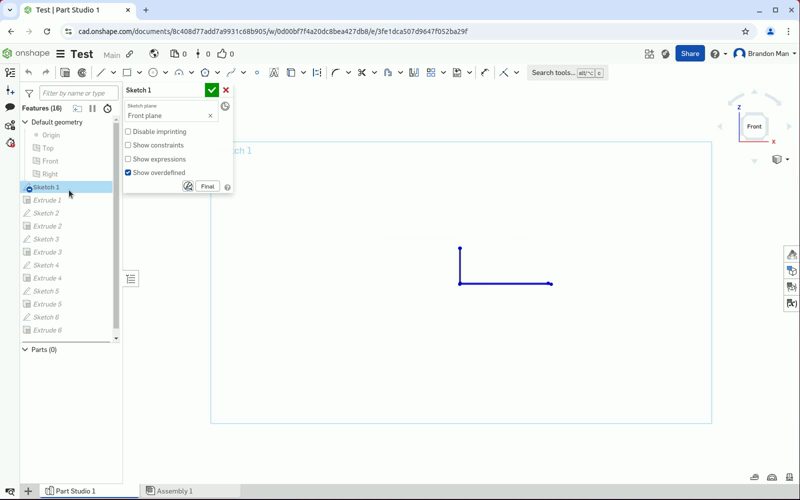
mouse_move(229, 92)
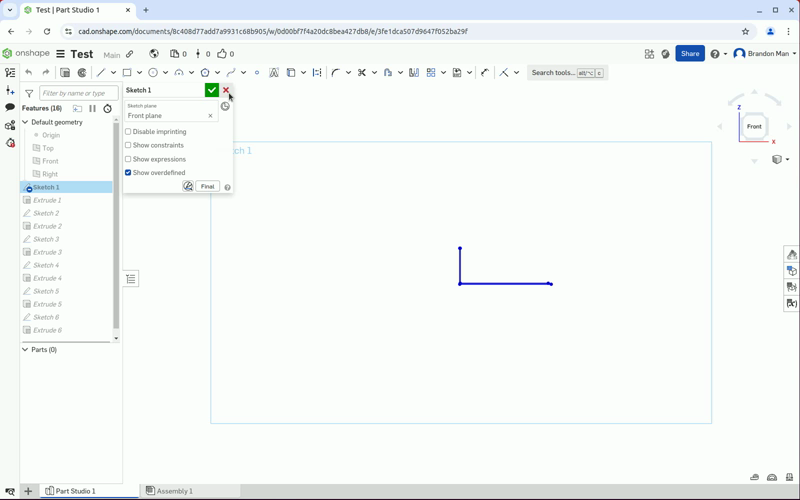
click(229, 92)
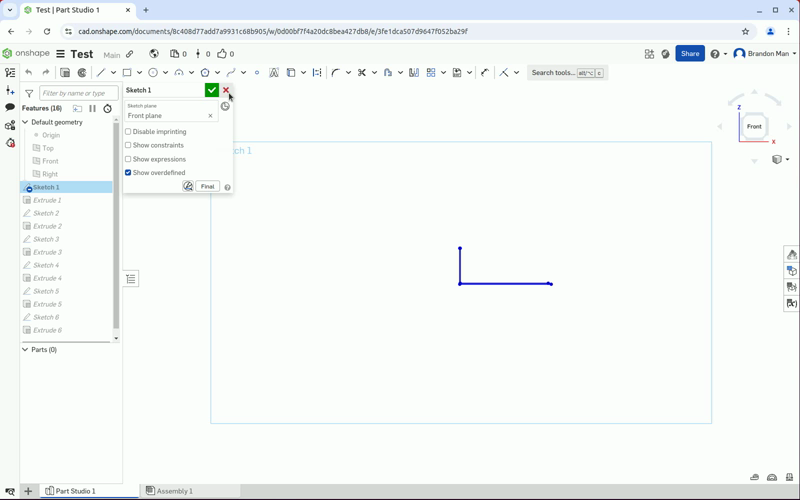
key(shift+s)
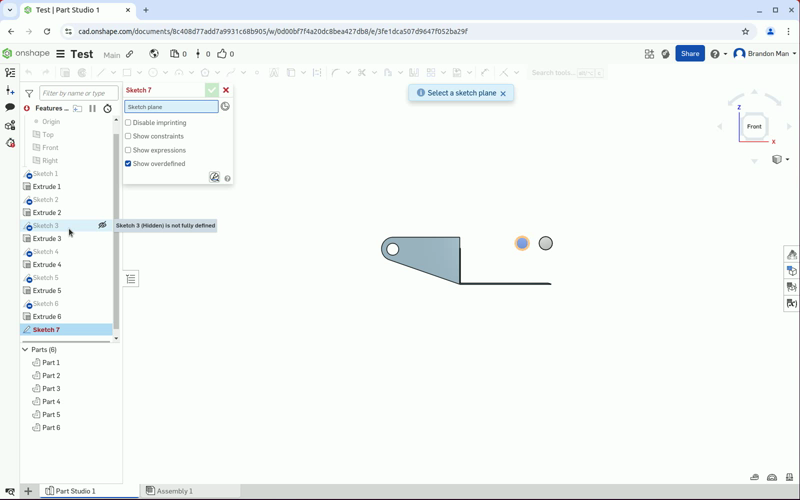
scroll(3)
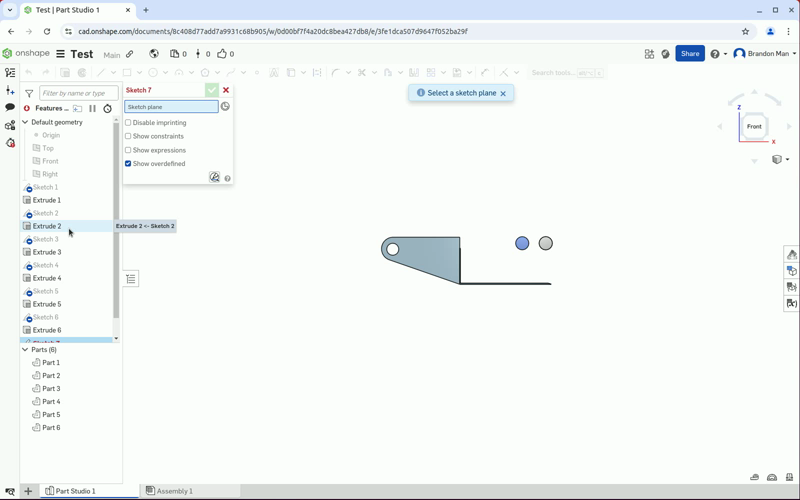
mouse_move(69, 163)
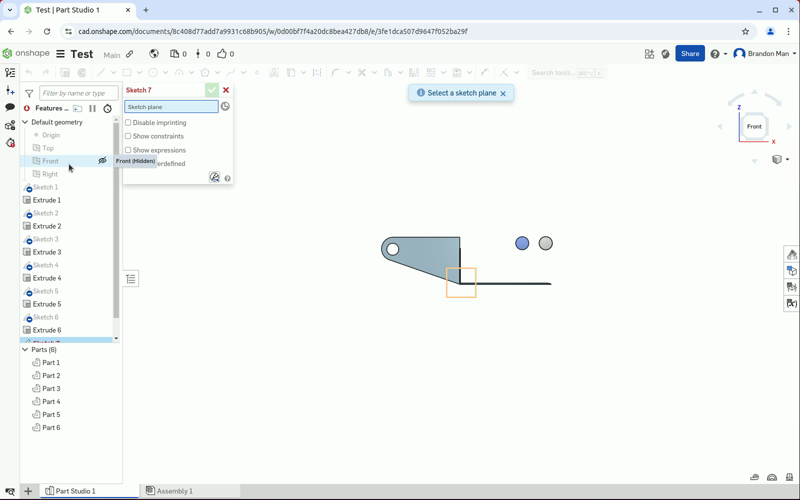
click(69, 163)
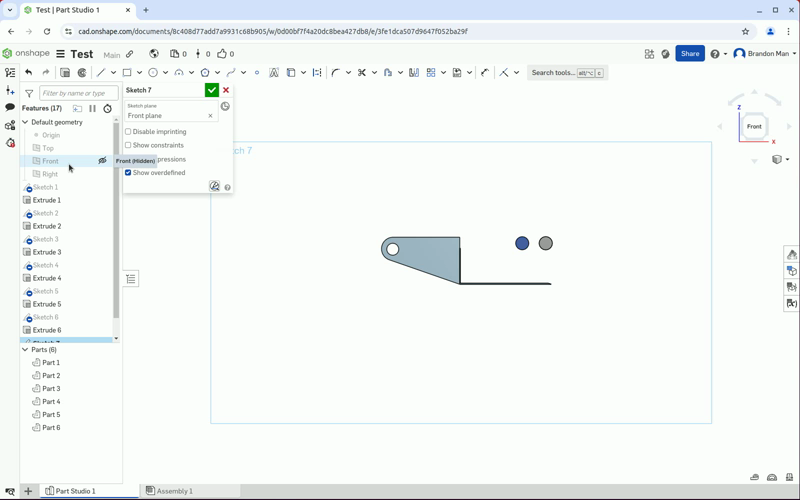
mouse_move(73, 352)
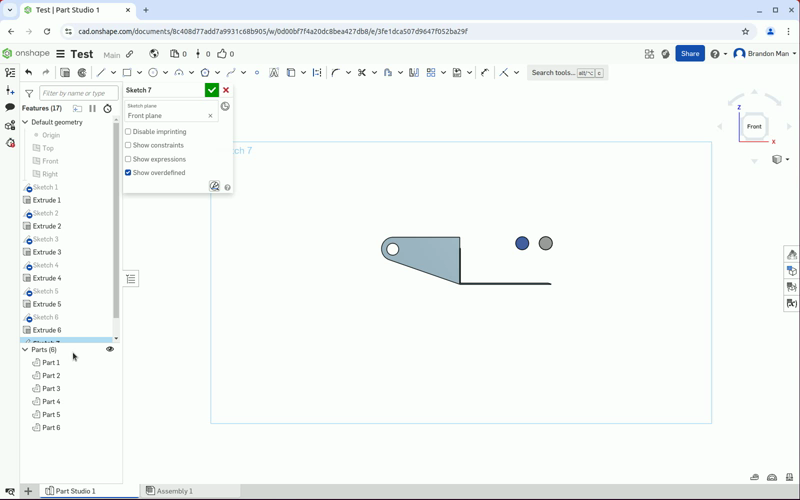
key(y)
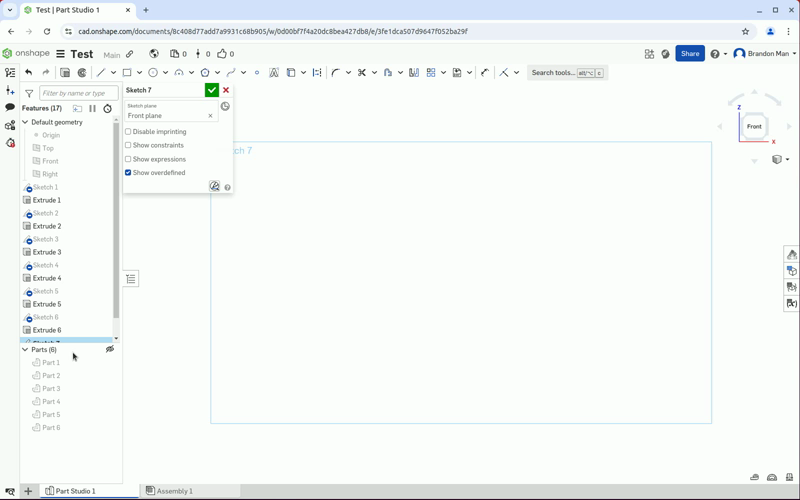
key(c)
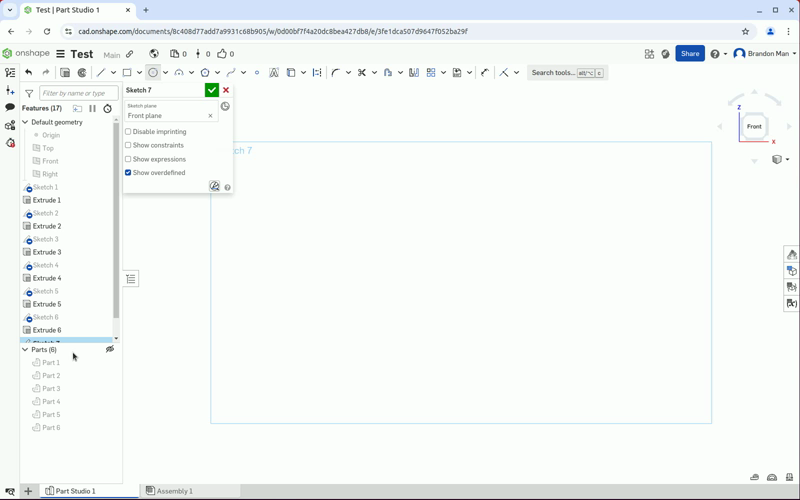
key_down(shift)
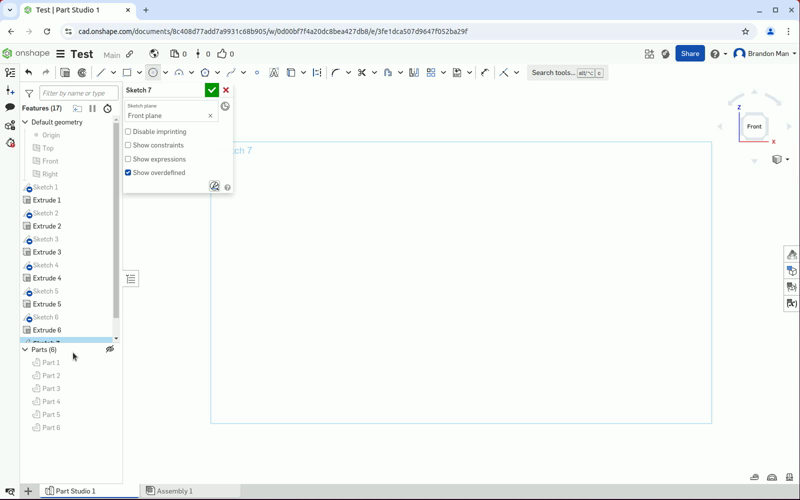
mouse_move(522, 243)
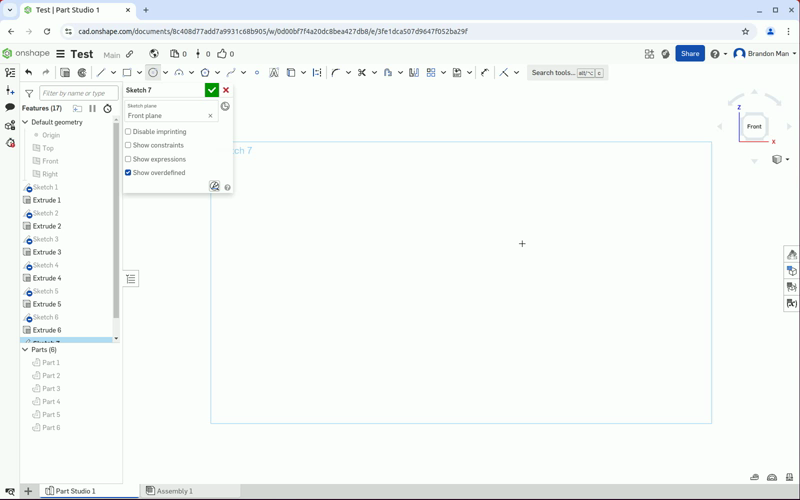
click(522, 243)
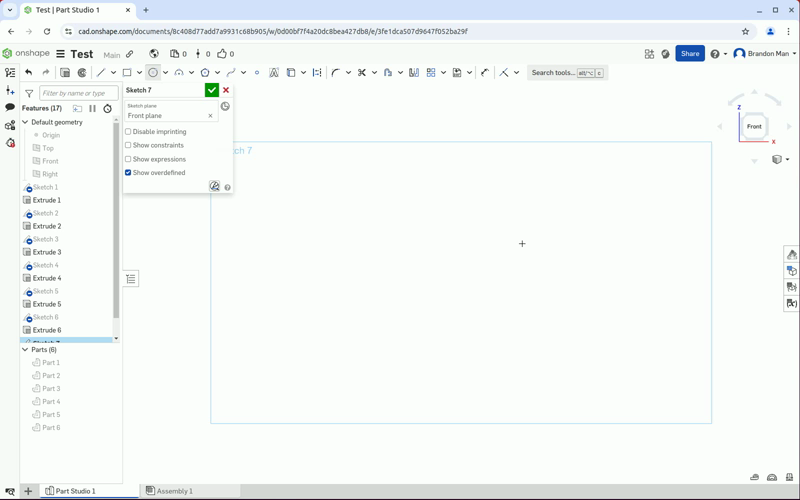
key_up(shift)
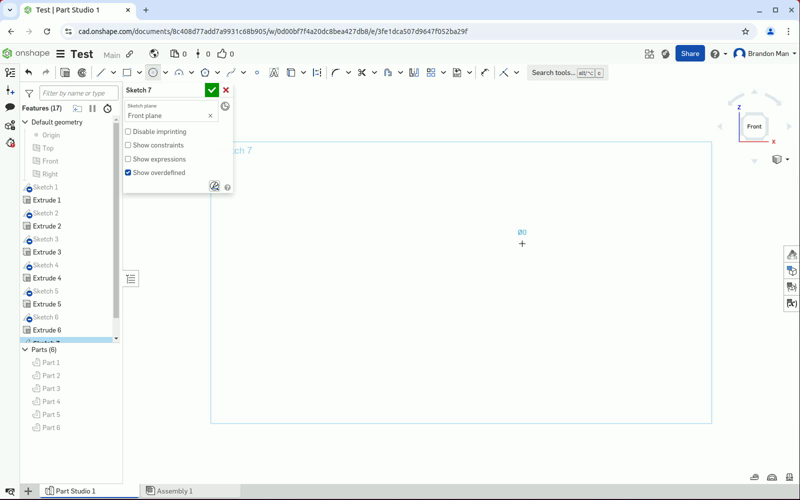
mouse_move(528, 243)
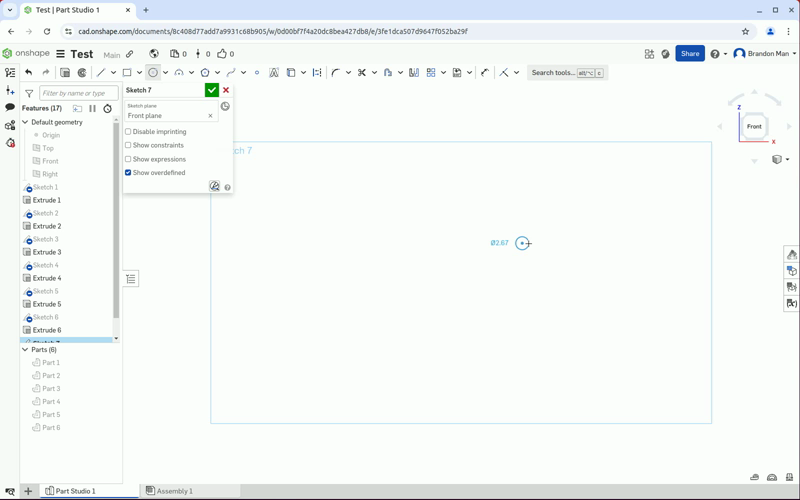
click(528, 243)
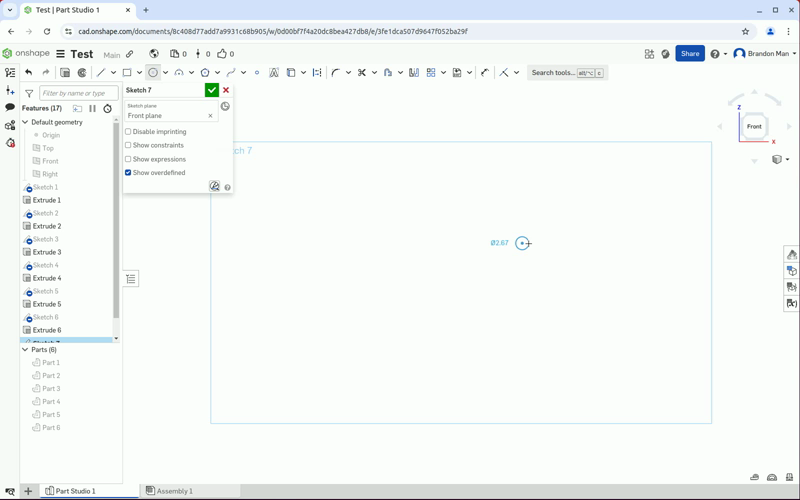
key(esc)
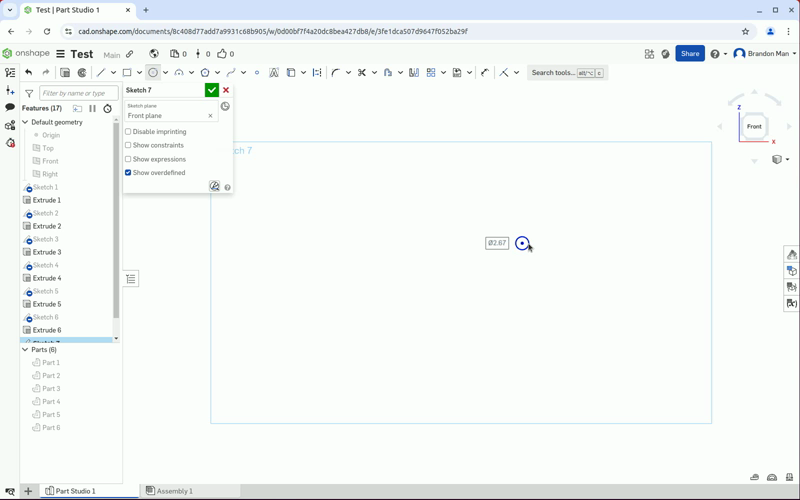
mouse_move(524, 244)
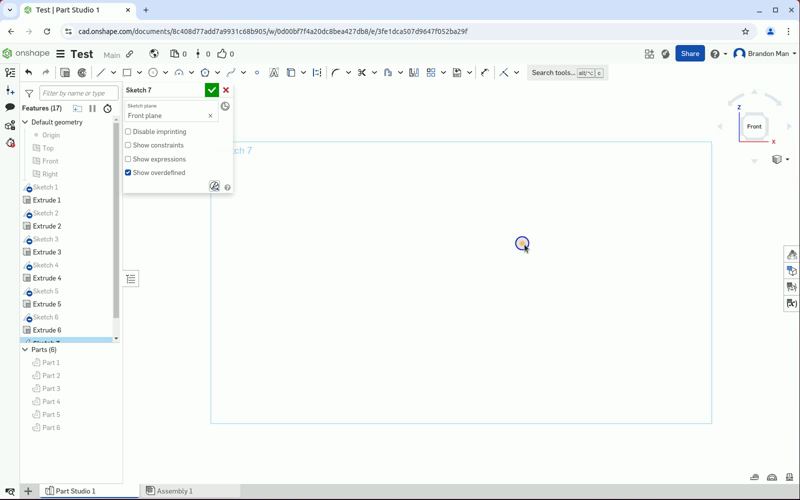
scroll(6)
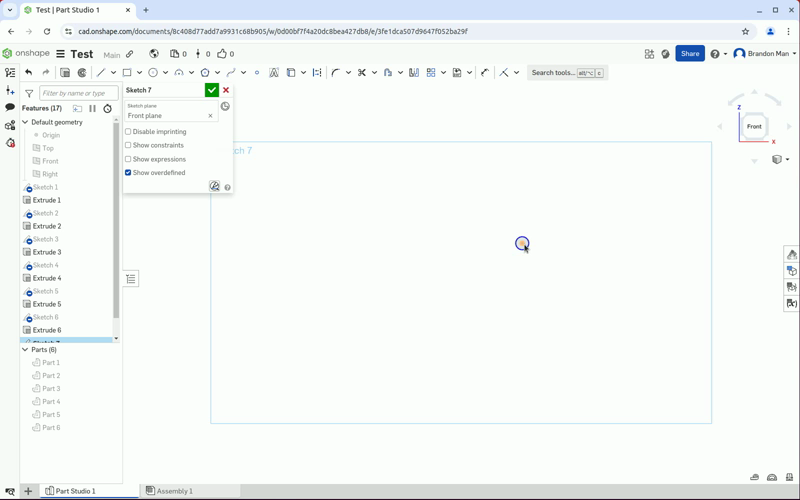
scroll(6)
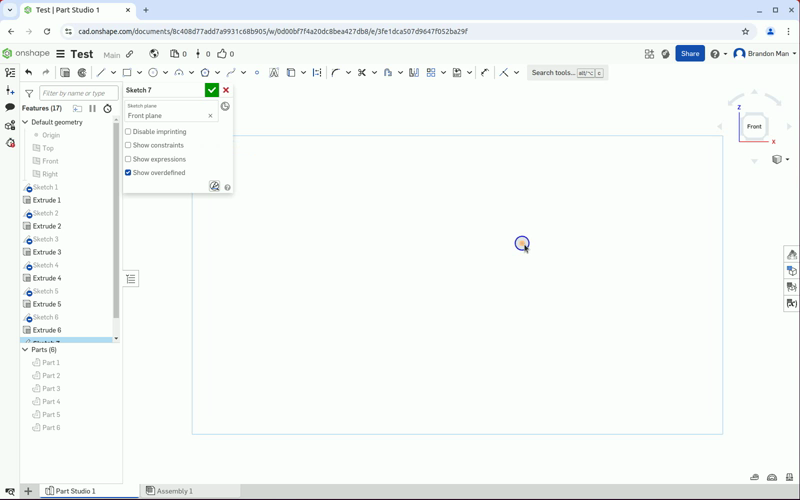
scroll(6)
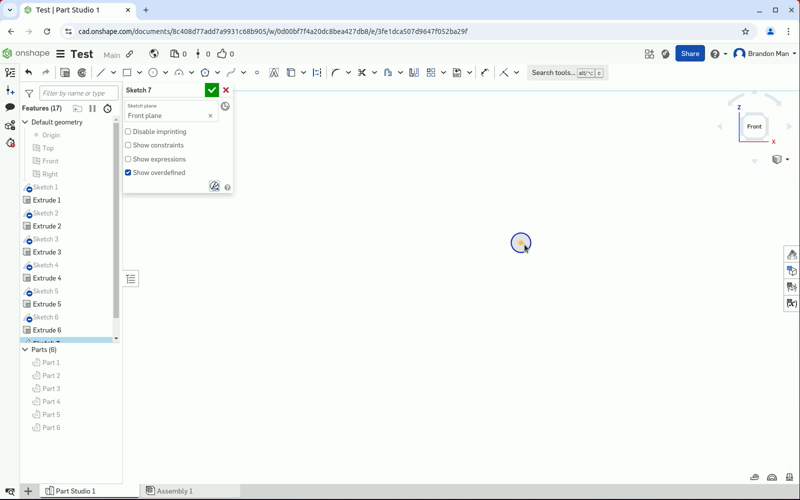
scroll(6)
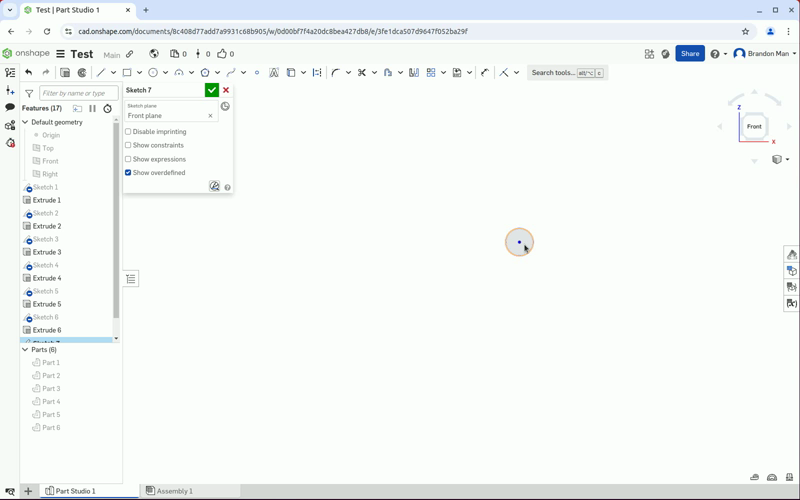
scroll(6)
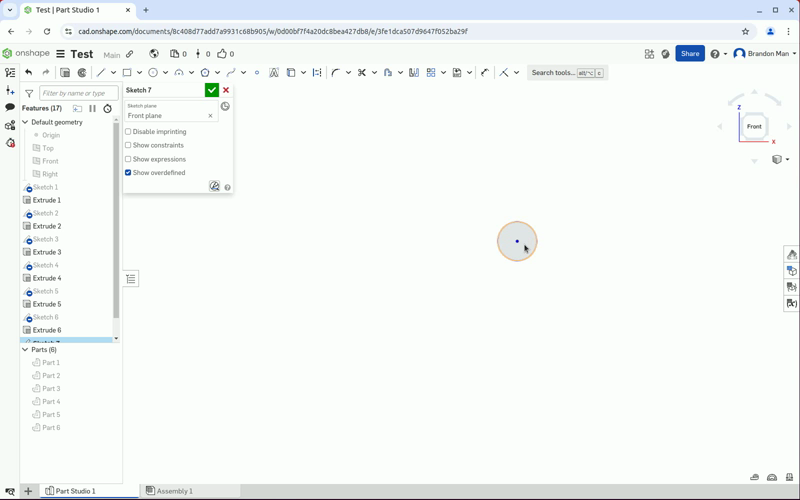
scroll(6)
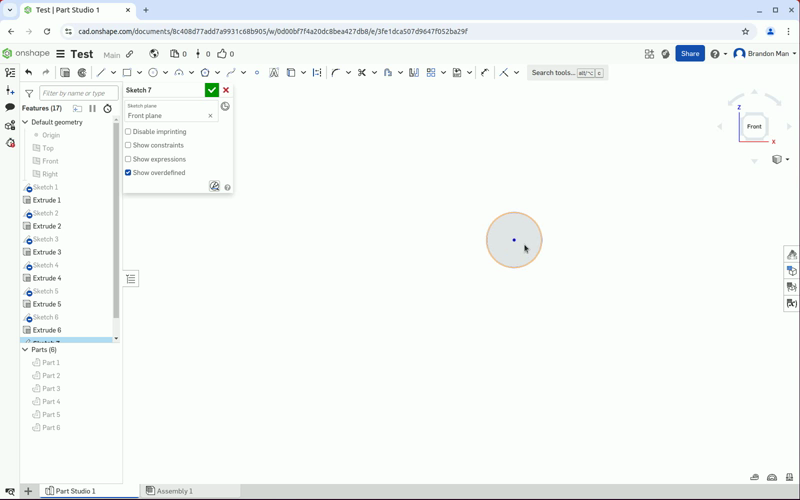
scroll(6)
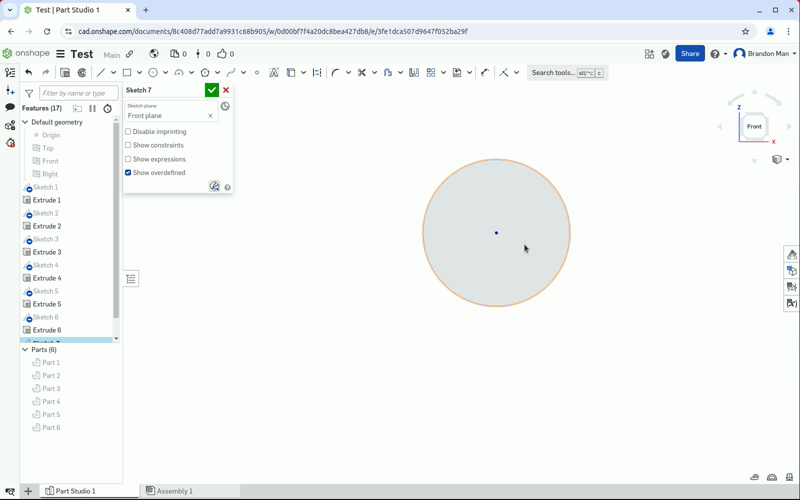
click(524, 244)
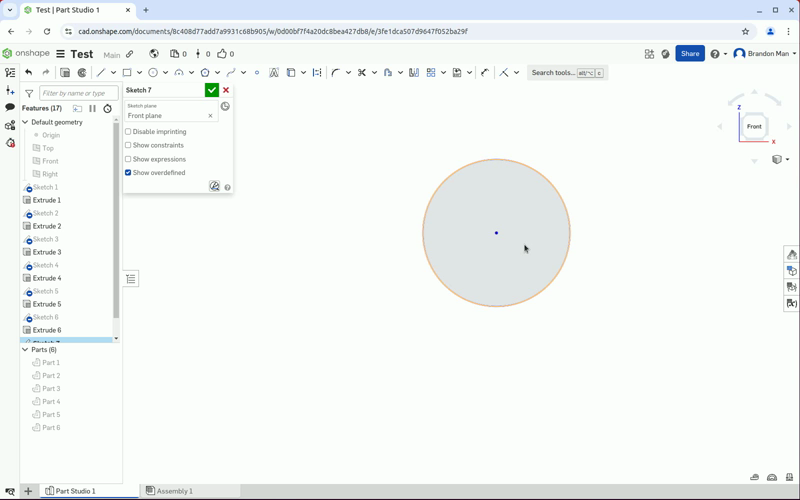
scroll(-6)
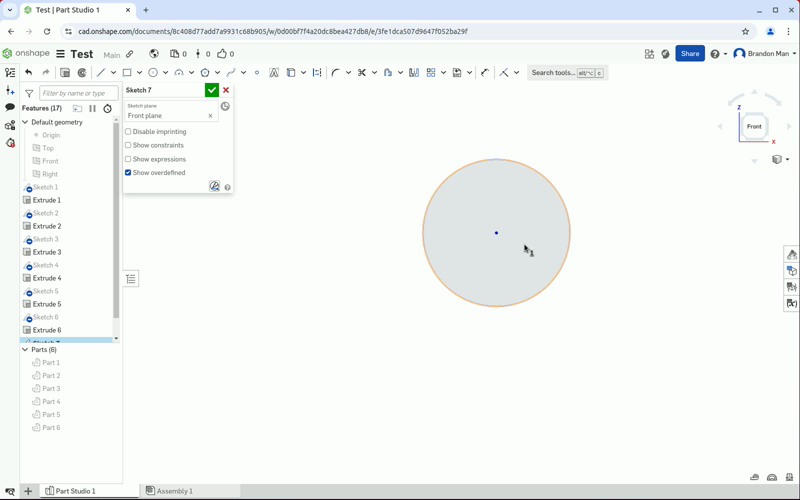
scroll(-6)
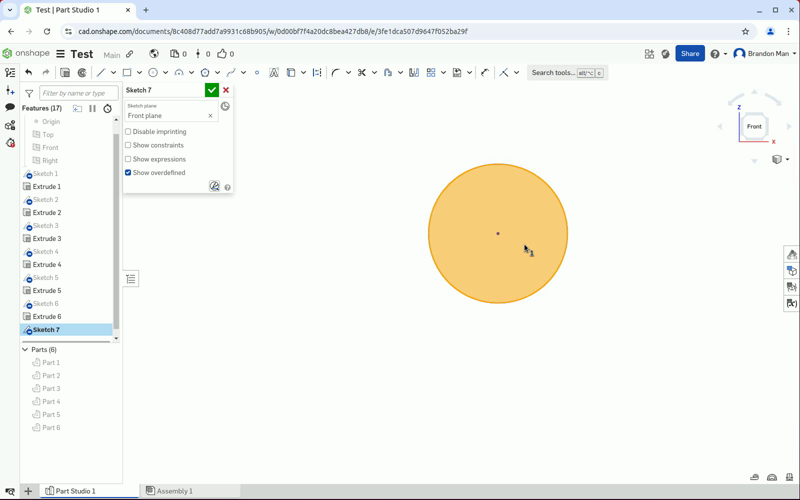
scroll(-6)
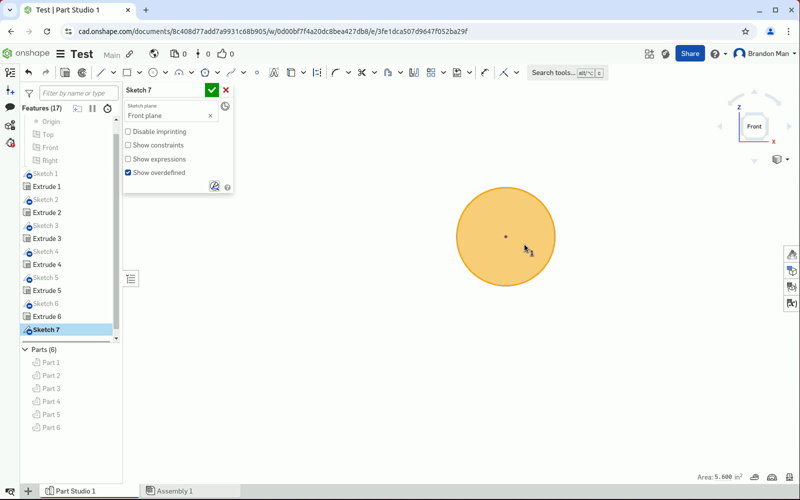
scroll(-6)
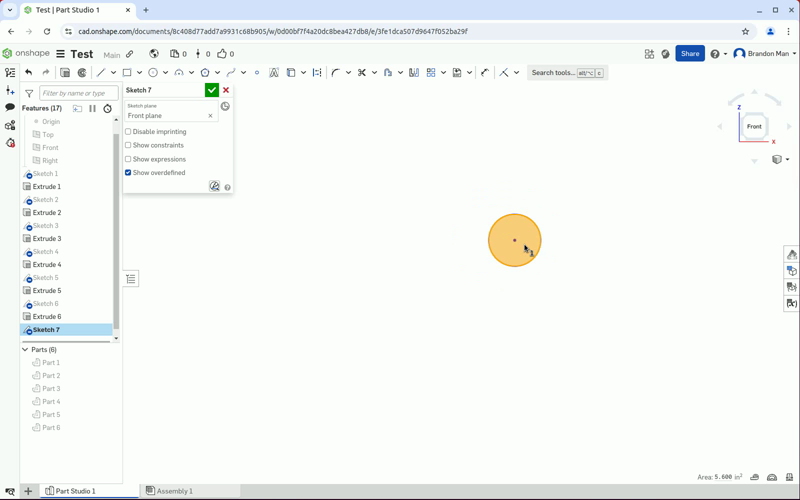
scroll(-6)
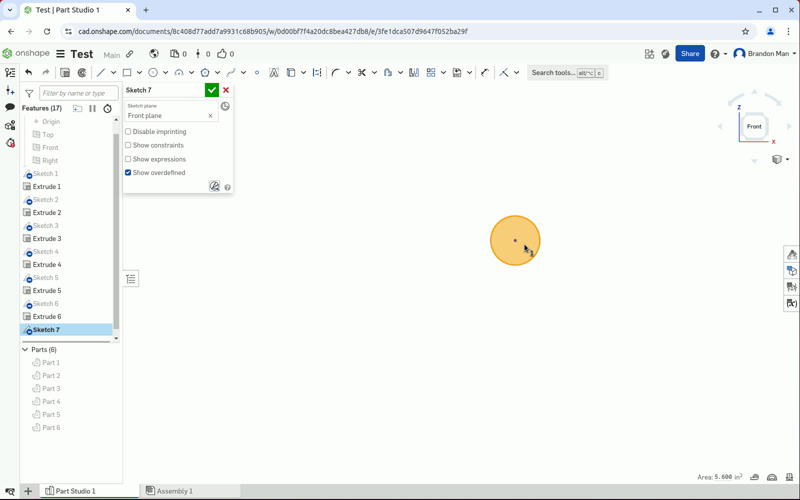
scroll(-6)
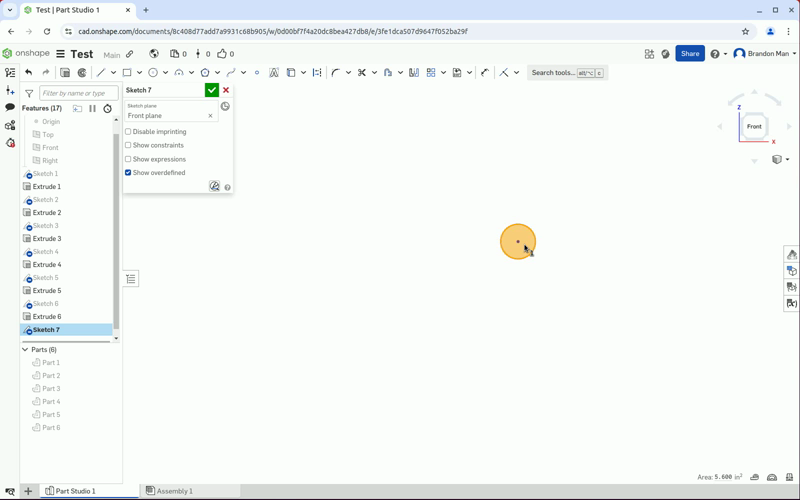
scroll(-6)
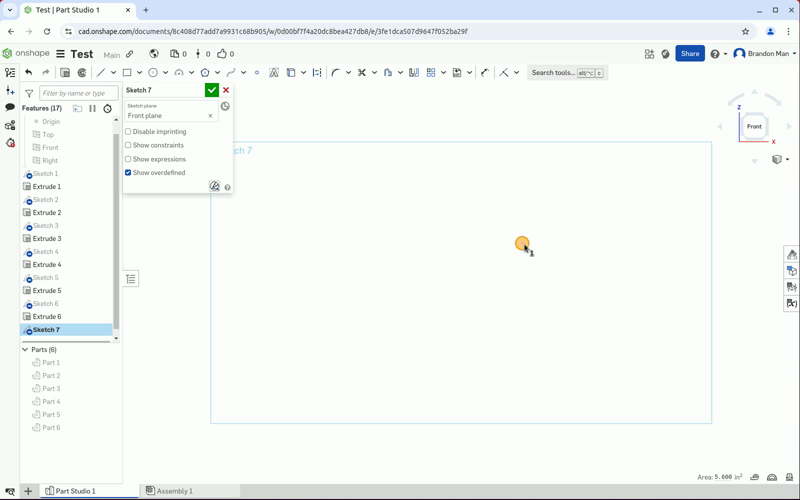
mouse_move(73, 352)
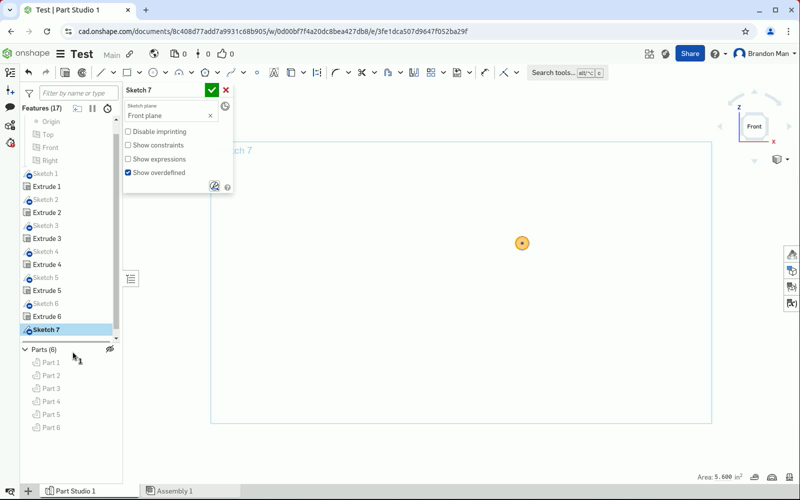
key(shift+y)
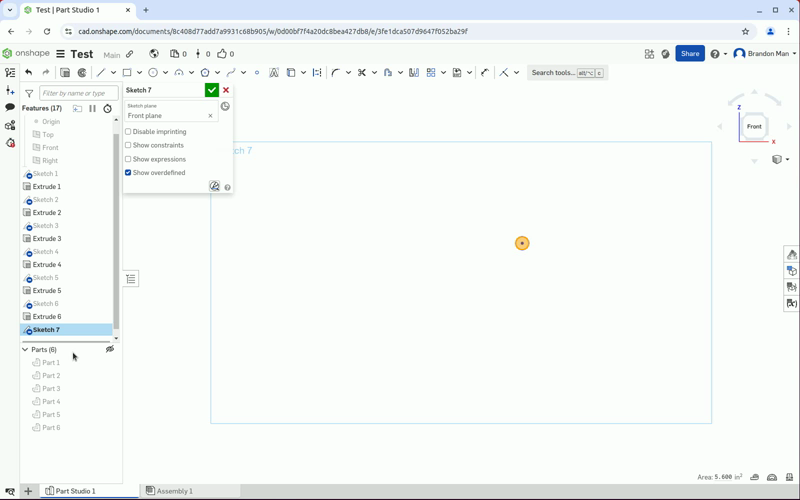
key(shift+e)
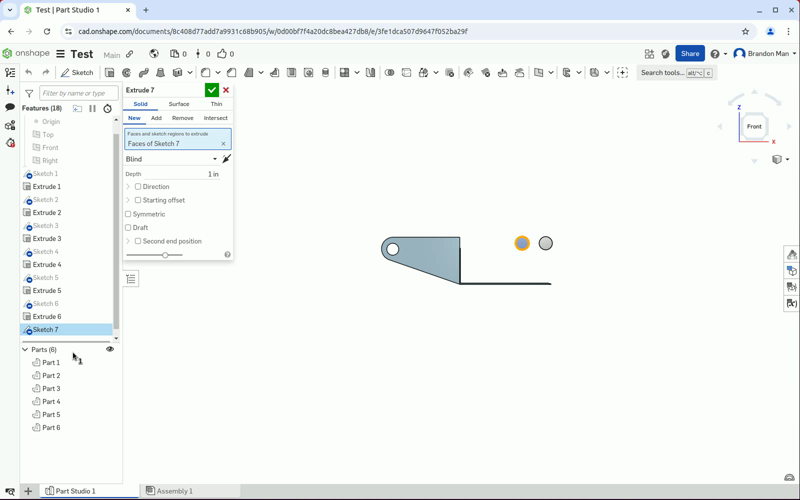
mouse_move(143, 106)
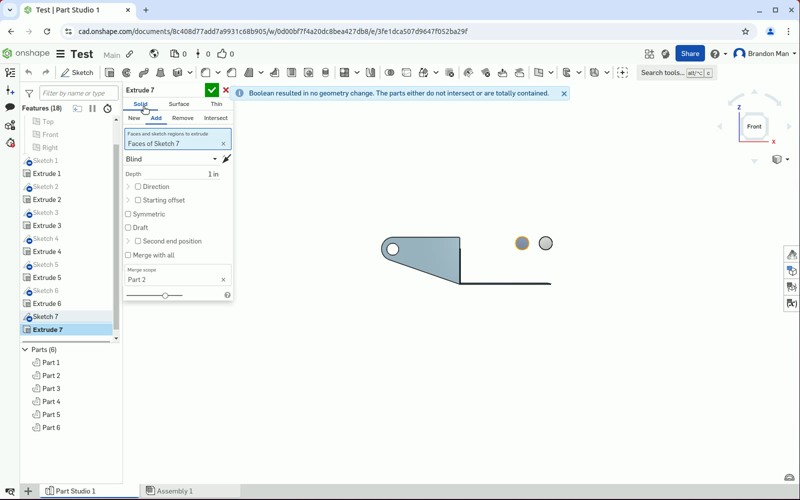
click(143, 106)
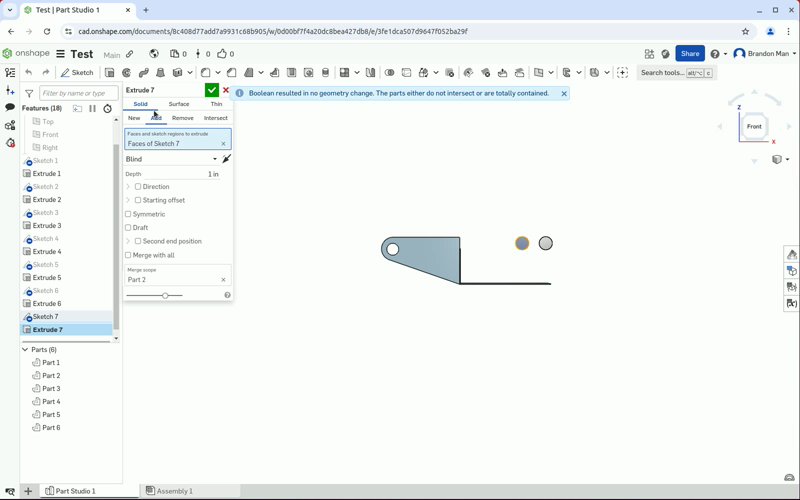
mouse_move(186, 120)
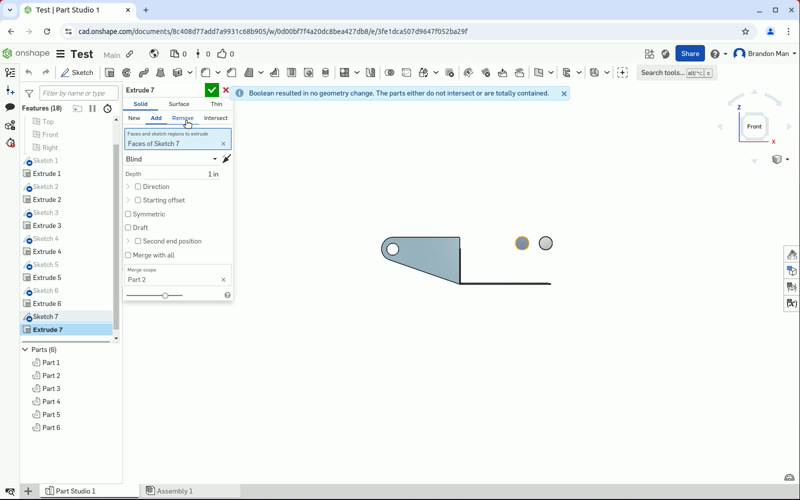
click(186, 120)
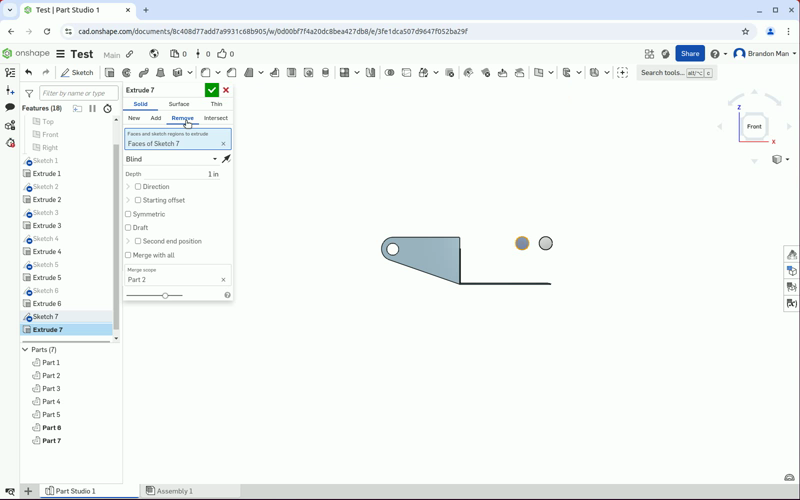
key(tab, 4)
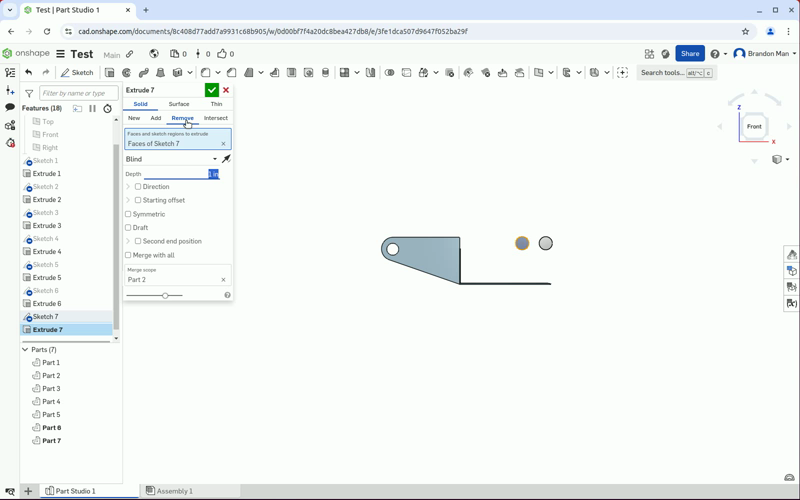
text(4.574)
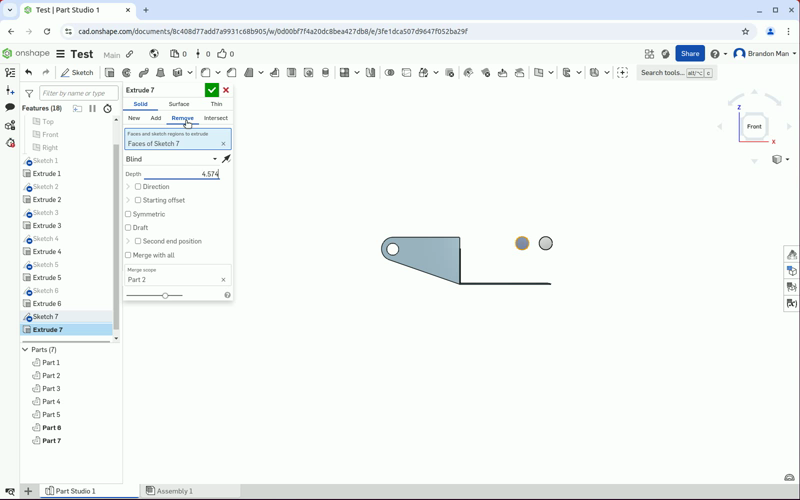
key(tab, 6)
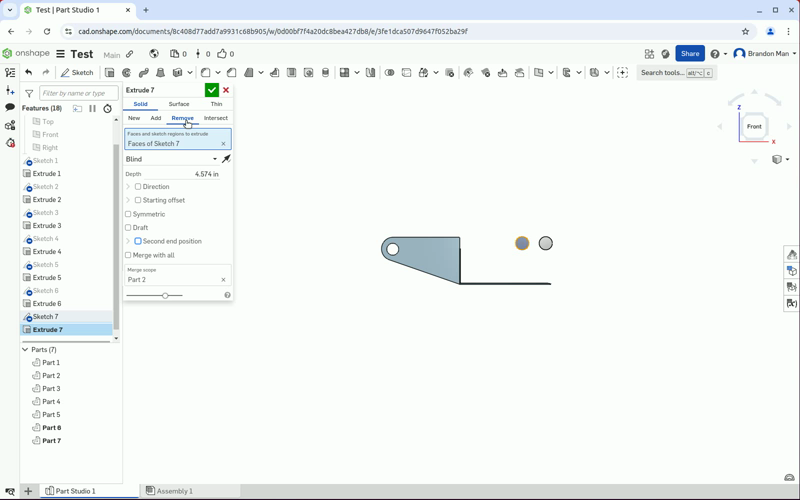
key(space)
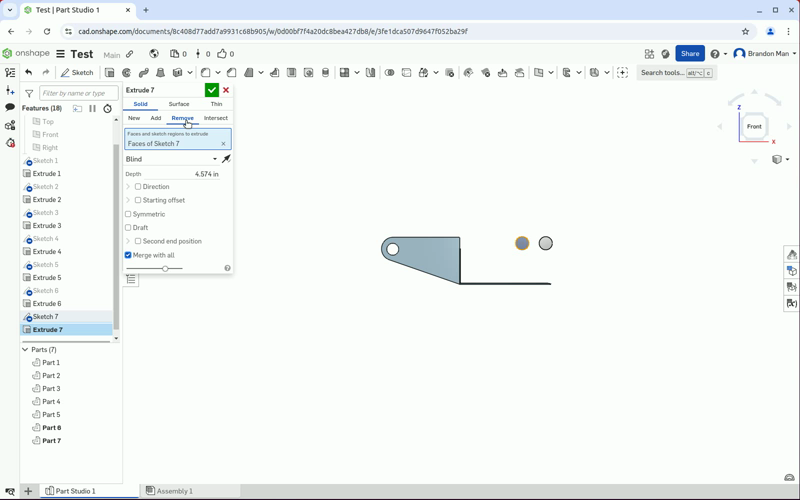
key(enter)
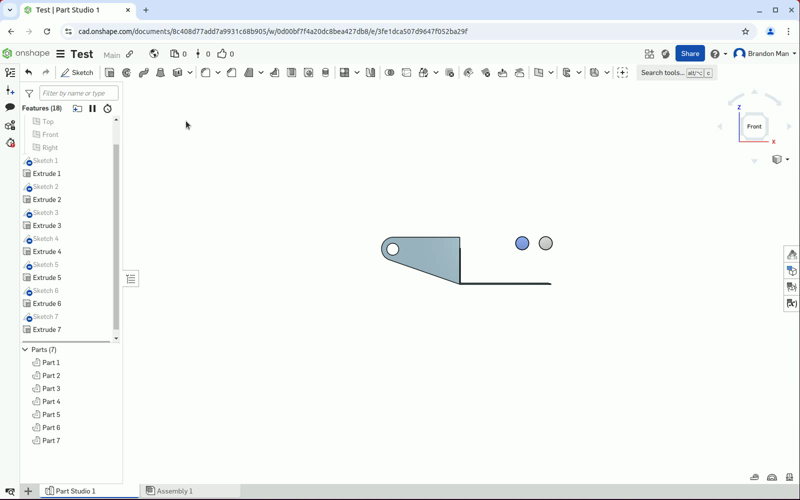
key(shift+h)
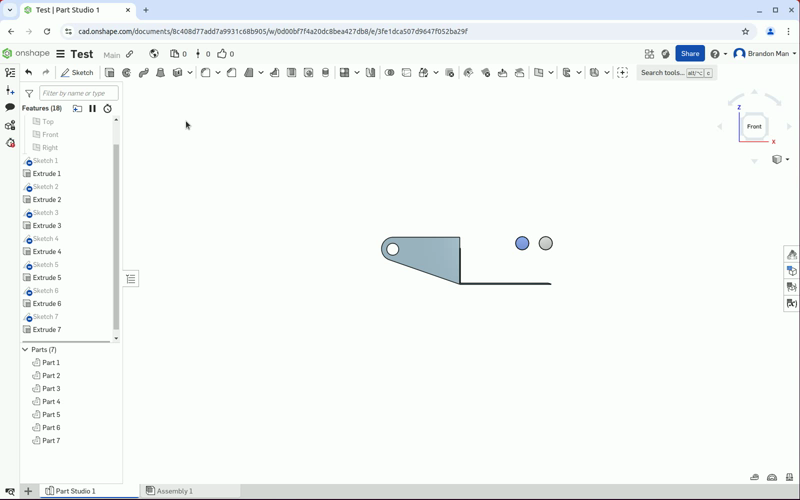
key(shift+h)
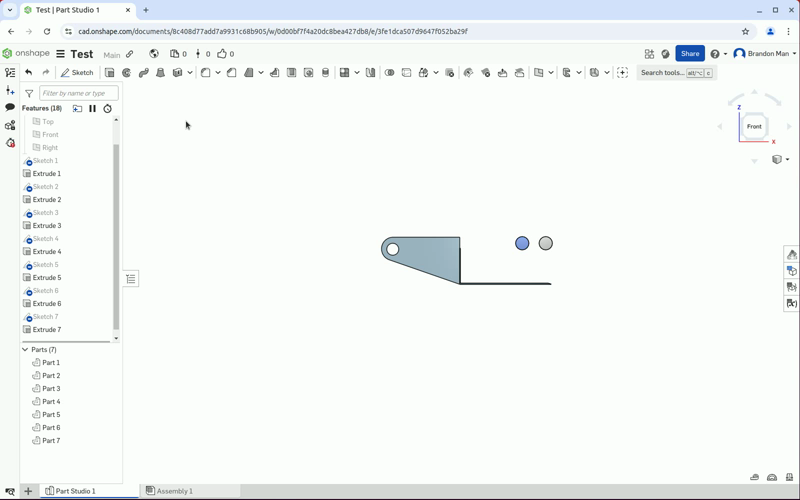
mouse_move(69, 163)
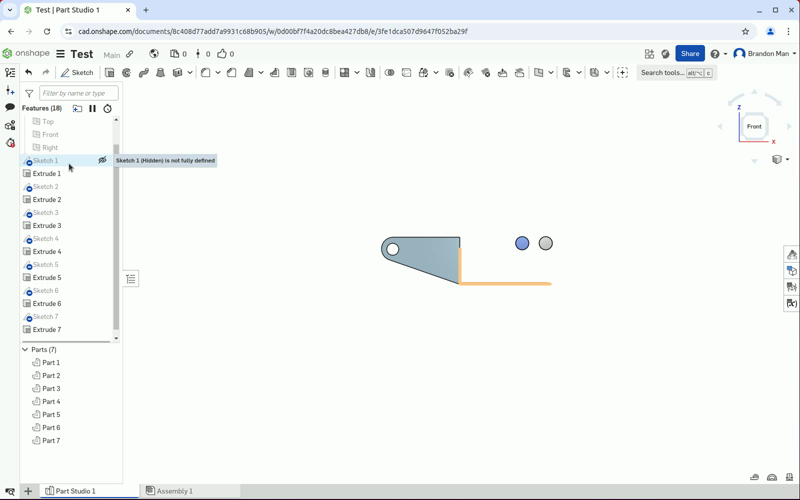
click(69, 163)
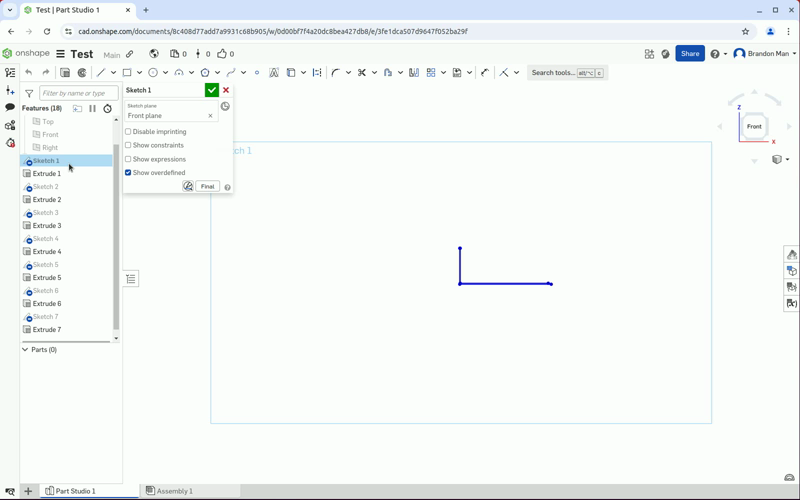
mouse_move(229, 92)
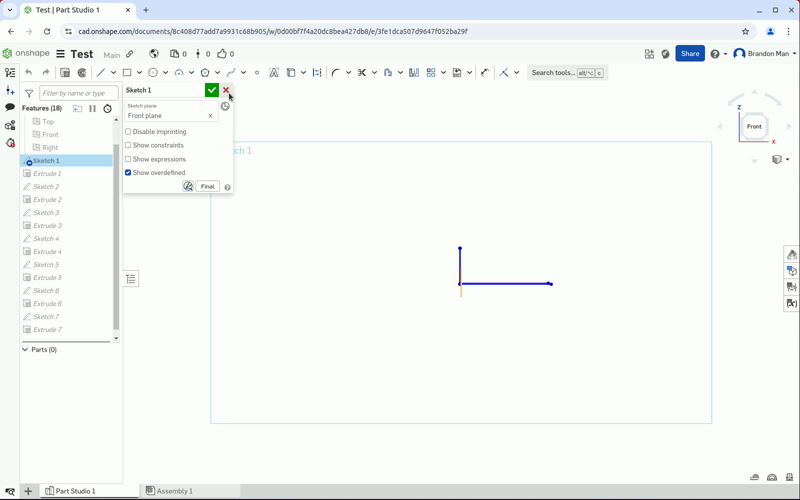
click(229, 92)
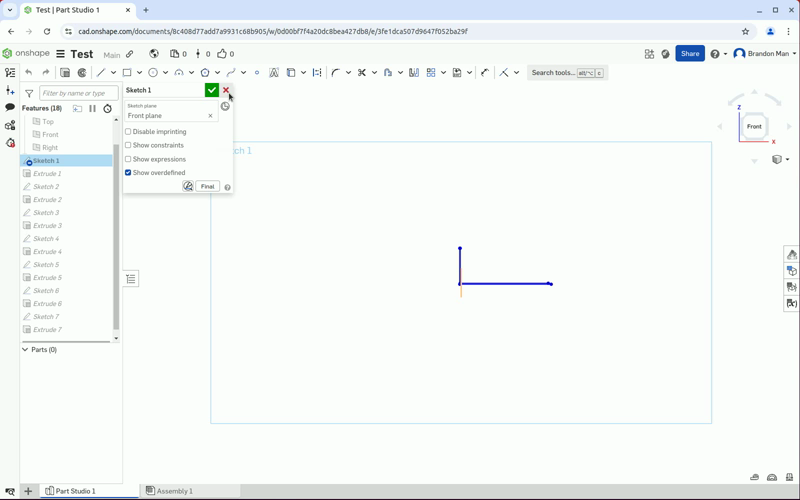
key(shift+s)
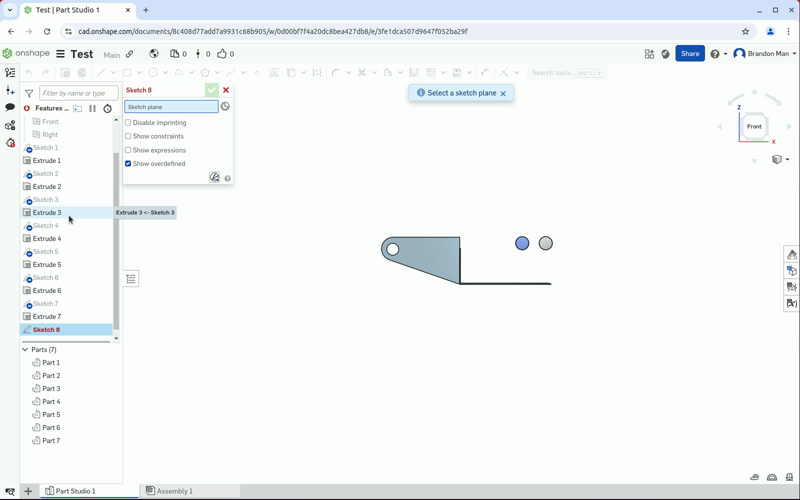
scroll(3)
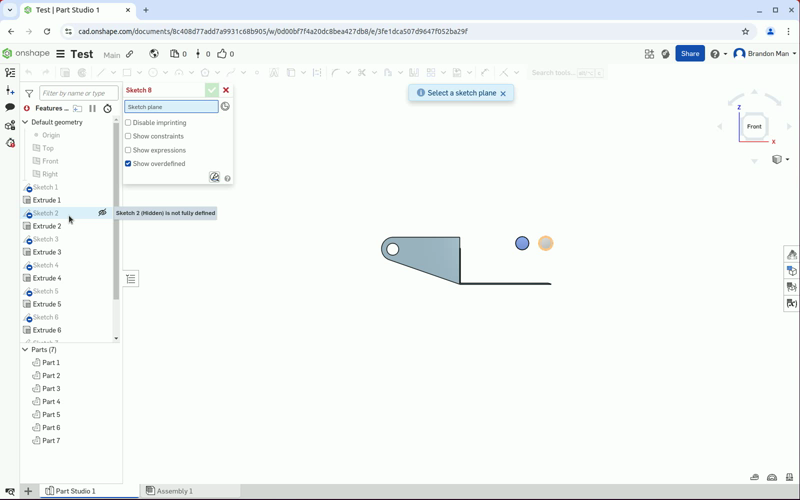
mouse_move(69, 163)
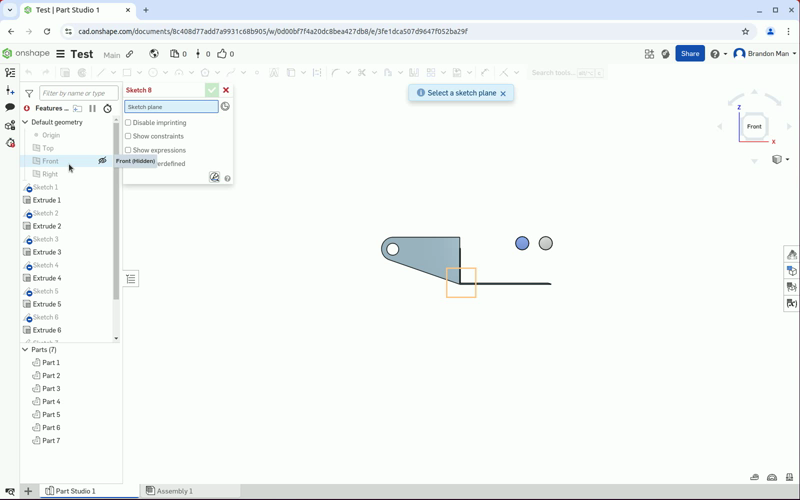
click(69, 163)
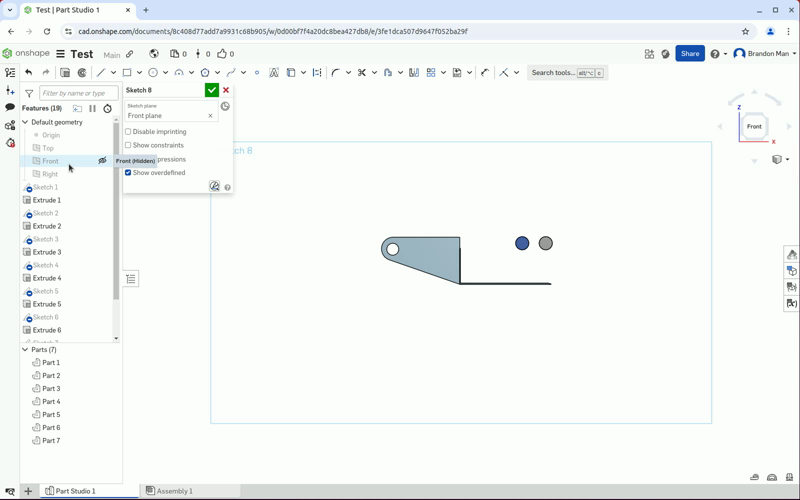
mouse_move(73, 352)
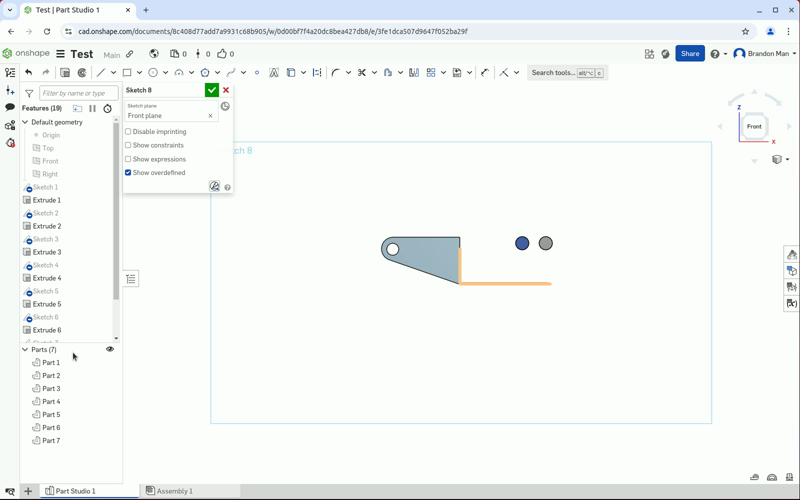
key(y)
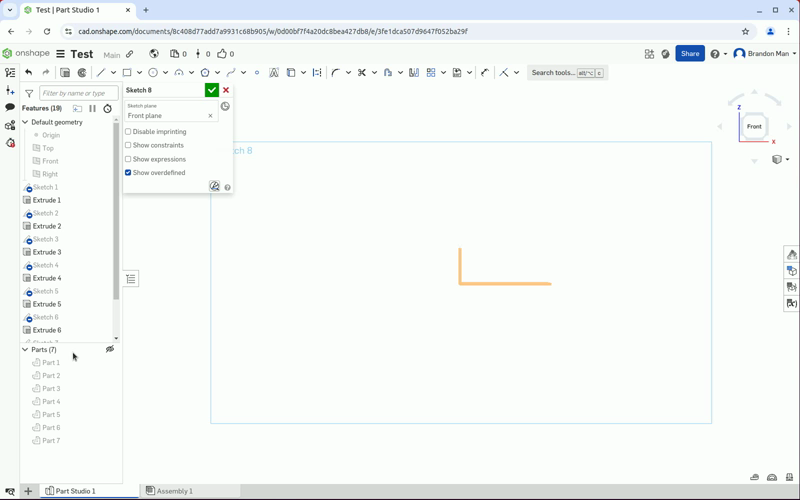
key(l)
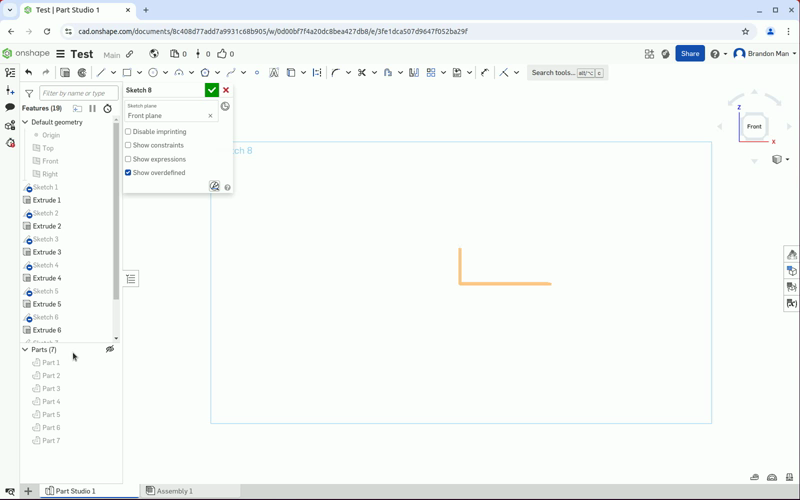
key_down(shift)
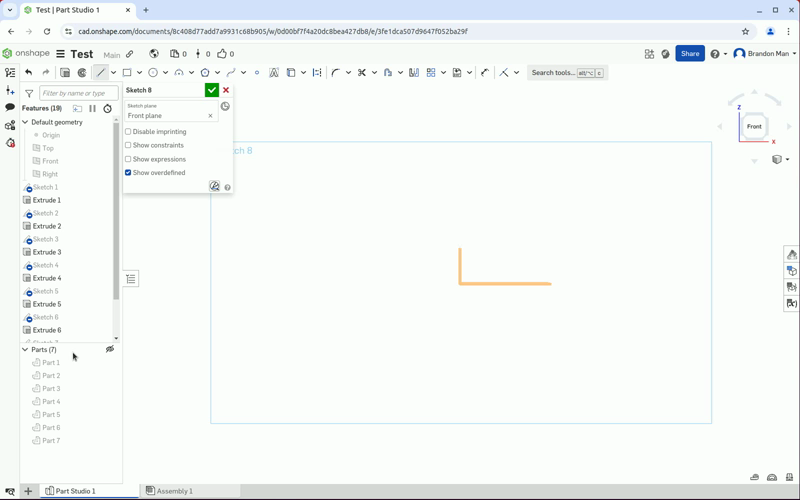
mouse_move(459, 284)
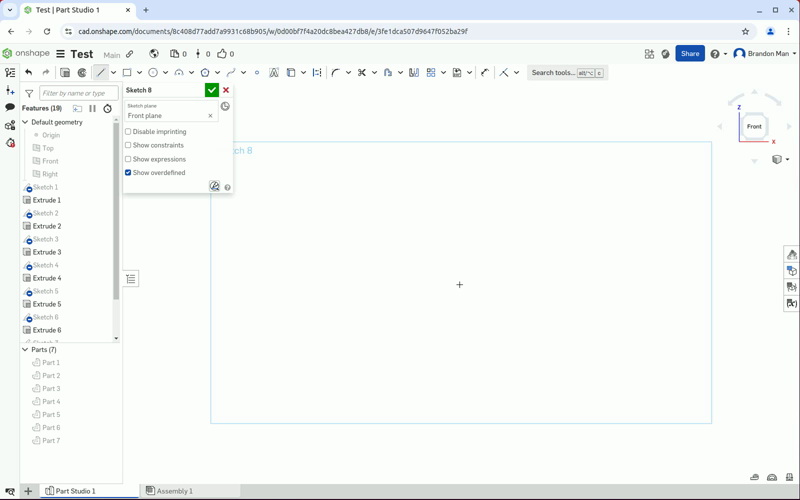
click(459, 284)
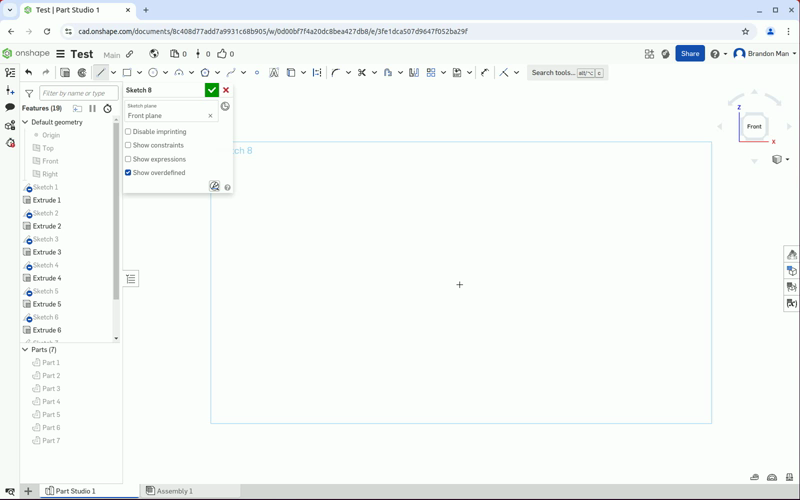
key_up(shift)
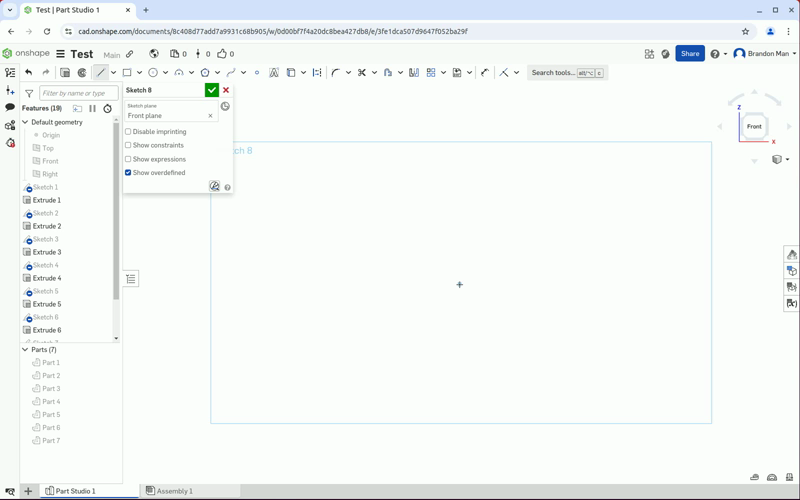
key_down(shift)
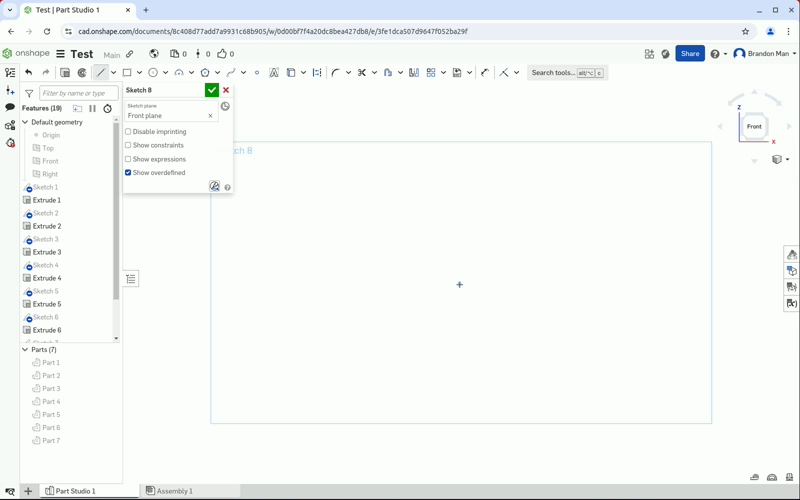
mouse_move(551, 284)
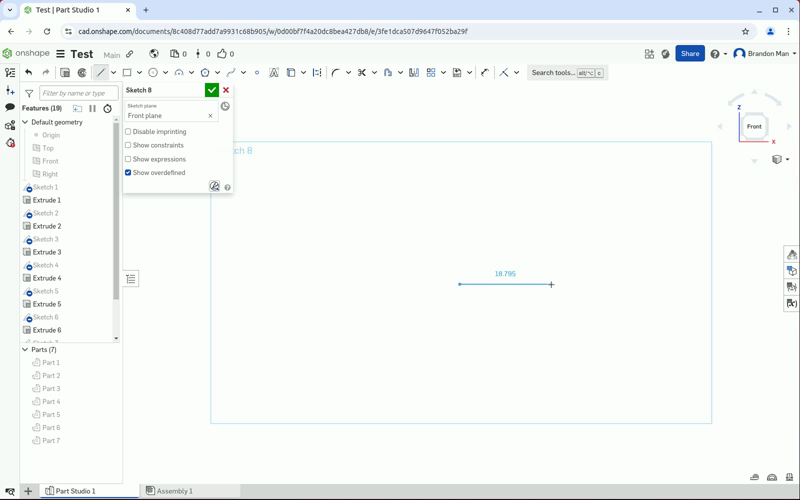
click(551, 284)
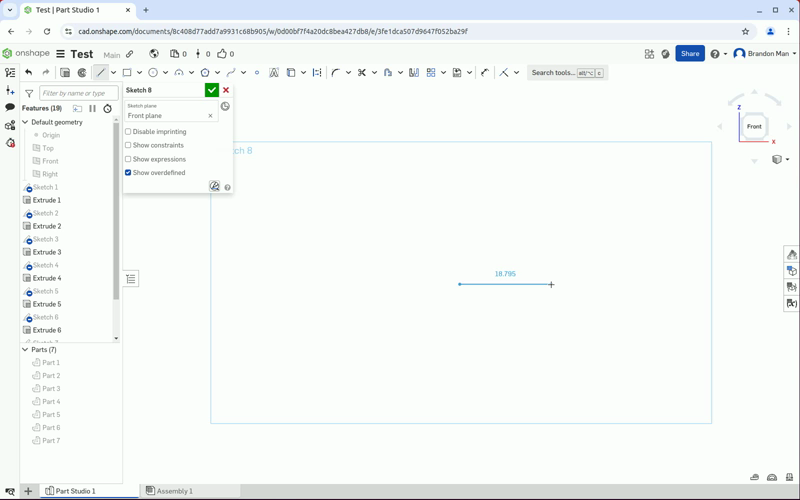
key_up(shift)
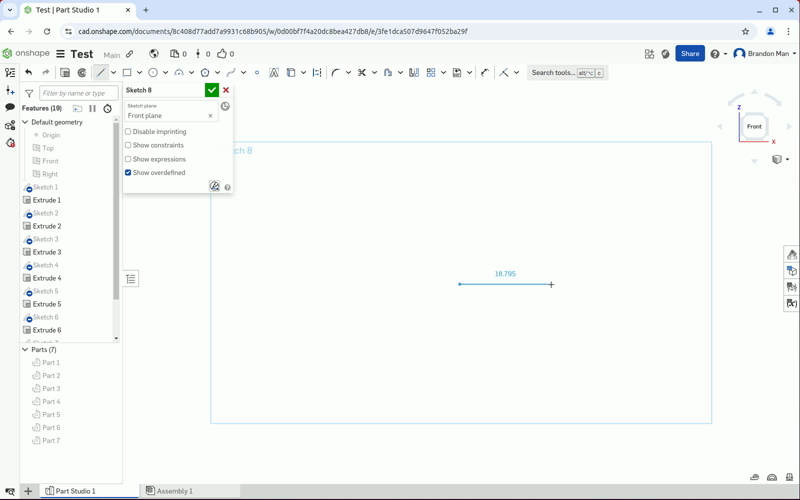
key_down(shift)
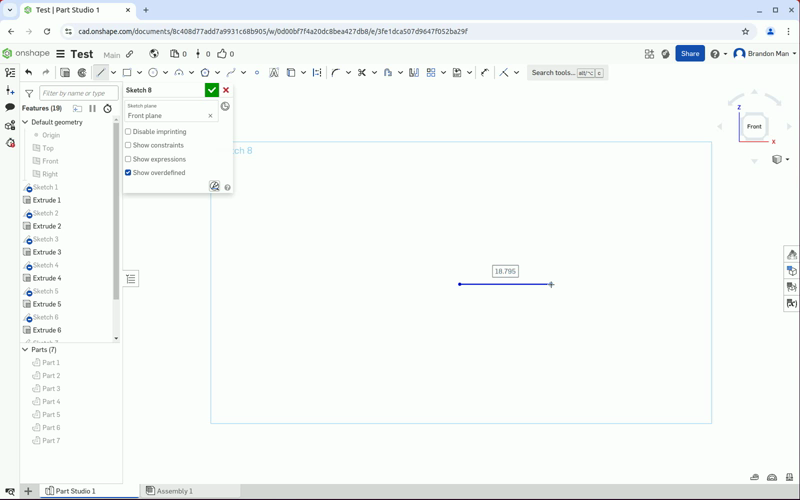
mouse_move(581, 284)
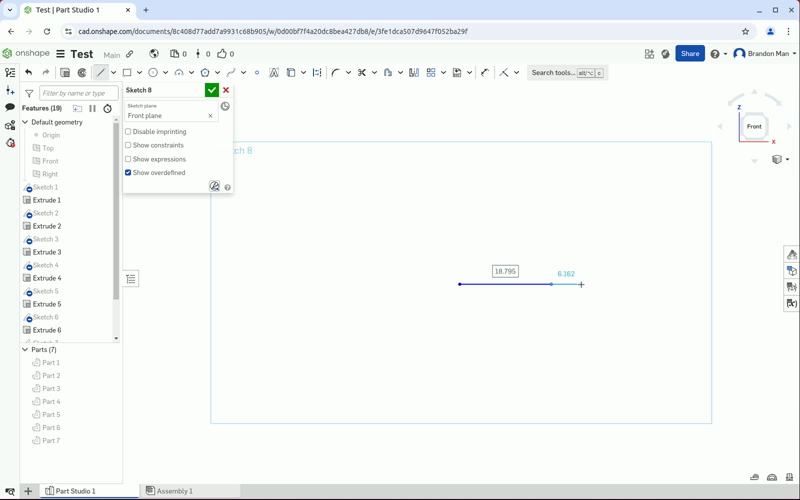
mouse_move(548, 283)
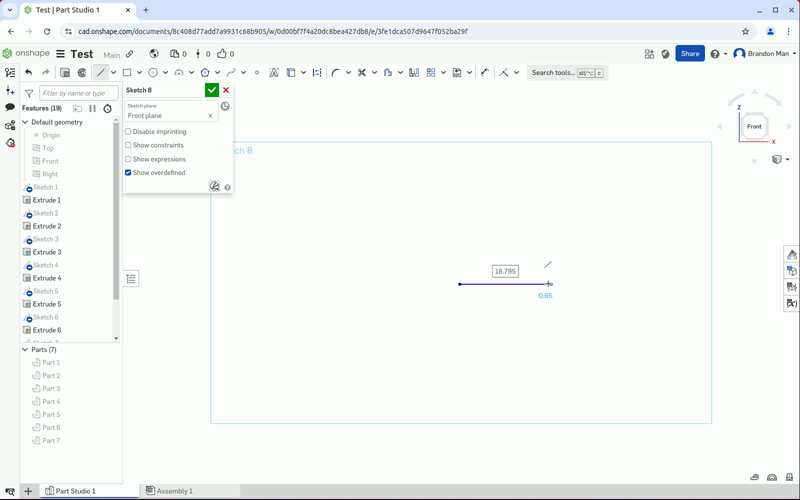
scroll(6)
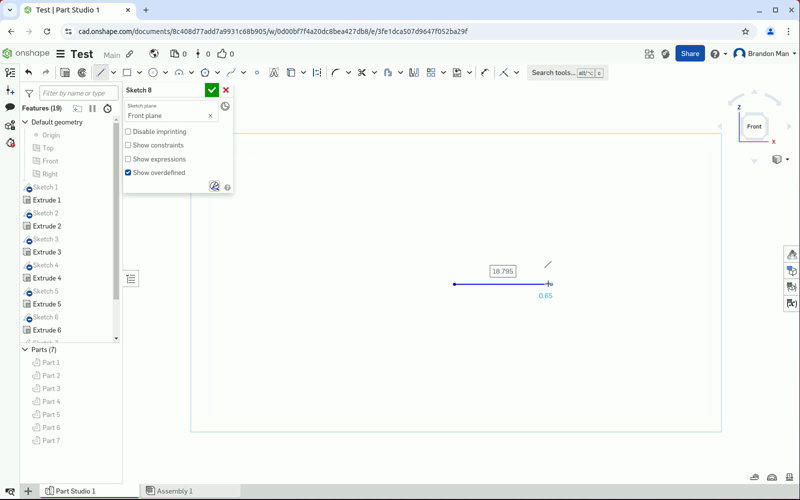
scroll(6)
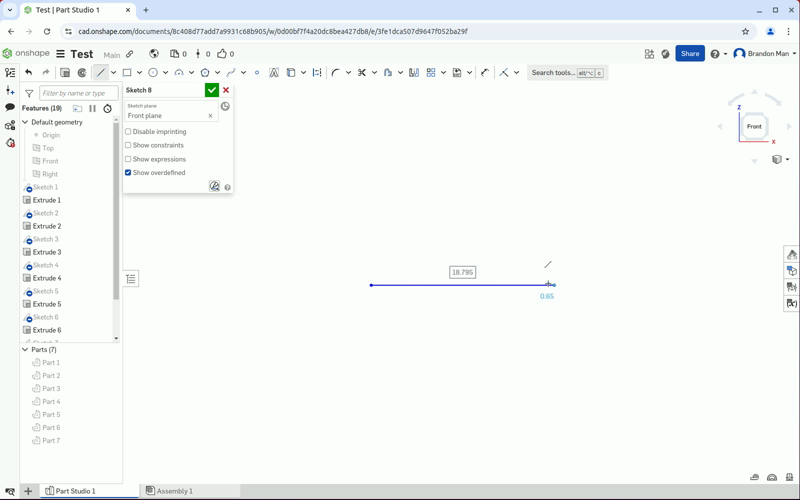
scroll(6)
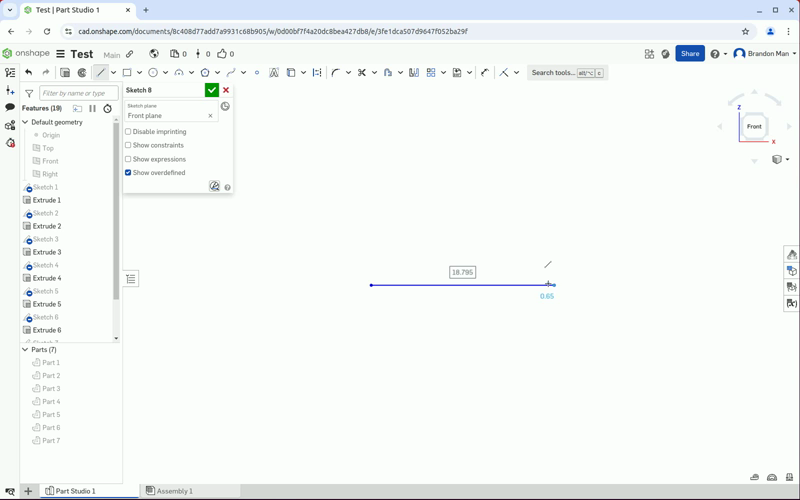
scroll(6)
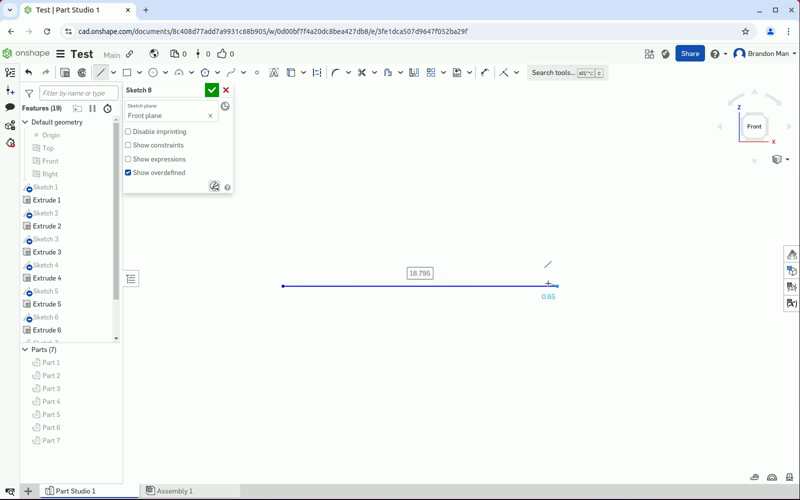
scroll(6)
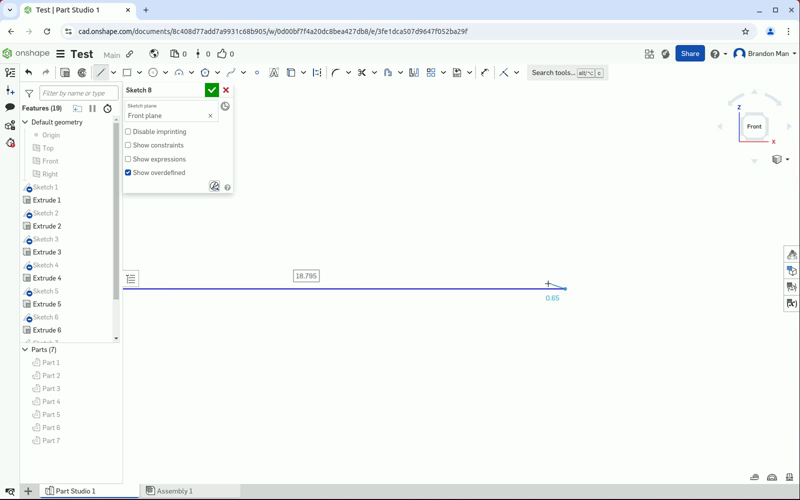
scroll(6)
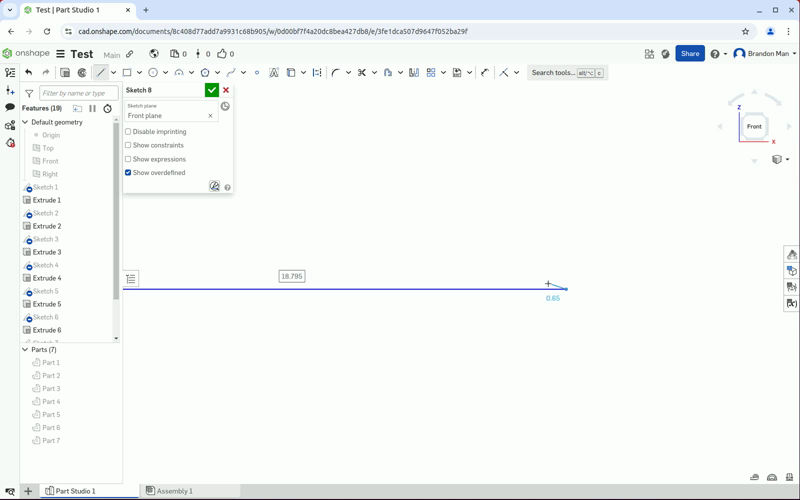
scroll(6)
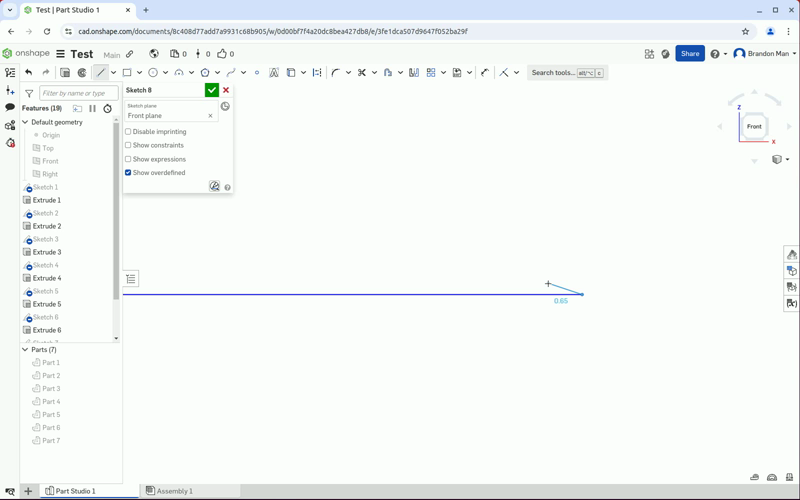
click(548, 283)
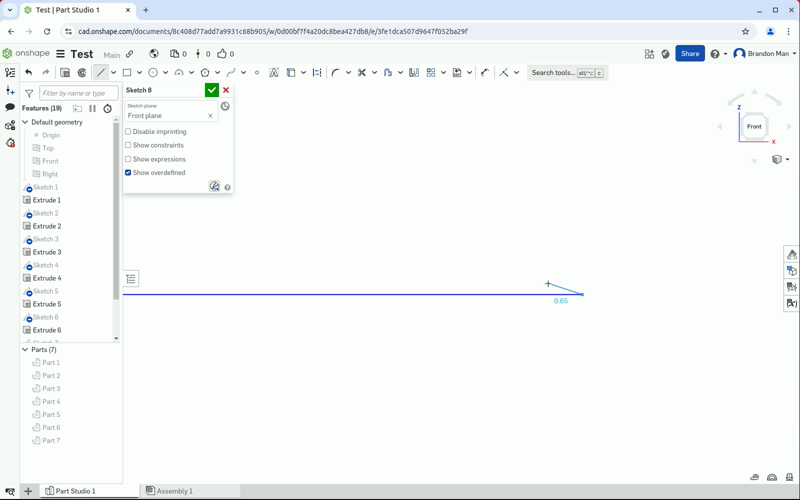
scroll(-6)
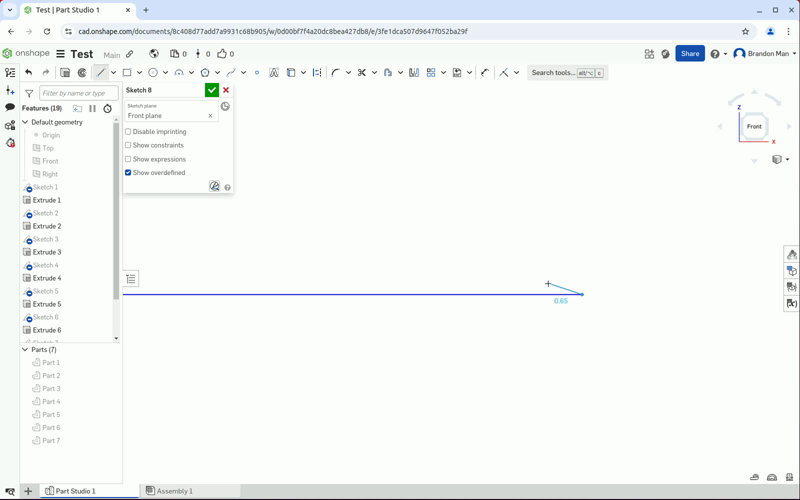
scroll(-6)
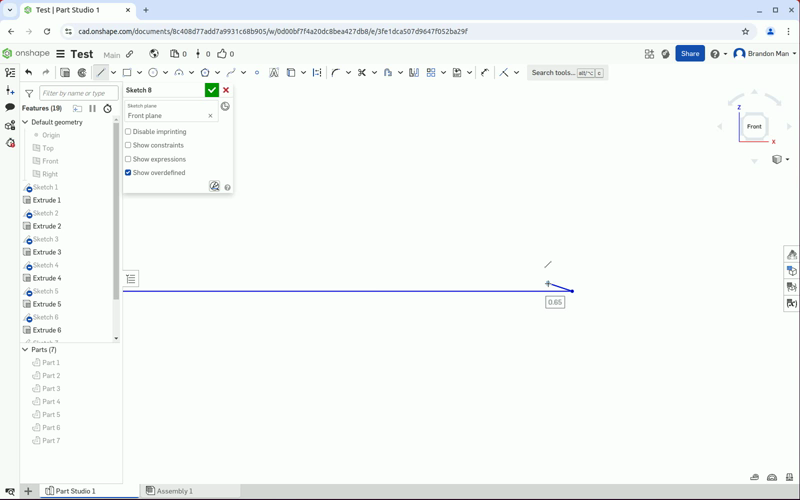
scroll(-6)
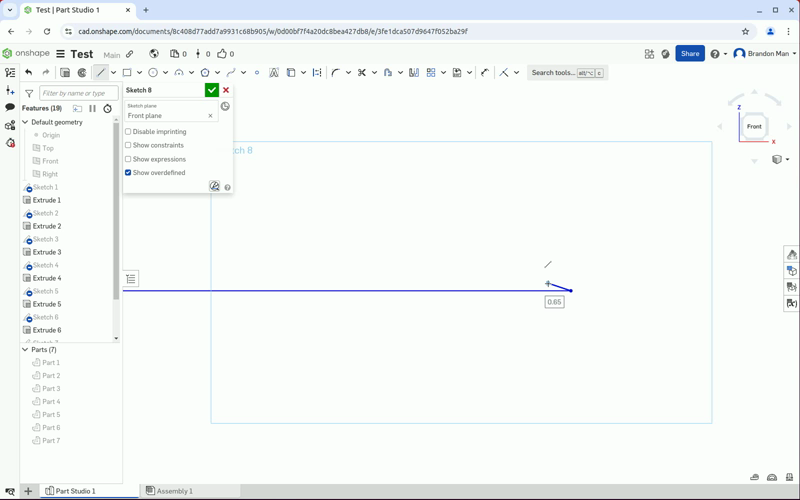
scroll(-6)
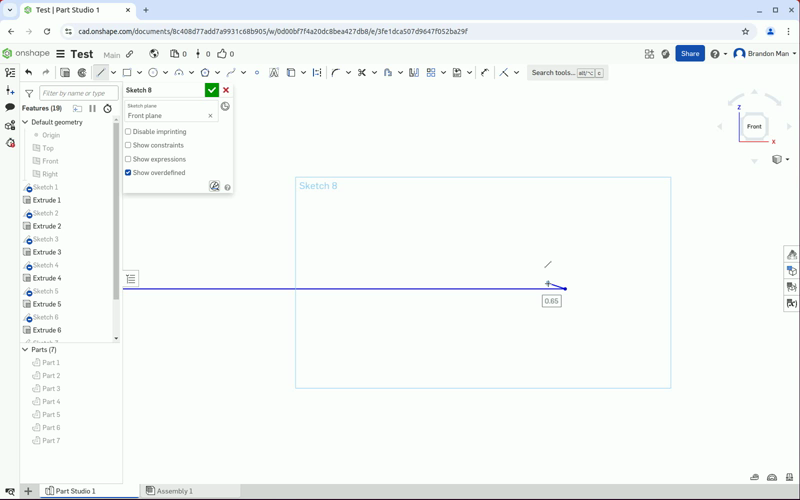
scroll(-6)
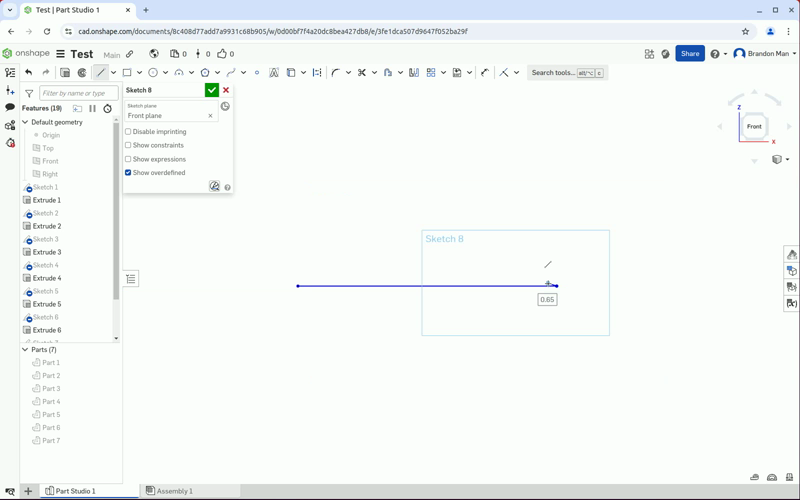
scroll(-6)
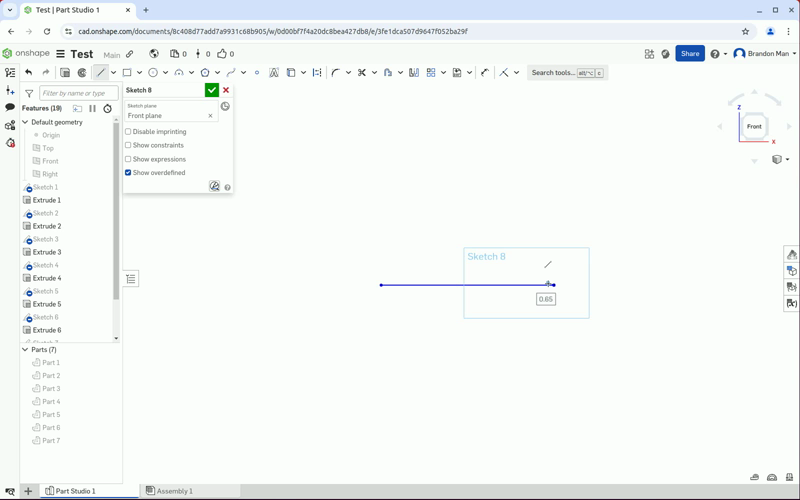
scroll(-6)
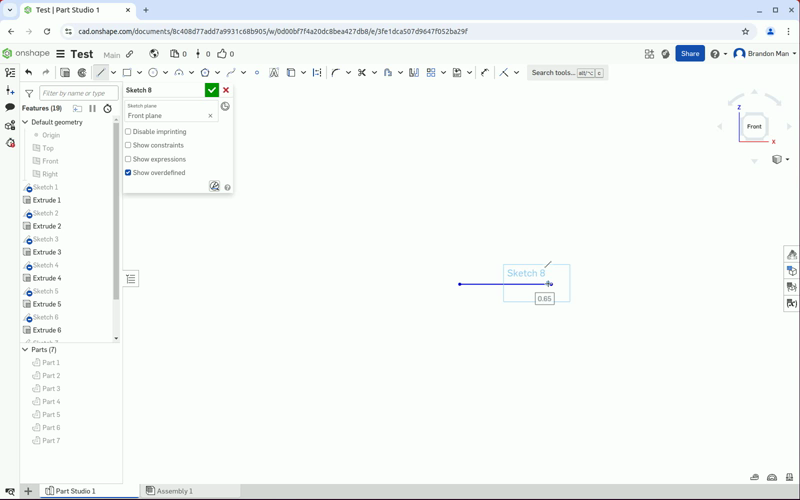
key_up(shift)
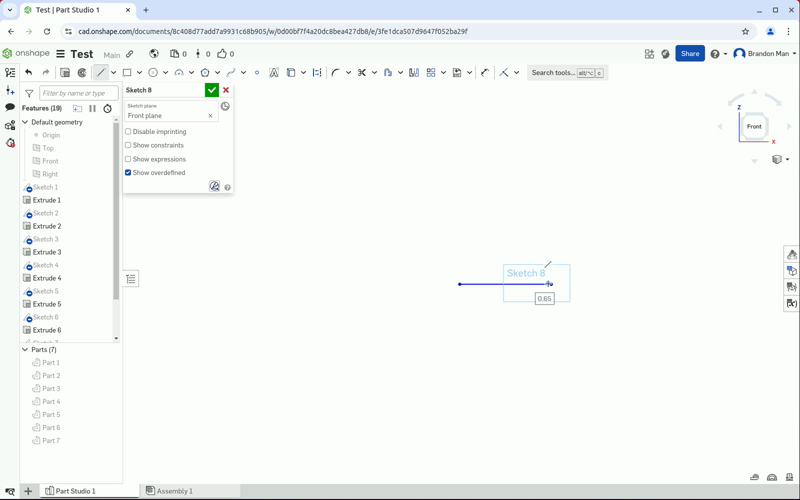
key_down(shift)
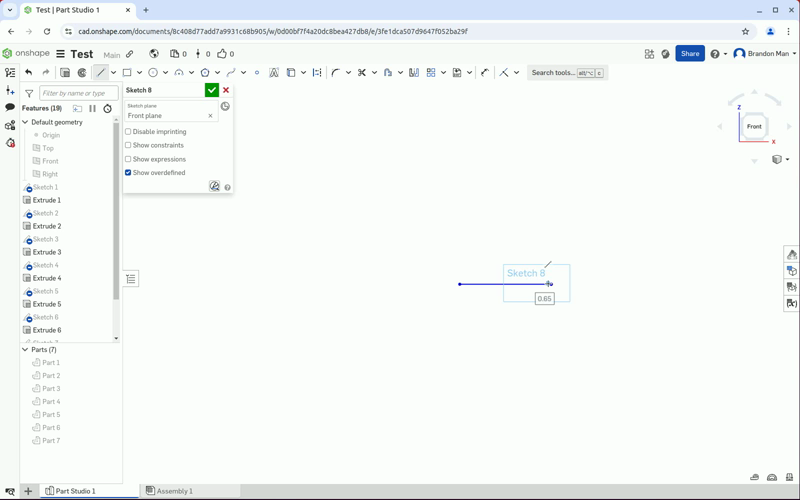
mouse_move(460, 283)
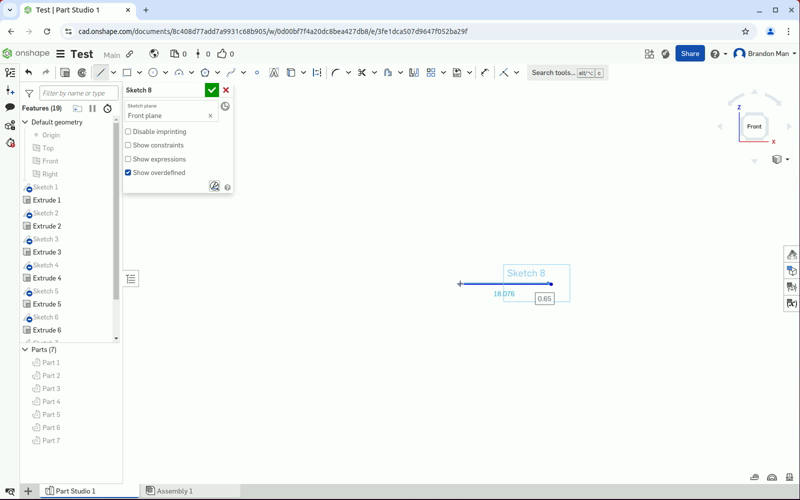
scroll(6)
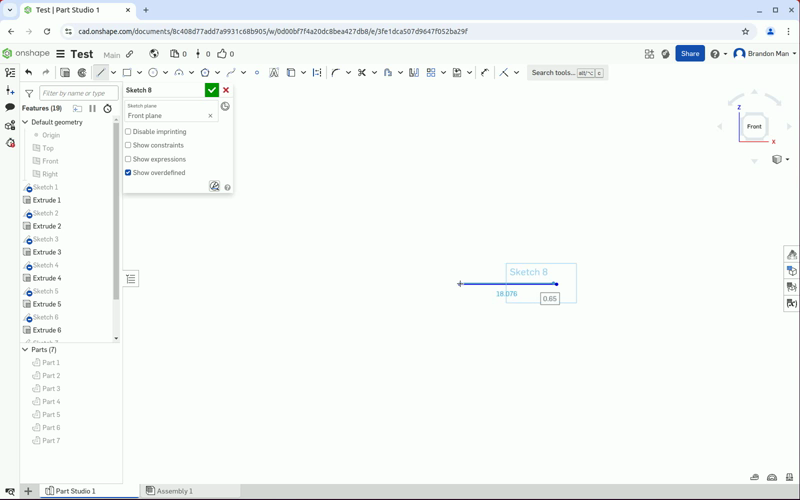
scroll(6)
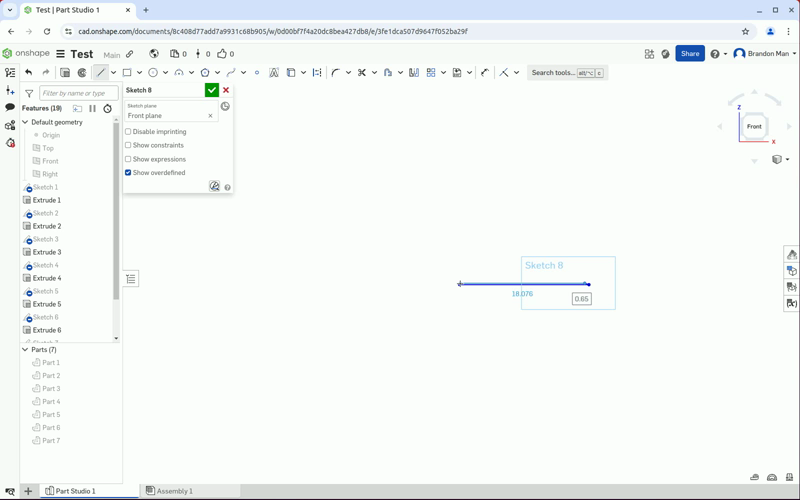
scroll(6)
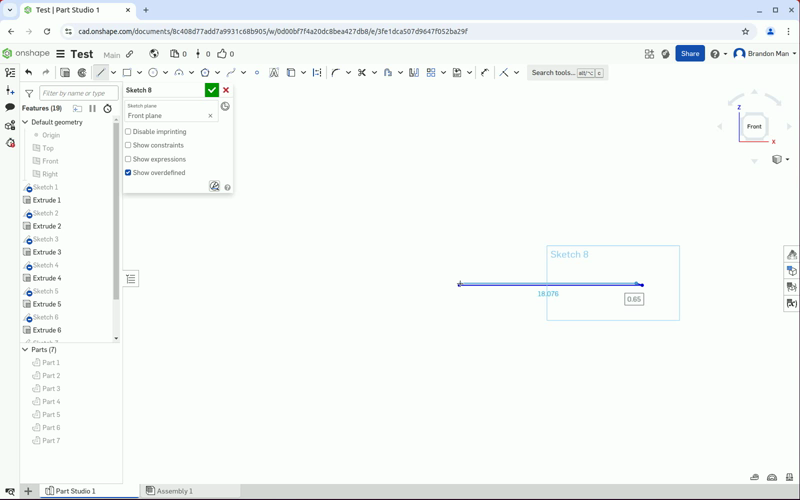
scroll(6)
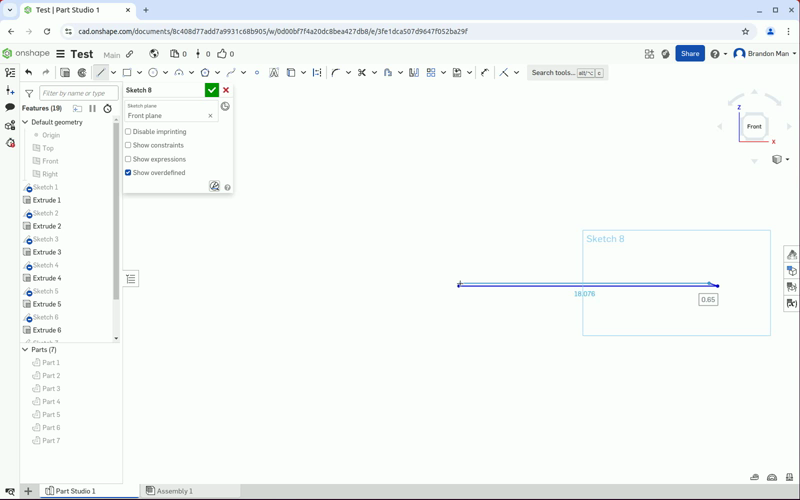
scroll(6)
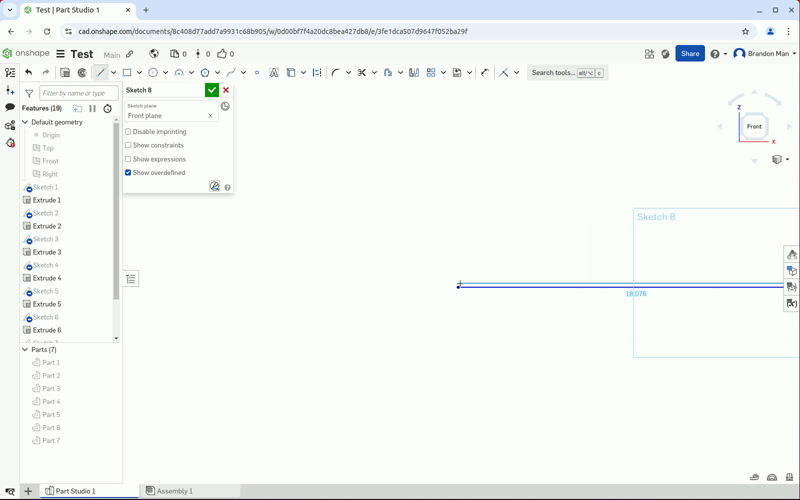
scroll(6)
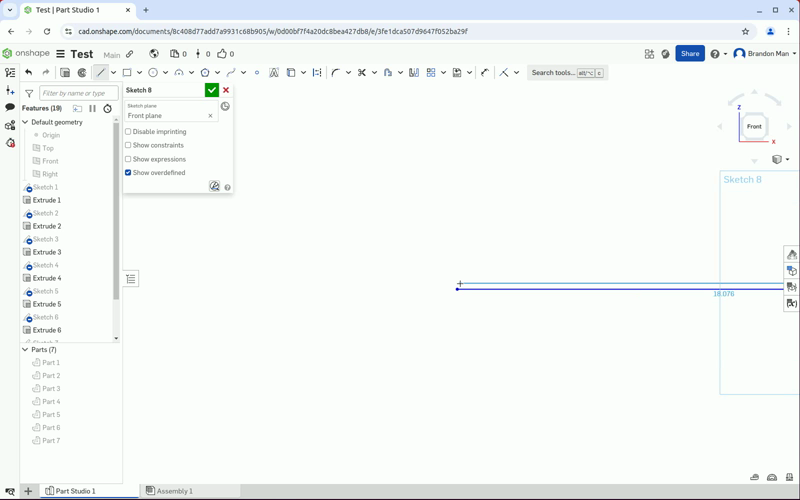
scroll(6)
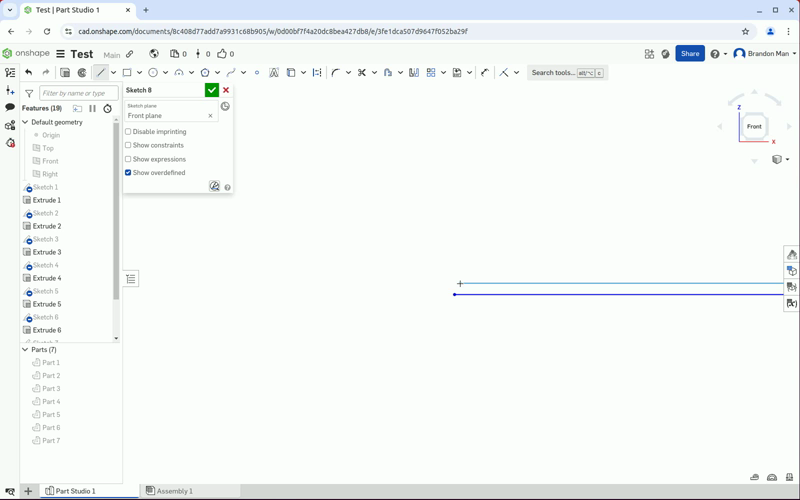
click(460, 283)
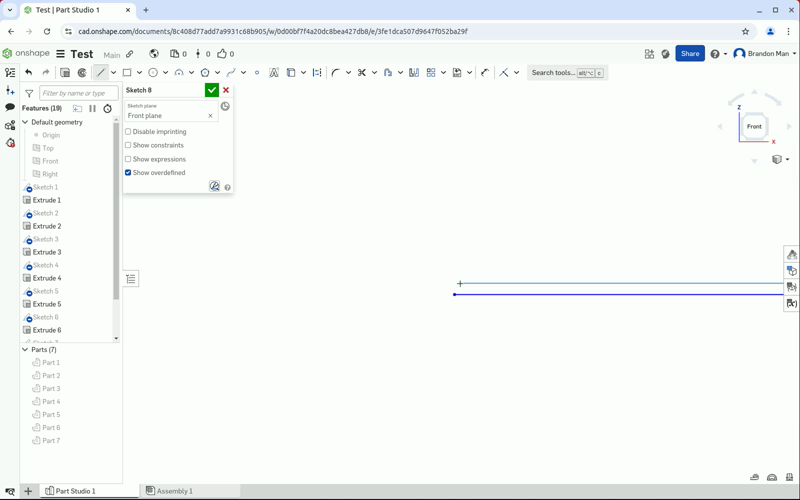
scroll(-6)
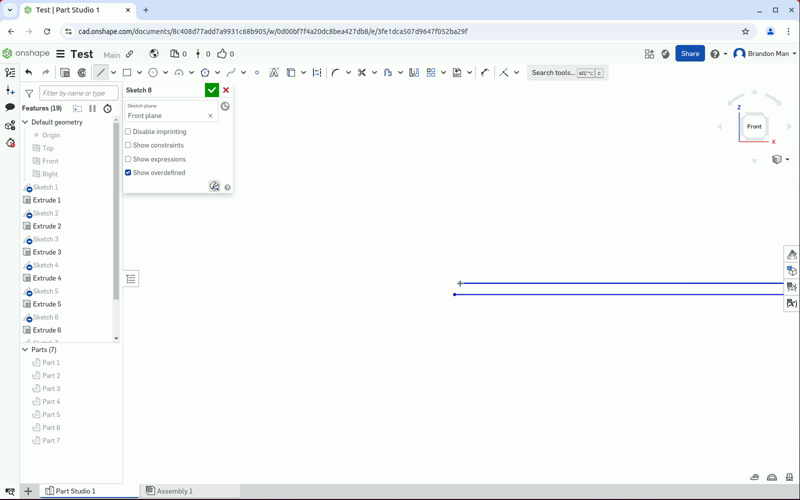
scroll(-6)
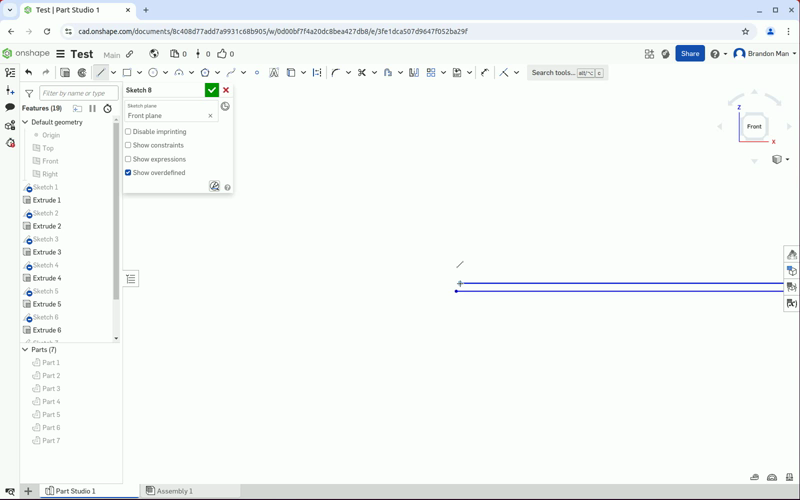
scroll(-6)
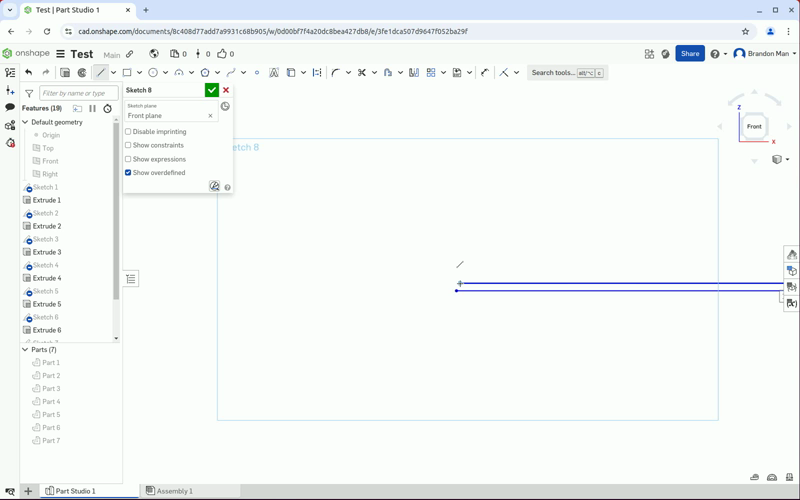
scroll(-6)
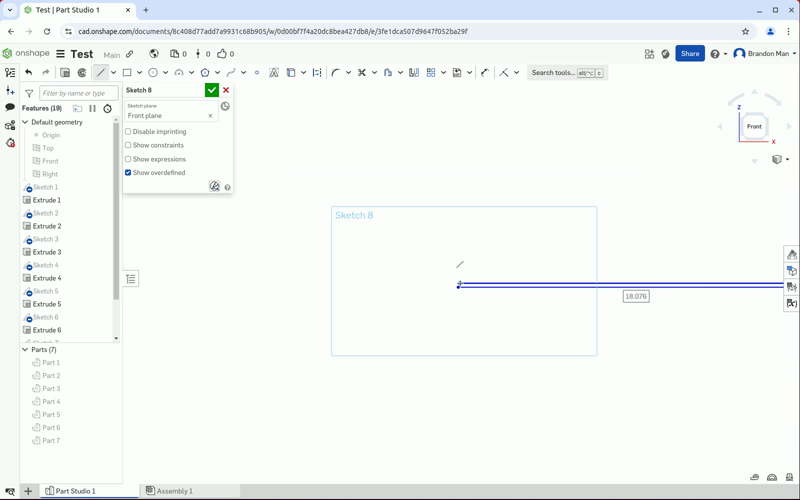
scroll(-6)
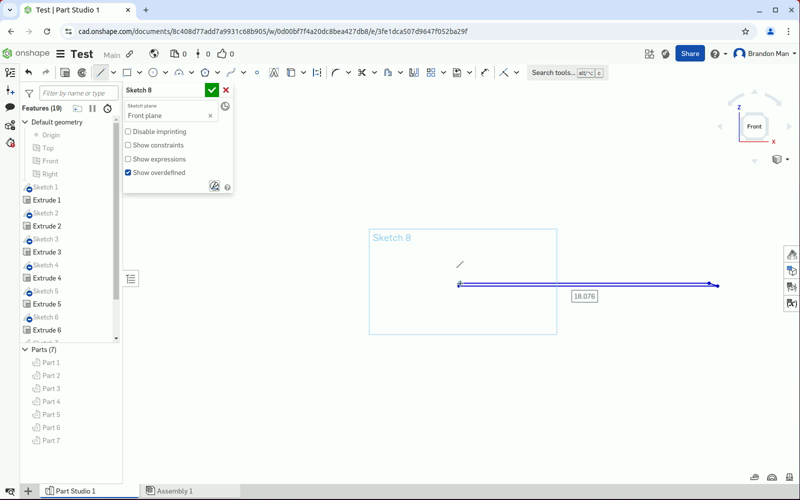
scroll(-6)
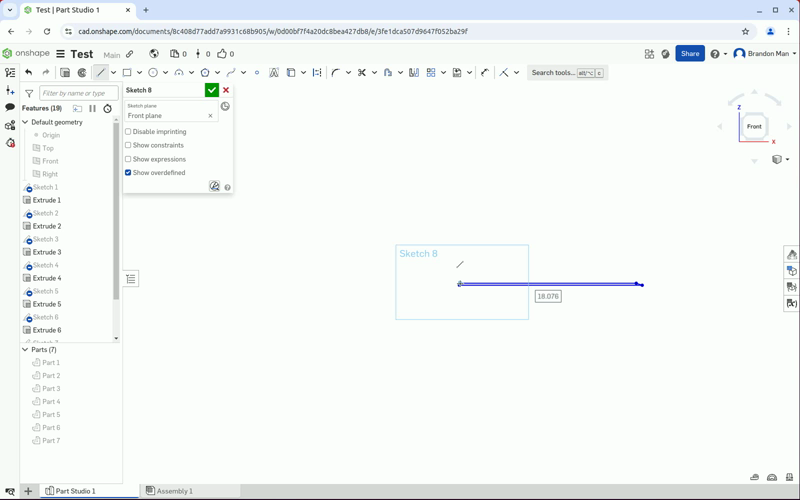
scroll(-6)
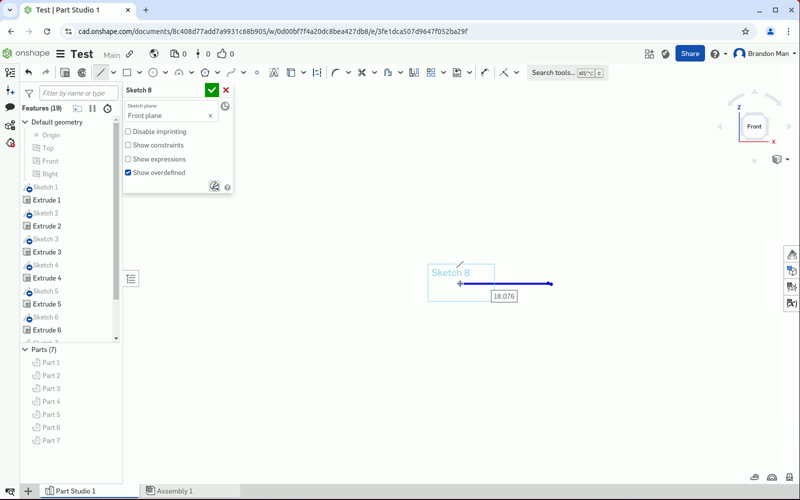
key_up(shift)
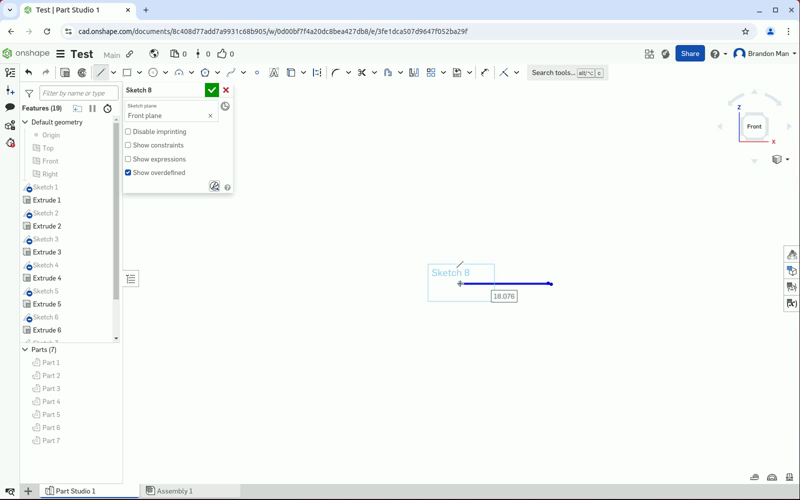
key_down(shift)
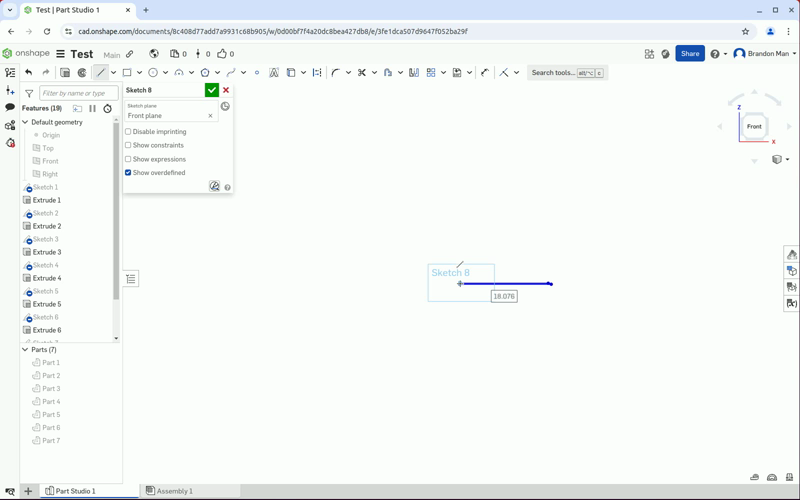
mouse_move(490, 283)
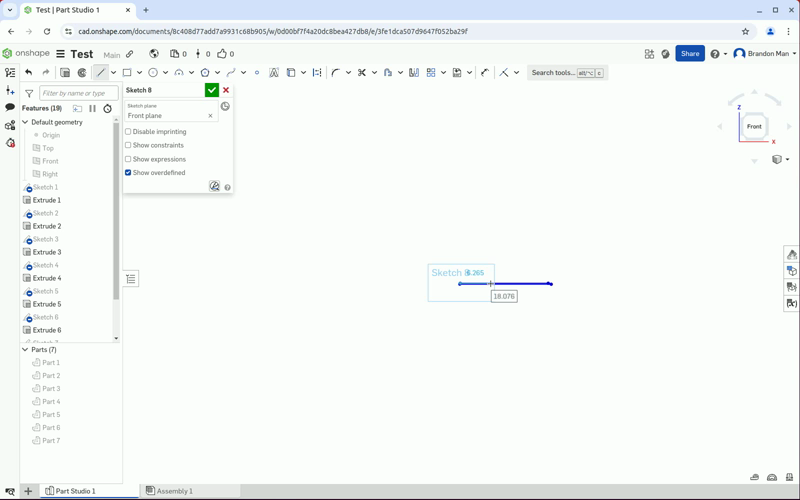
mouse_move(460, 248)
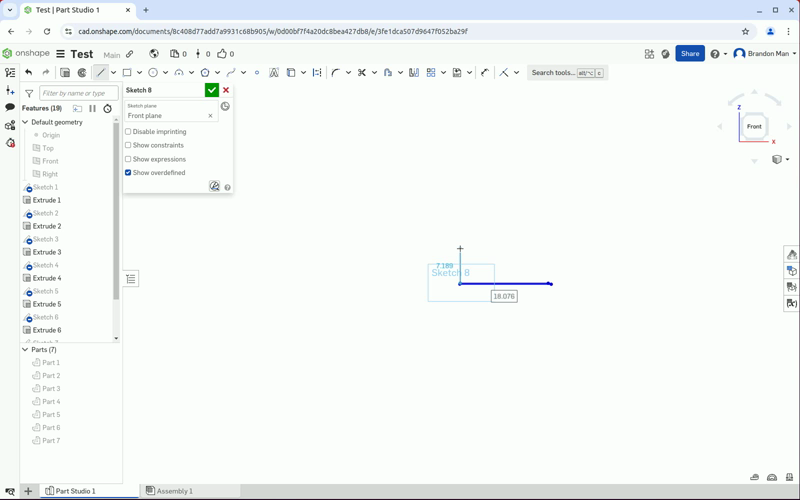
click(460, 248)
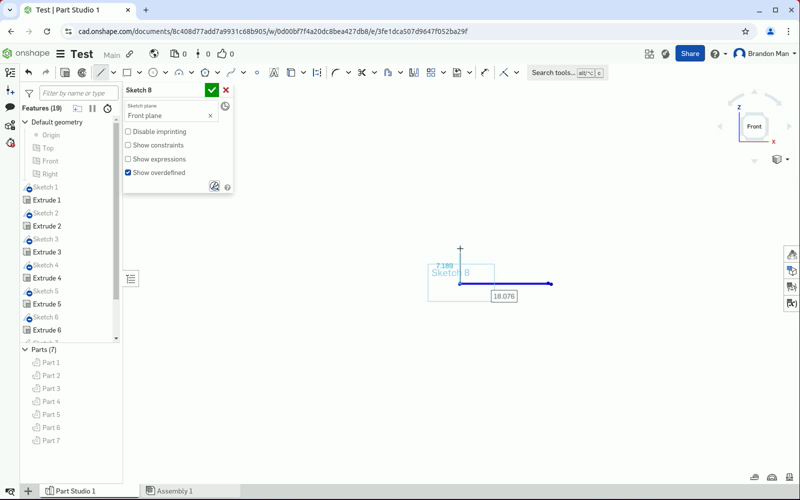
key_up(shift)
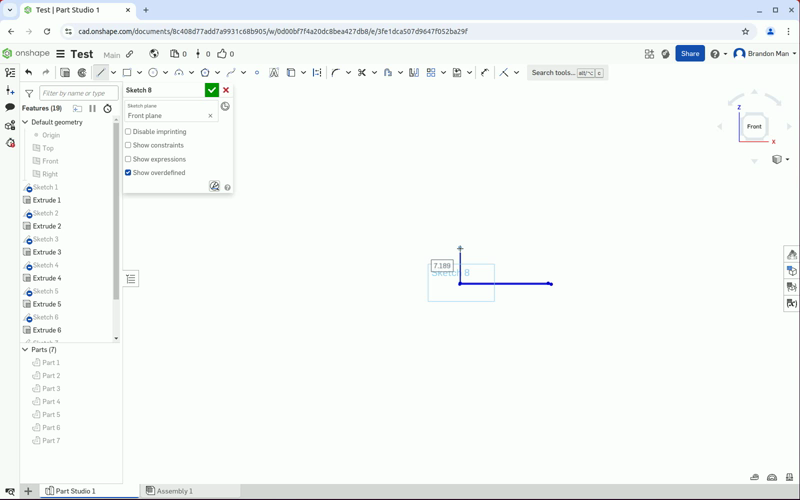
key_down(shift)
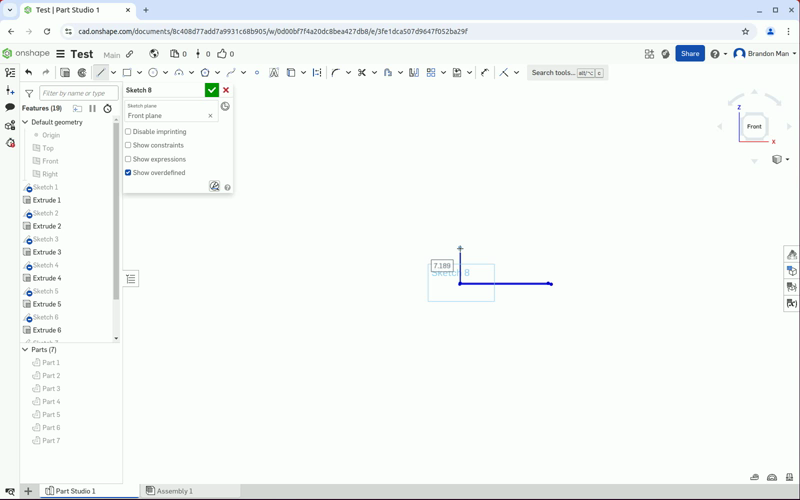
mouse_move(490, 248)
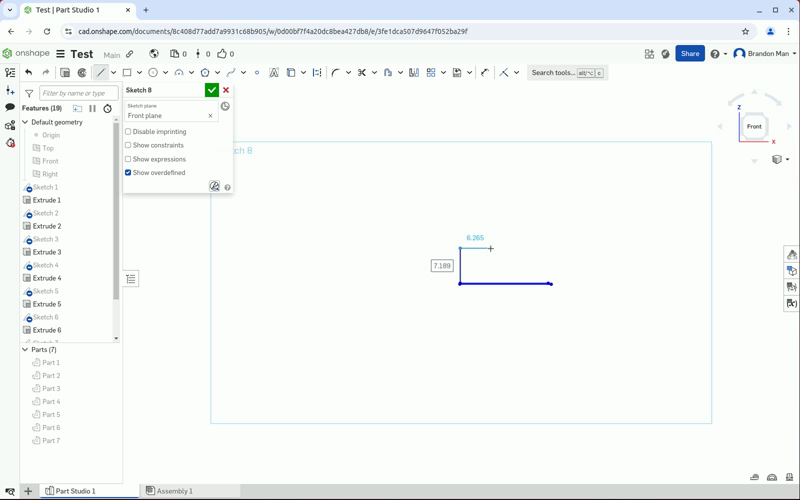
mouse_move(459, 248)
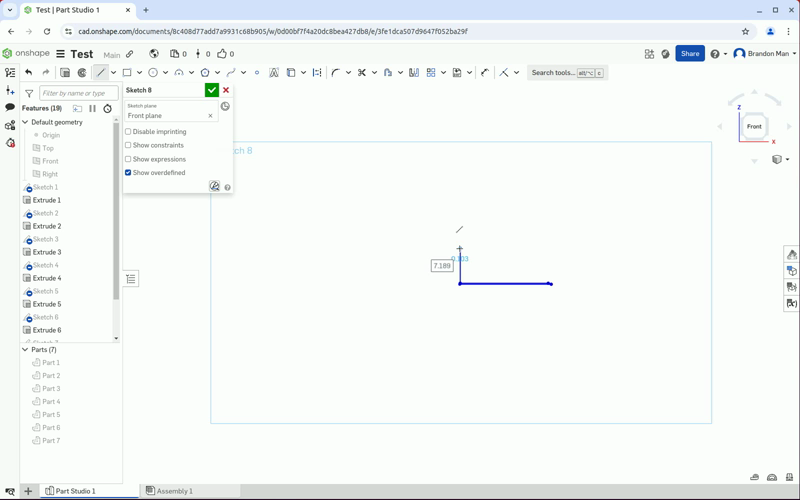
scroll(6)
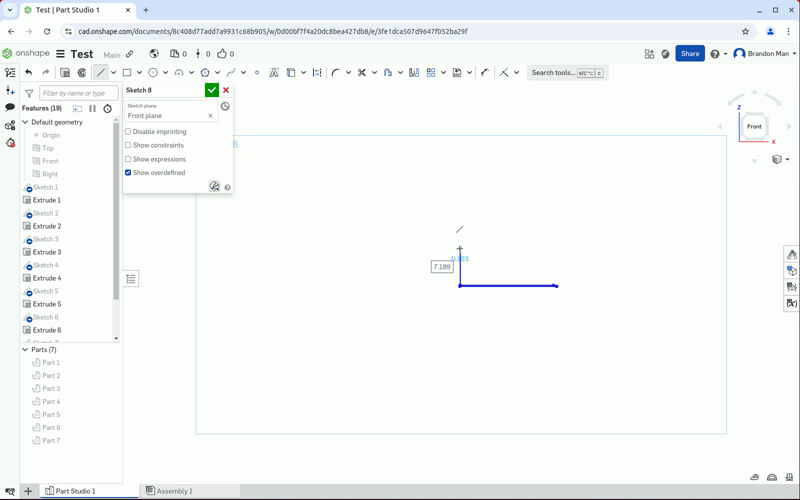
scroll(6)
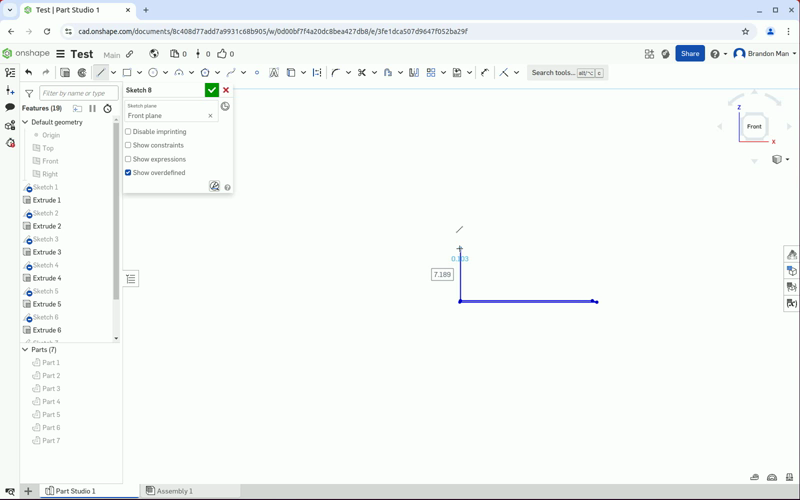
scroll(6)
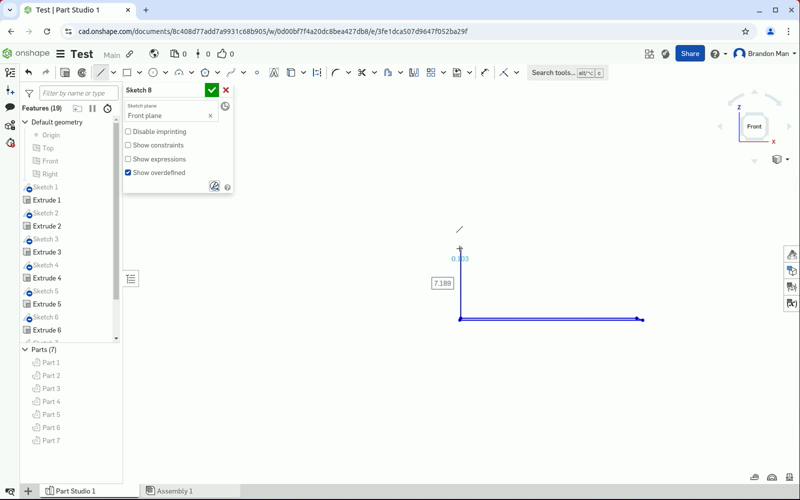
scroll(6)
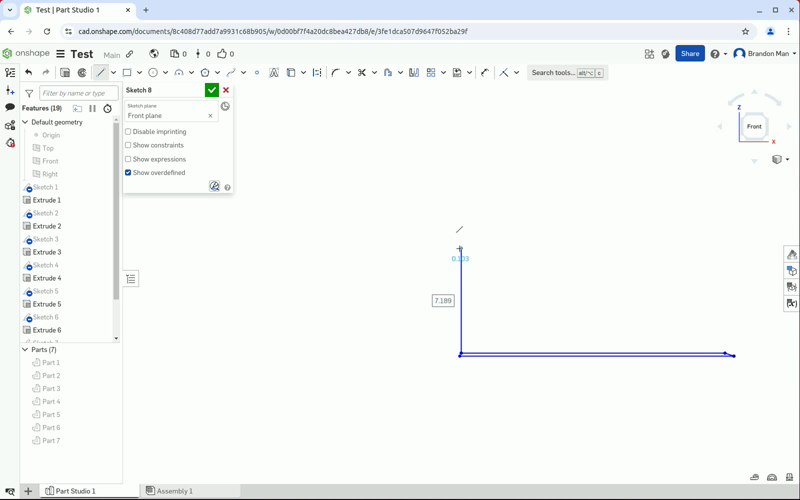
scroll(6)
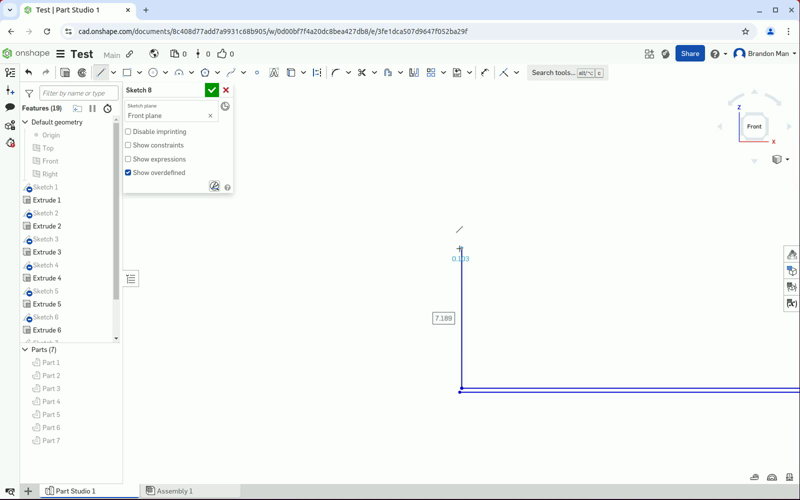
scroll(6)
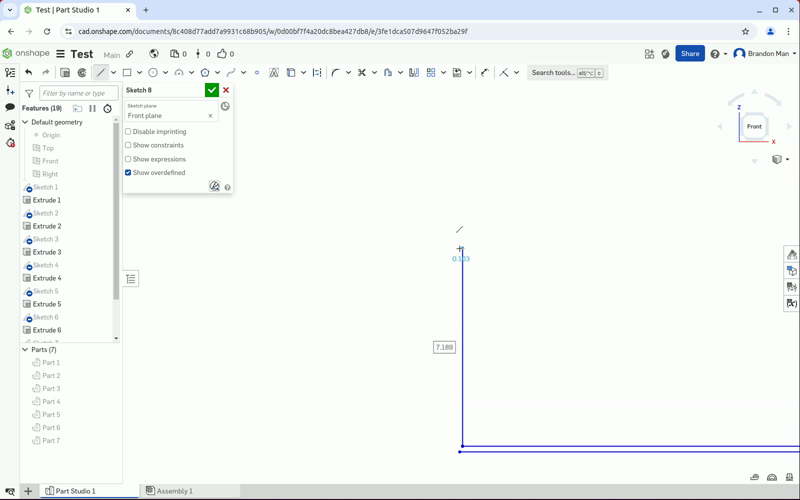
scroll(6)
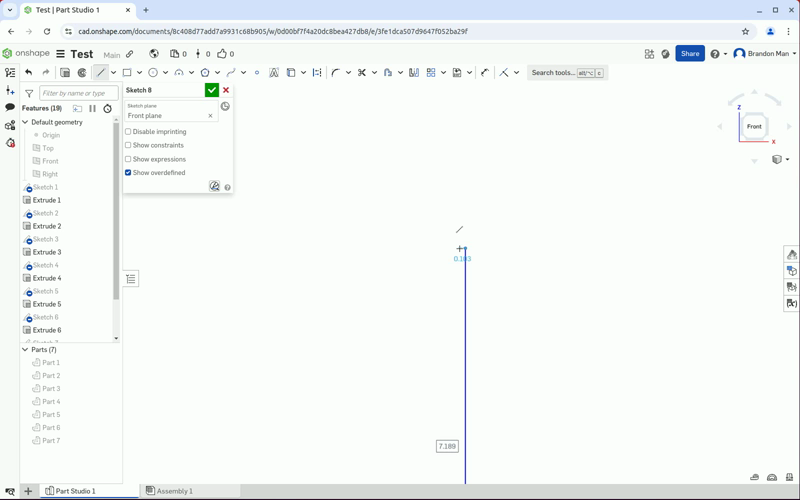
click(459, 248)
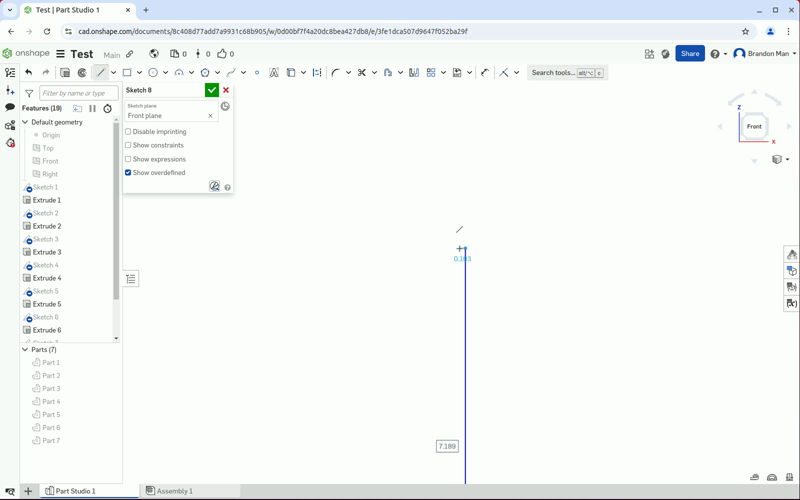
scroll(-6)
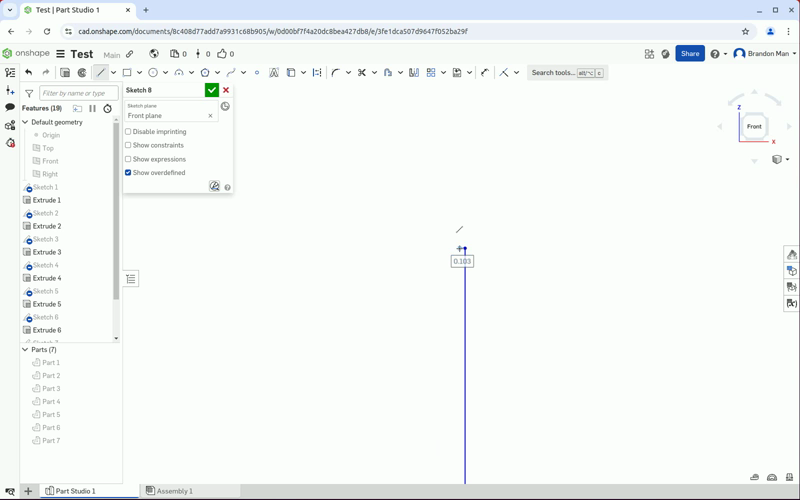
scroll(-6)
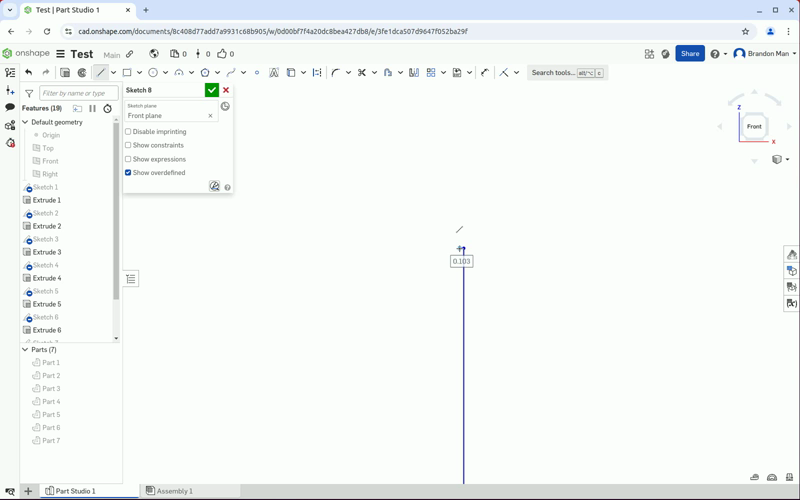
scroll(-6)
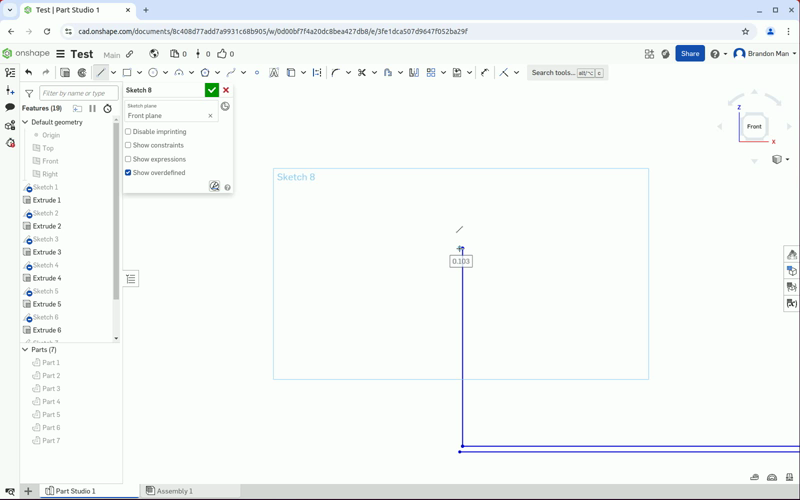
scroll(-6)
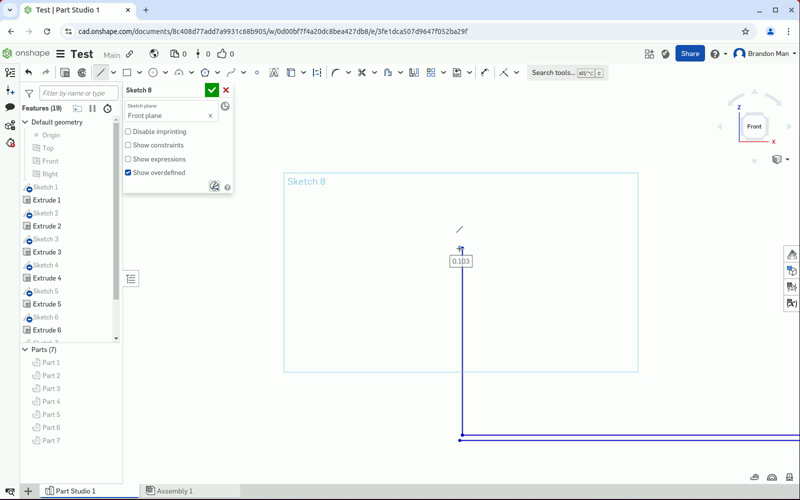
scroll(-6)
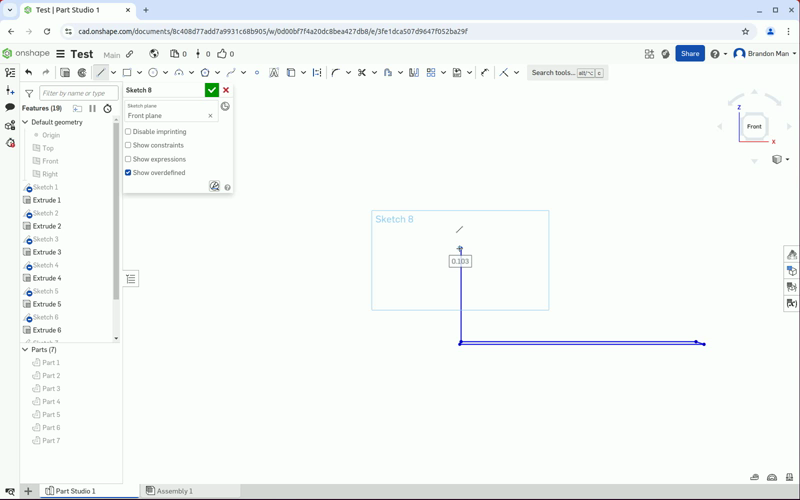
scroll(-6)
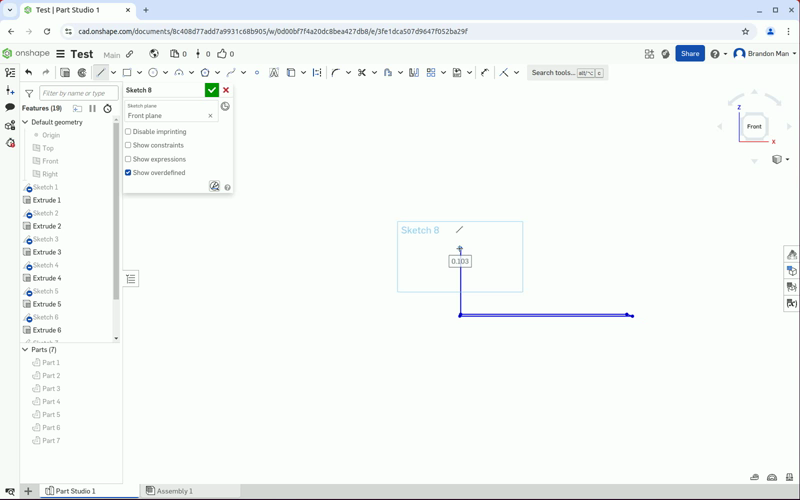
scroll(-6)
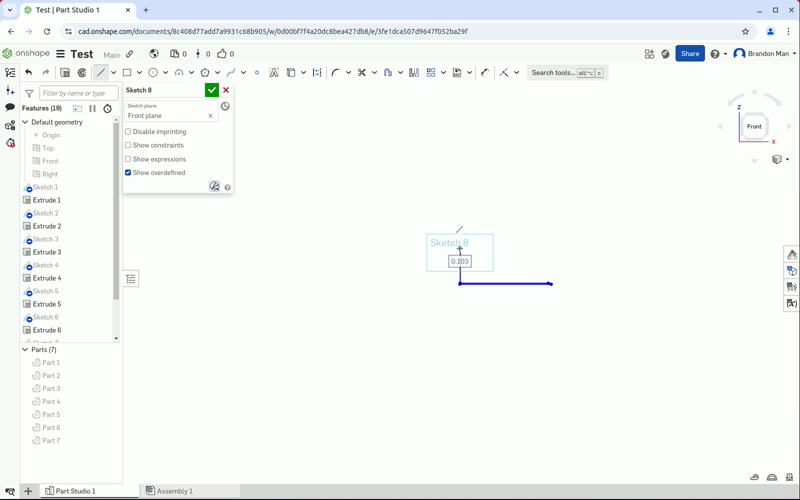
key_up(shift)
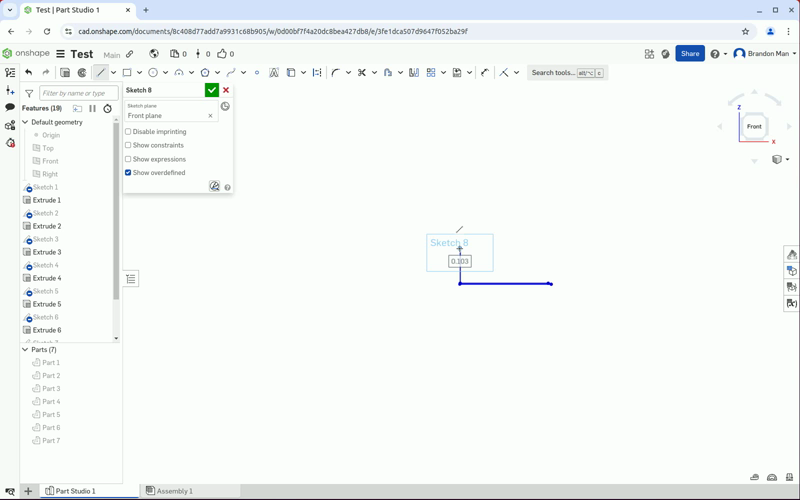
mouse_move(489, 248)
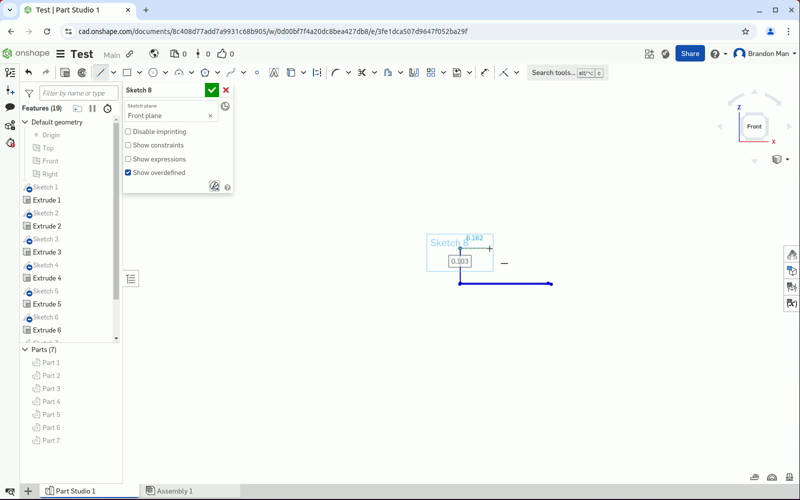
key_down(shift)
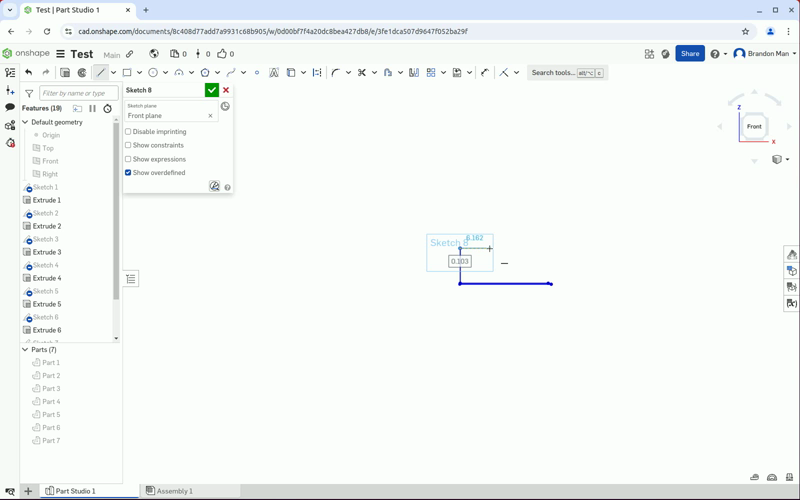
mouse_move(459, 284)
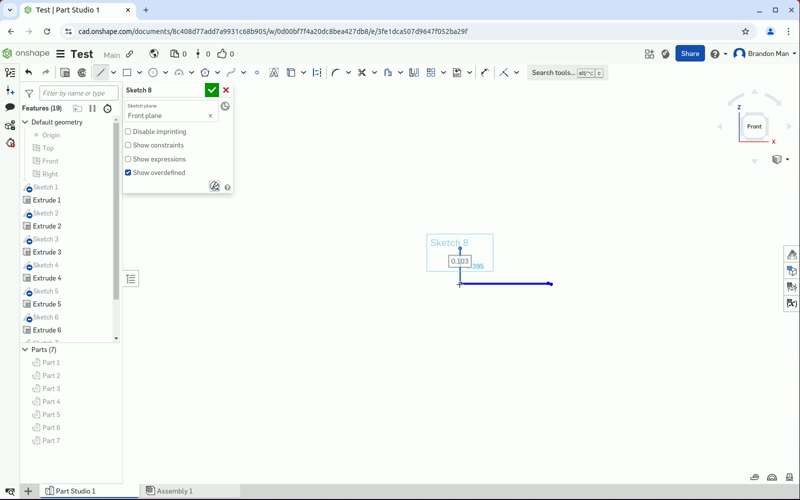
scroll(6)
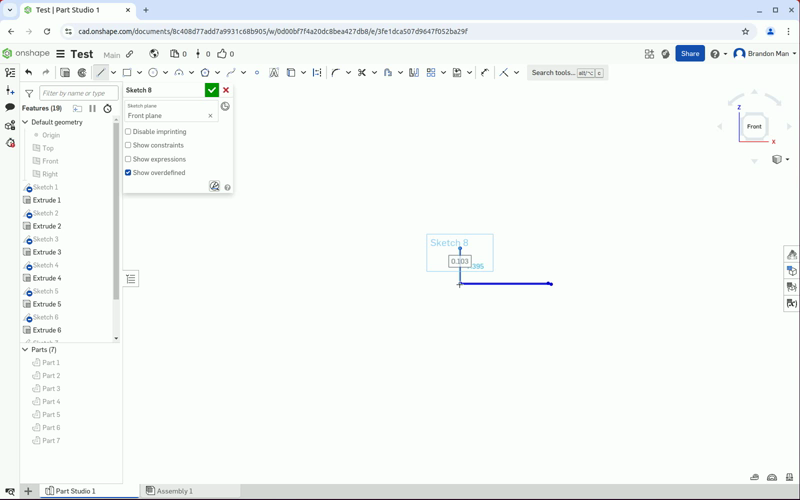
scroll(6)
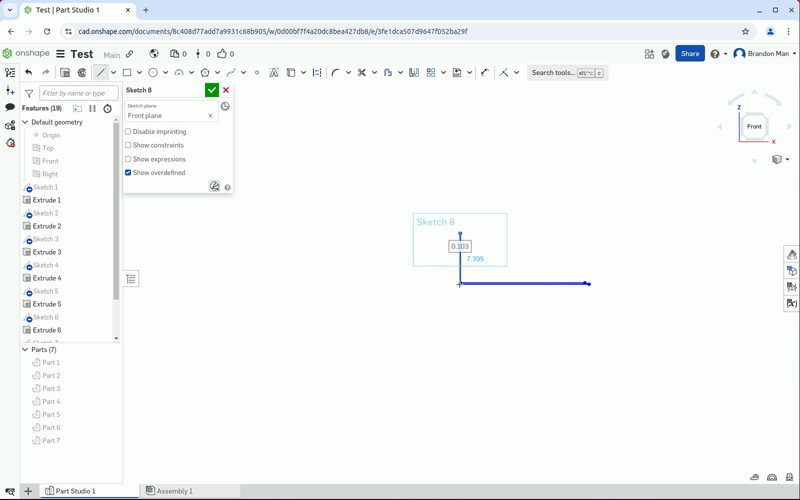
scroll(6)
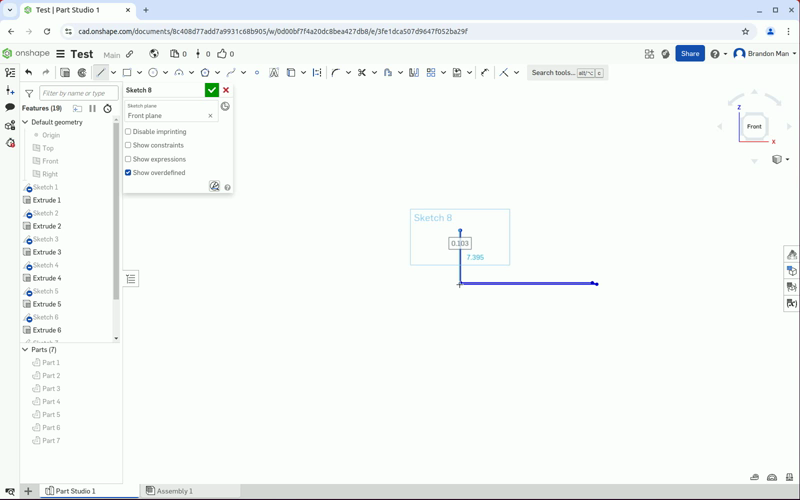
scroll(6)
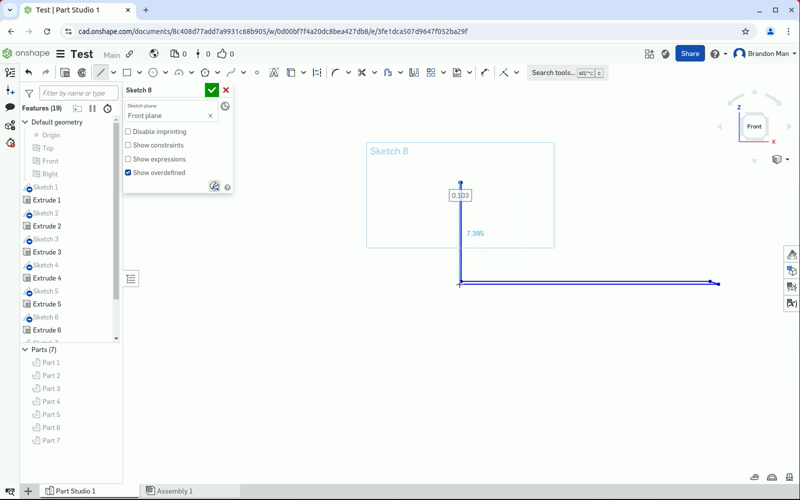
scroll(6)
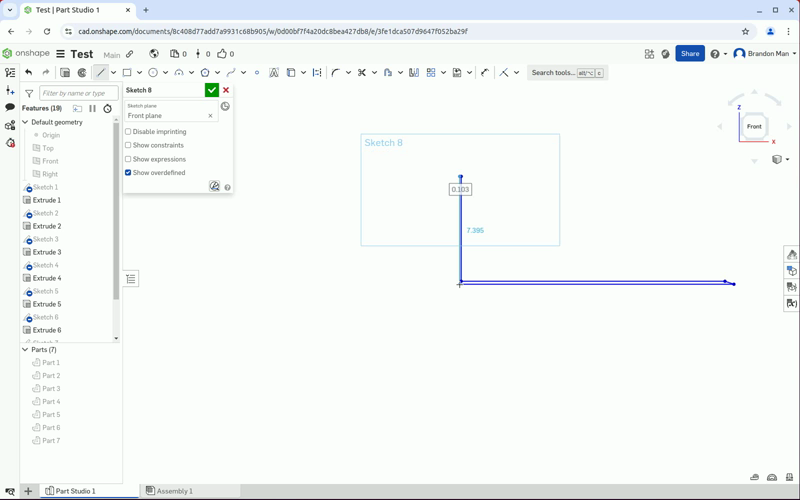
scroll(6)
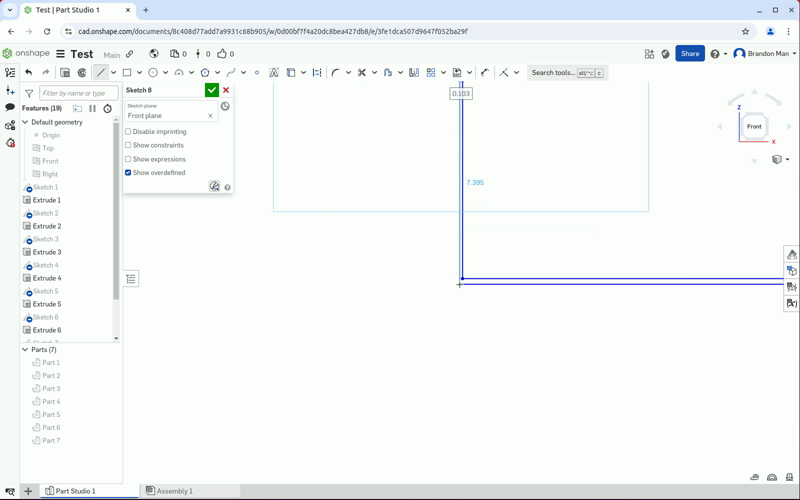
scroll(6)
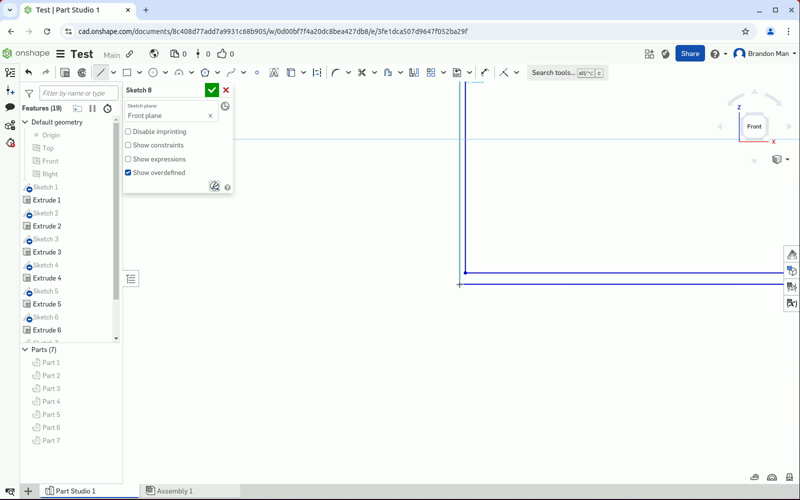
key_up(shift)
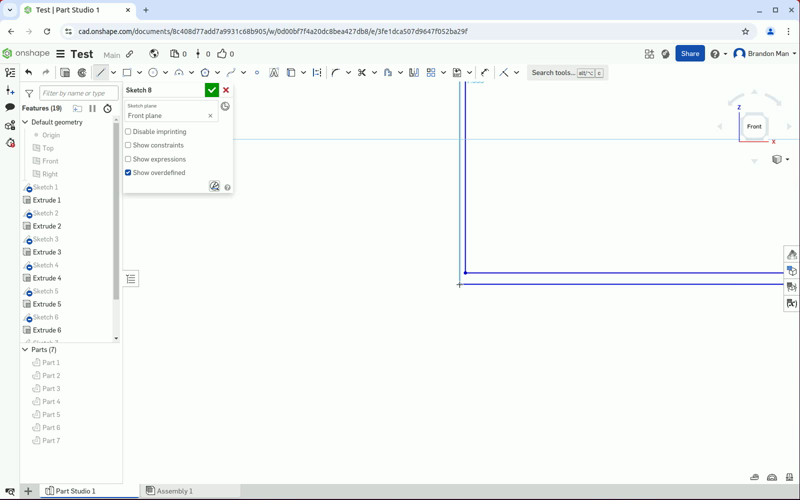
click(459, 284)
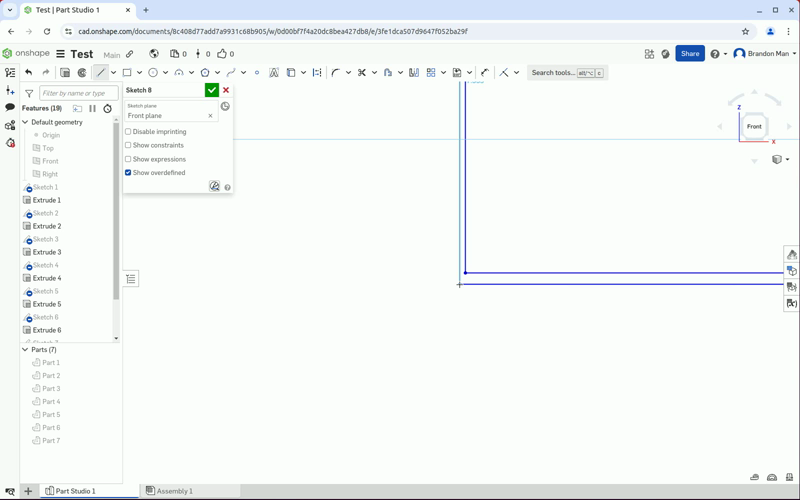
scroll(-6)
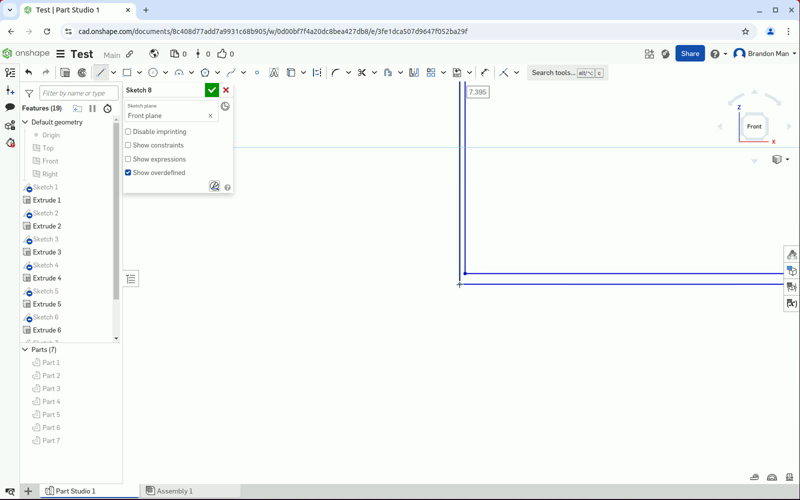
scroll(-6)
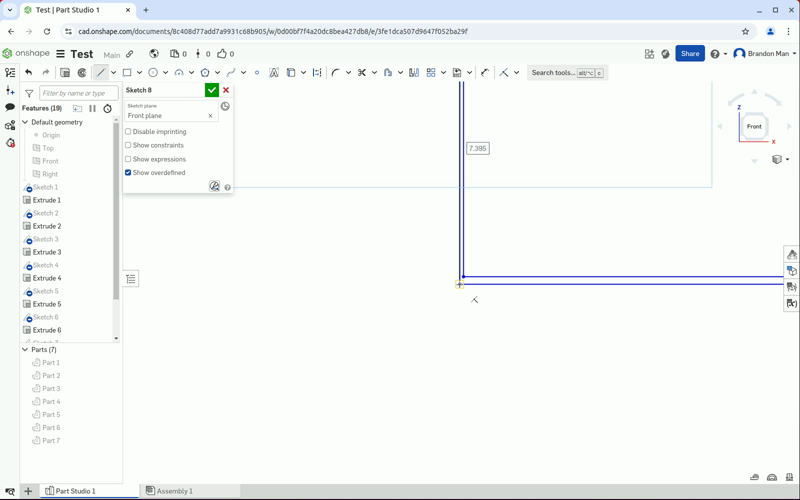
scroll(-6)
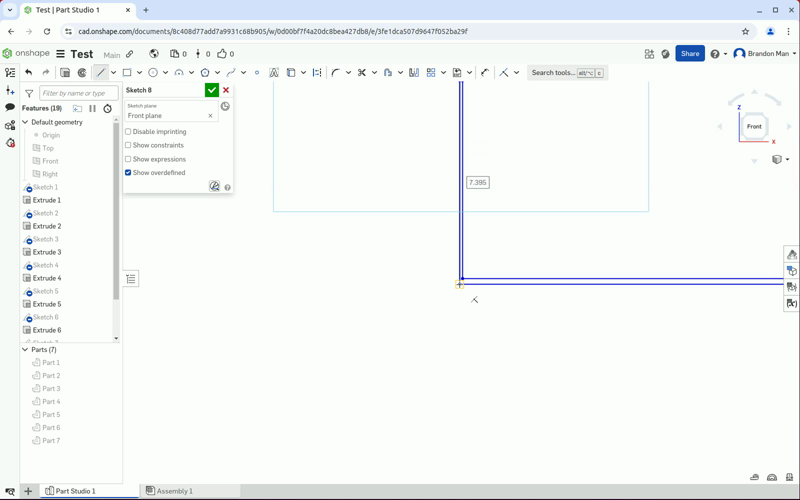
scroll(-6)
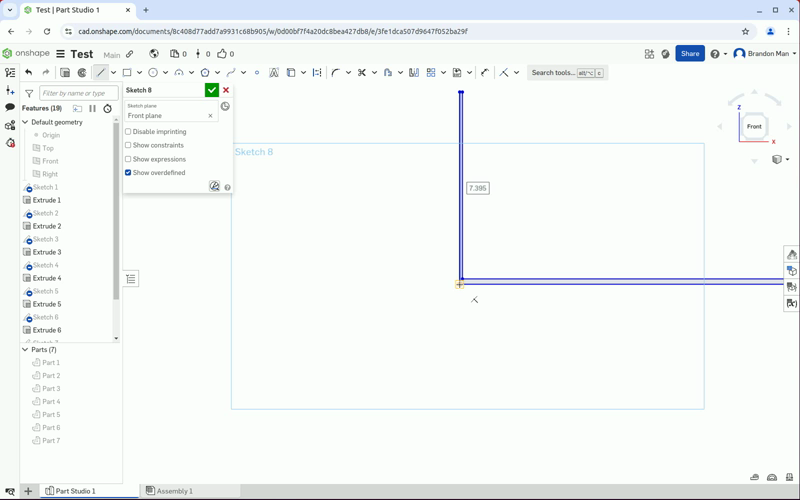
scroll(-6)
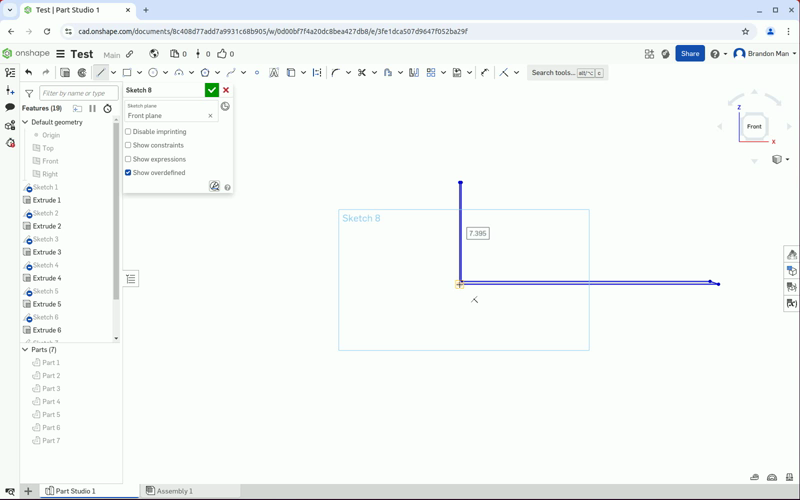
scroll(-6)
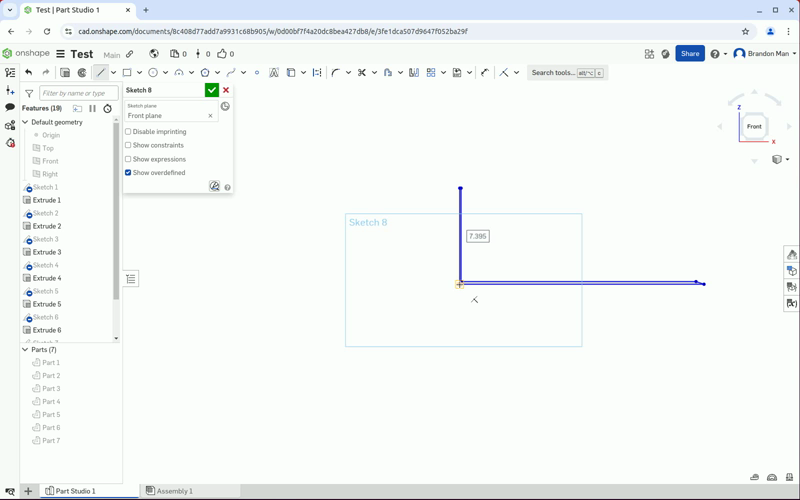
scroll(-6)
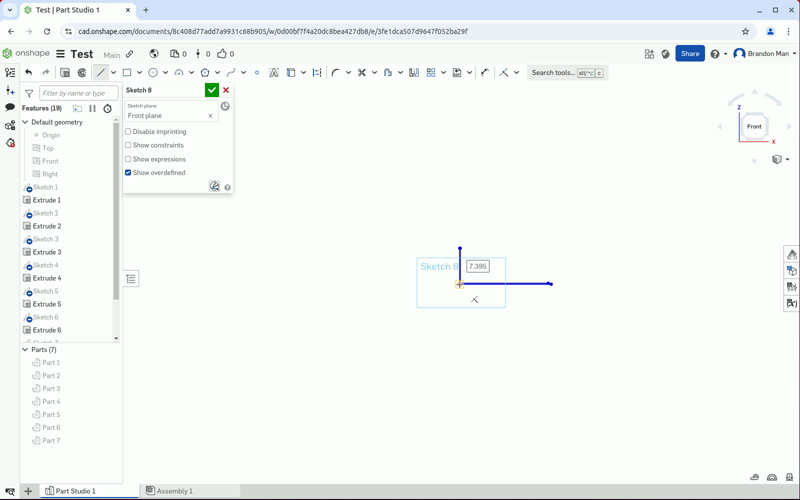
key(esc)
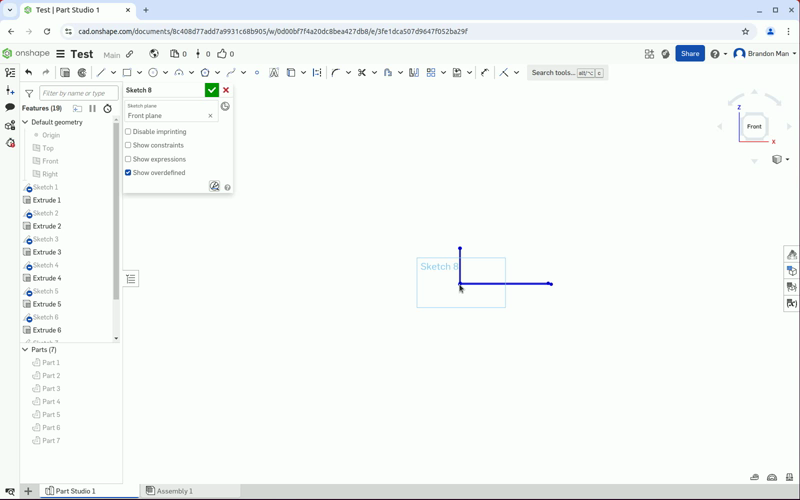
mouse_move(481, 283)
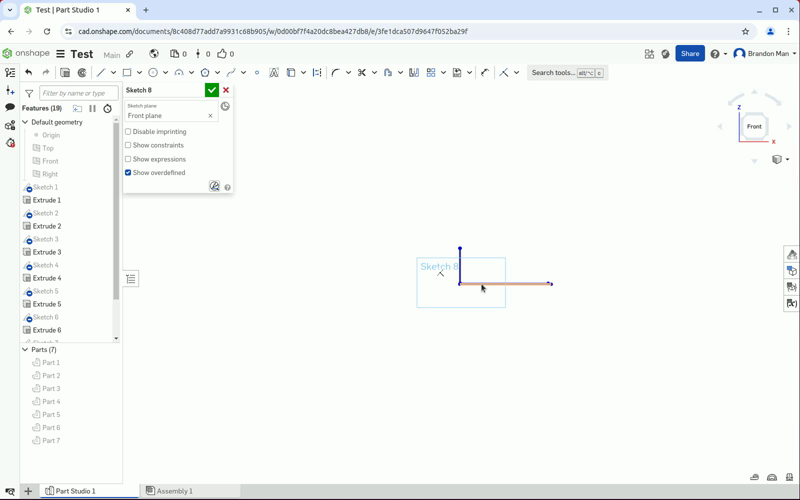
scroll(6)
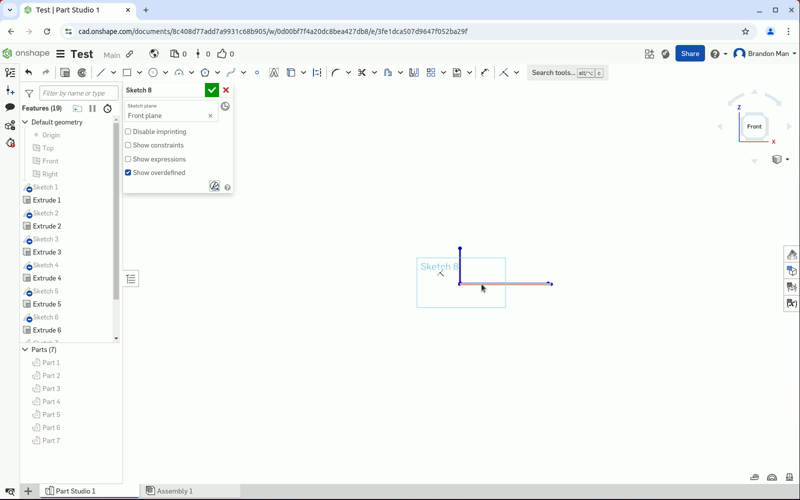
scroll(6)
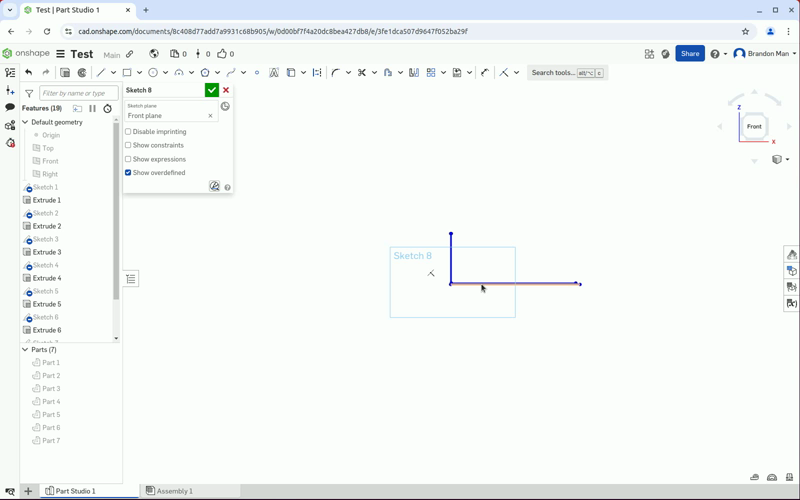
scroll(6)
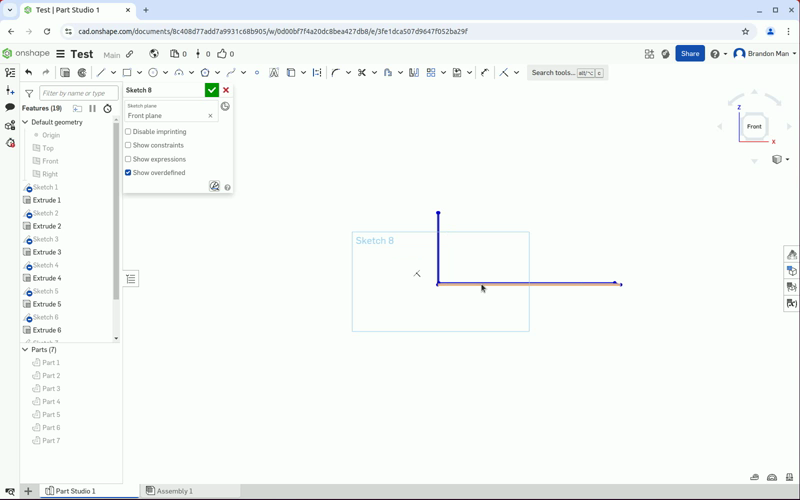
scroll(6)
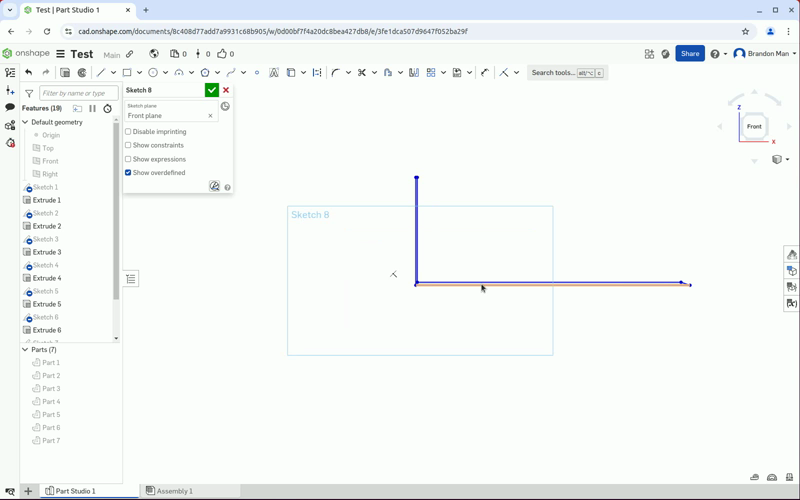
scroll(6)
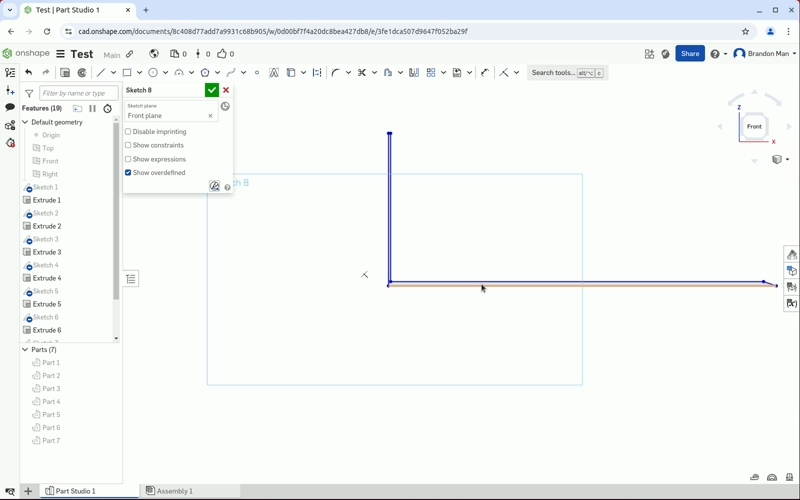
scroll(6)
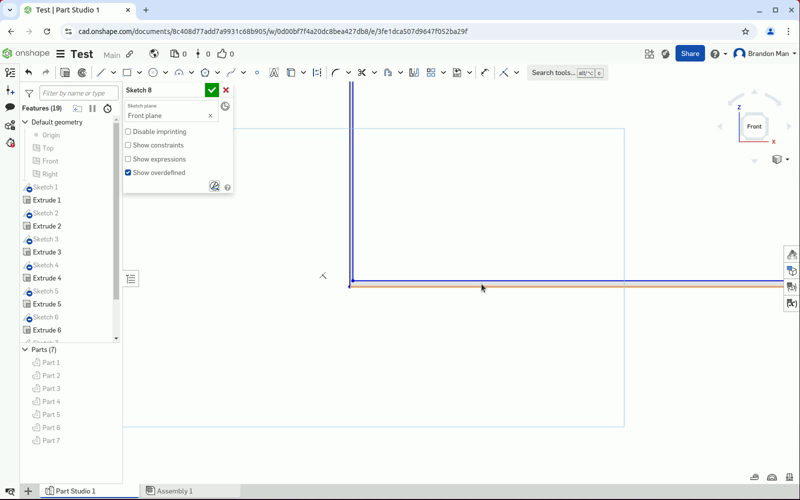
scroll(6)
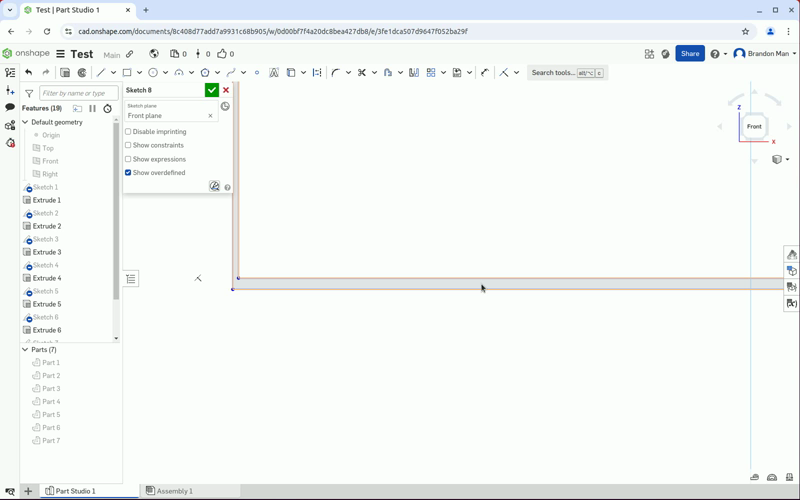
click(481, 283)
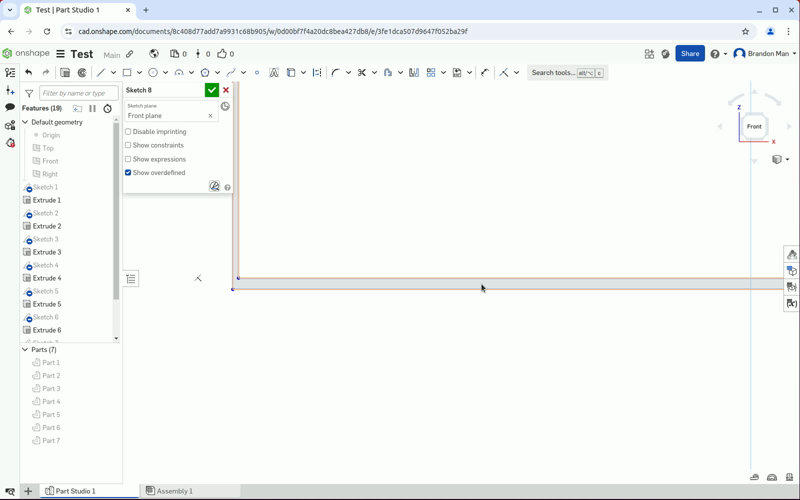
scroll(-6)
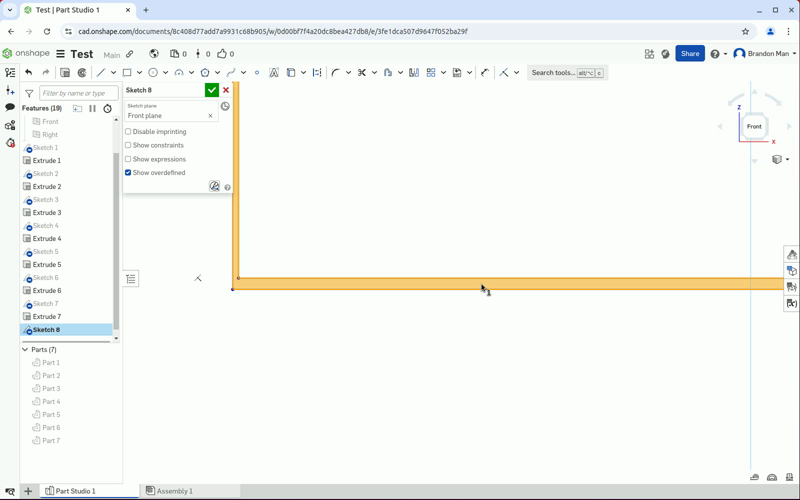
scroll(-6)
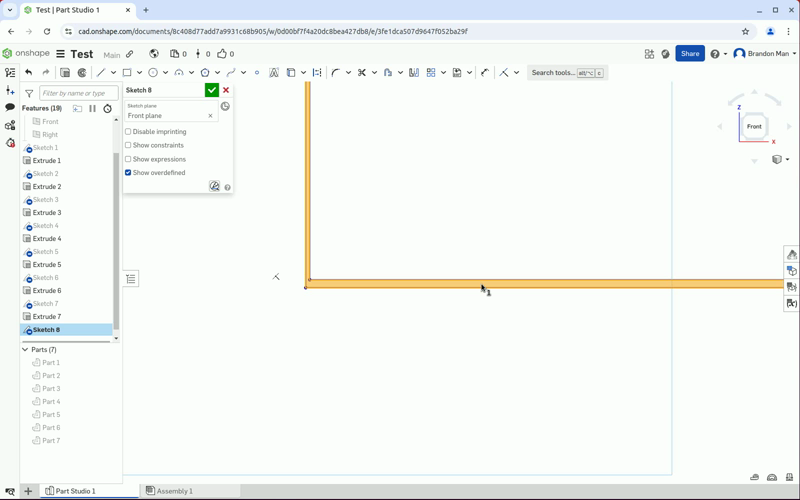
scroll(-6)
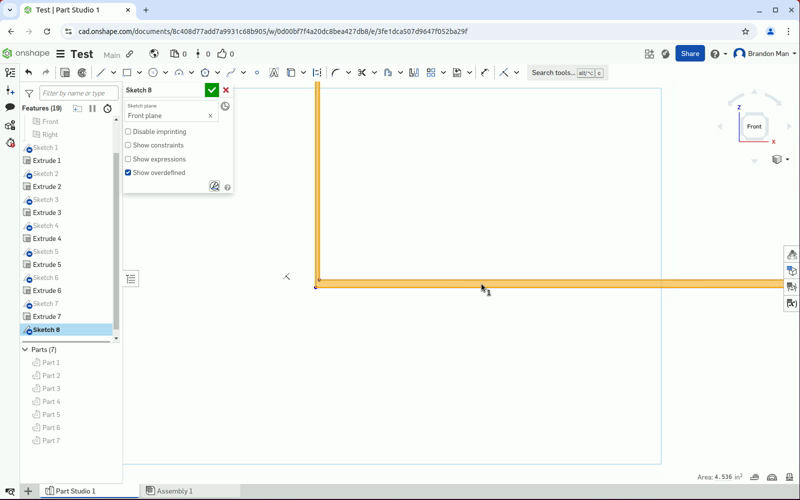
scroll(-6)
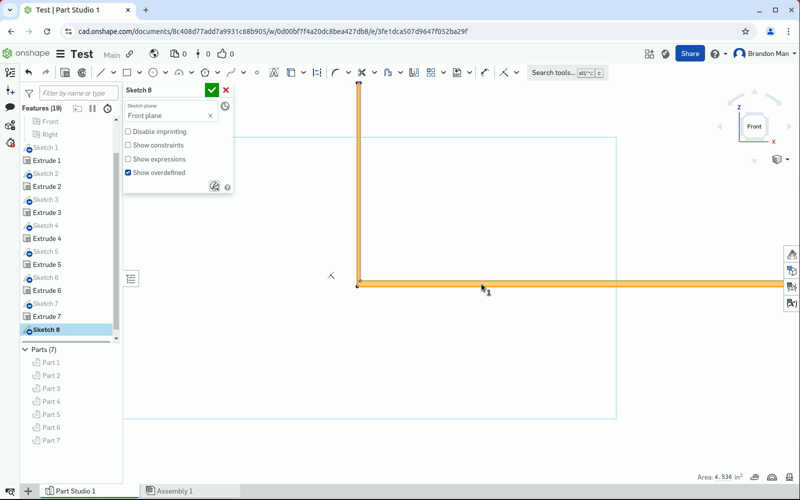
scroll(-6)
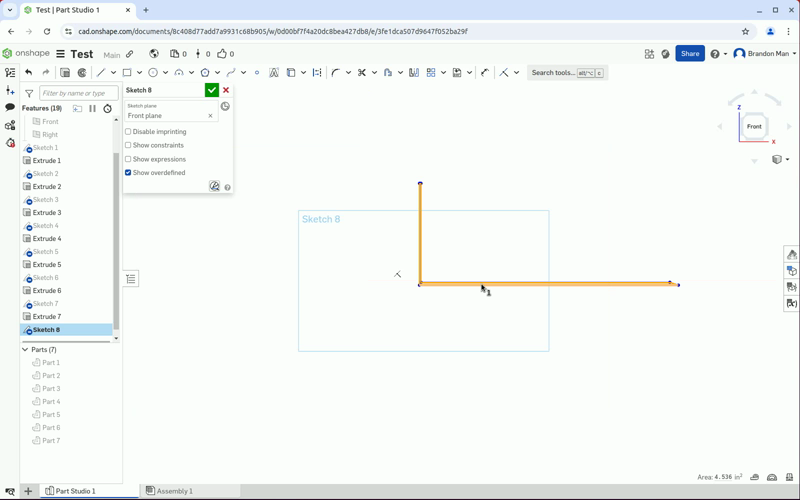
scroll(-6)
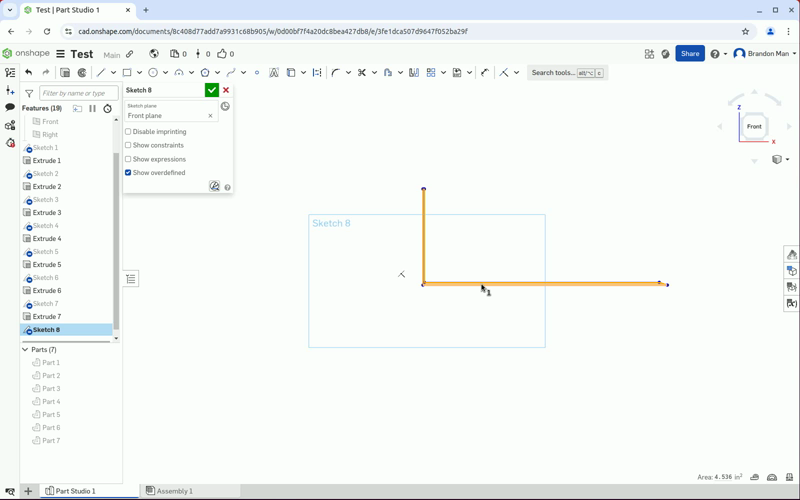
scroll(-6)
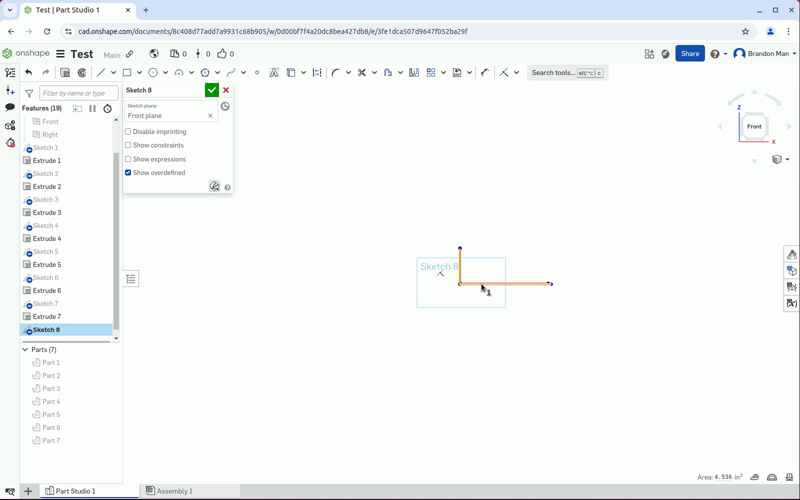
mouse_move(73, 352)
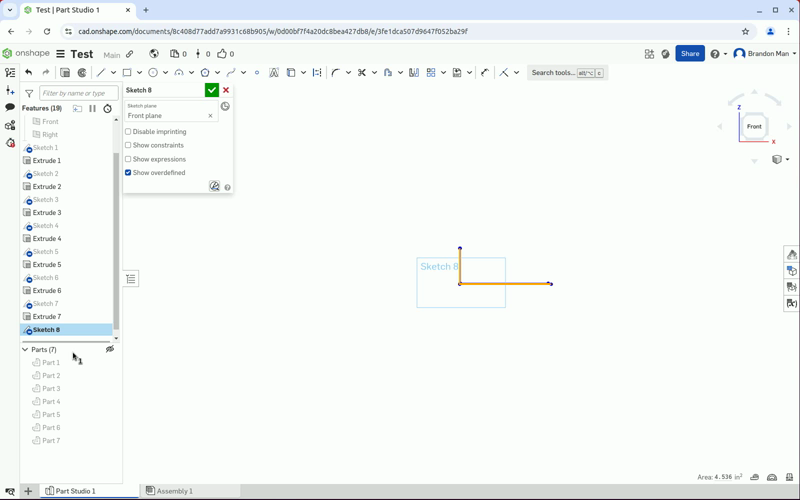
key(shift+y)
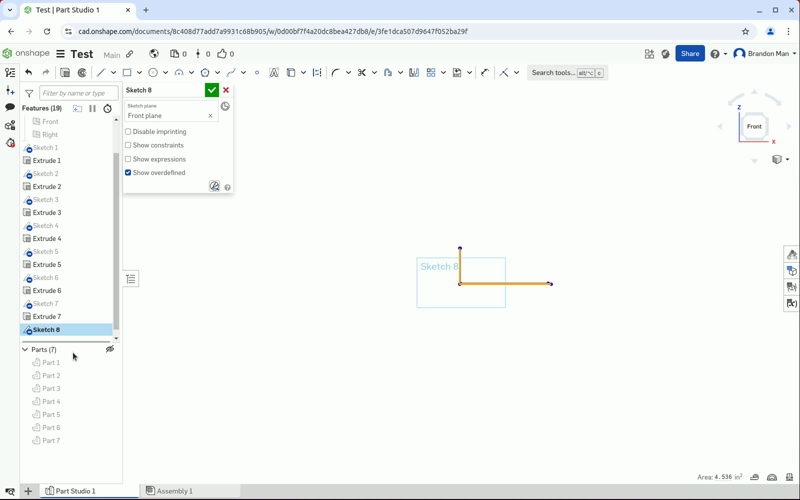
key(shift+e)
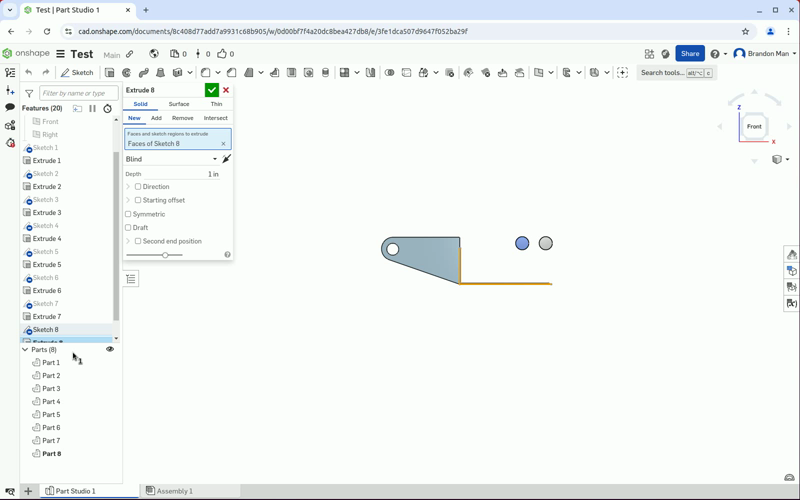
mouse_move(143, 106)
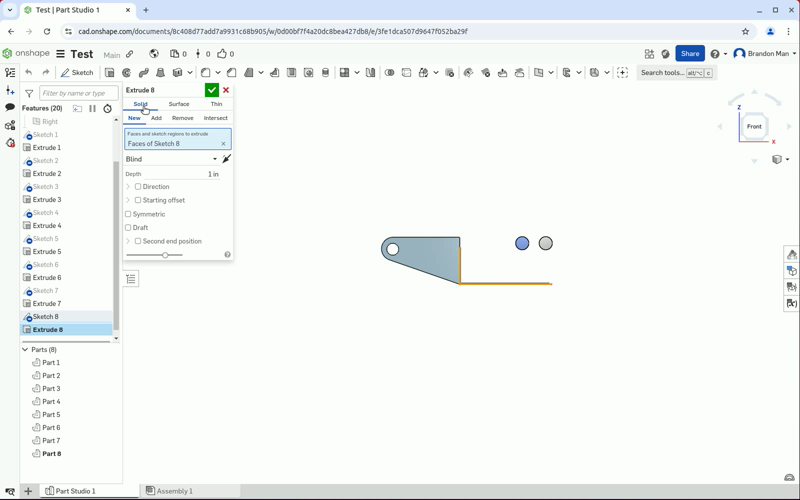
click(143, 106)
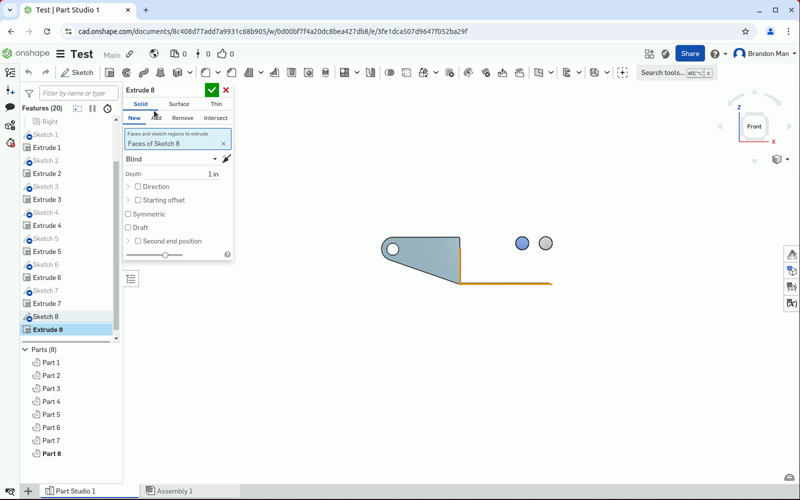
mouse_move(186, 120)
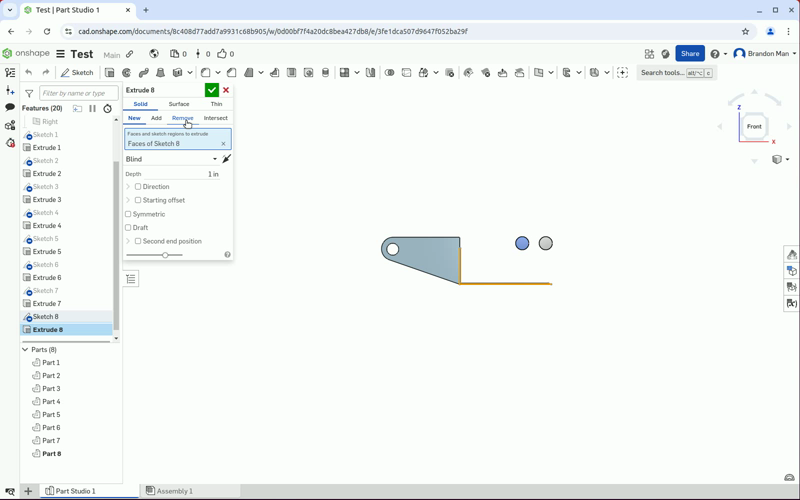
click(186, 120)
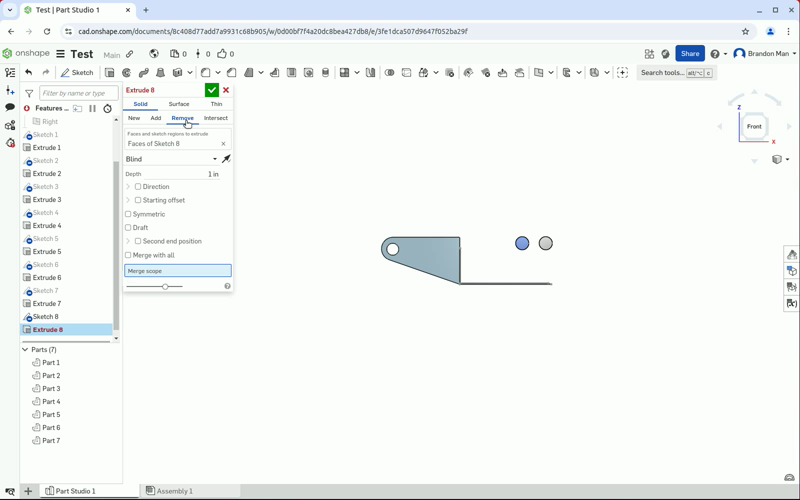
key(tab, 4)
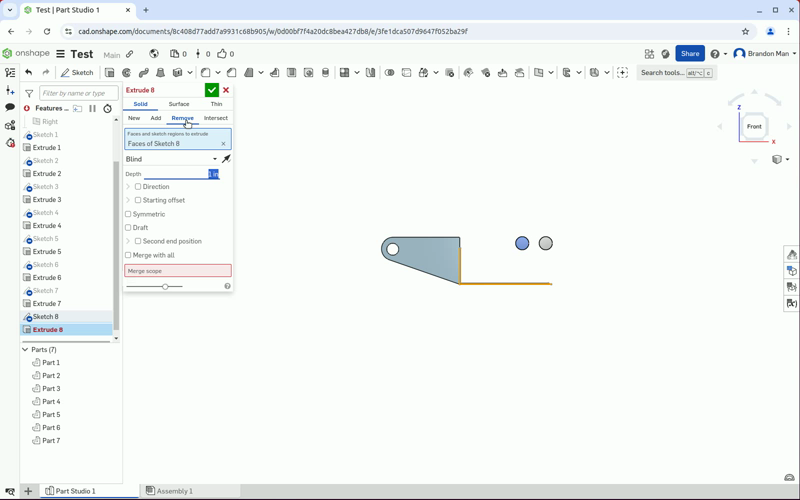
text(4.574)
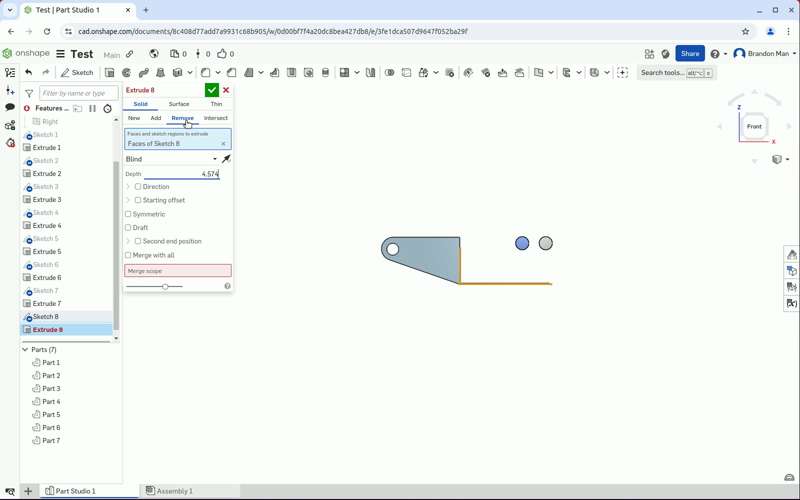
key(tab, 6)
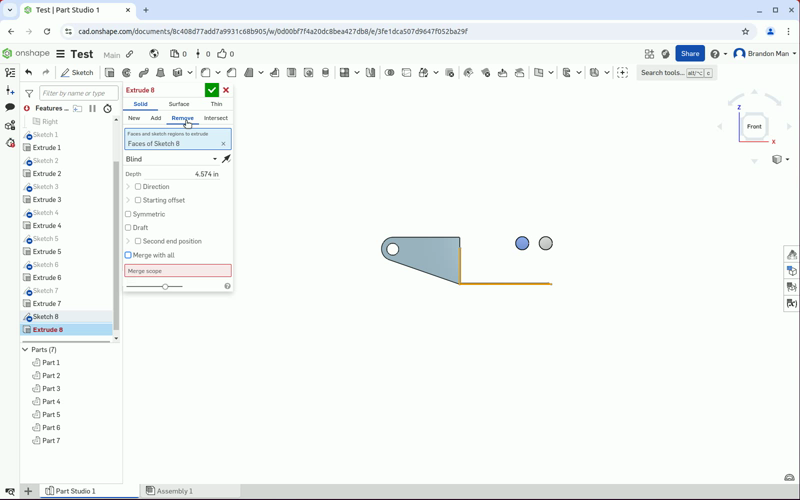
key(space)
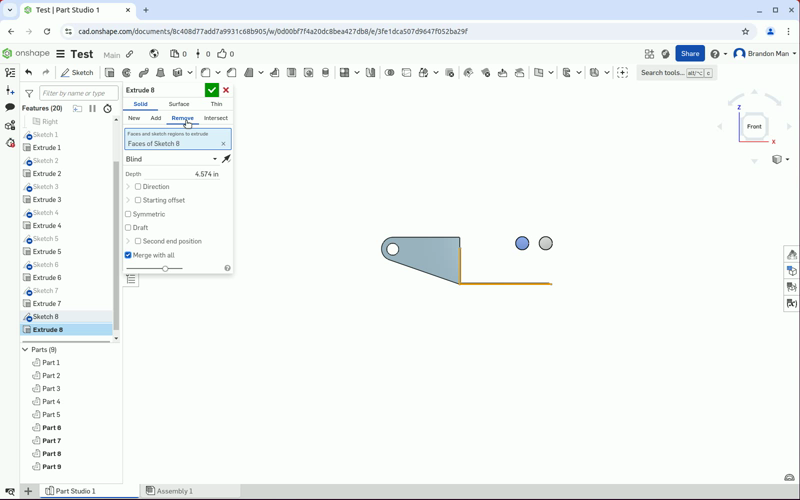
key(enter)
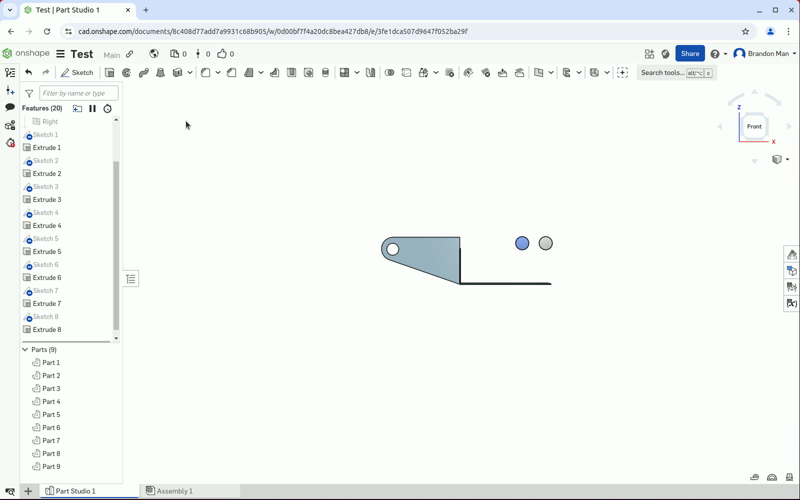
key(shift+h)
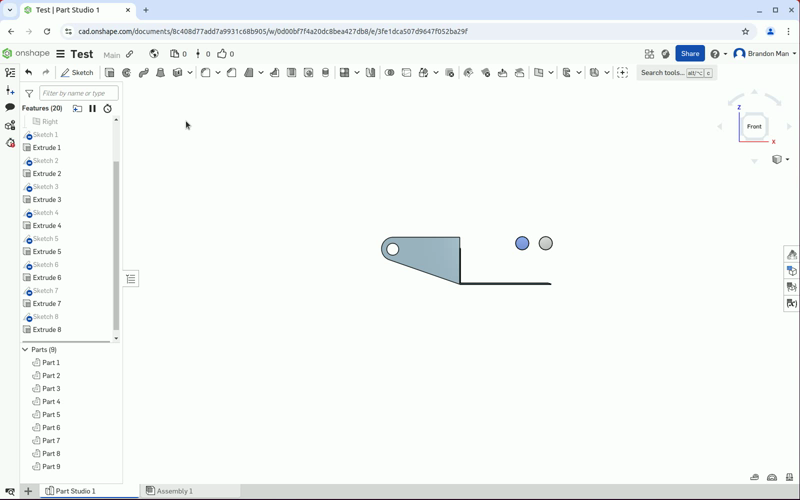
key(shift+h)
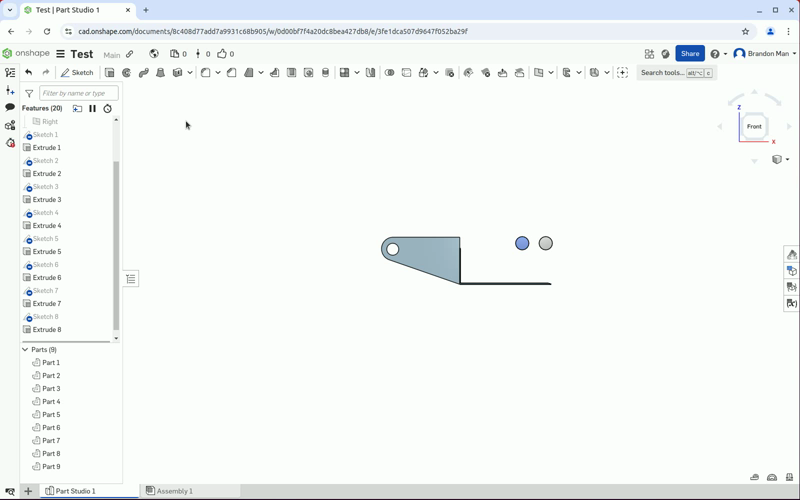
mouse_move(69, 137)
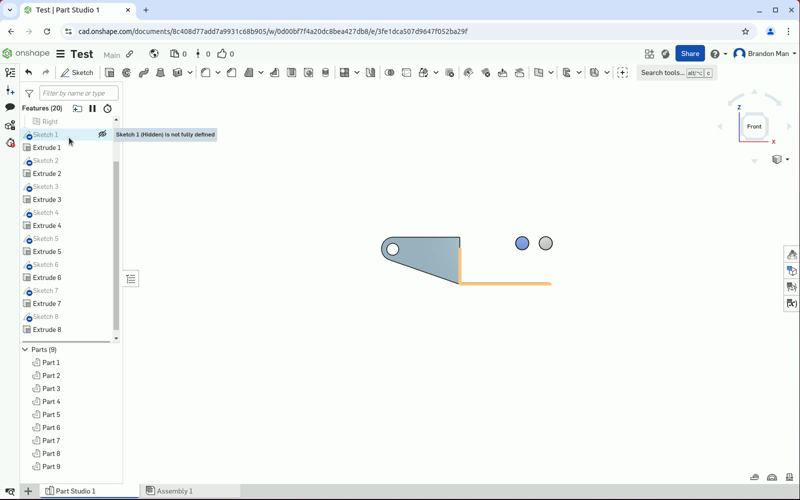
click(69, 137)
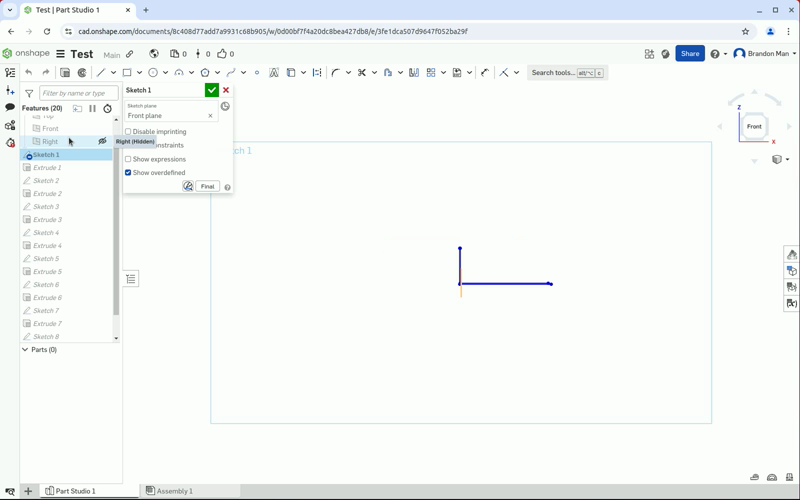
mouse_move(229, 92)
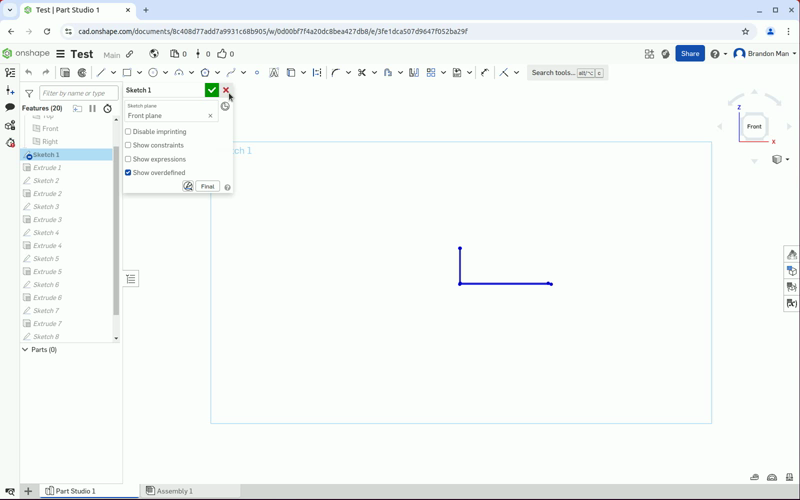
click(229, 92)
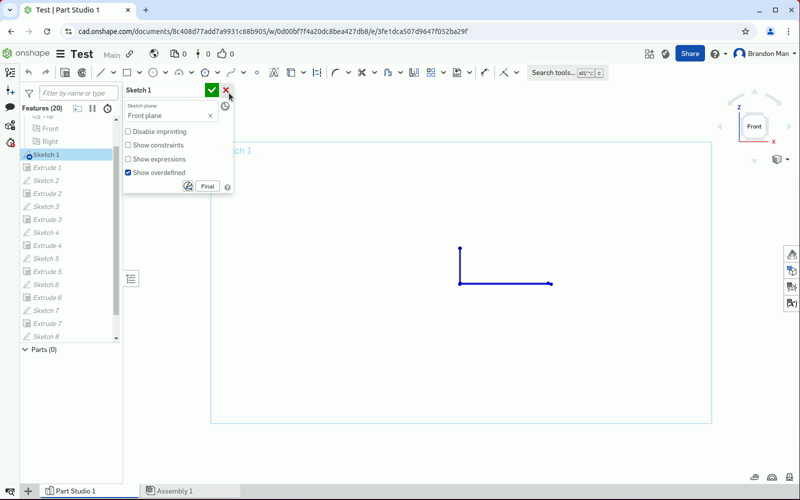
key(shift+s)
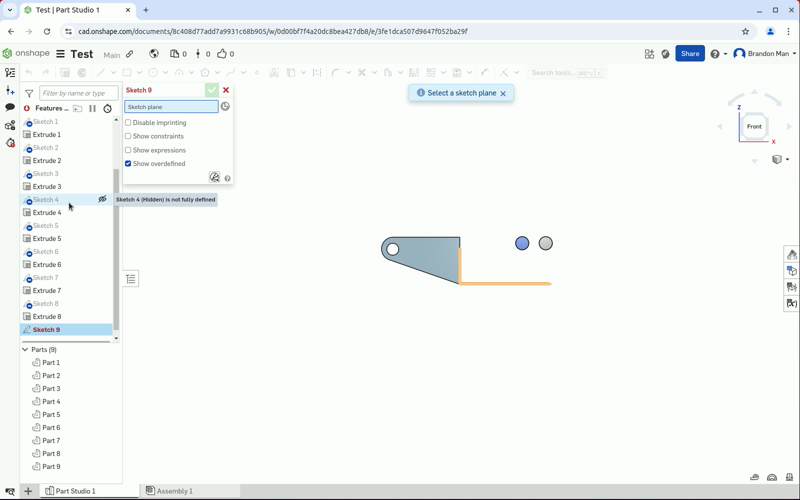
scroll(3)
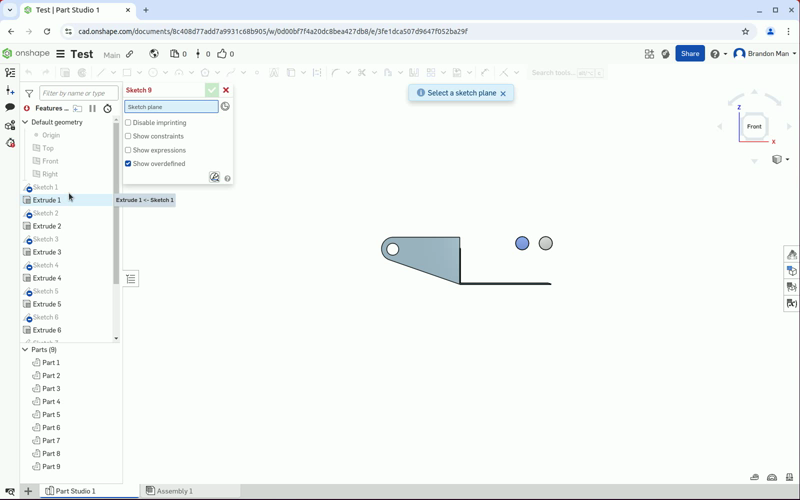
mouse_move(69, 163)
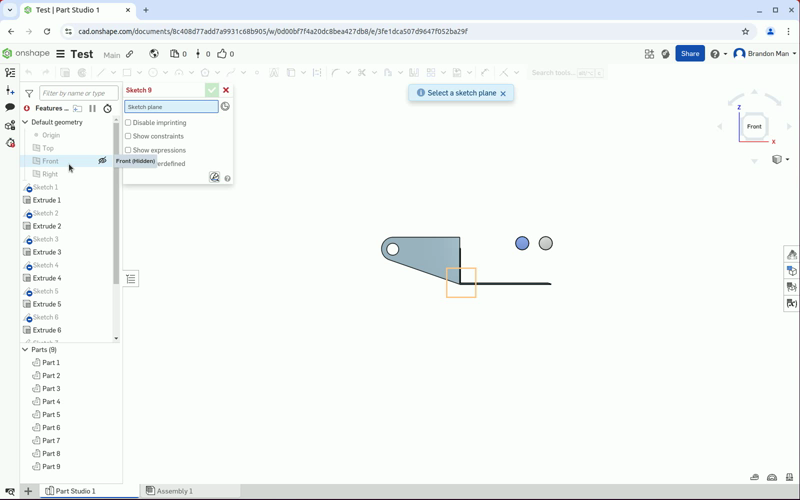
click(69, 163)
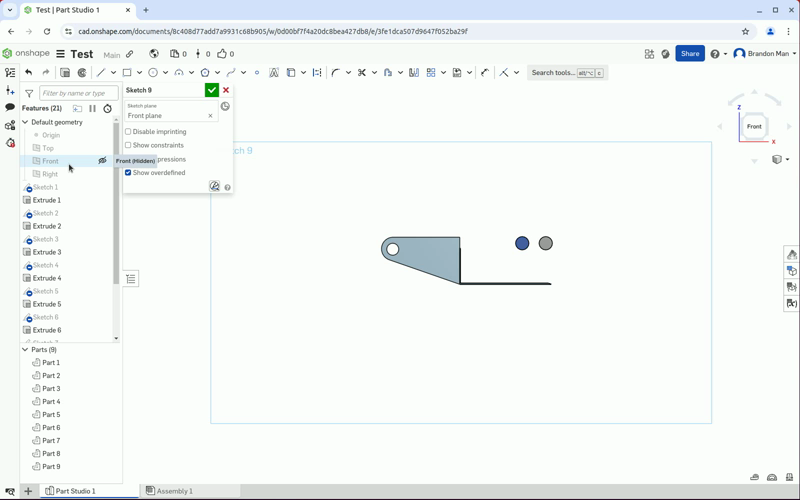
mouse_move(73, 352)
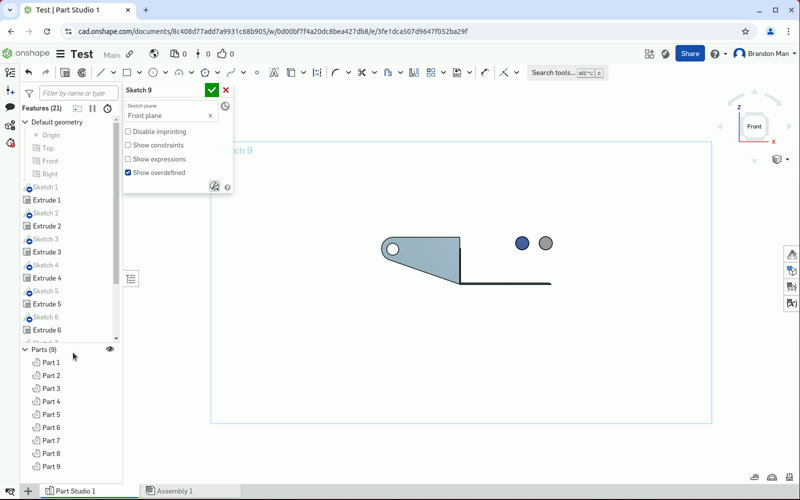
key(y)
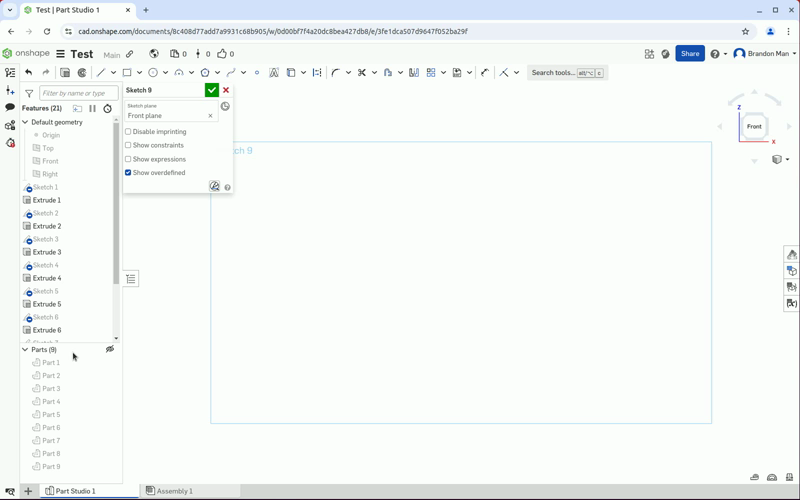
key(l)
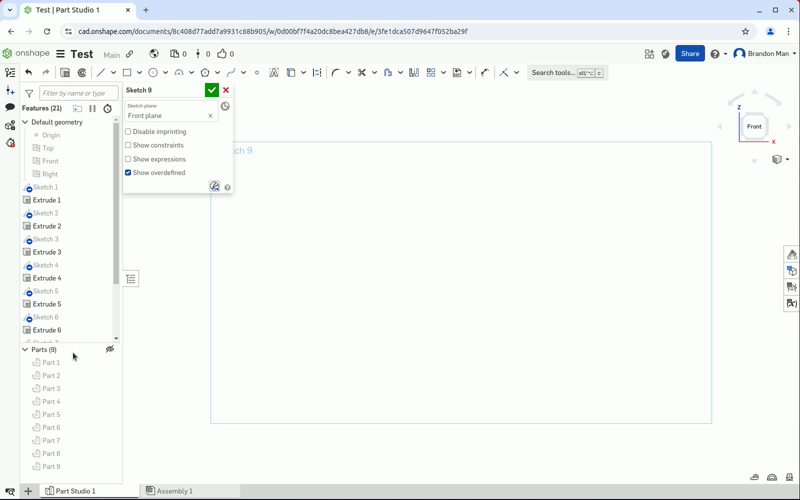
key_down(shift)
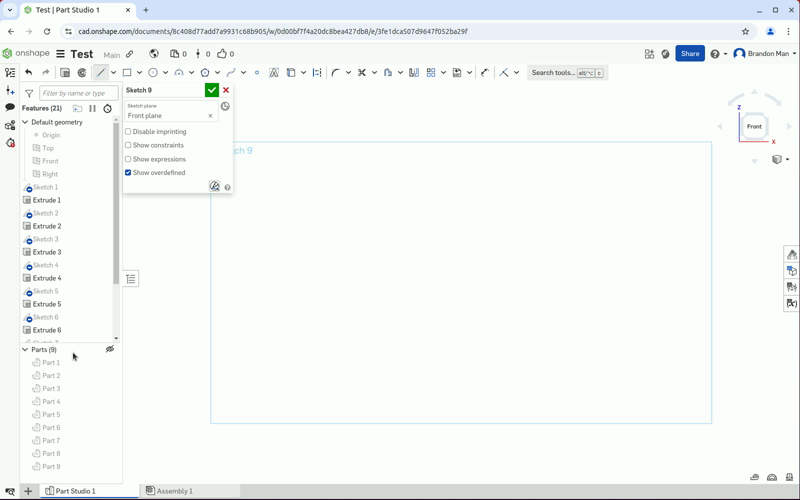
mouse_move(389, 259)
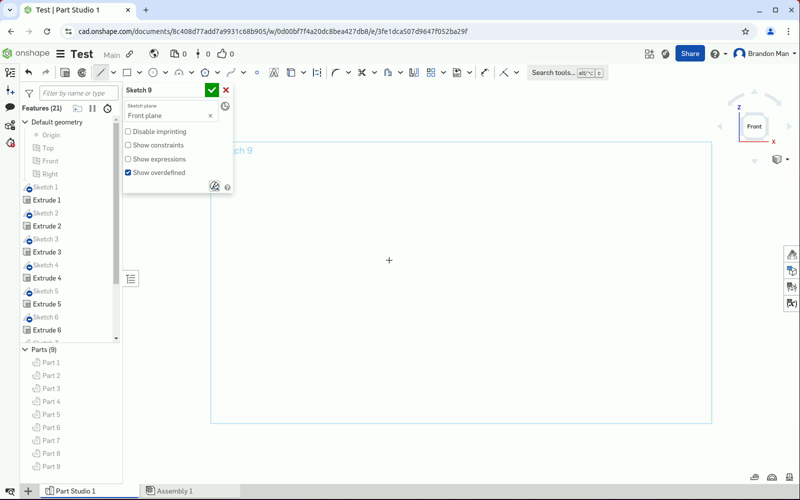
click(389, 259)
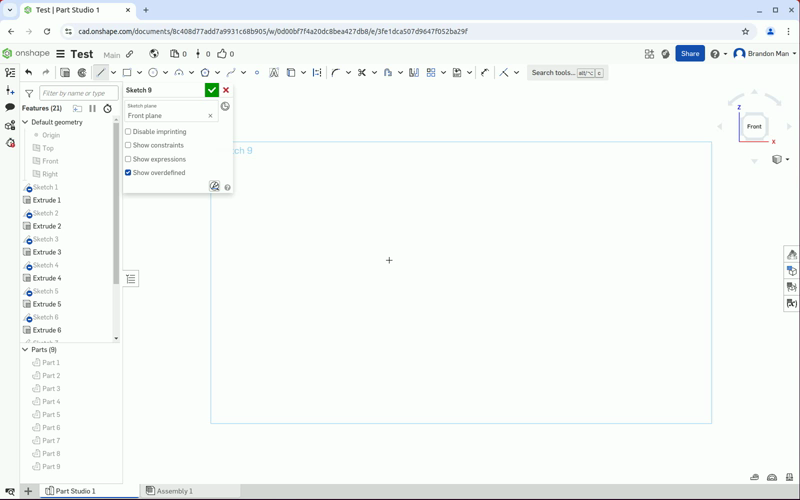
key_up(shift)
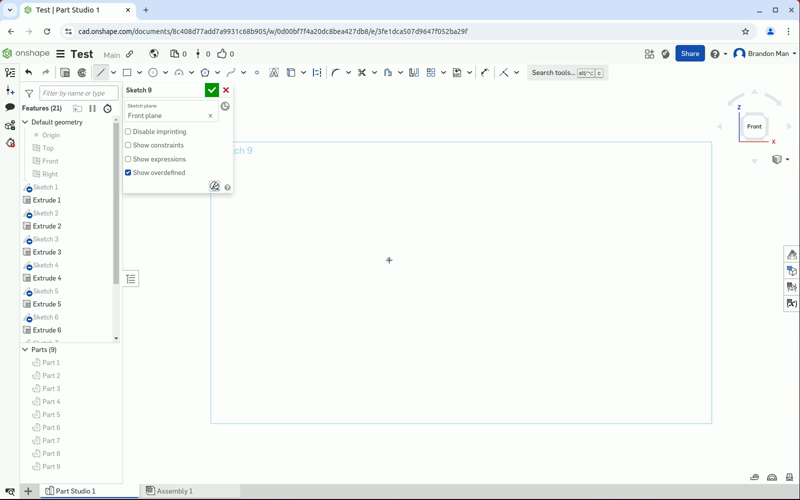
key_down(shift)
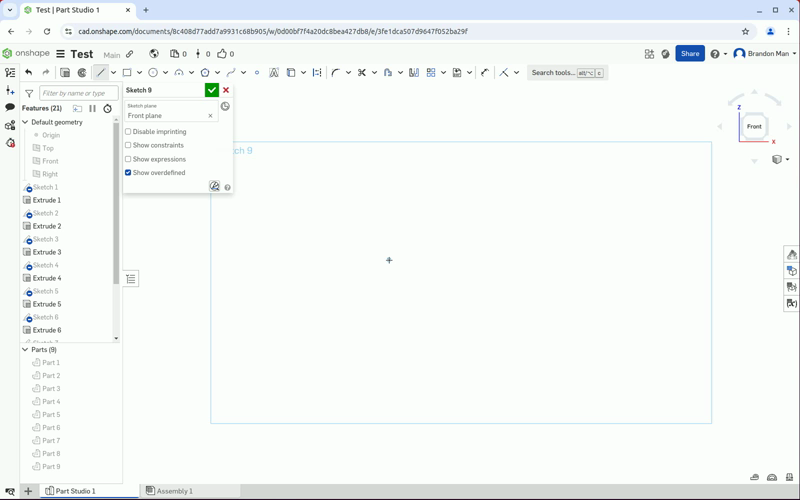
mouse_move(459, 284)
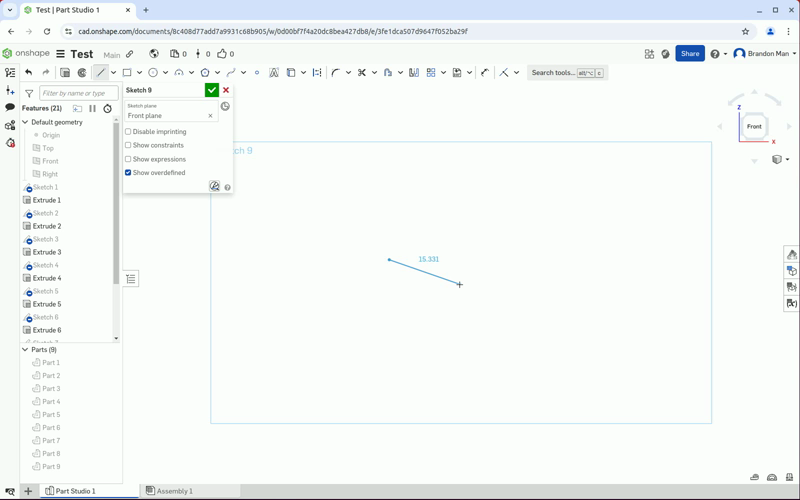
click(459, 284)
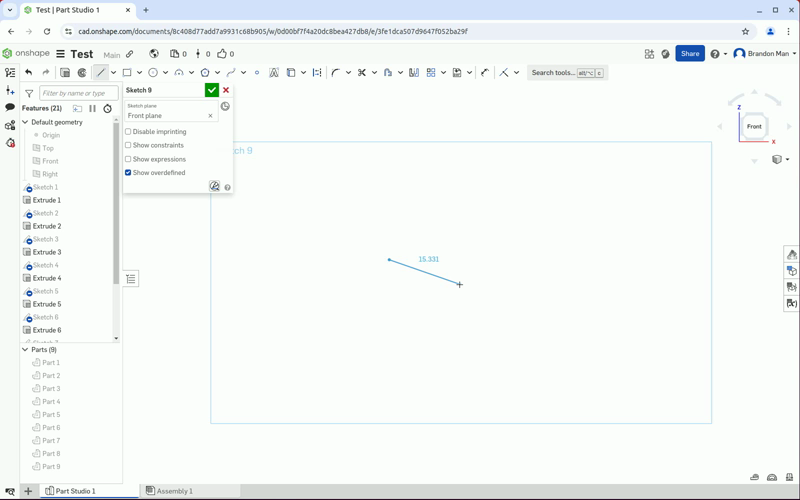
key_up(shift)
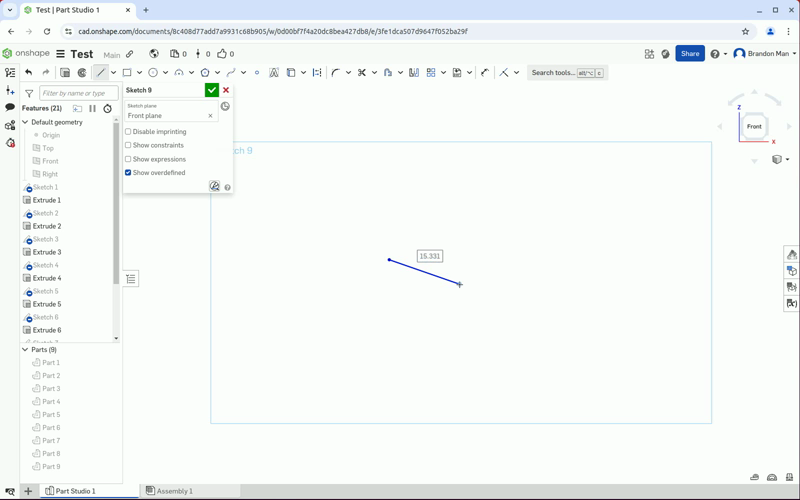
key_down(shift)
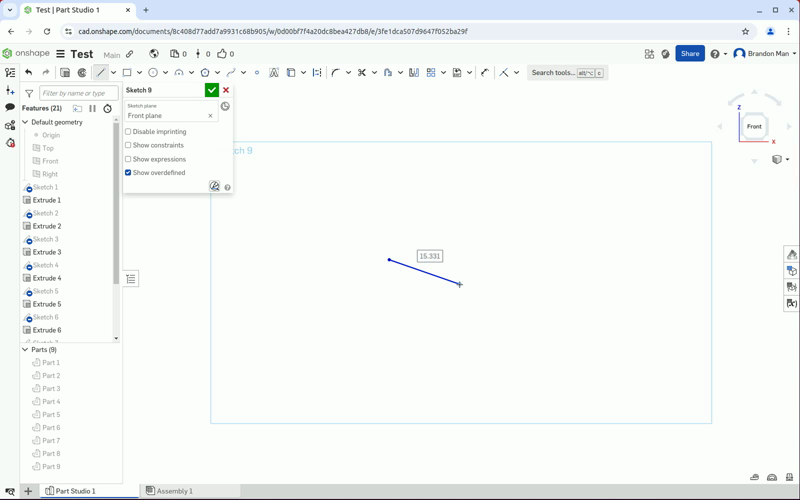
mouse_move(489, 284)
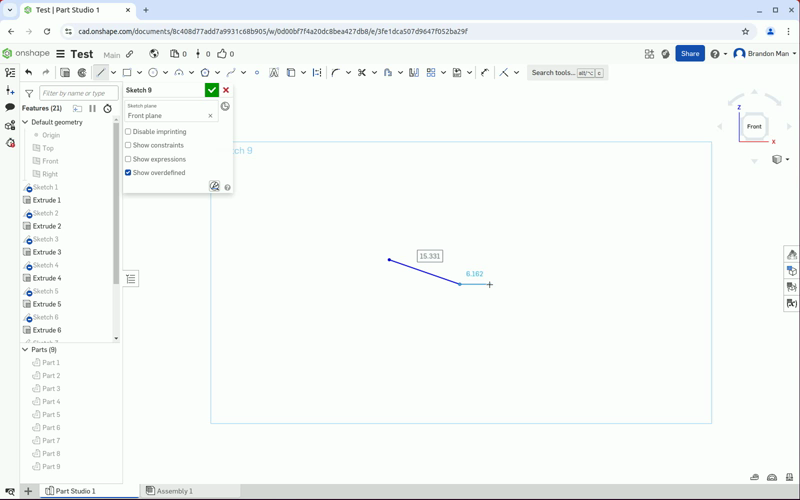
mouse_move(459, 249)
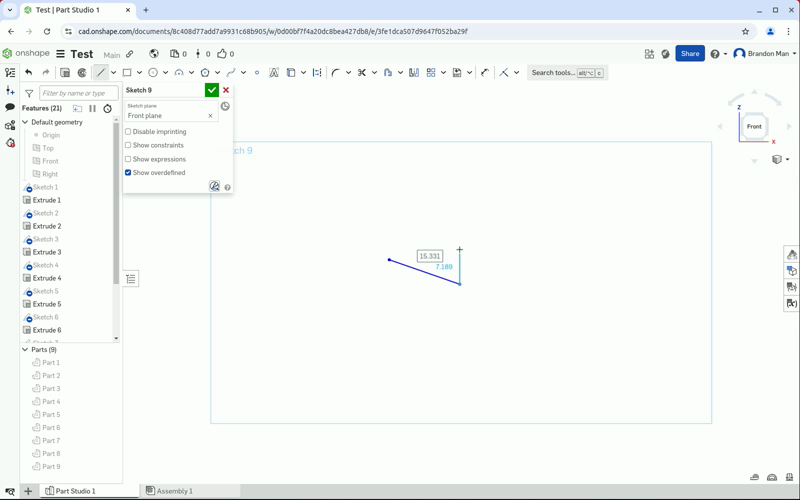
click(459, 249)
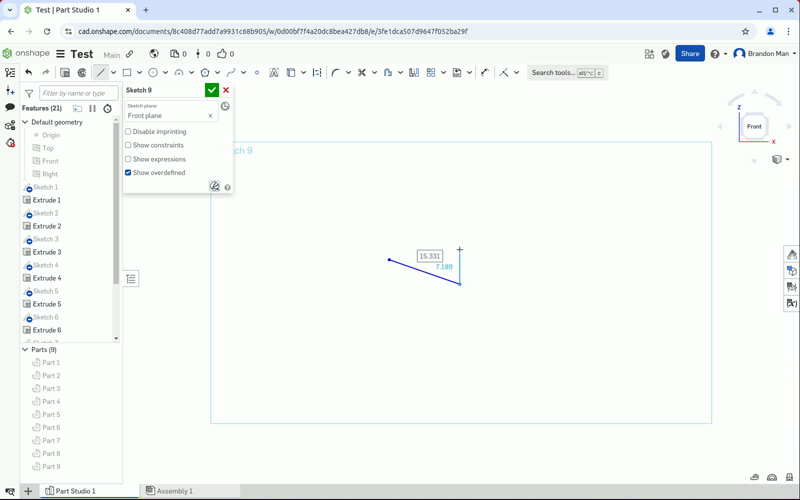
key_up(shift)
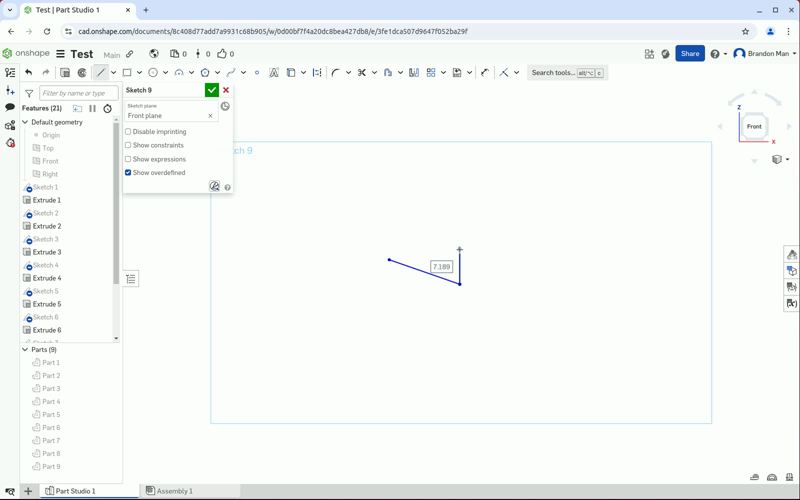
key_down(shift)
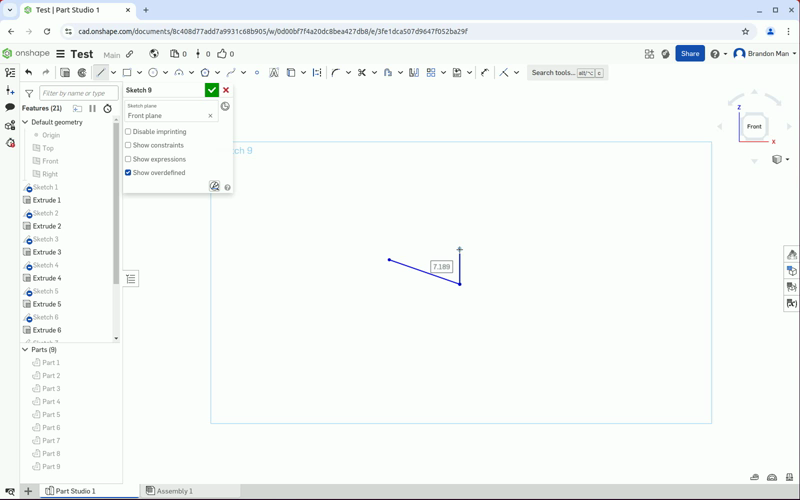
mouse_move(489, 249)
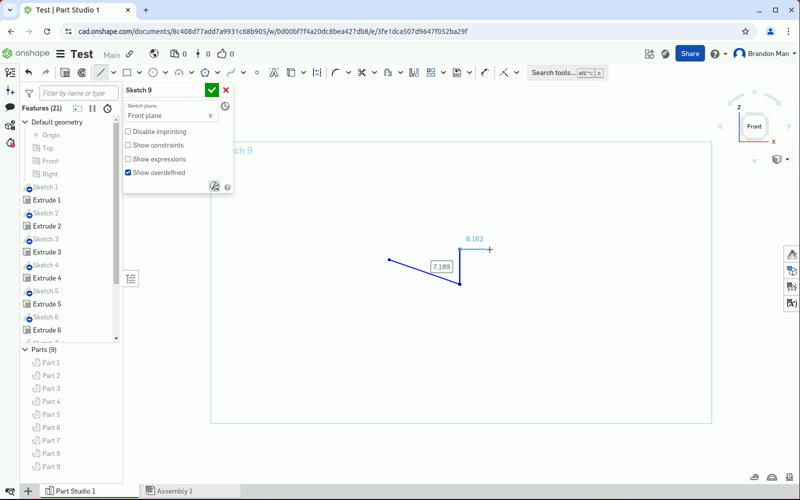
mouse_move(459, 237)
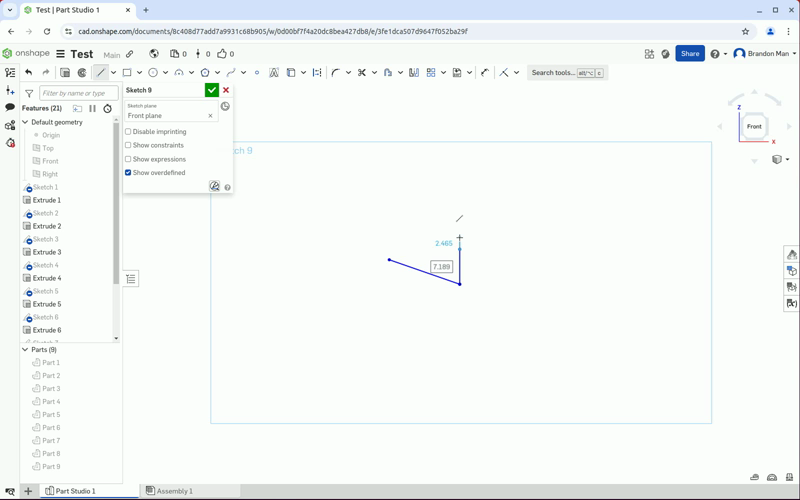
click(459, 237)
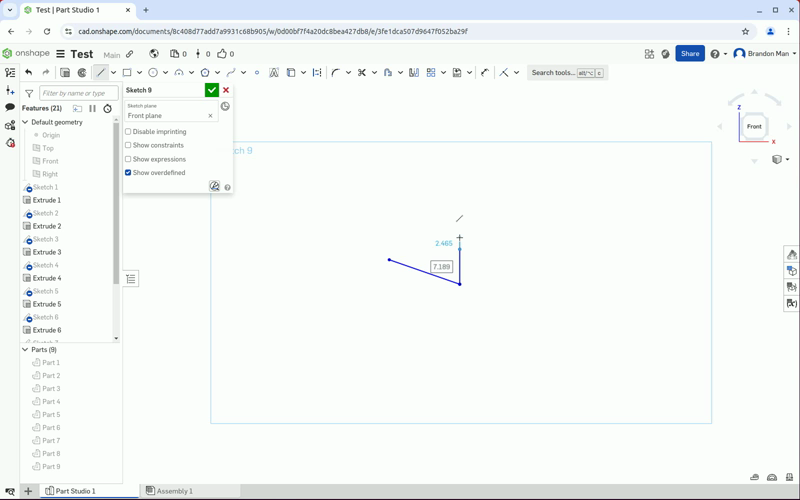
key_up(shift)
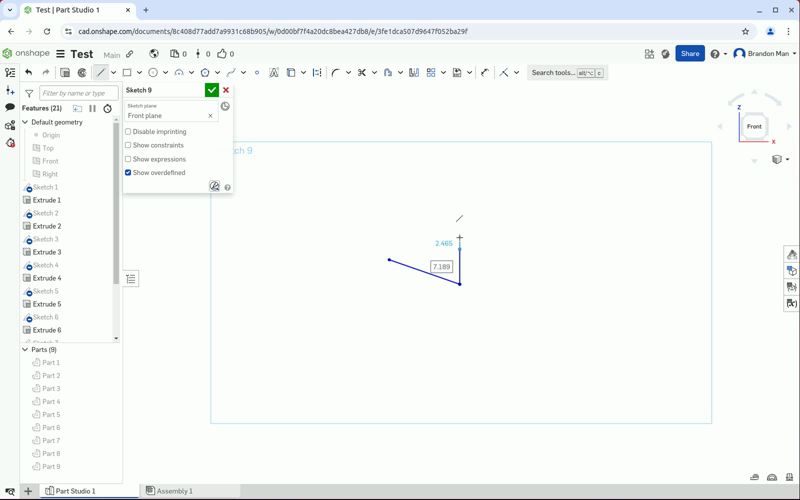
key_down(shift)
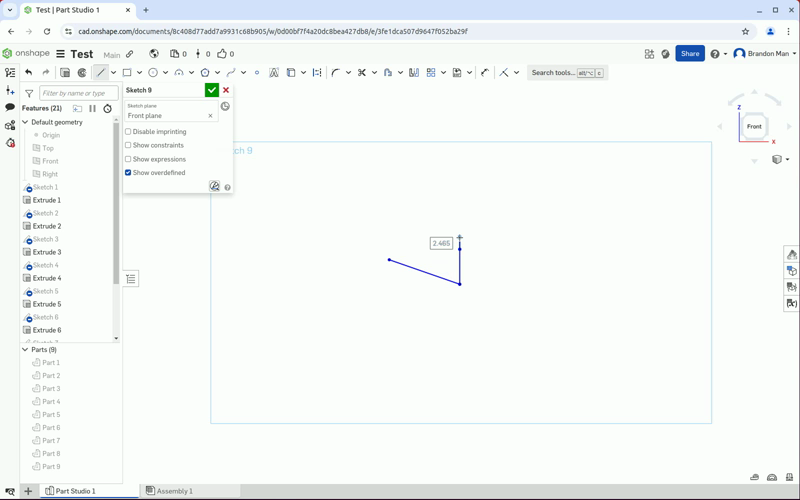
mouse_move(392, 237)
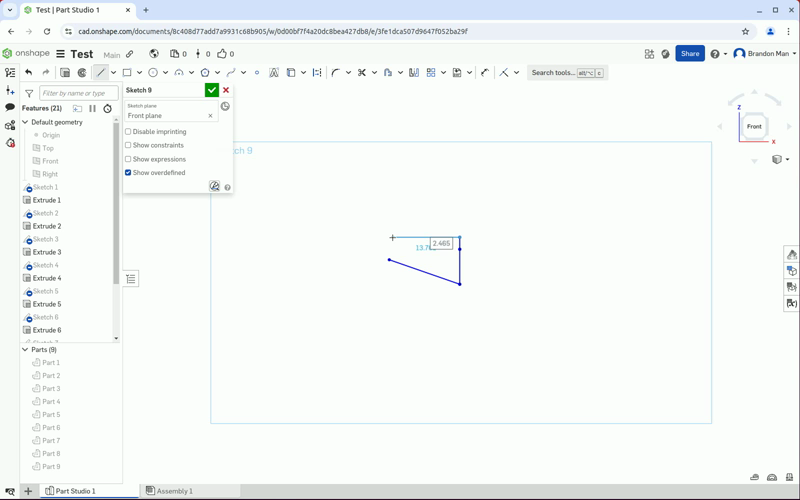
click(392, 237)
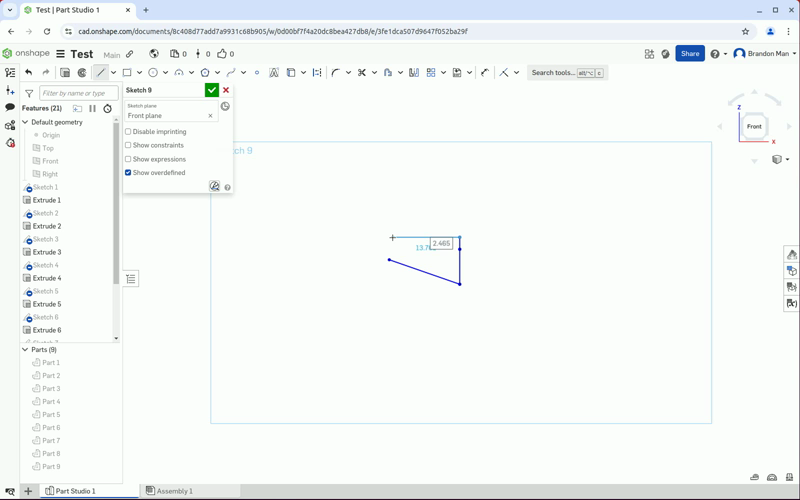
key_up(shift)
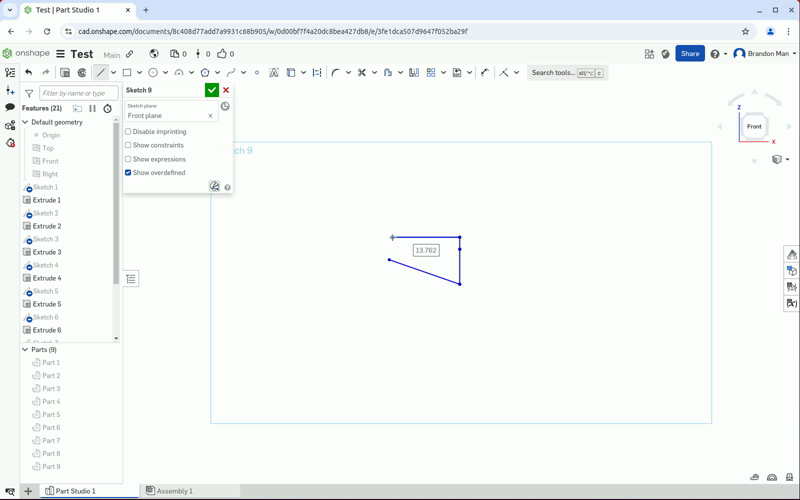
key(esc)
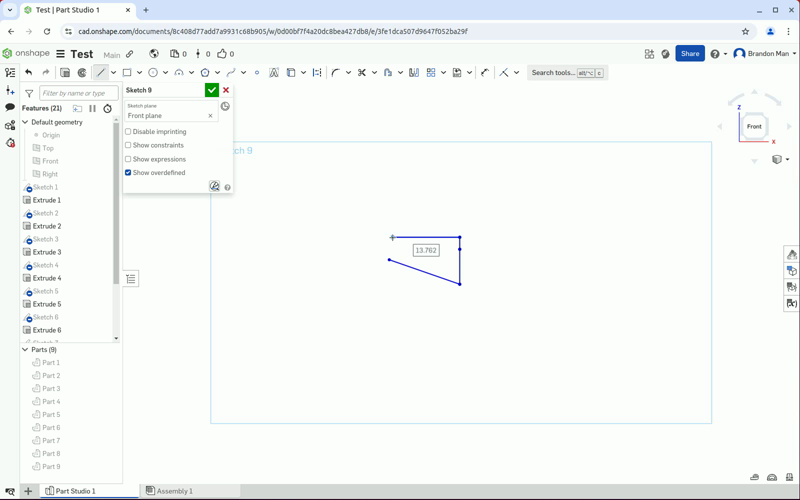
key(a)
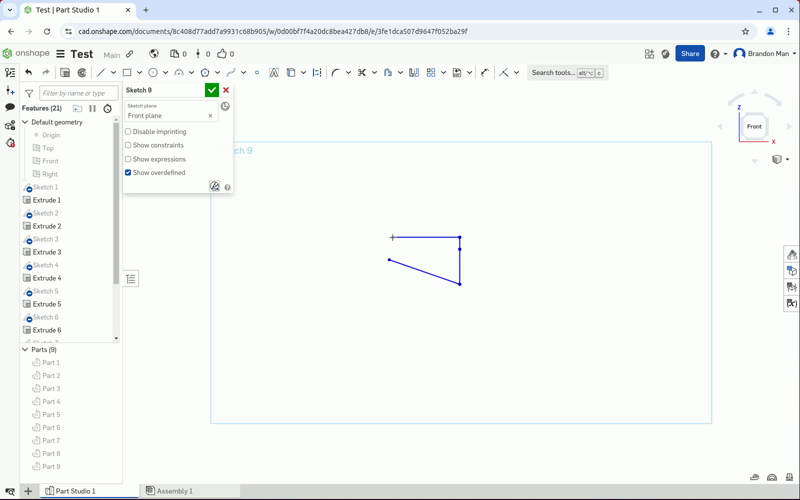
mouse_move(392, 237)
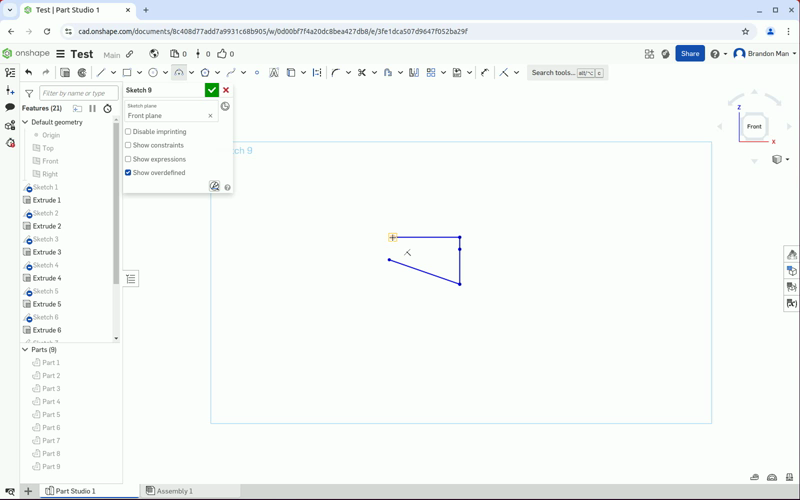
click(392, 237)
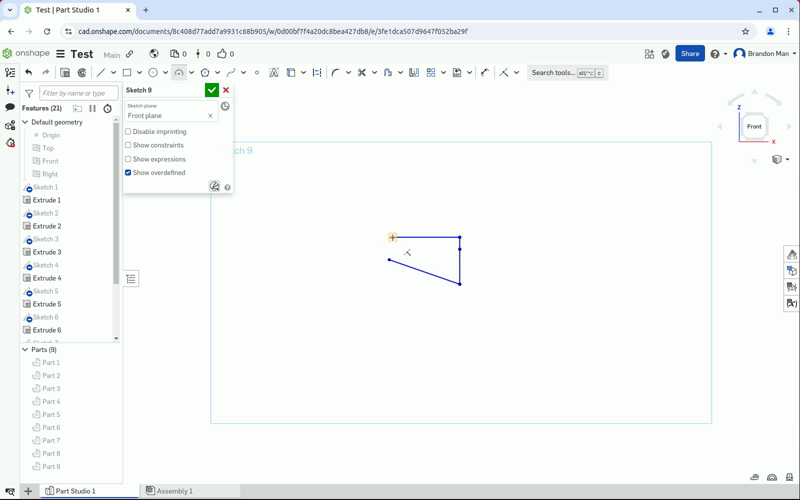
mouse_move(389, 259)
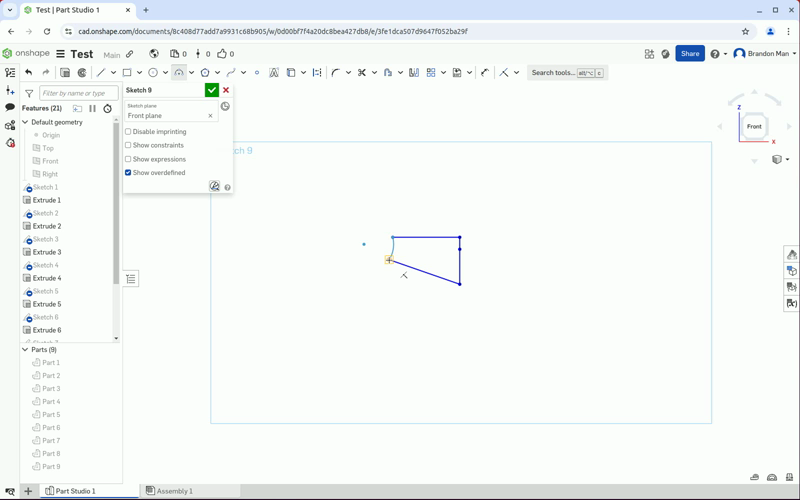
click(389, 259)
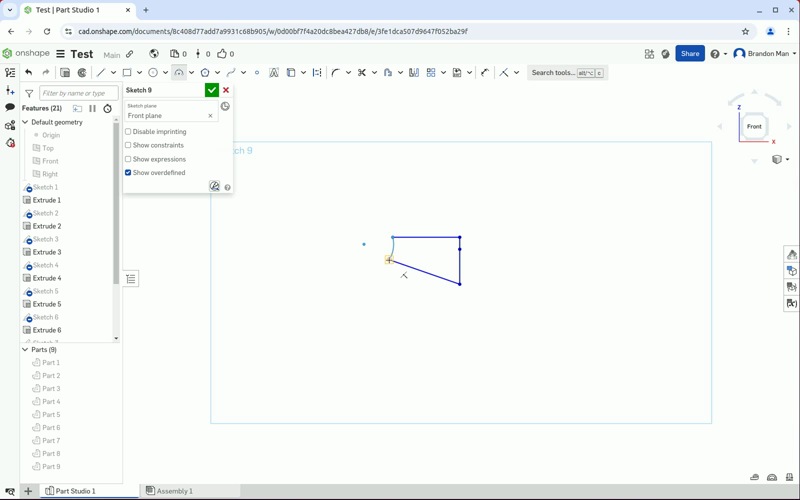
key_down(shift)
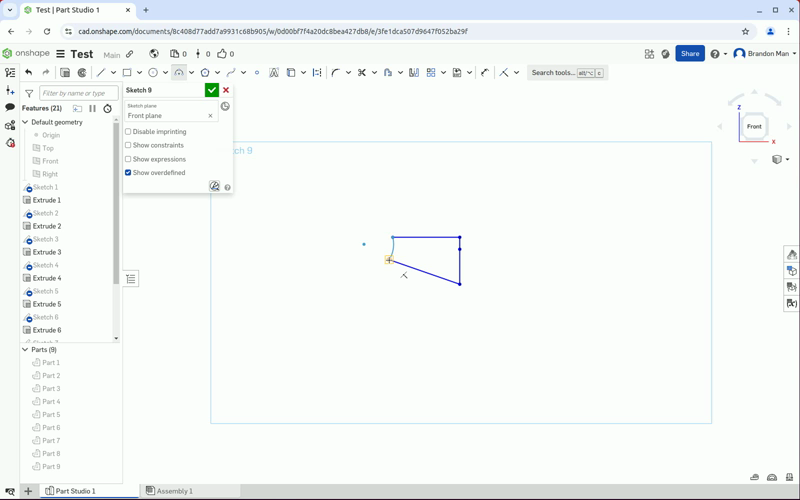
mouse_move(381, 246)
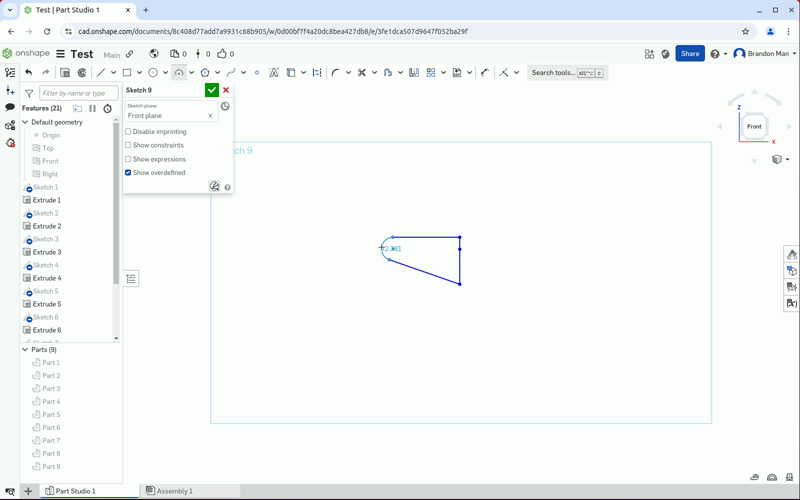
click(381, 246)
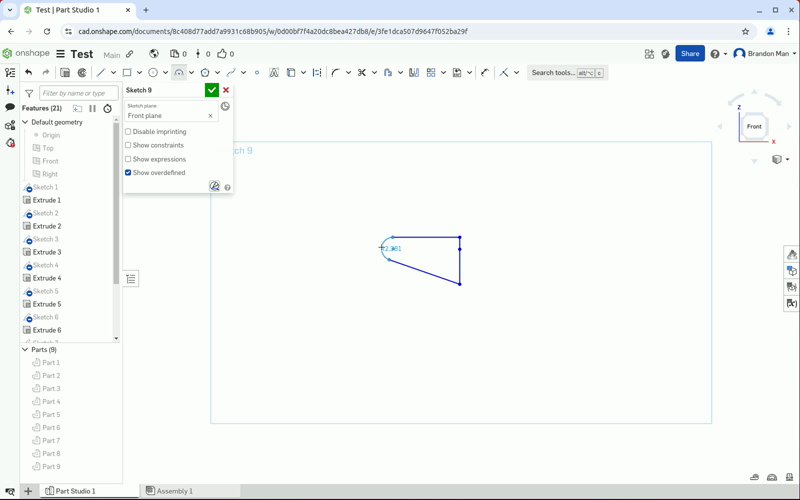
key_up(shift)
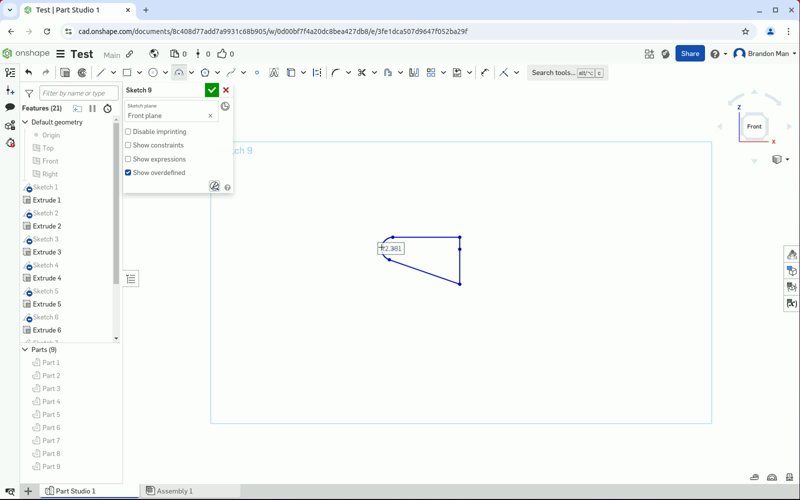
key(esc)
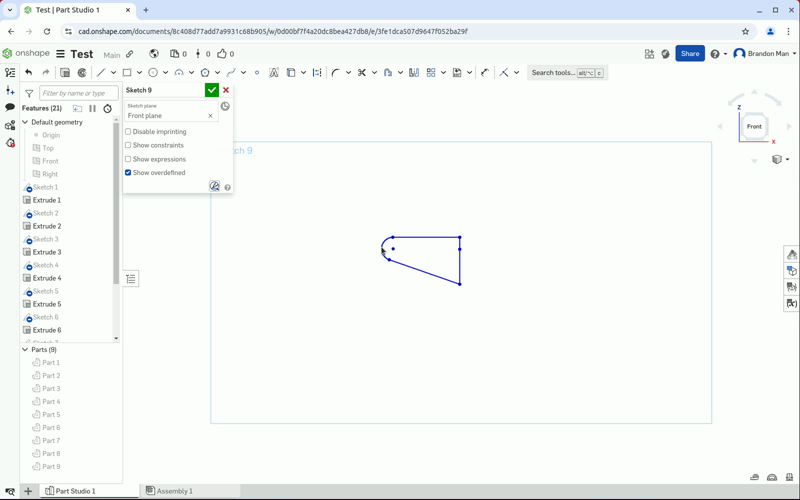
key(c)
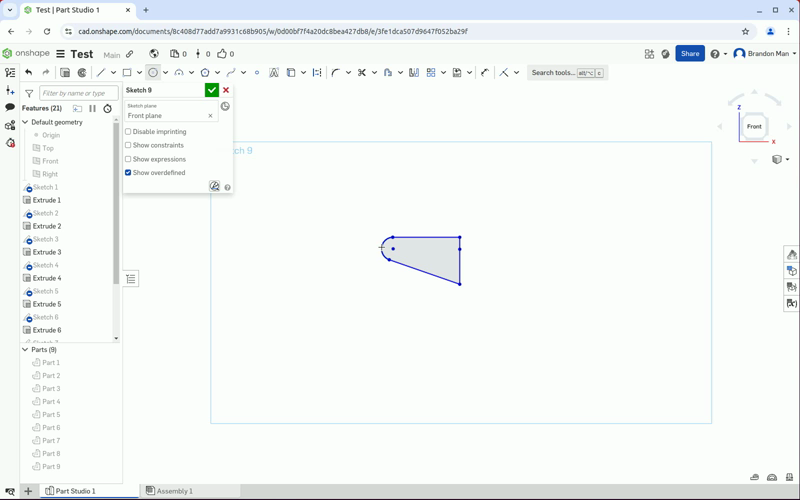
key_down(shift)
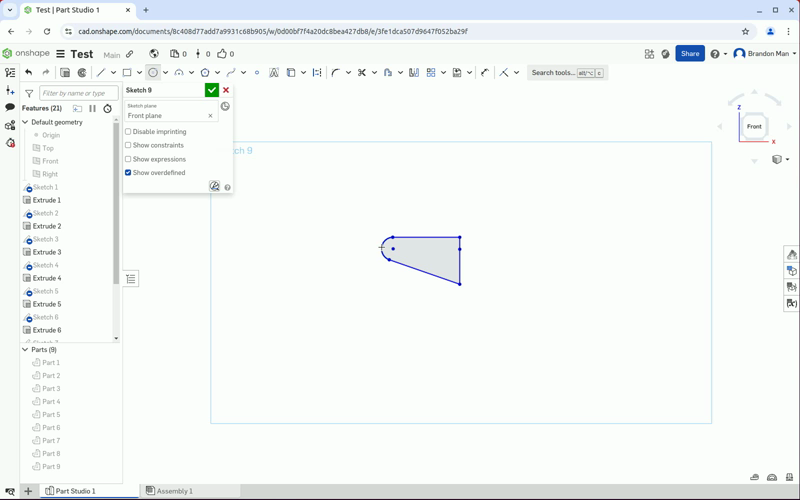
mouse_move(392, 249)
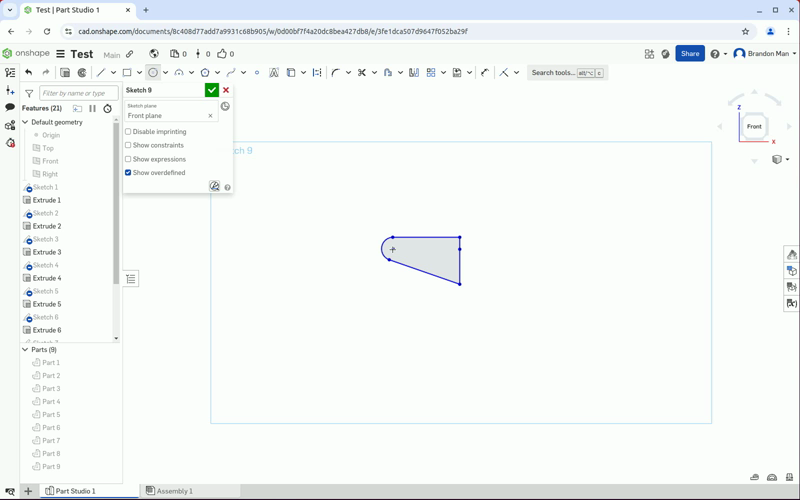
click(392, 249)
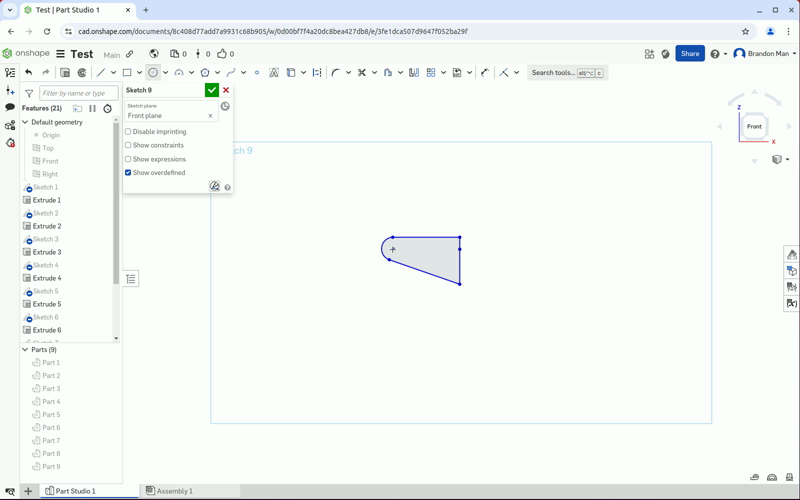
key_up(shift)
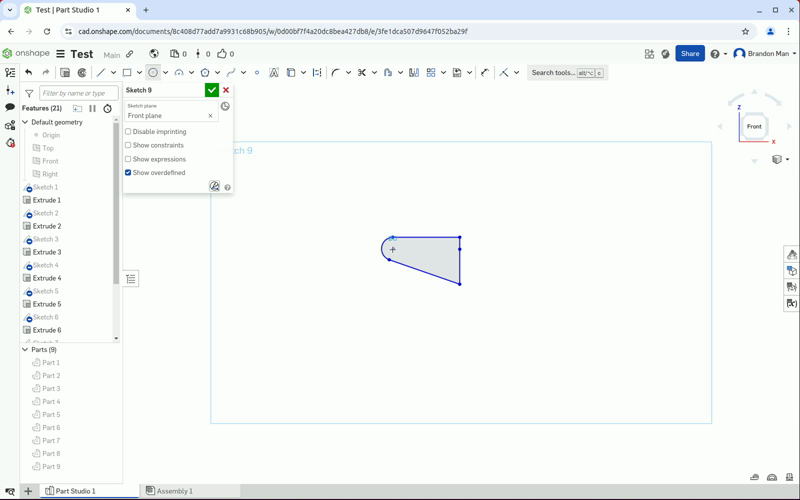
mouse_move(398, 249)
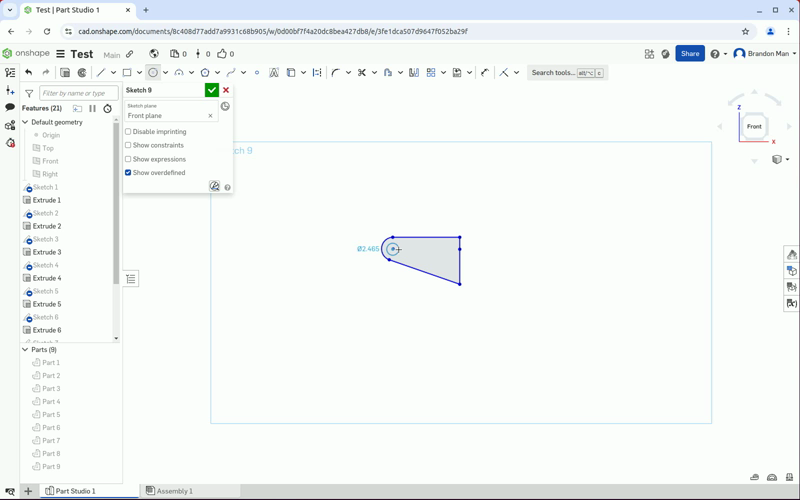
click(398, 249)
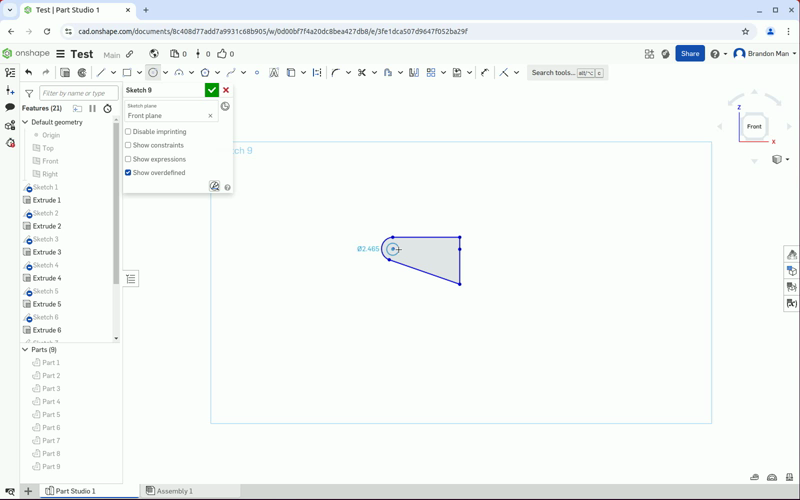
key(esc)
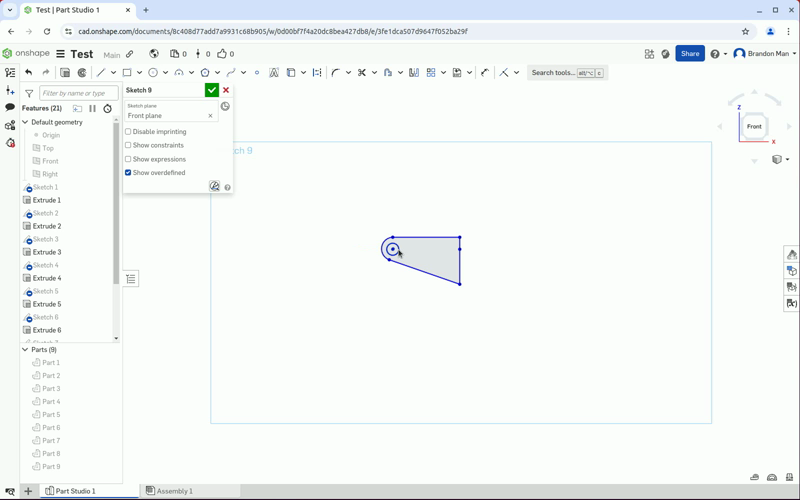
mouse_move(450, 261)
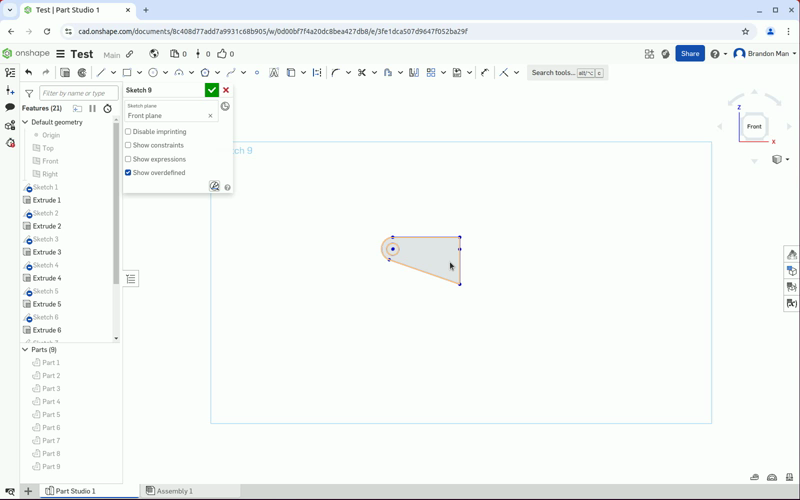
click(450, 261)
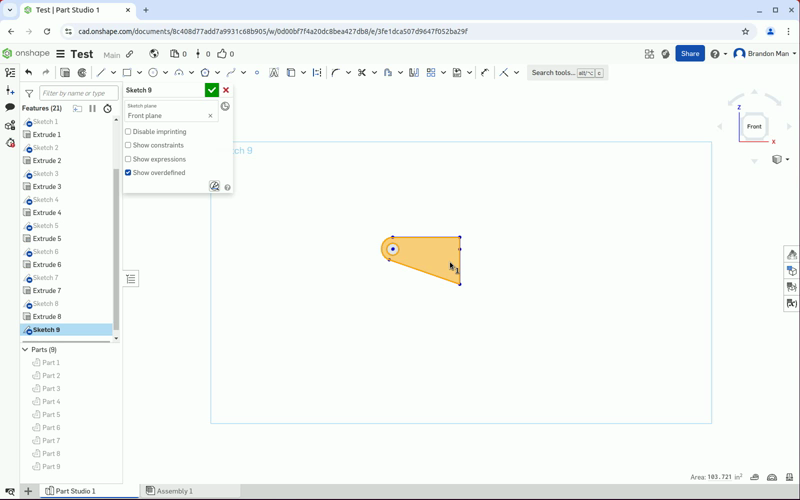
mouse_move(73, 352)
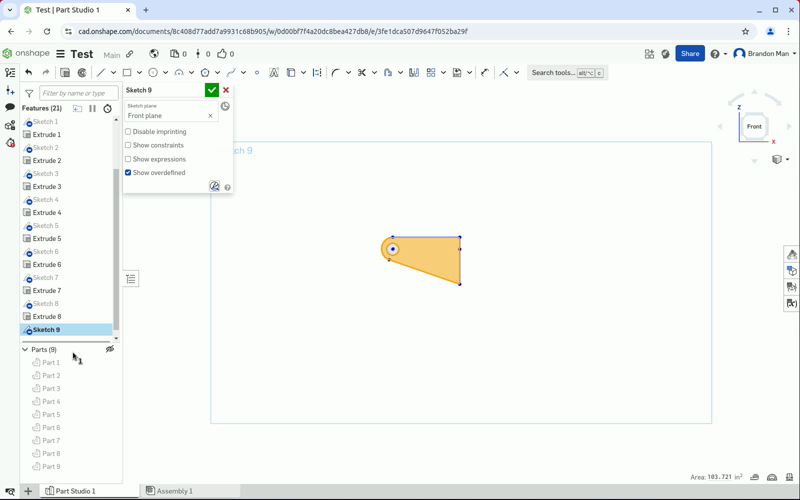
key(shift+y)
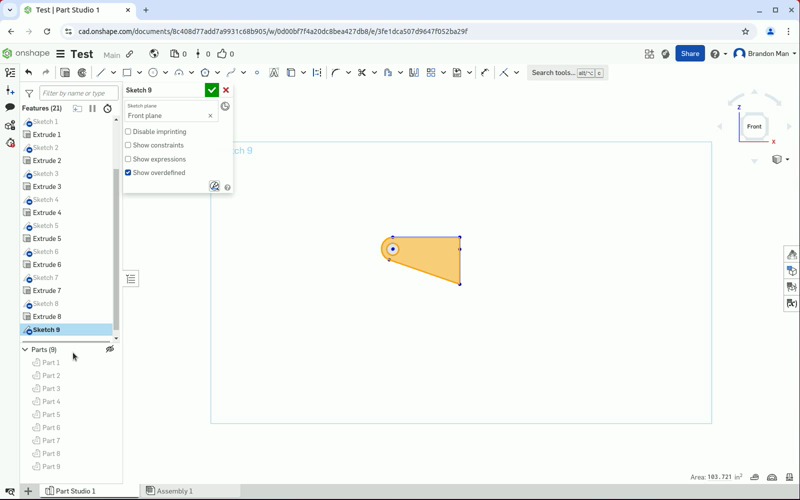
key(shift+e)
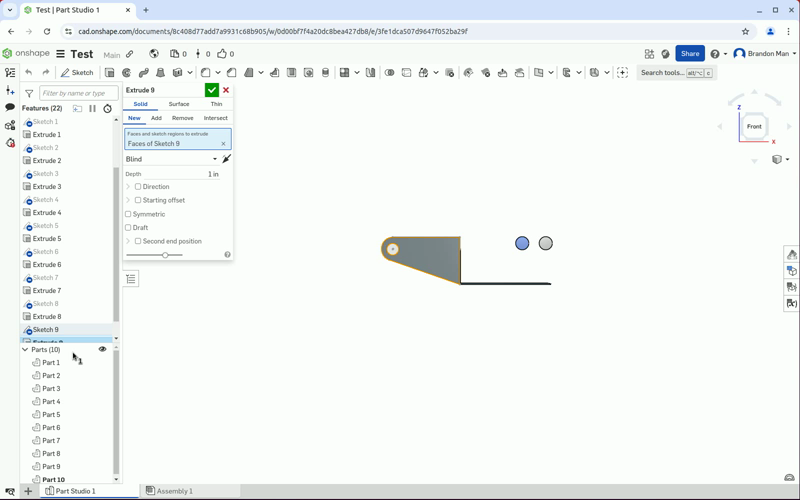
mouse_move(143, 106)
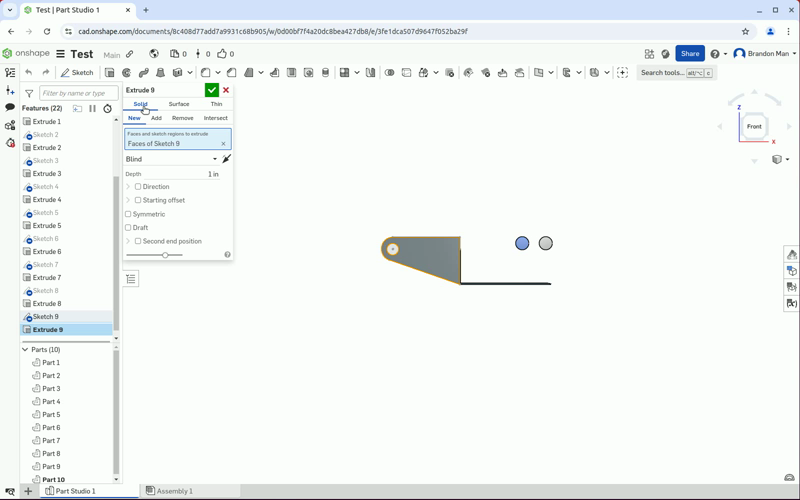
click(143, 106)
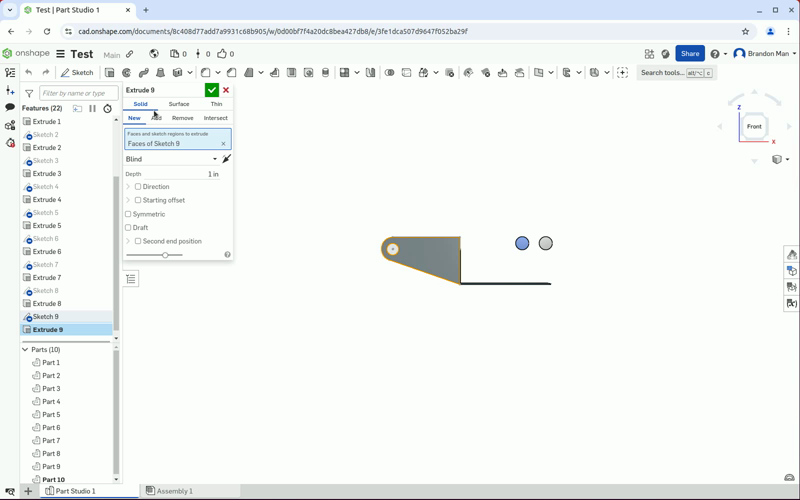
mouse_move(186, 120)
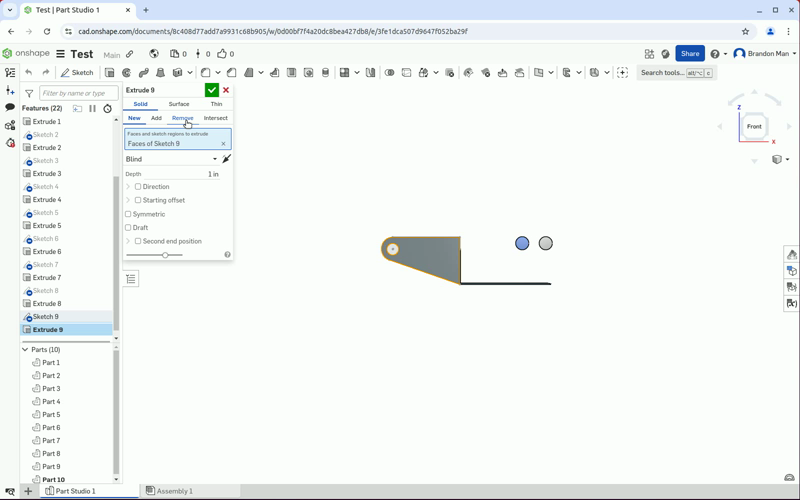
click(186, 120)
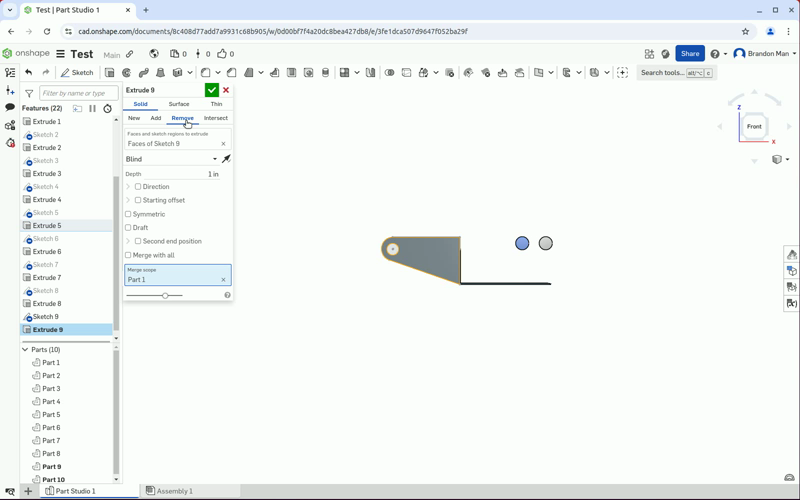
key(tab, 4)
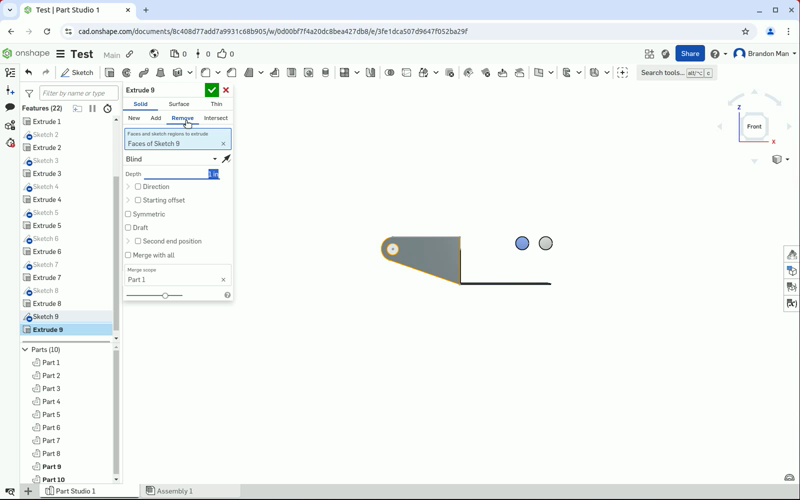
text(4.574)
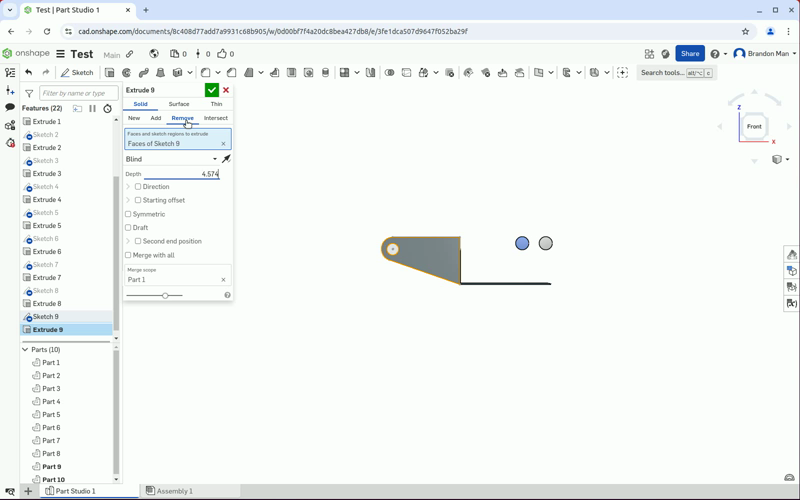
key(tab, 6)
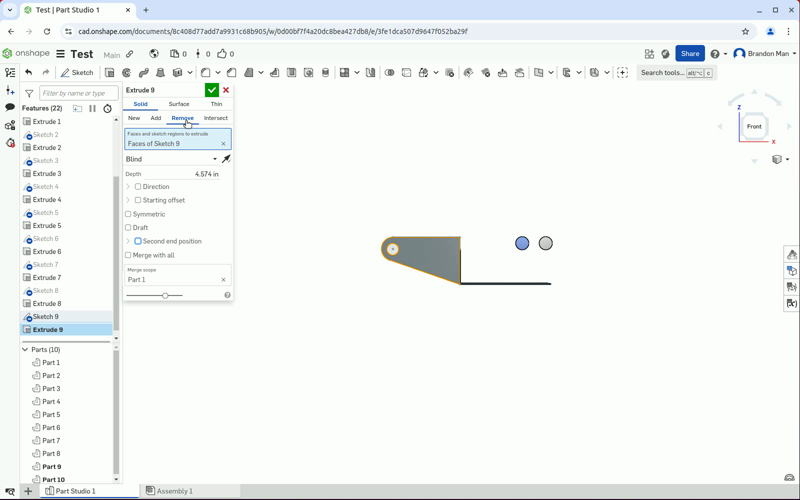
key(space)
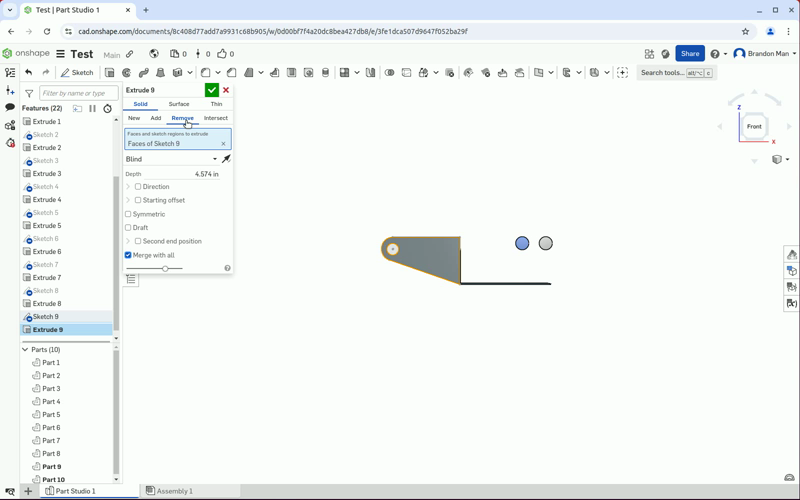
key(enter)
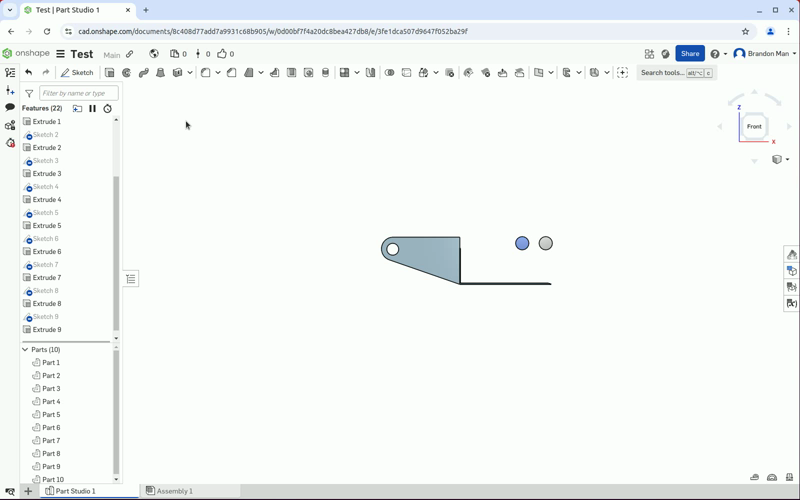
key(shift+h)
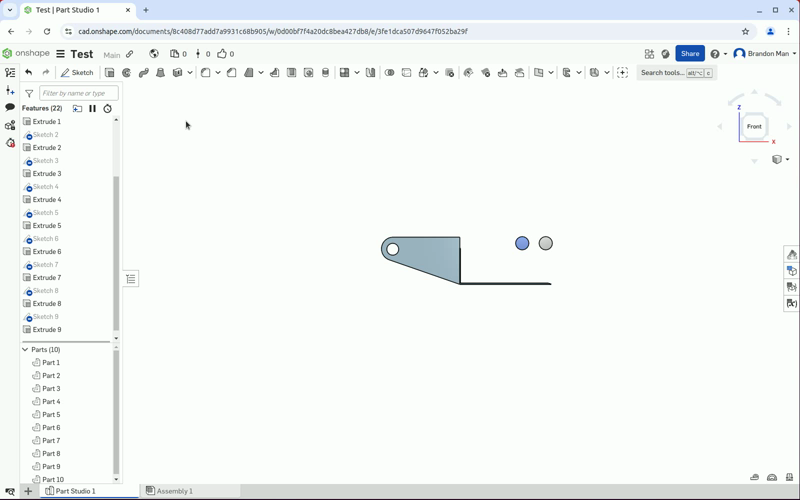
key(shift+h)
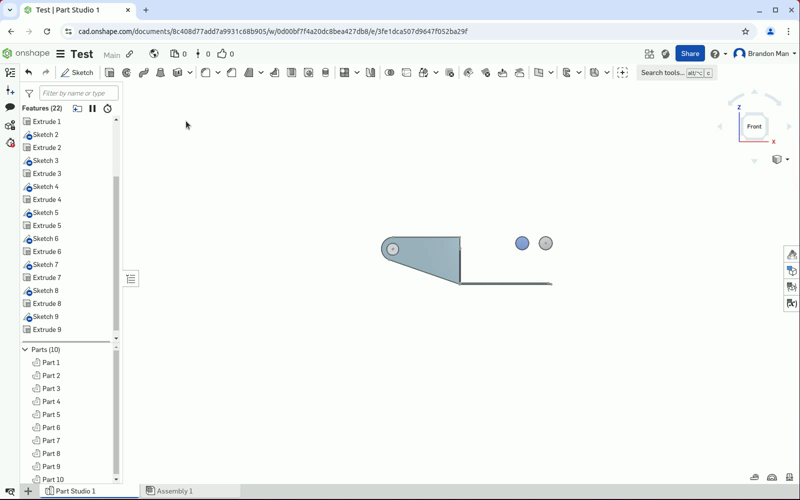
key(shift+7)
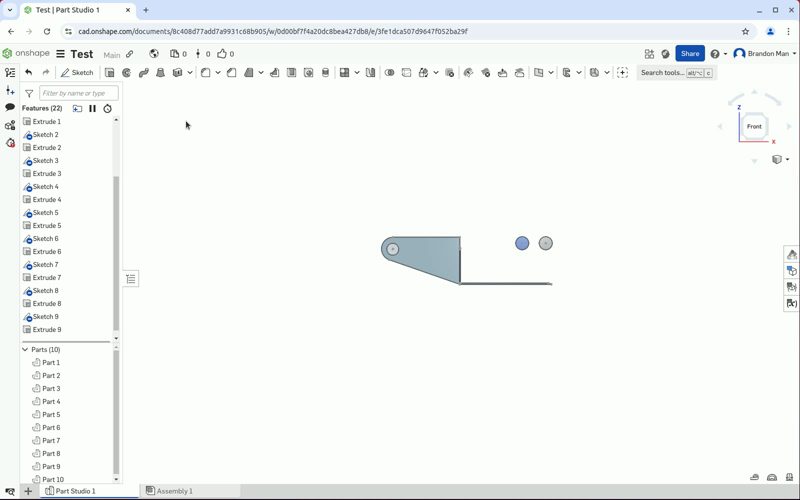
key(left, 2)
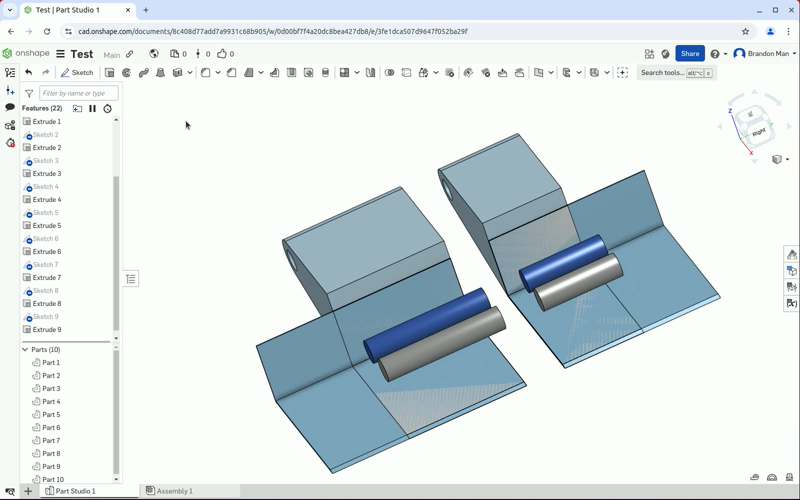
key(down, 2)
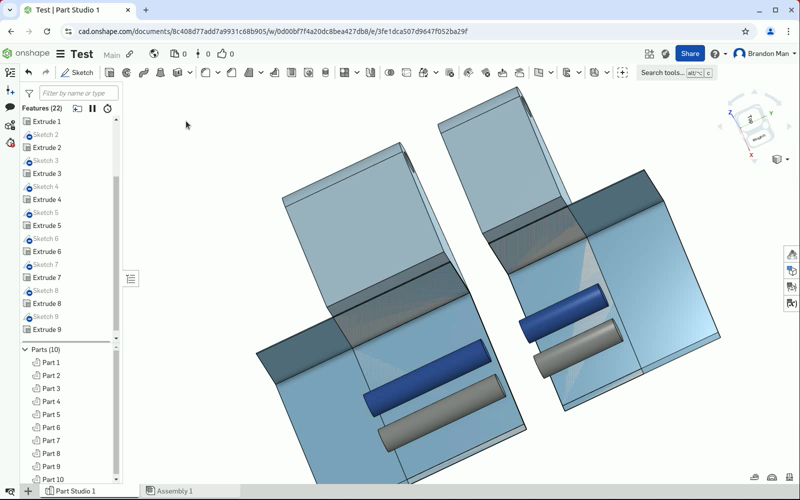
key(up, 2)
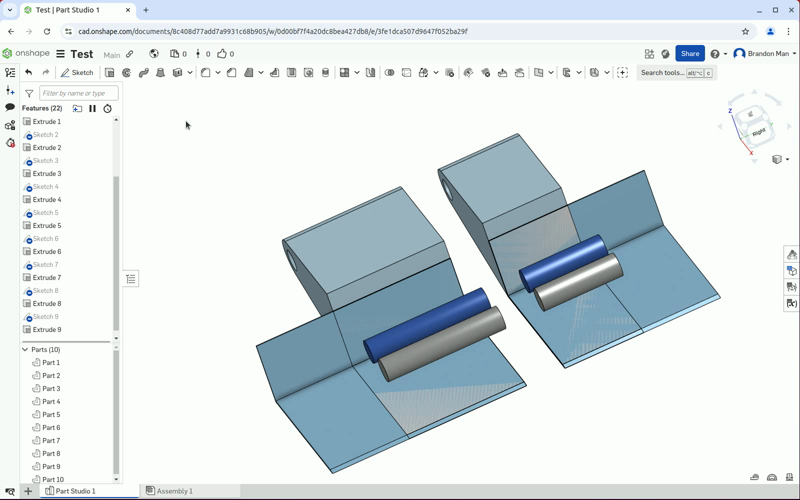
key(right, 2)
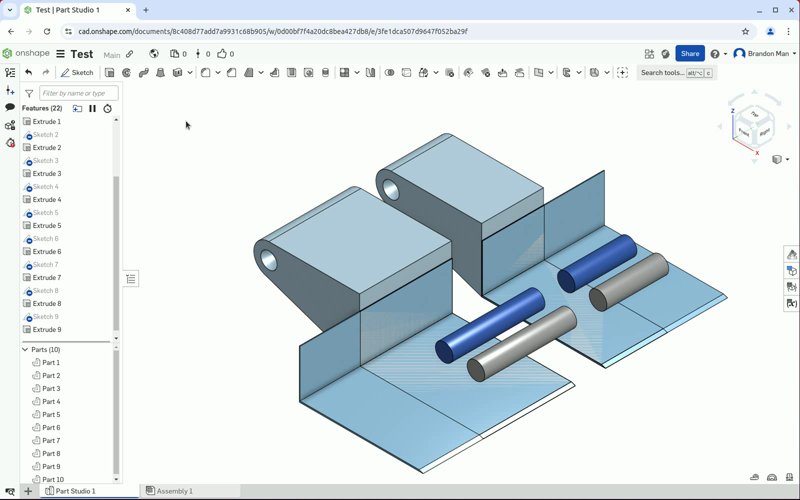
mouse_move(69, 111)
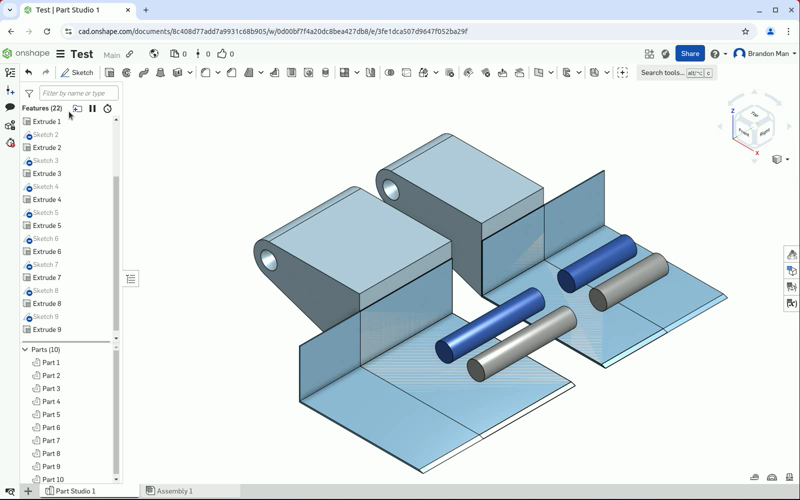
click(69, 111)